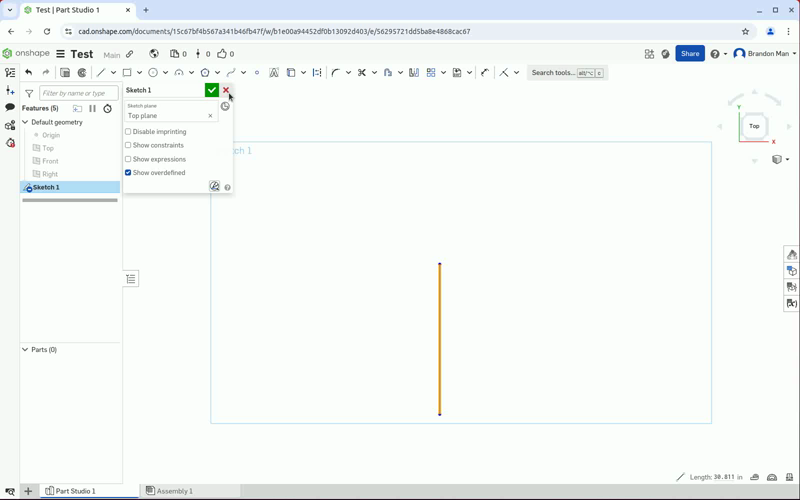
key(shift+h)
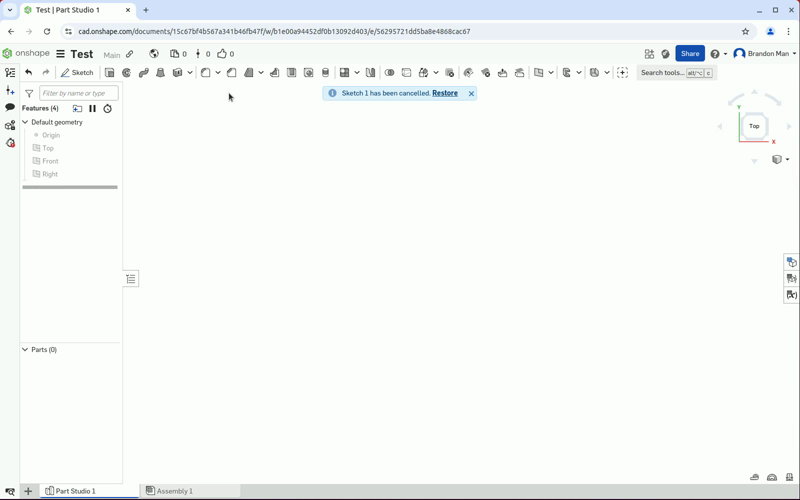
mouse_move(73, 352)
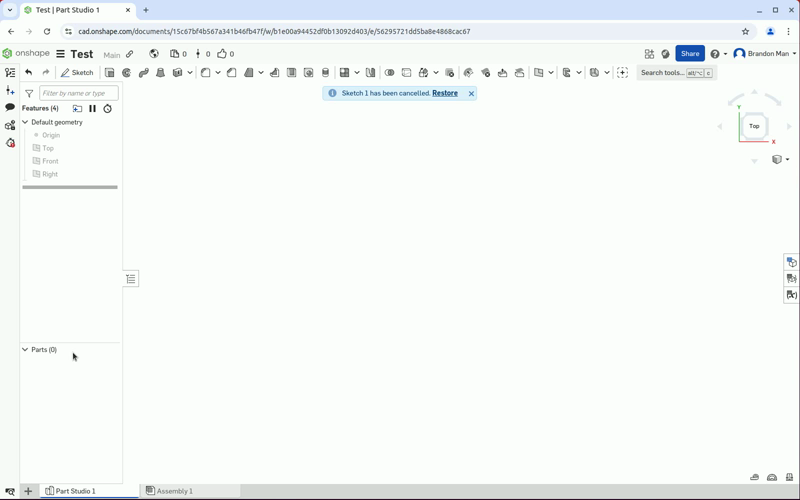
key(y)
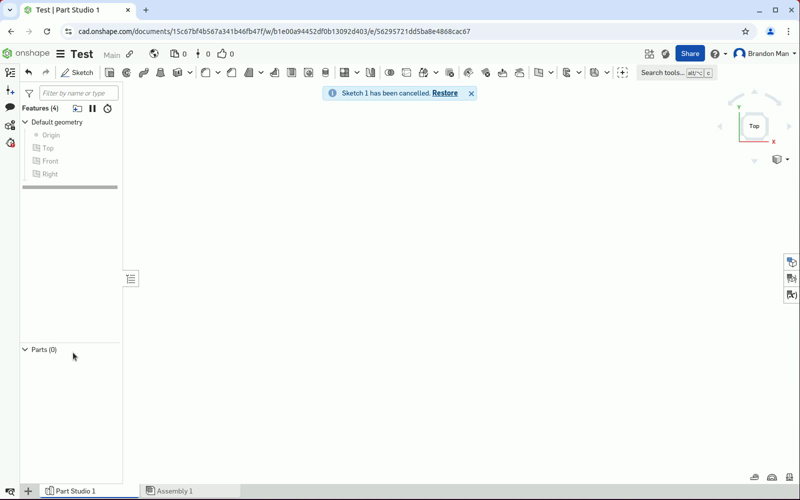
key(shift+p)
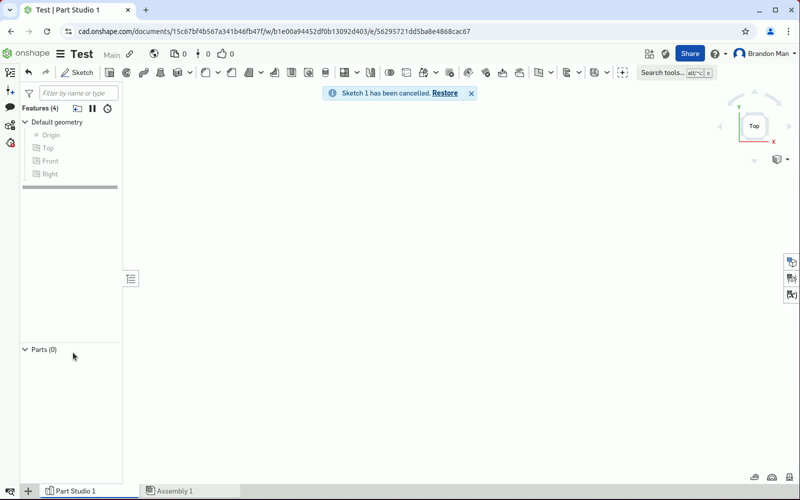
key(space)
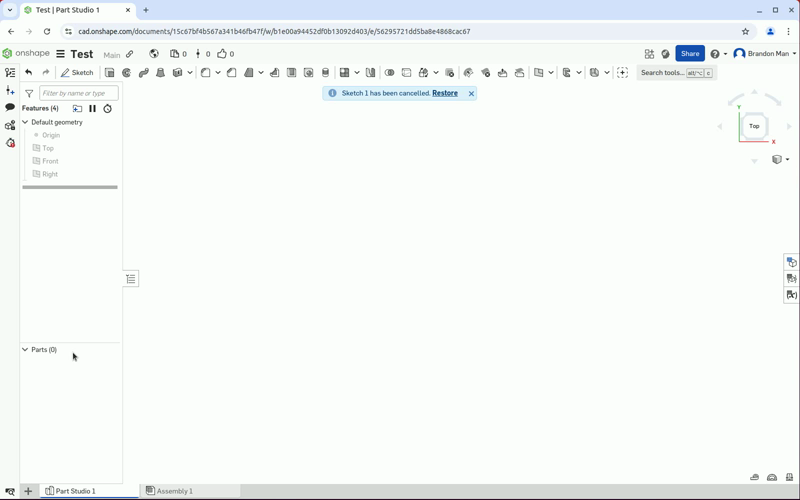
key_down(shift)
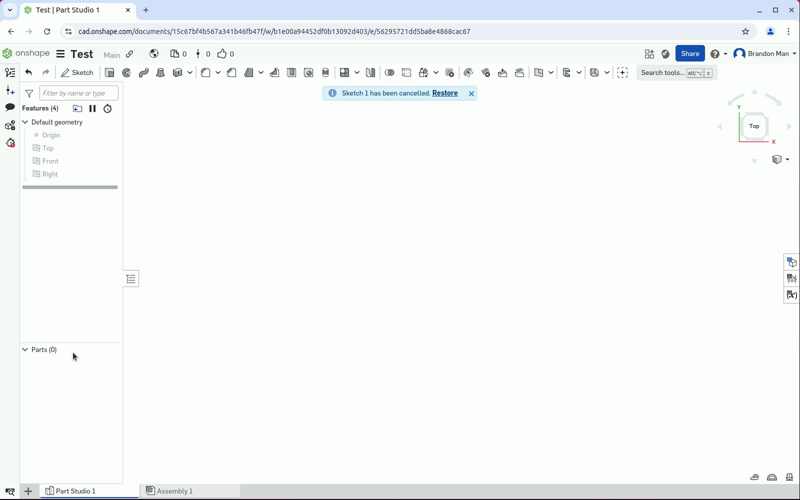
key(up)
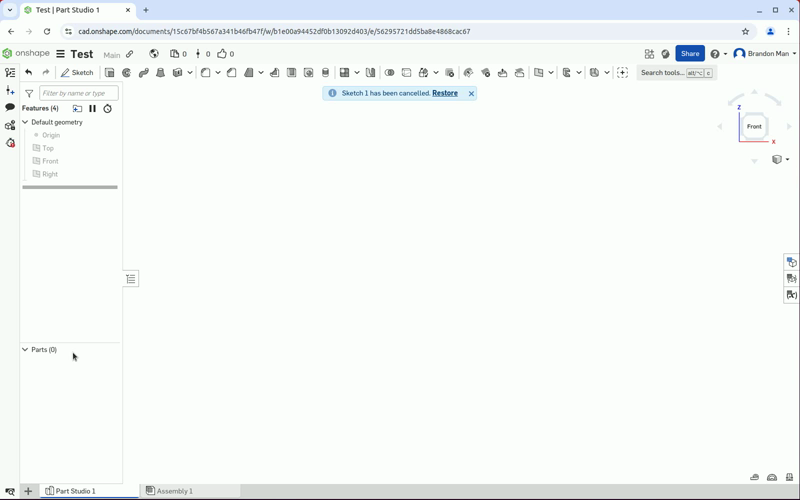
key_up(shift)
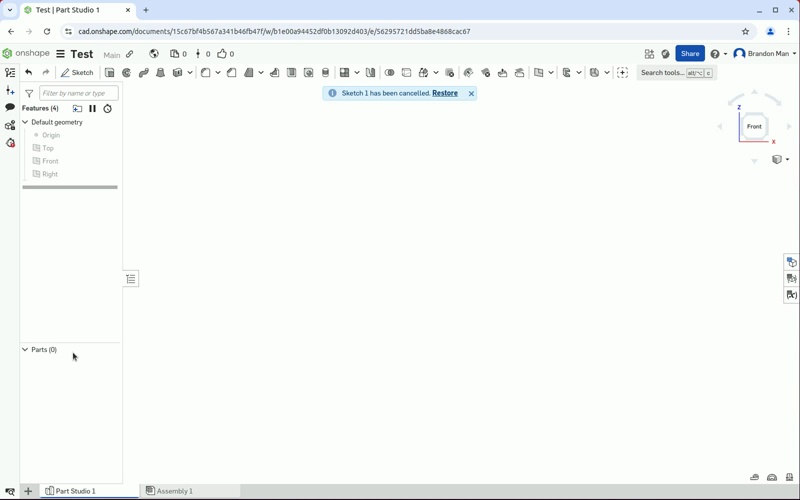
mouse_move(73, 352)
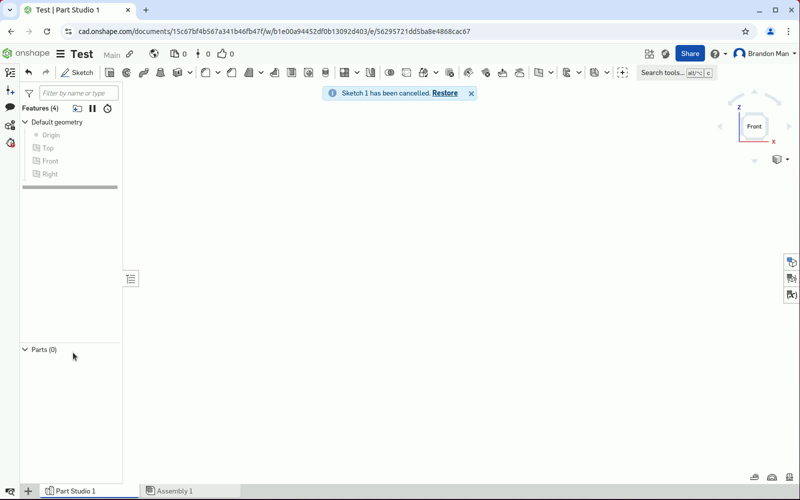
key(shift+y)
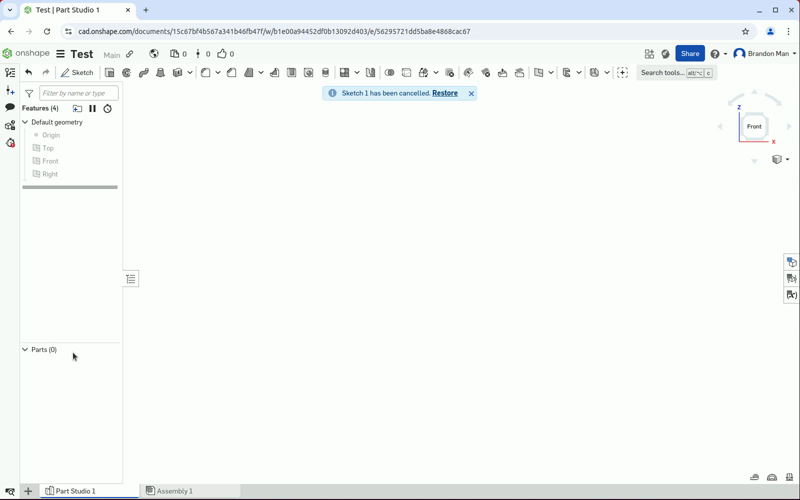
key(shift+s)
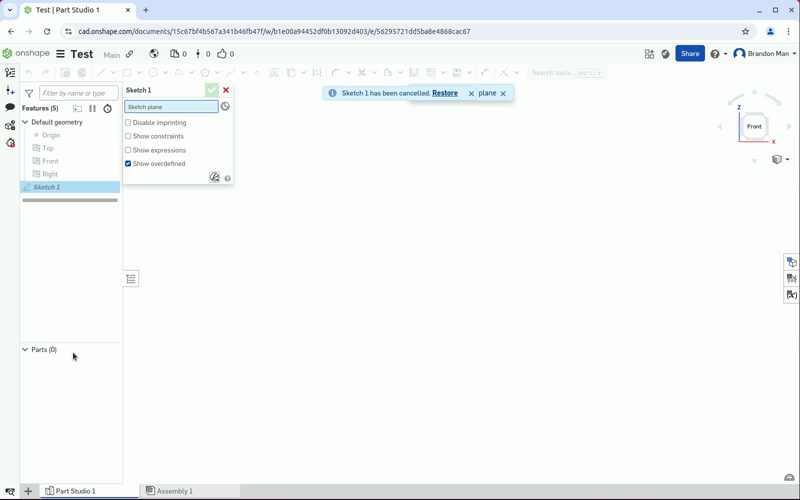
mouse_move(73, 163)
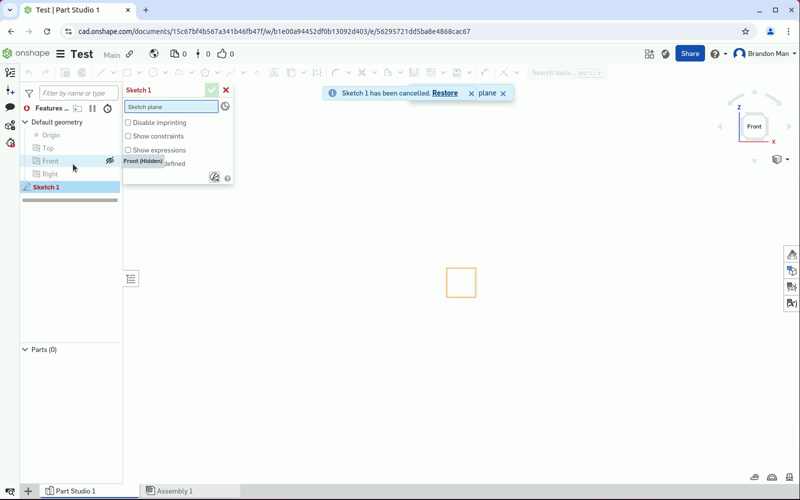
click(73, 163)
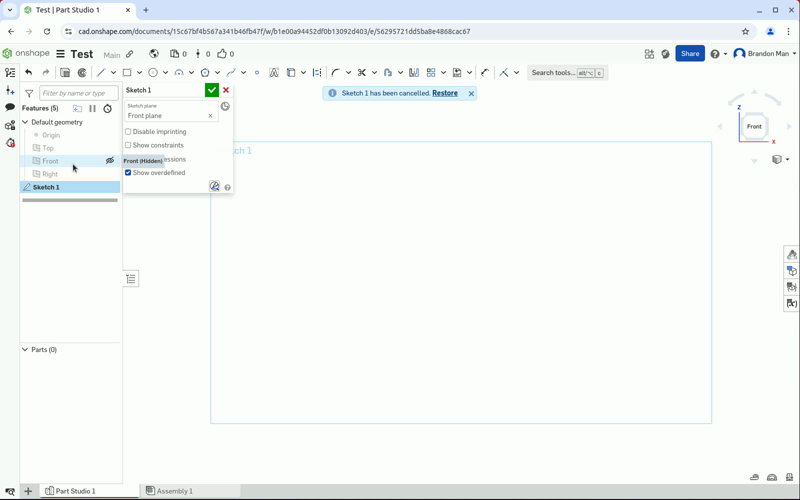
mouse_move(73, 352)
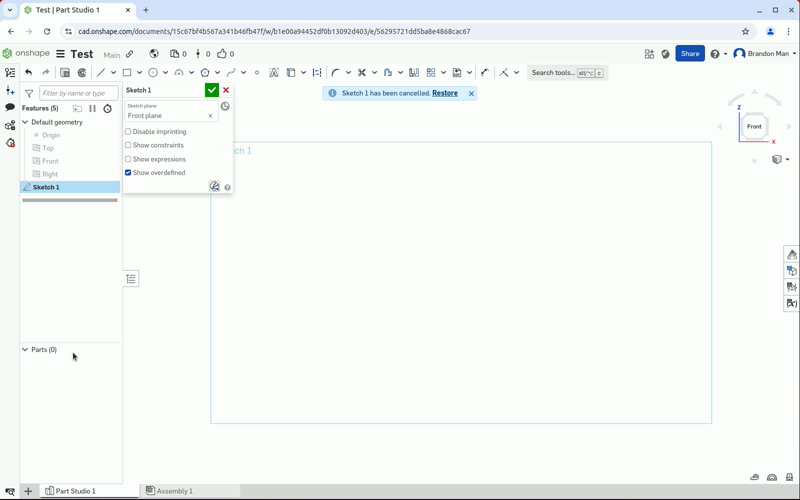
key(y)
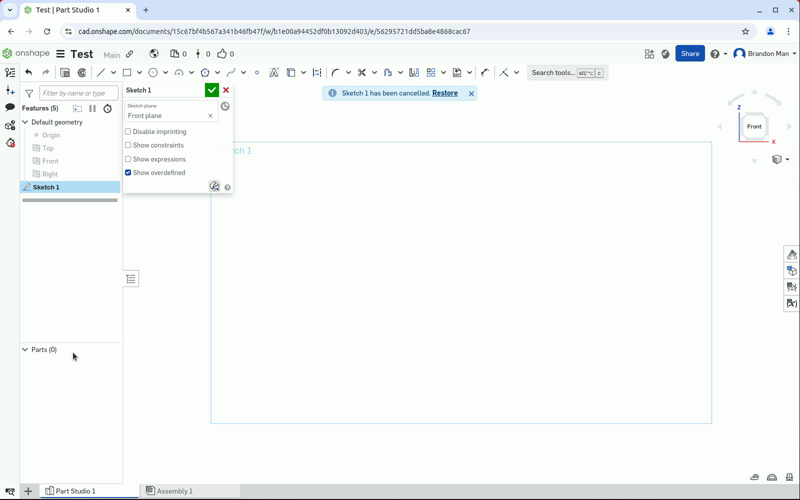
key(c)
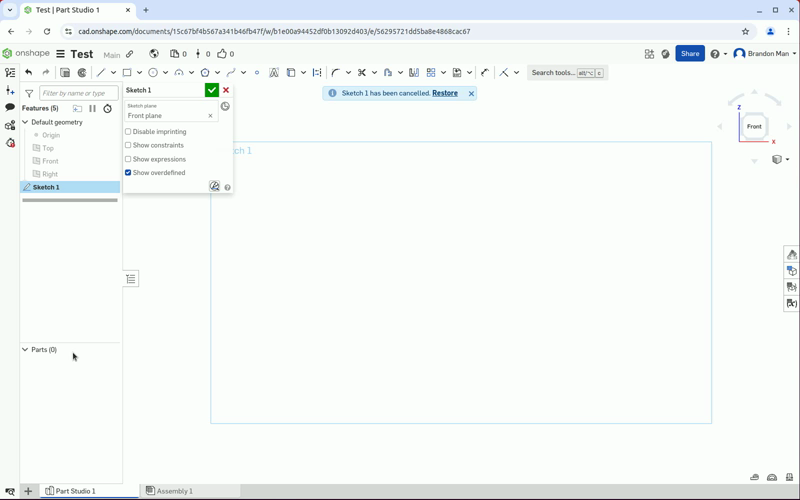
key_down(shift)
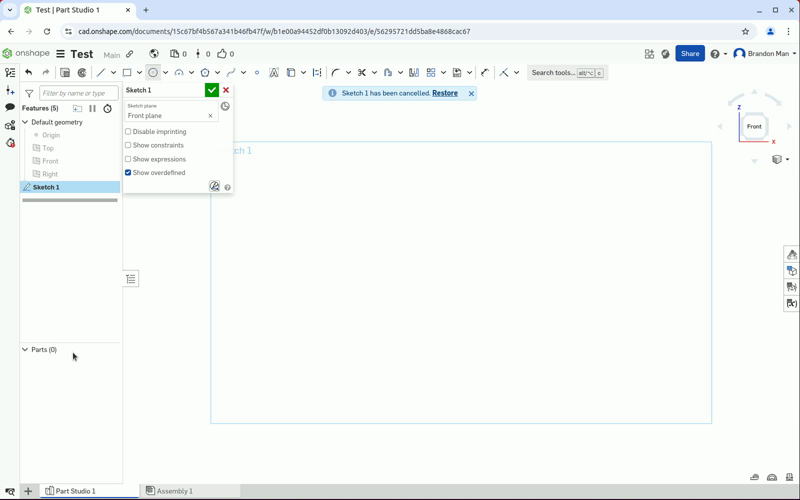
mouse_move(461, 178)
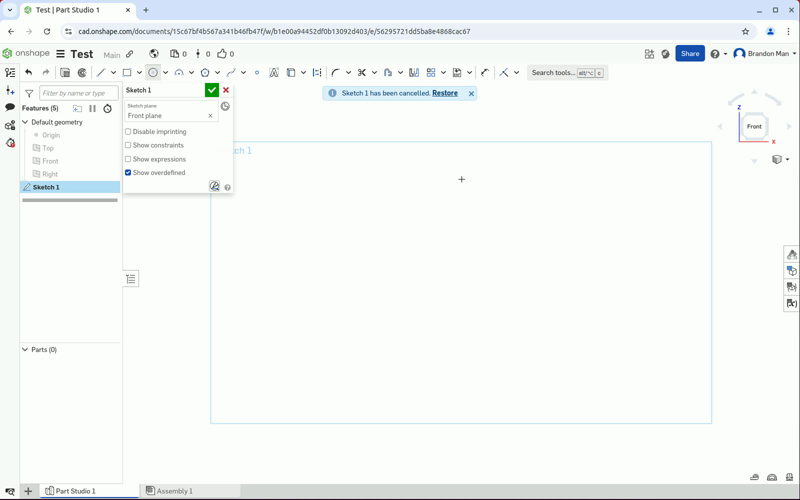
click(461, 178)
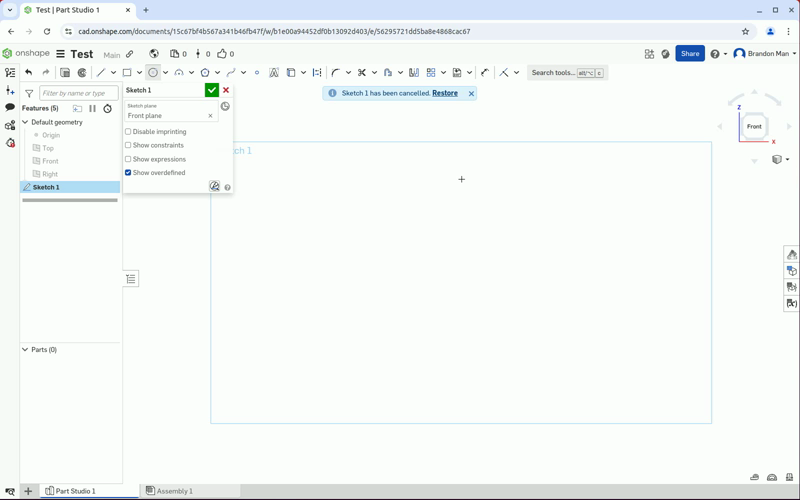
key_up(shift)
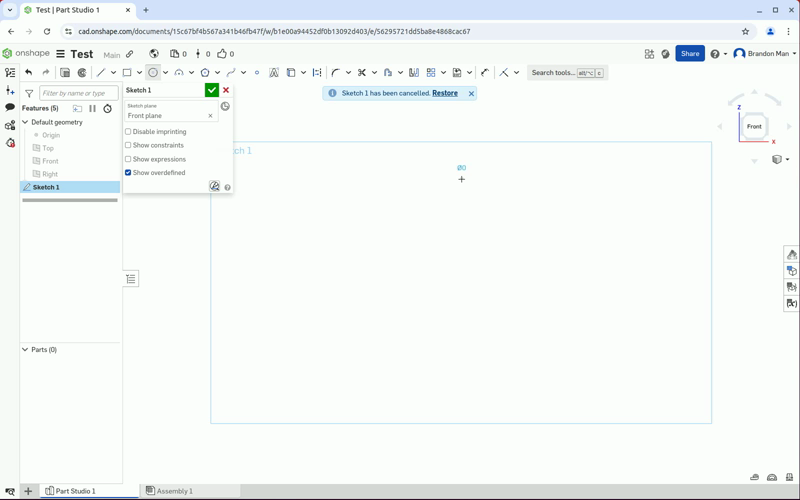
mouse_move(471, 178)
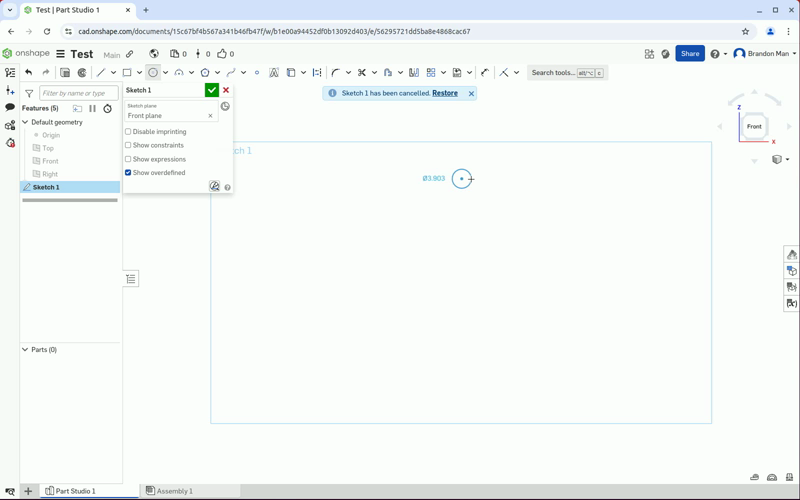
click(471, 178)
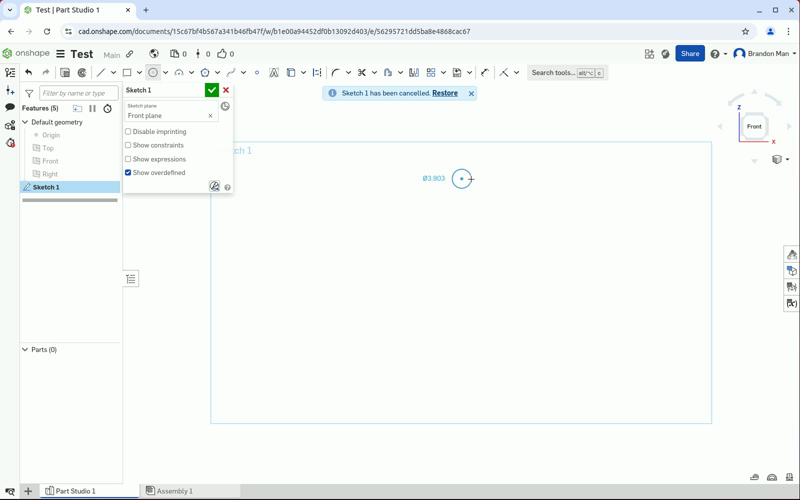
key(esc)
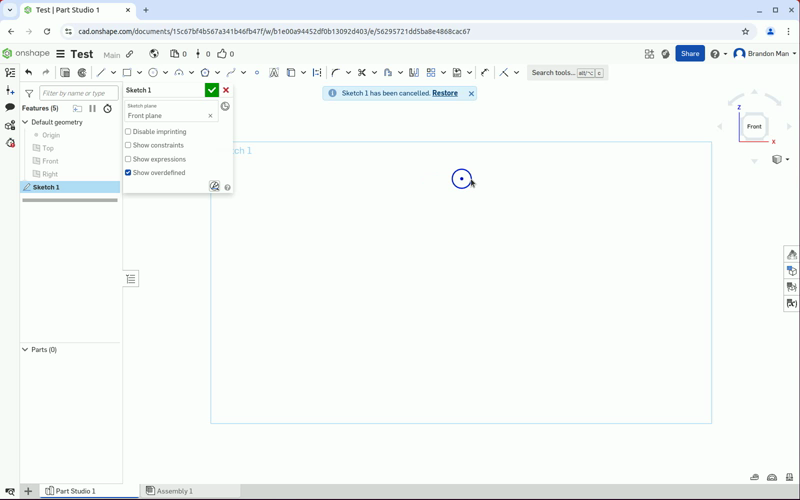
key(c)
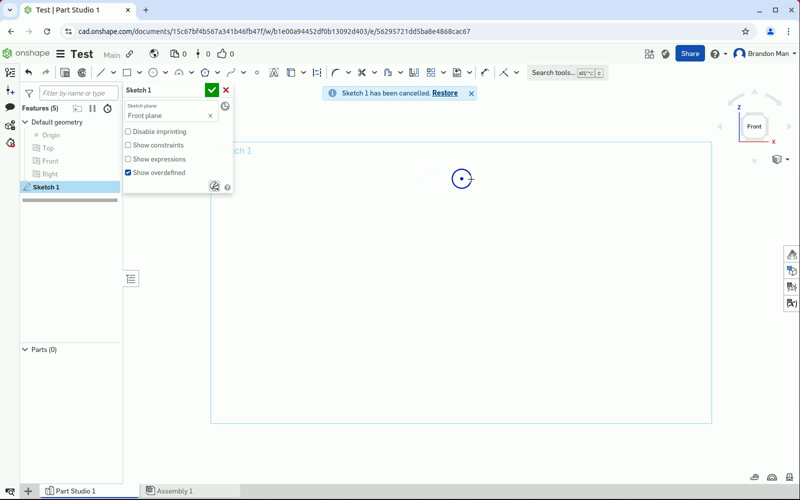
key_down(shift)
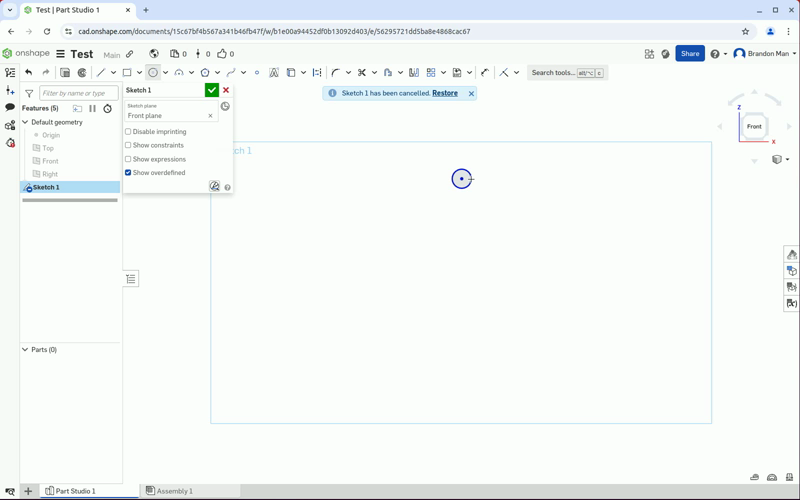
mouse_move(461, 178)
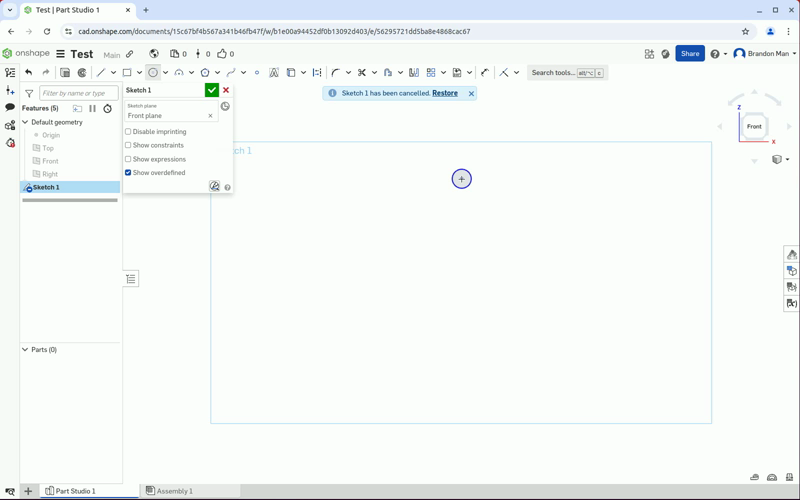
click(461, 178)
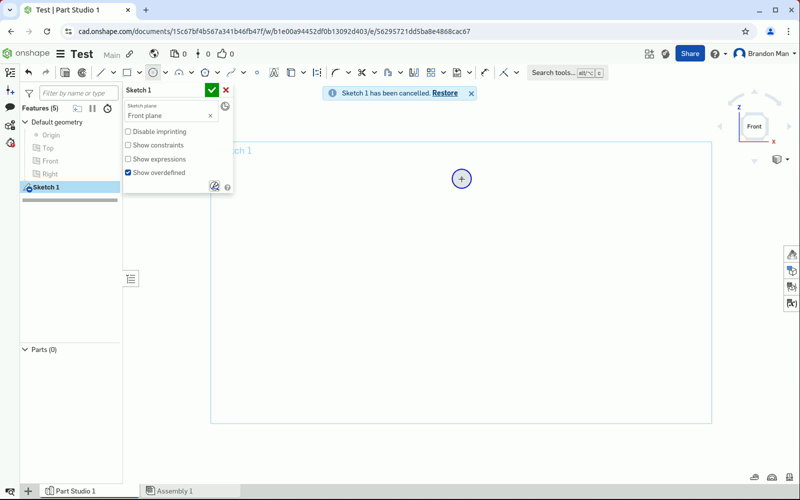
key_up(shift)
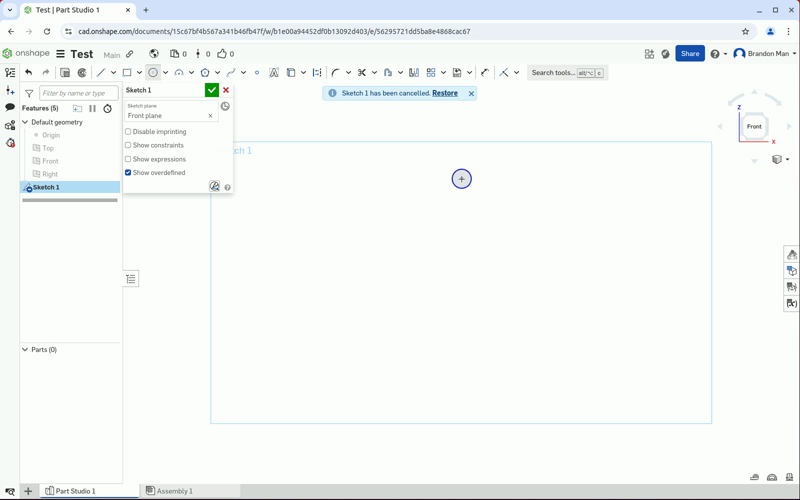
mouse_move(464, 178)
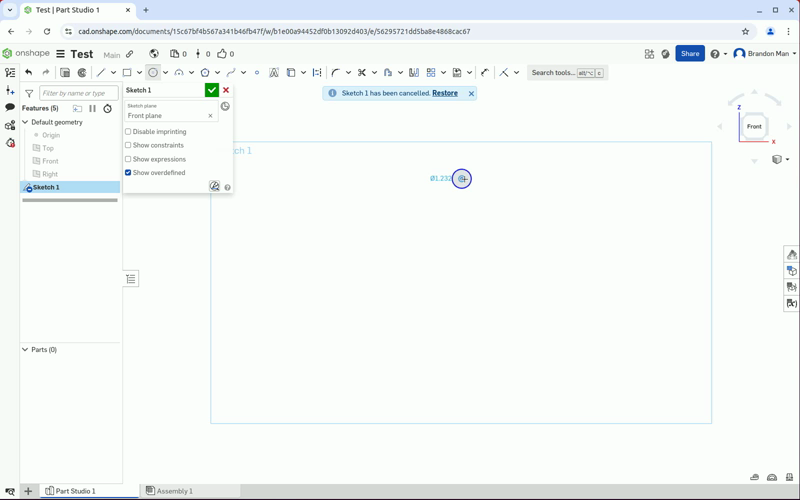
scroll(6)
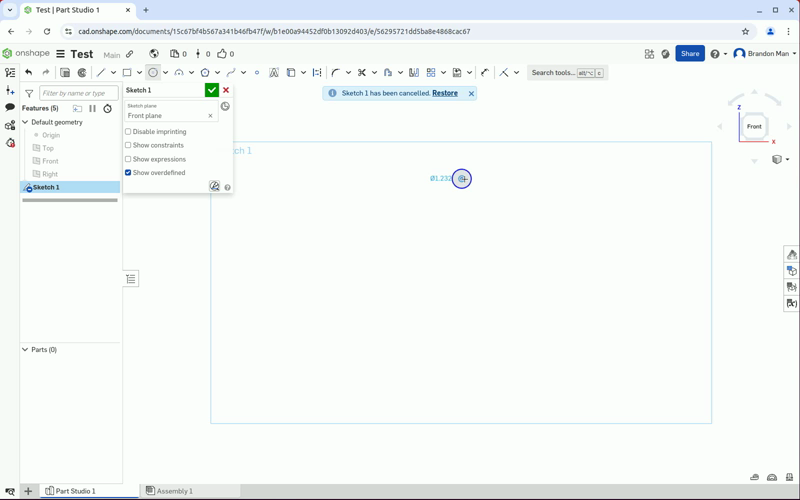
scroll(6)
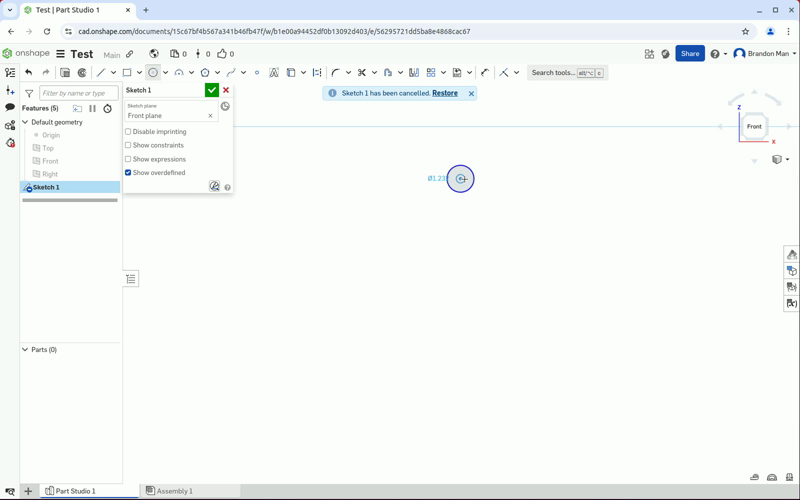
scroll(6)
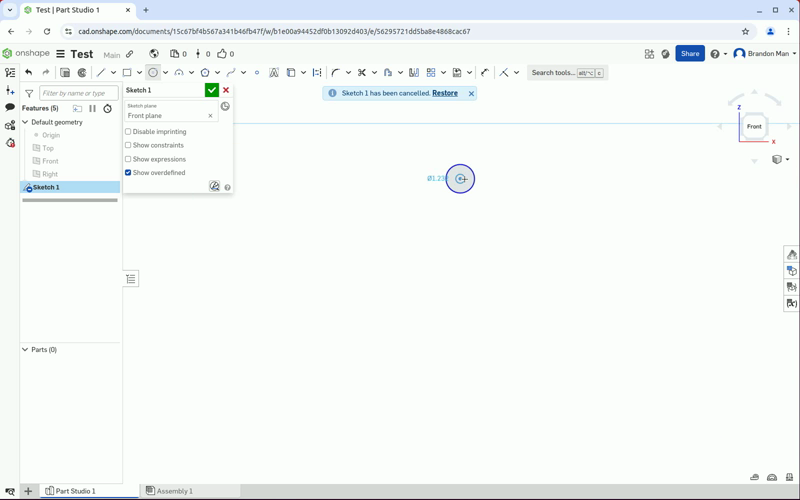
scroll(6)
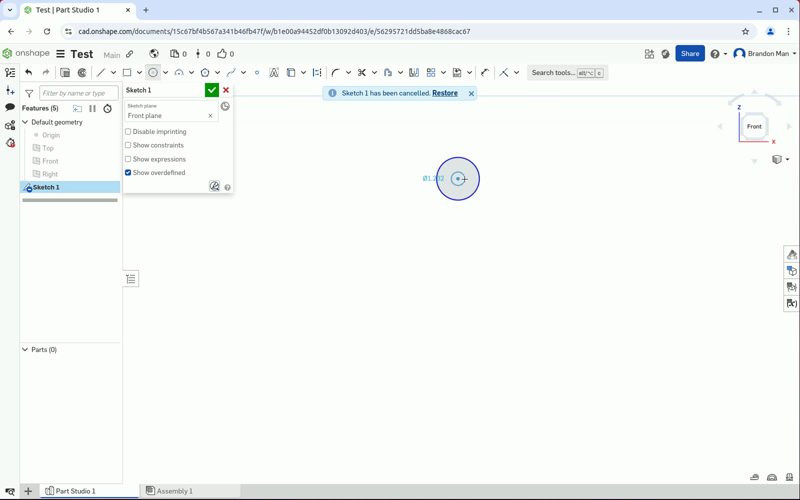
scroll(6)
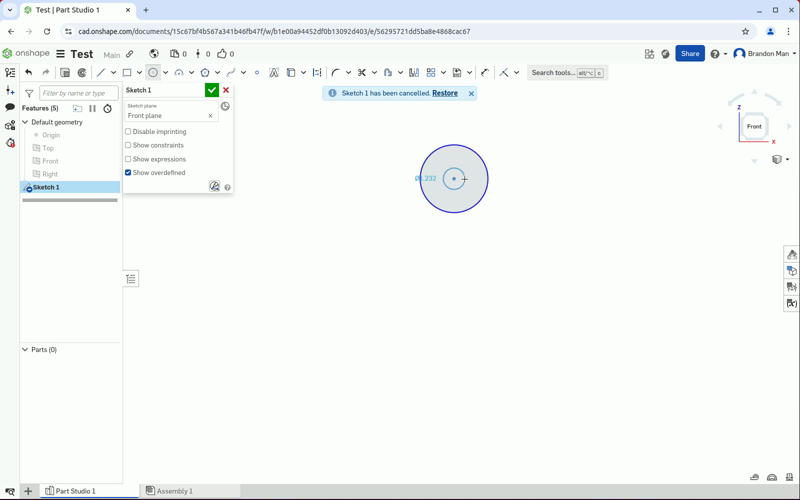
scroll(6)
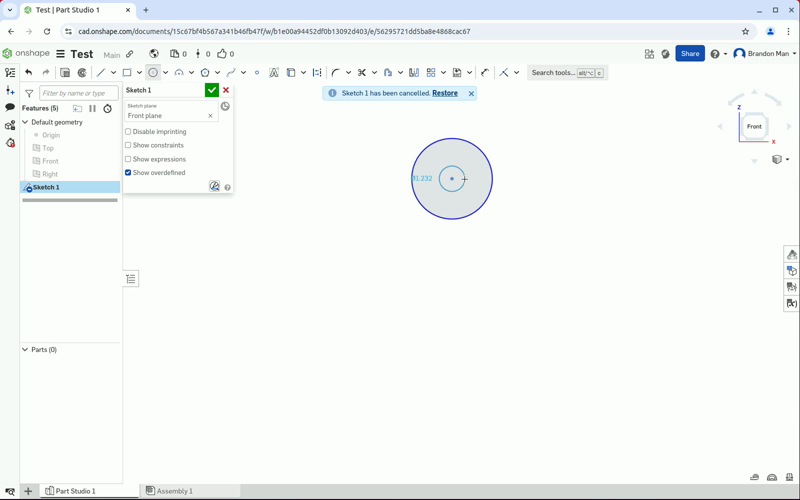
scroll(6)
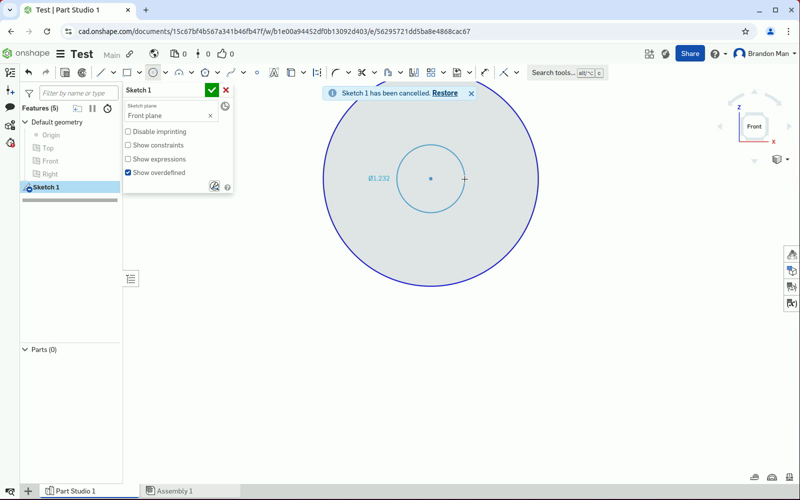
click(464, 178)
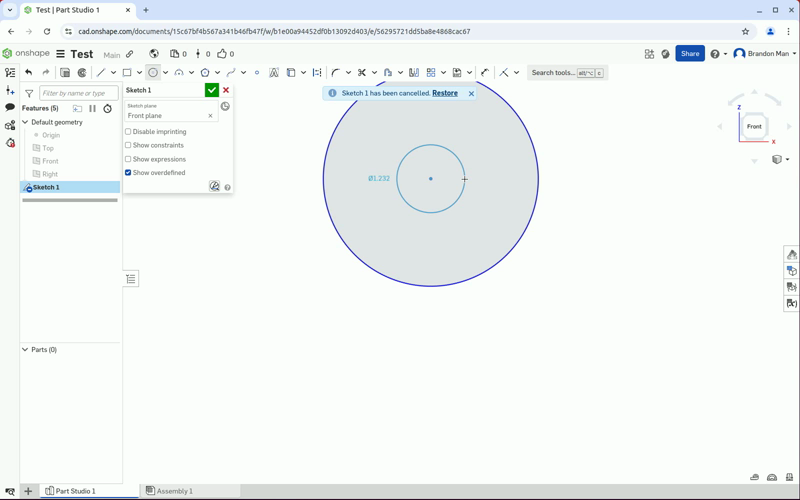
scroll(-6)
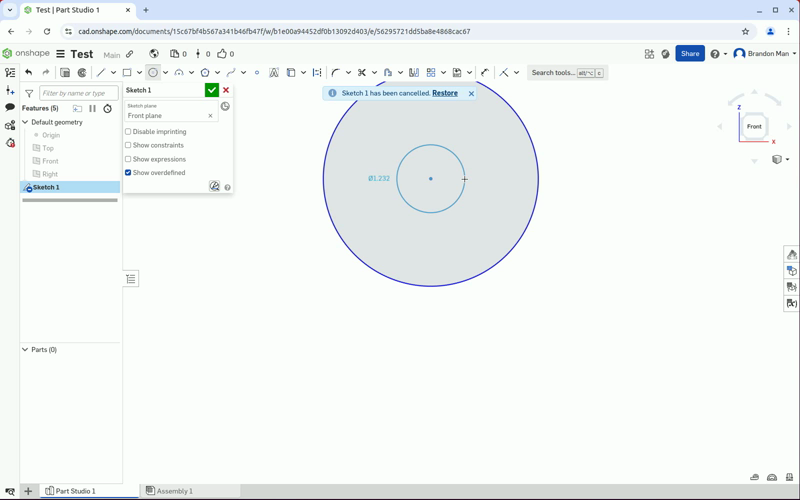
scroll(-6)
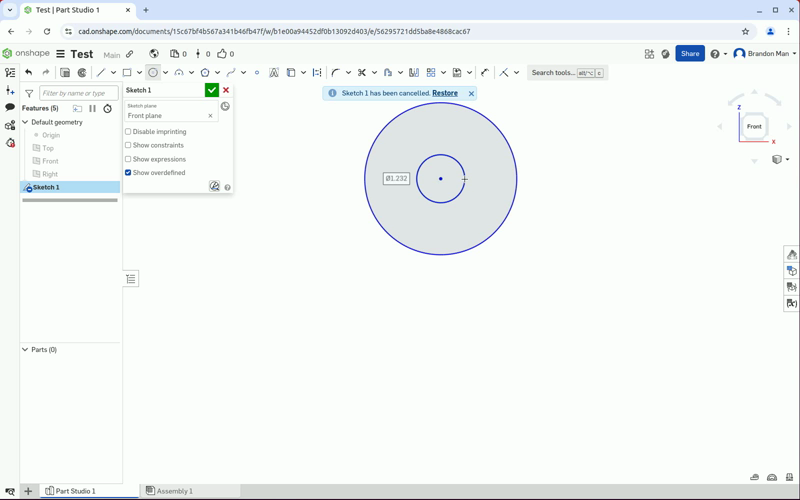
scroll(-6)
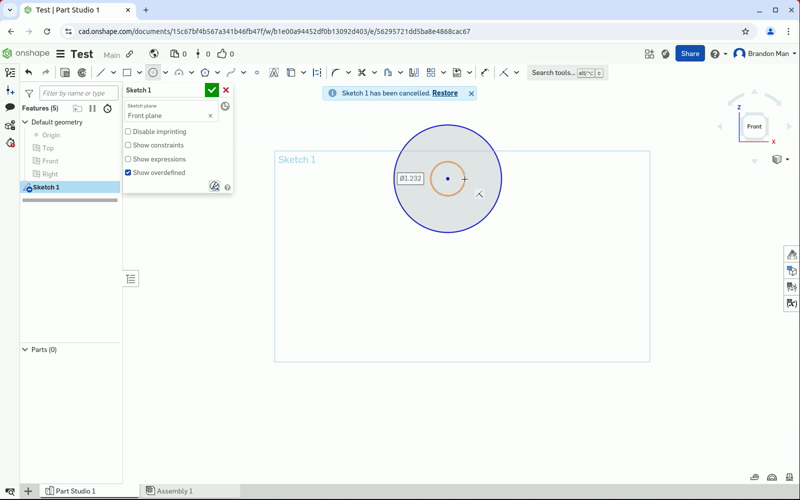
scroll(-6)
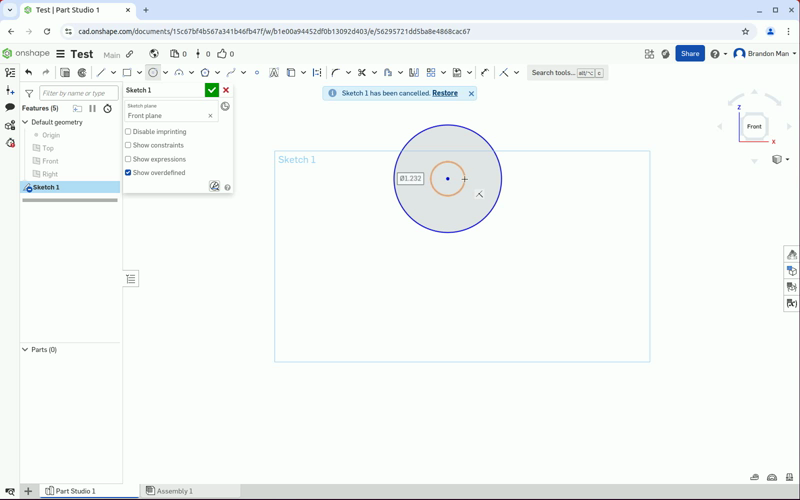
scroll(-6)
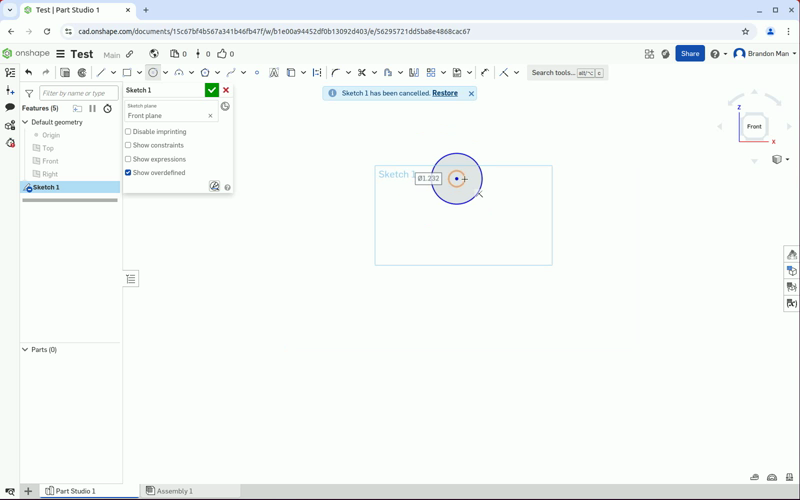
scroll(-6)
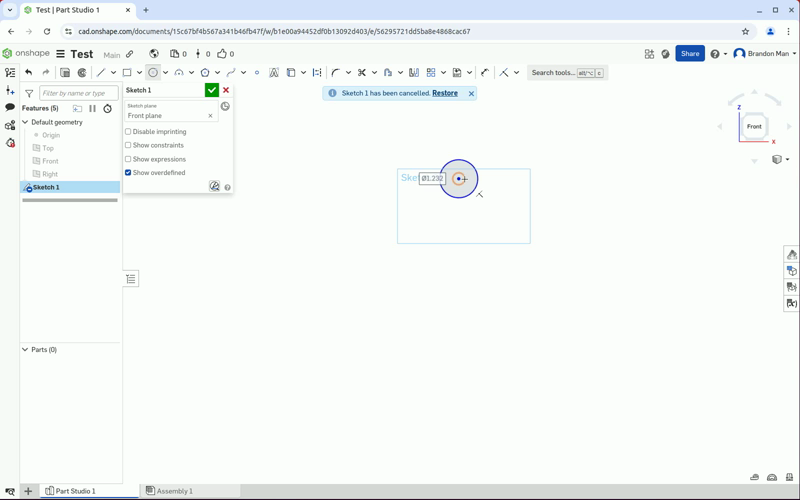
scroll(-6)
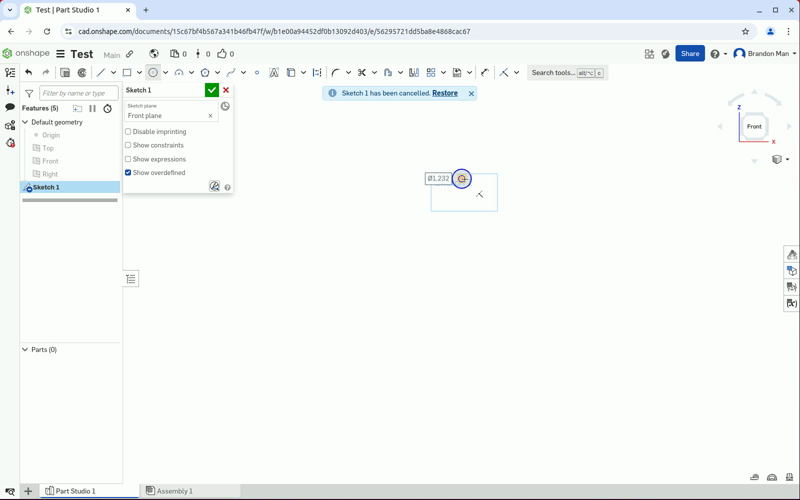
key(esc)
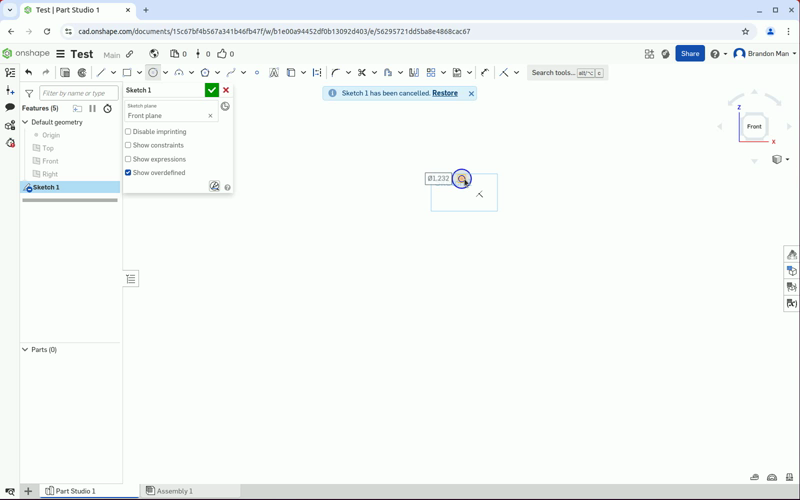
mouse_move(470, 177)
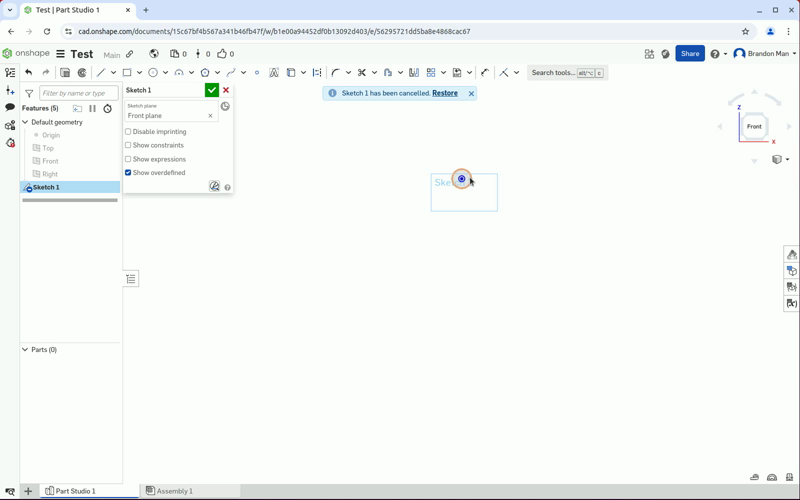
scroll(6)
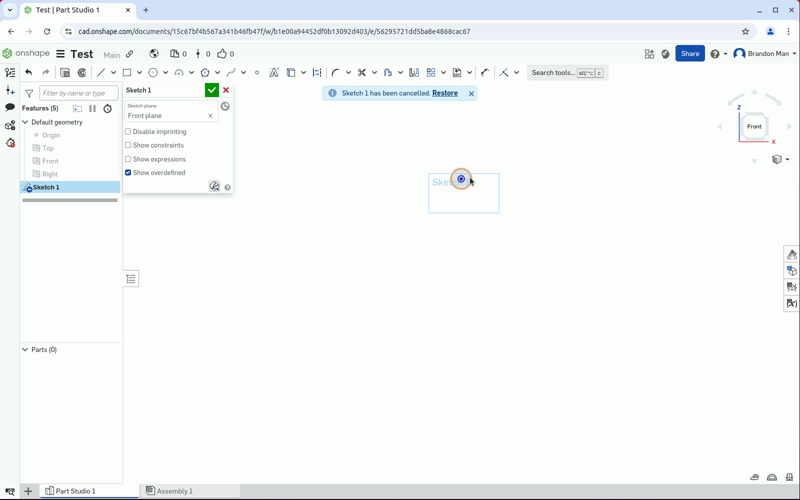
scroll(6)
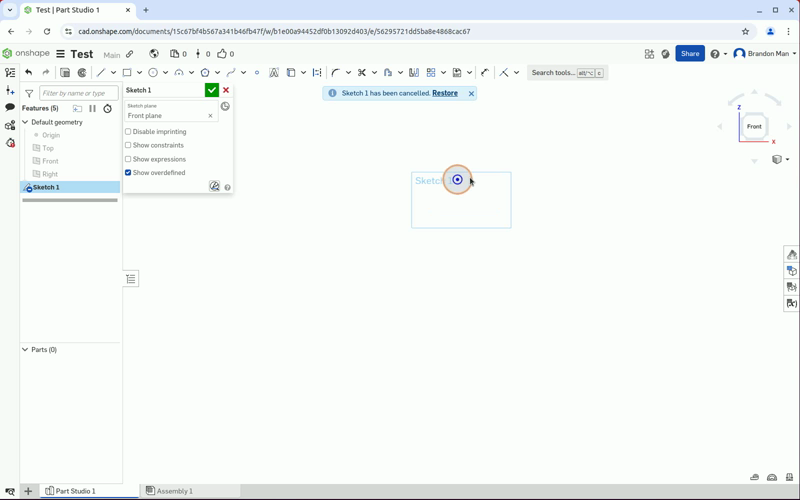
scroll(6)
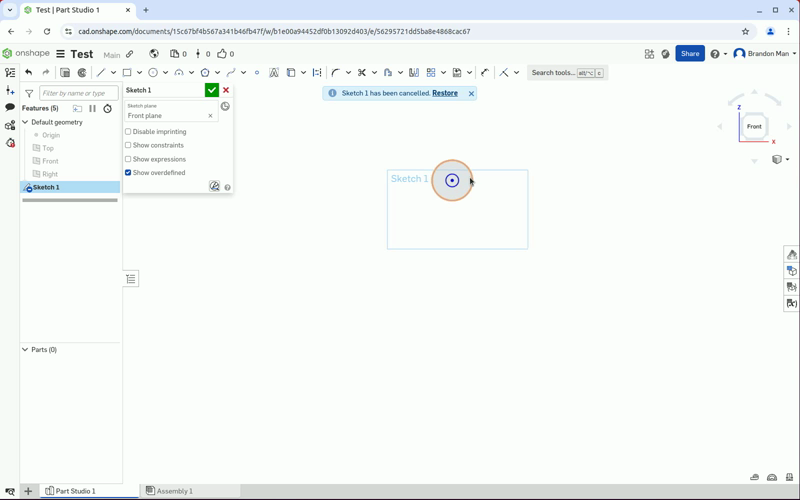
scroll(6)
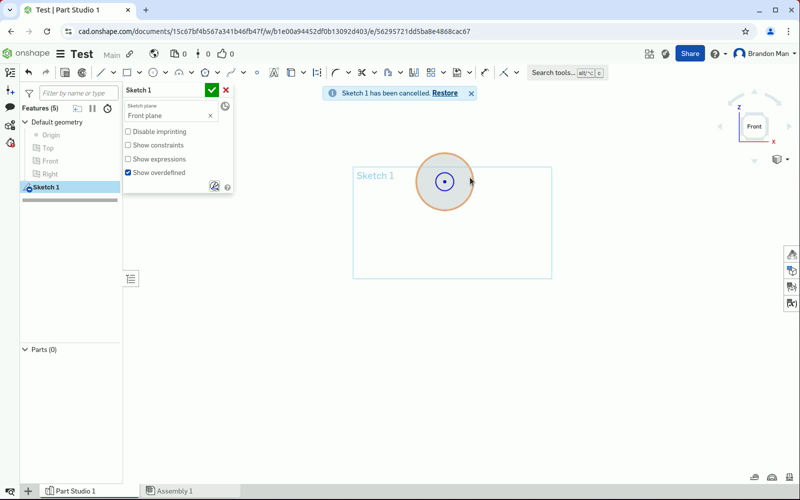
scroll(6)
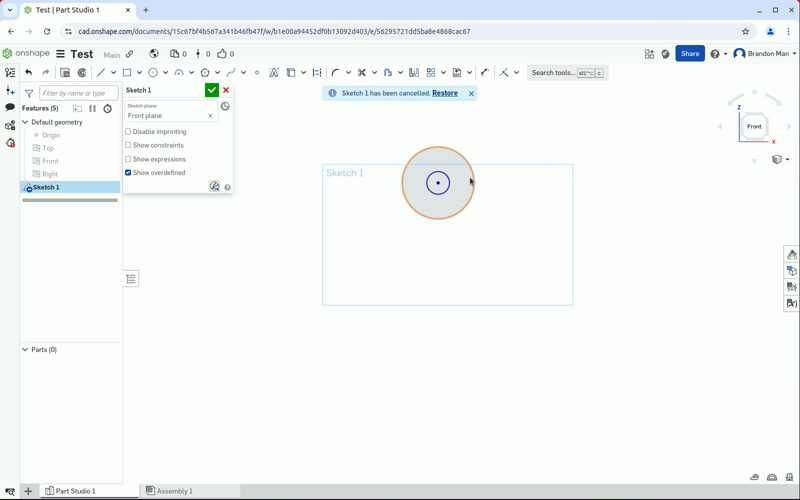
scroll(6)
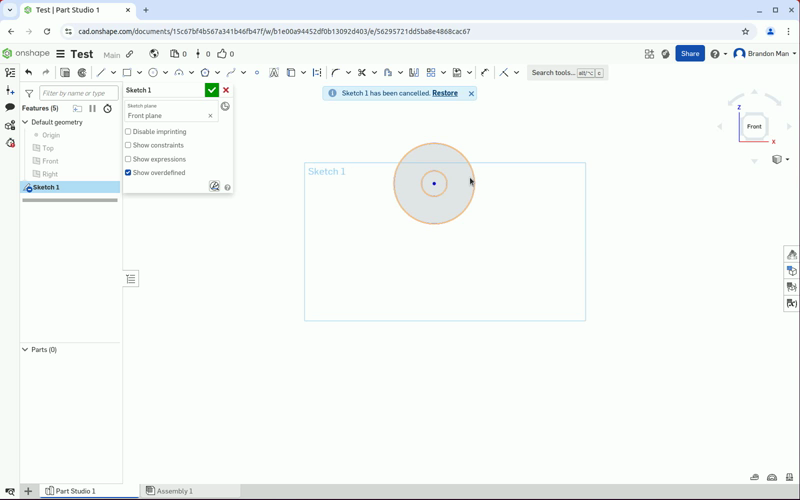
scroll(6)
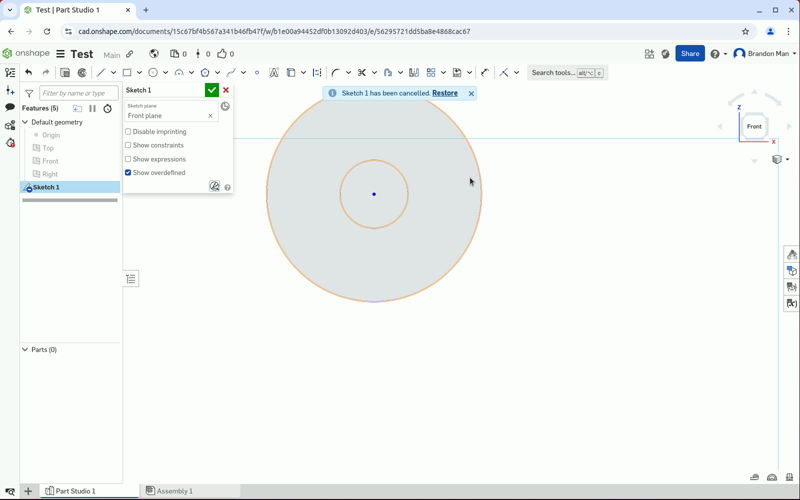
click(470, 177)
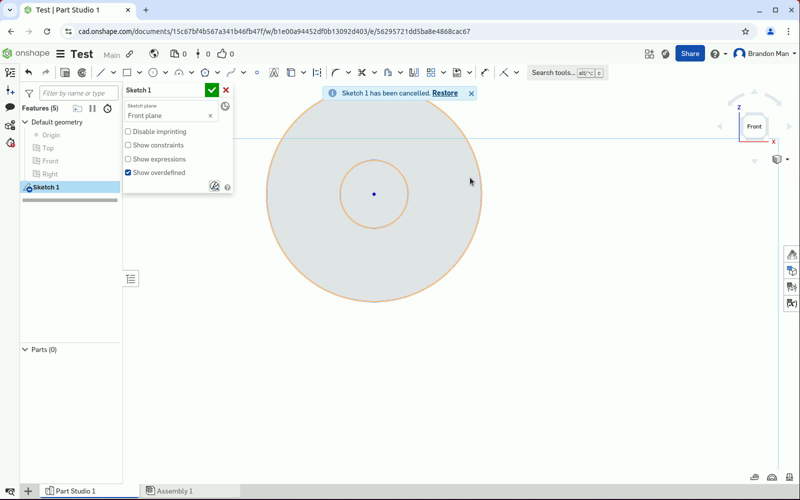
scroll(-6)
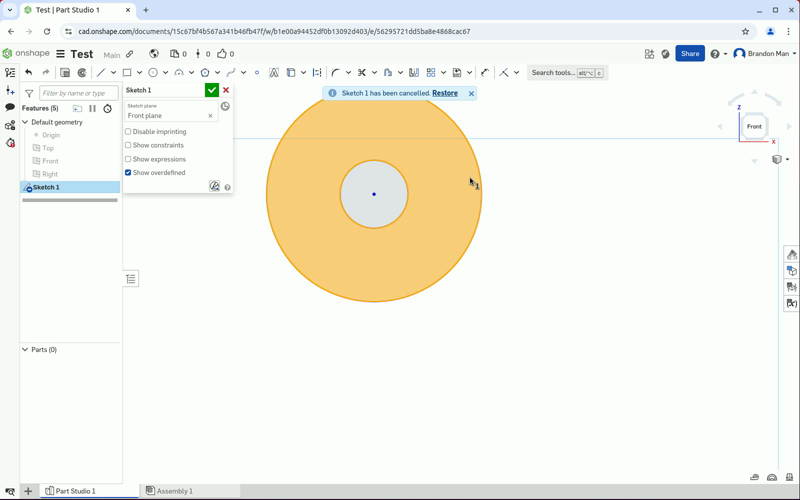
scroll(-6)
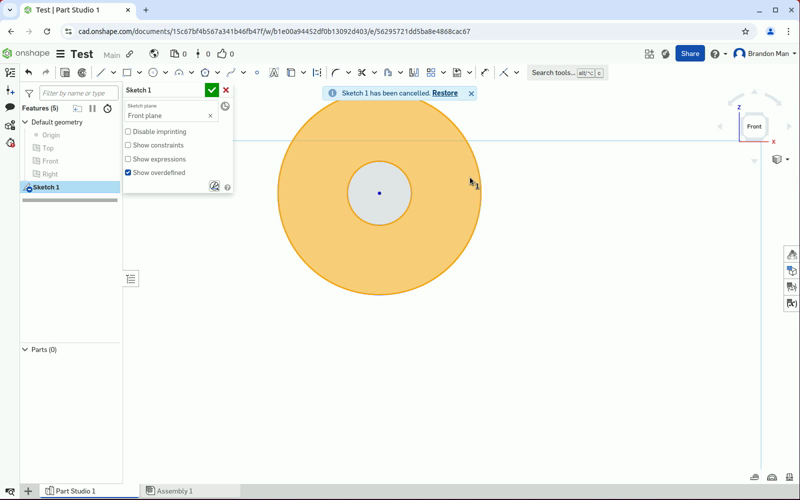
scroll(-6)
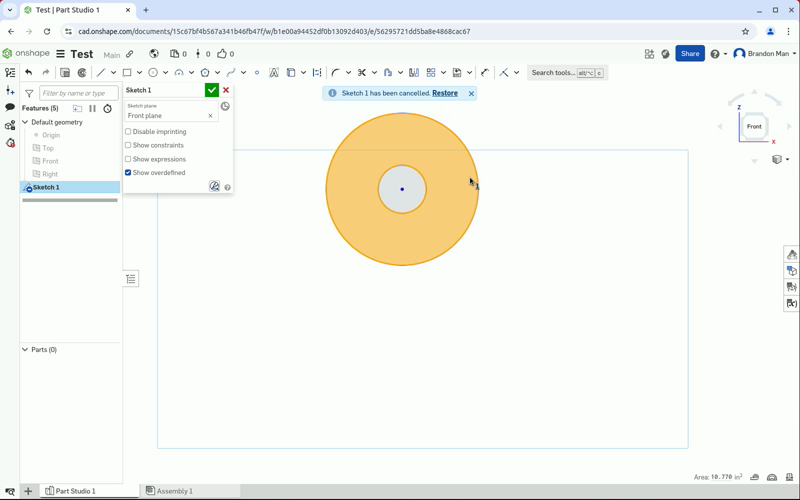
scroll(-6)
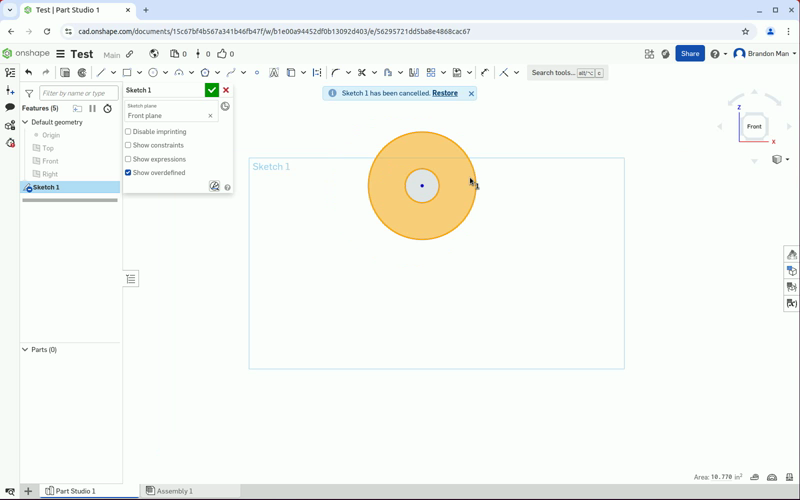
scroll(-6)
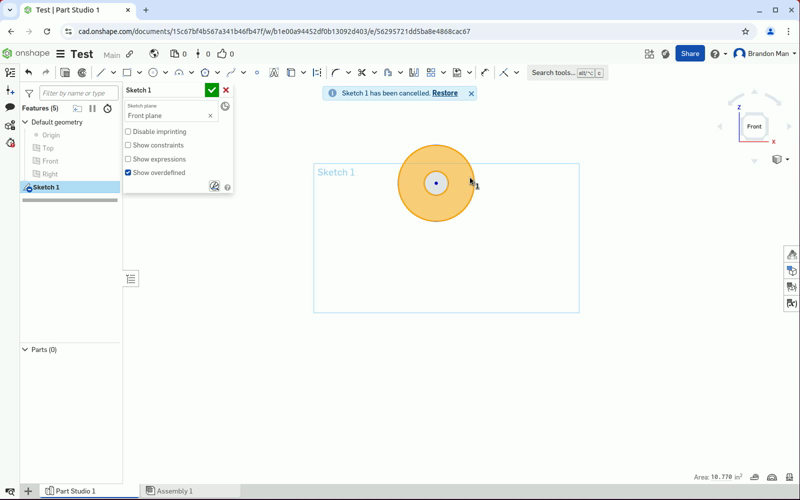
scroll(-6)
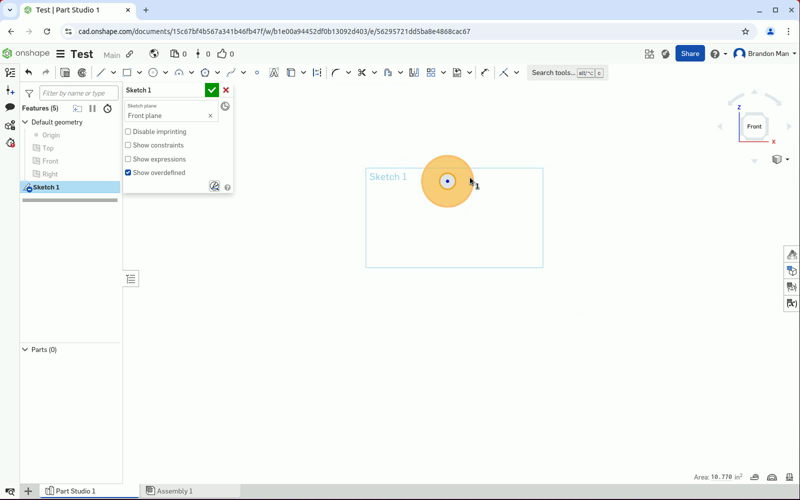
scroll(-6)
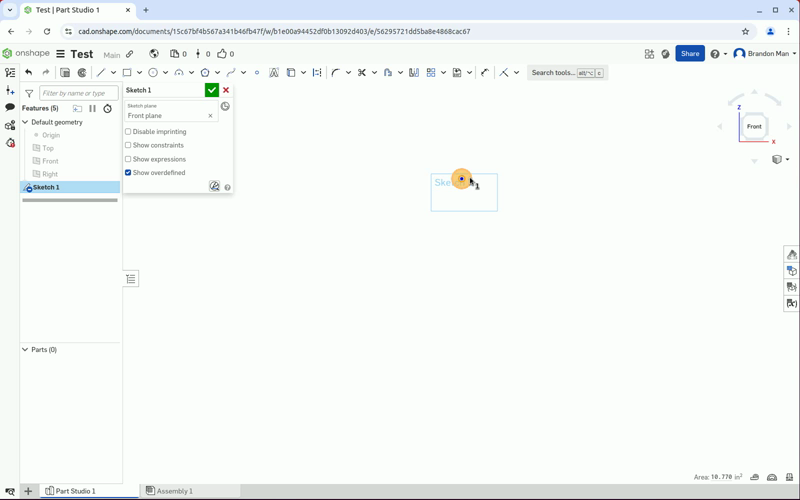
mouse_move(73, 352)
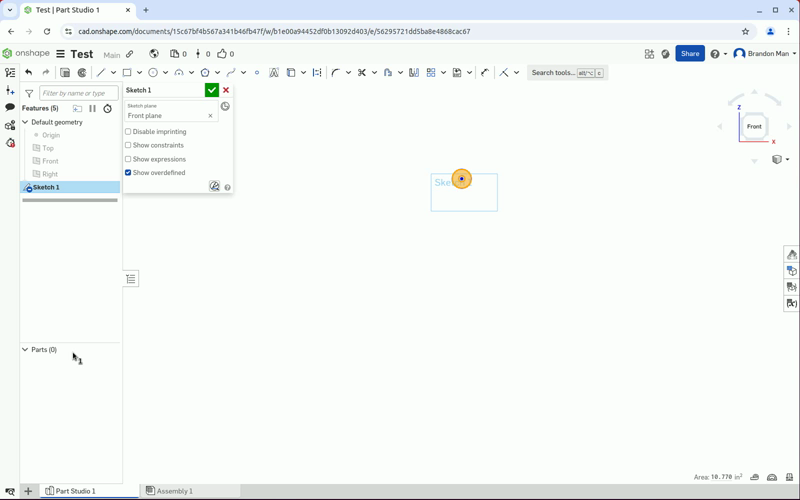
key(shift+y)
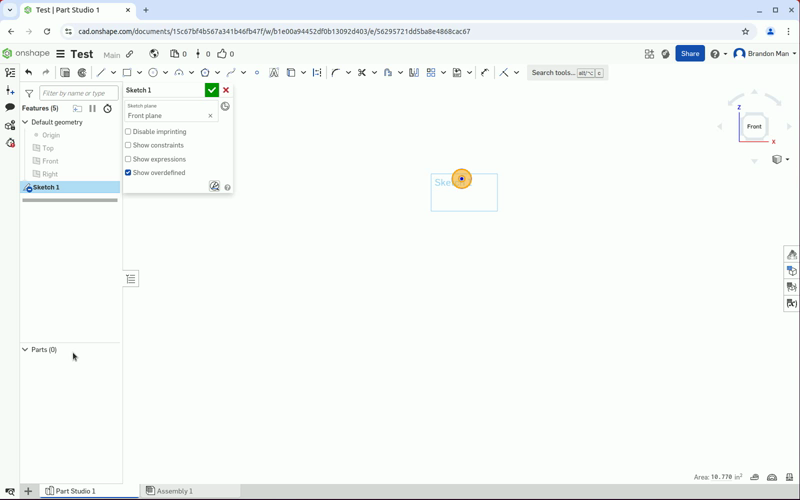
key(shift+e)
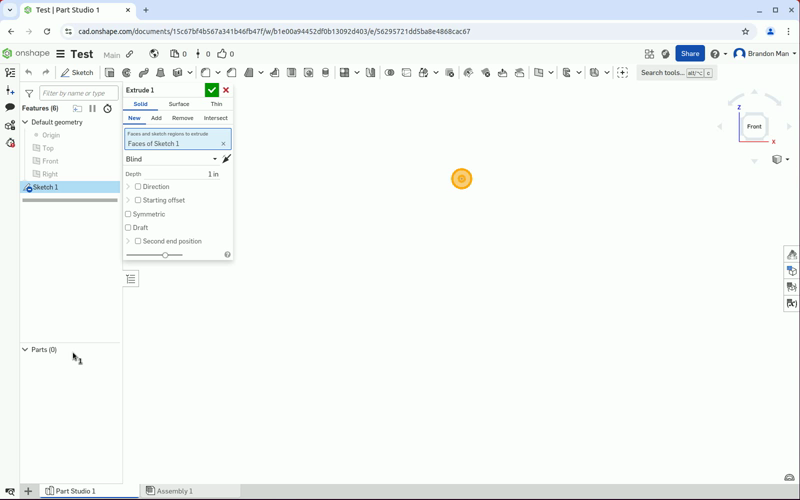
mouse_move(143, 106)
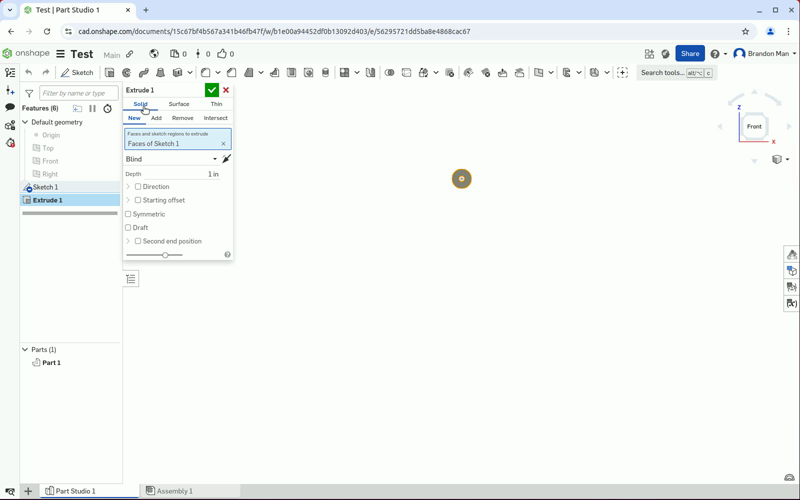
click(143, 106)
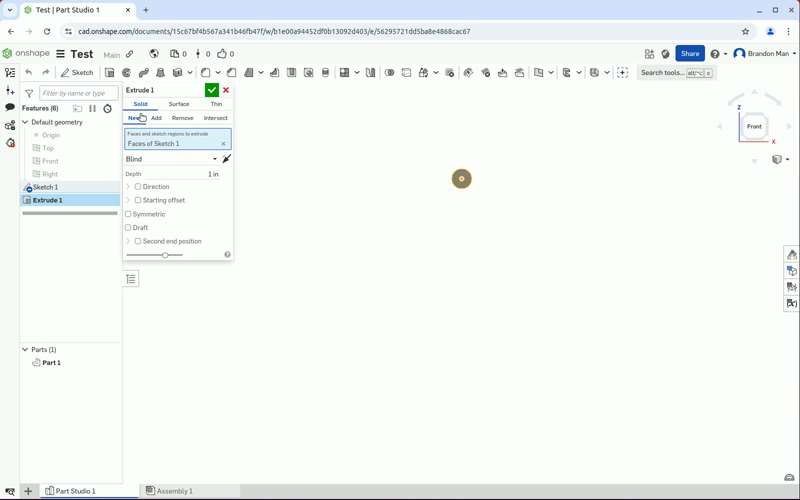
mouse_move(137, 120)
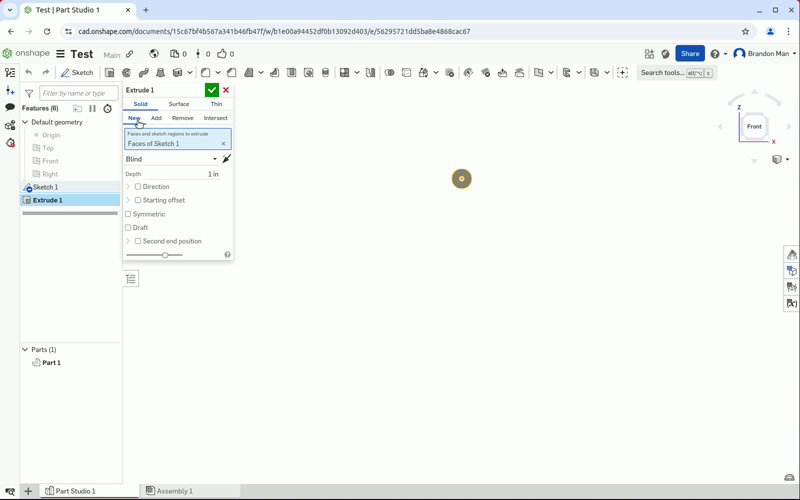
click(137, 120)
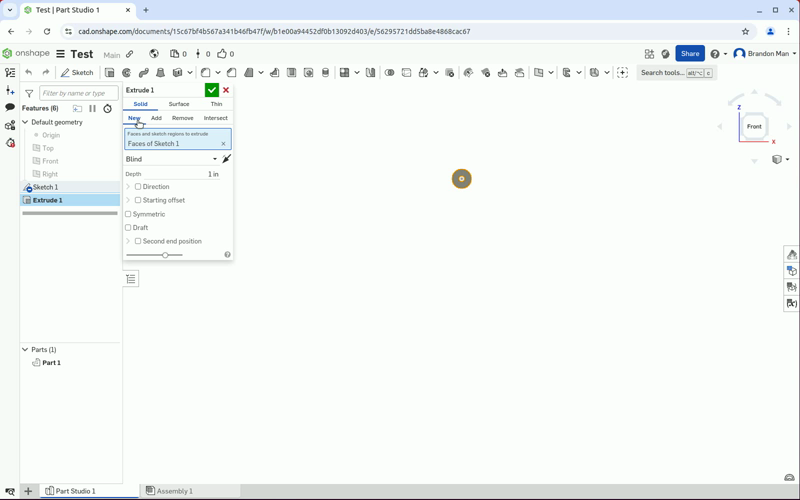
key(tab, 4)
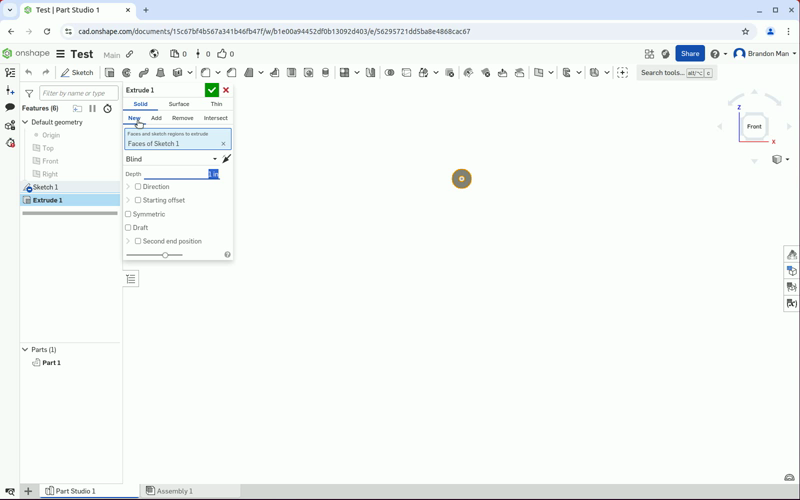
text(0.481)
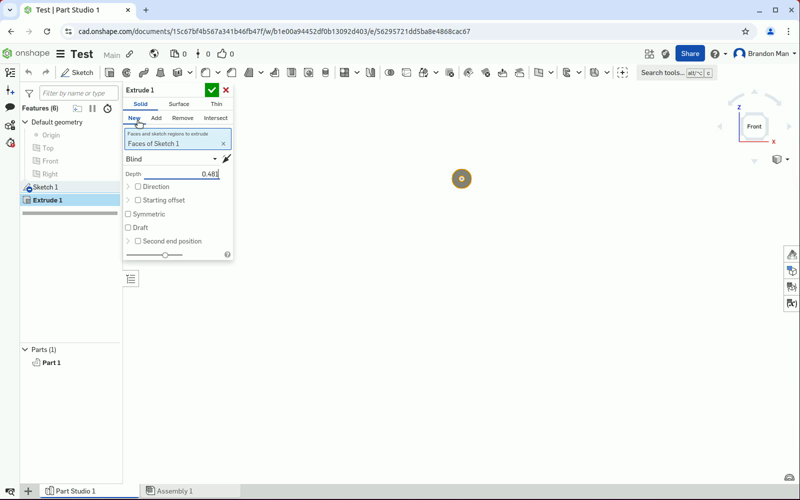
key(enter)
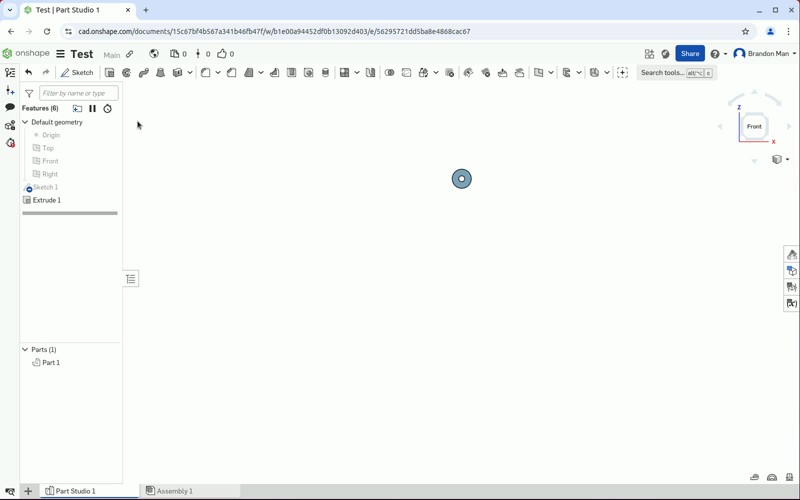
key(shift+h)
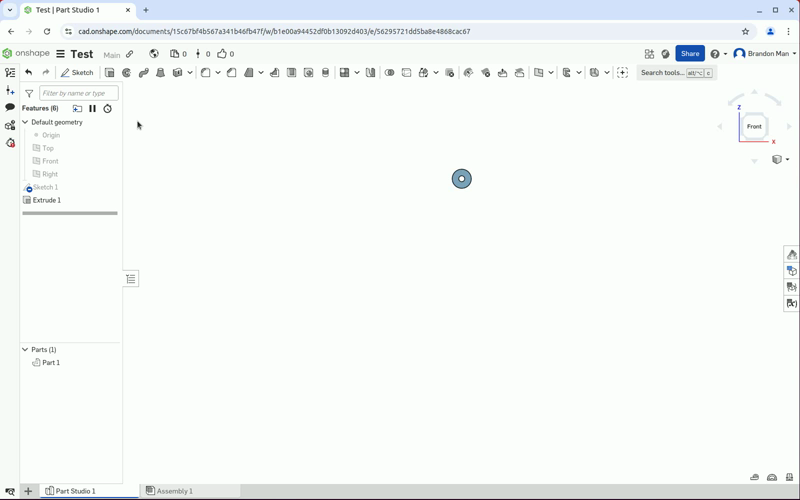
key(shift+h)
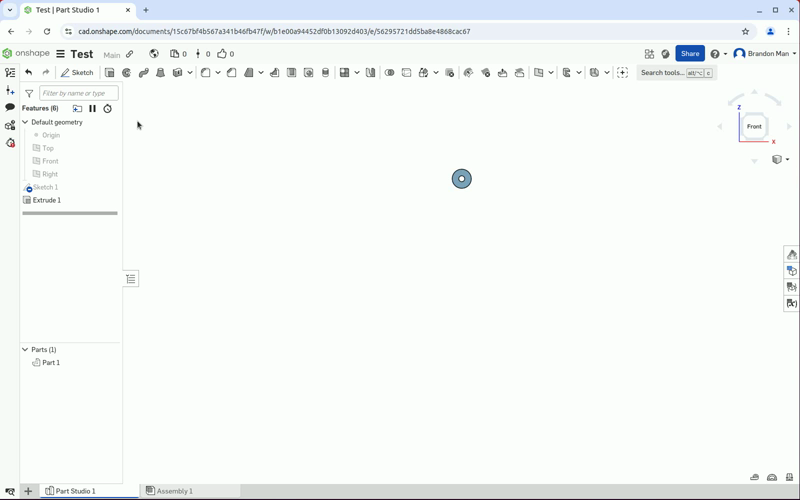
mouse_move(73, 189)
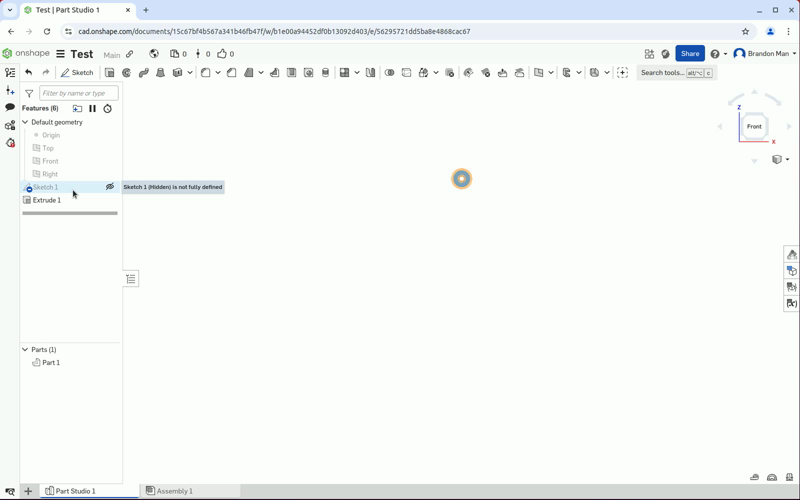
click(73, 189)
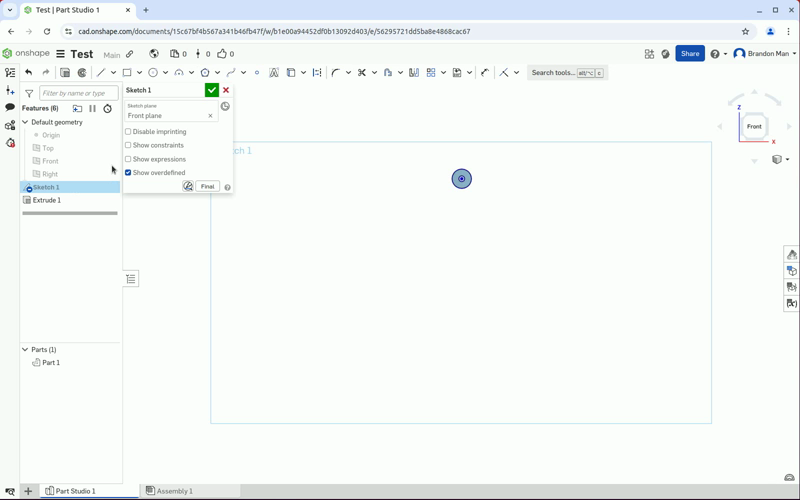
mouse_move(229, 92)
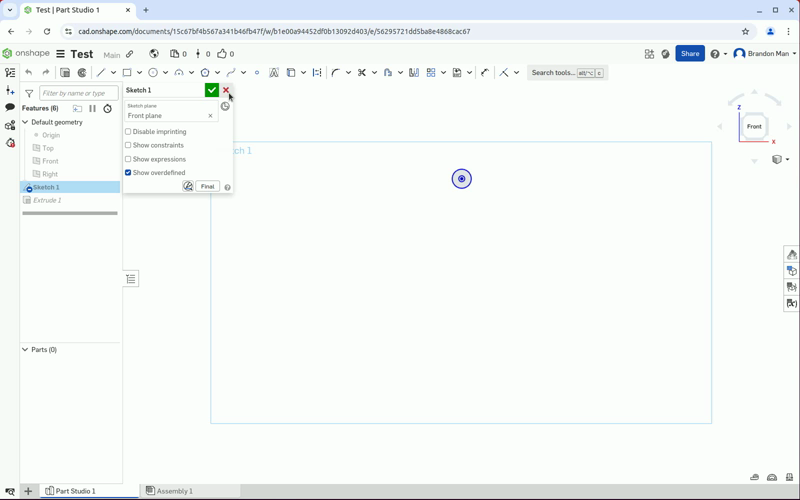
click(229, 92)
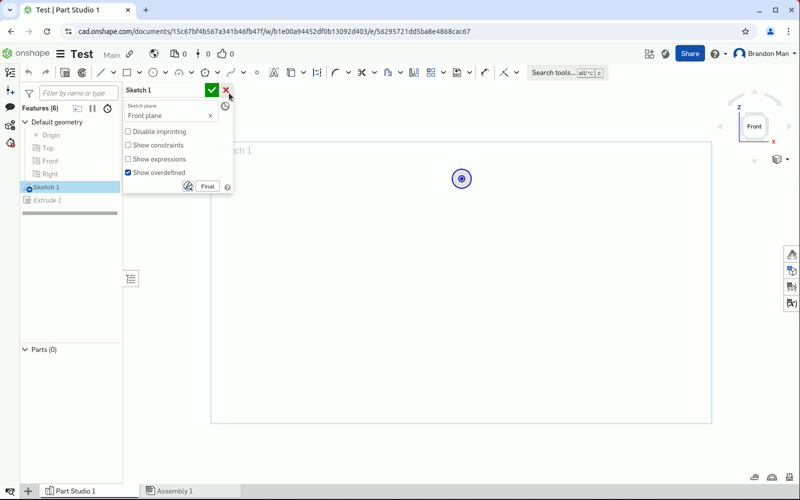
key(shift+s)
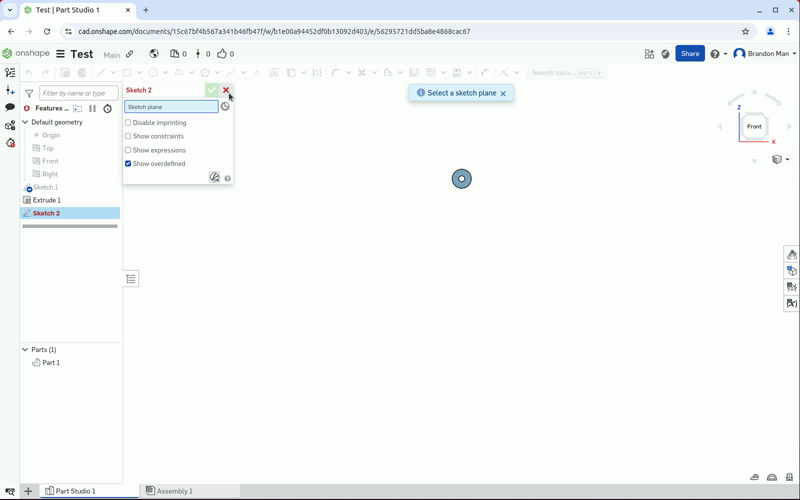
mouse_move(73, 163)
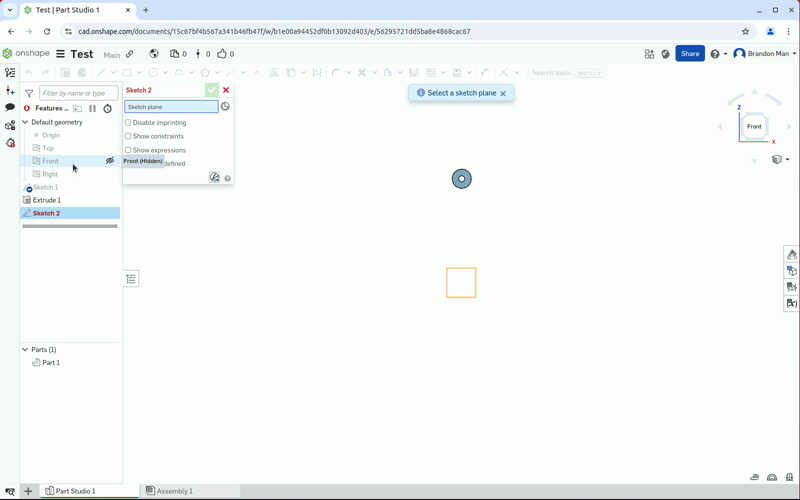
click(73, 163)
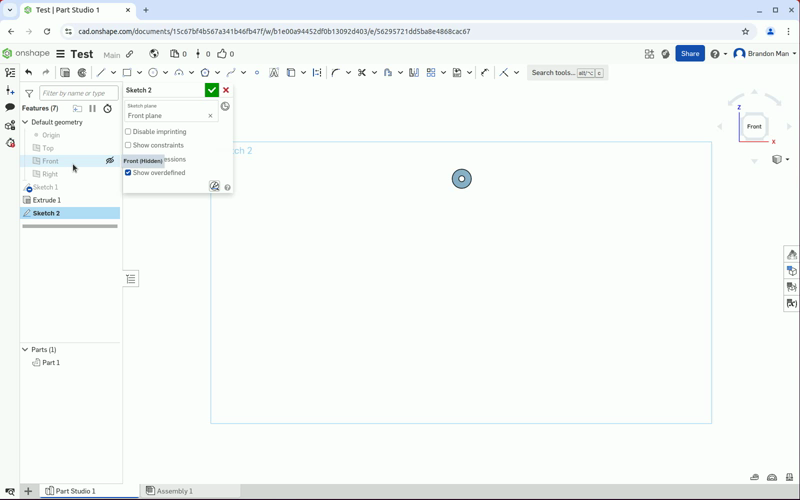
mouse_move(73, 352)
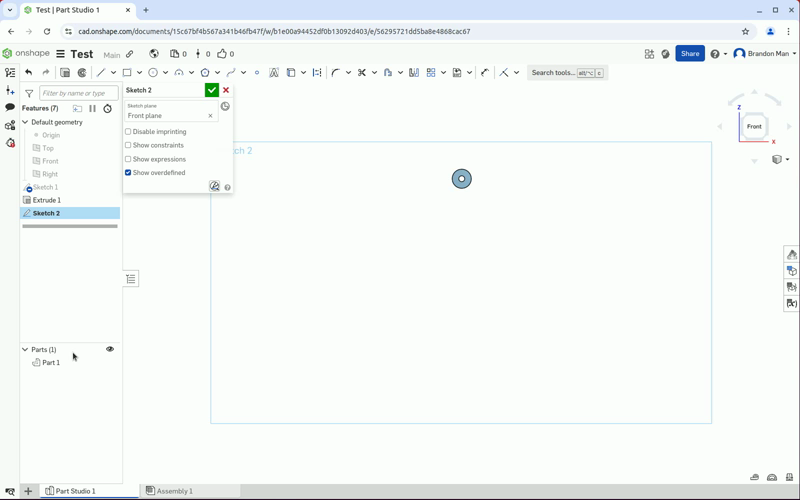
key(y)
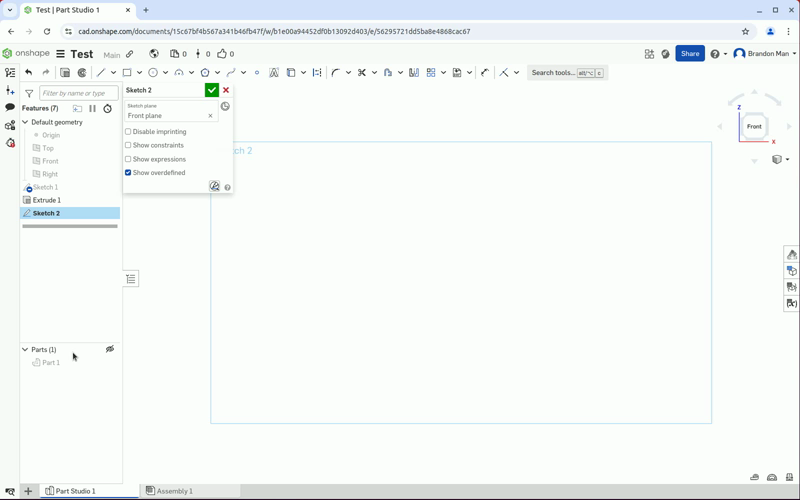
key(a)
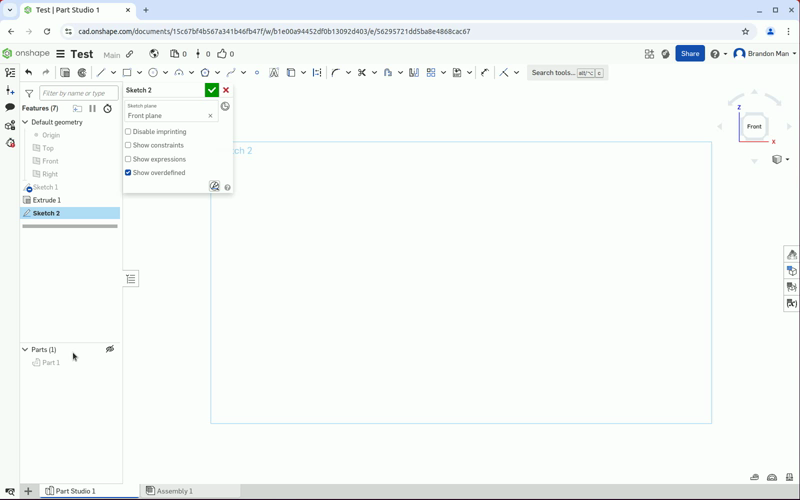
key_down(shift)
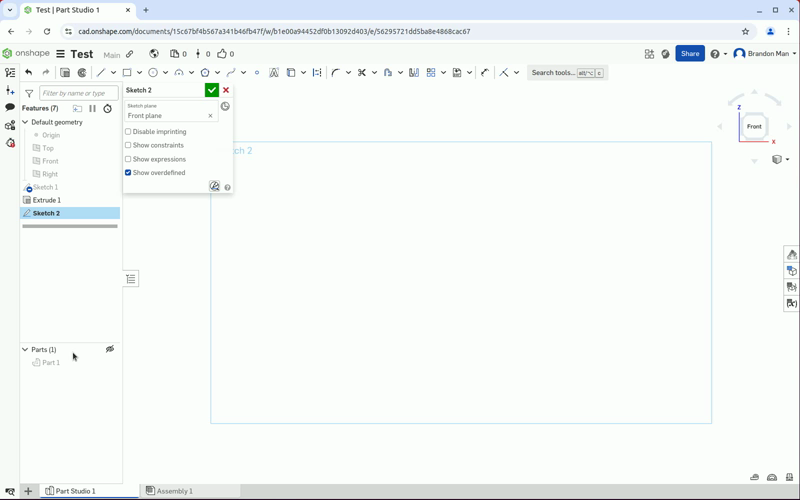
mouse_move(446, 222)
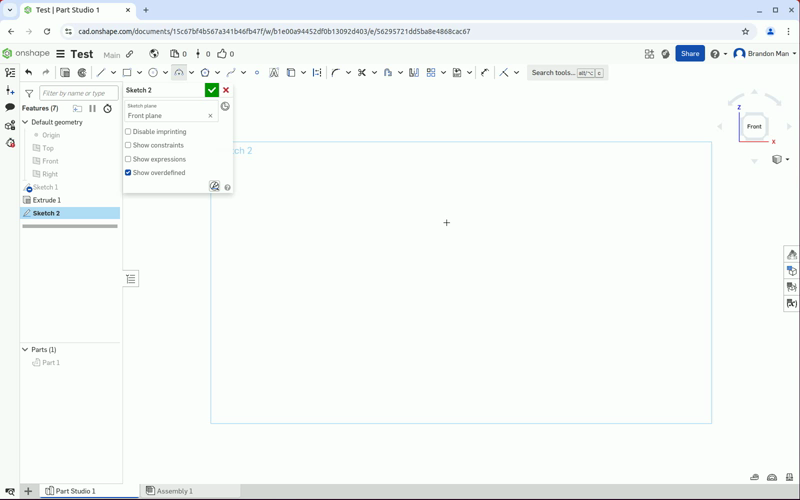
click(446, 222)
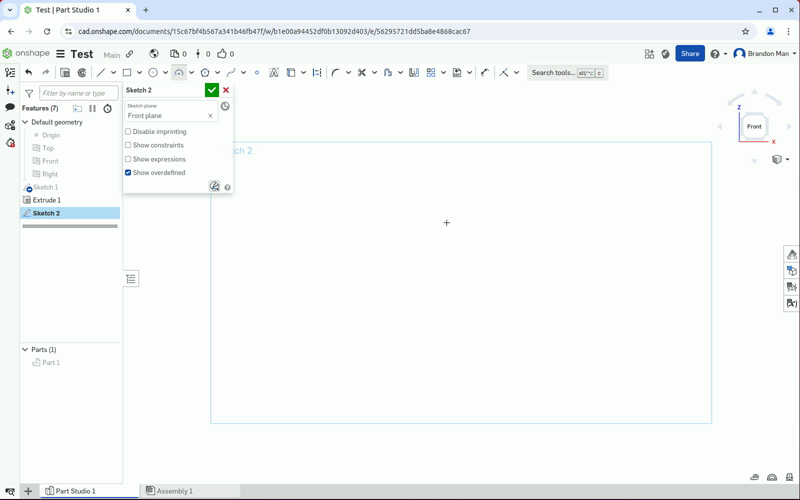
key_up(shift)
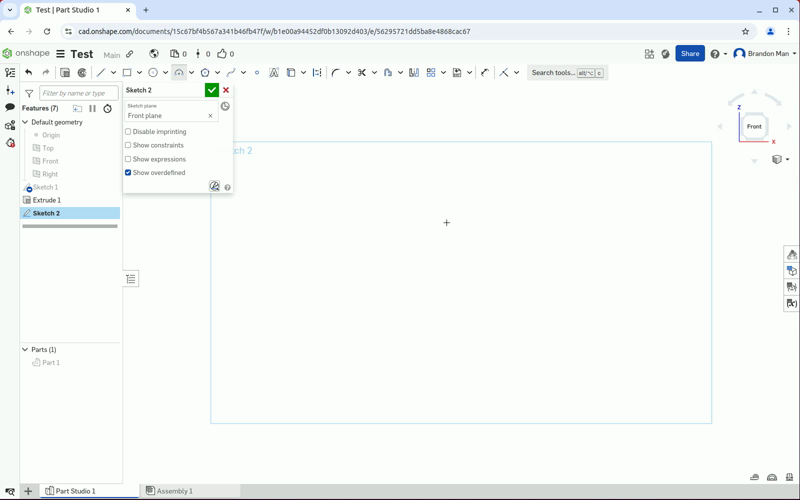
key_down(shift)
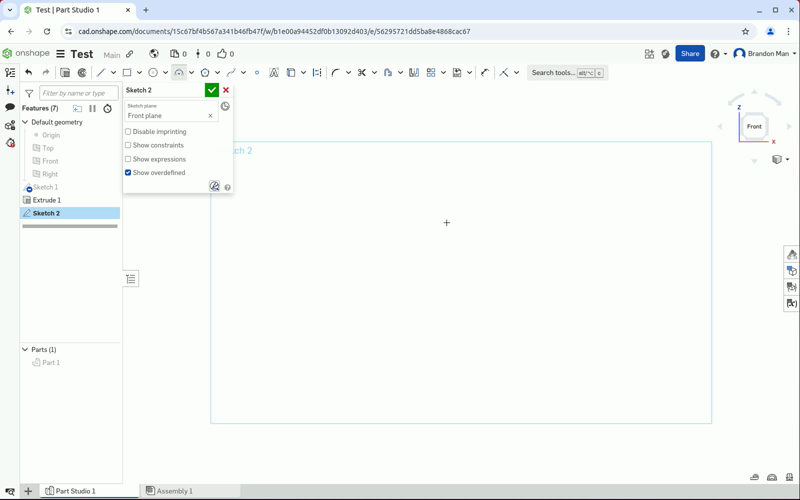
mouse_move(474, 222)
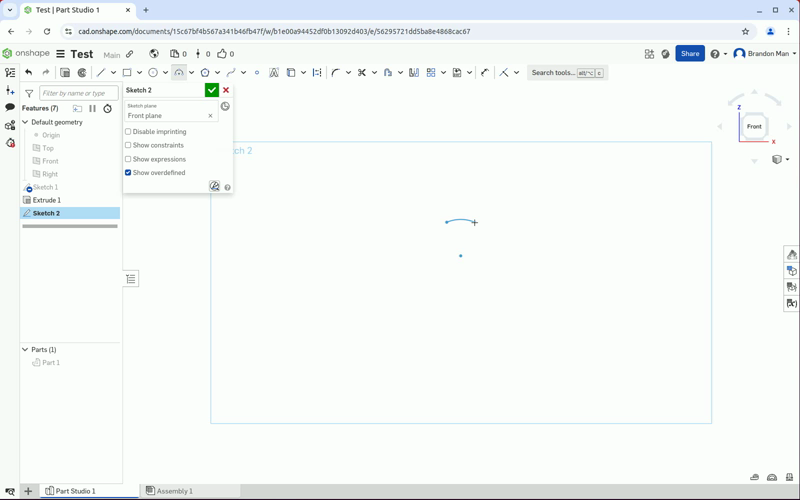
click(474, 222)
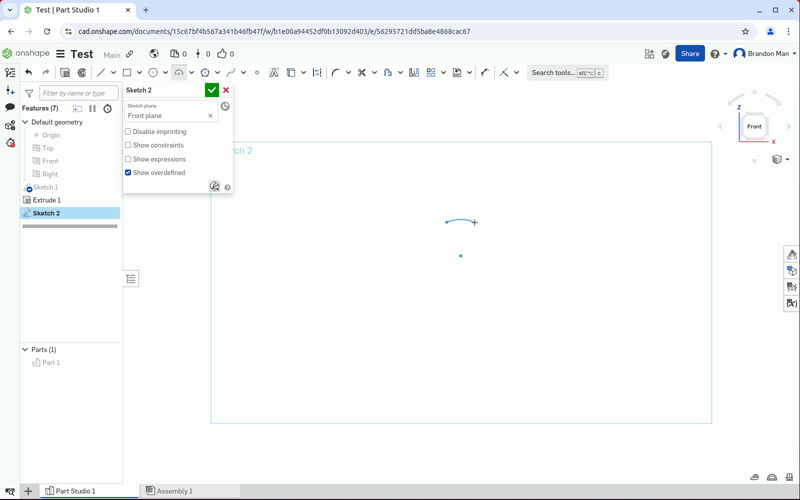
mouse_move(460, 211)
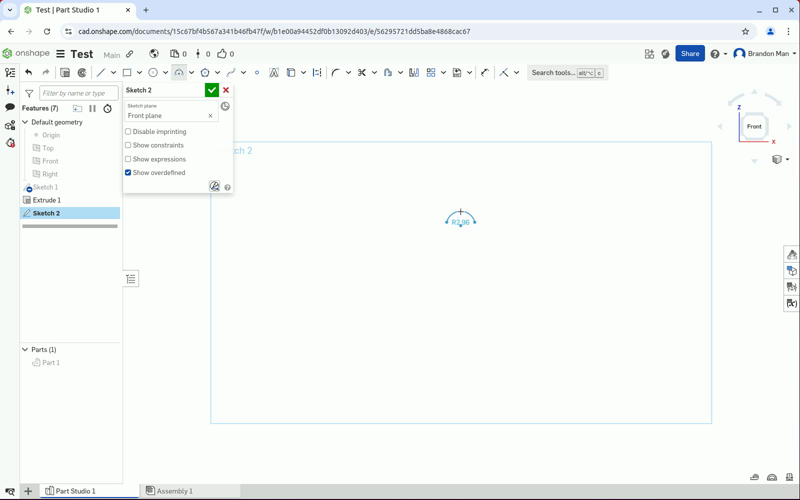
click(460, 211)
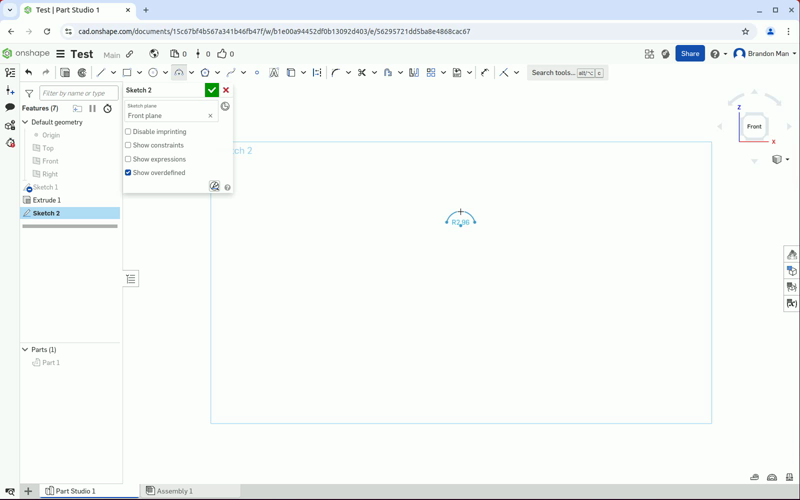
key_up(shift)
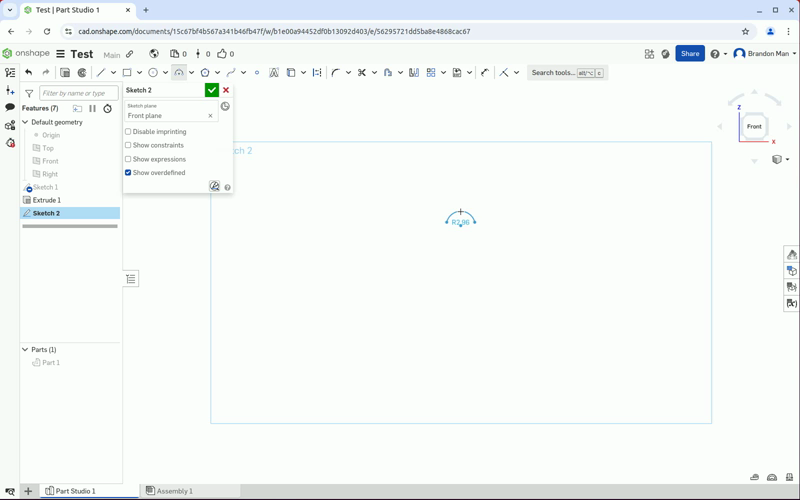
key(esc)
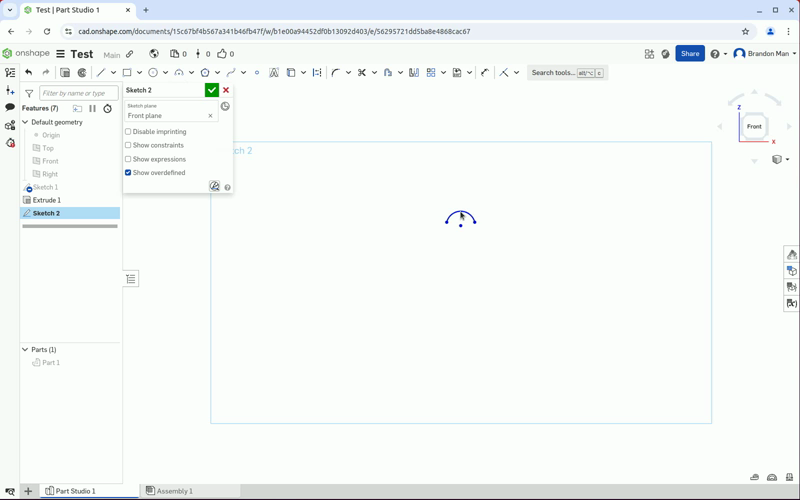
key(l)
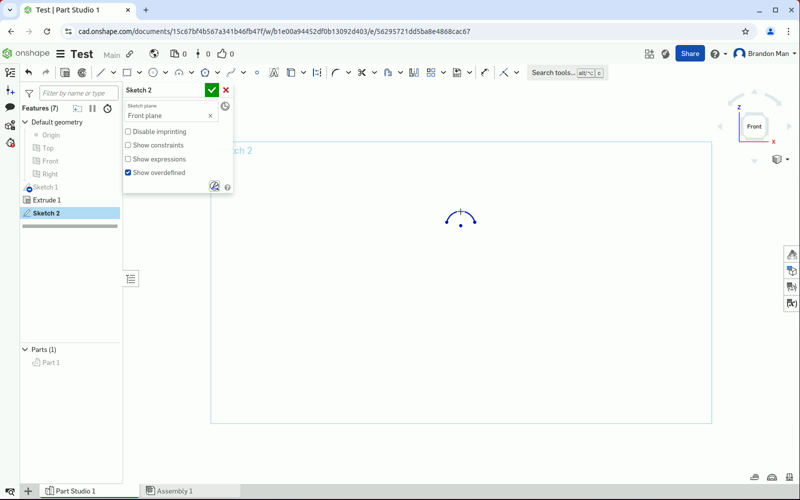
mouse_move(474, 222)
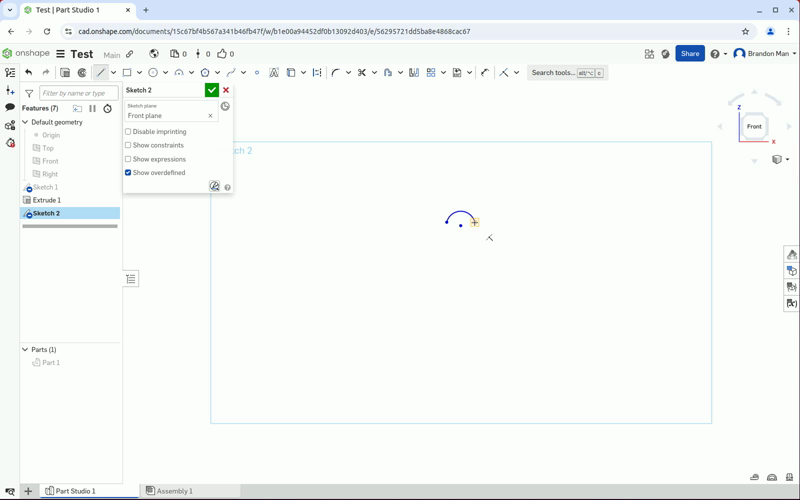
click(474, 222)
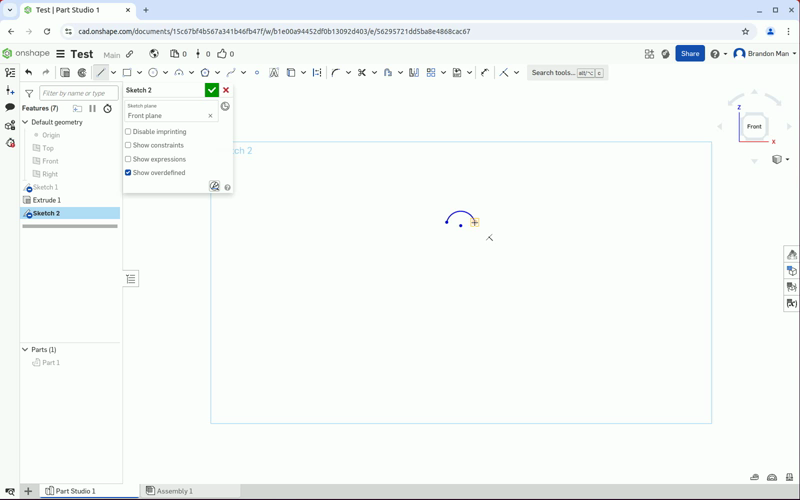
key_down(shift)
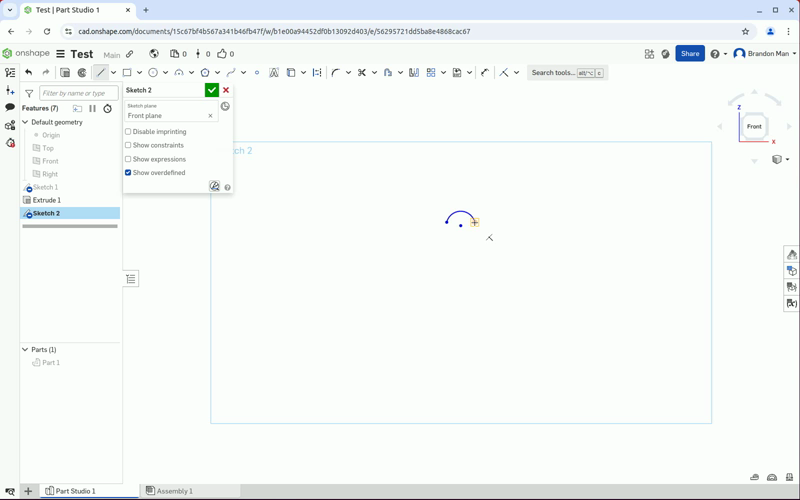
mouse_move(504, 222)
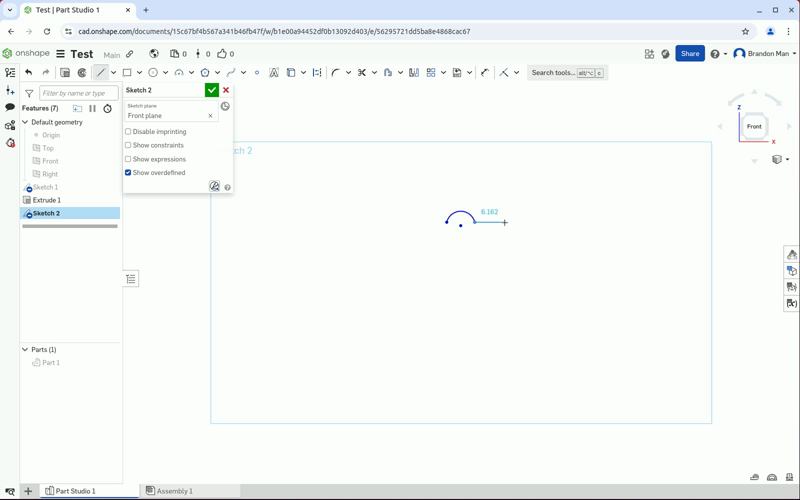
mouse_move(469, 179)
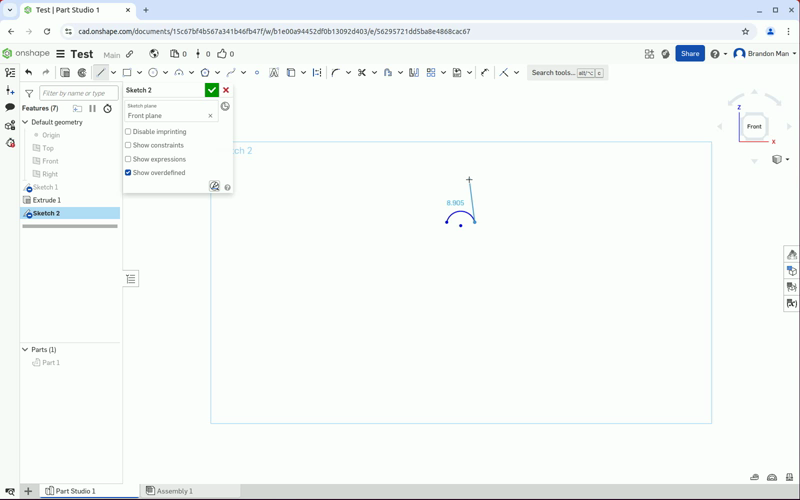
click(469, 179)
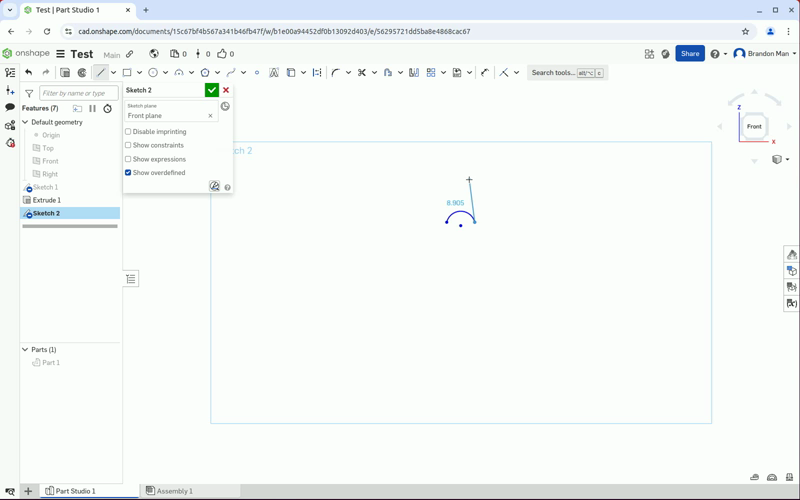
key_up(shift)
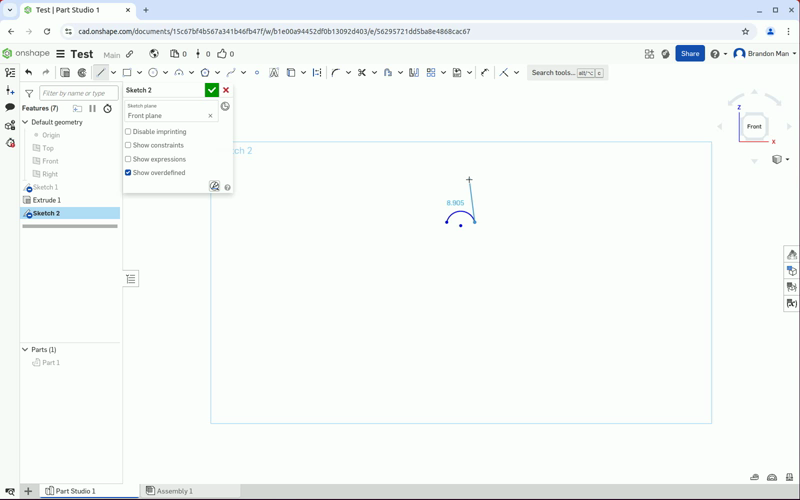
key(esc)
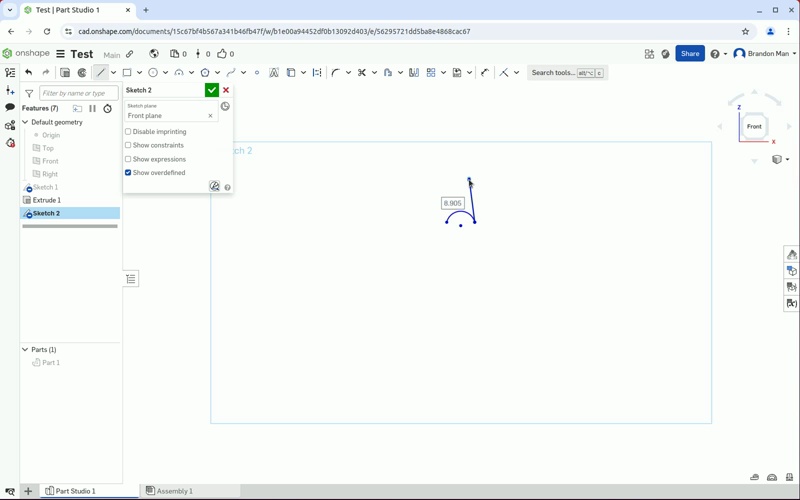
key(a)
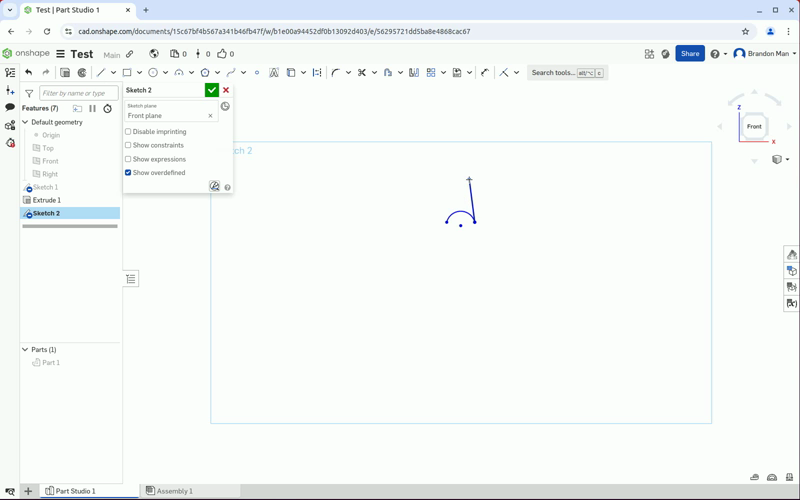
mouse_move(469, 179)
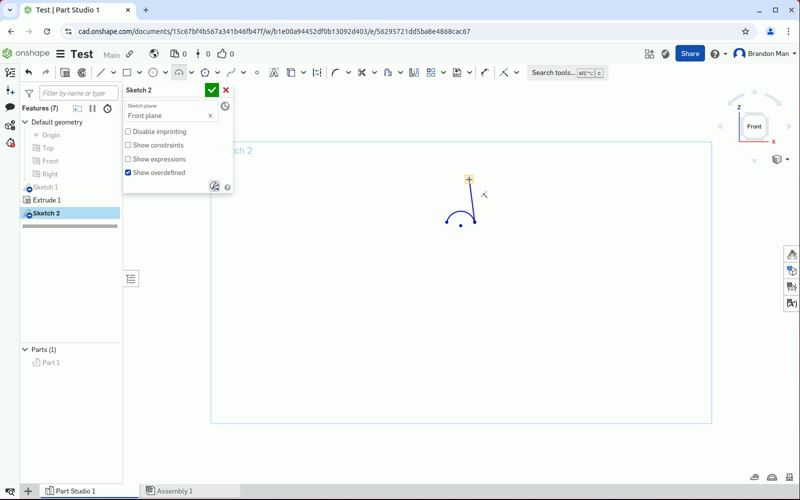
click(469, 179)
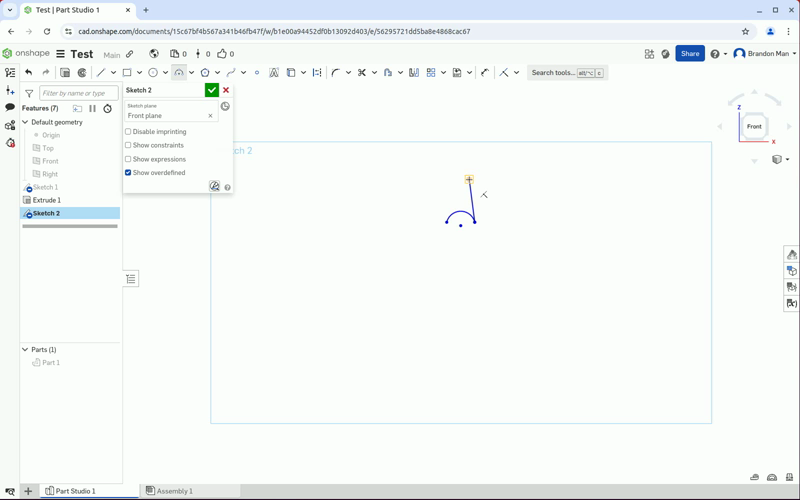
key_down(shift)
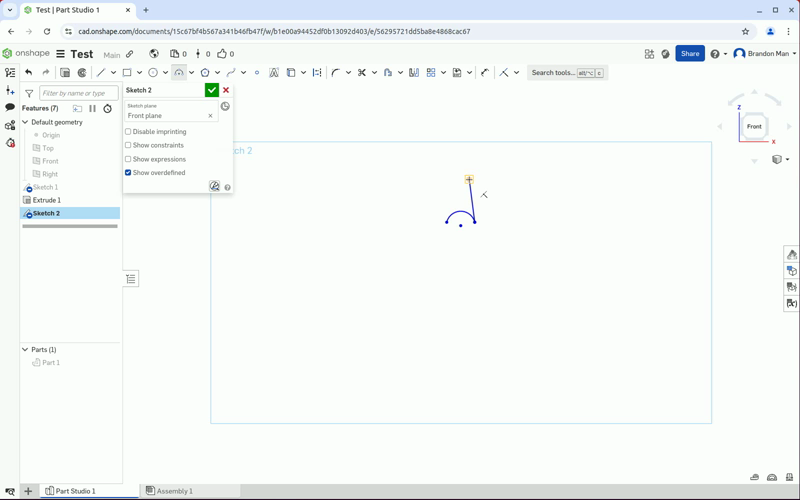
mouse_move(452, 179)
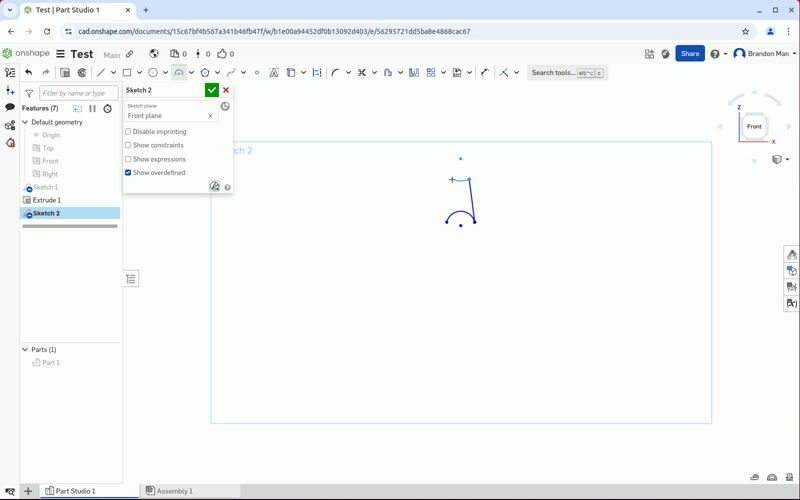
click(452, 179)
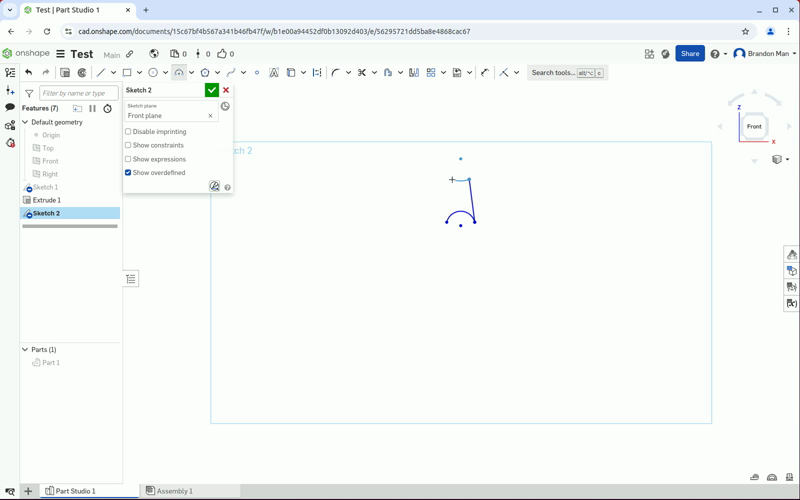
mouse_move(460, 187)
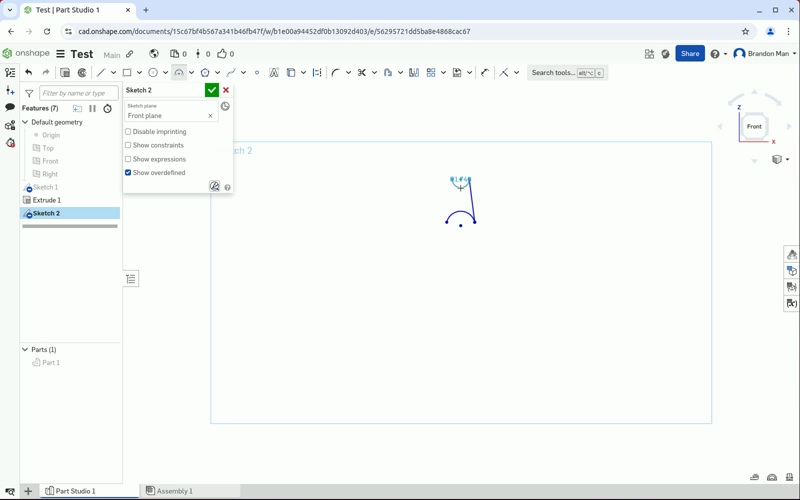
click(460, 187)
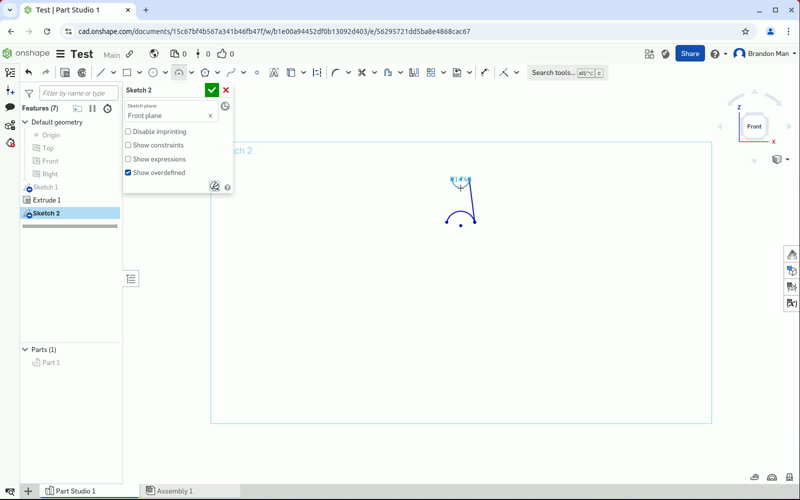
key_up(shift)
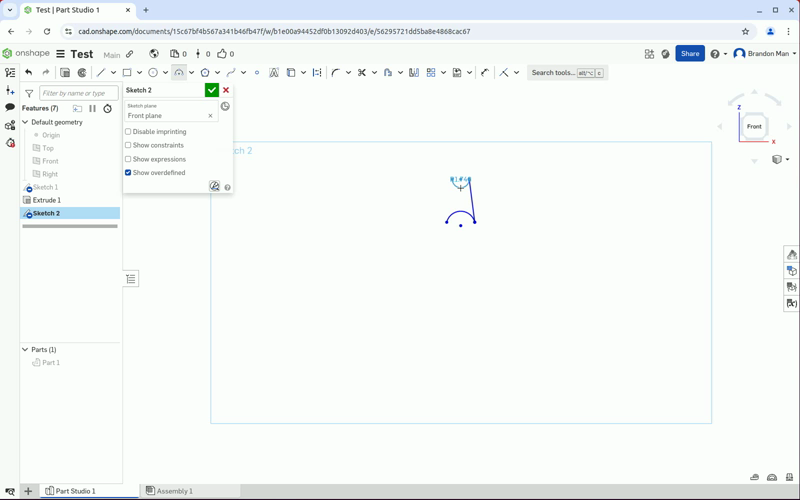
key(esc)
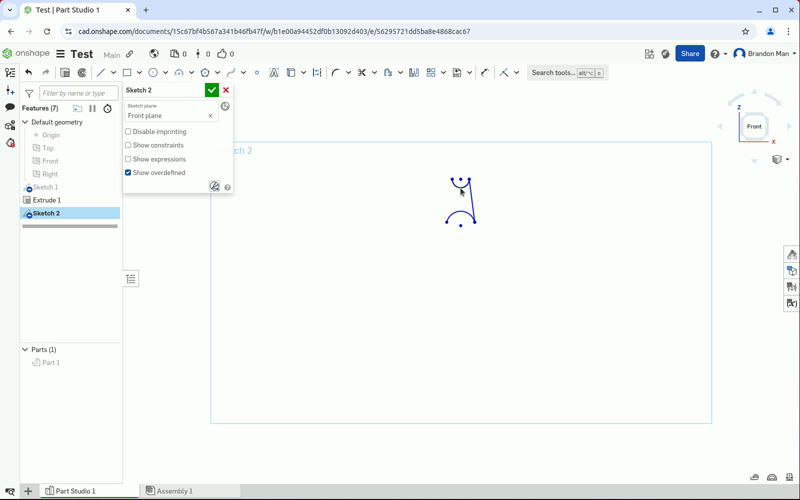
key(l)
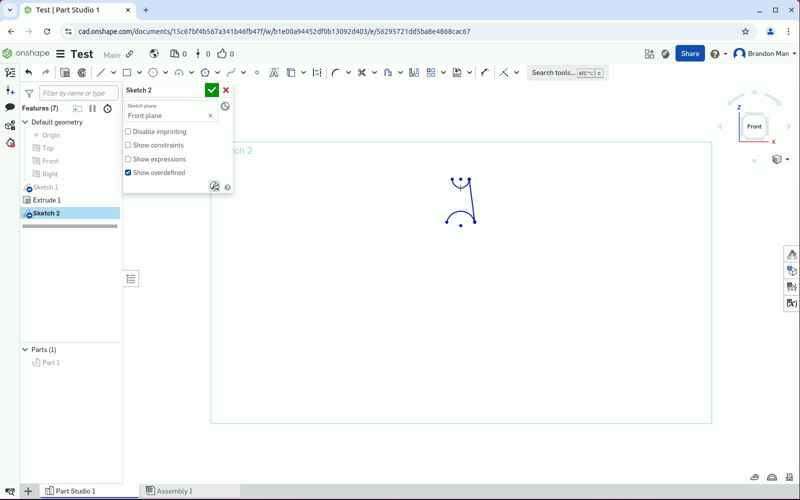
mouse_move(452, 179)
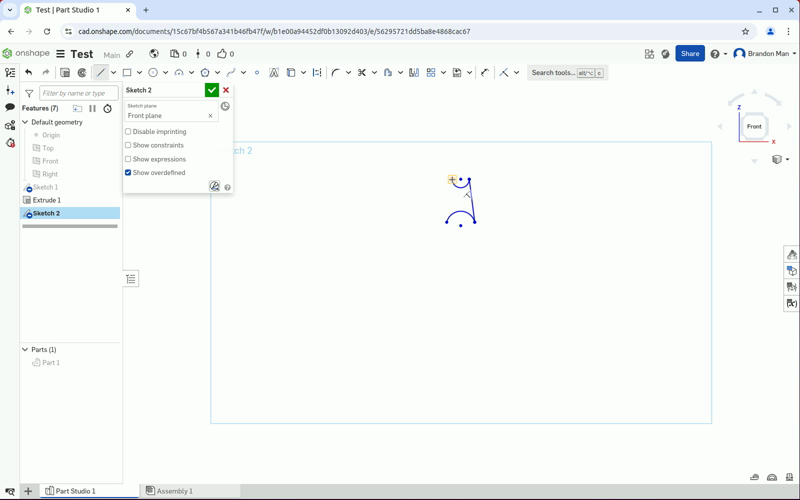
click(452, 179)
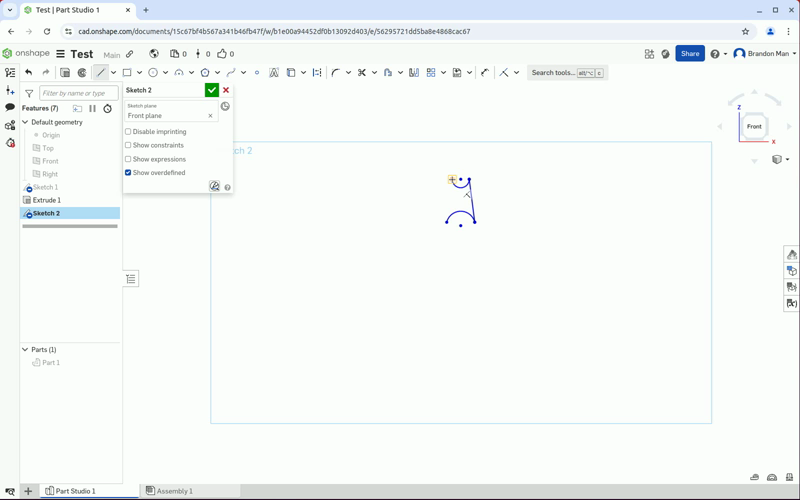
mouse_move(482, 179)
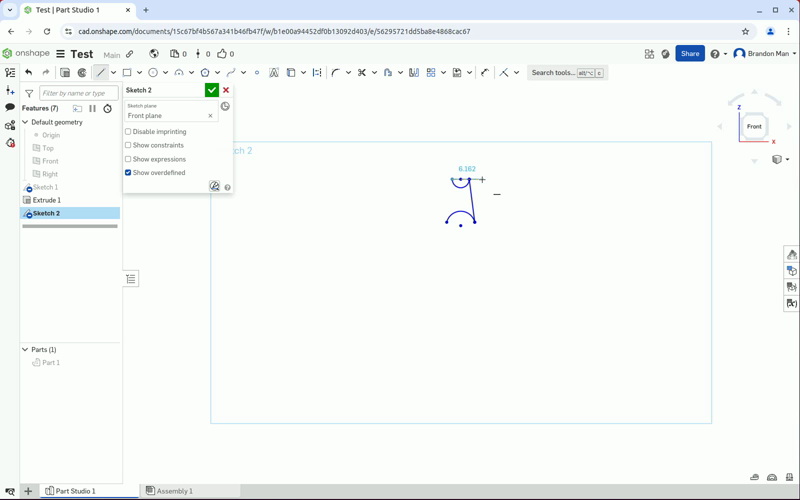
key_down(shift)
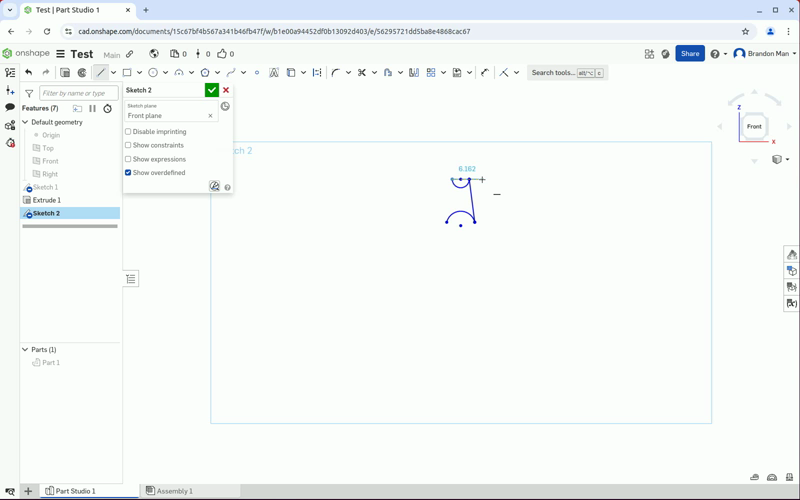
mouse_move(446, 222)
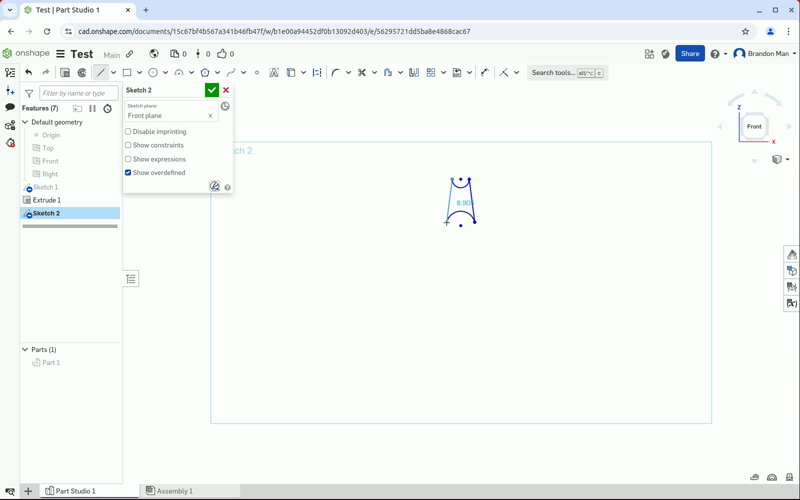
key_up(shift)
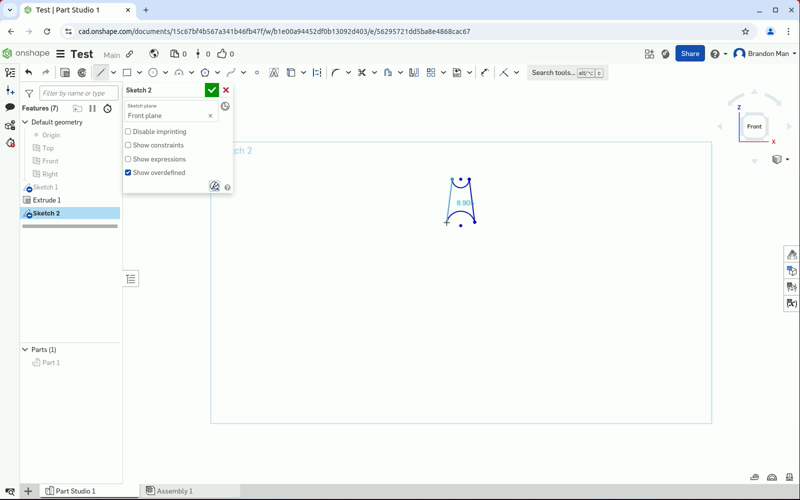
click(446, 222)
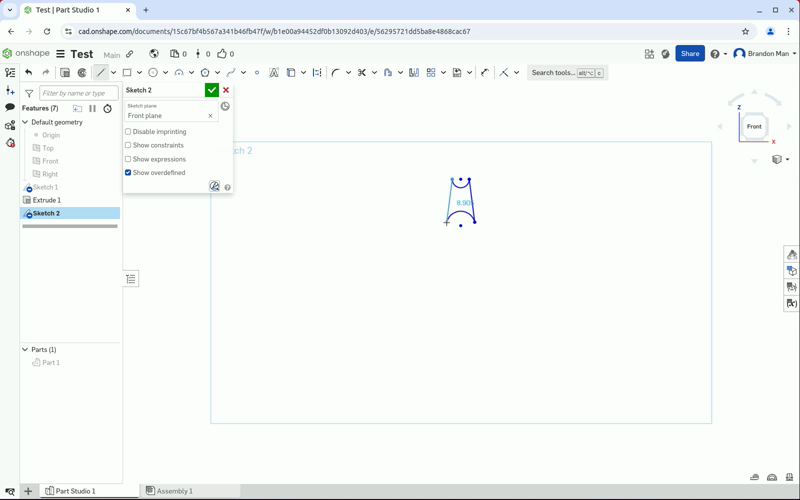
key(esc)
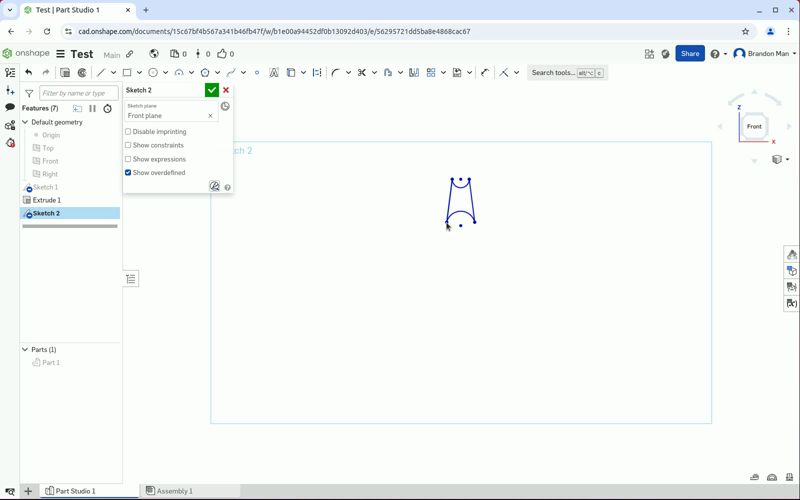
key(c)
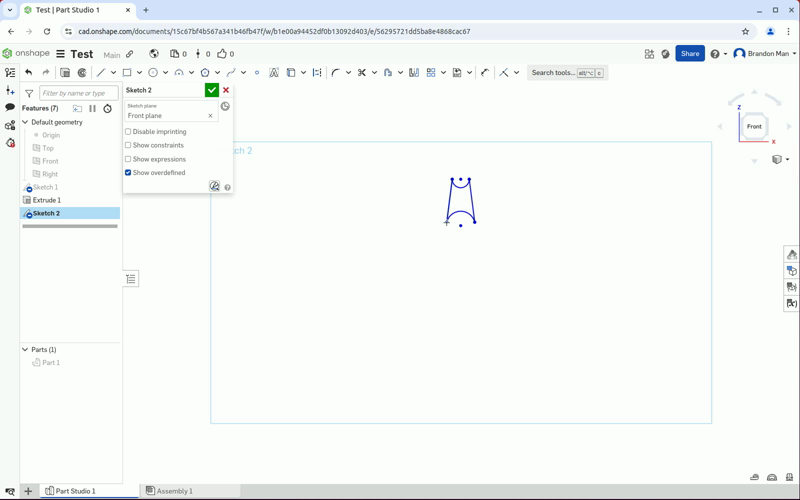
key_down(shift)
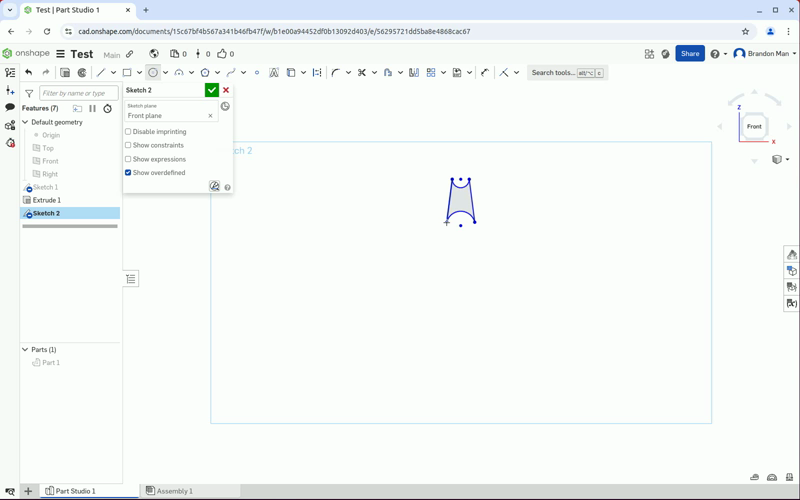
mouse_move(458, 192)
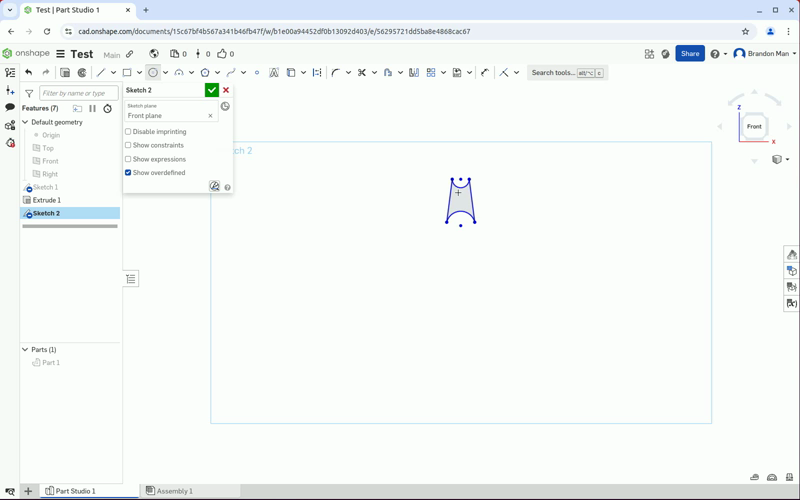
click(458, 192)
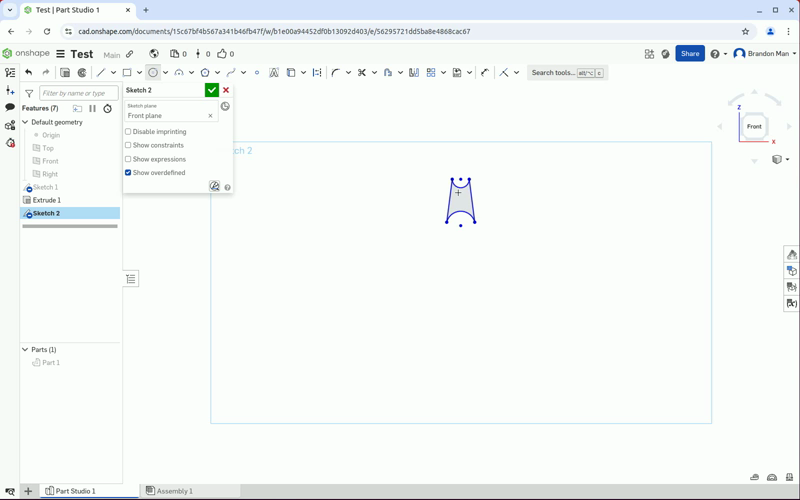
key_up(shift)
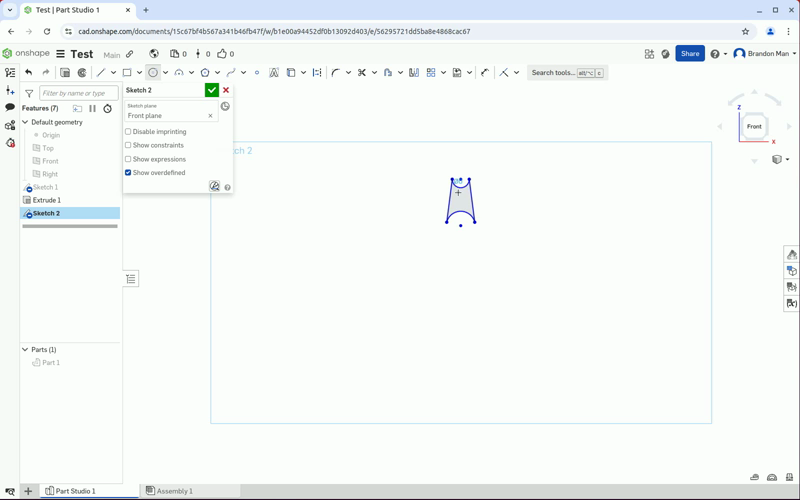
mouse_move(460, 192)
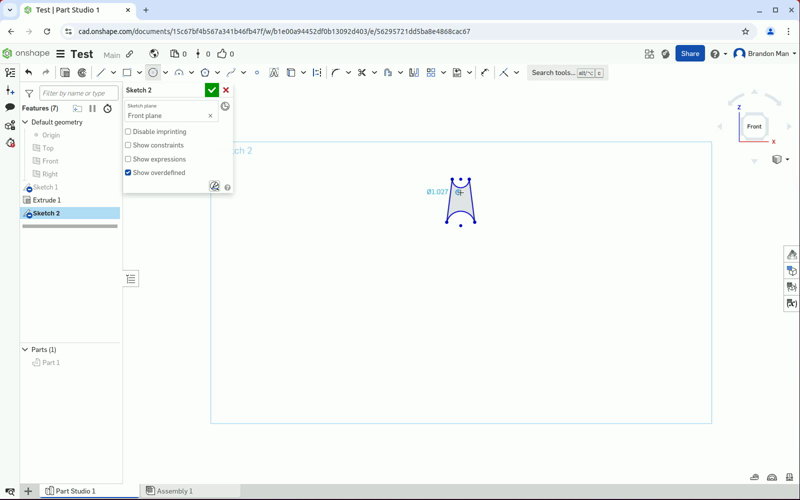
scroll(6)
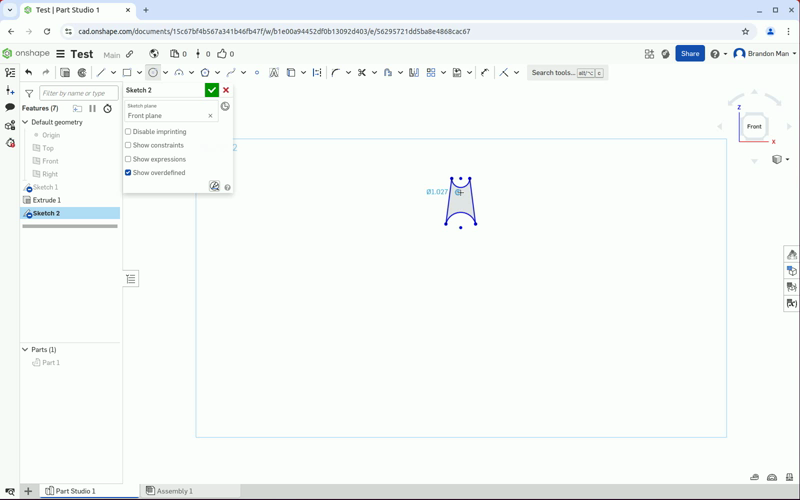
scroll(6)
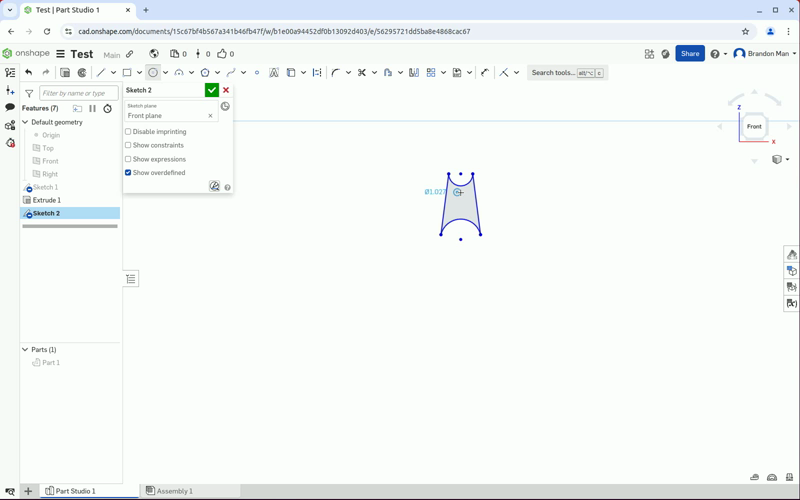
scroll(6)
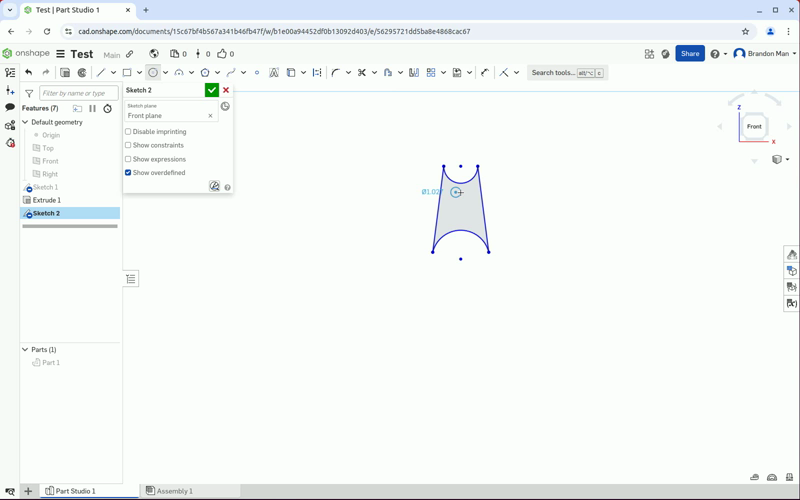
scroll(6)
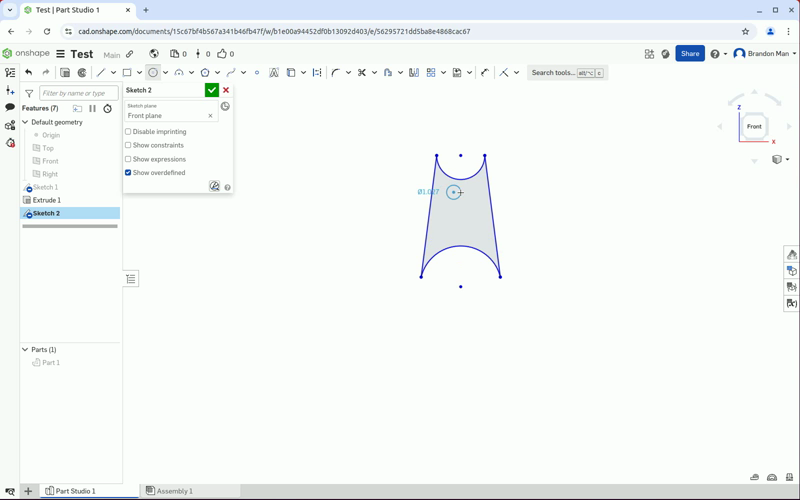
scroll(6)
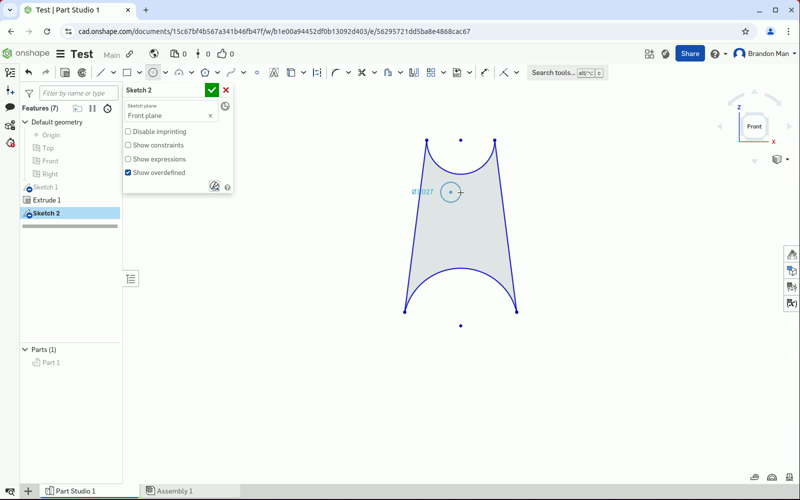
scroll(6)
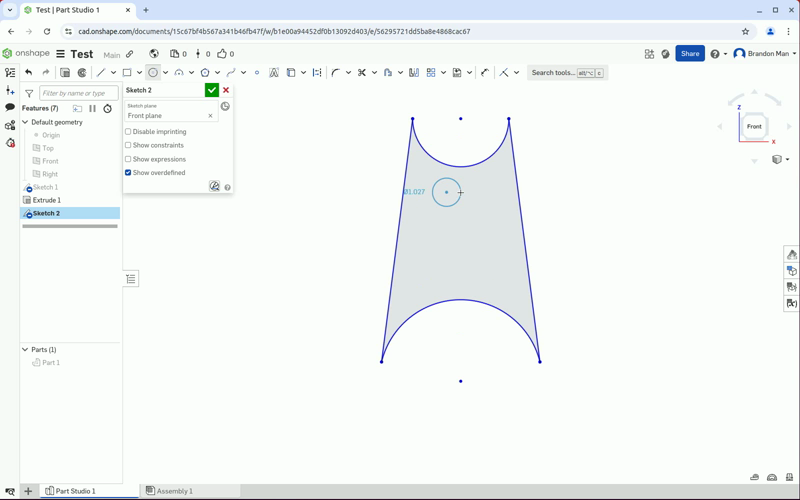
scroll(6)
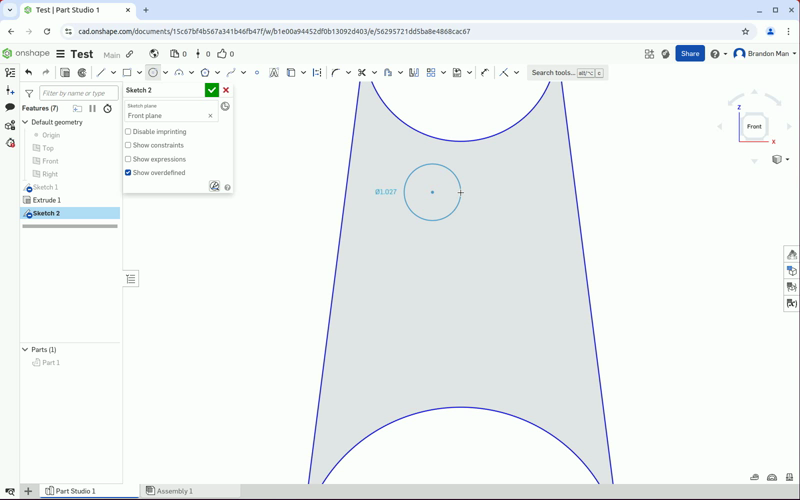
click(460, 192)
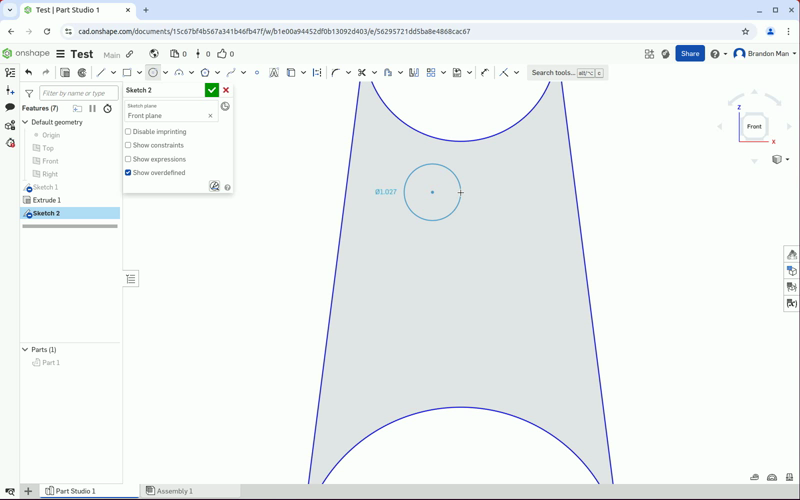
scroll(-6)
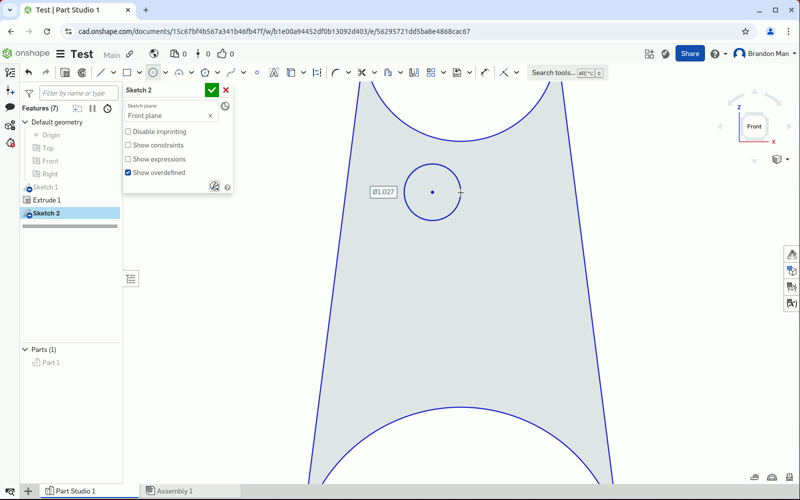
scroll(-6)
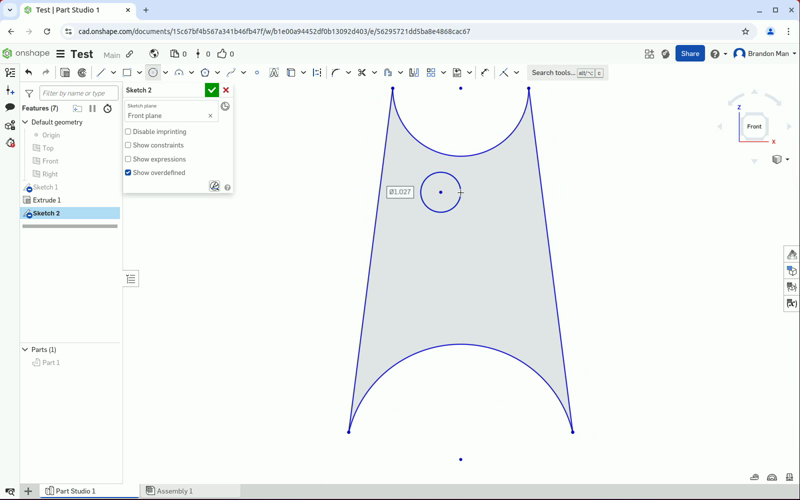
scroll(-6)
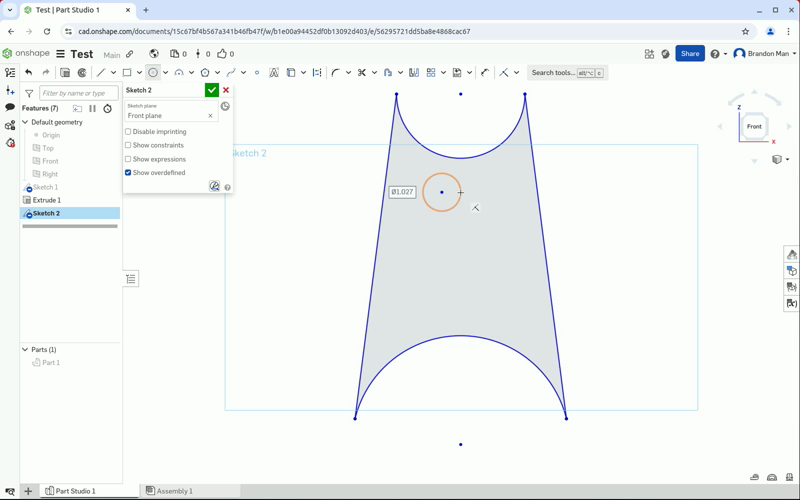
scroll(-6)
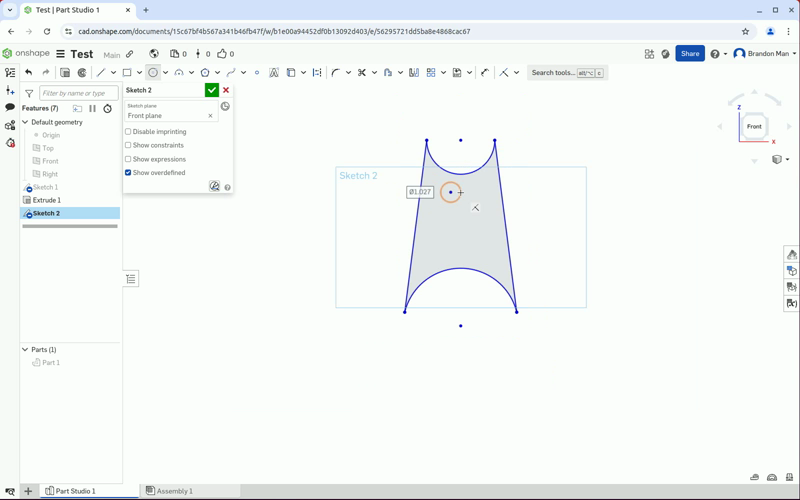
scroll(-6)
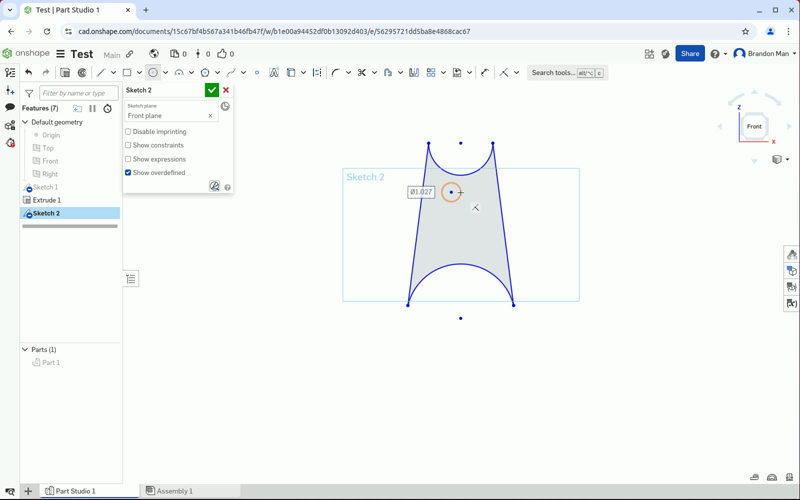
scroll(-6)
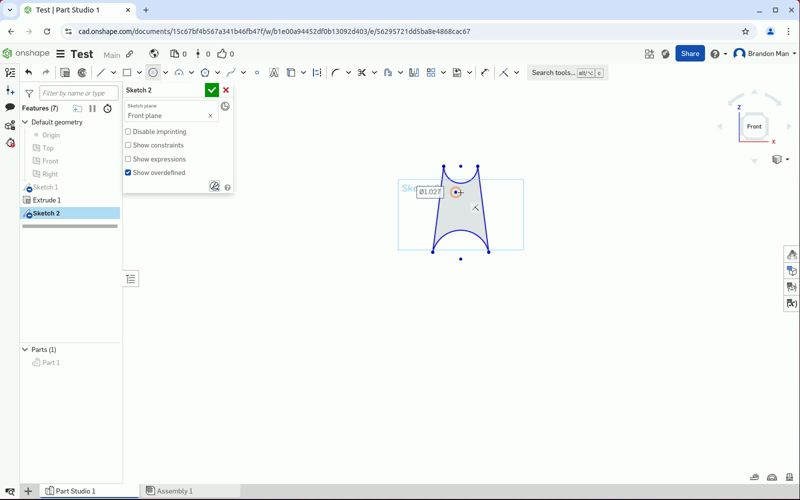
scroll(-6)
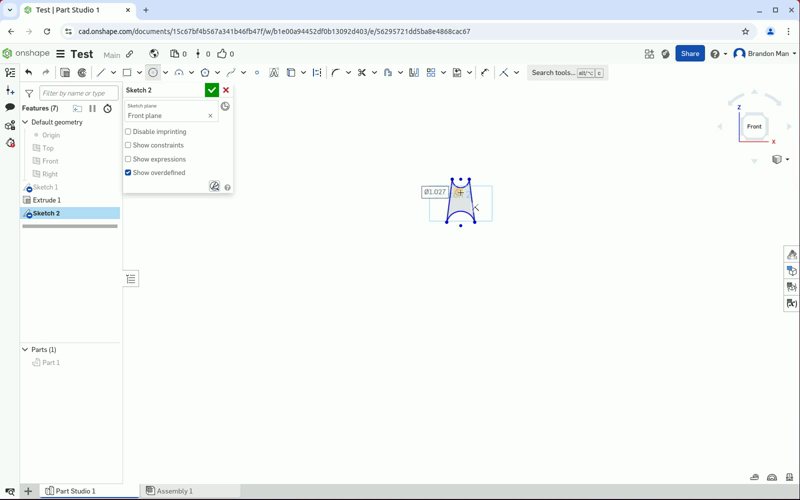
key(esc)
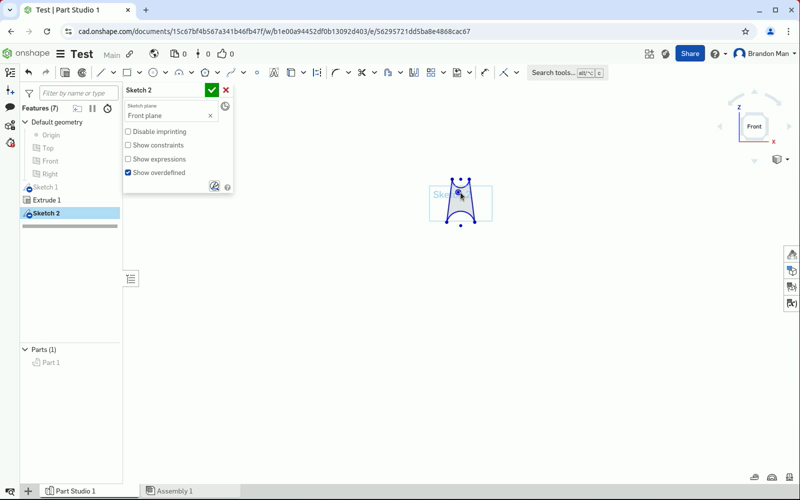
mouse_move(466, 188)
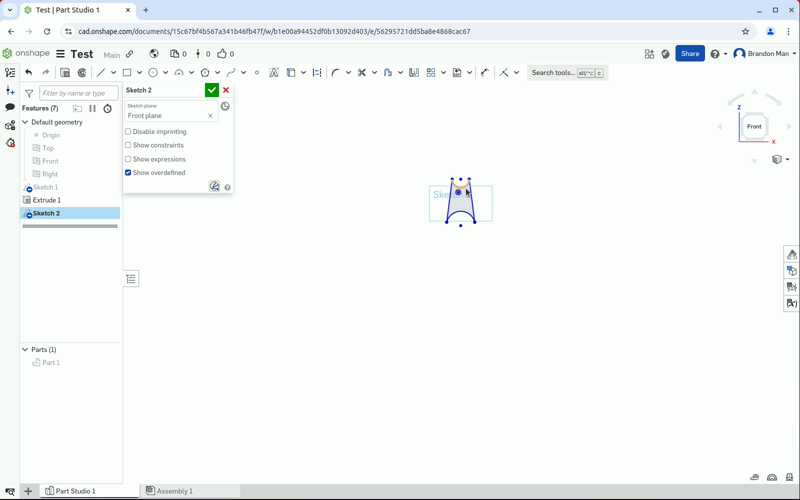
scroll(6)
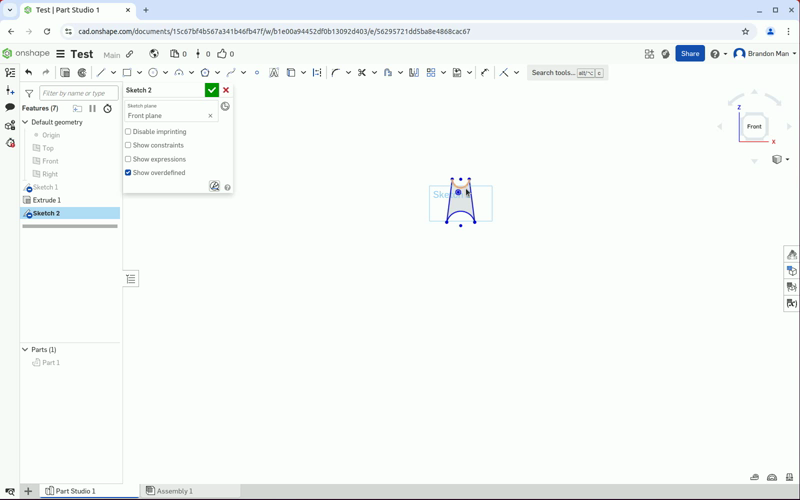
scroll(6)
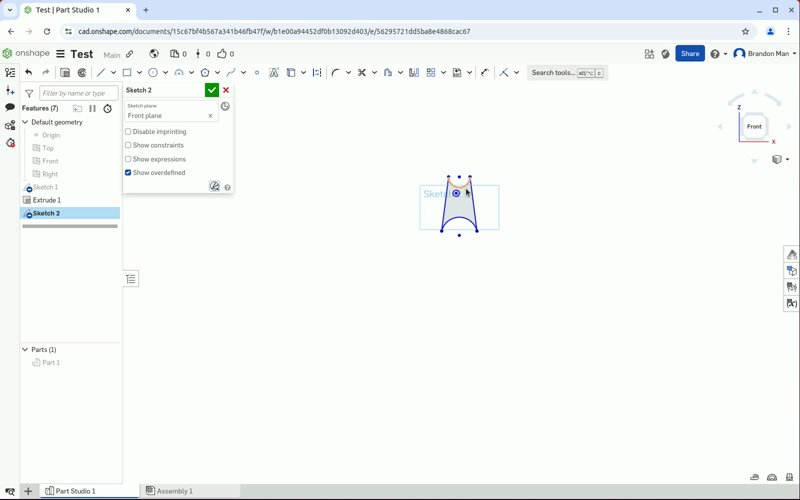
scroll(6)
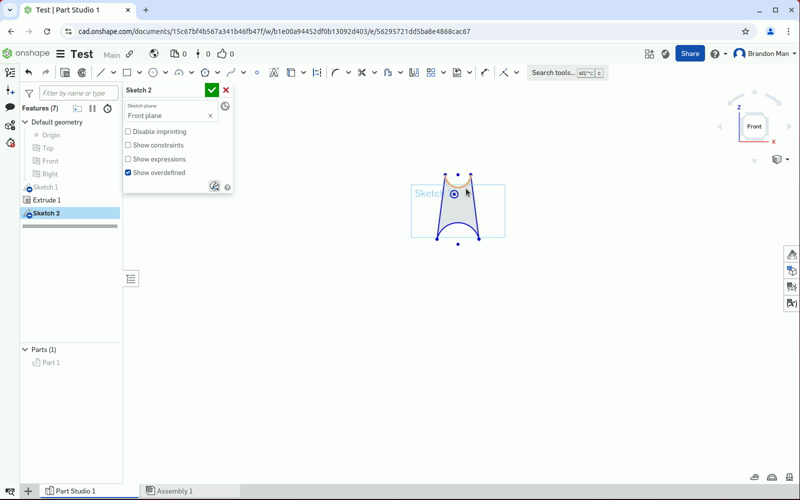
scroll(6)
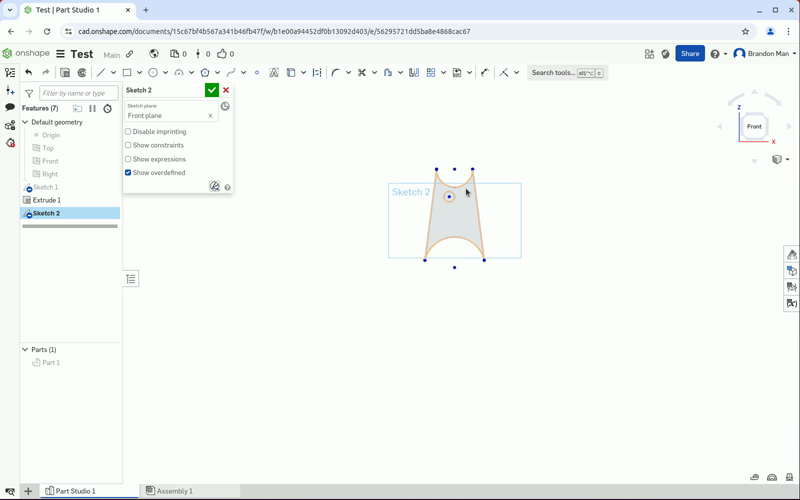
scroll(6)
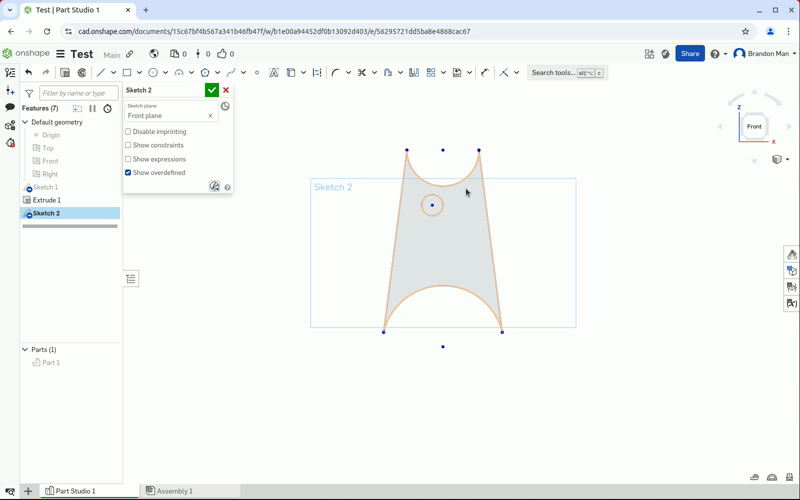
scroll(6)
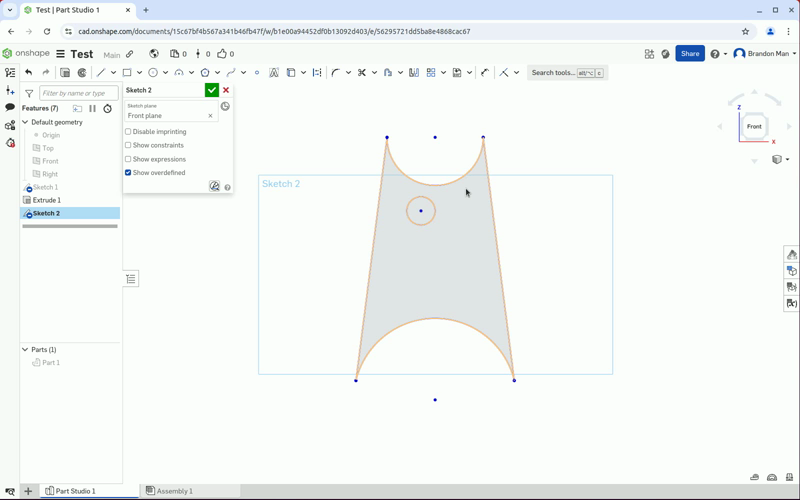
scroll(6)
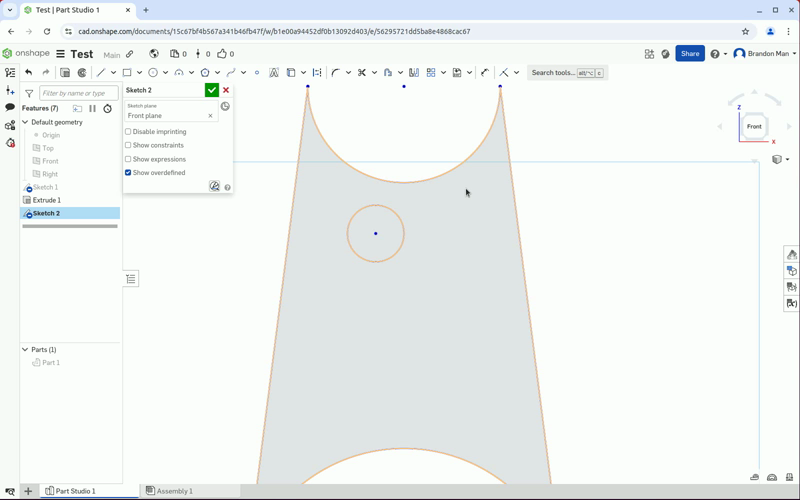
click(466, 188)
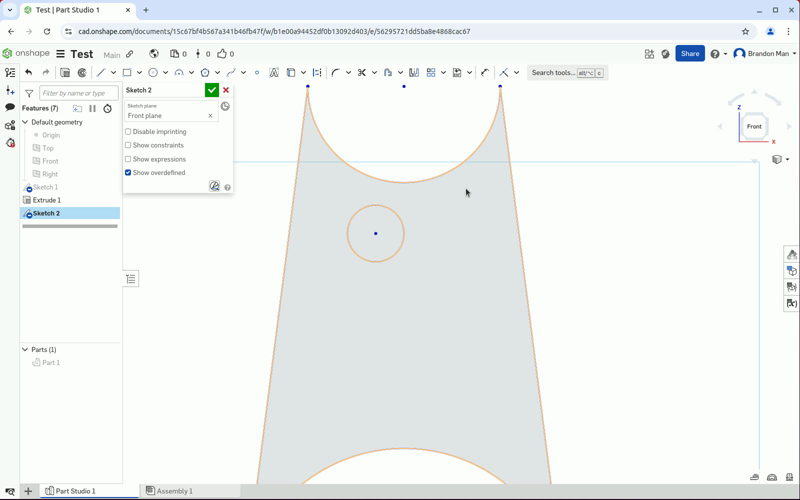
scroll(-6)
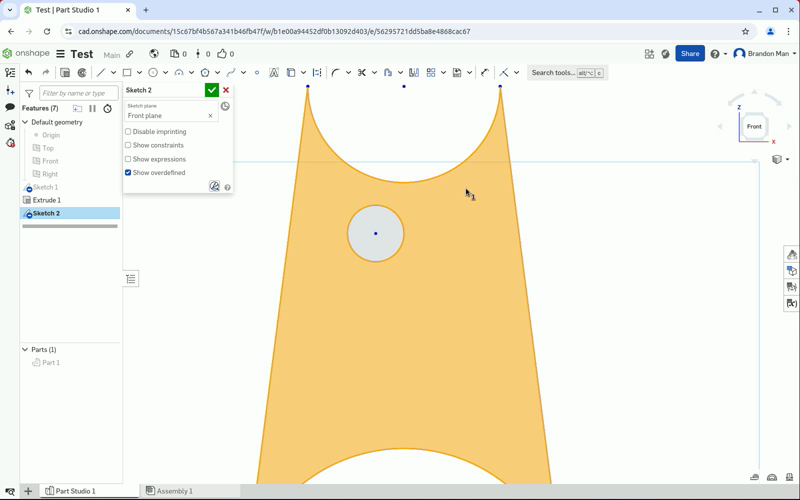
scroll(-6)
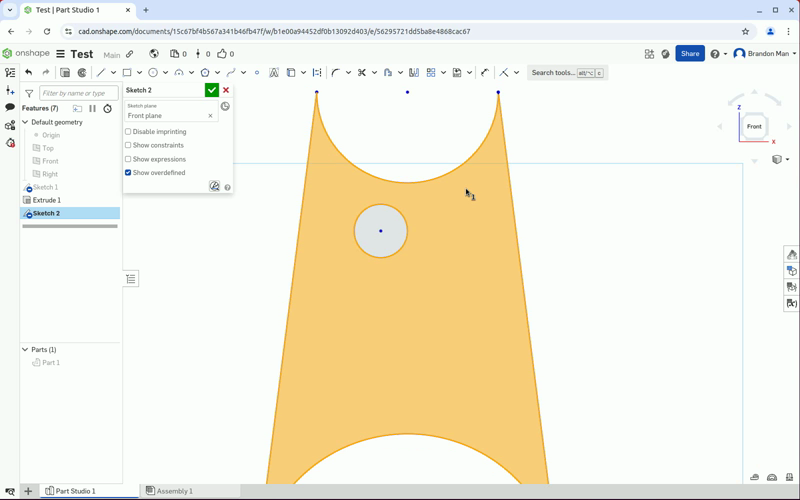
scroll(-6)
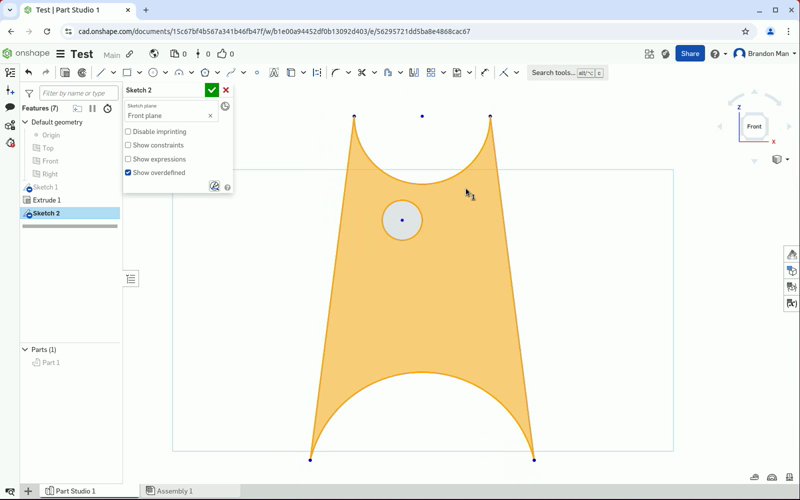
scroll(-6)
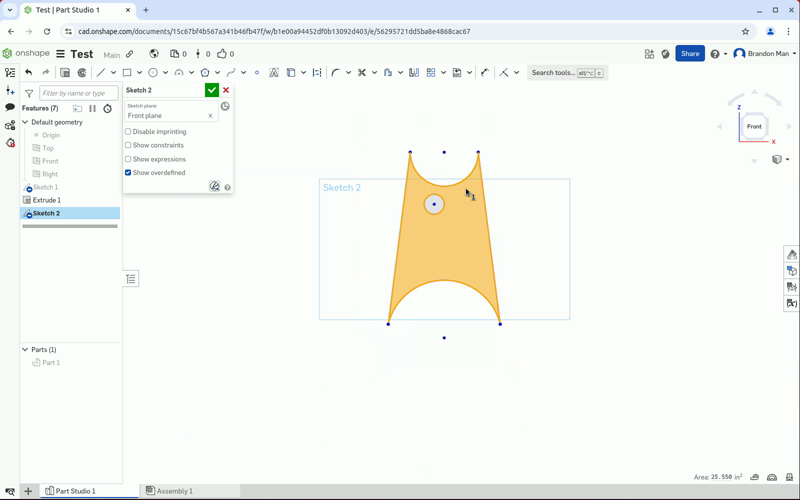
scroll(-6)
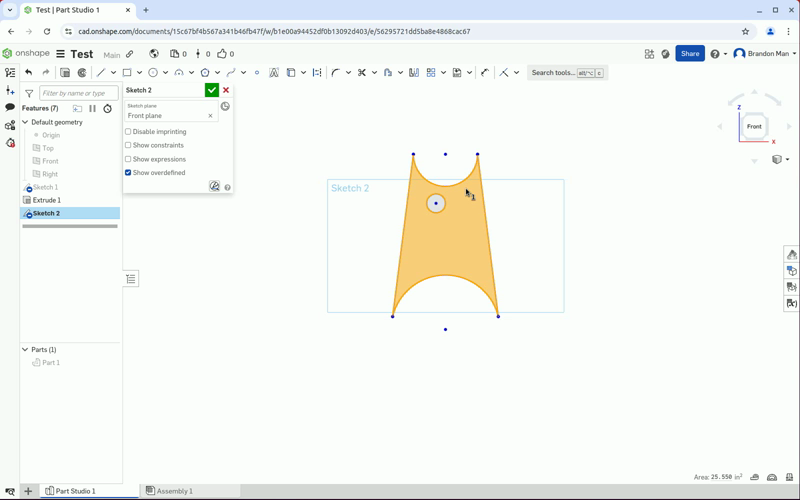
scroll(-6)
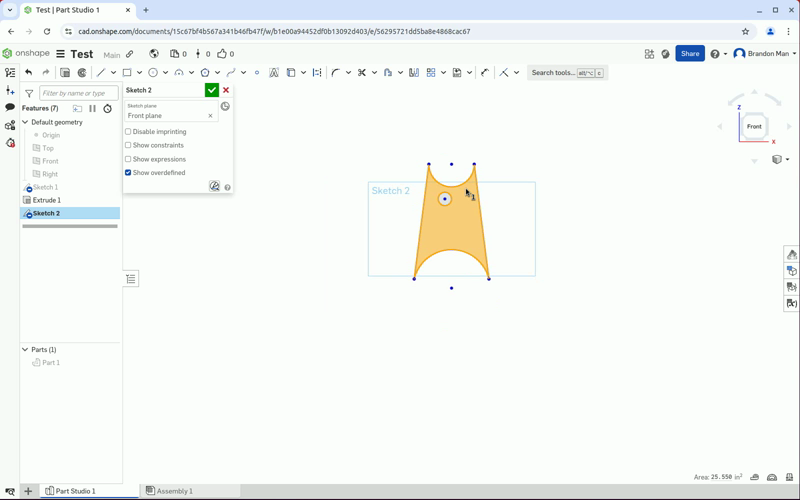
scroll(-6)
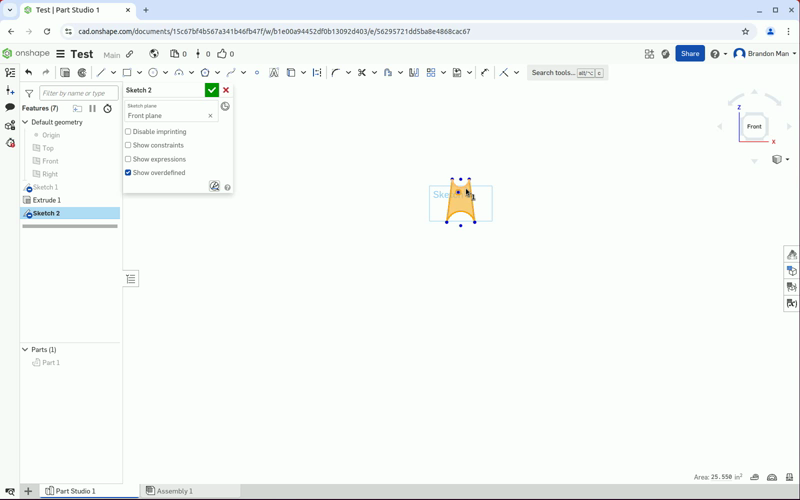
mouse_move(73, 352)
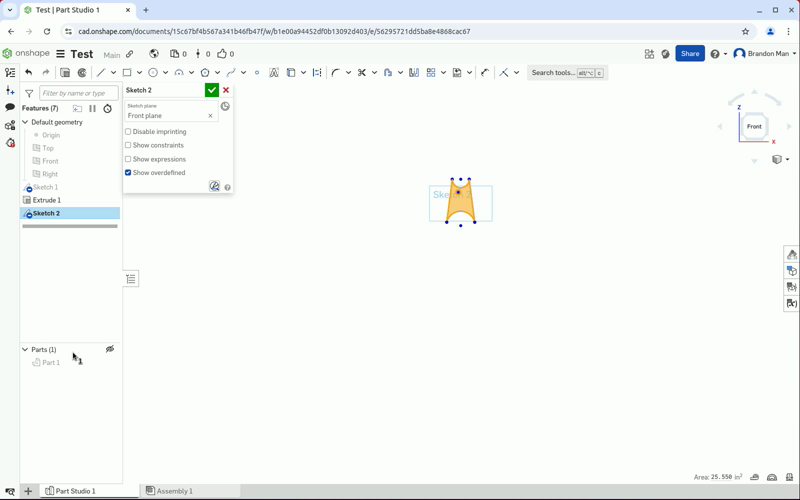
key(shift+y)
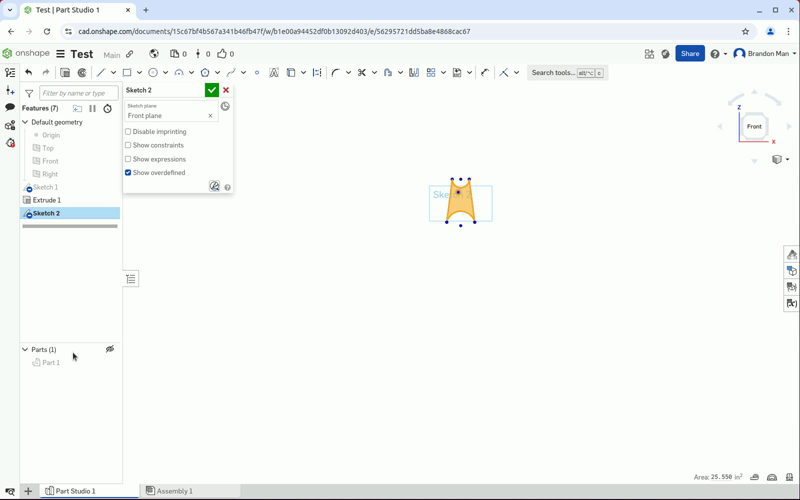
key(shift+e)
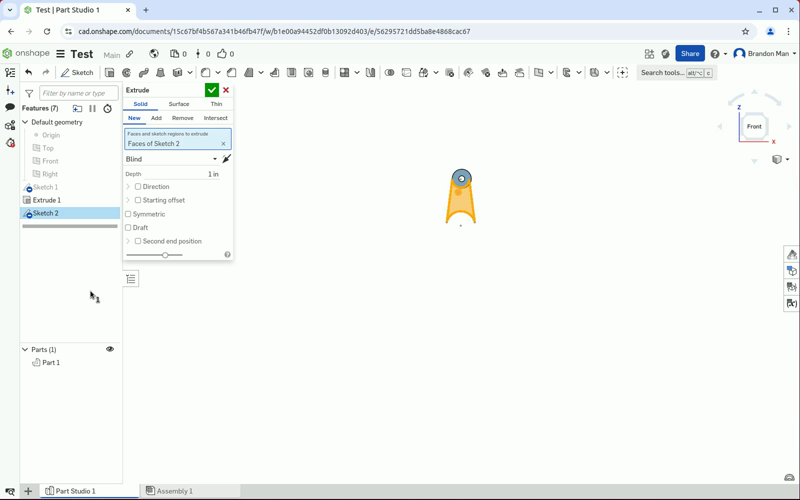
mouse_move(143, 106)
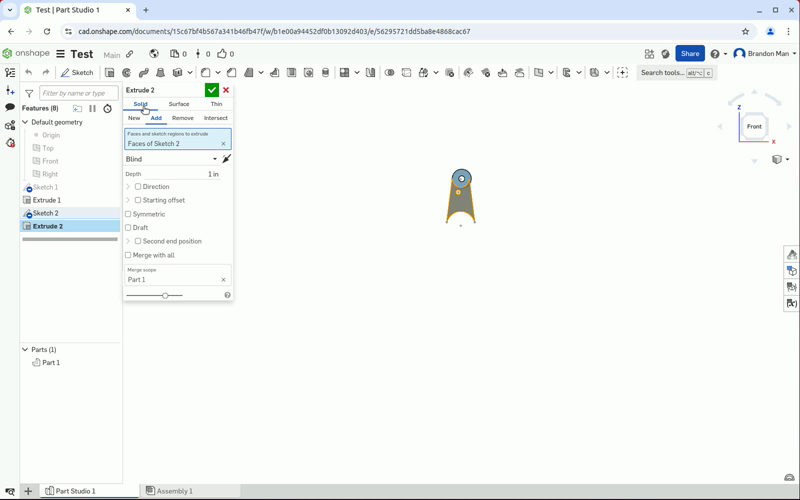
click(143, 106)
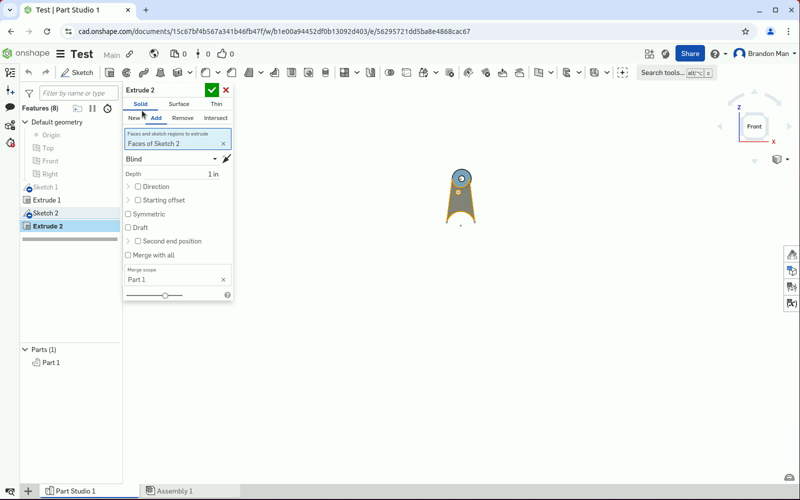
mouse_move(137, 120)
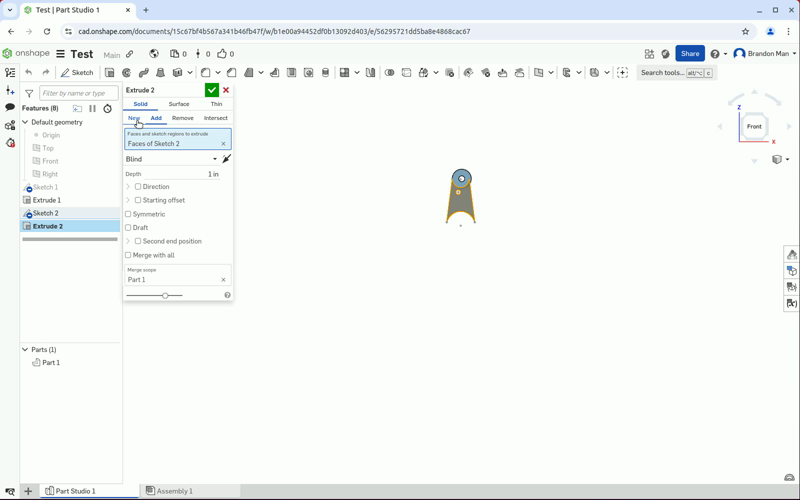
click(137, 120)
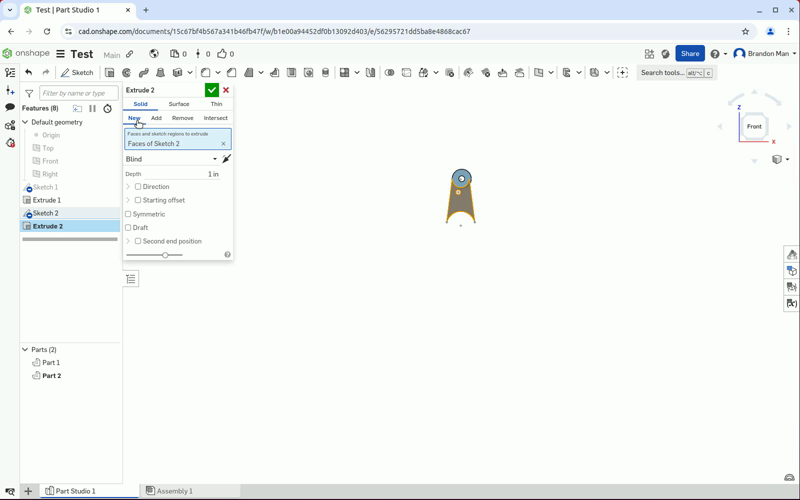
key(tab, 4)
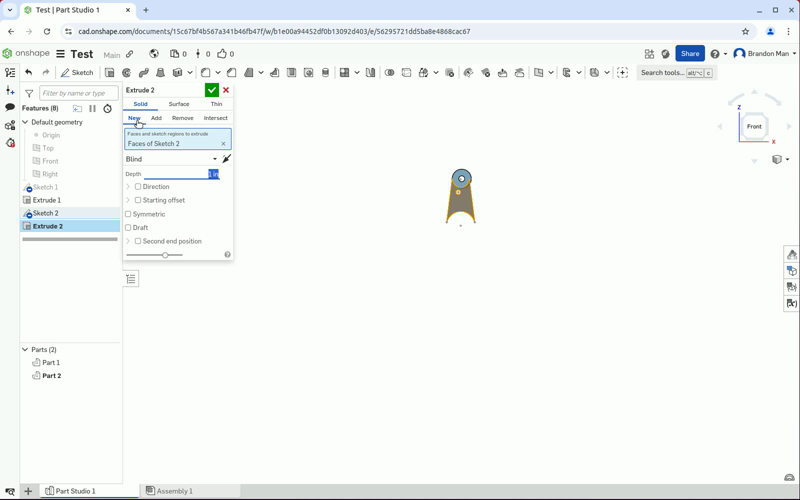
text(0.481)
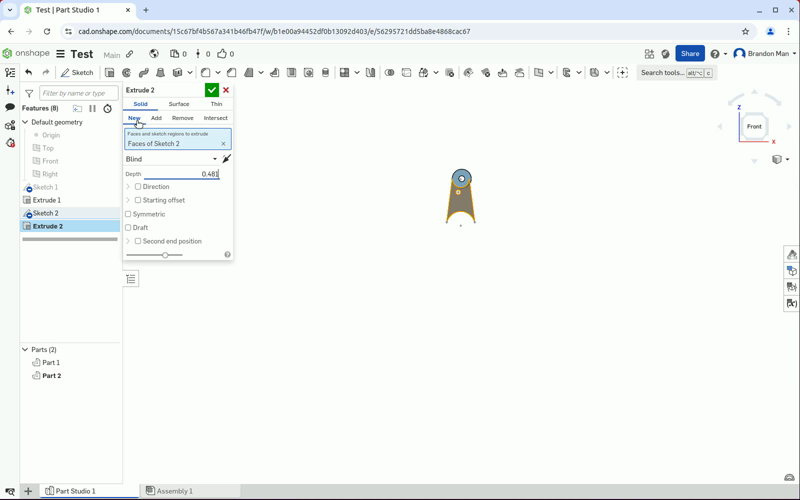
key(enter)
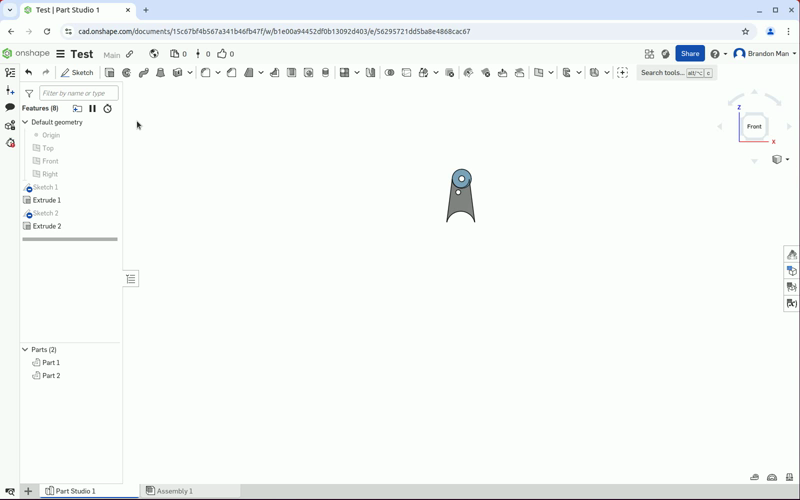
key(shift+h)
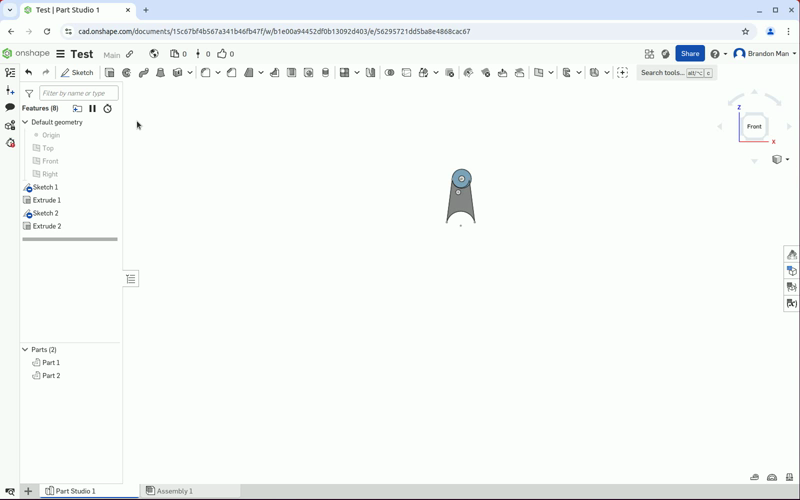
key(shift+h)
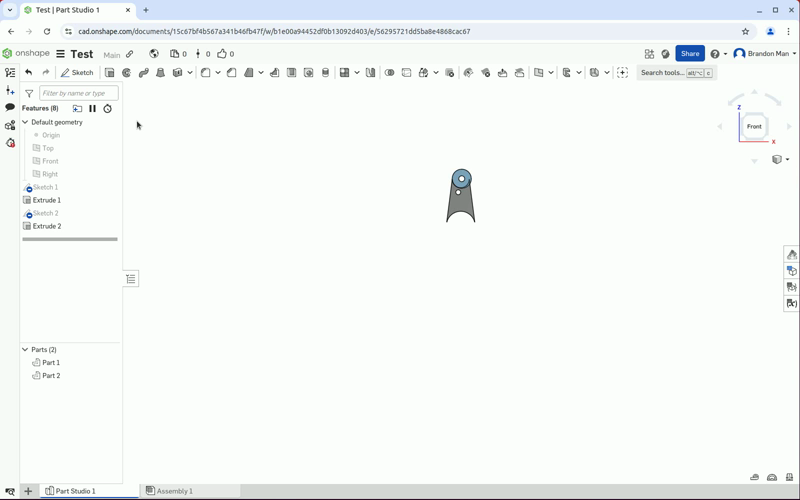
mouse_move(73, 189)
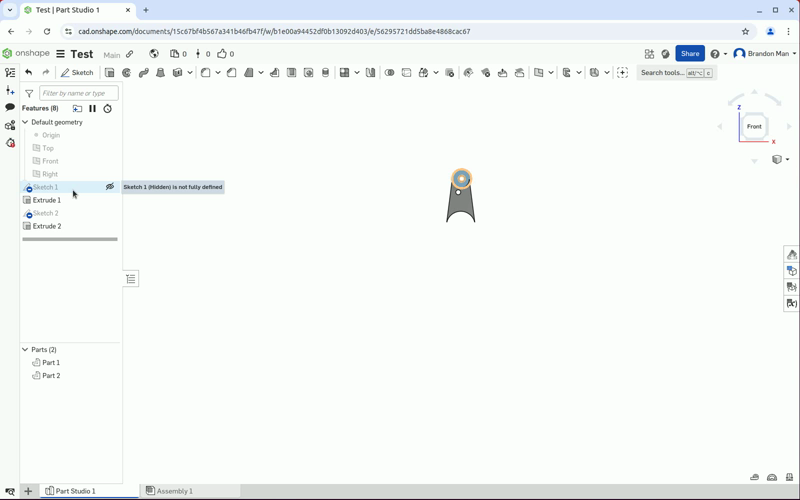
click(73, 189)
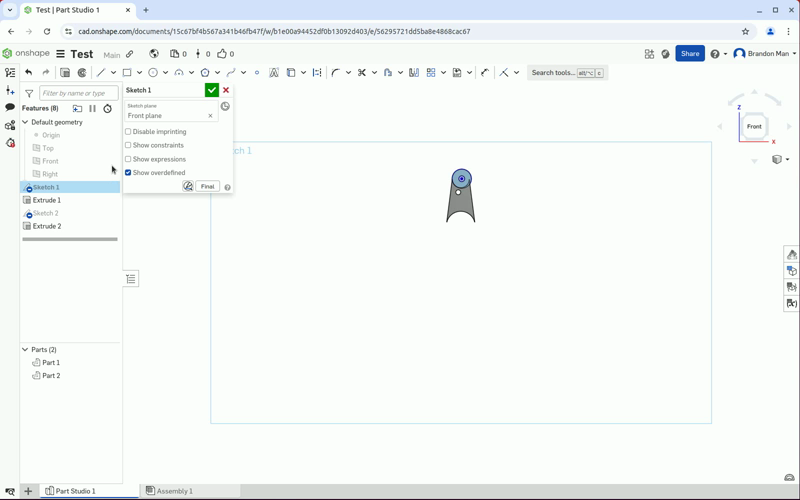
mouse_move(229, 92)
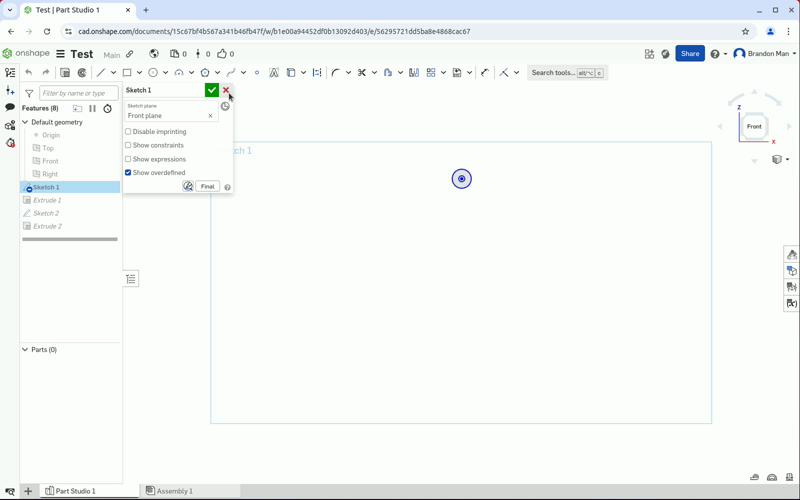
click(229, 92)
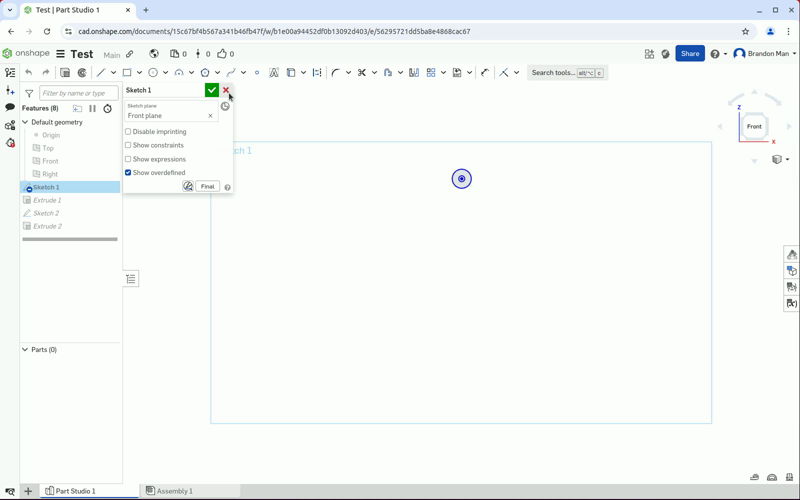
key(shift+s)
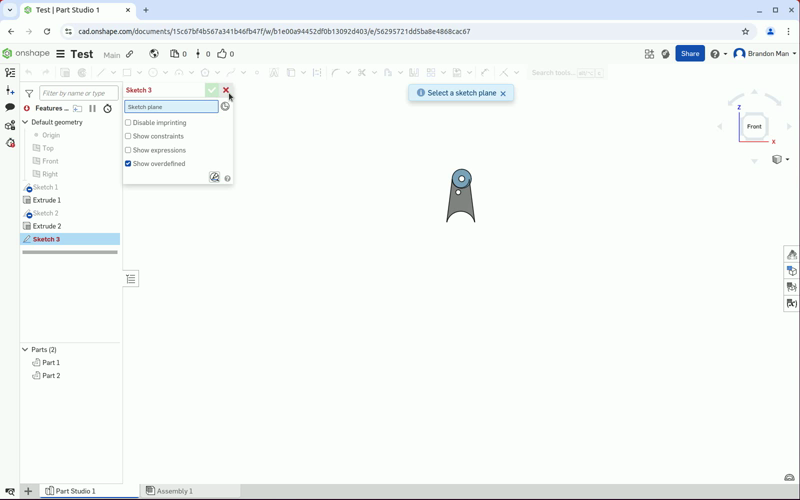
mouse_move(73, 163)
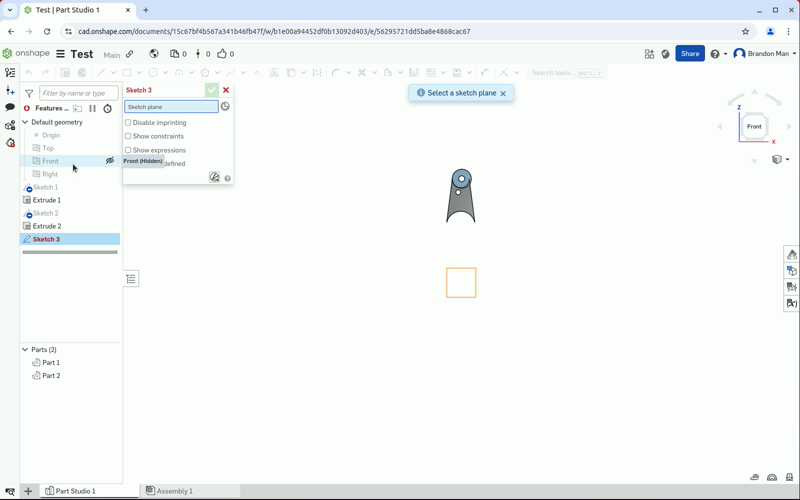
click(73, 163)
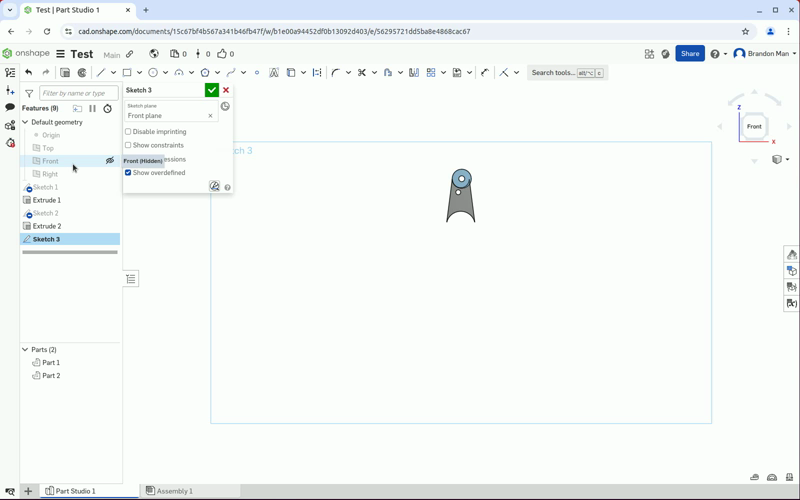
mouse_move(73, 352)
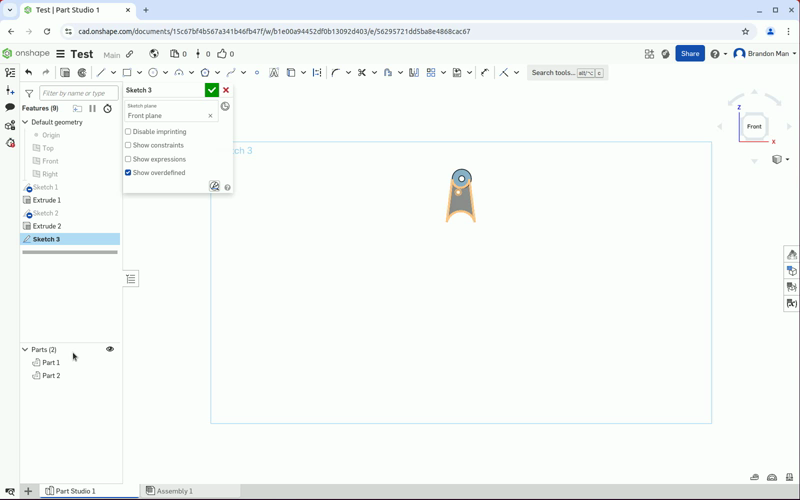
key(y)
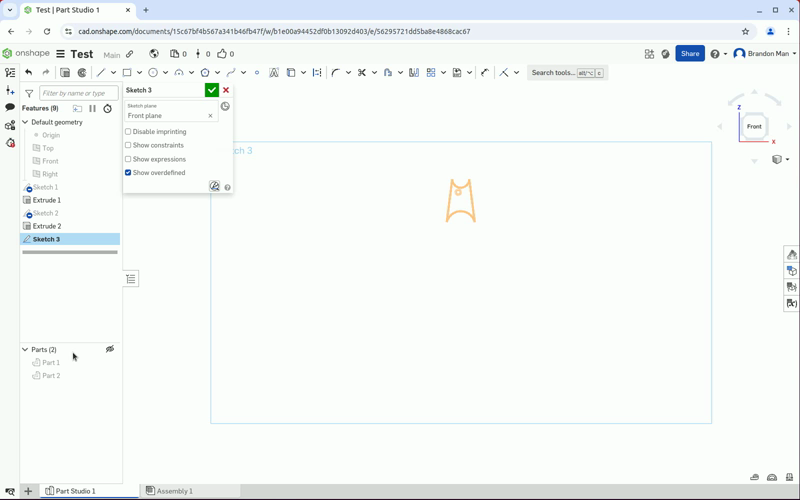
key(l)
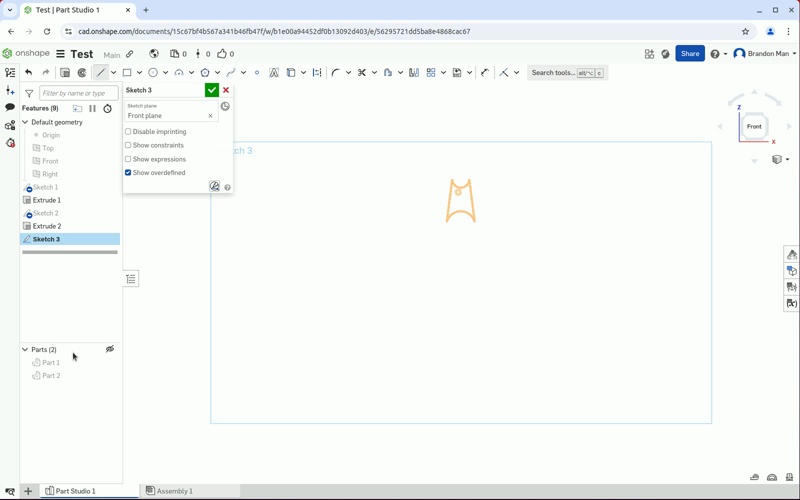
key_down(shift)
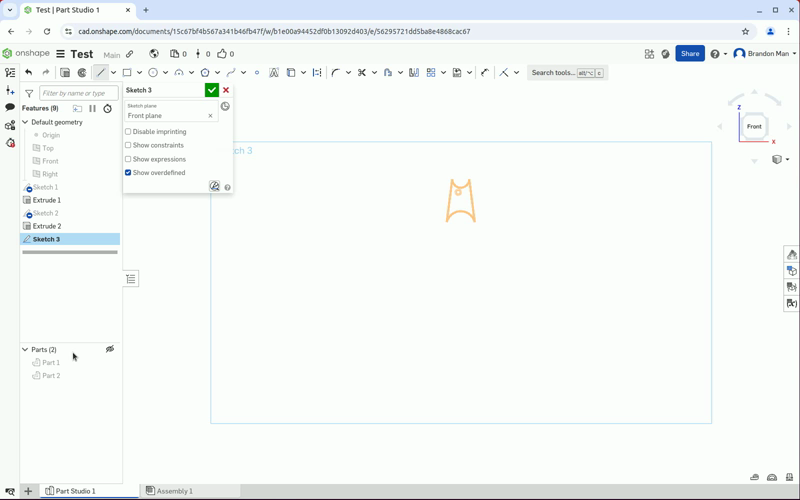
mouse_move(446, 225)
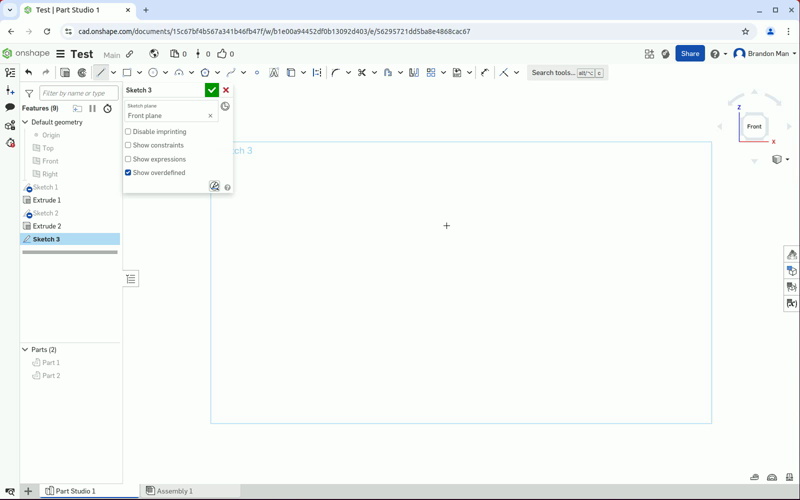
click(446, 225)
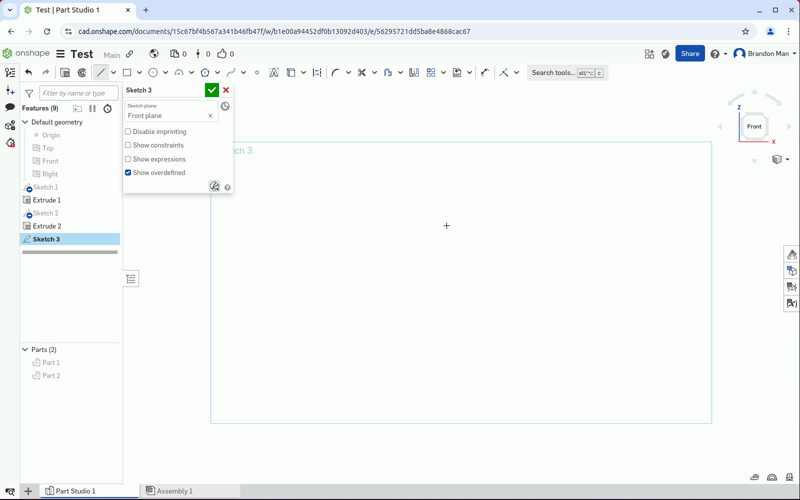
key_up(shift)
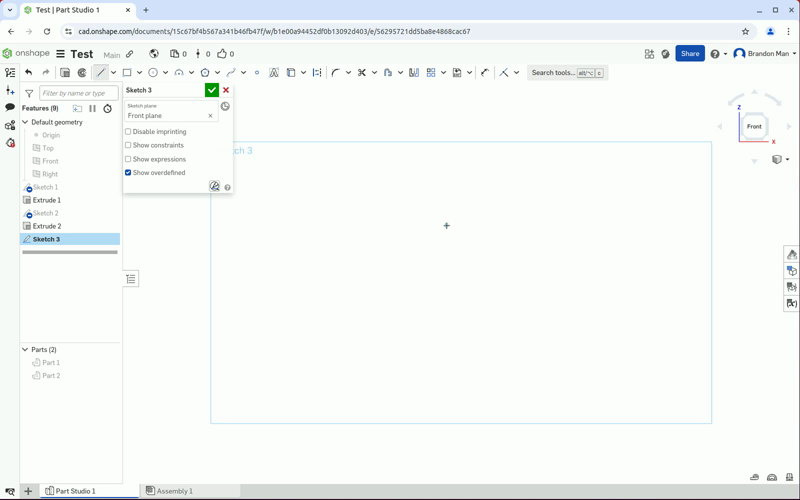
key_down(shift)
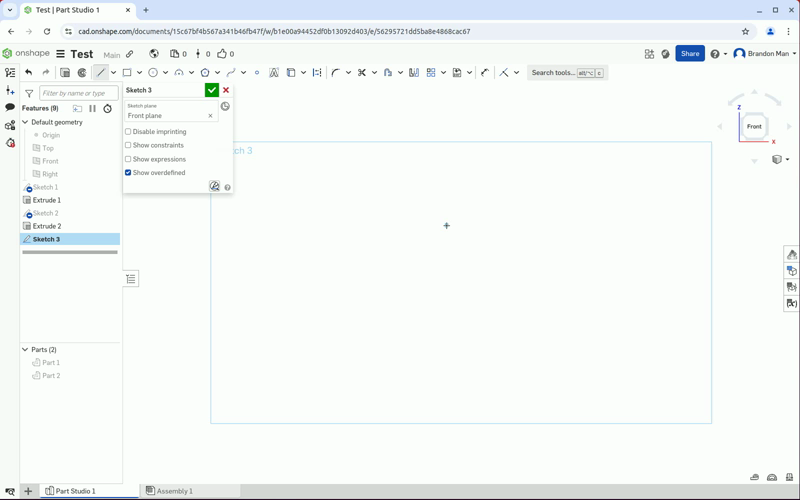
mouse_move(476, 225)
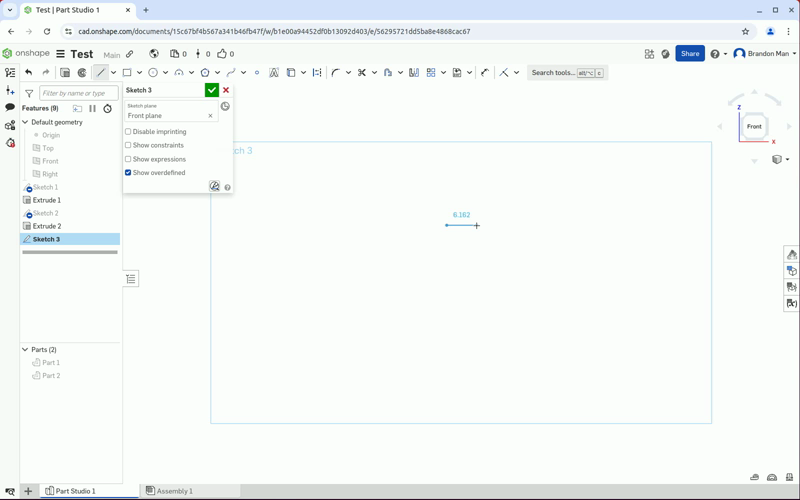
mouse_move(447, 228)
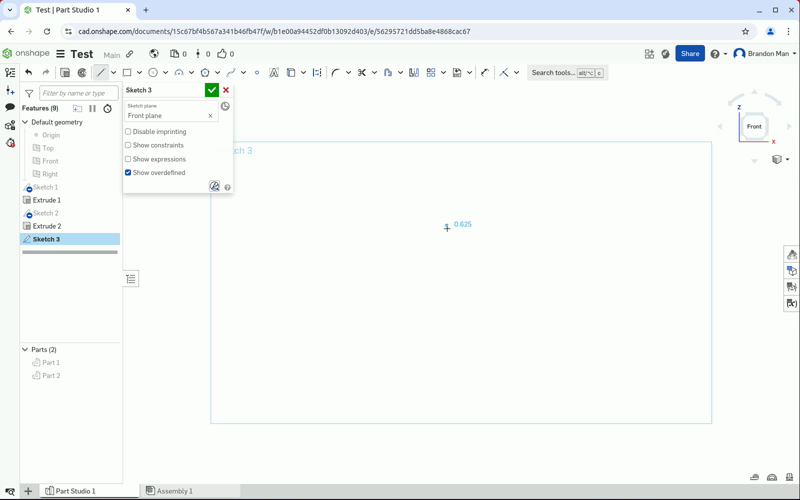
scroll(6)
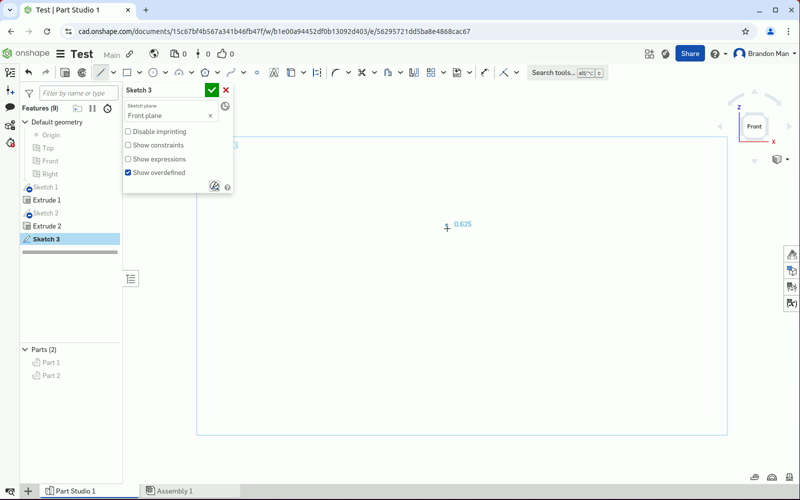
scroll(6)
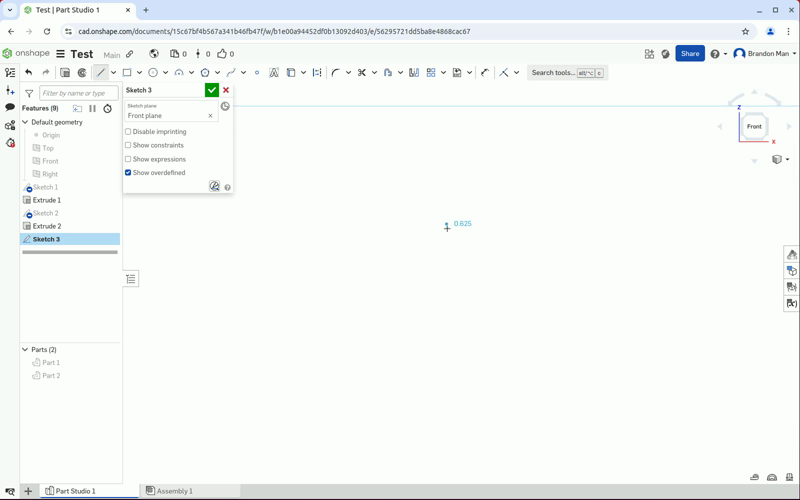
scroll(6)
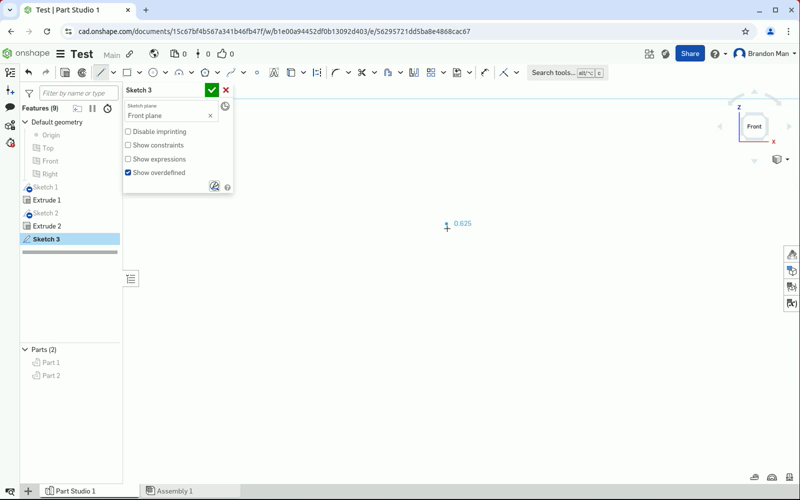
scroll(6)
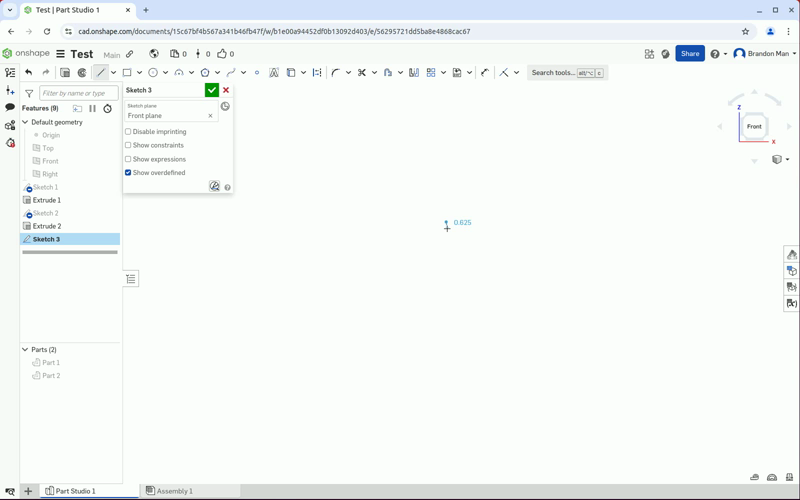
scroll(6)
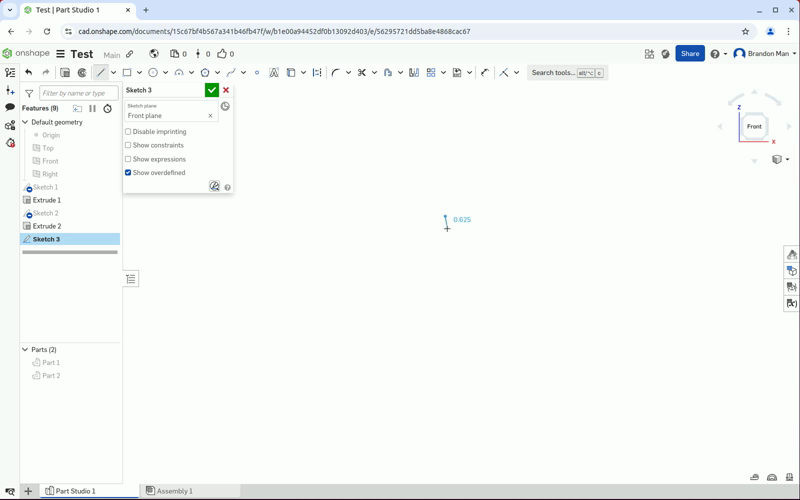
scroll(6)
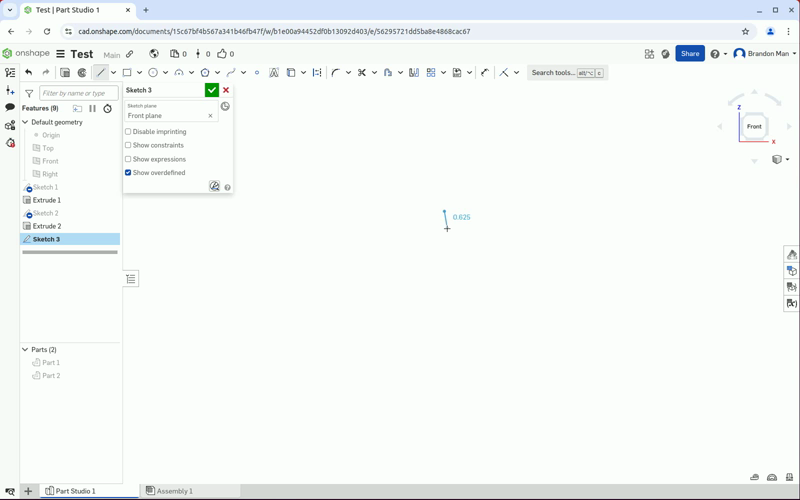
scroll(6)
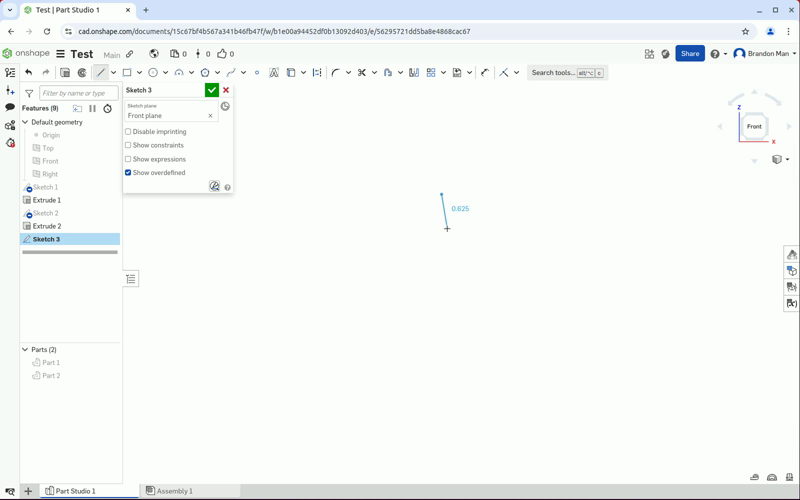
click(447, 228)
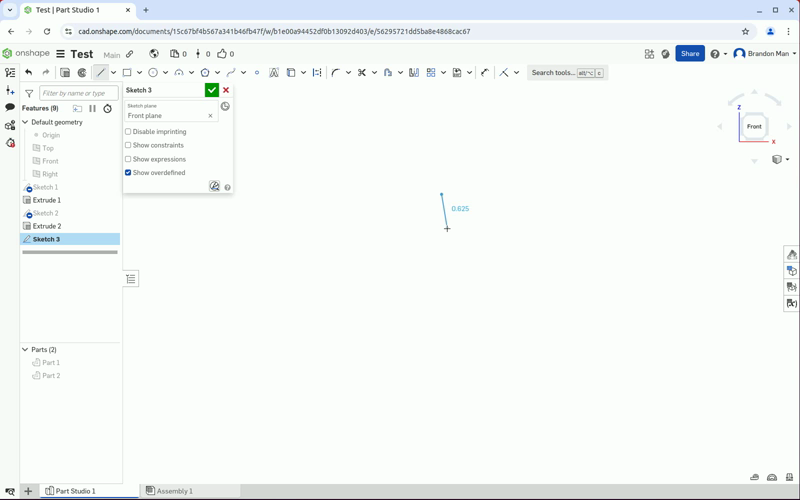
scroll(-6)
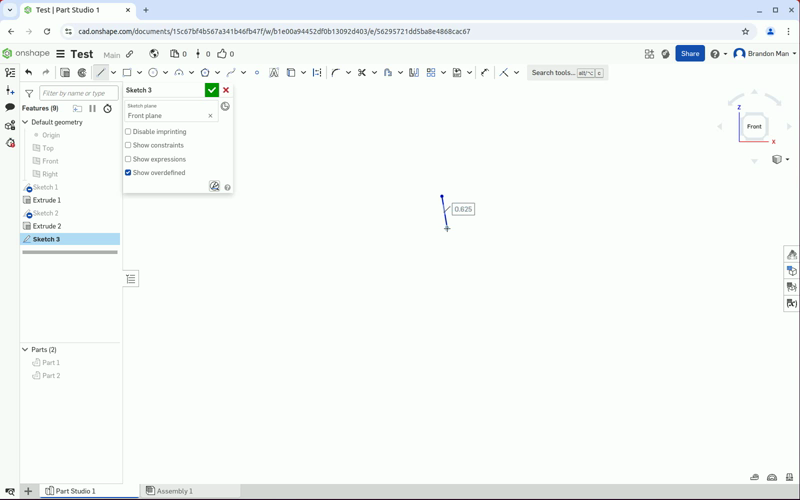
scroll(-6)
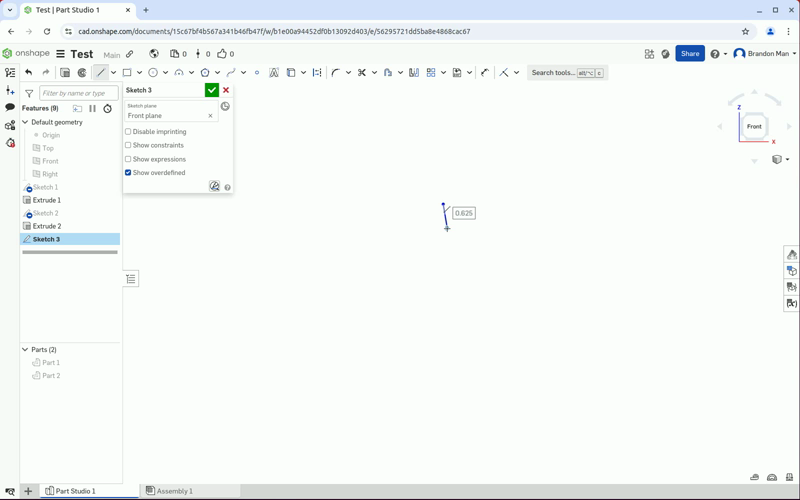
scroll(-6)
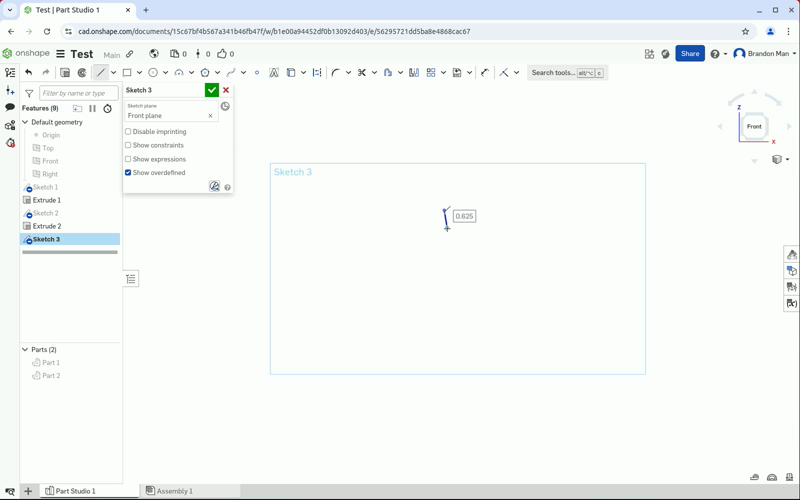
scroll(-6)
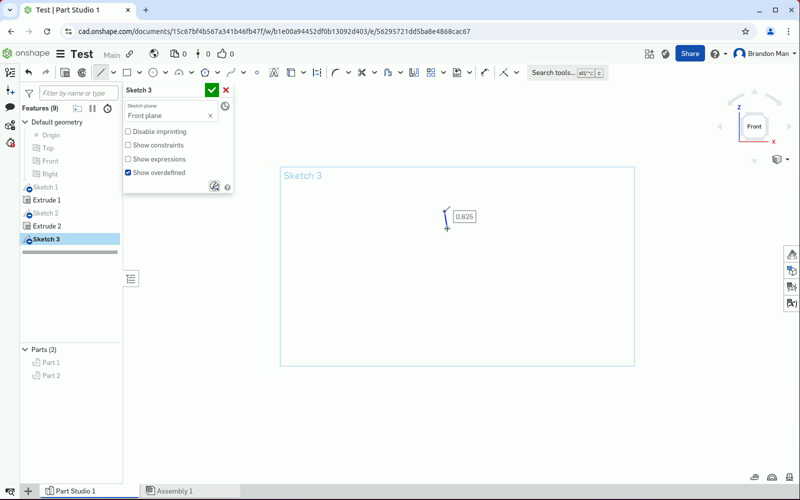
scroll(-6)
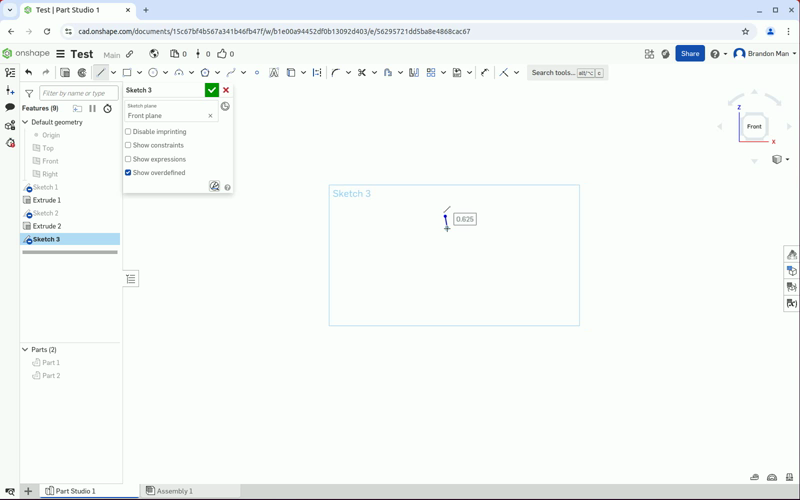
scroll(-6)
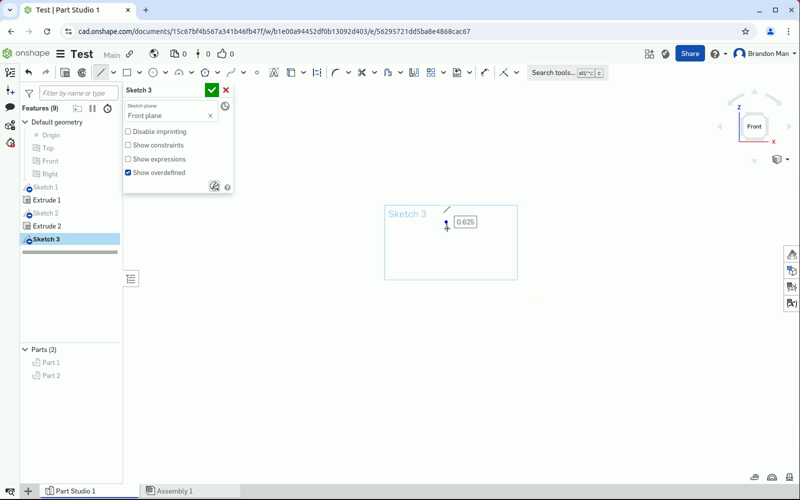
scroll(-6)
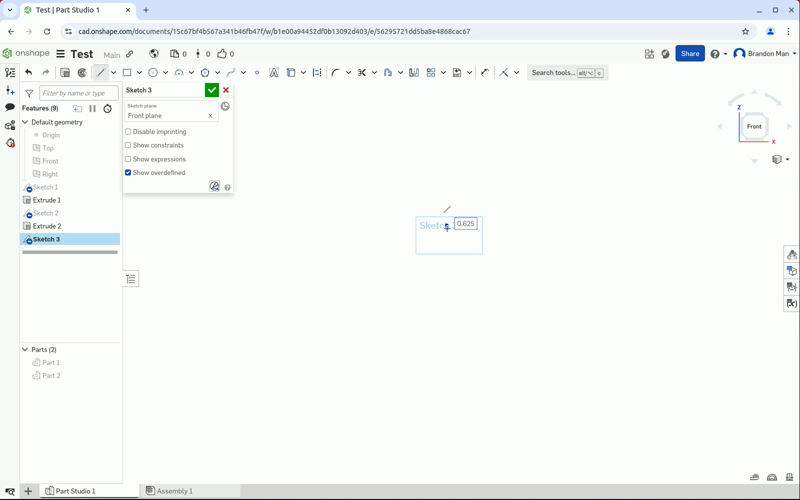
key_up(shift)
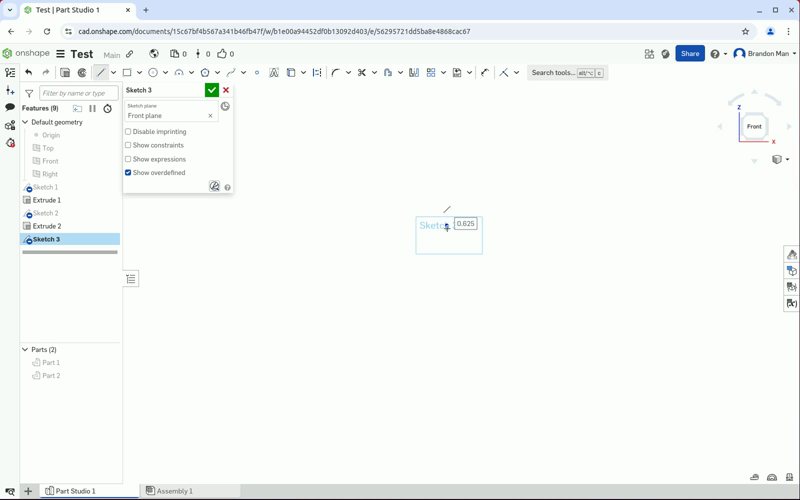
key(esc)
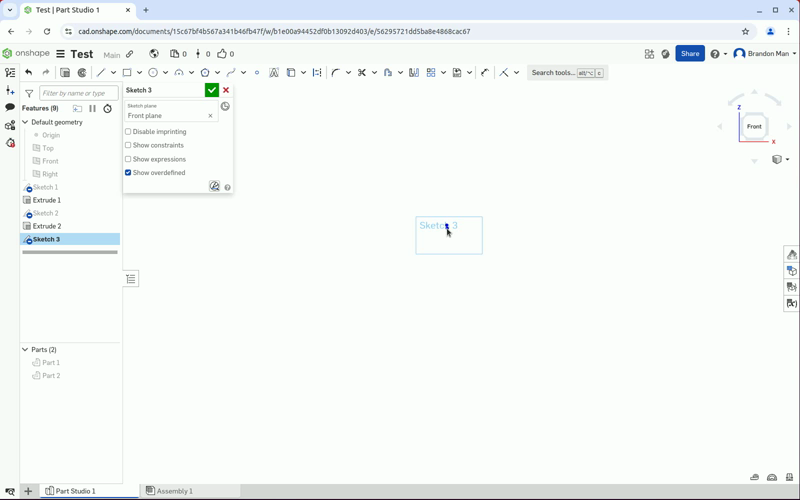
key(a)
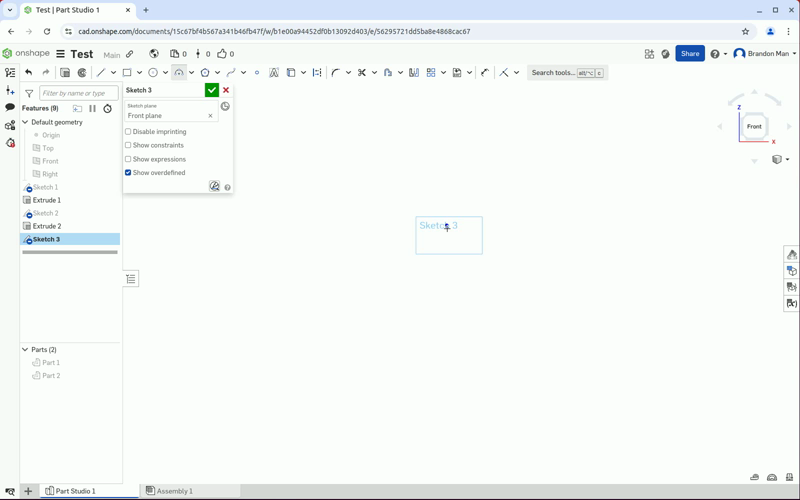
mouse_move(447, 228)
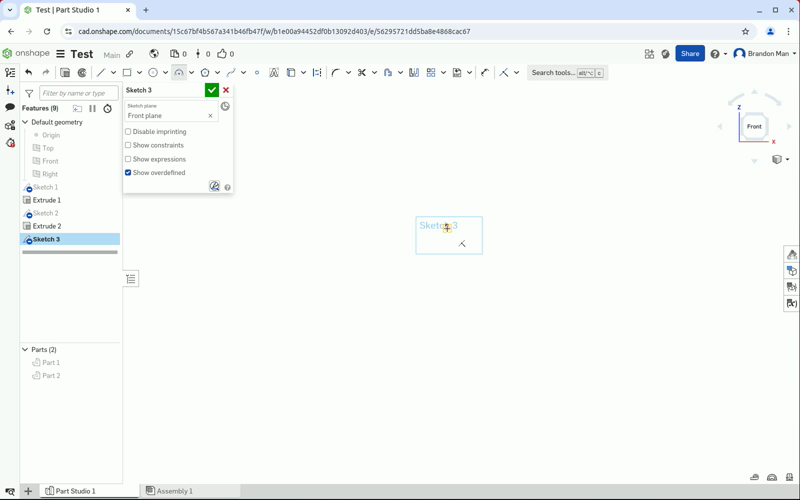
scroll(6)
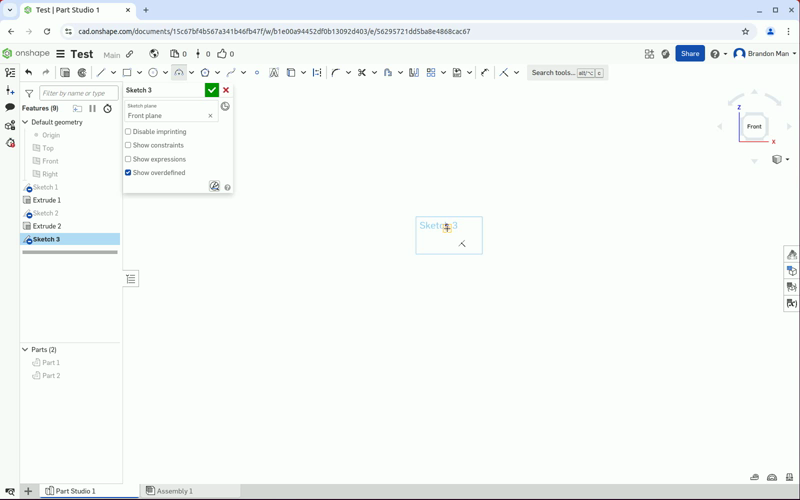
scroll(6)
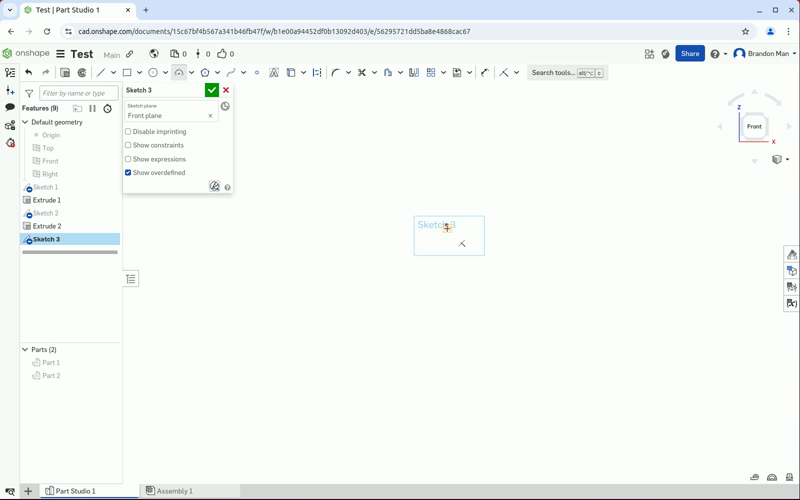
scroll(6)
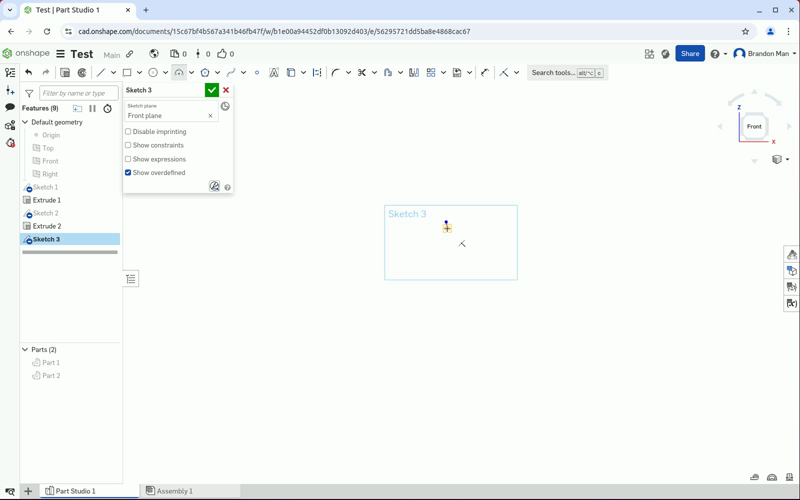
scroll(6)
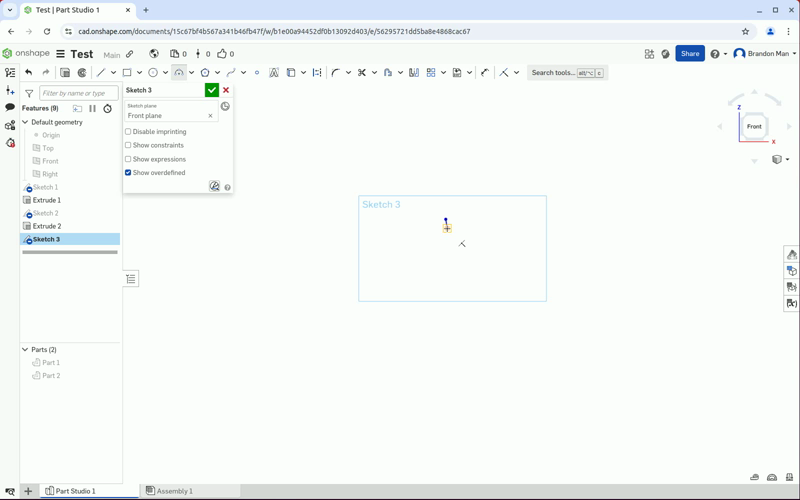
scroll(6)
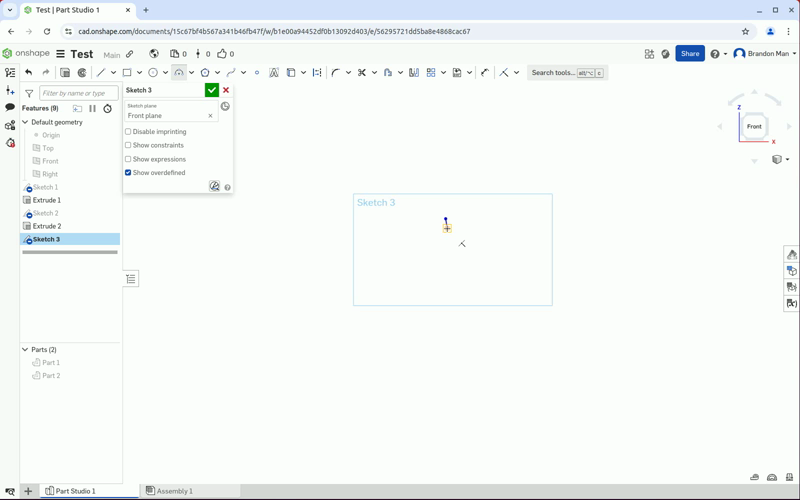
scroll(6)
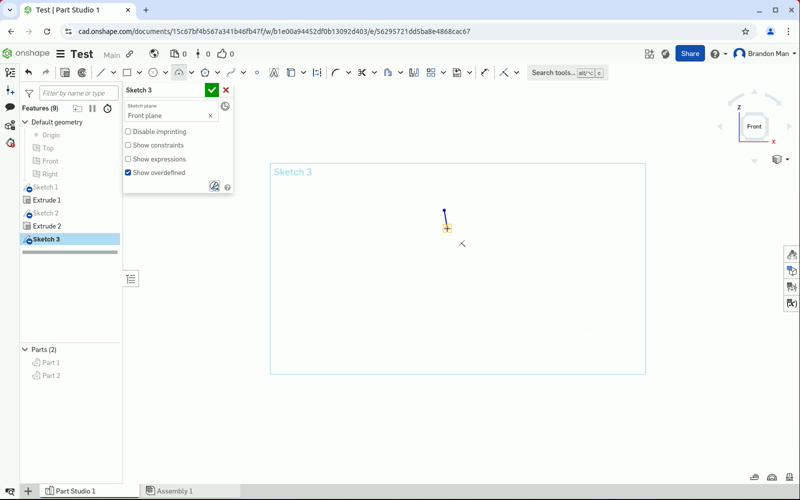
scroll(6)
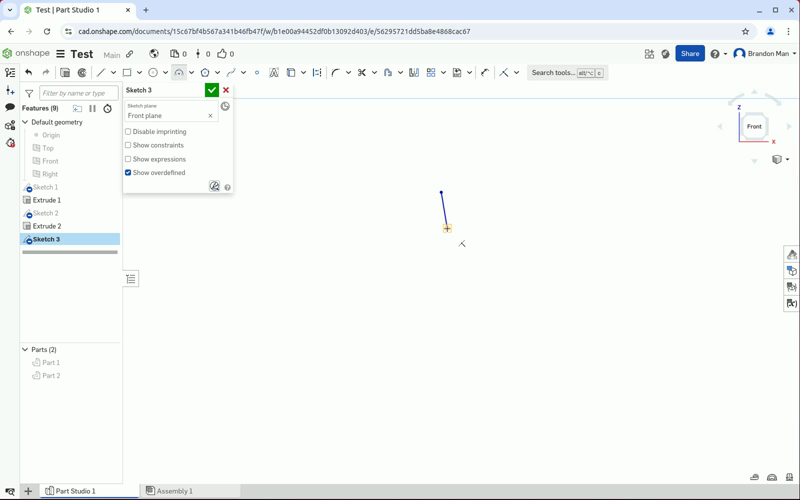
click(447, 228)
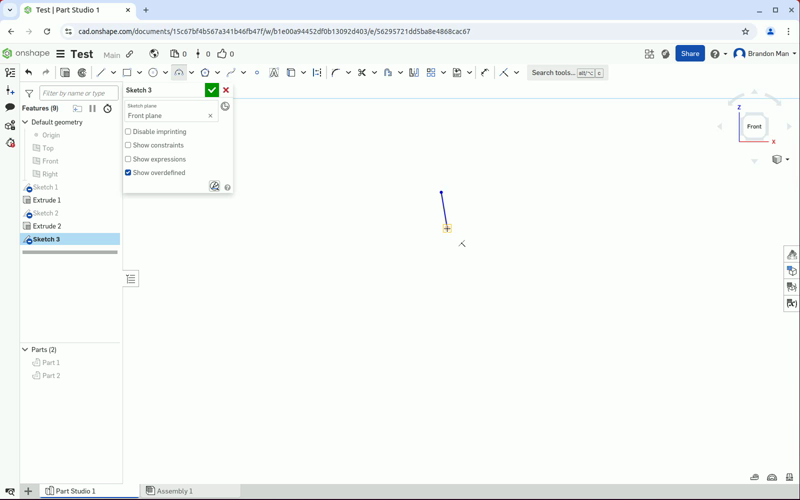
scroll(-6)
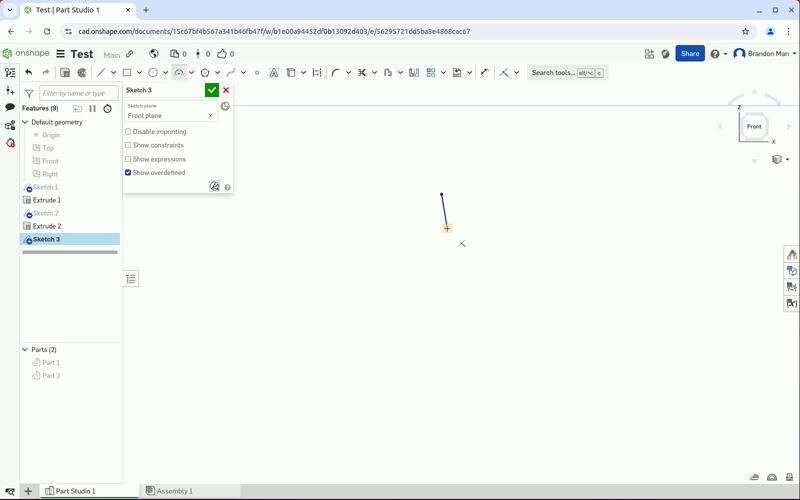
scroll(-6)
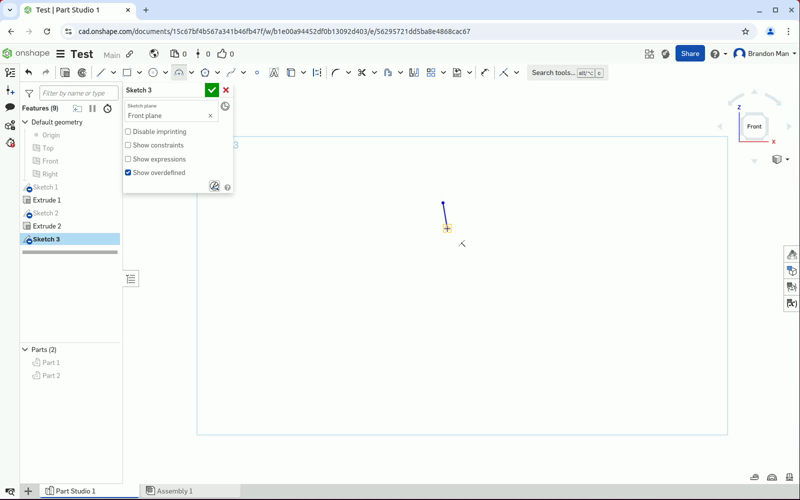
scroll(-6)
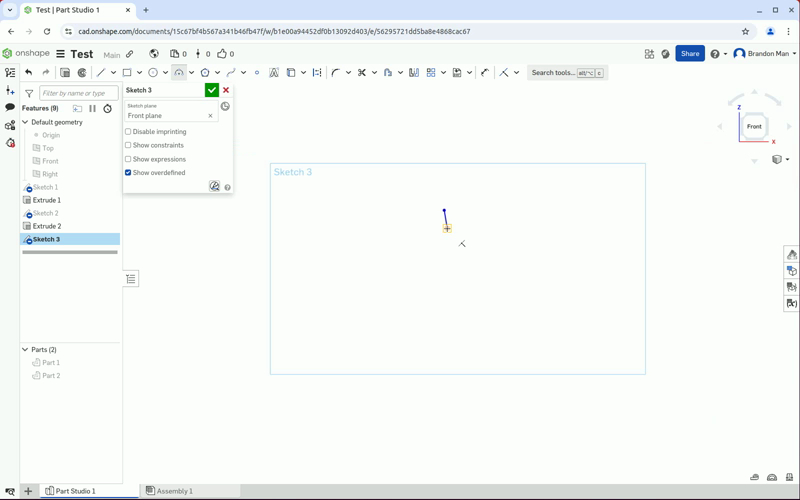
scroll(-6)
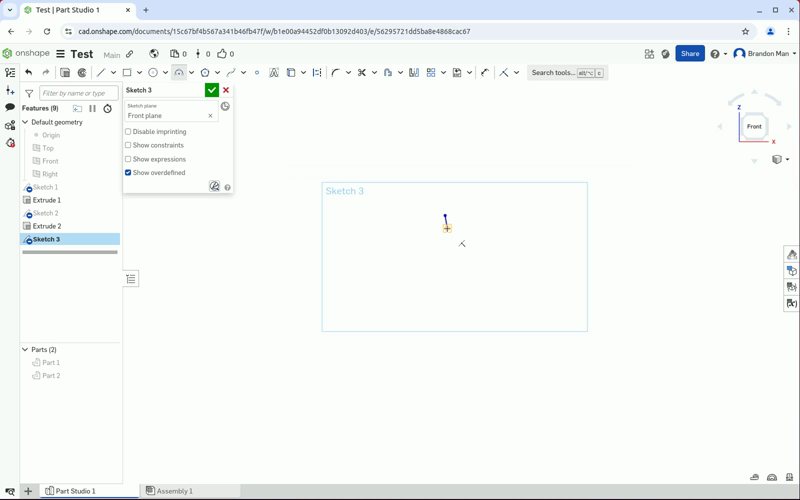
scroll(-6)
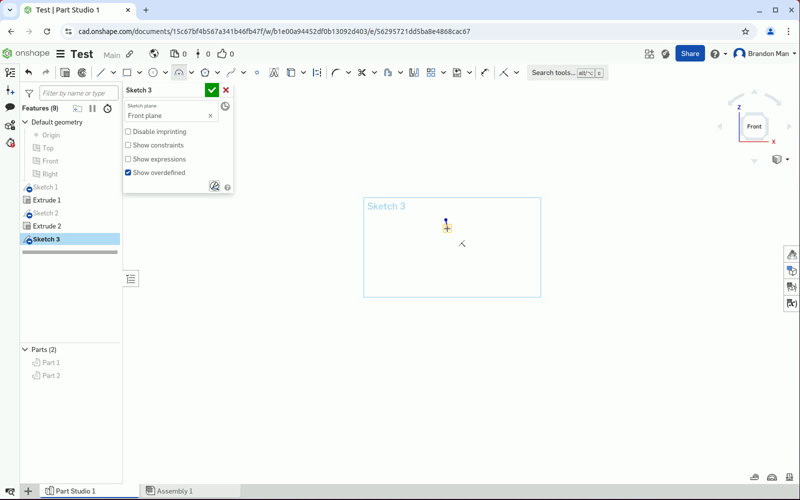
scroll(-6)
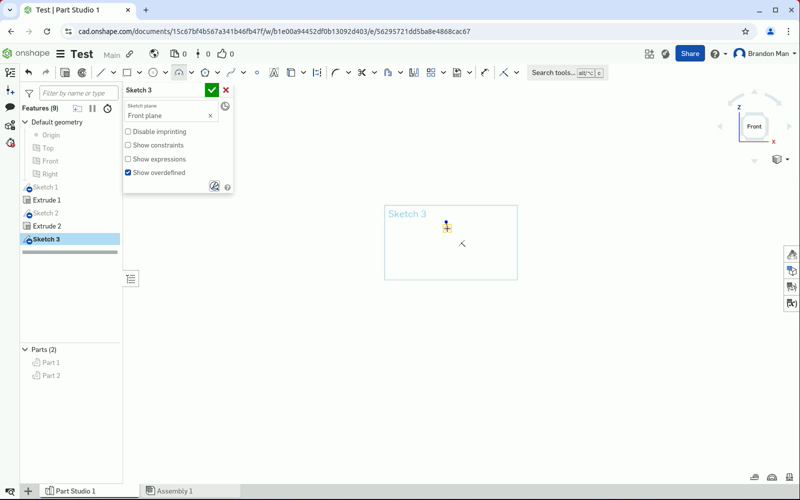
scroll(-6)
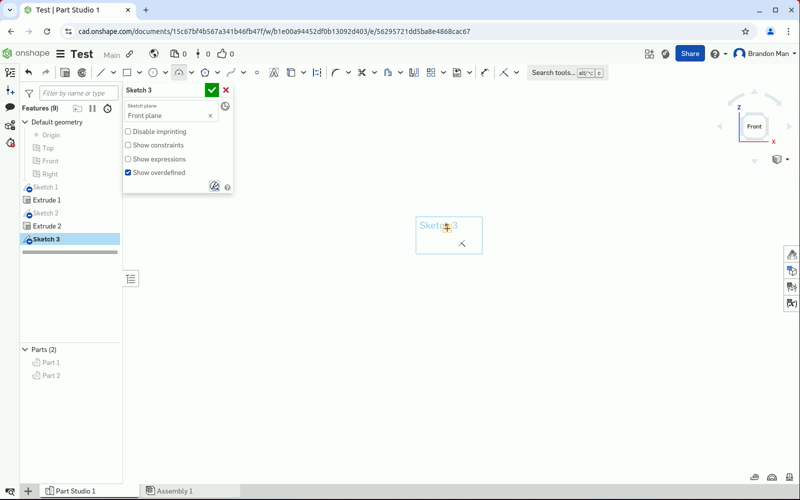
key_down(shift)
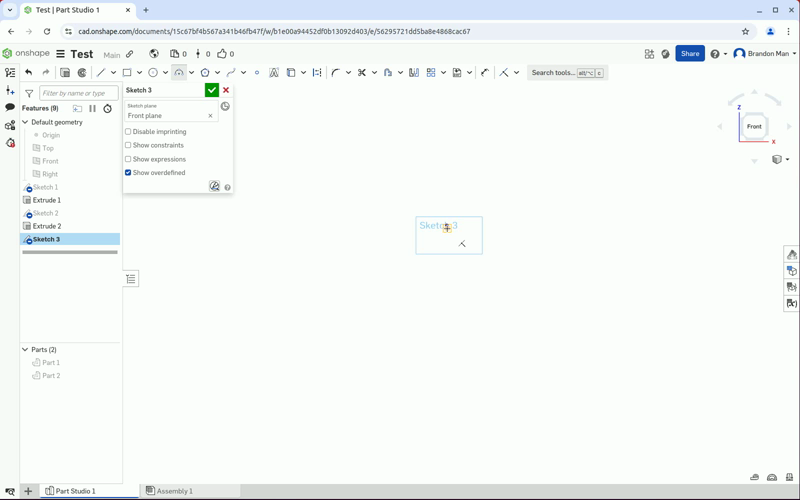
mouse_move(476, 228)
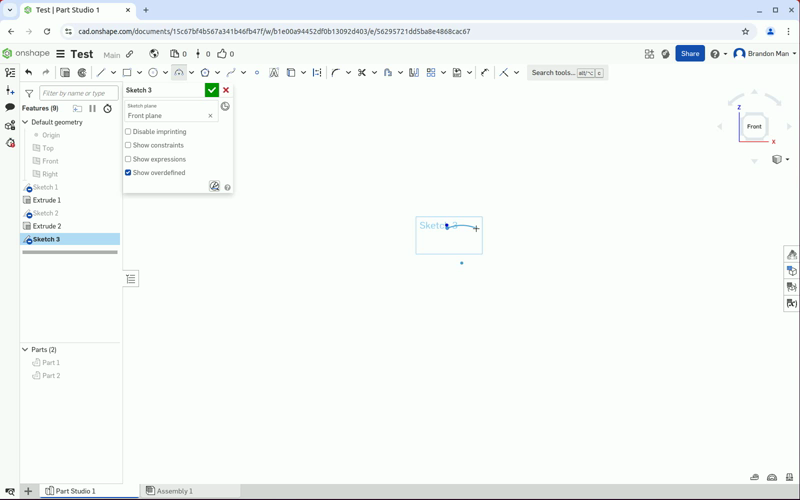
click(476, 228)
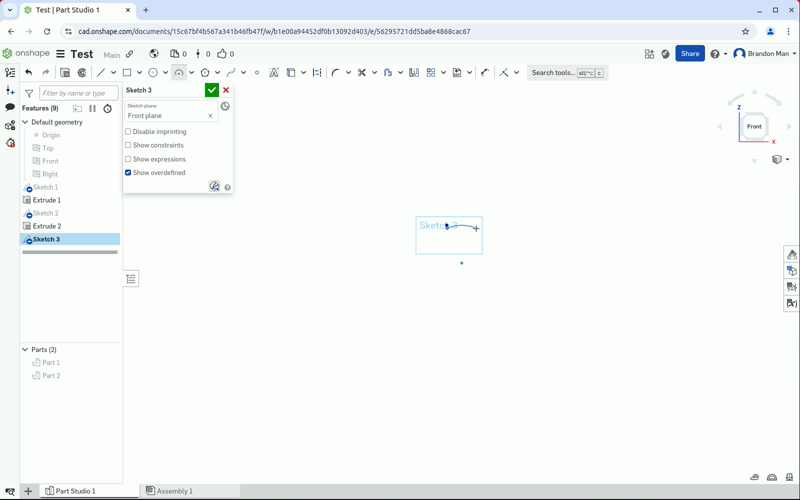
mouse_move(461, 240)
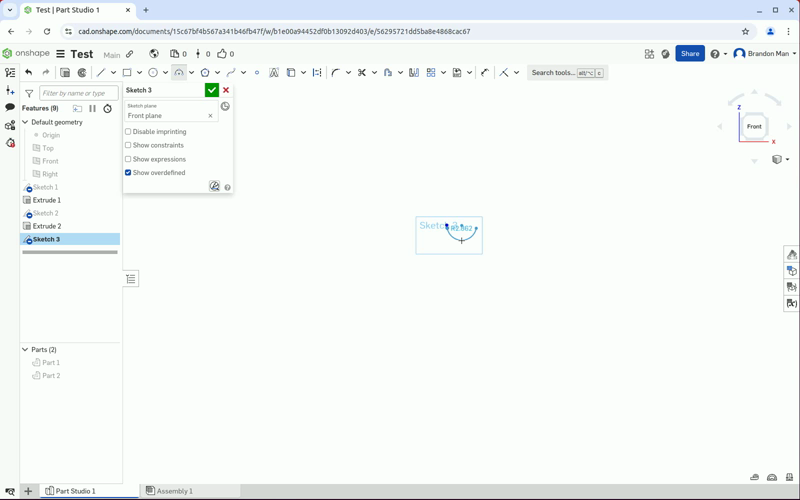
click(461, 240)
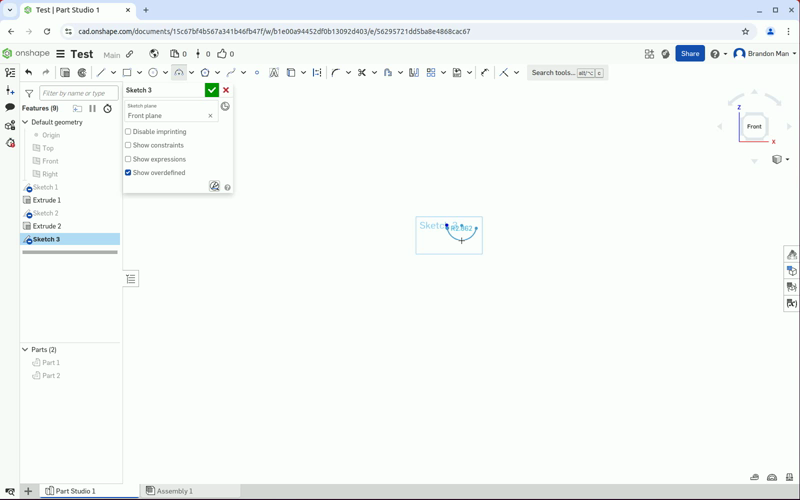
key_up(shift)
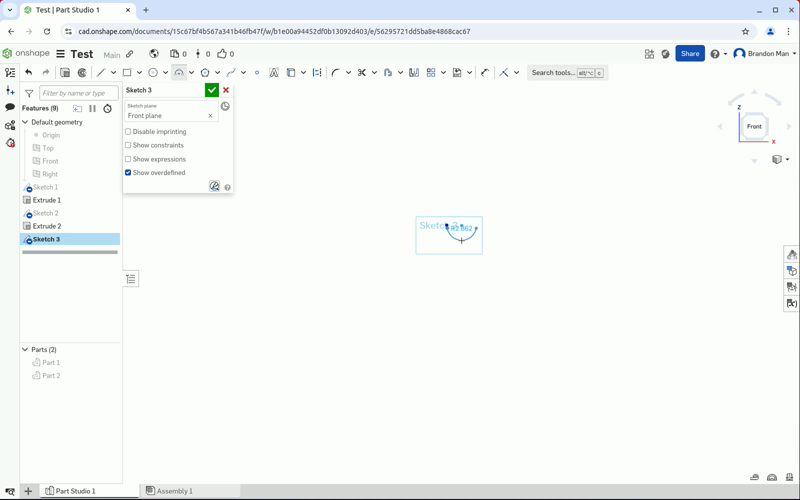
key(esc)
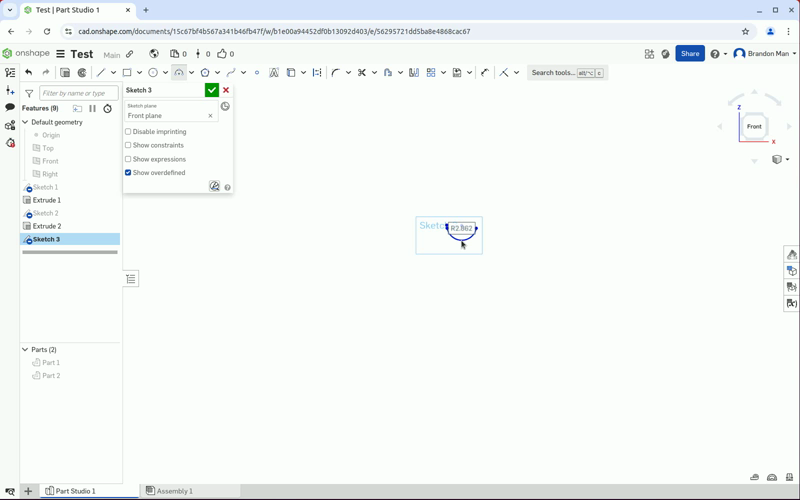
key(l)
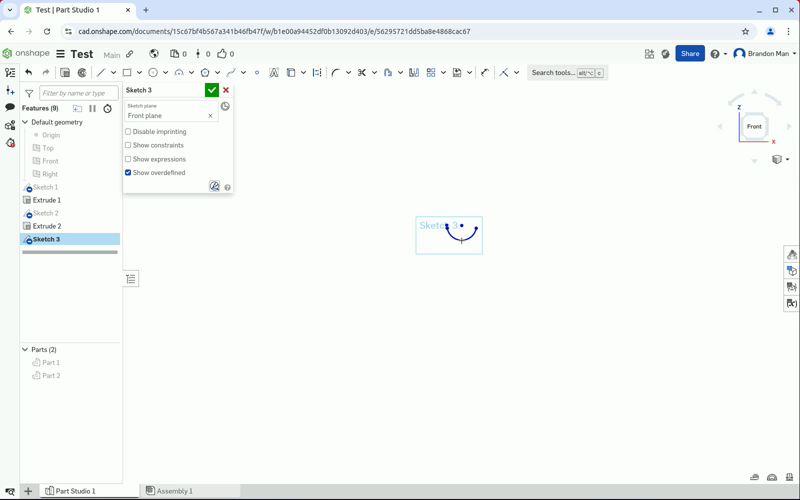
mouse_move(476, 228)
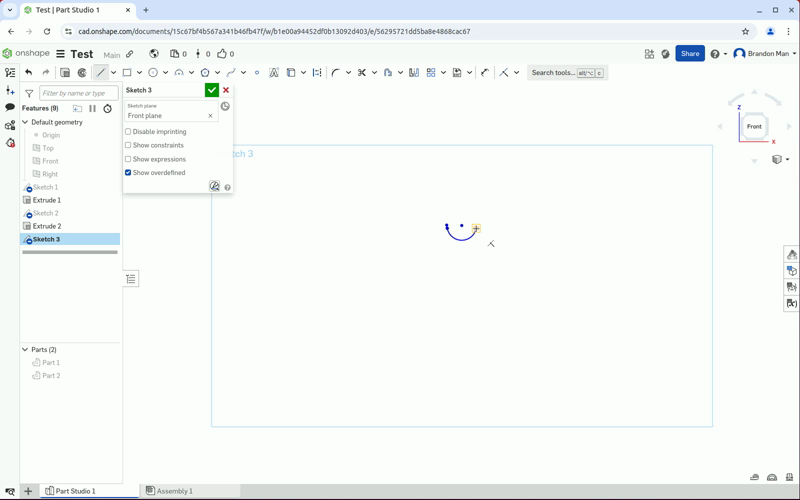
click(476, 228)
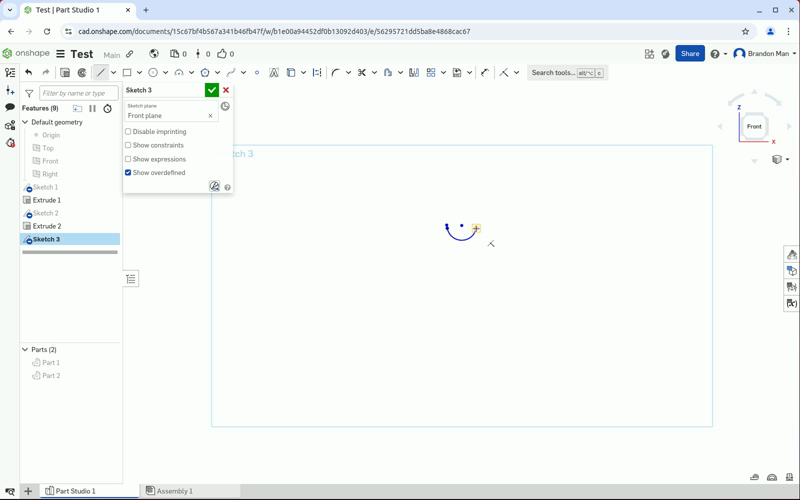
key_down(shift)
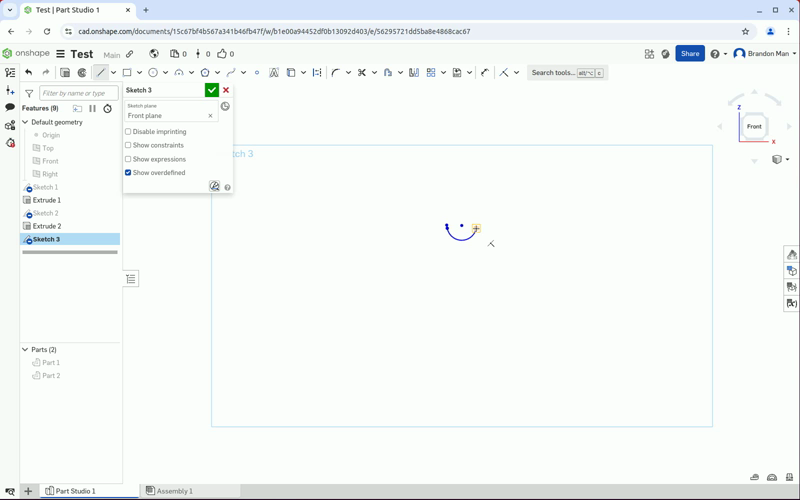
mouse_move(506, 228)
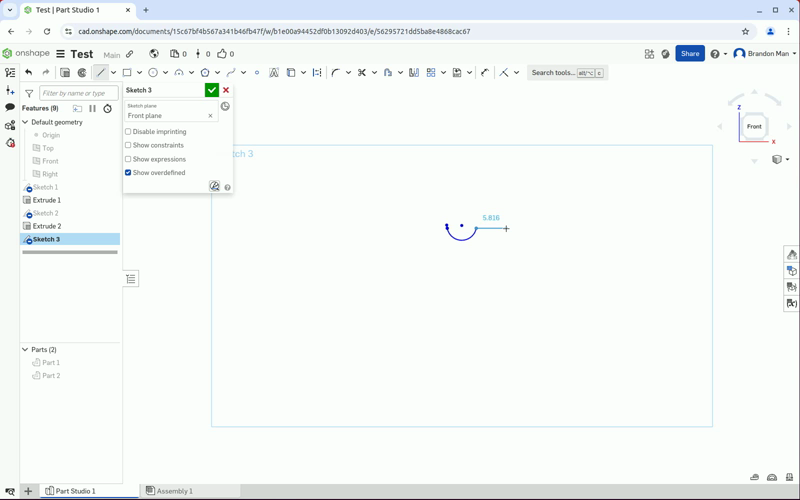
mouse_move(477, 225)
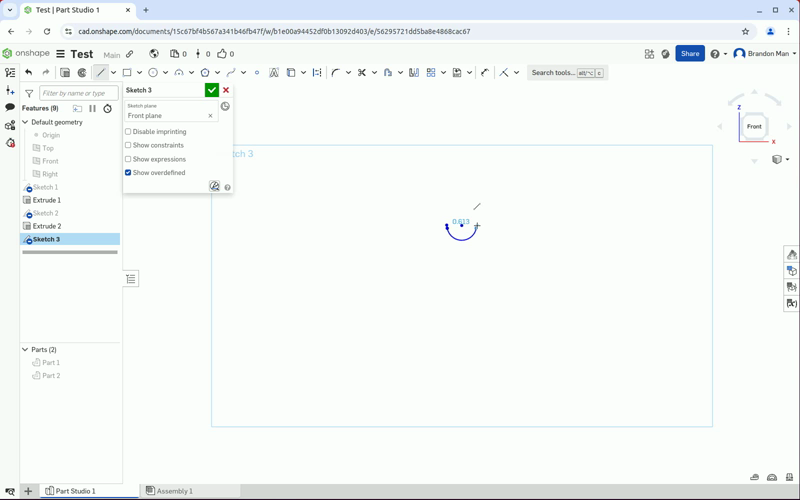
scroll(6)
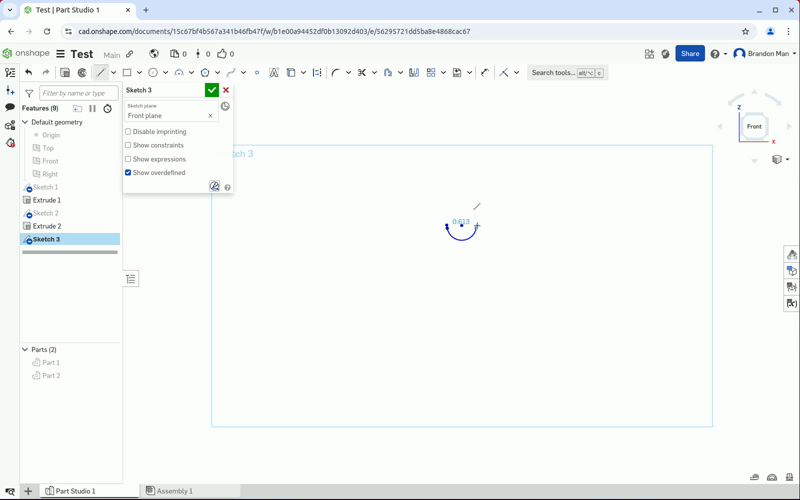
scroll(6)
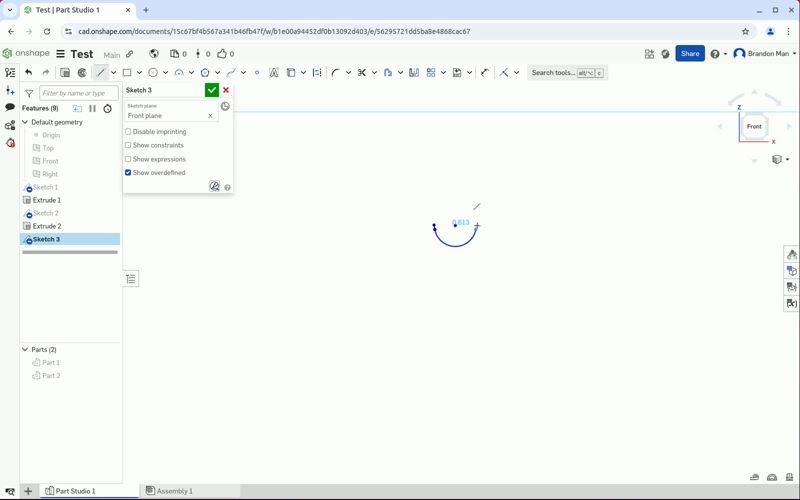
scroll(6)
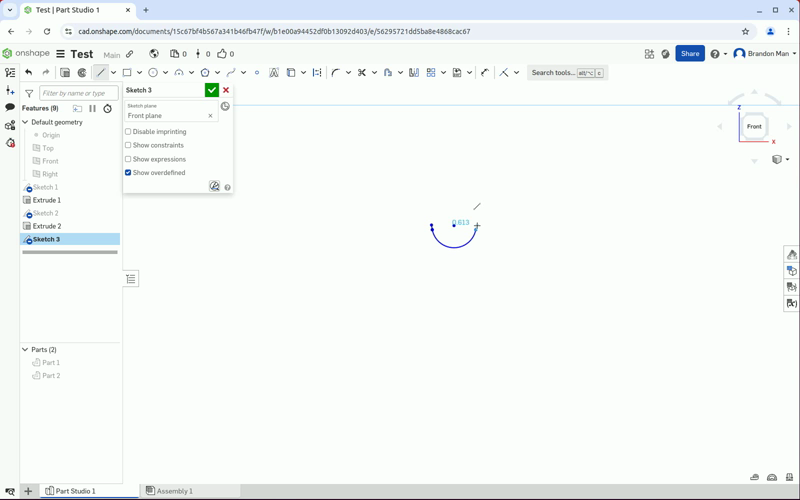
scroll(6)
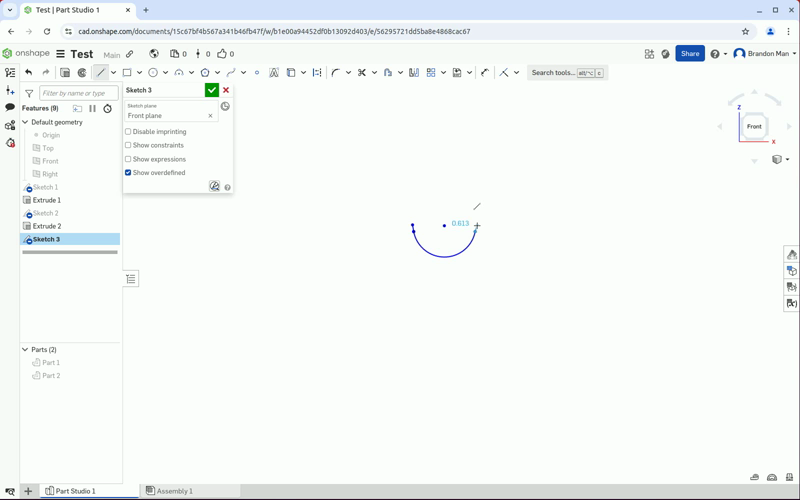
scroll(6)
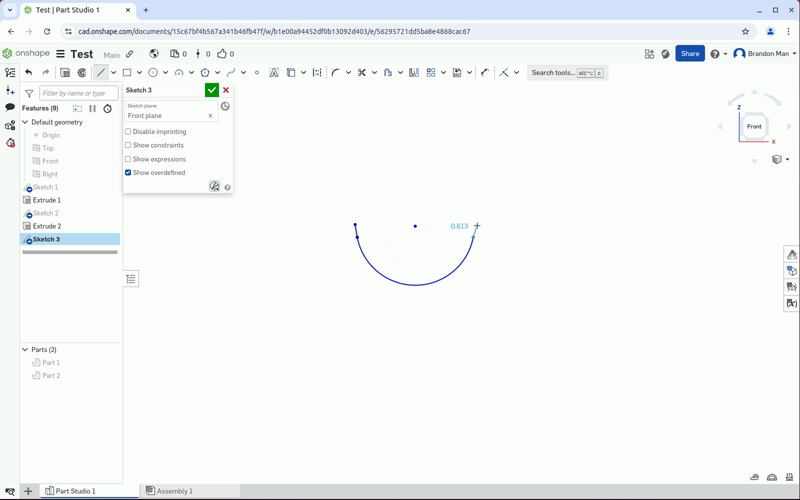
scroll(6)
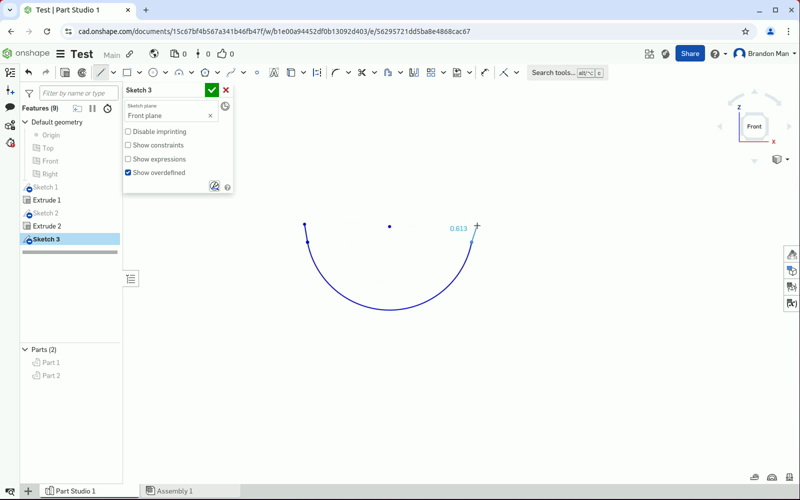
scroll(6)
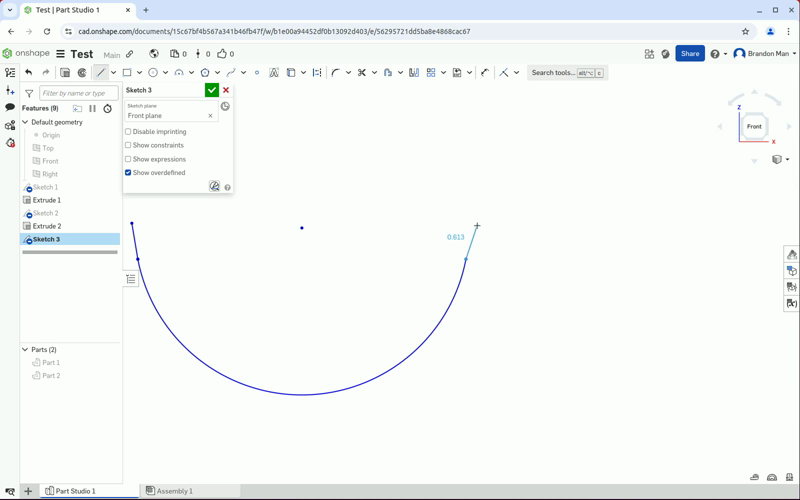
click(477, 225)
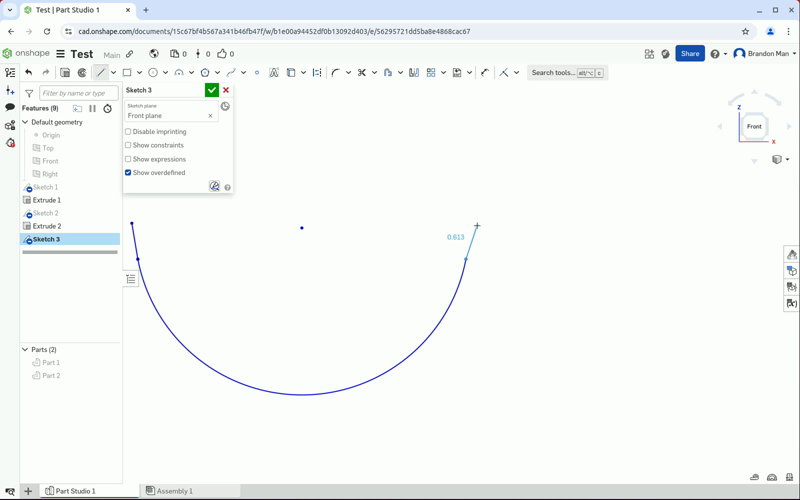
scroll(-6)
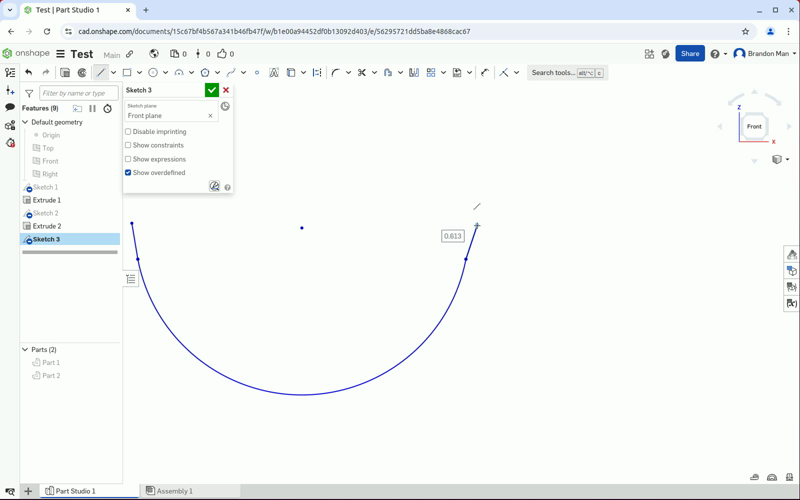
scroll(-6)
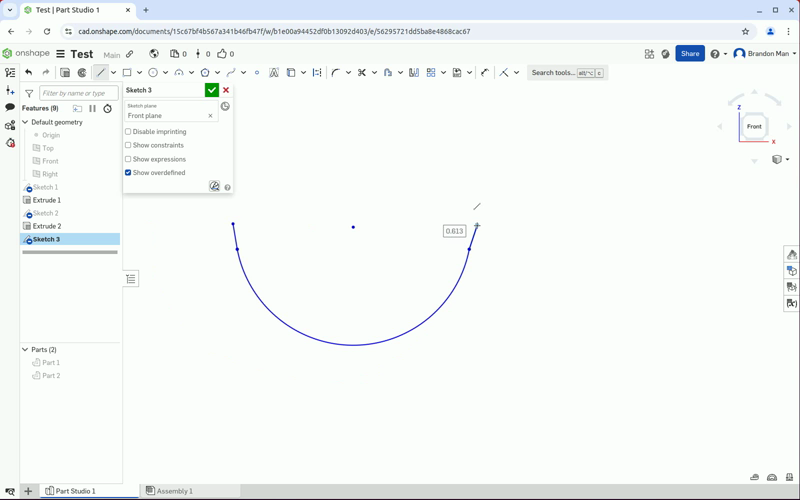
scroll(-6)
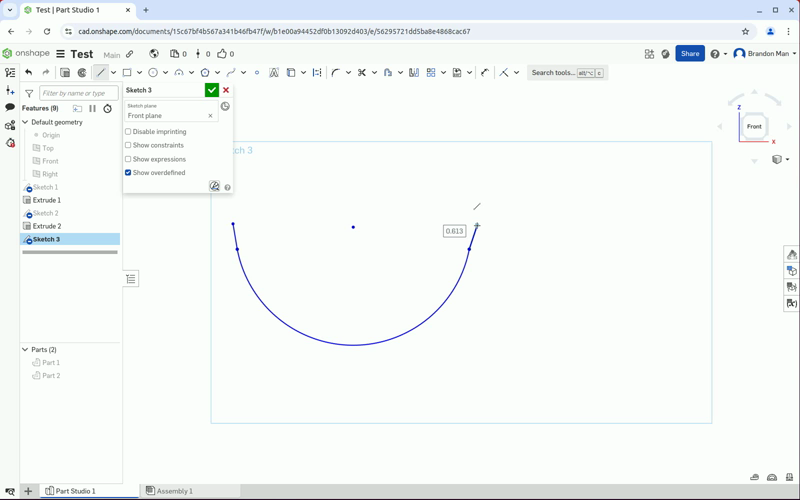
scroll(-6)
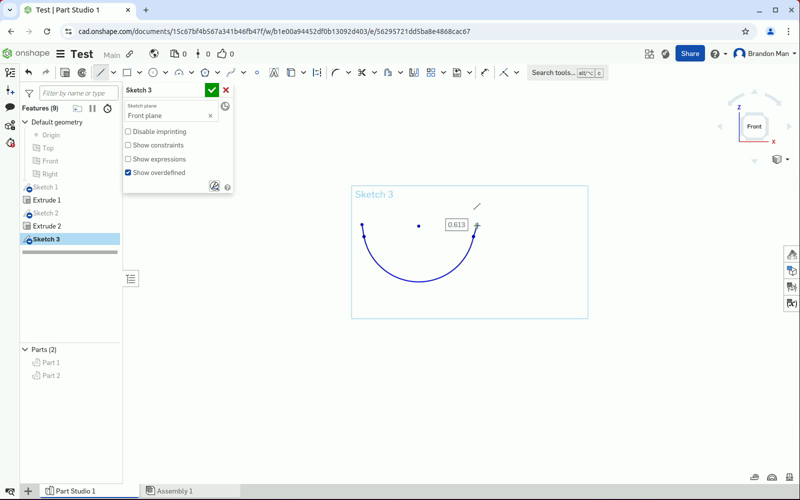
scroll(-6)
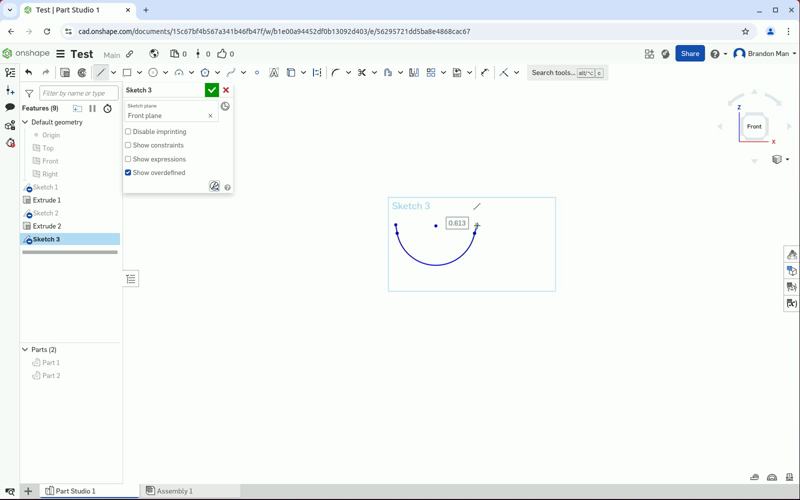
scroll(-6)
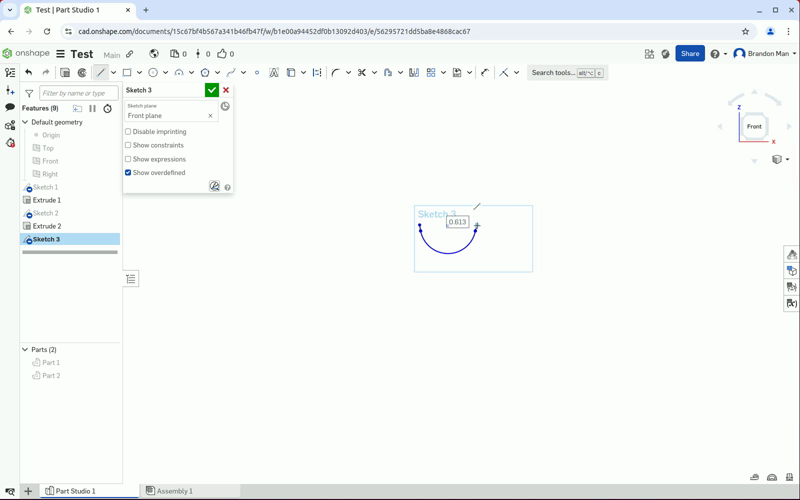
scroll(-6)
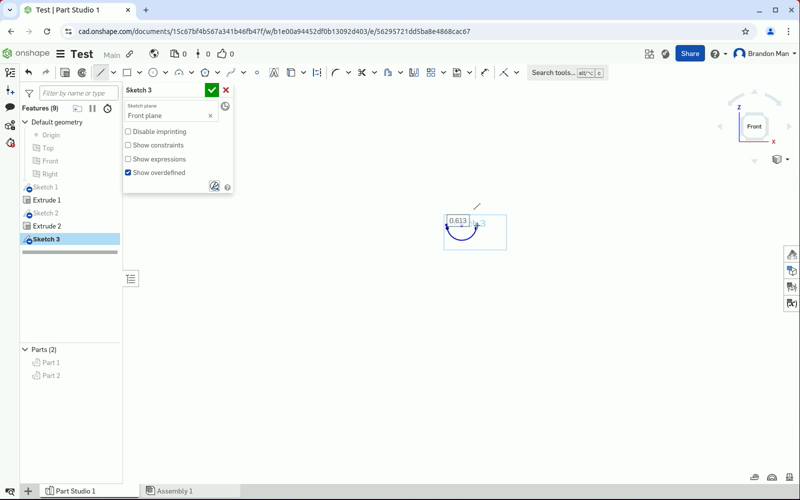
key_up(shift)
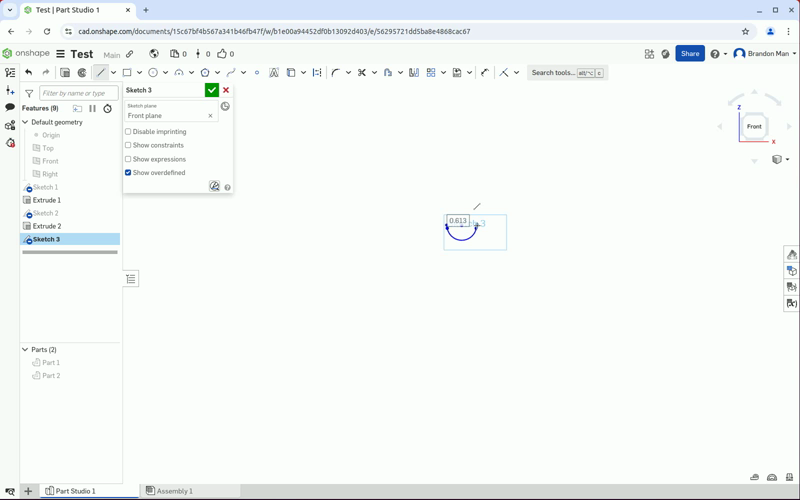
key_down(shift)
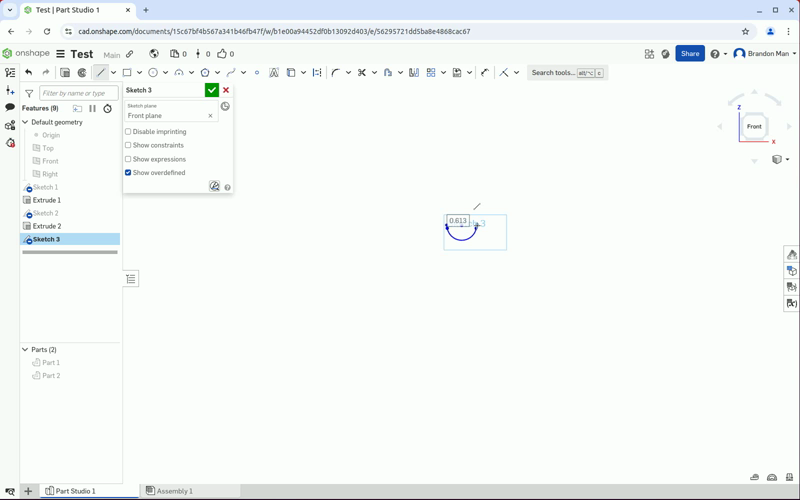
mouse_move(507, 225)
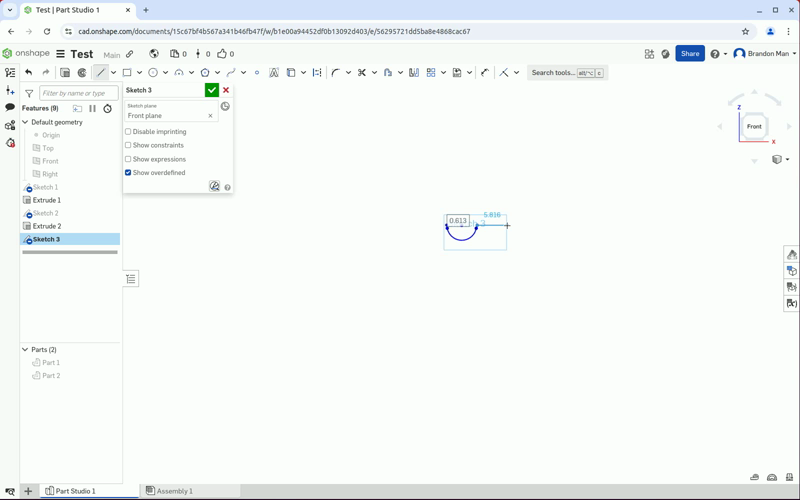
mouse_move(476, 221)
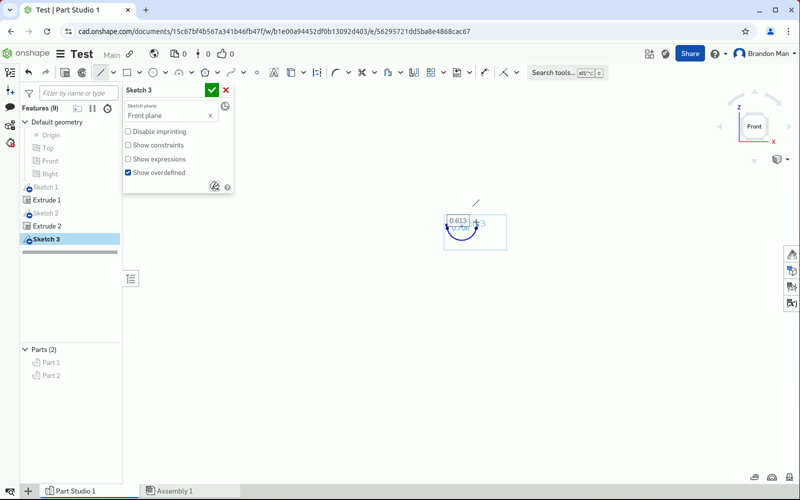
scroll(6)
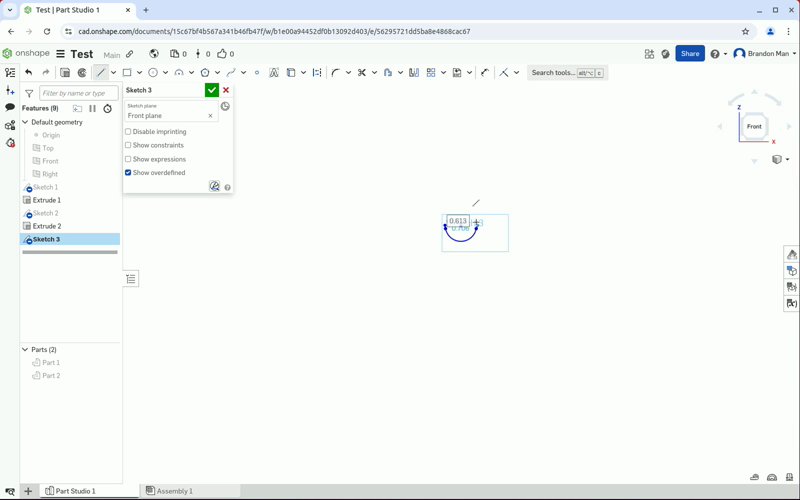
scroll(6)
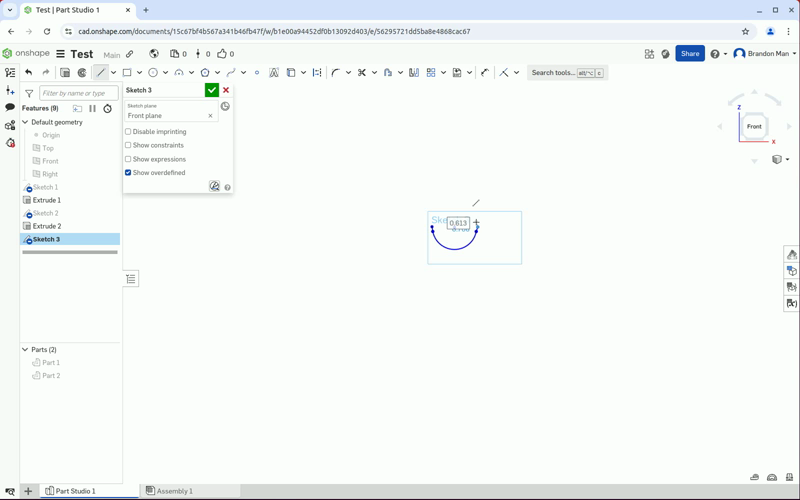
scroll(6)
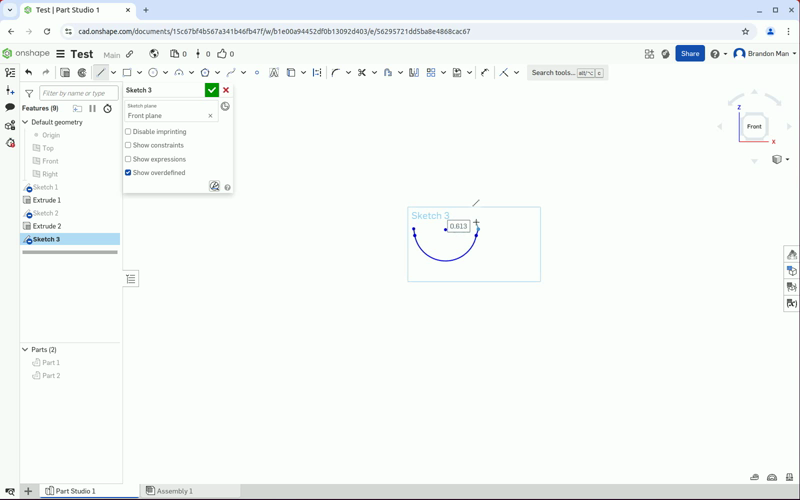
scroll(6)
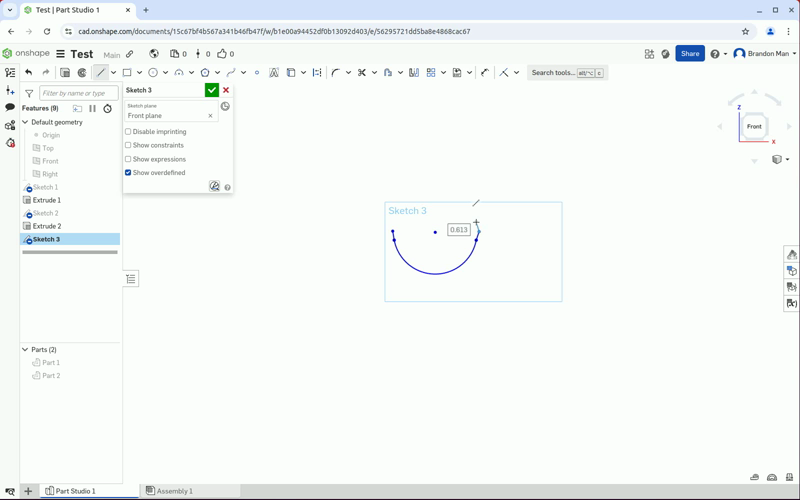
scroll(6)
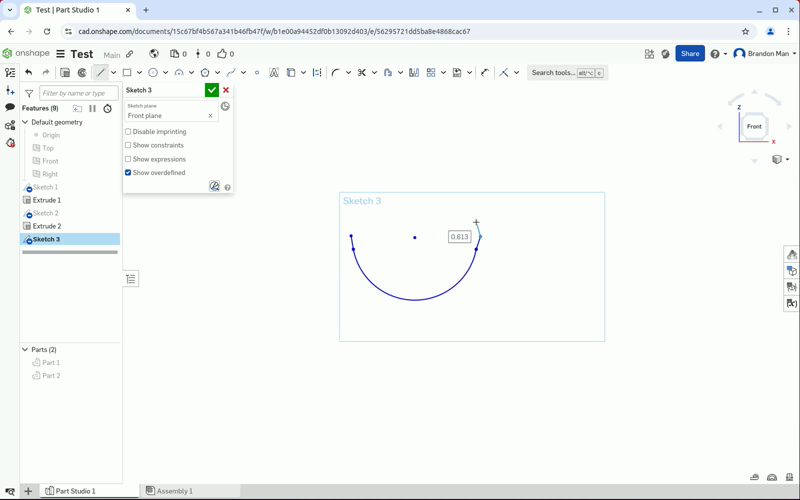
scroll(6)
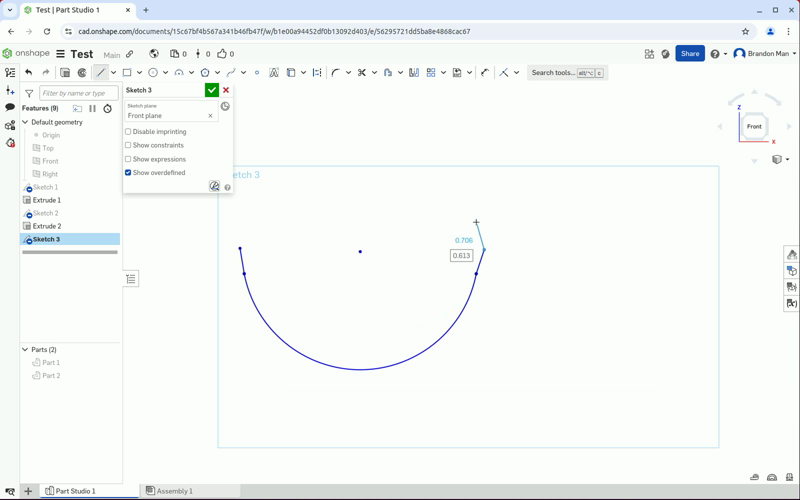
scroll(6)
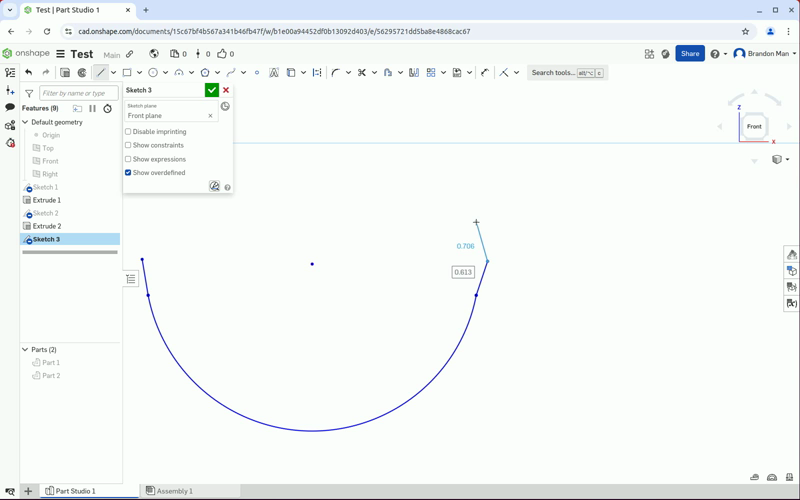
click(476, 221)
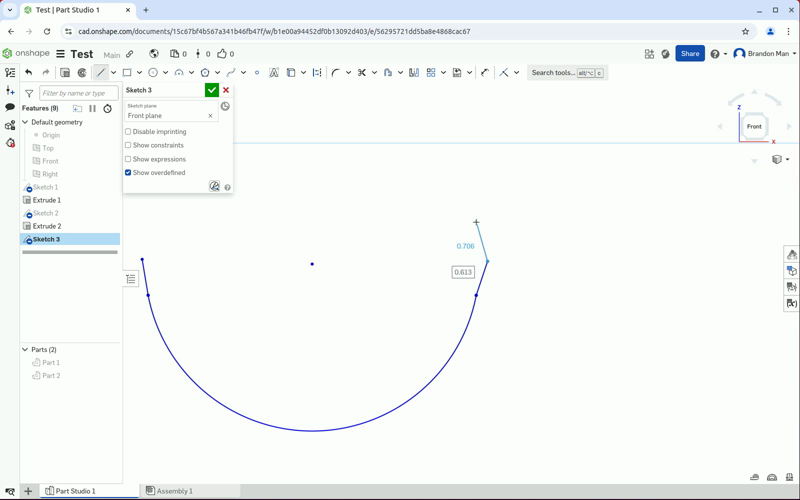
scroll(-6)
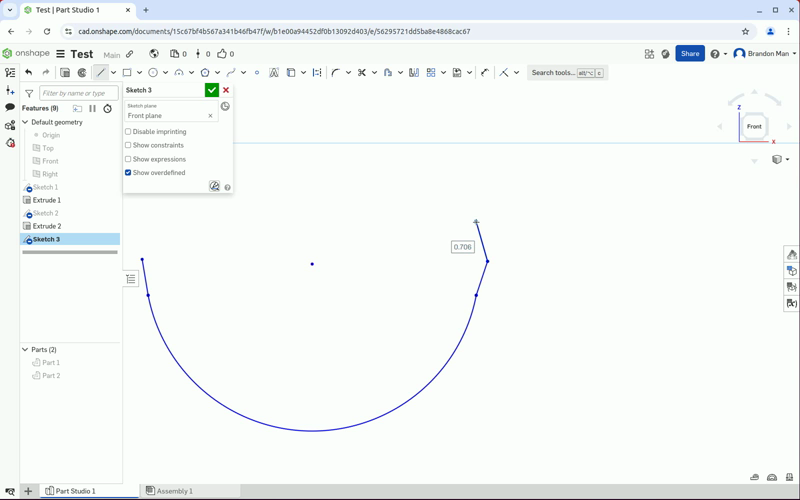
scroll(-6)
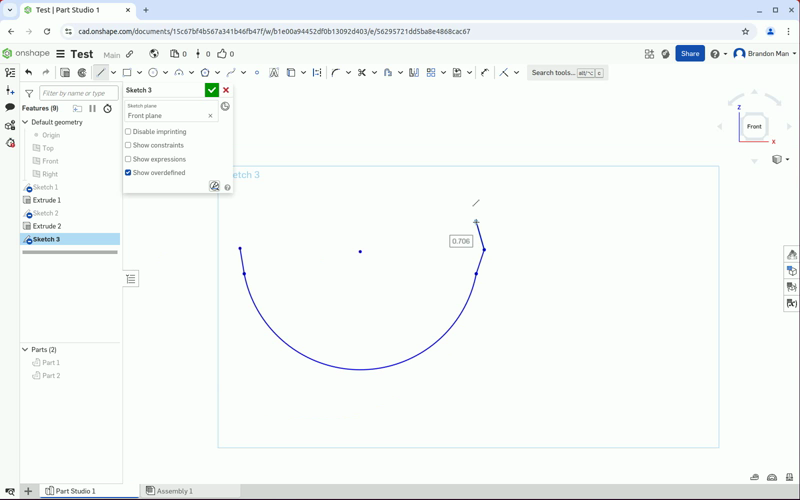
scroll(-6)
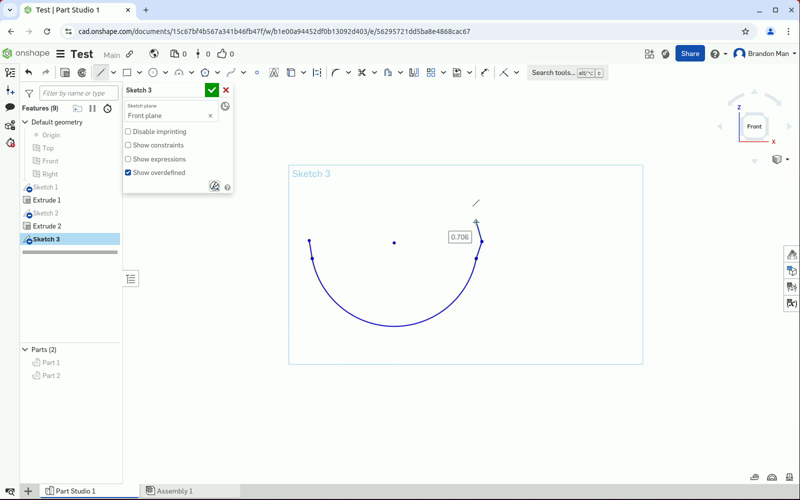
scroll(-6)
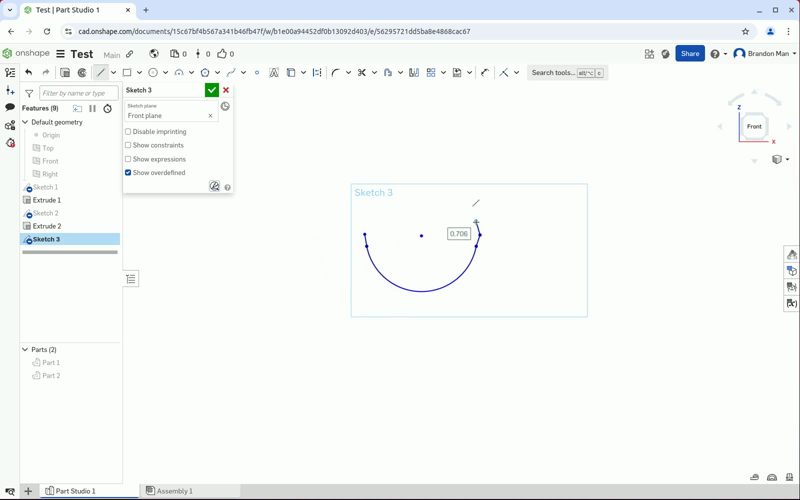
scroll(-6)
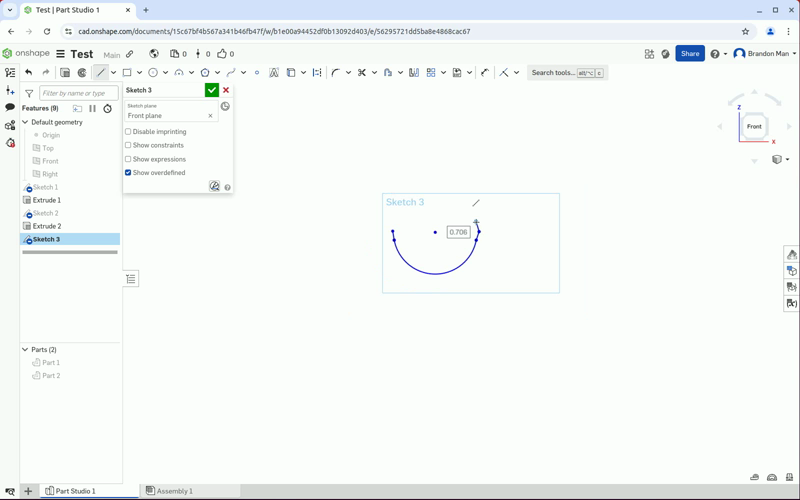
scroll(-6)
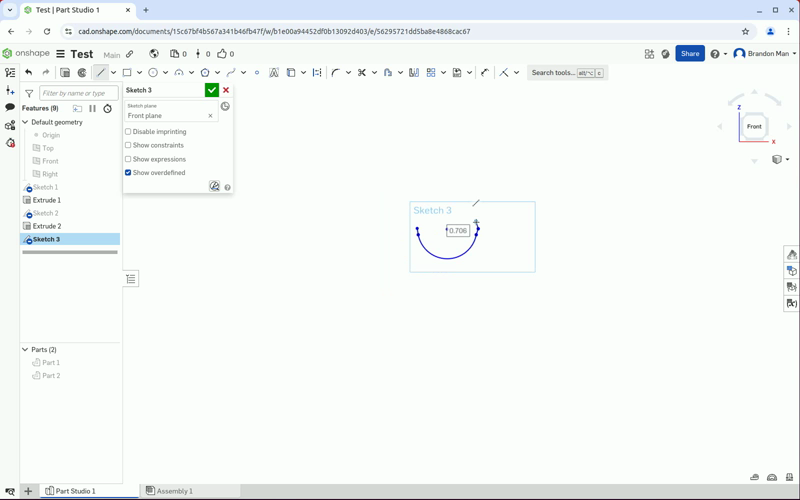
scroll(-6)
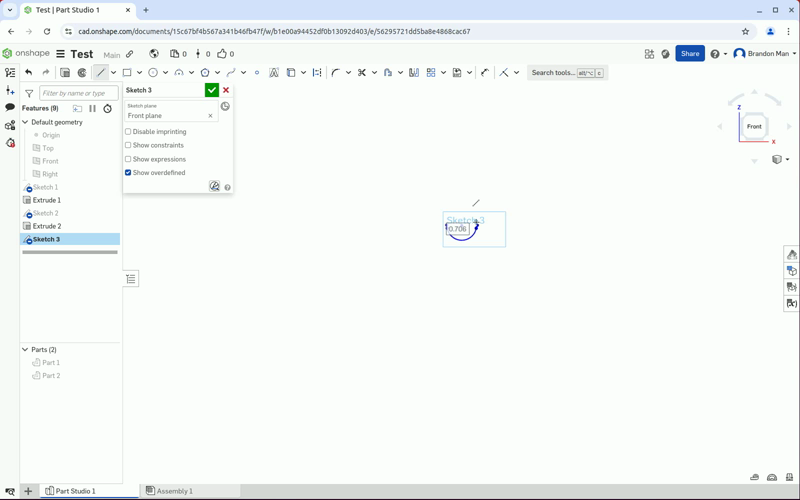
key_up(shift)
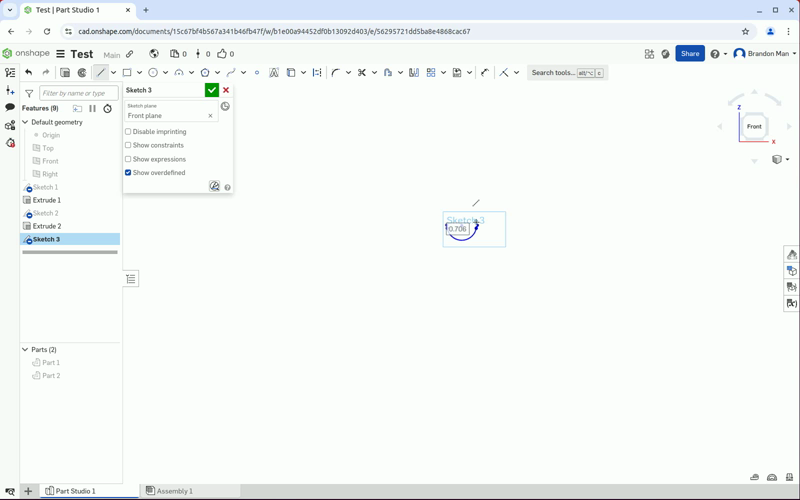
key(esc)
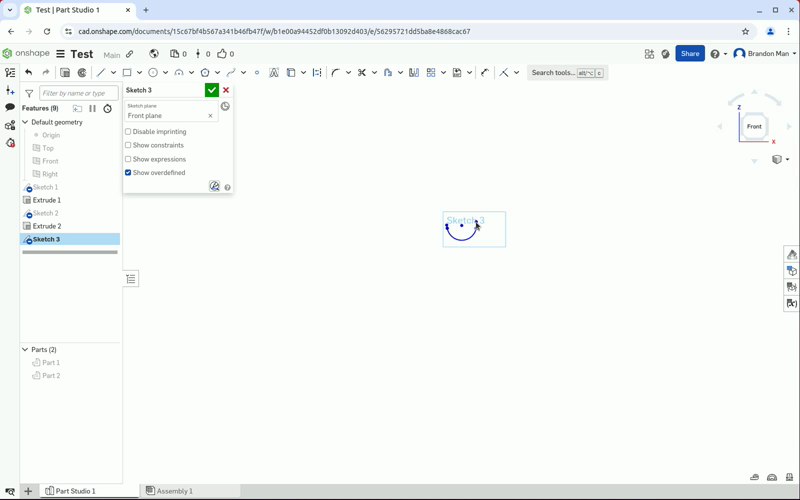
key(a)
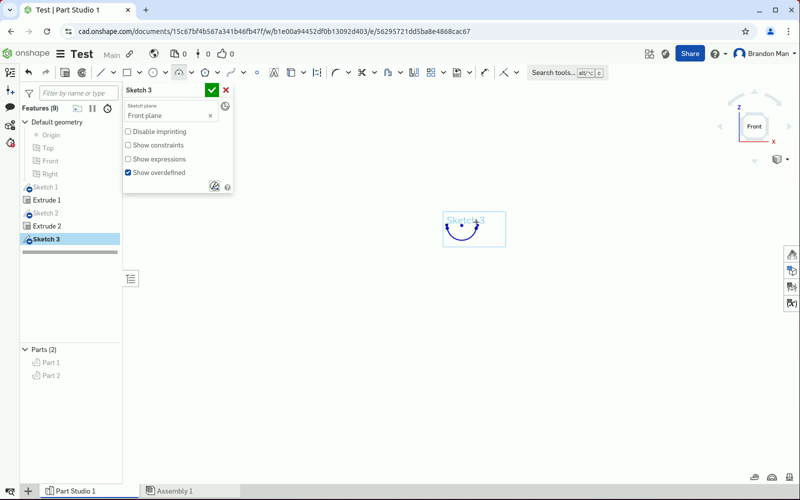
mouse_move(476, 221)
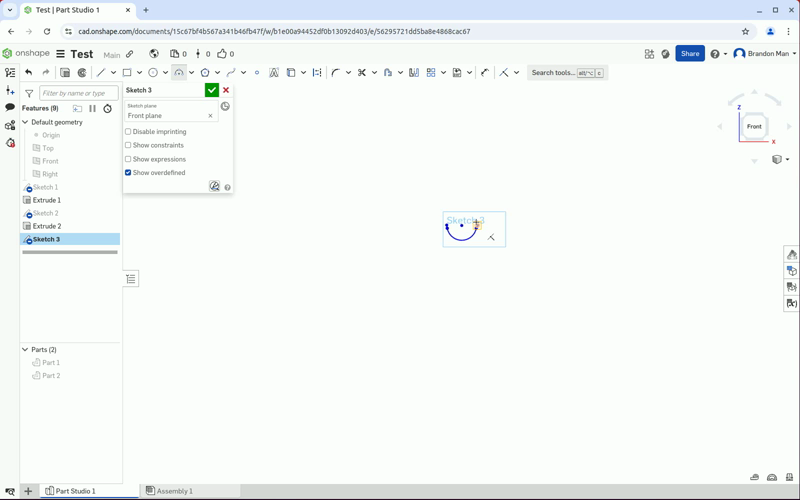
scroll(6)
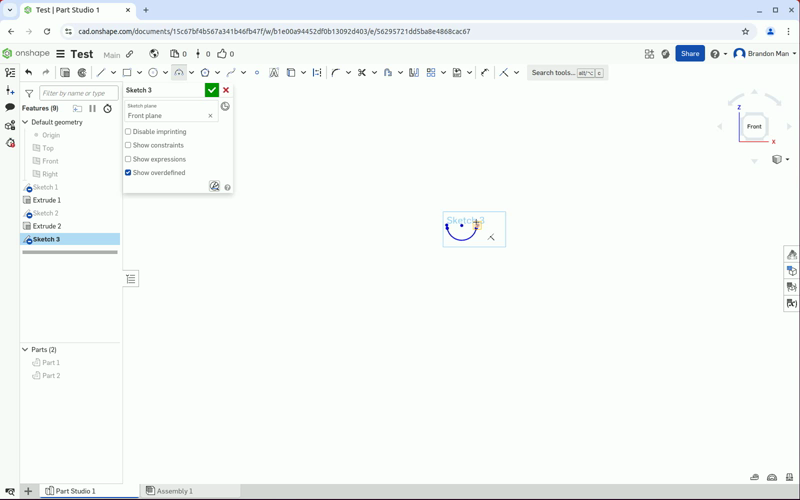
scroll(6)
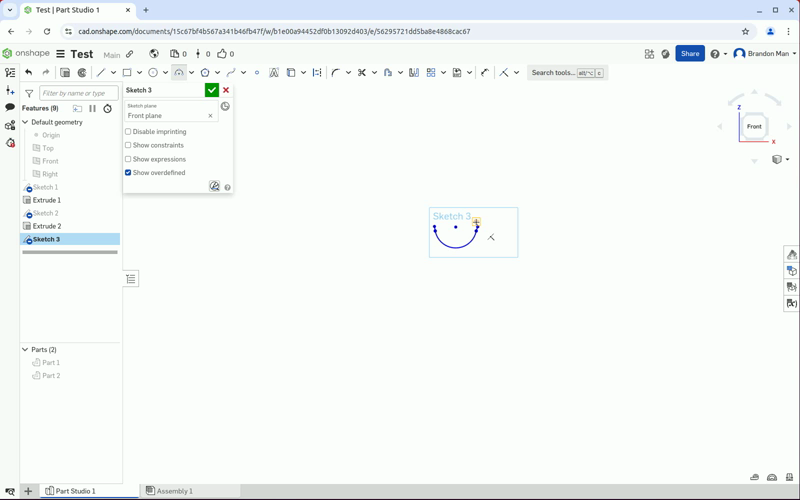
scroll(6)
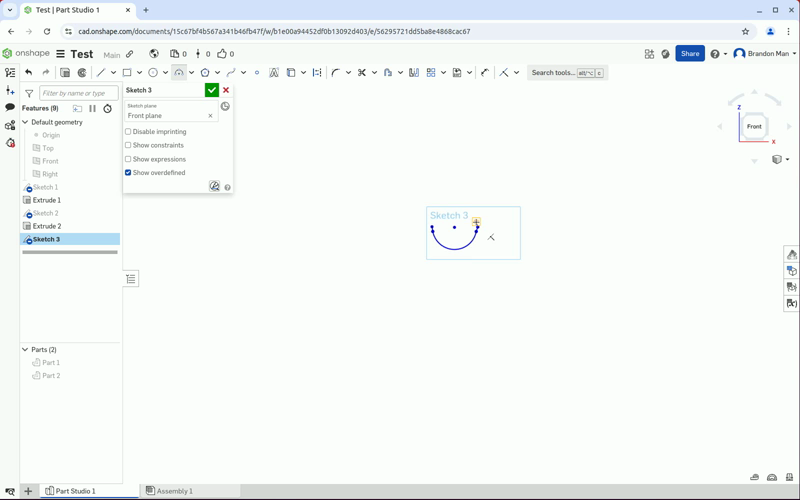
scroll(6)
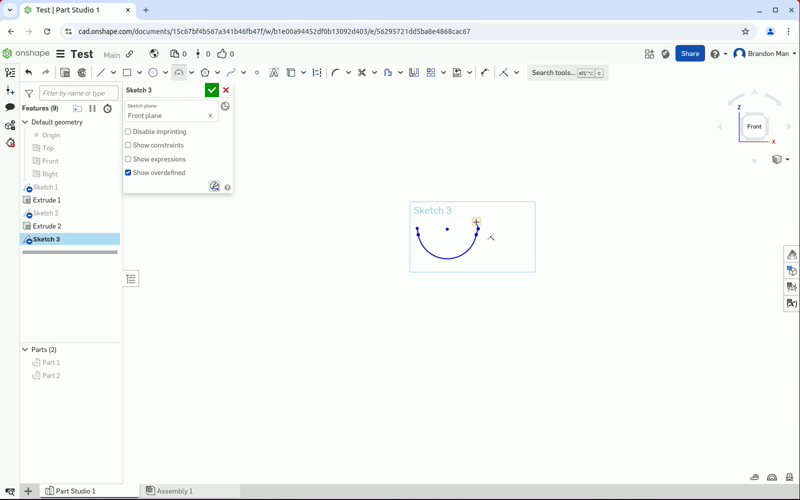
scroll(6)
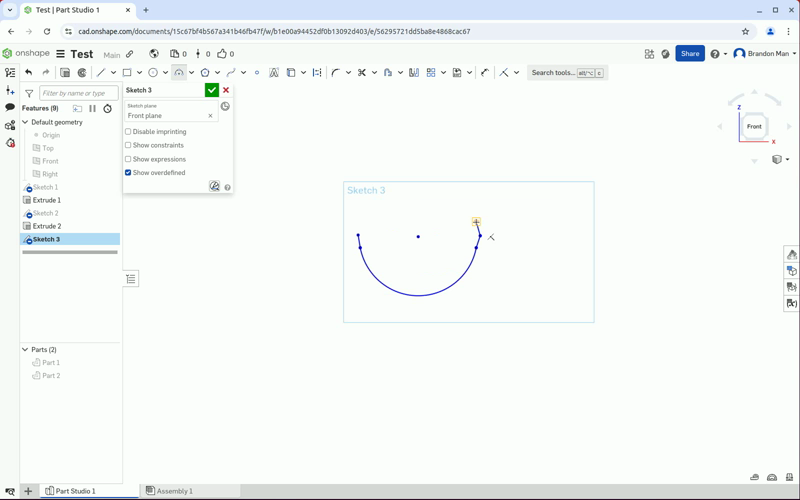
scroll(6)
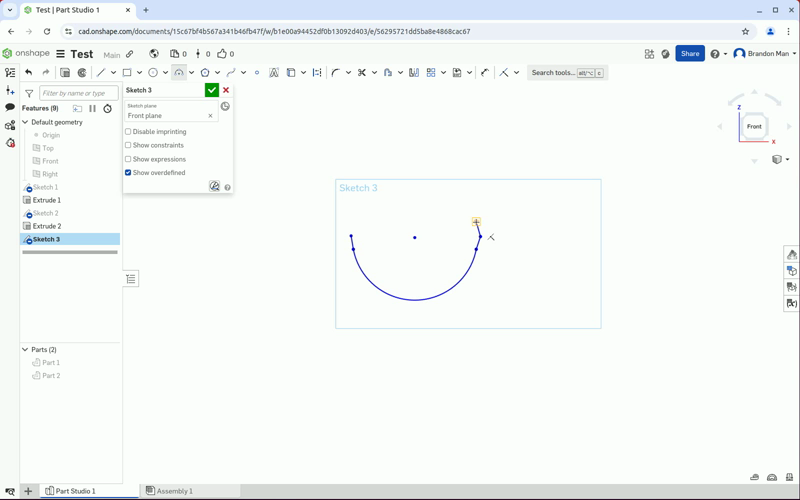
scroll(6)
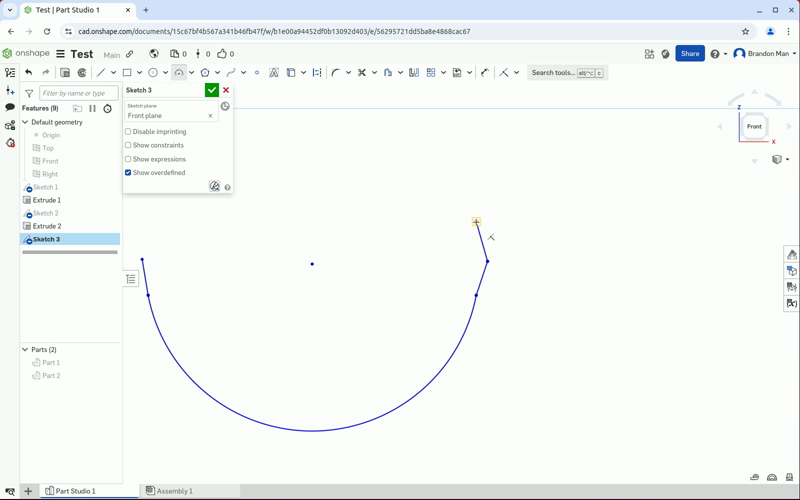
click(476, 221)
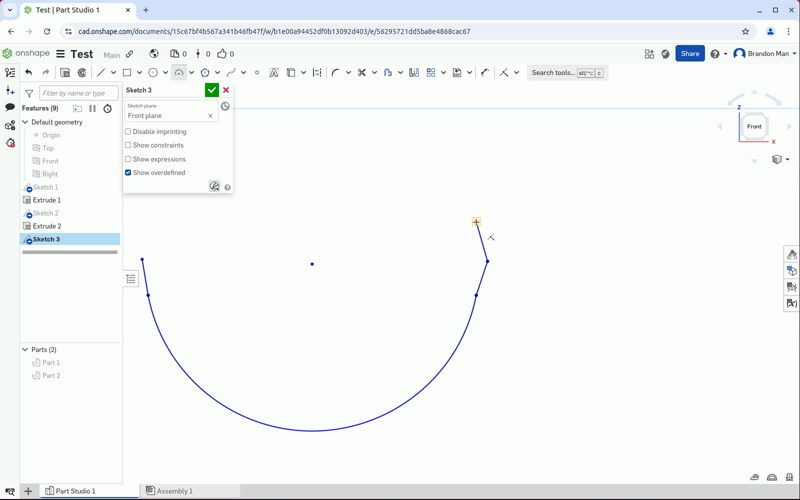
scroll(-6)
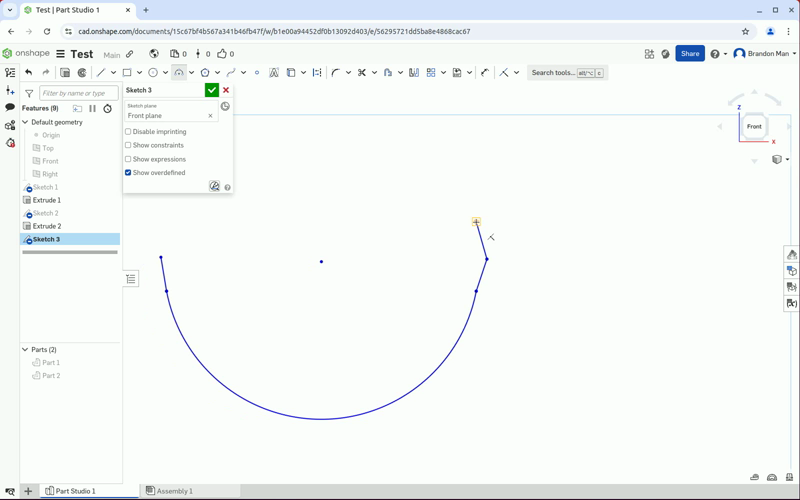
scroll(-6)
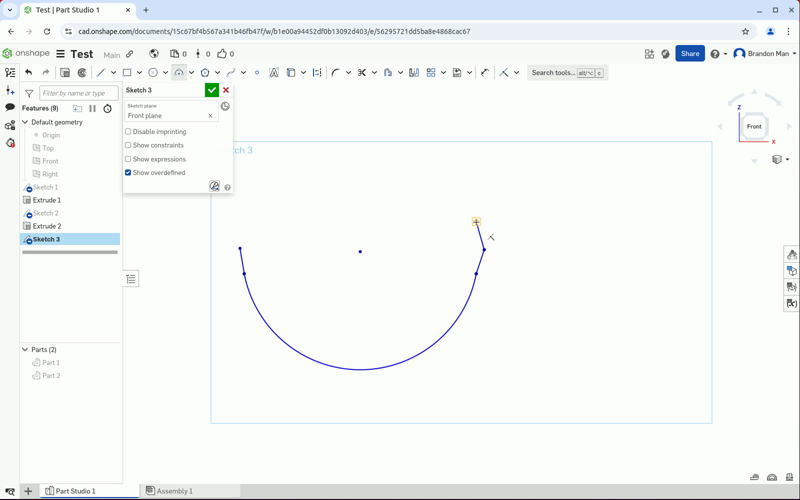
scroll(-6)
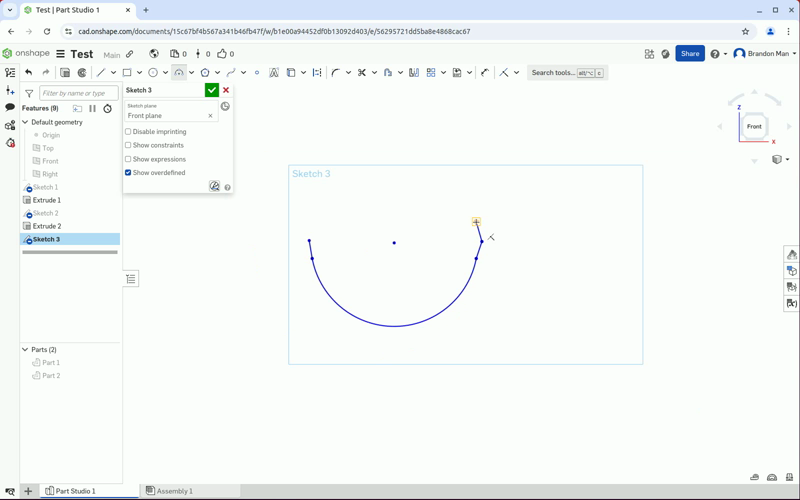
scroll(-6)
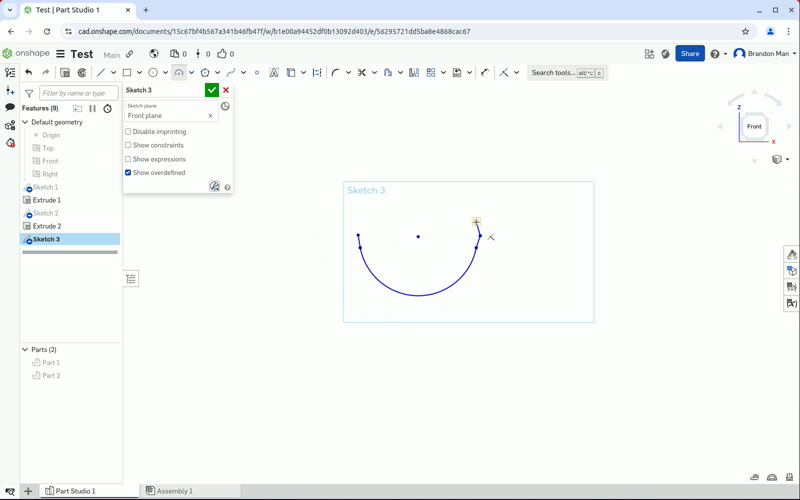
scroll(-6)
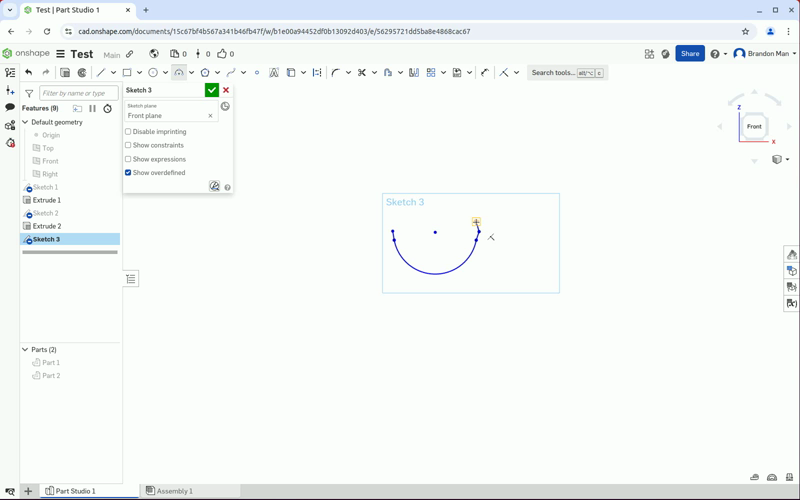
scroll(-6)
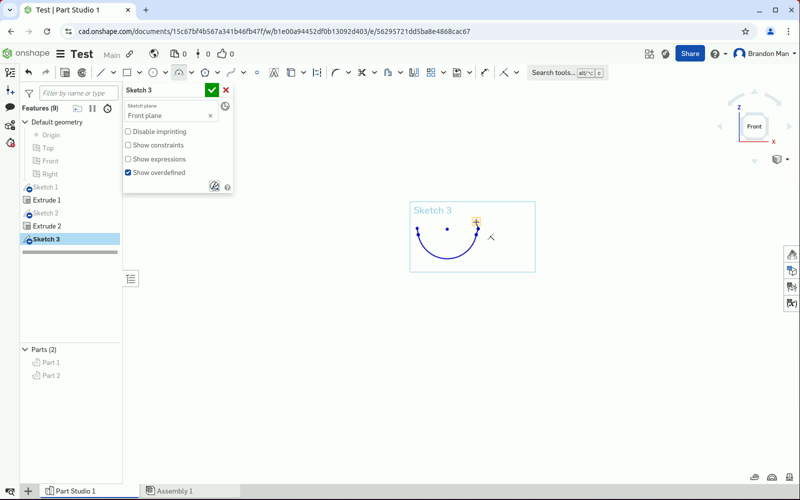
scroll(-6)
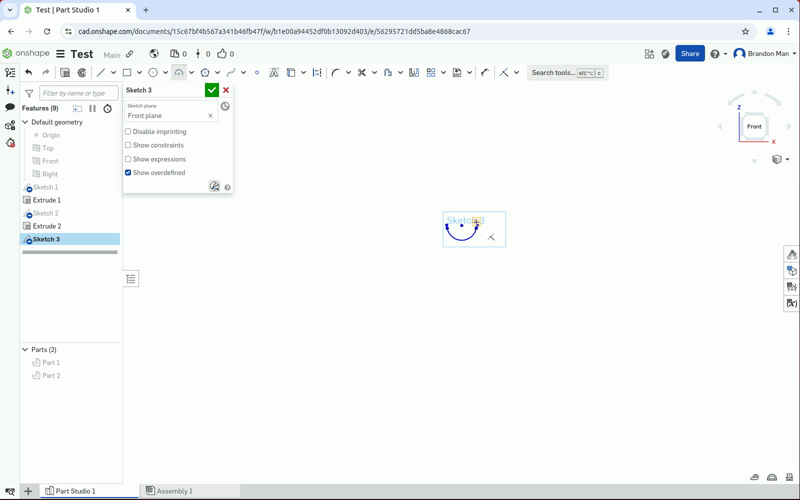
key_down(shift)
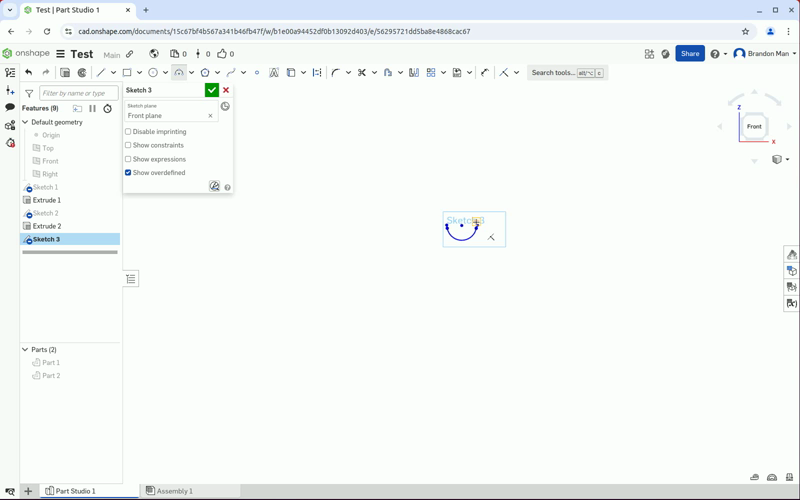
mouse_move(447, 221)
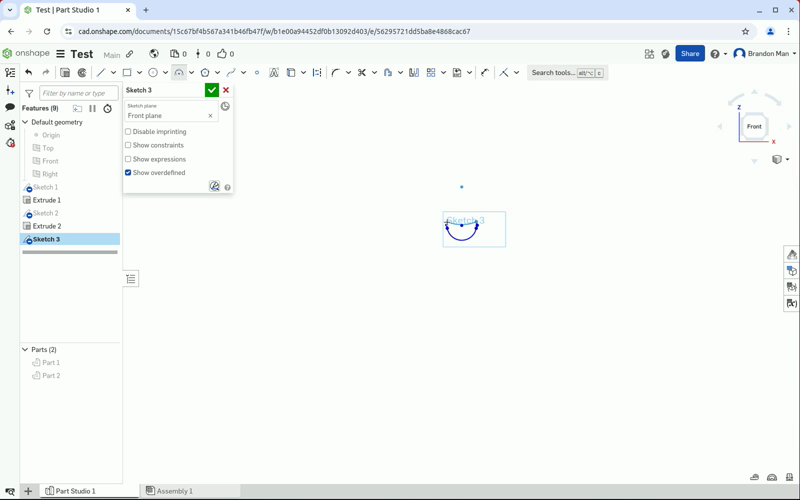
scroll(6)
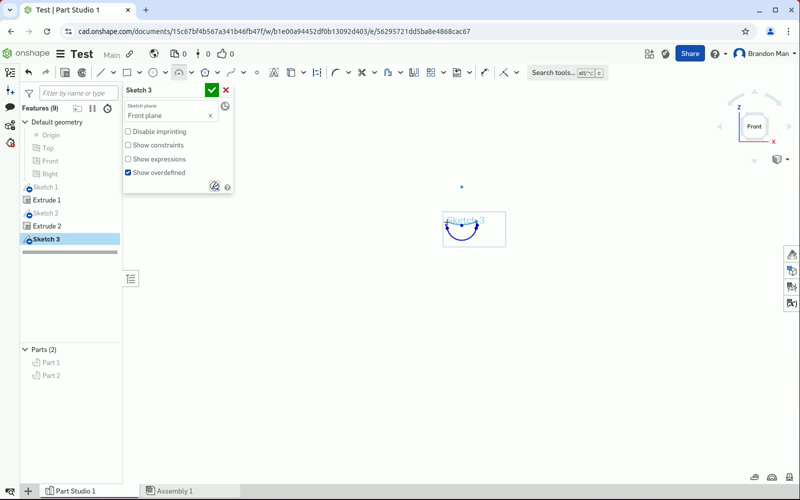
scroll(6)
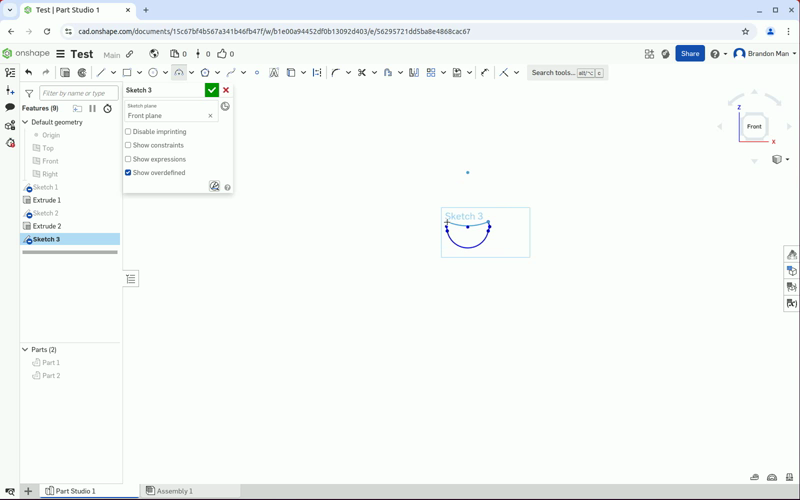
scroll(6)
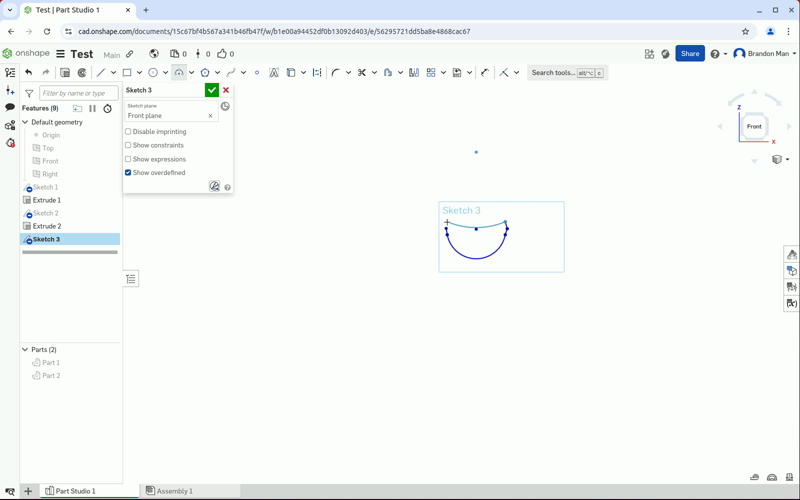
scroll(6)
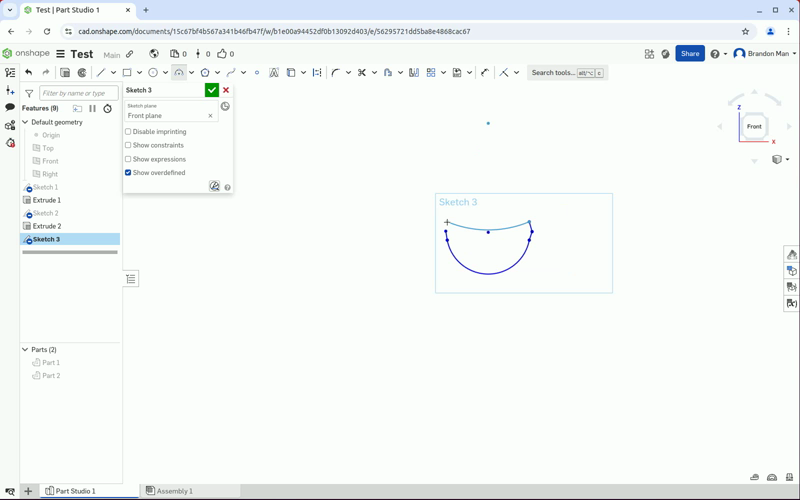
scroll(6)
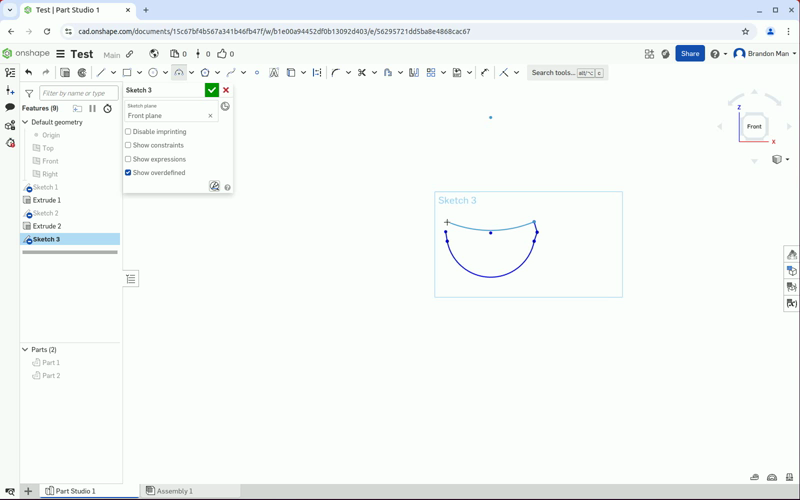
scroll(6)
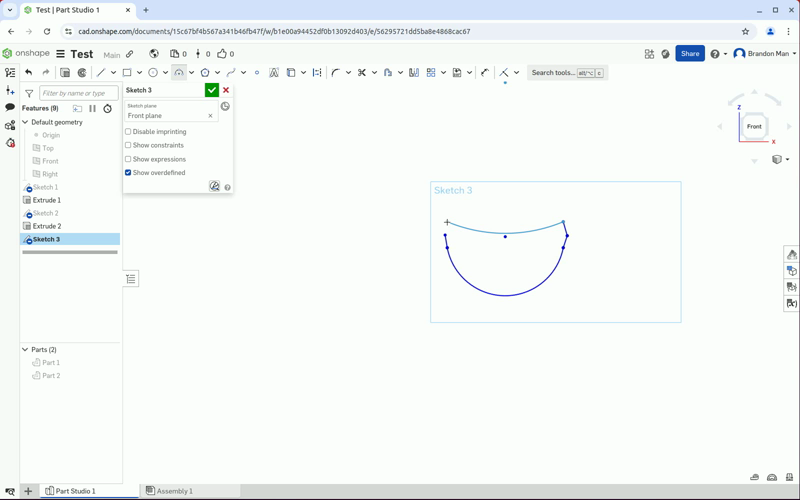
scroll(6)
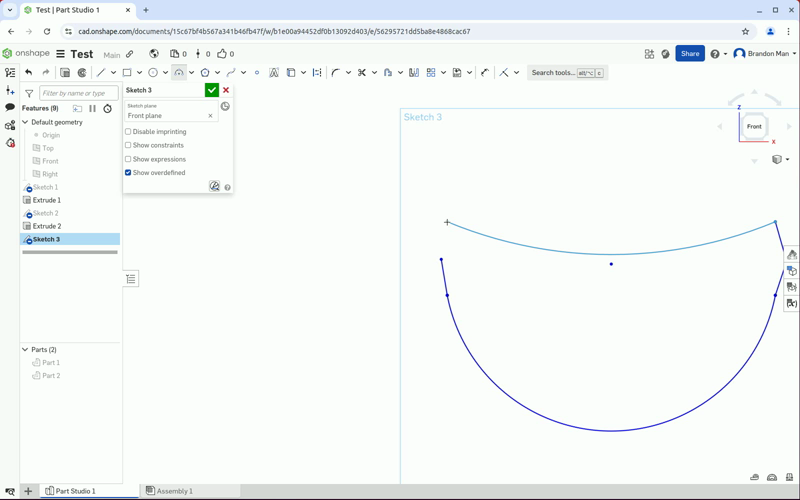
click(447, 221)
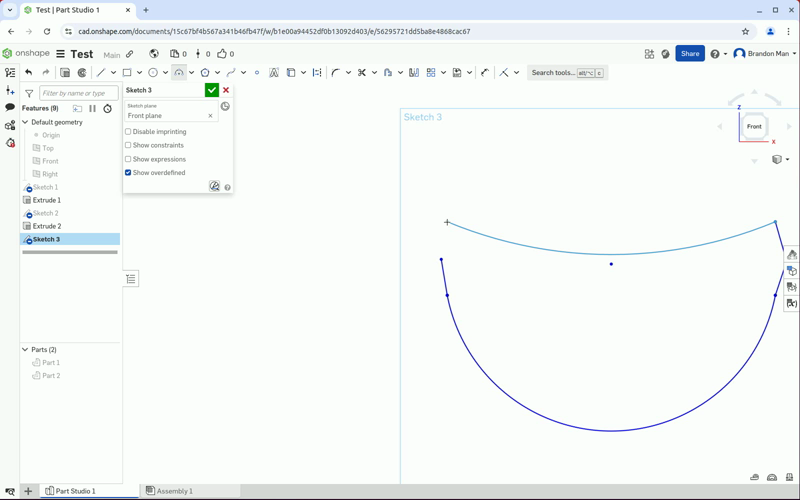
scroll(-6)
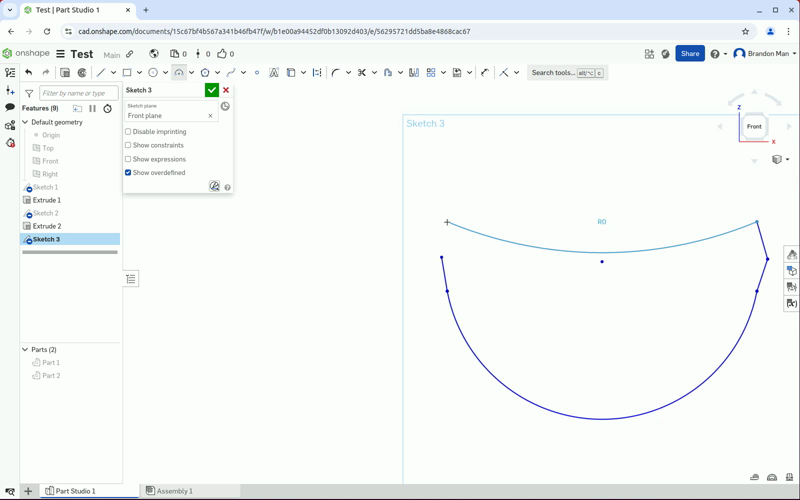
scroll(-6)
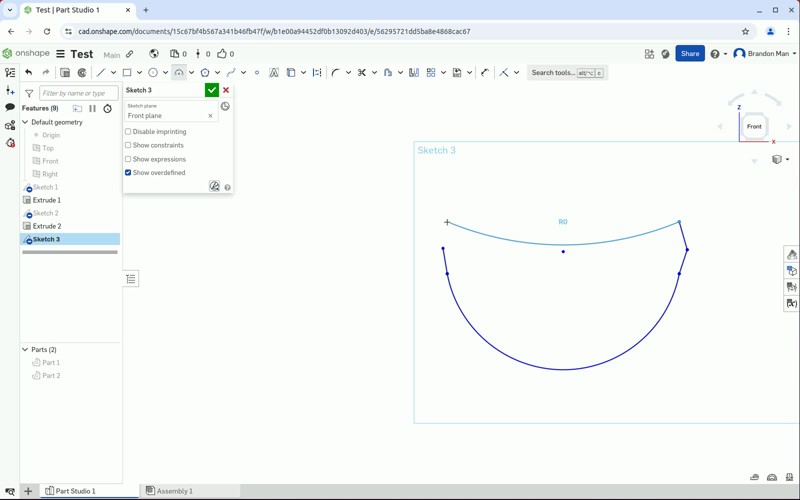
scroll(-6)
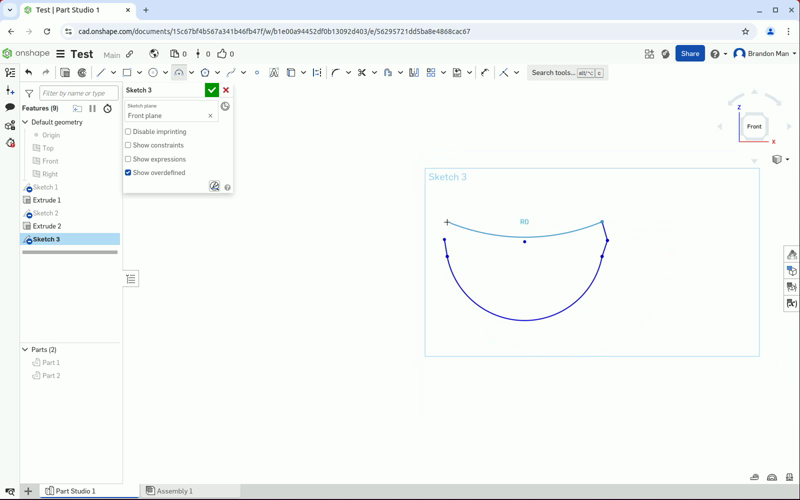
scroll(-6)
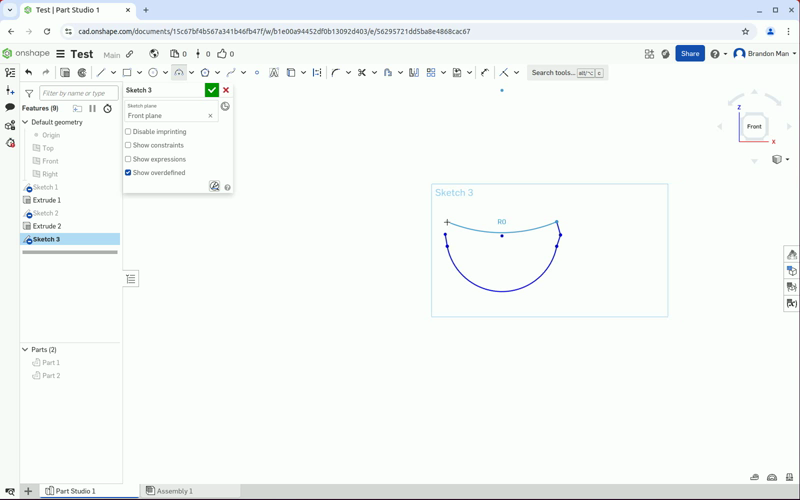
scroll(-6)
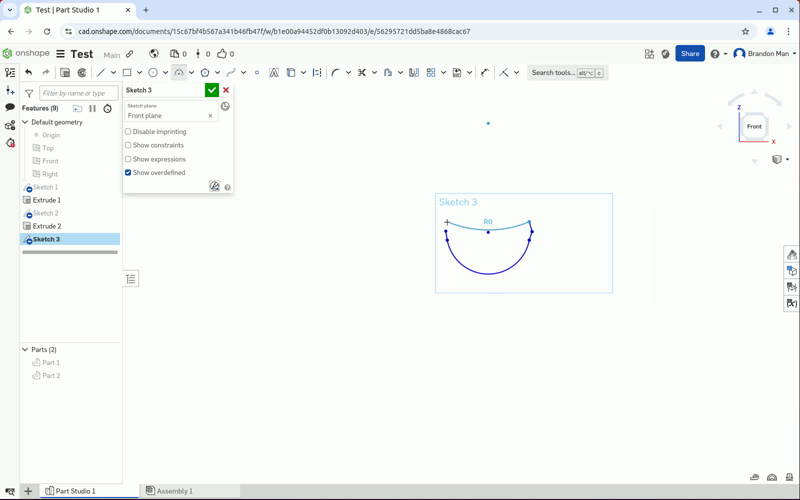
scroll(-6)
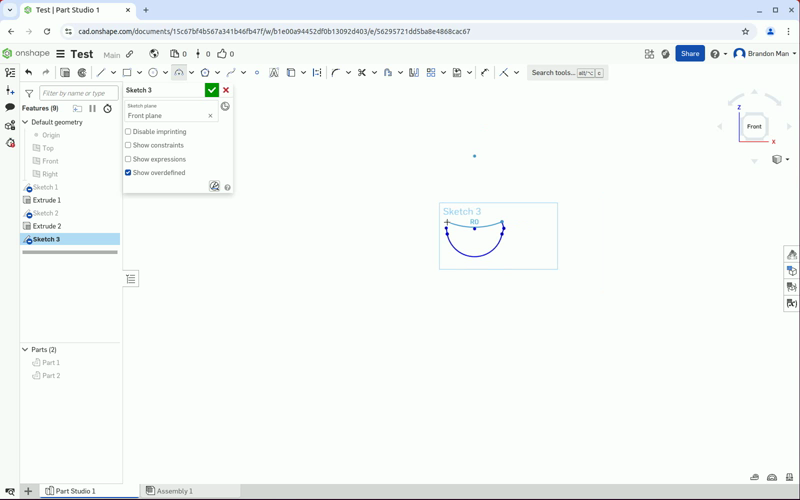
scroll(-6)
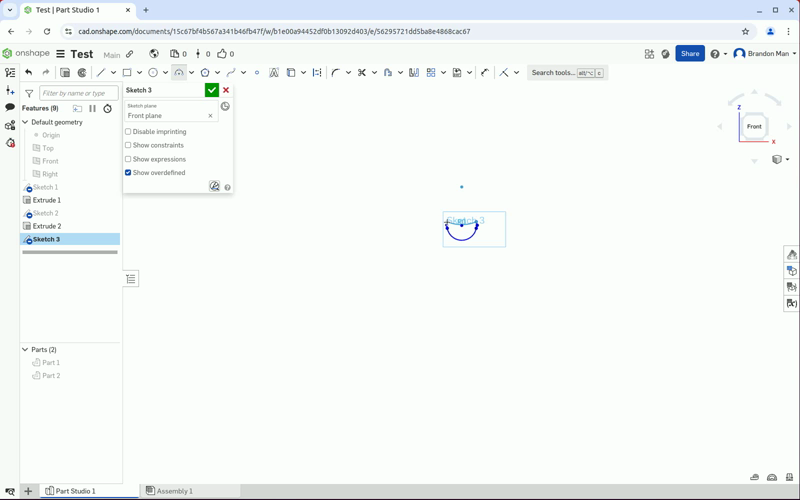
mouse_move(461, 209)
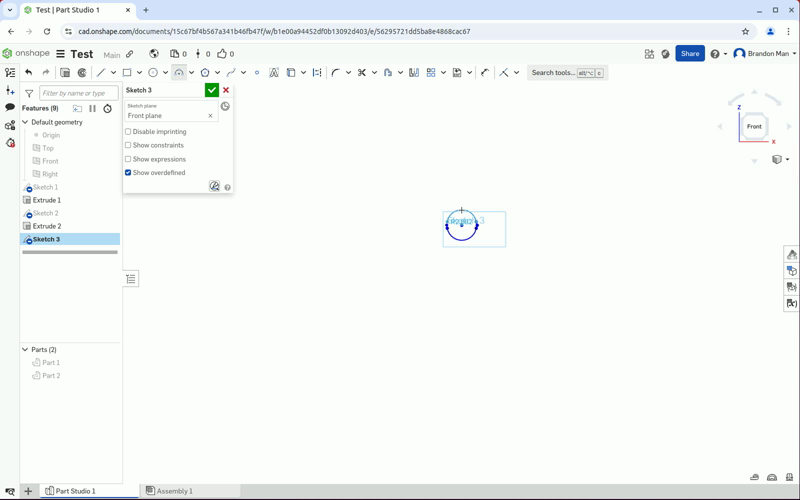
click(461, 209)
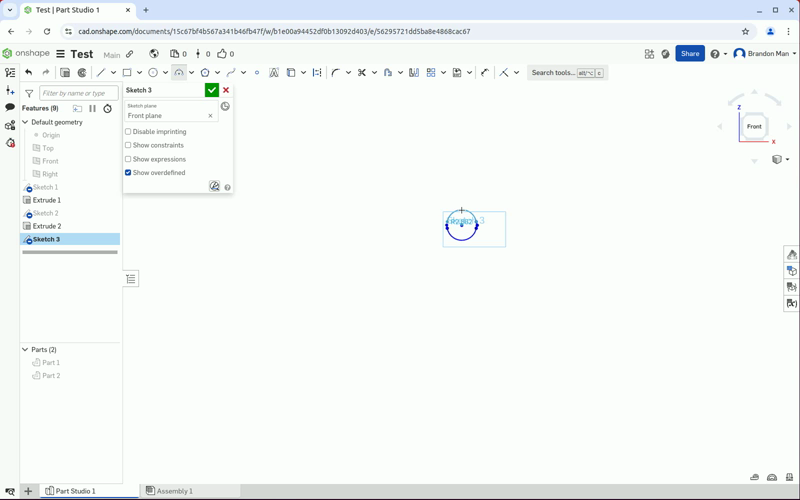
key_up(shift)
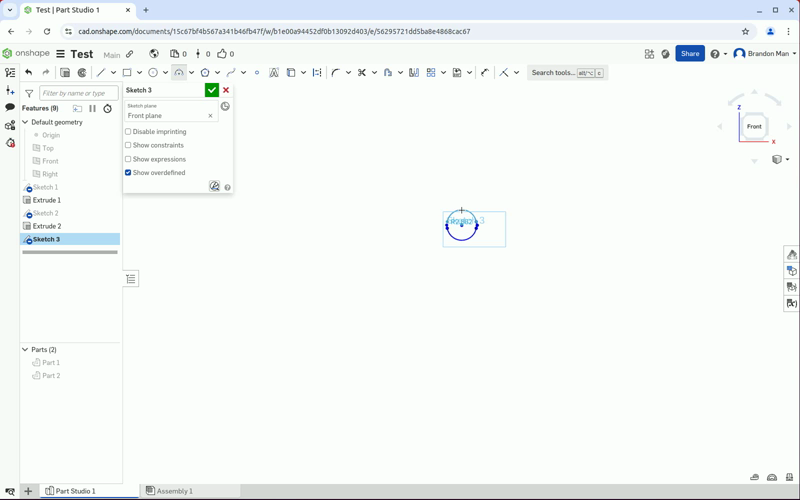
key(esc)
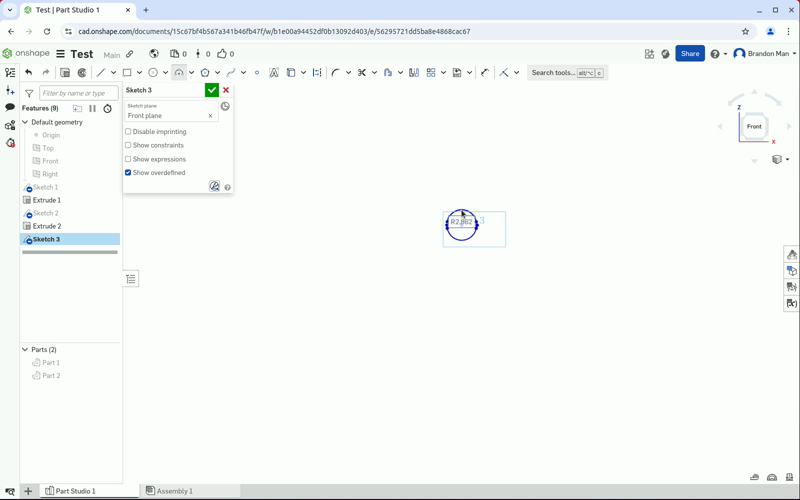
key(l)
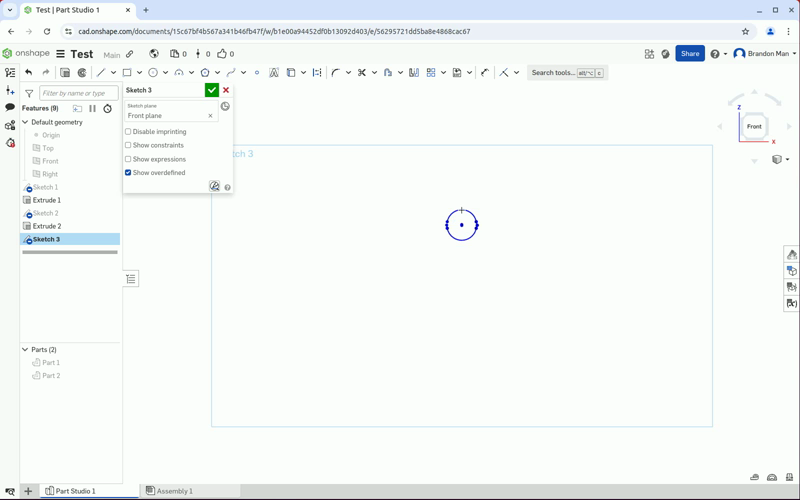
mouse_move(447, 221)
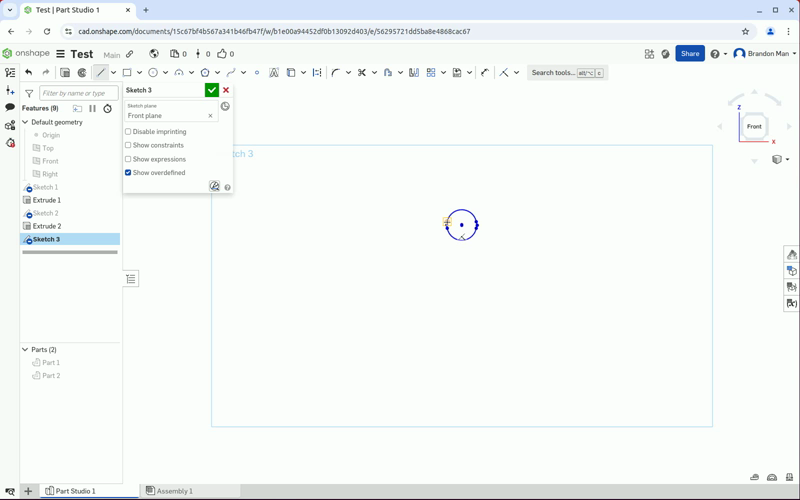
scroll(6)
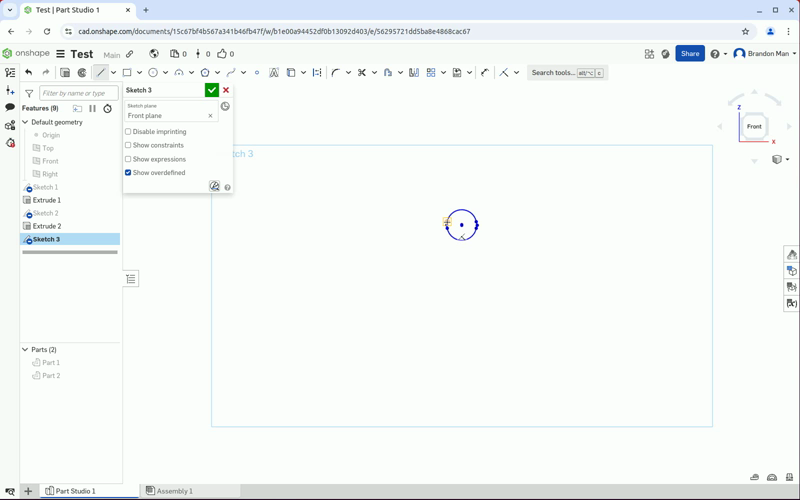
scroll(6)
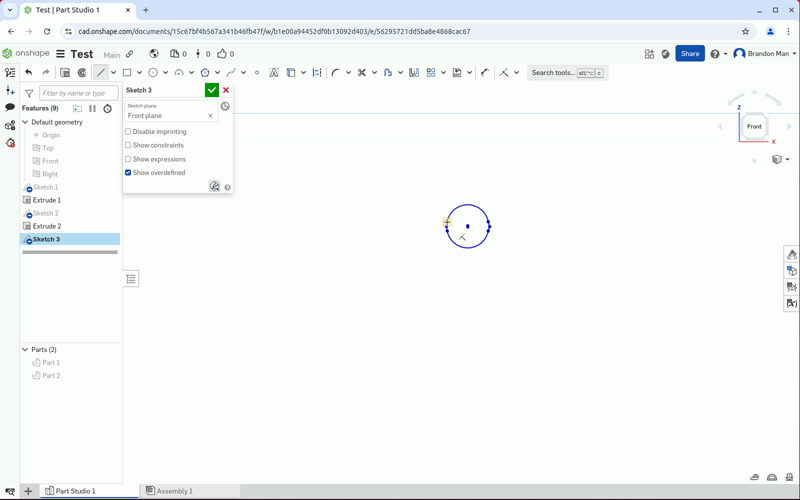
scroll(6)
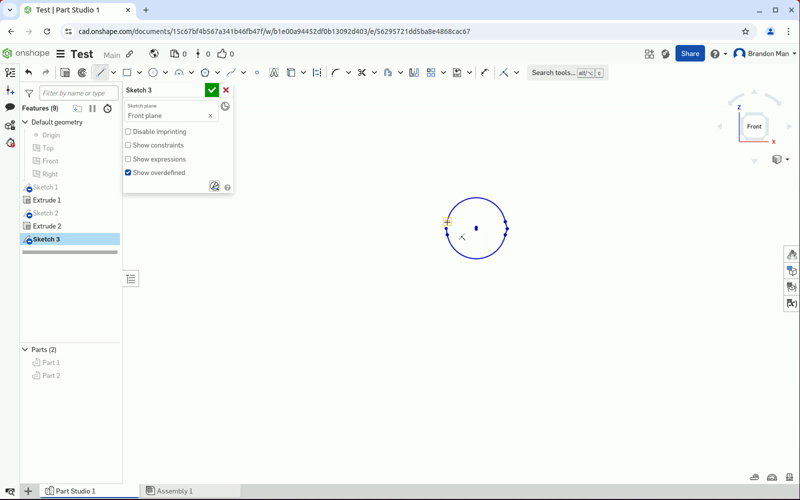
scroll(6)
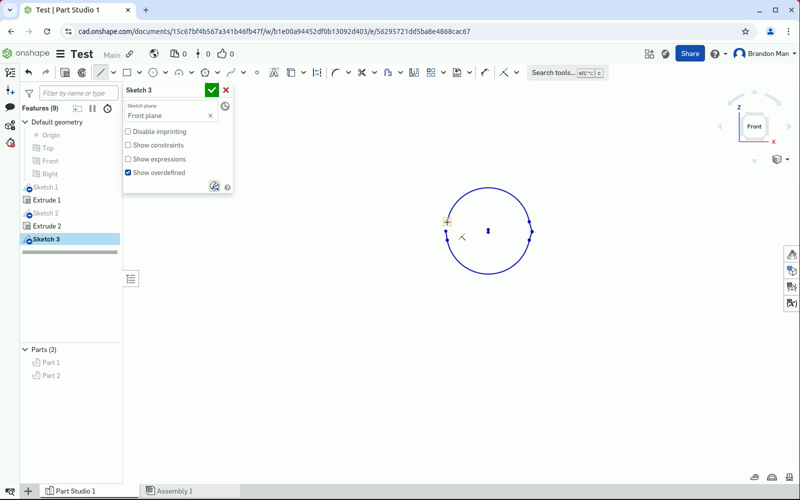
scroll(6)
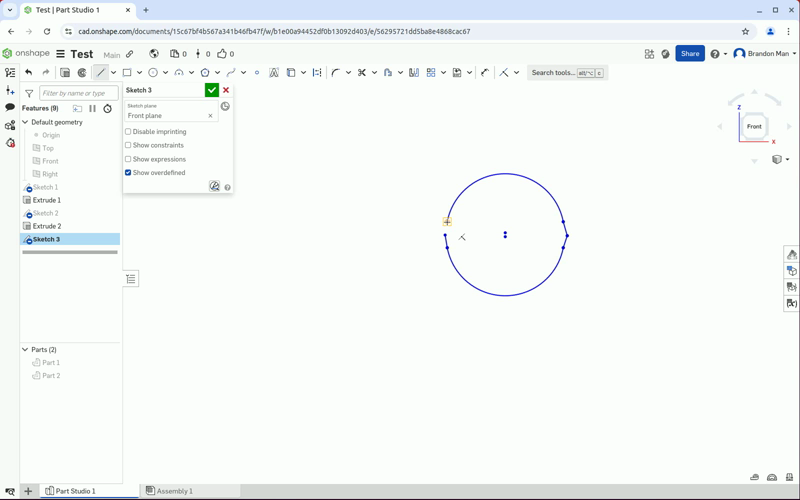
scroll(6)
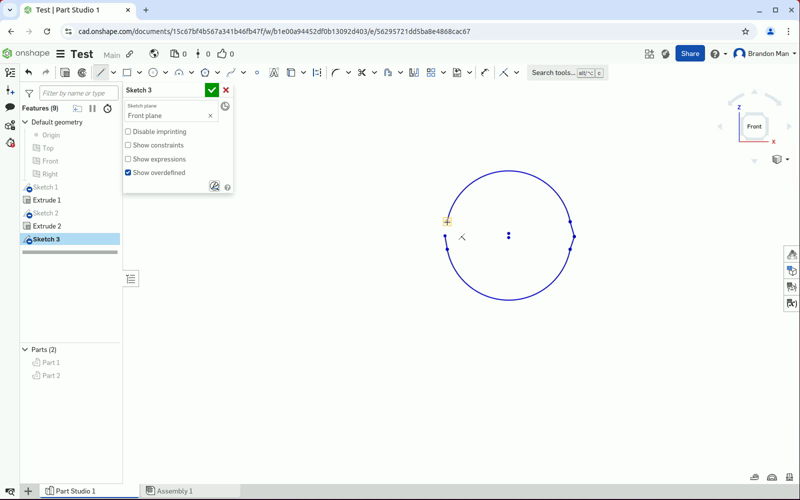
scroll(6)
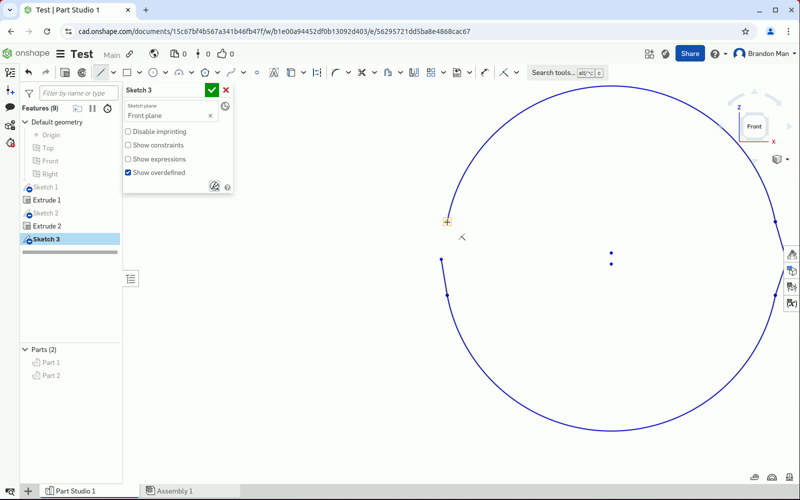
click(447, 221)
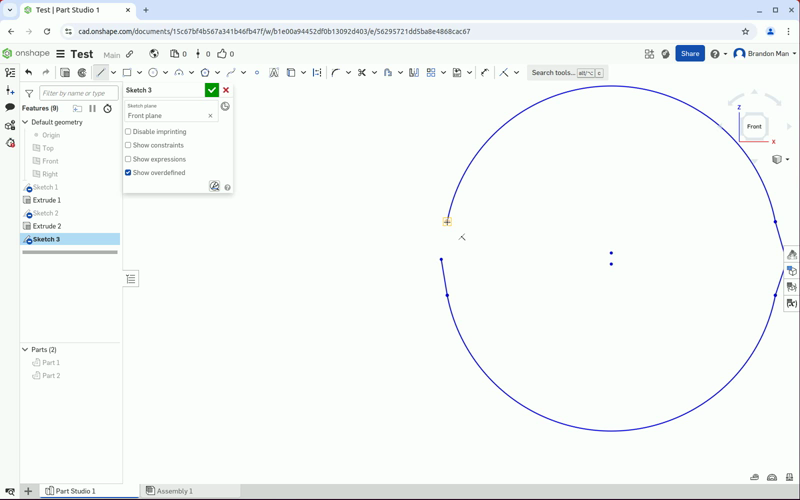
scroll(-6)
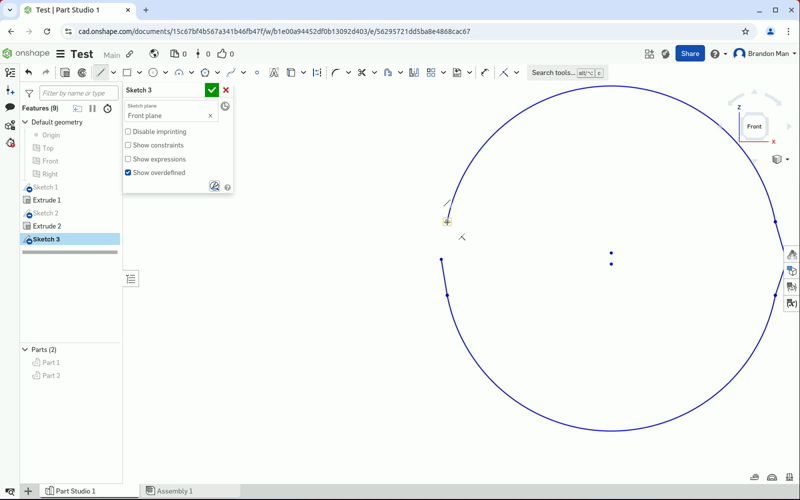
scroll(-6)
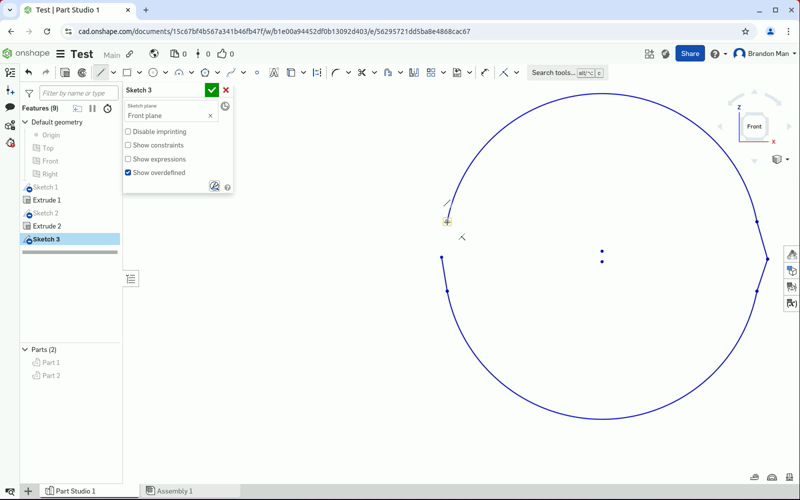
scroll(-6)
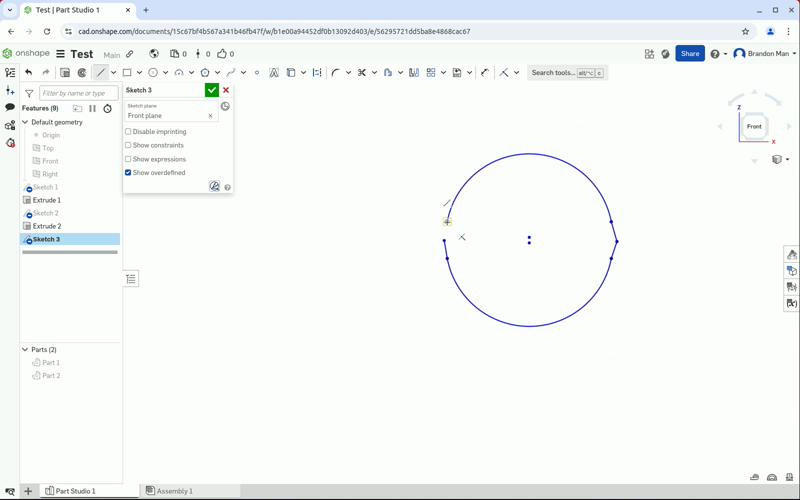
scroll(-6)
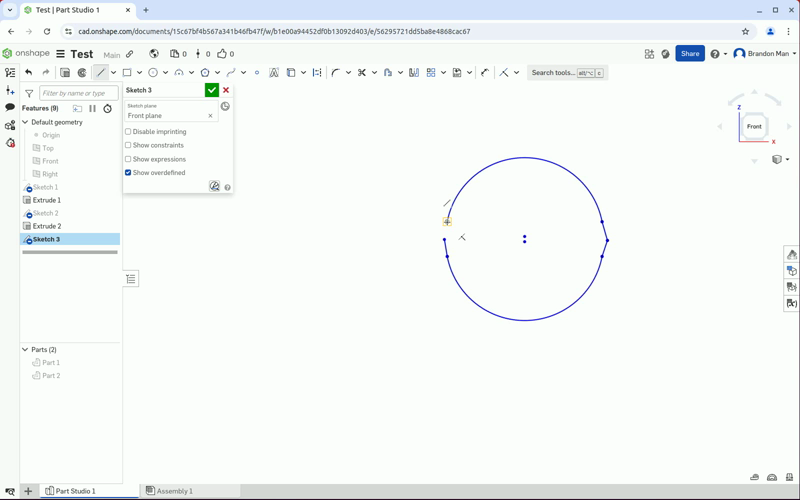
scroll(-6)
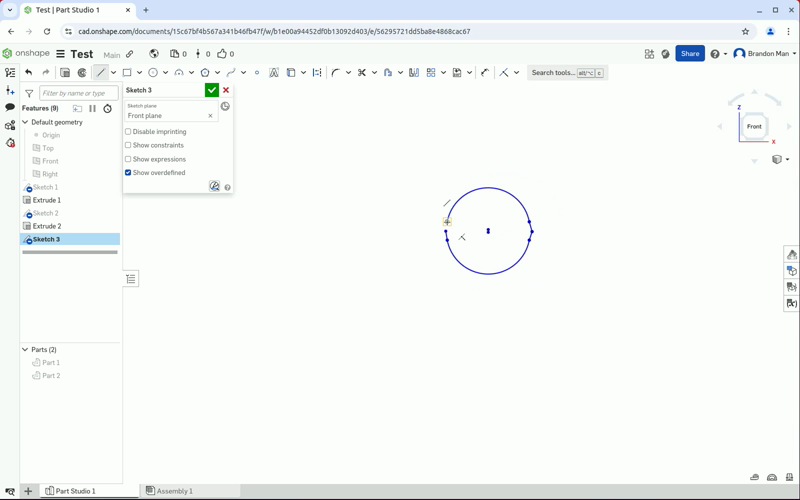
scroll(-6)
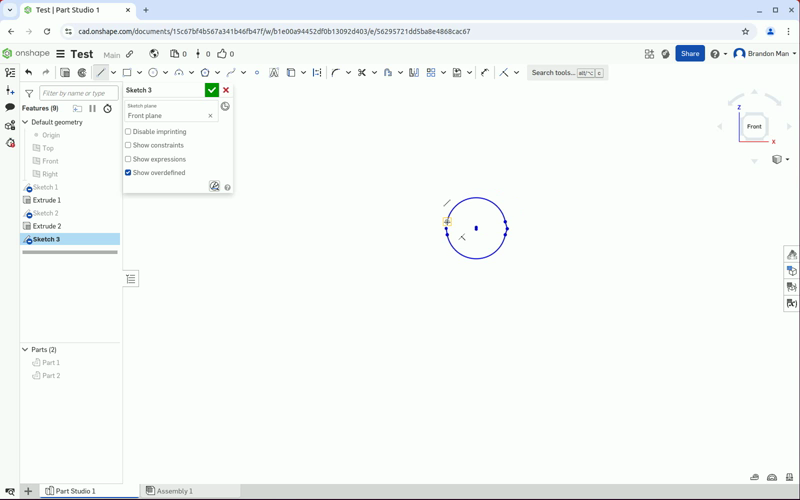
scroll(-6)
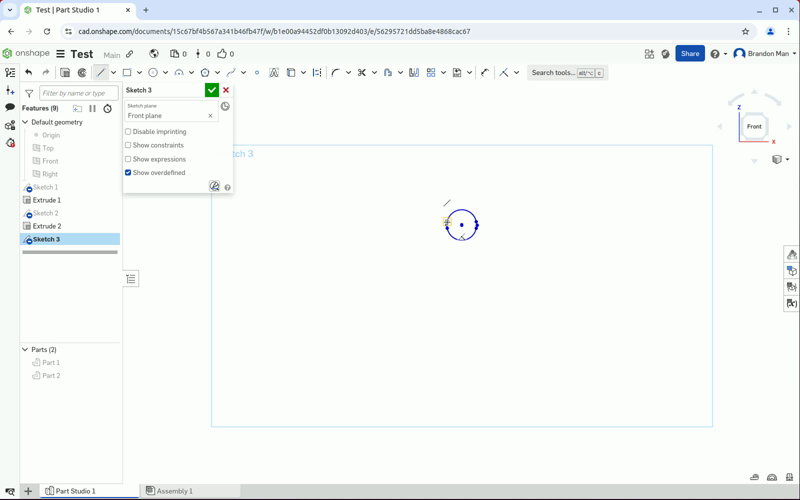
mouse_move(477, 221)
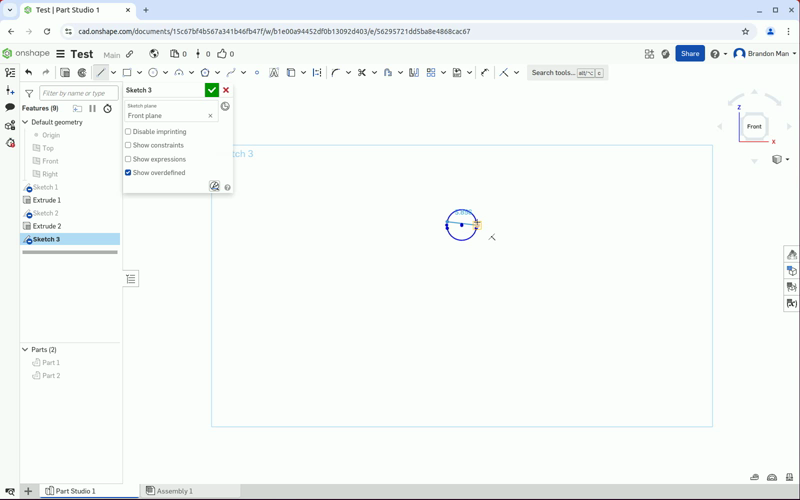
key_down(shift)
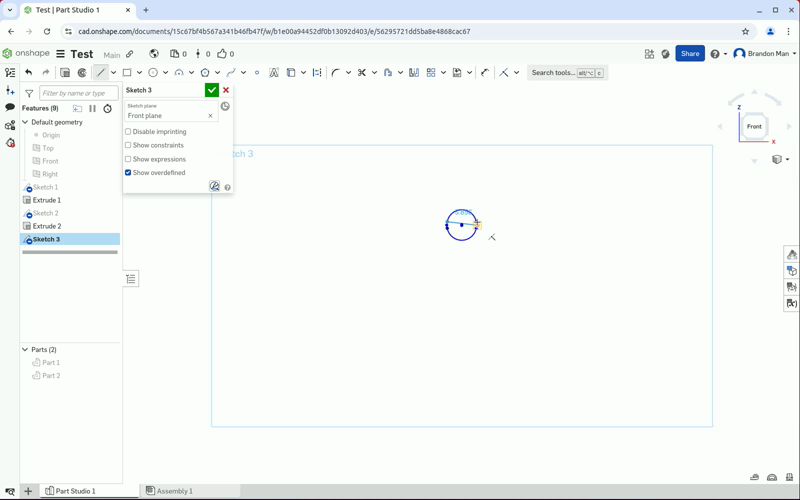
mouse_move(446, 225)
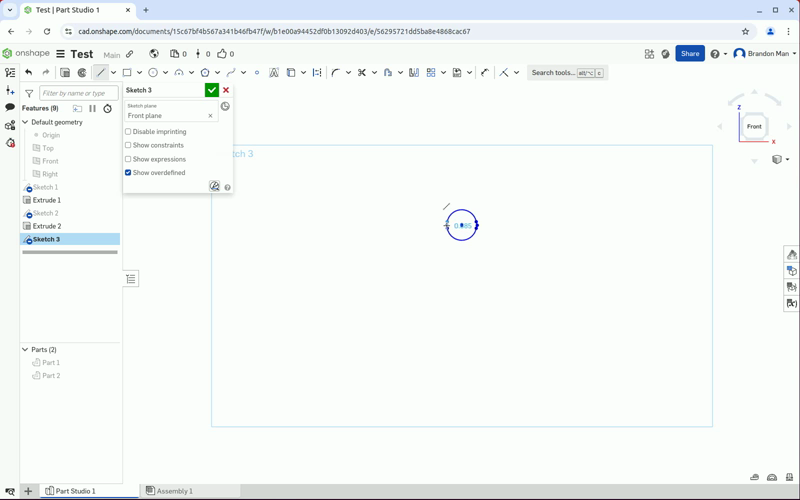
scroll(6)
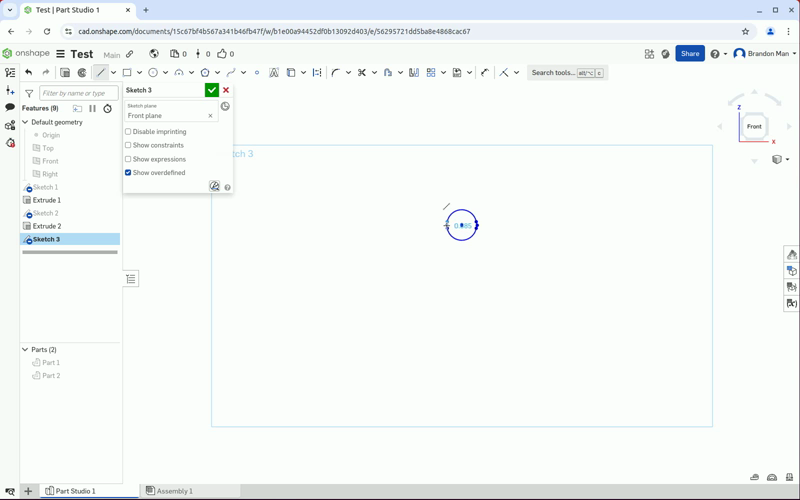
scroll(6)
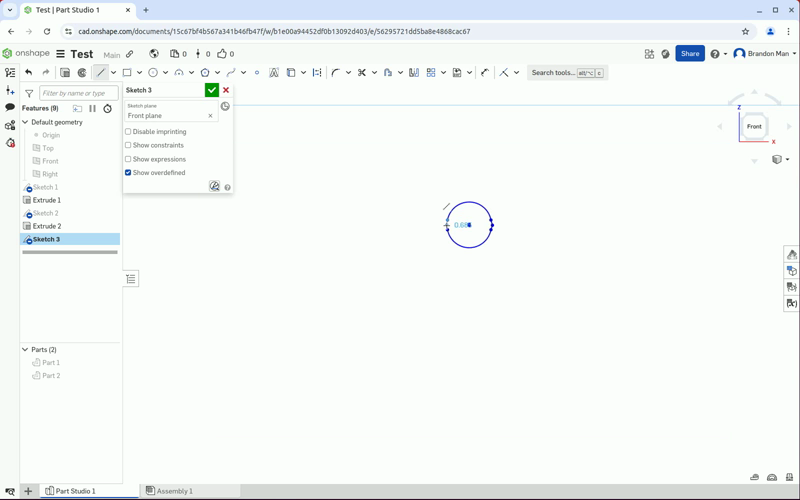
scroll(6)
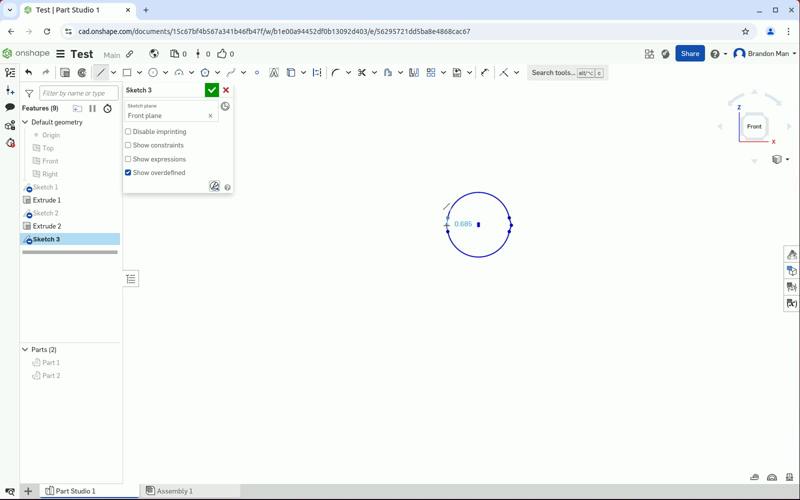
scroll(6)
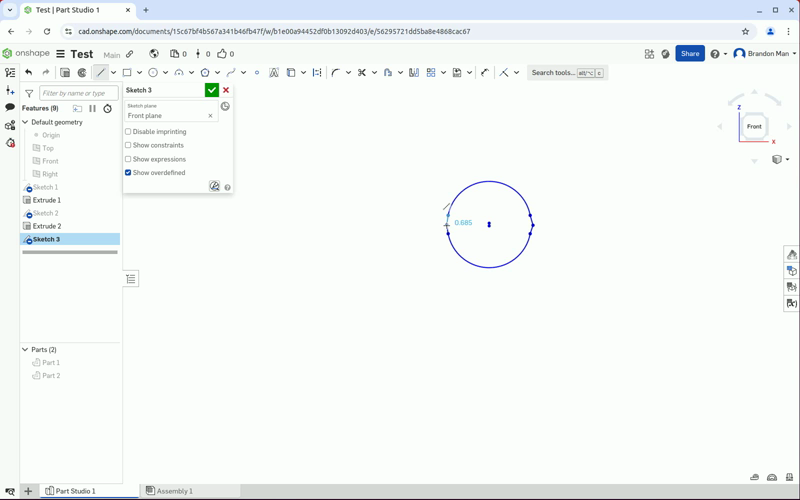
scroll(6)
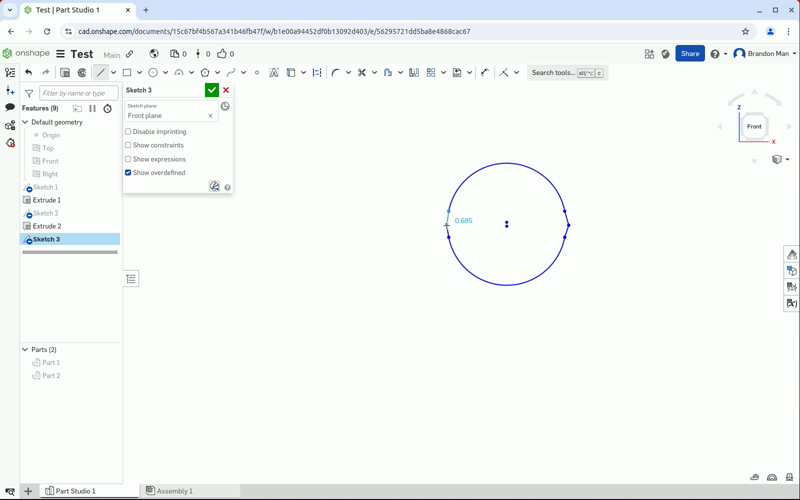
scroll(6)
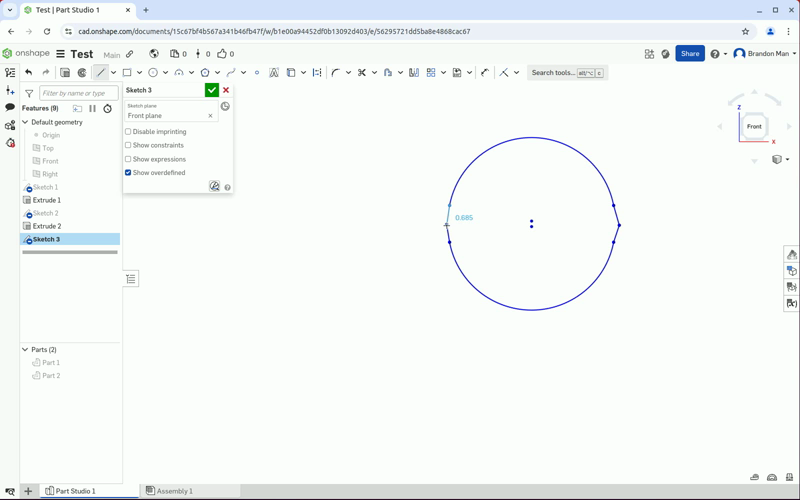
scroll(6)
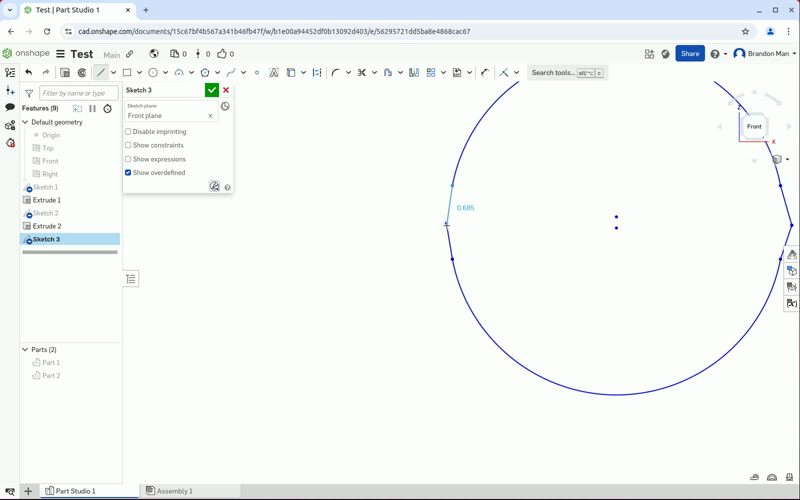
key_up(shift)
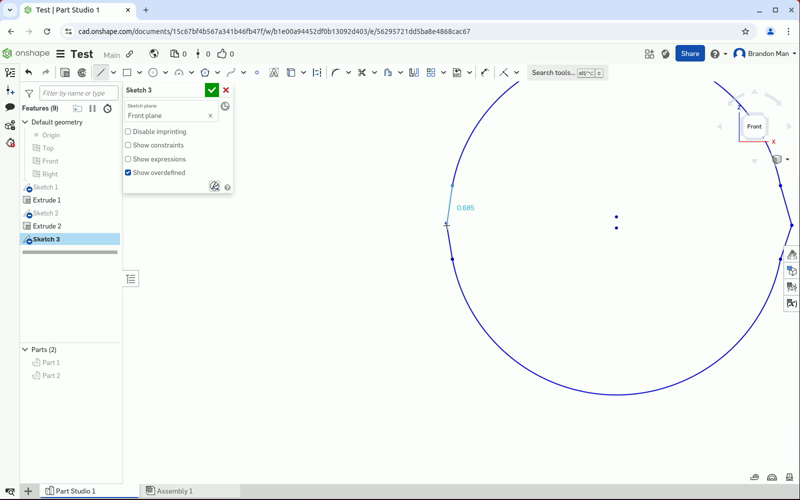
click(446, 225)
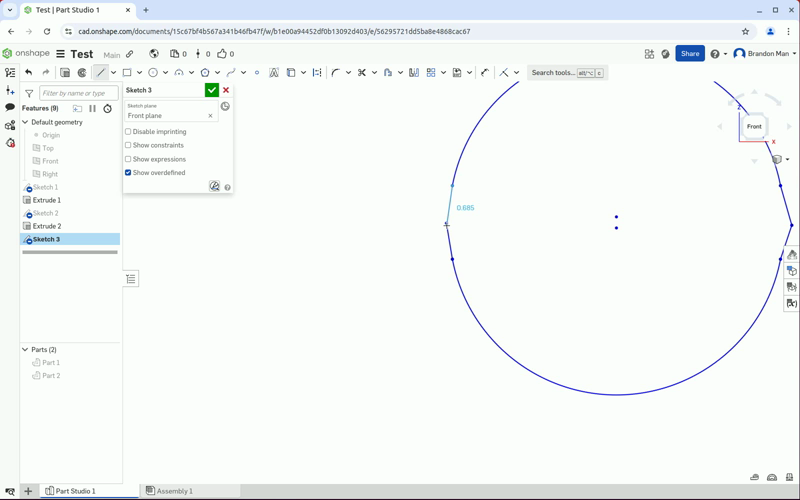
scroll(-6)
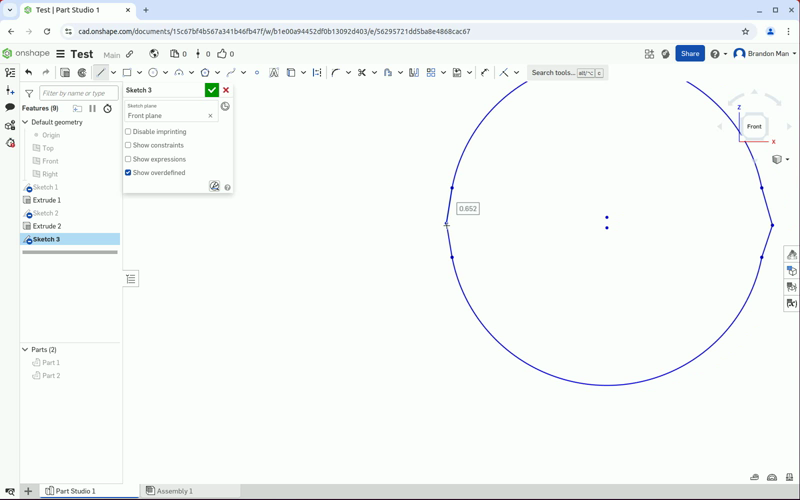
scroll(-6)
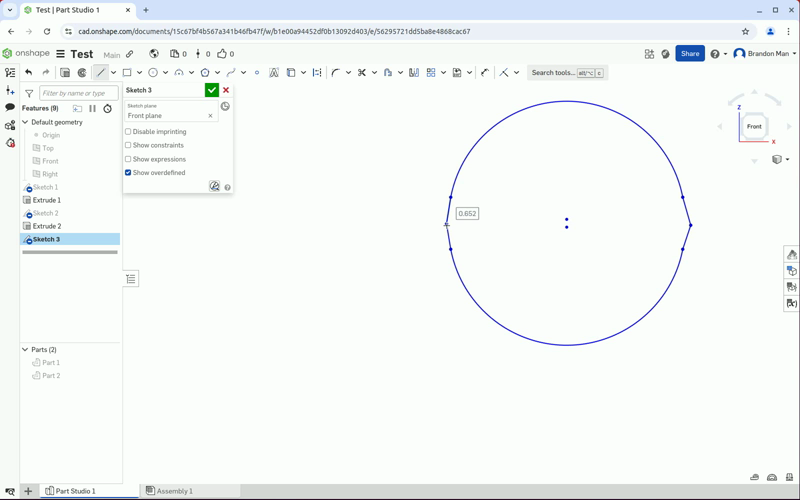
scroll(-6)
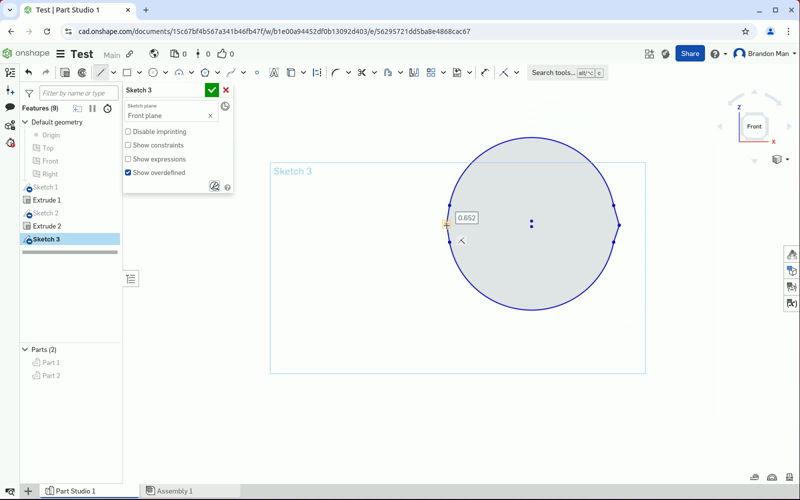
scroll(-6)
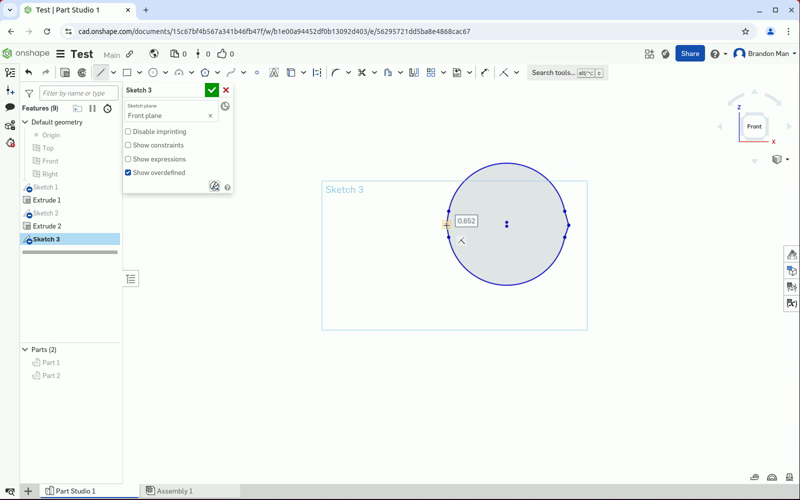
scroll(-6)
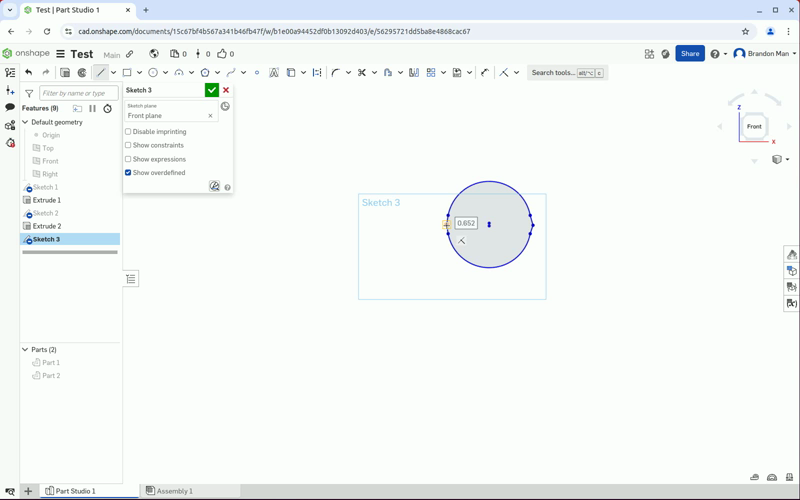
scroll(-6)
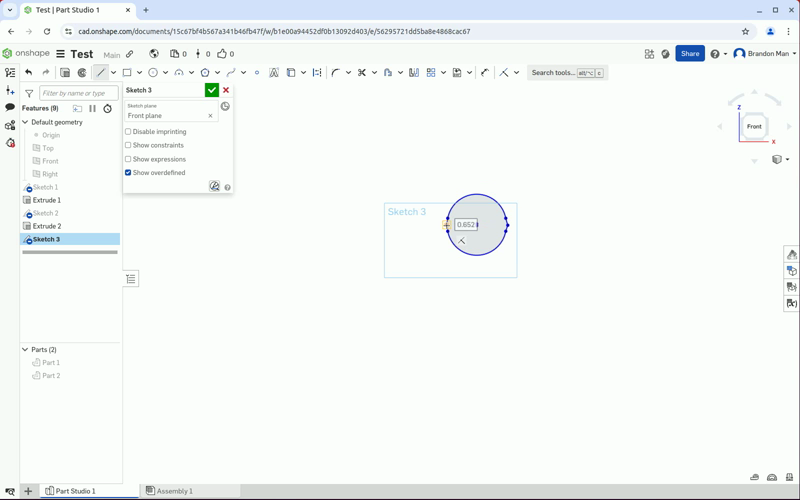
scroll(-6)
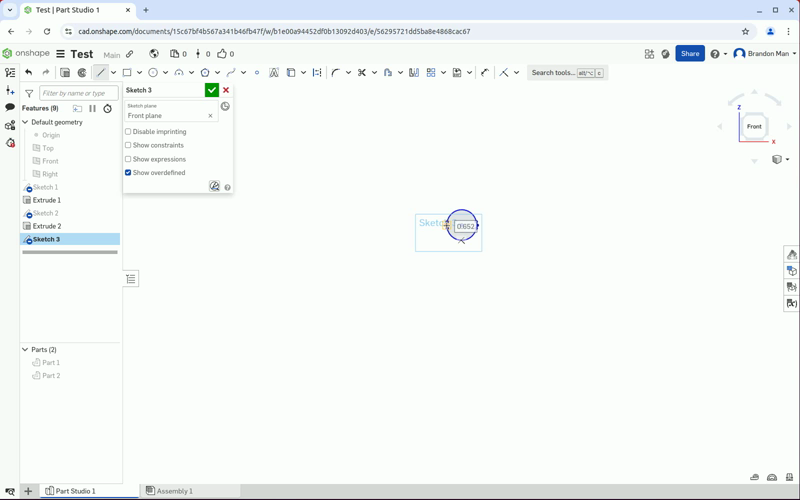
key(esc)
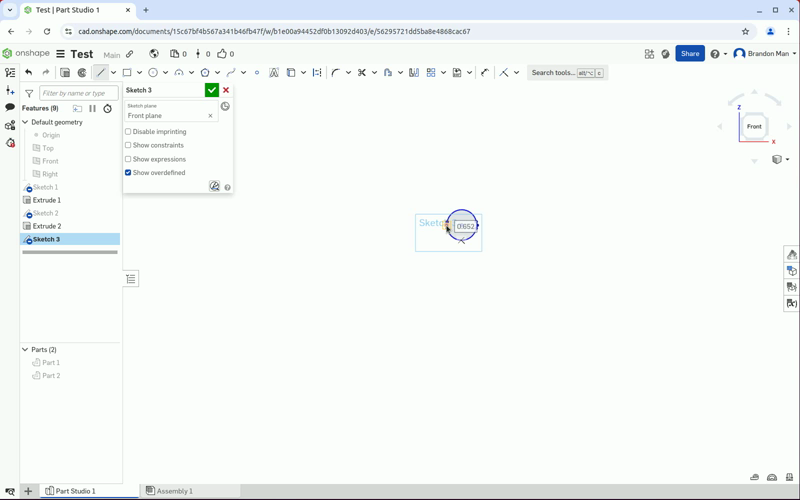
key(c)
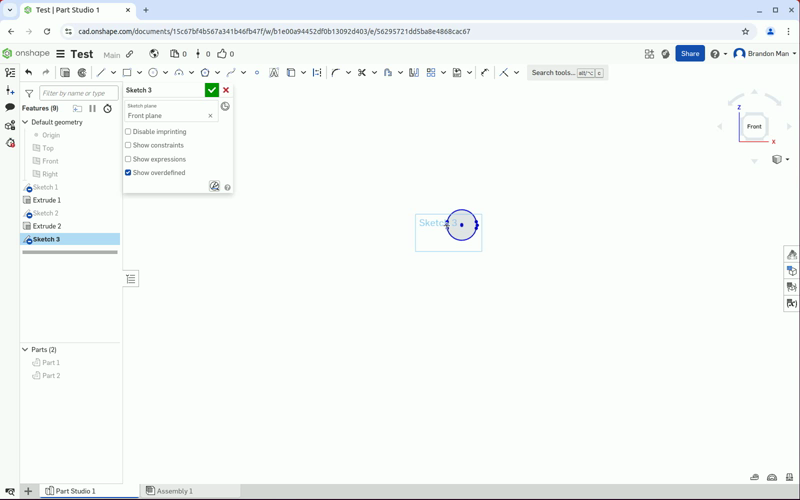
key_down(shift)
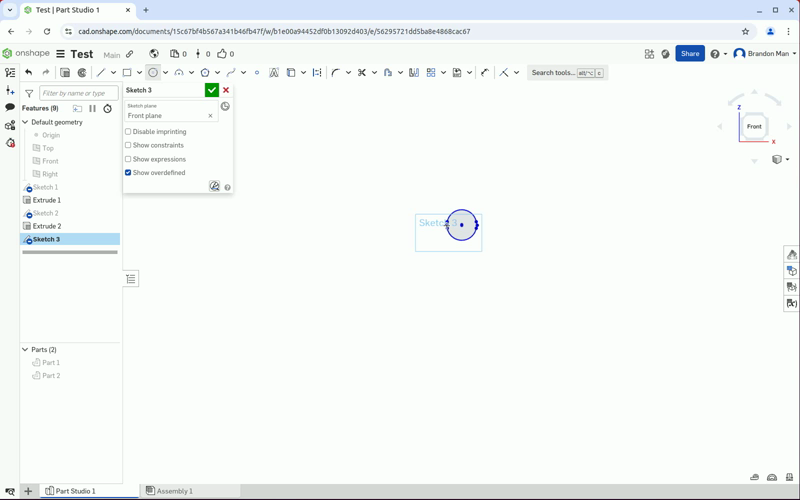
mouse_move(461, 225)
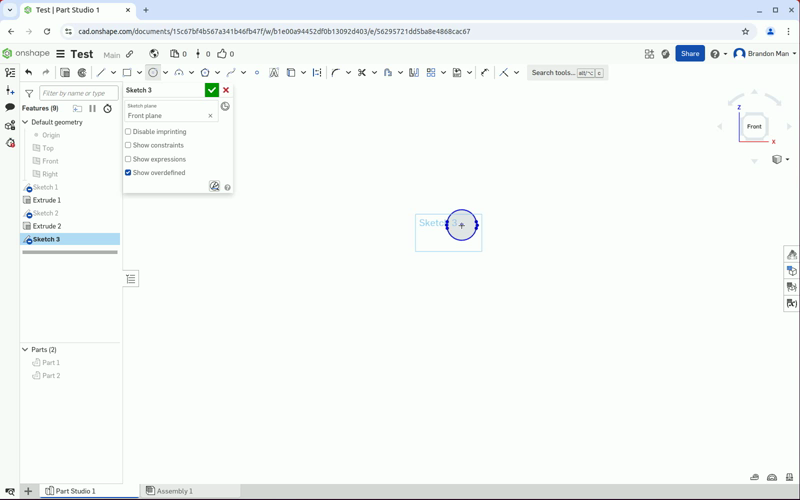
click(461, 225)
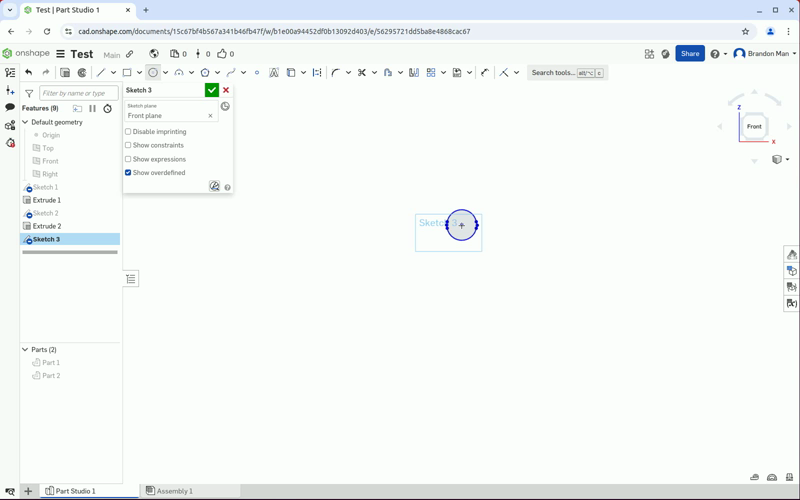
key_up(shift)
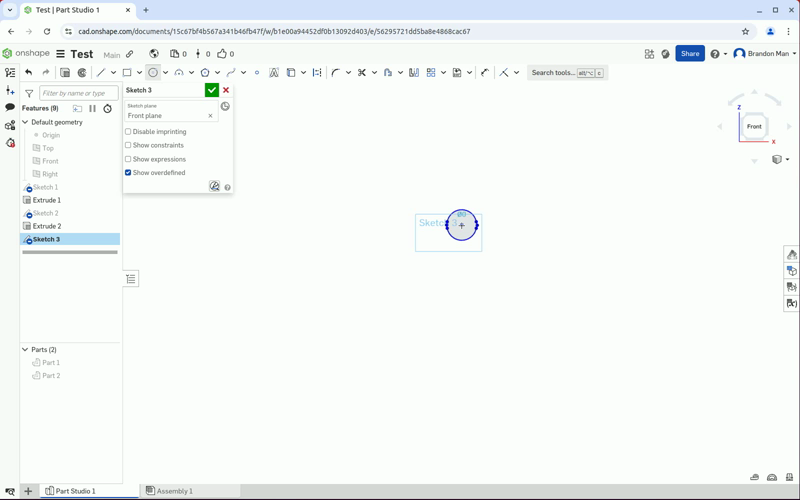
mouse_move(465, 225)
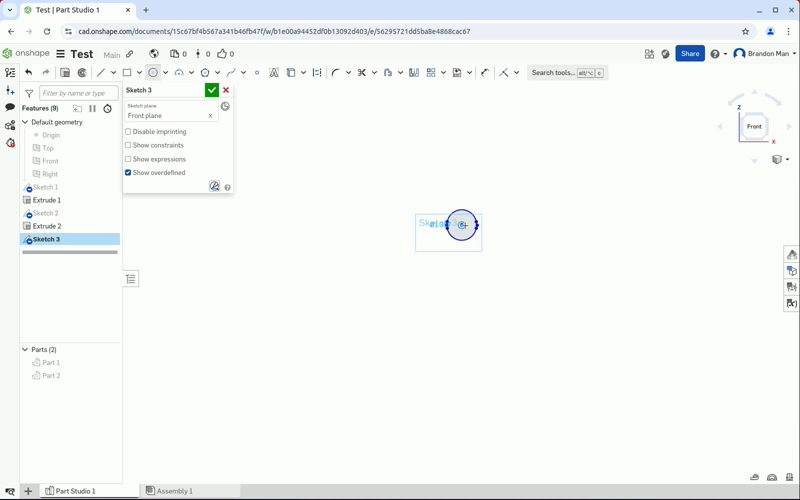
scroll(6)
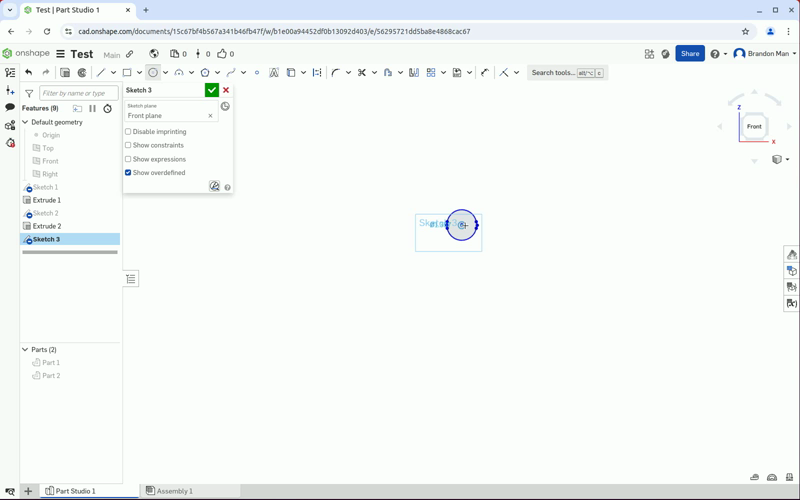
scroll(6)
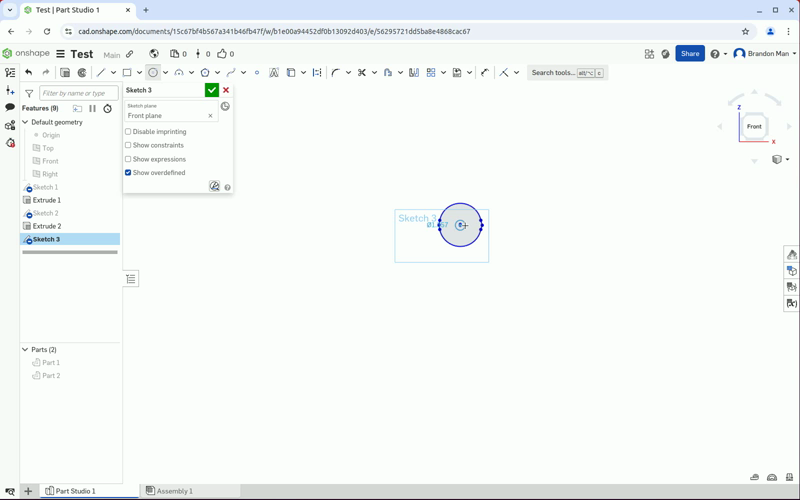
scroll(6)
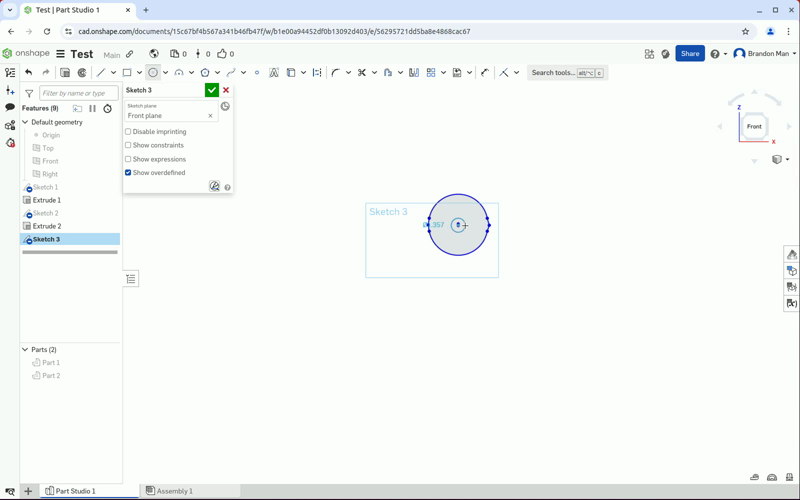
scroll(6)
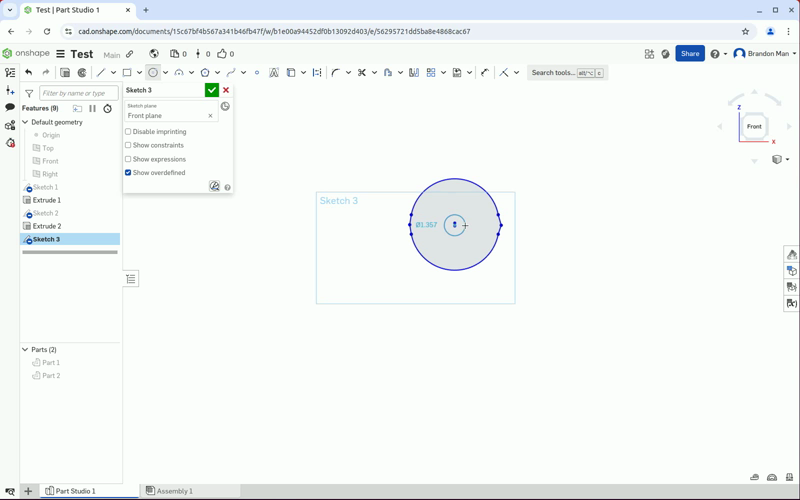
scroll(6)
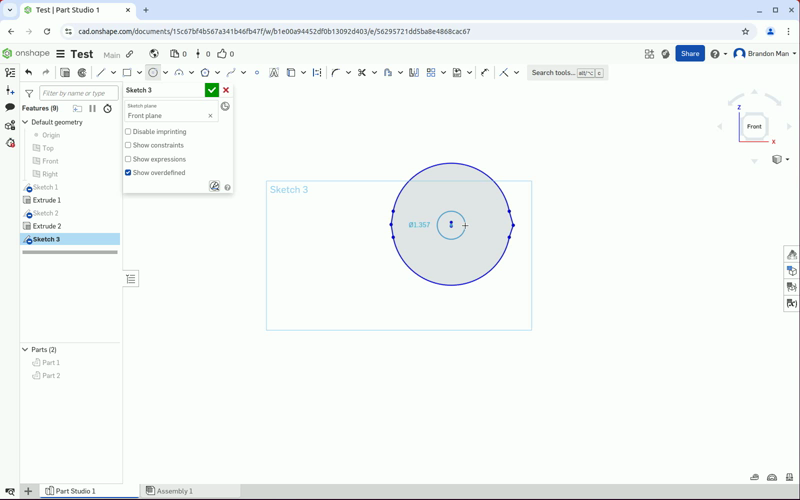
scroll(6)
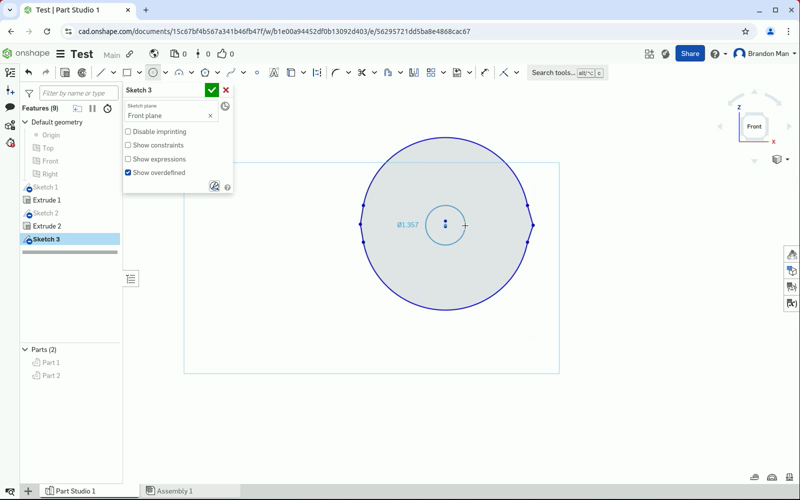
scroll(6)
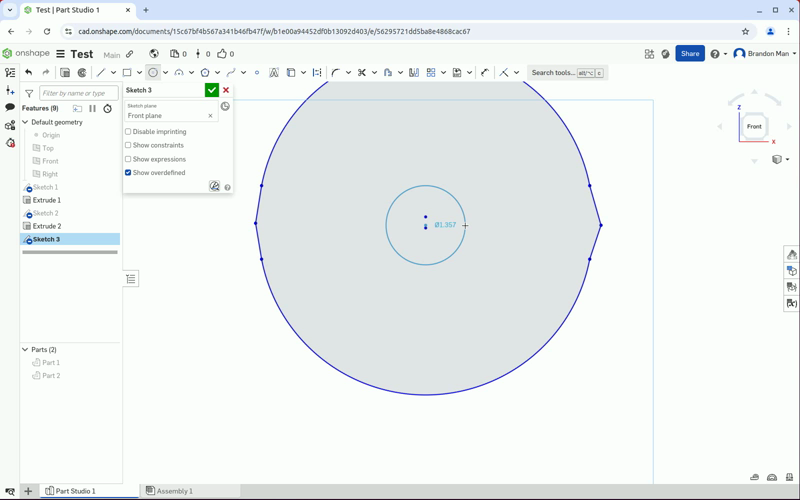
click(465, 225)
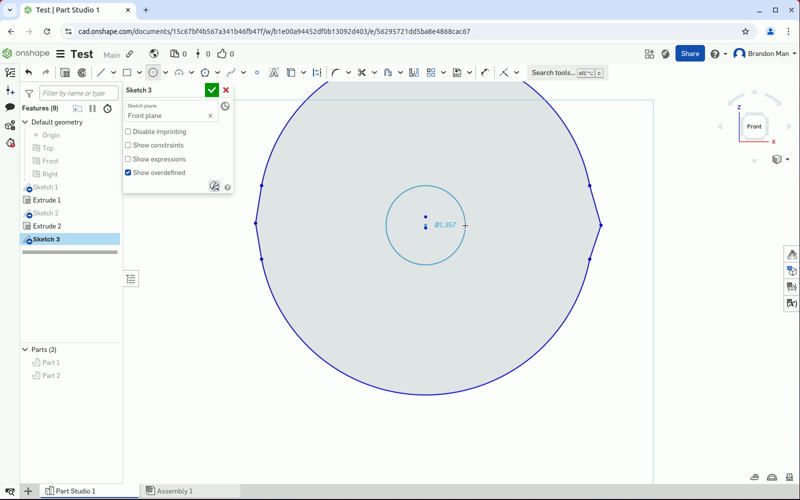
scroll(-6)
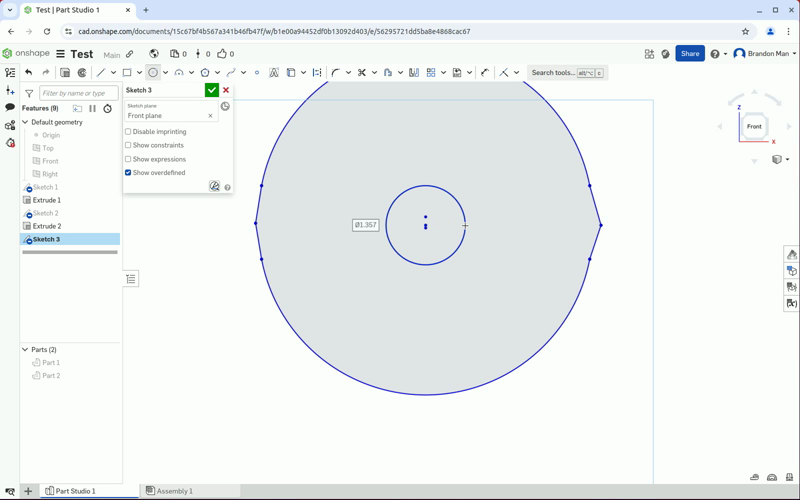
scroll(-6)
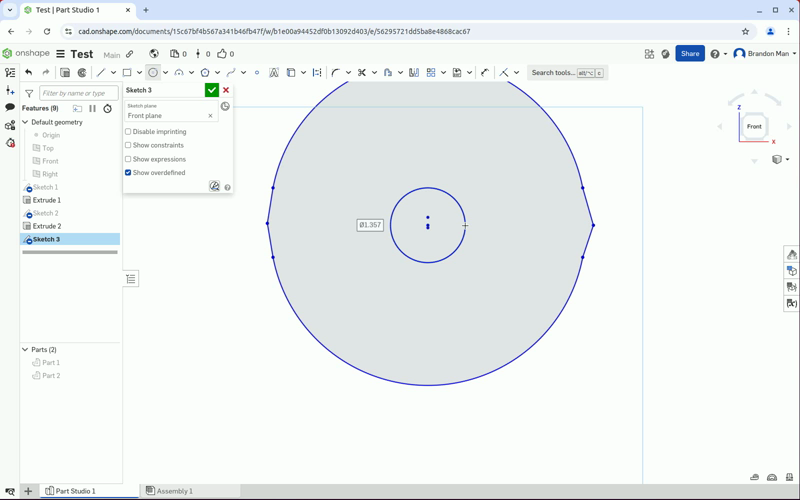
scroll(-6)
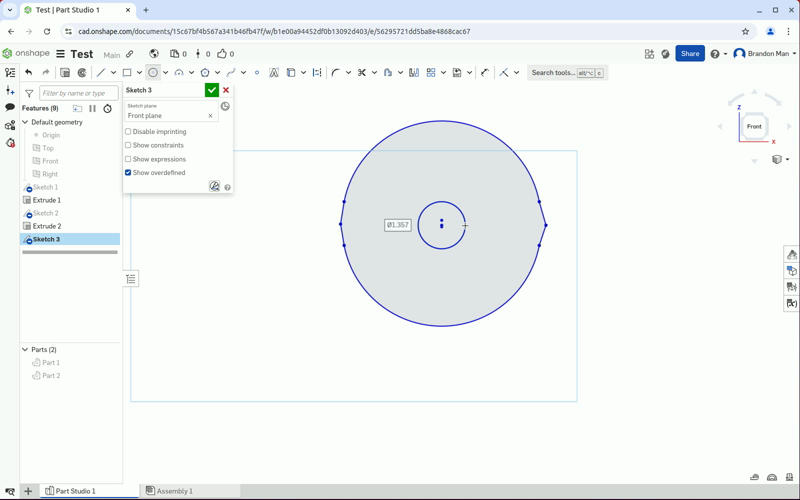
scroll(-6)
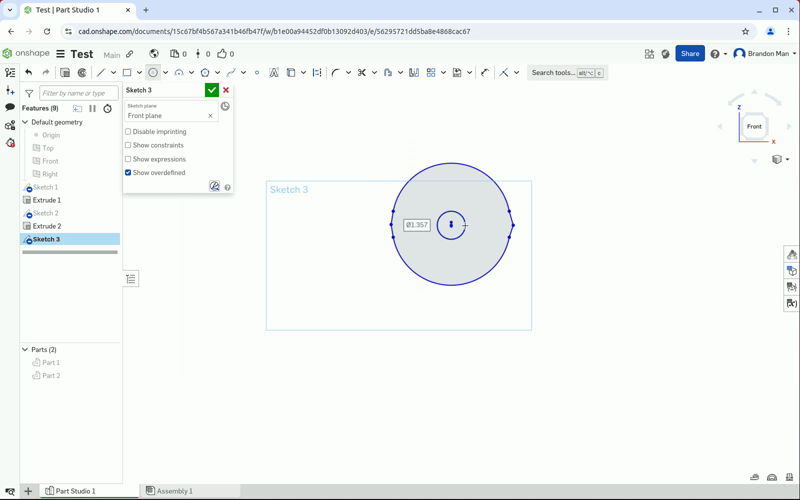
scroll(-6)
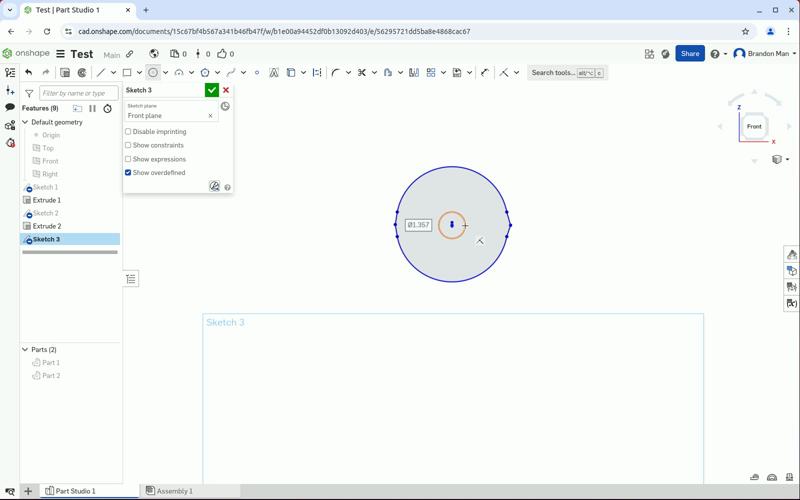
scroll(-6)
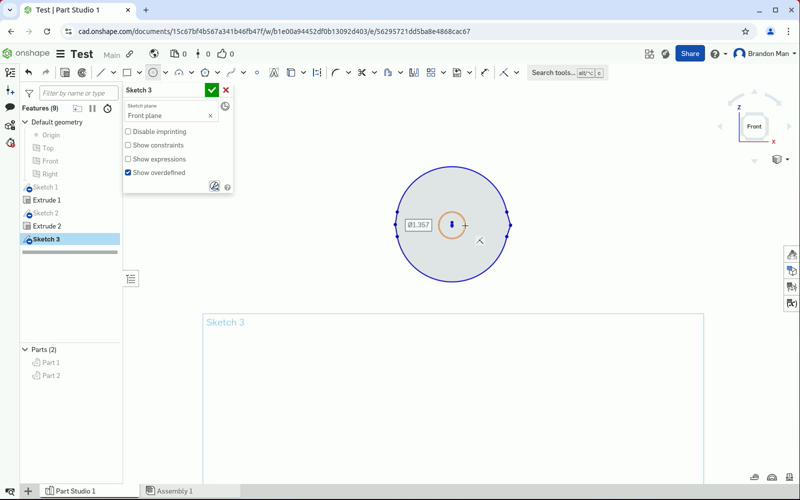
scroll(-6)
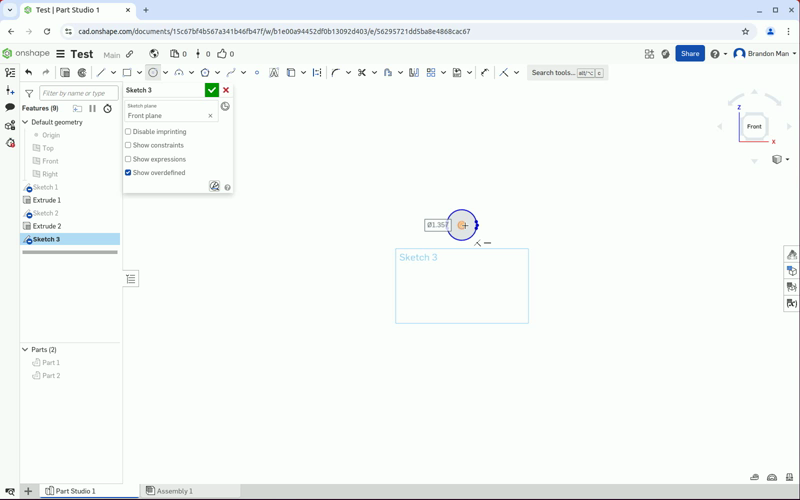
key(esc)
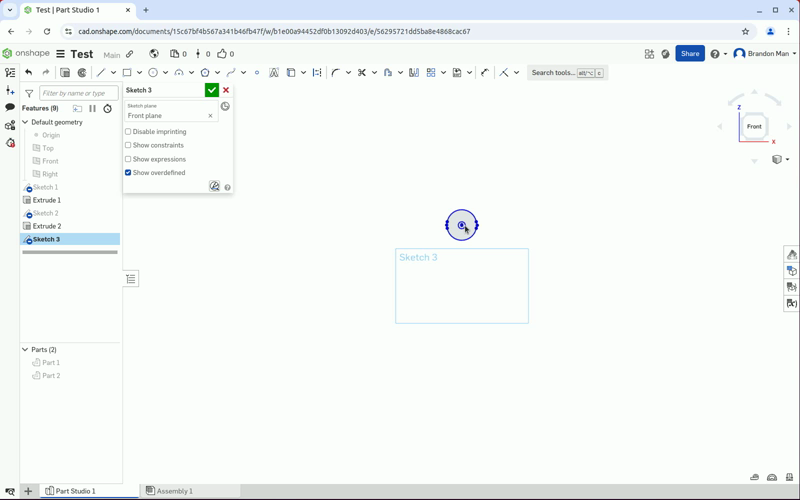
mouse_move(475, 224)
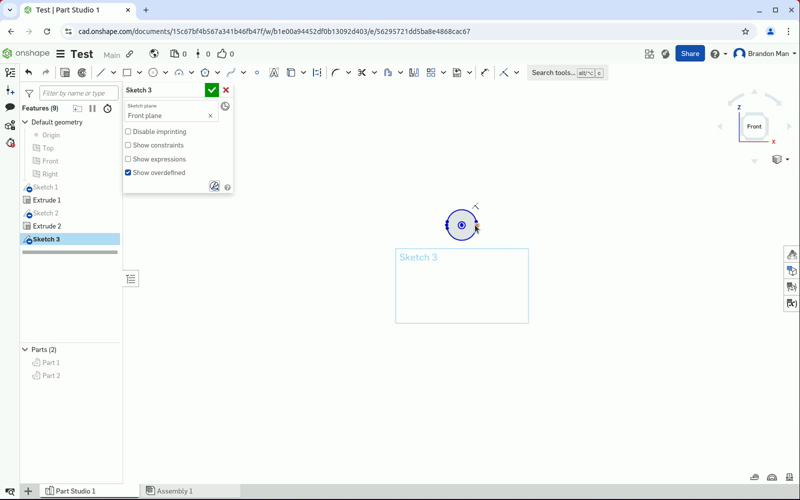
scroll(6)
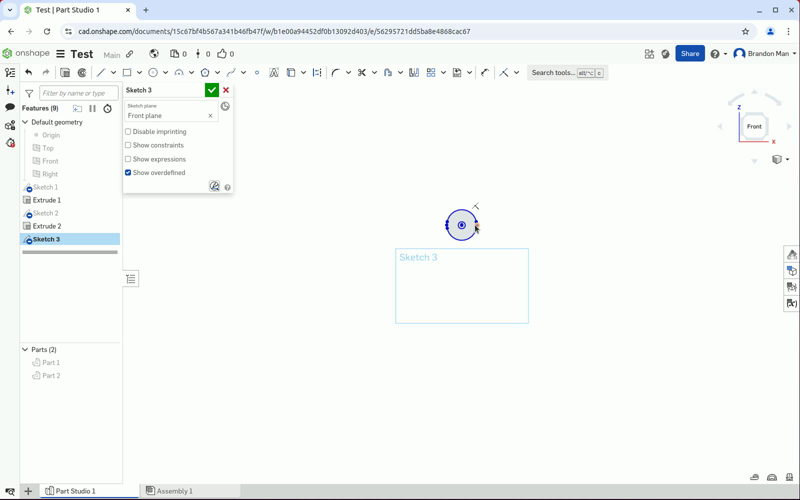
scroll(6)
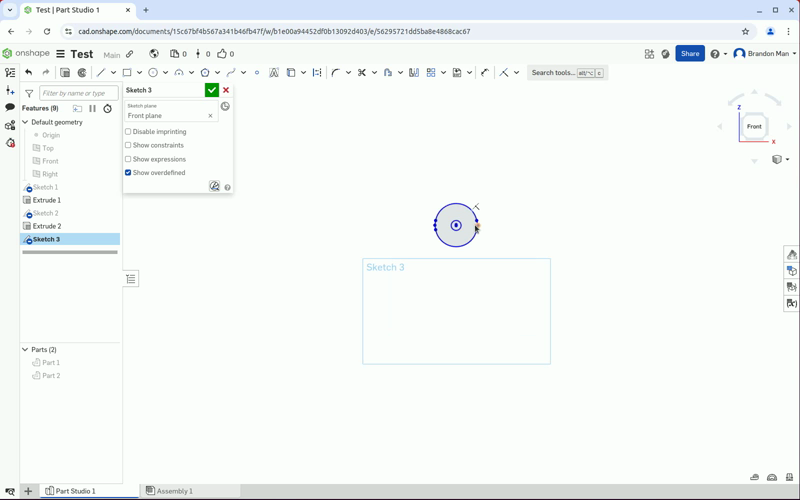
scroll(6)
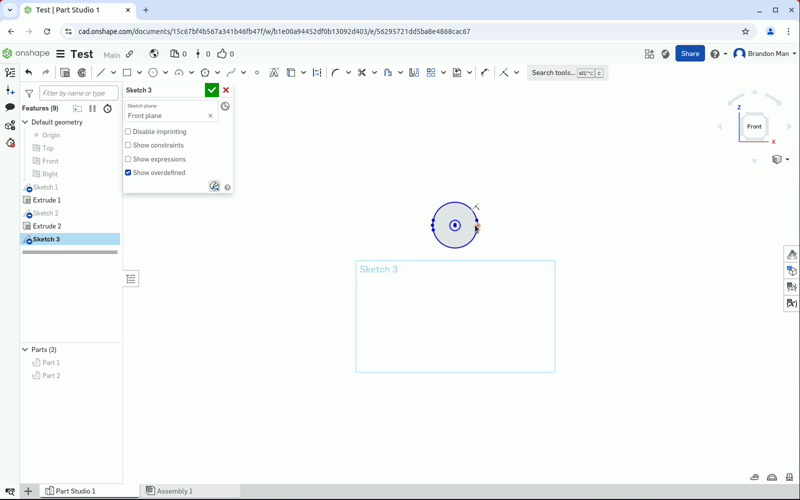
scroll(6)
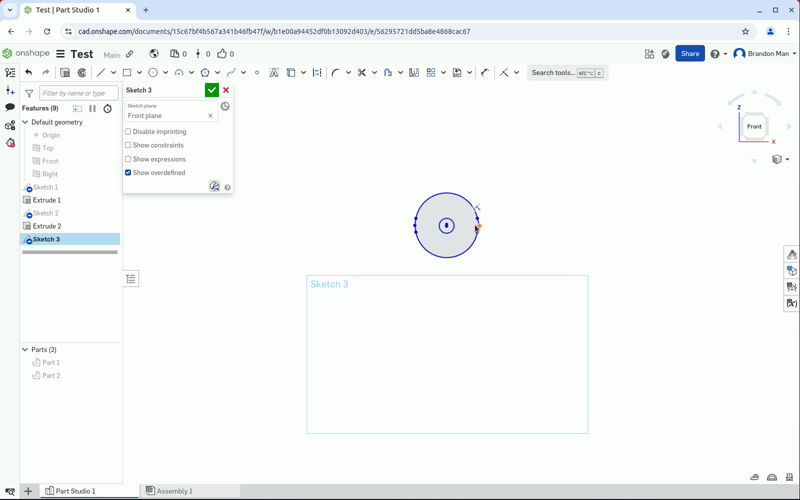
scroll(6)
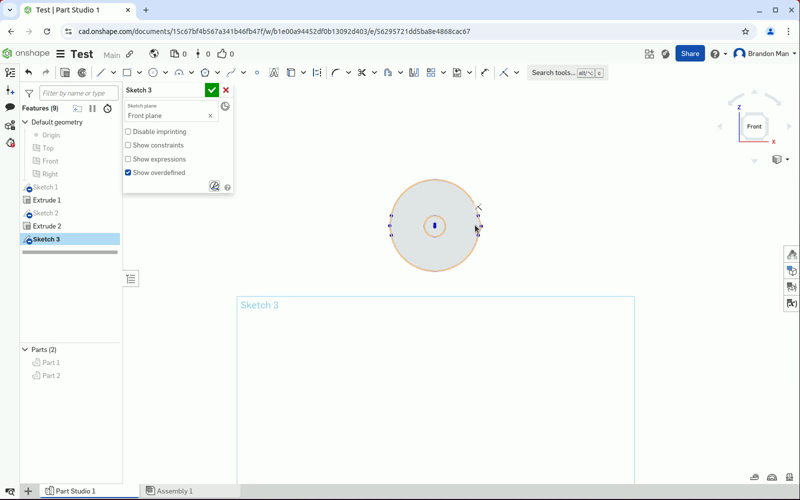
scroll(6)
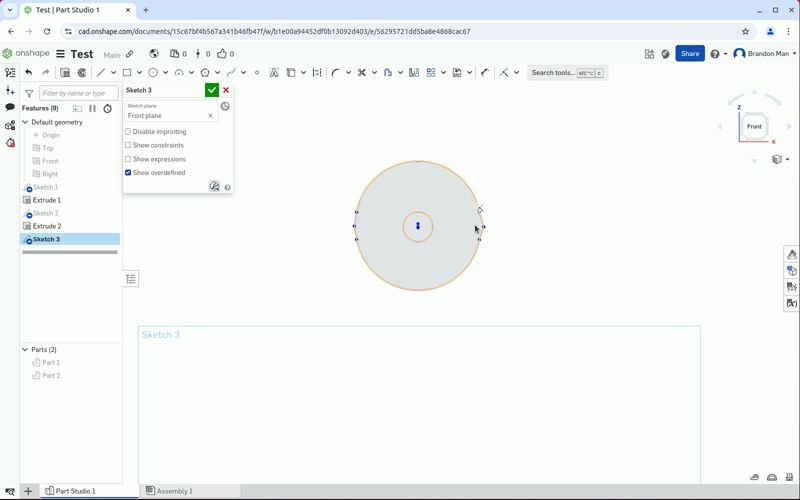
scroll(6)
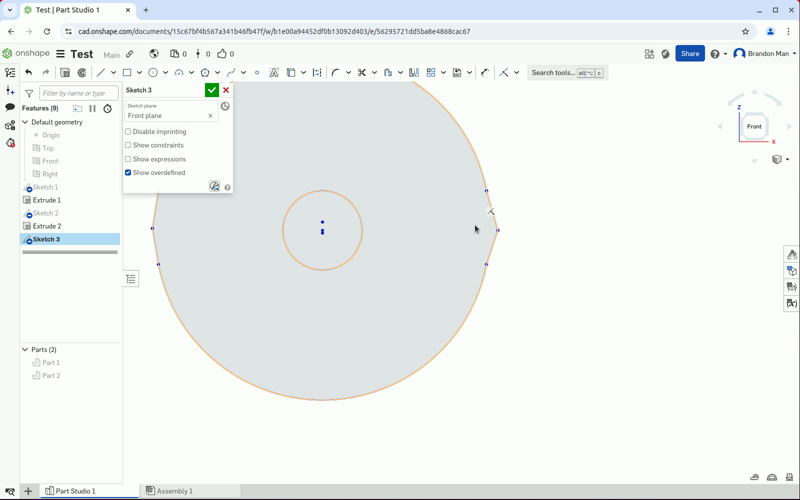
click(475, 224)
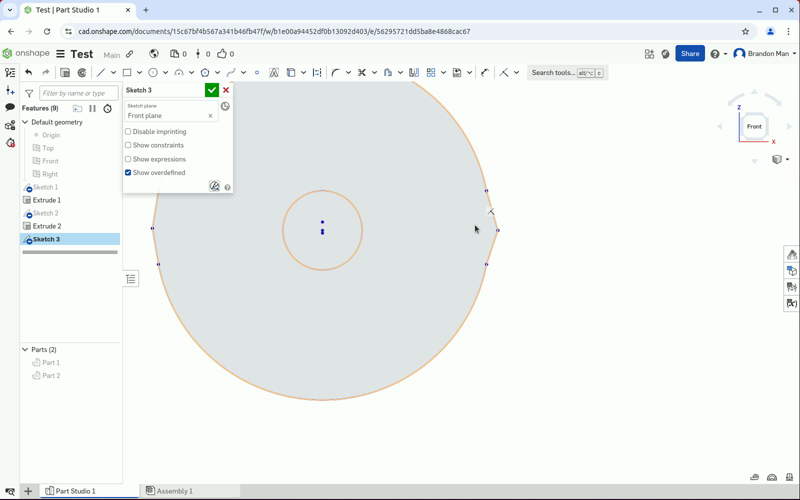
scroll(-6)
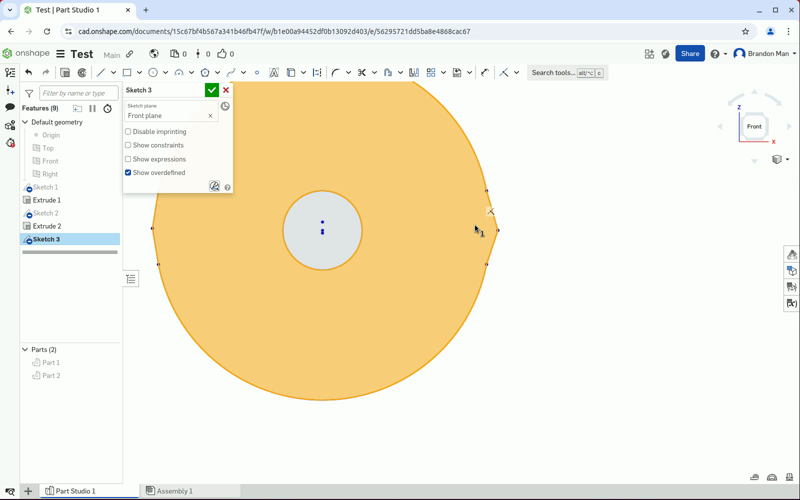
scroll(-6)
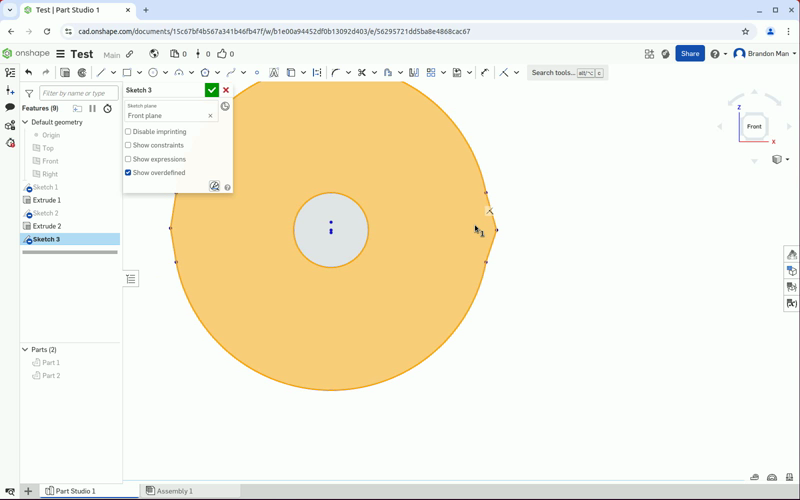
scroll(-6)
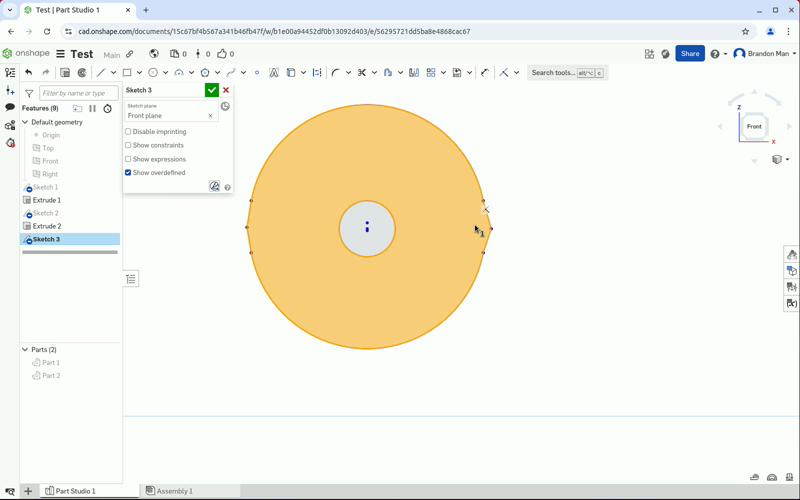
scroll(-6)
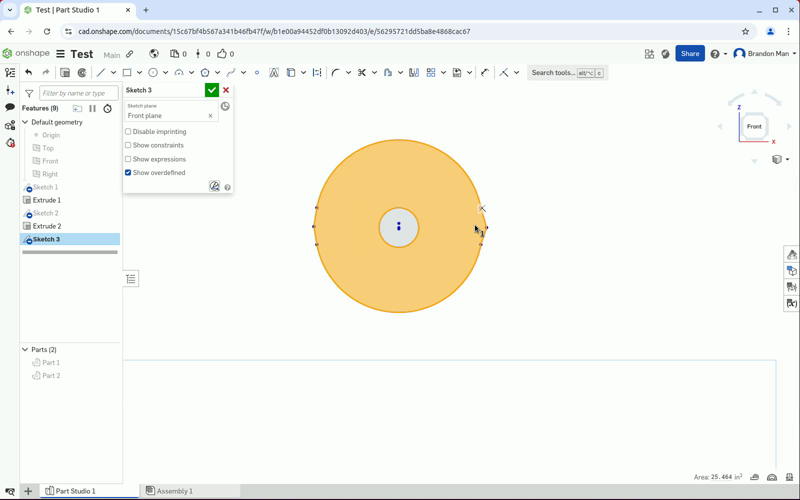
scroll(-6)
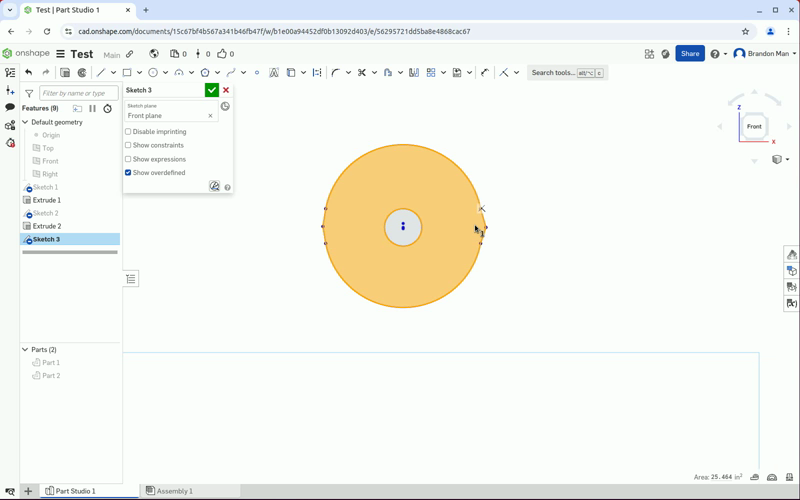
scroll(-6)
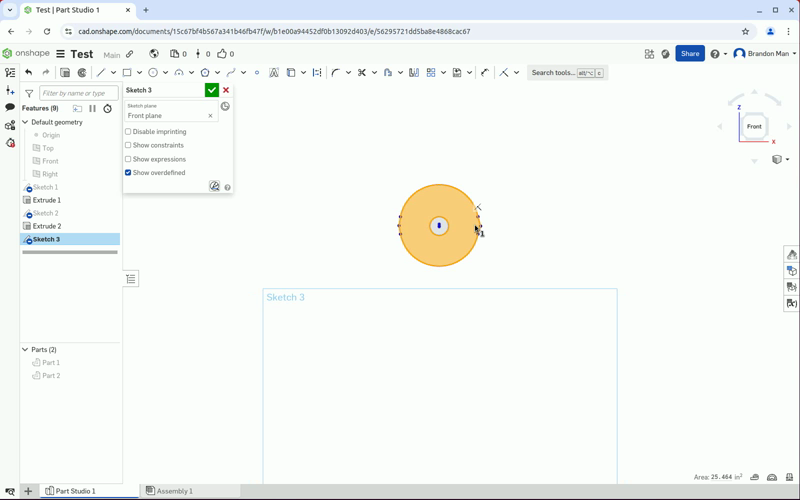
scroll(-6)
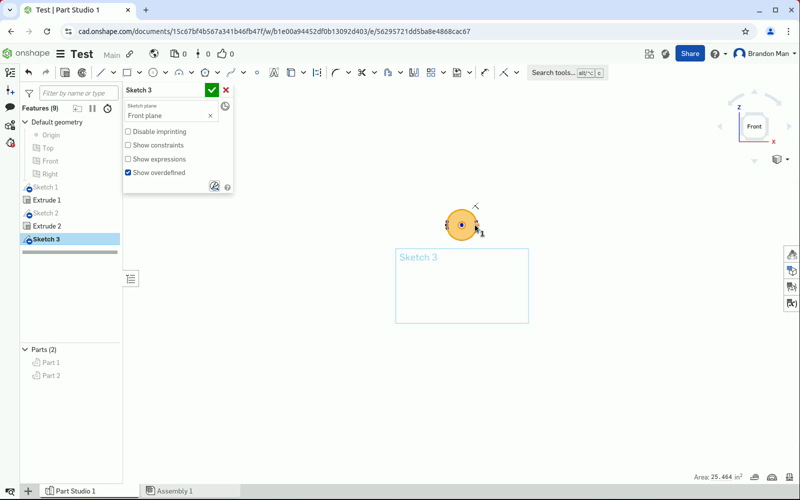
mouse_move(73, 352)
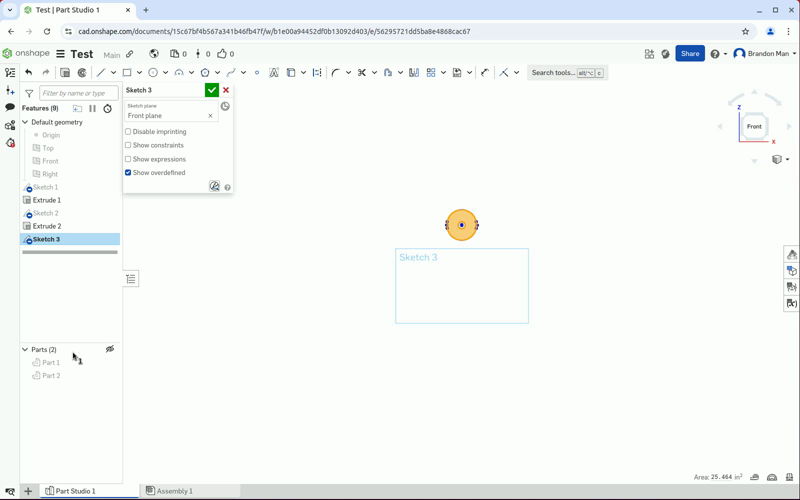
key(shift+y)
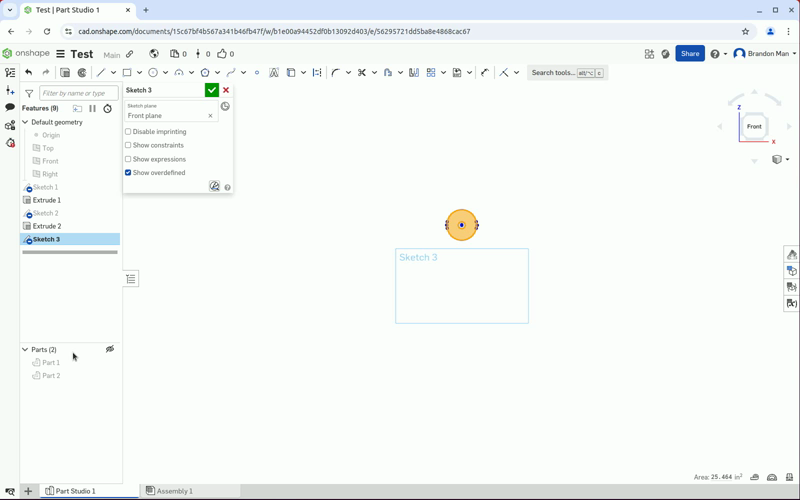
key(shift+e)
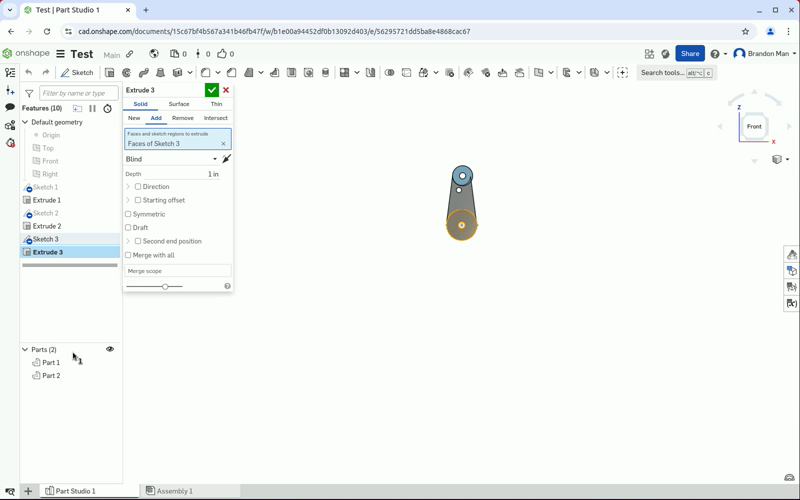
mouse_move(143, 106)
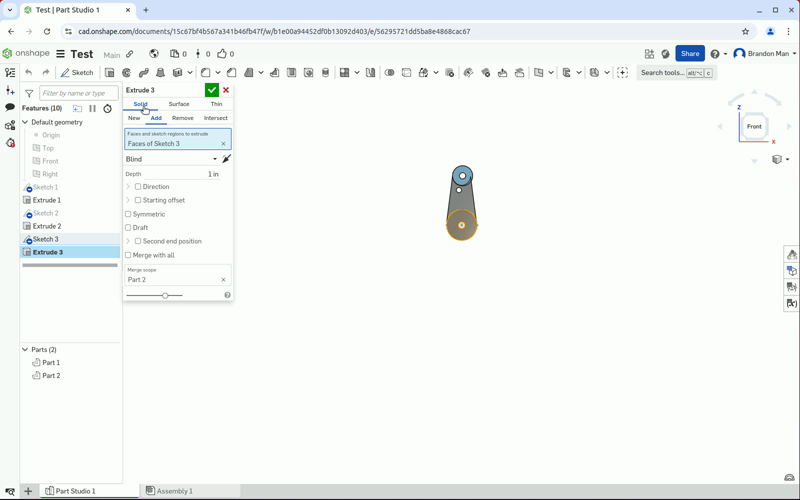
click(143, 106)
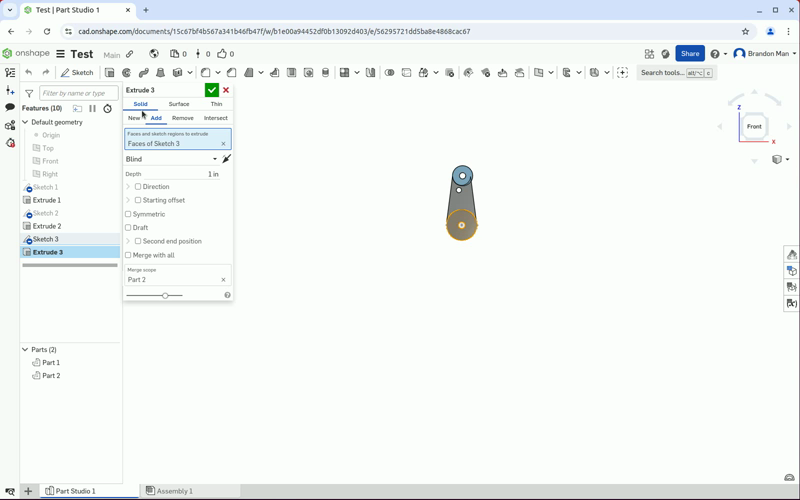
mouse_move(137, 120)
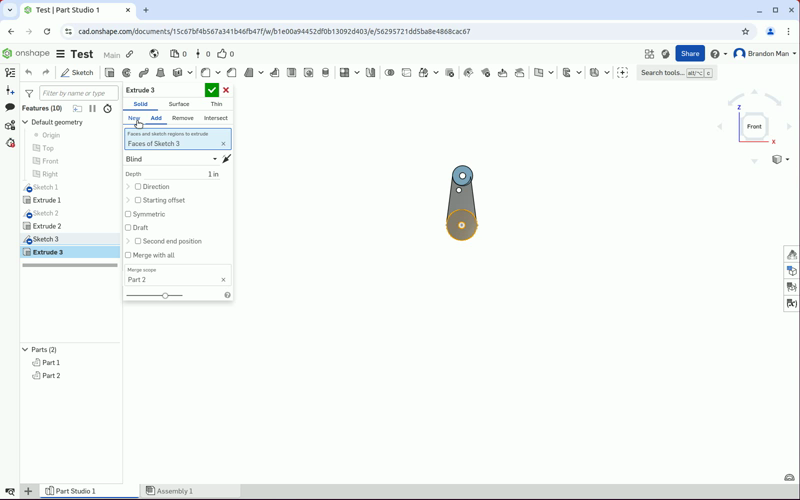
click(137, 120)
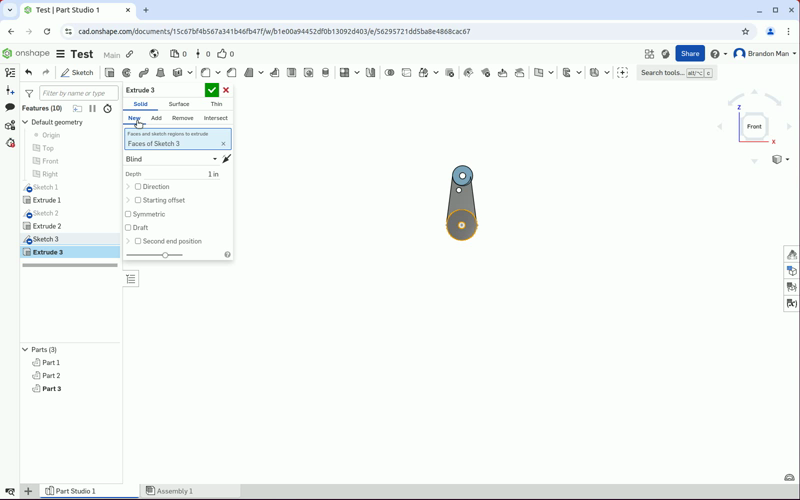
key(tab, 4)
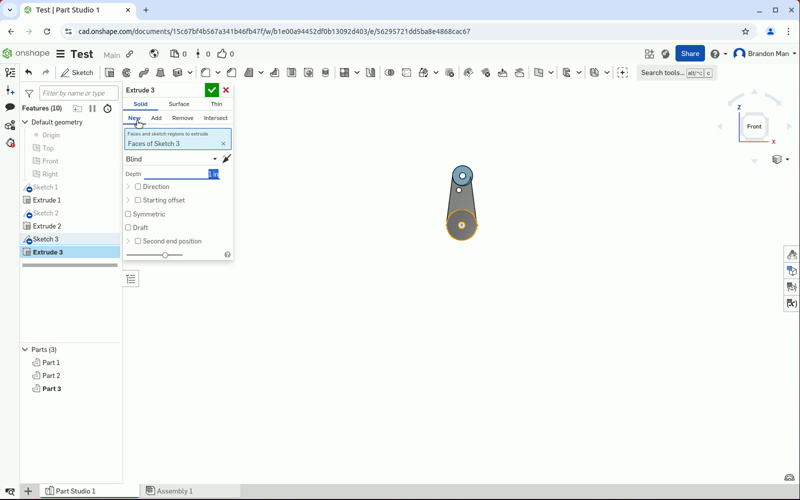
text(0.481)
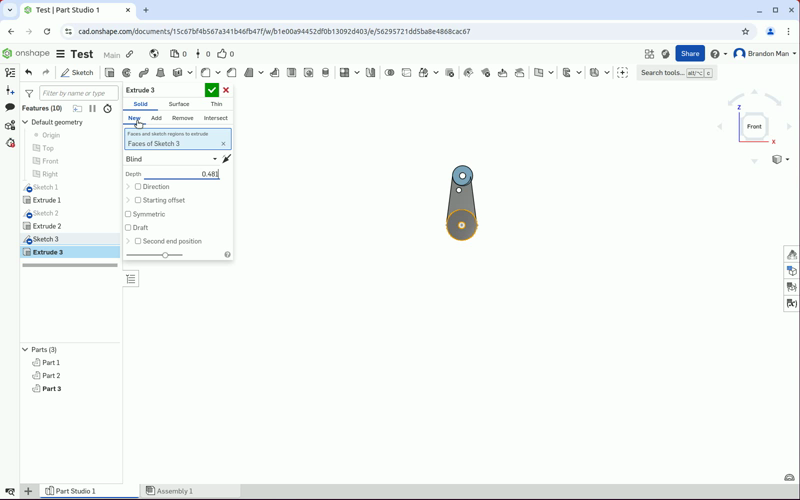
key(enter)
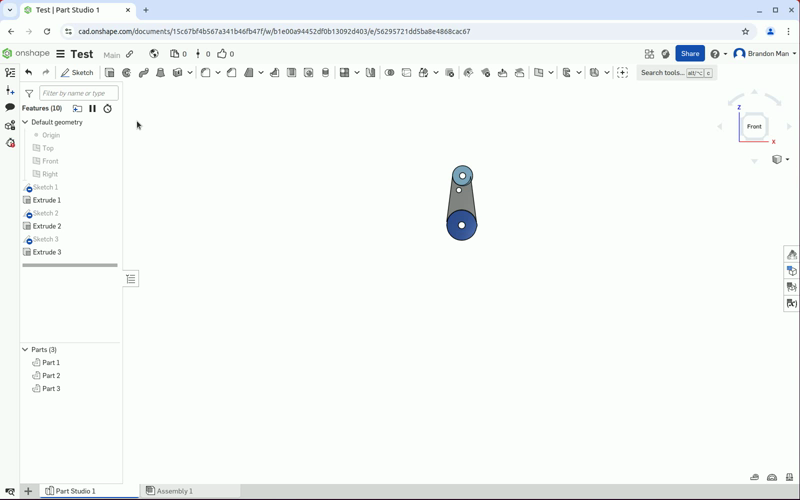
key(shift+h)
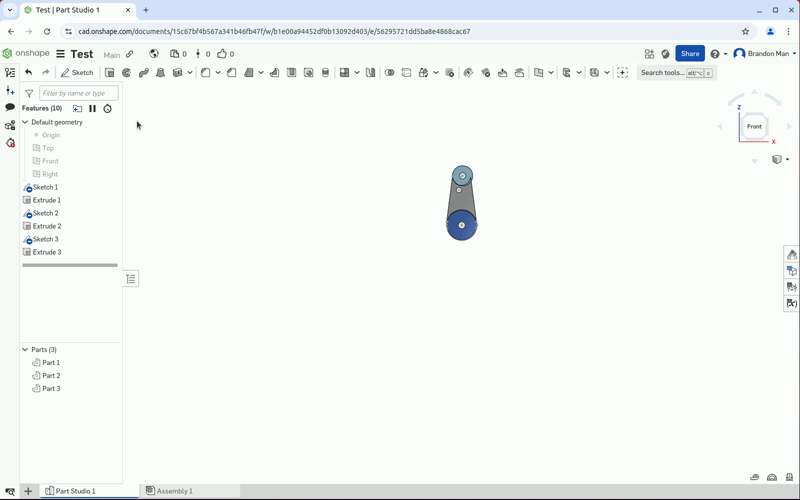
key(shift+h)
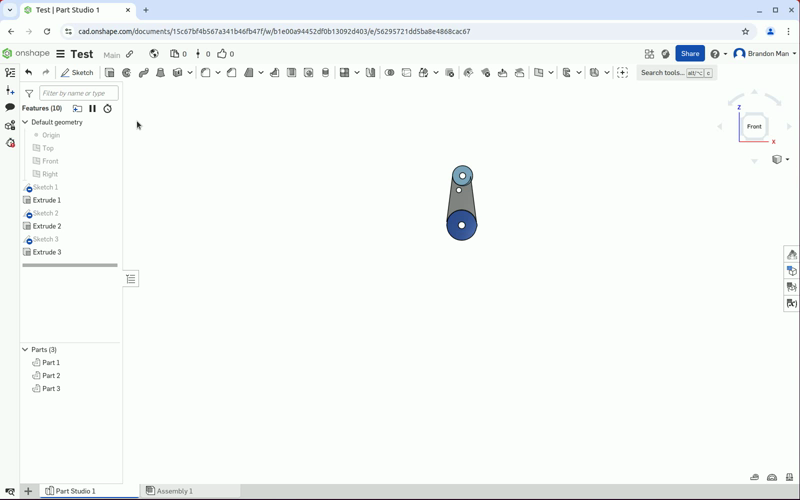
mouse_move(73, 189)
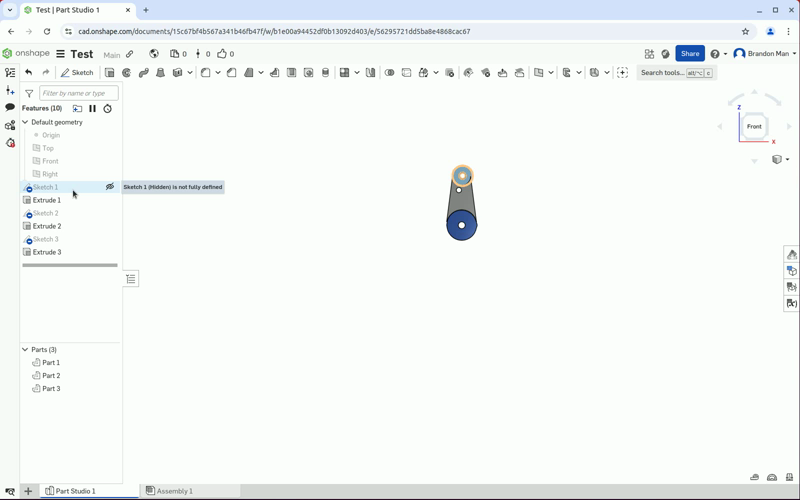
click(73, 189)
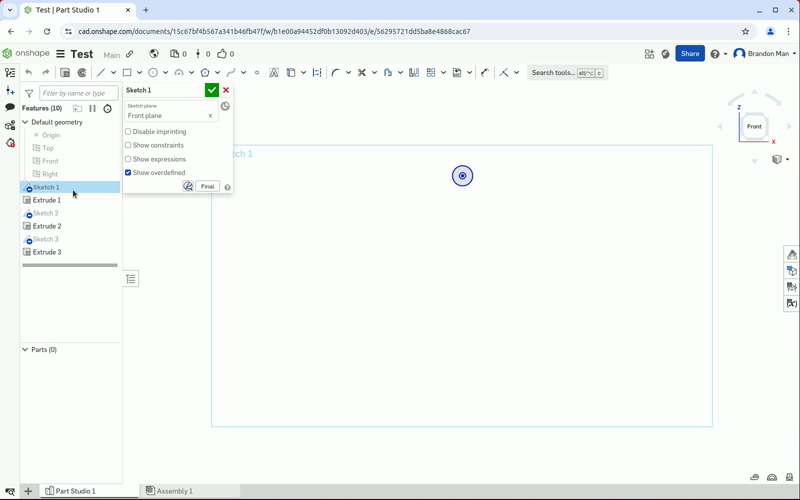
mouse_move(229, 92)
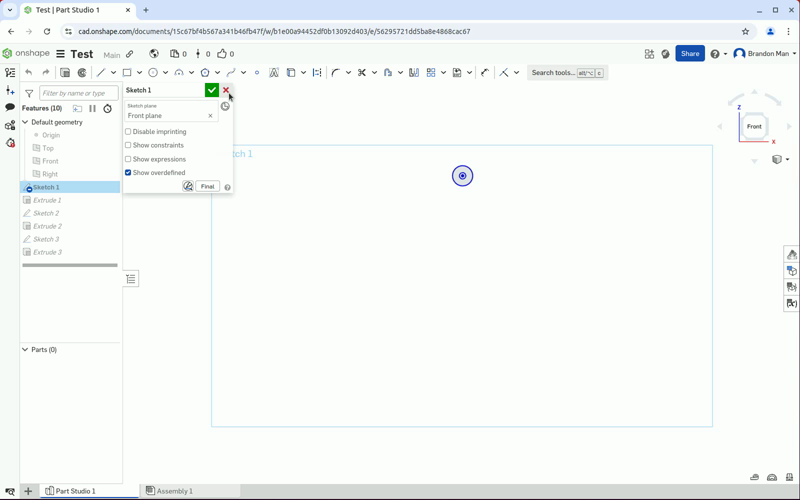
click(229, 92)
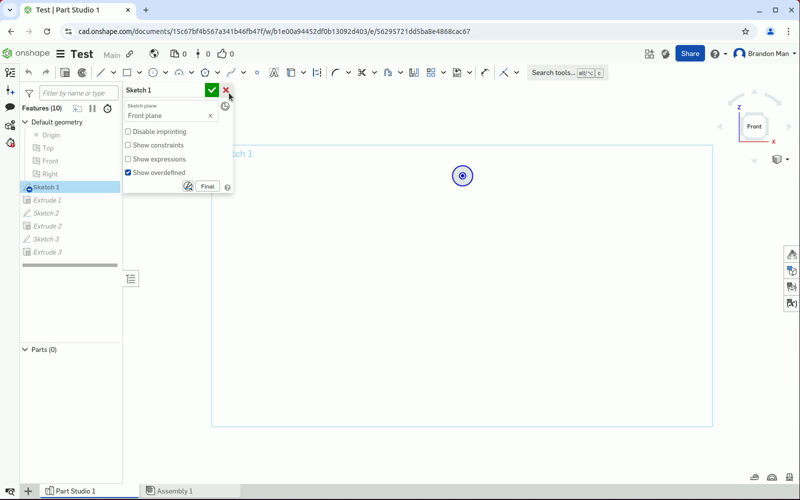
key(shift+s)
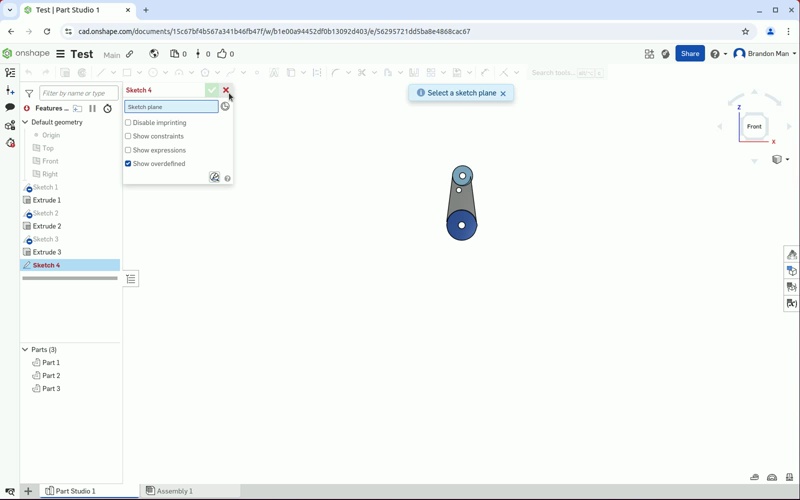
mouse_move(73, 163)
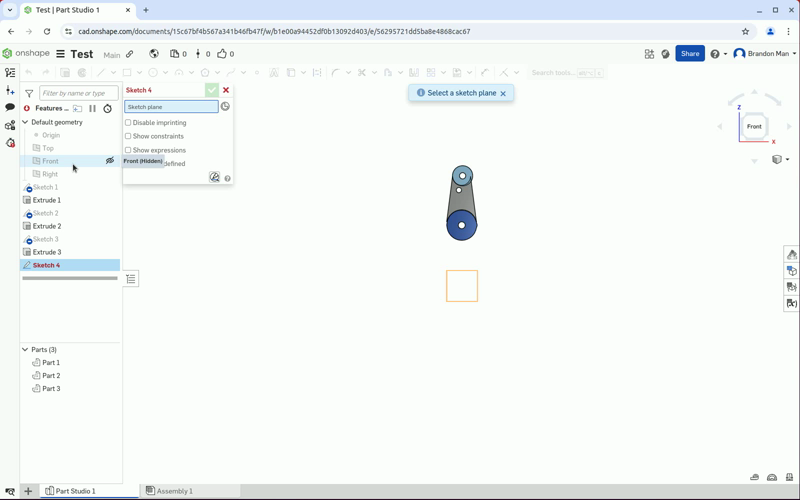
click(73, 163)
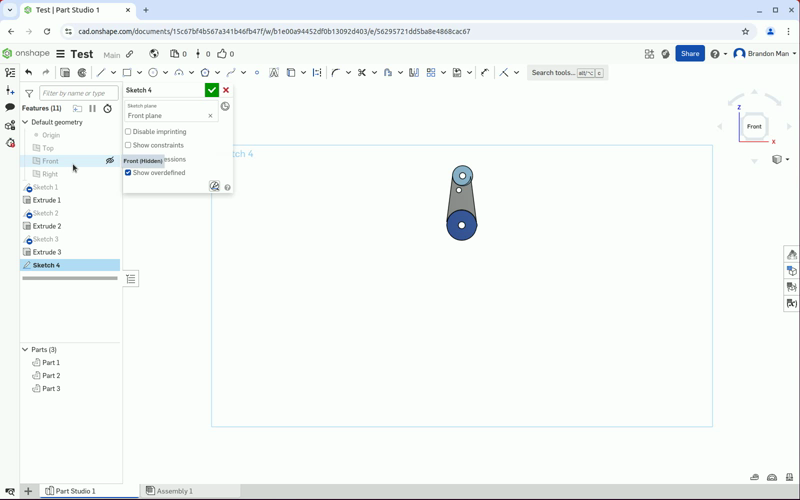
mouse_move(73, 352)
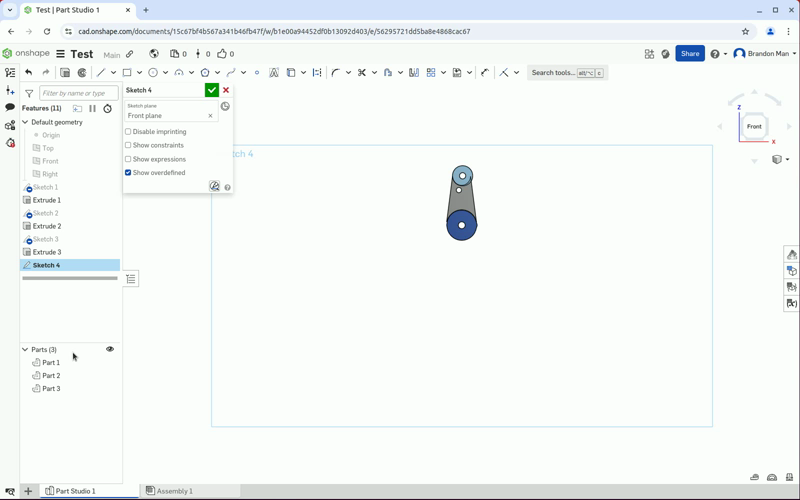
key(y)
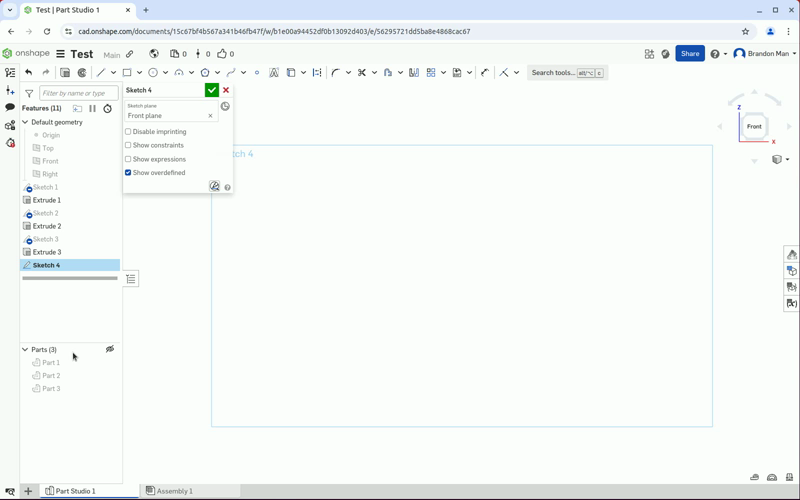
key(l)
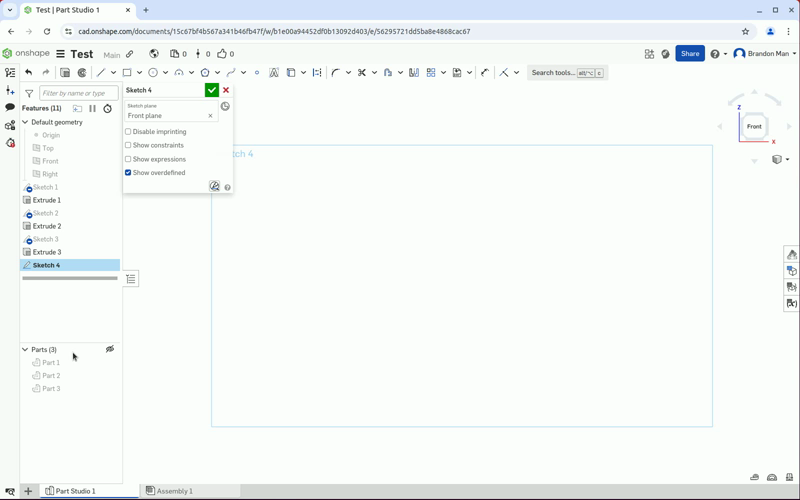
key_down(shift)
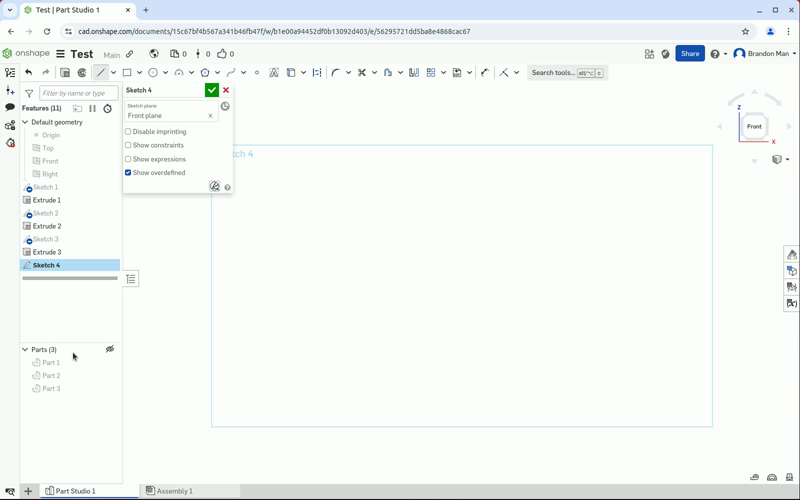
mouse_move(446, 227)
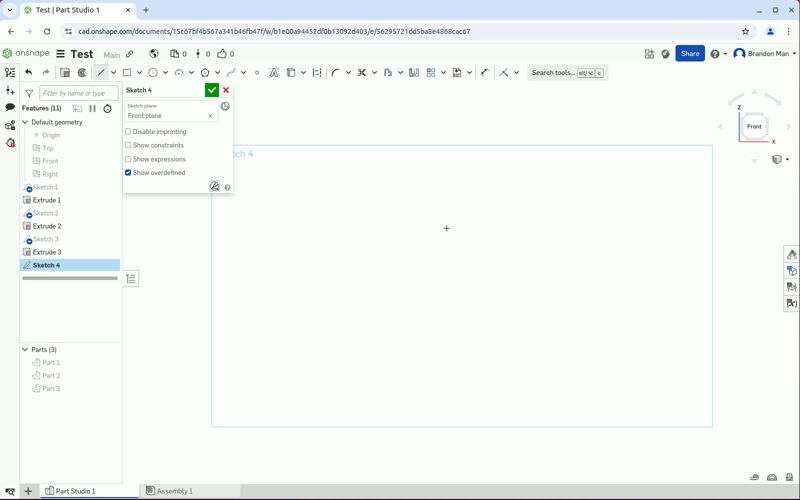
click(446, 227)
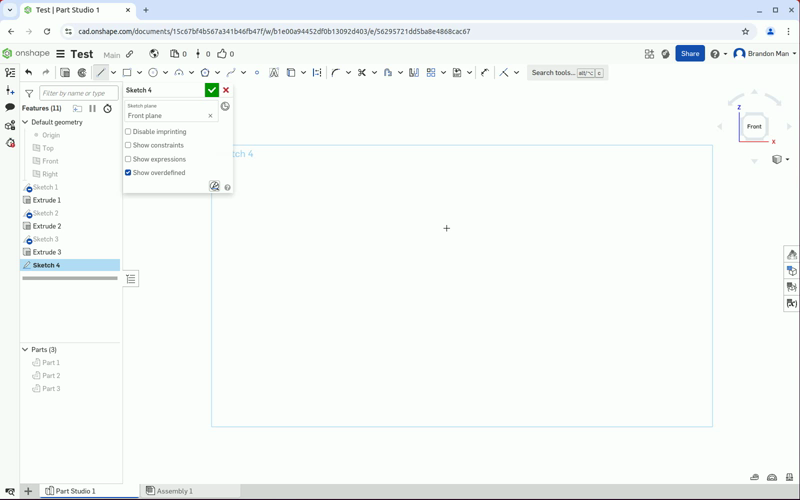
key_up(shift)
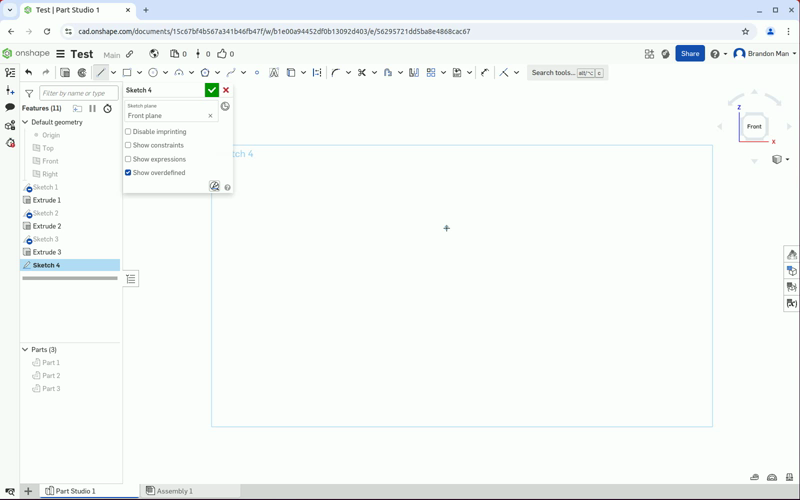
key_down(shift)
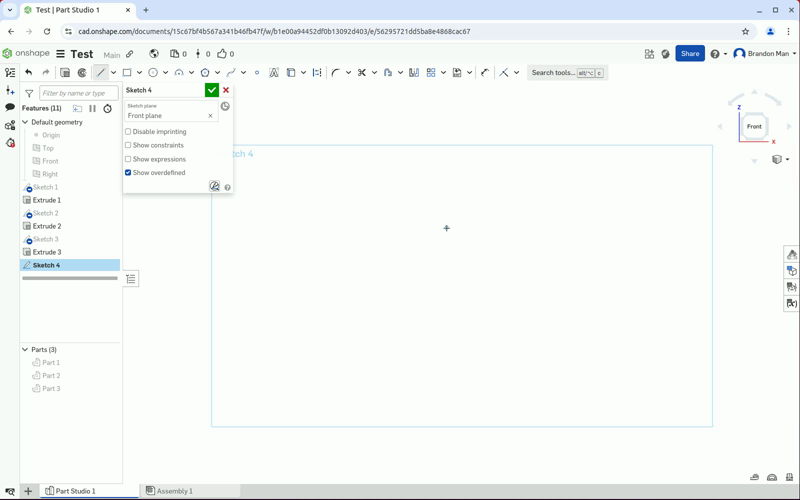
mouse_move(476, 227)
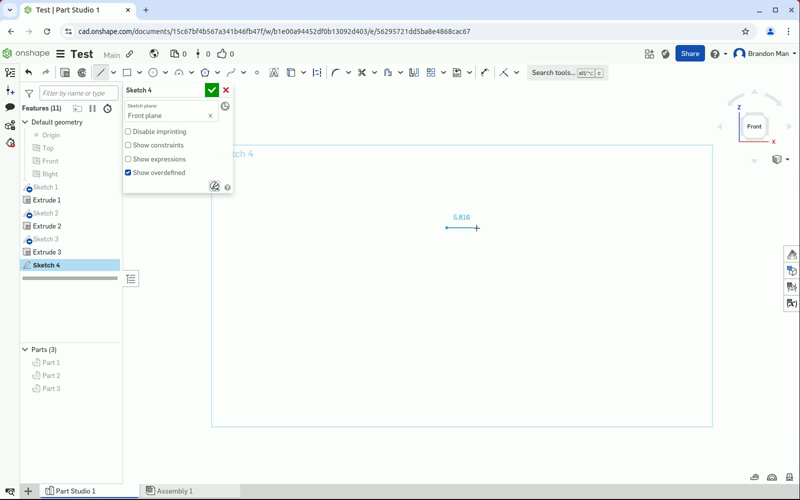
mouse_move(452, 282)
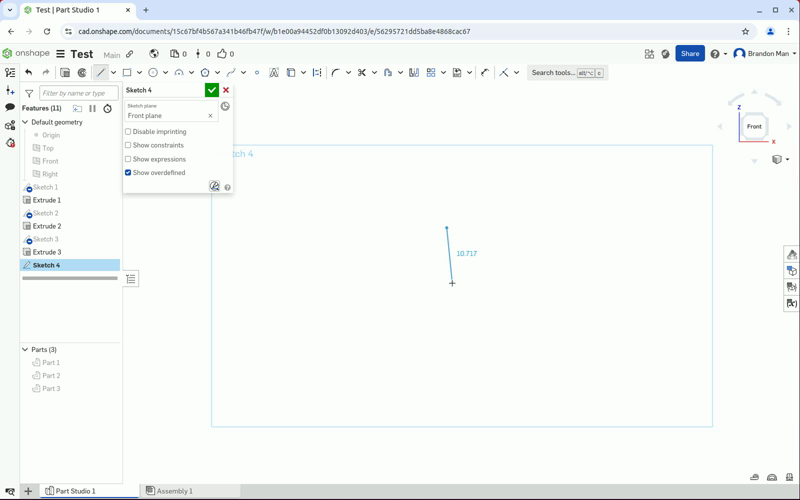
click(452, 282)
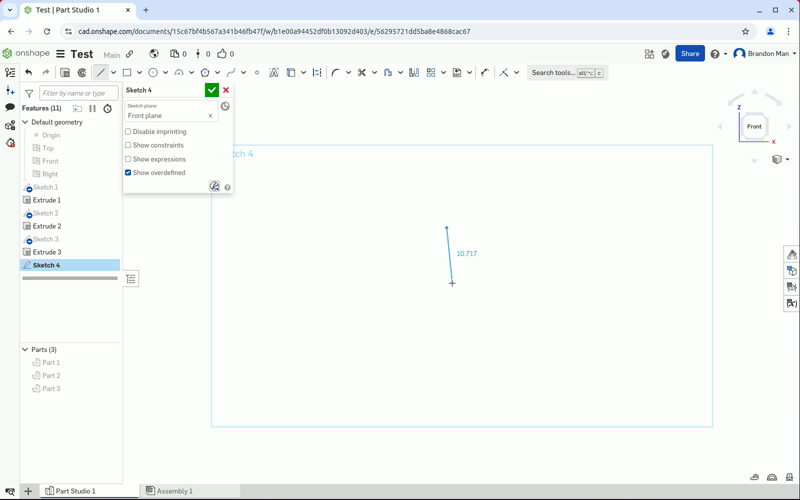
key_up(shift)
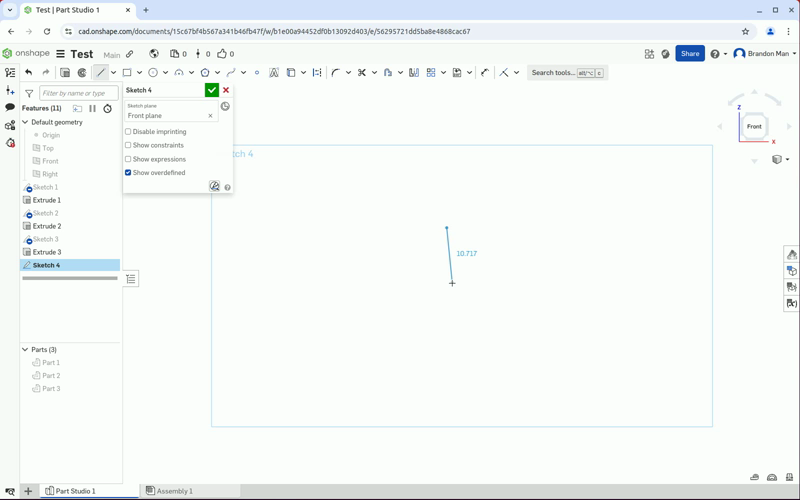
key(esc)
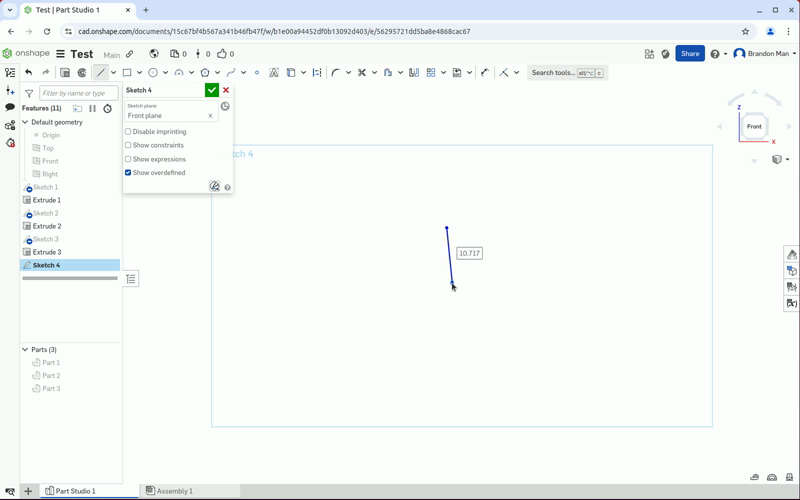
key(a)
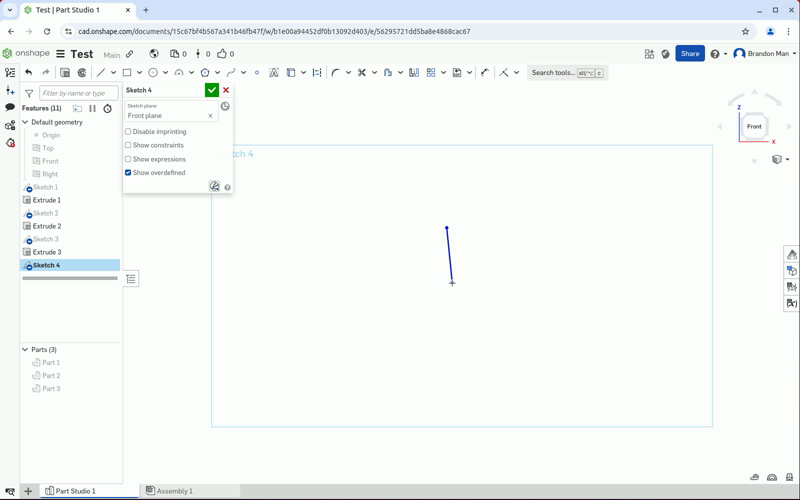
mouse_move(452, 282)
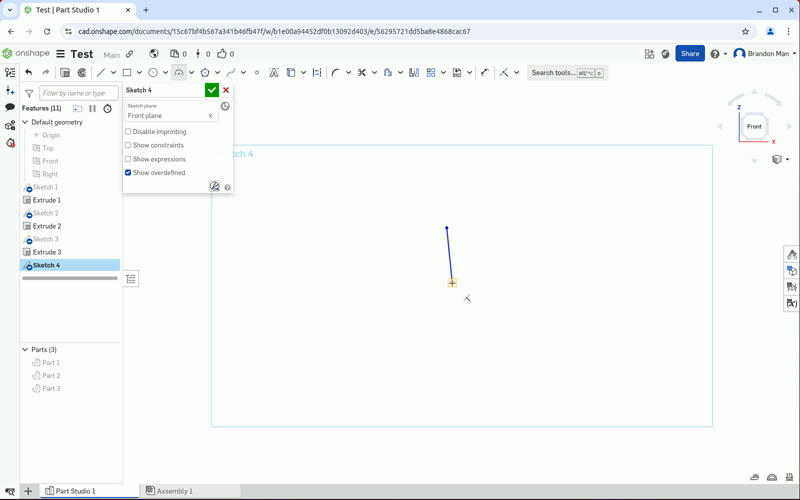
click(452, 282)
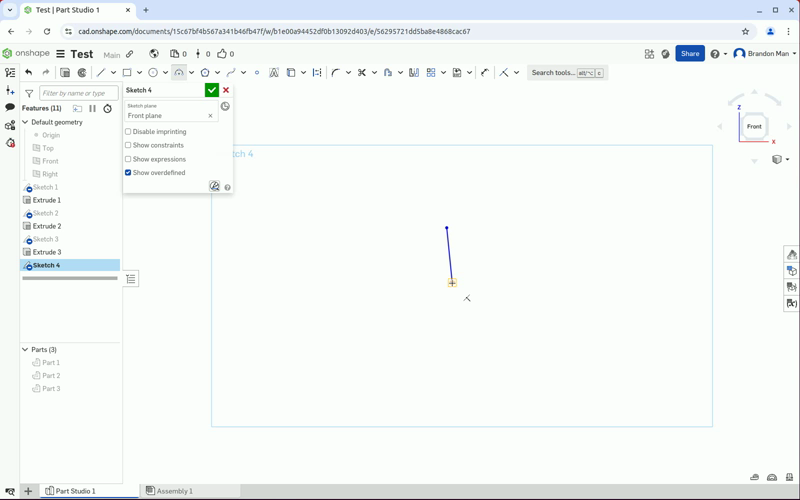
key_down(shift)
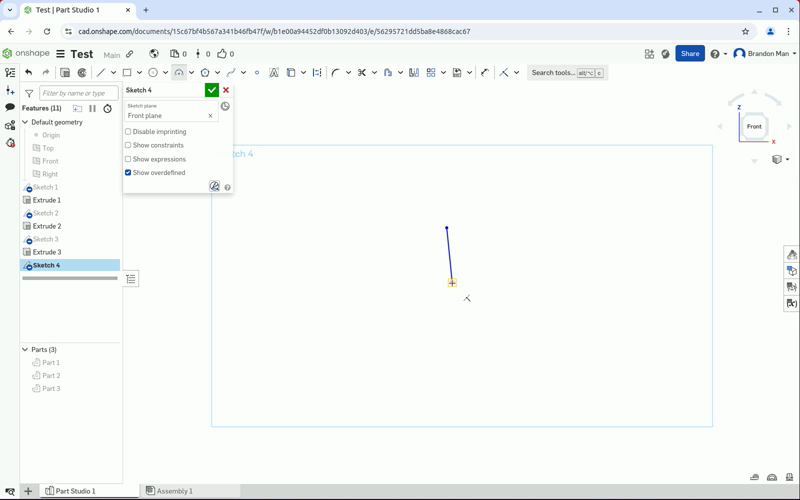
mouse_move(461, 291)
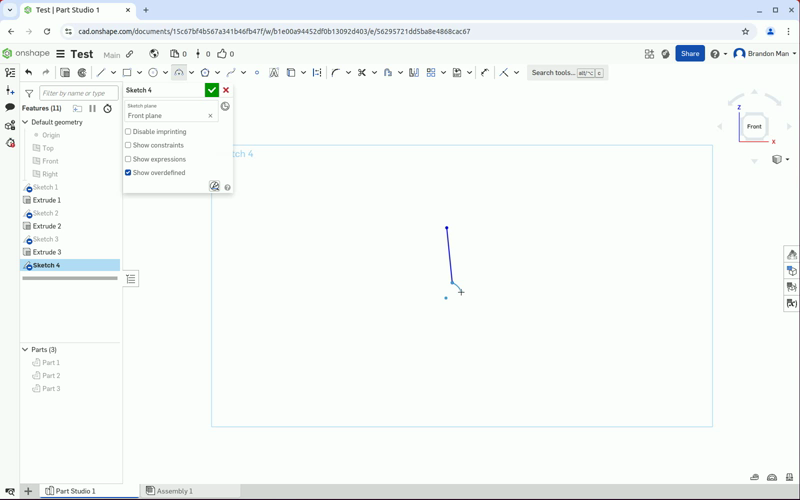
click(461, 291)
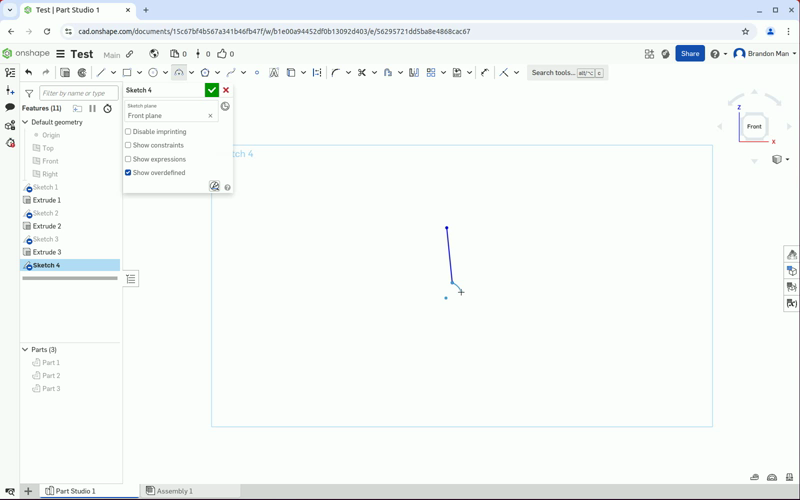
mouse_move(466, 276)
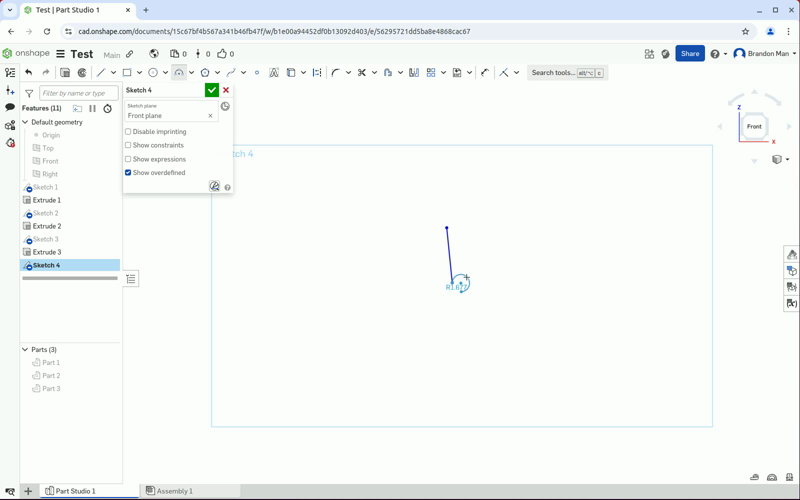
click(466, 276)
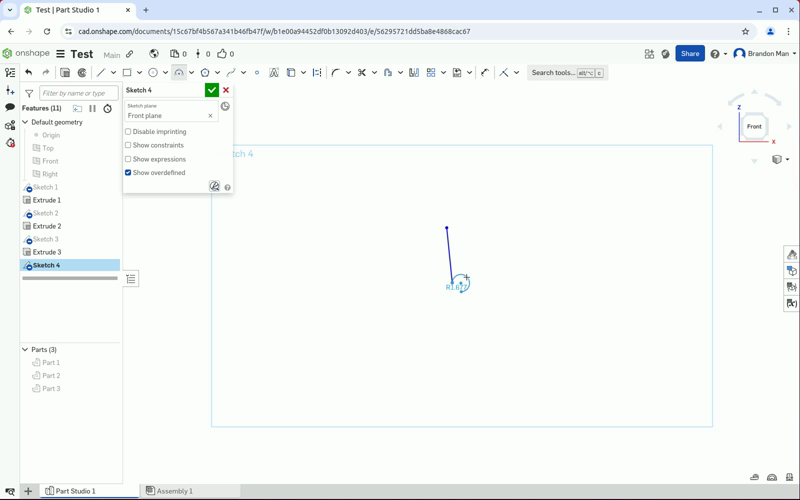
key_up(shift)
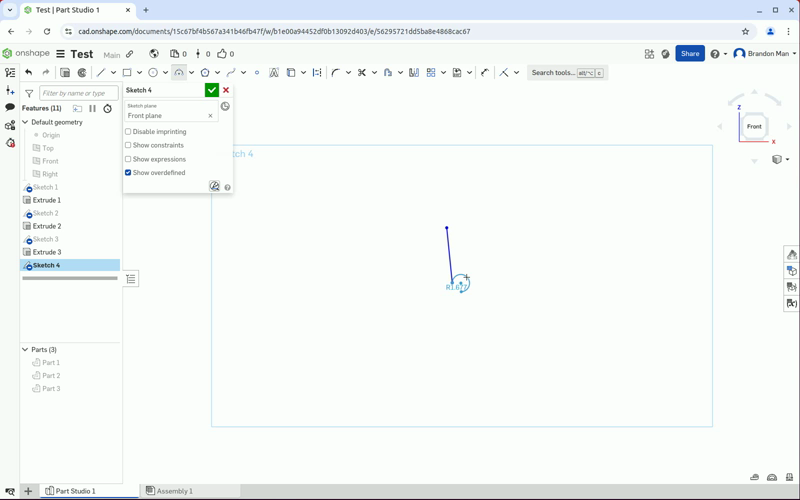
key(esc)
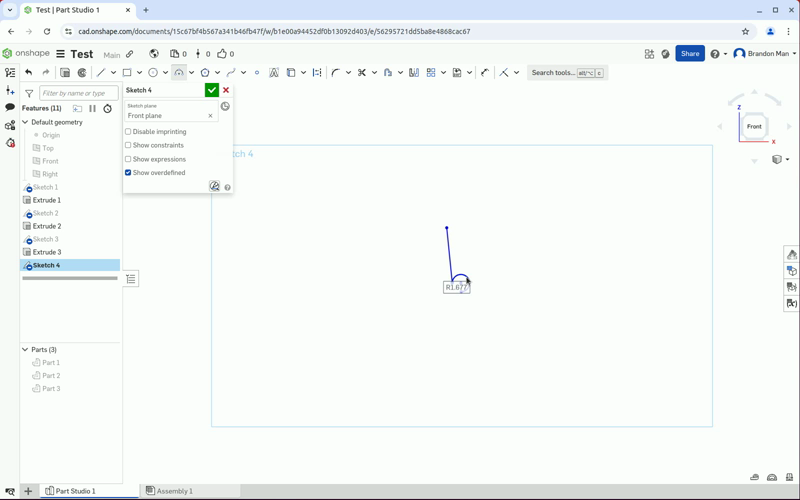
key(l)
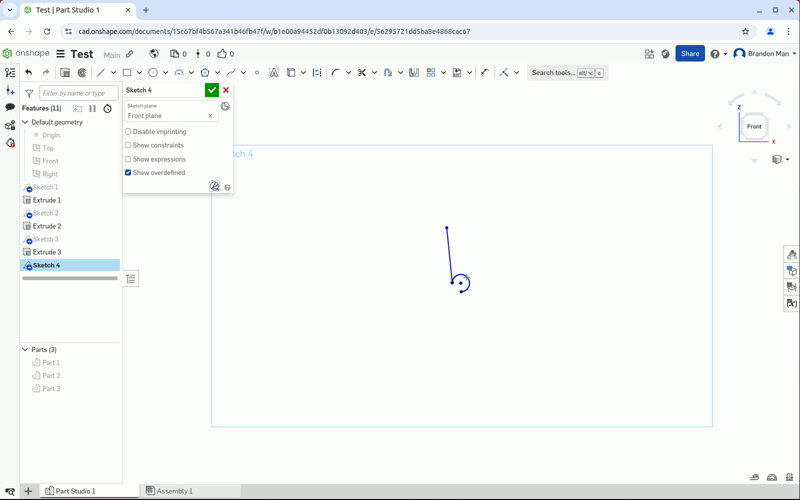
mouse_move(461, 291)
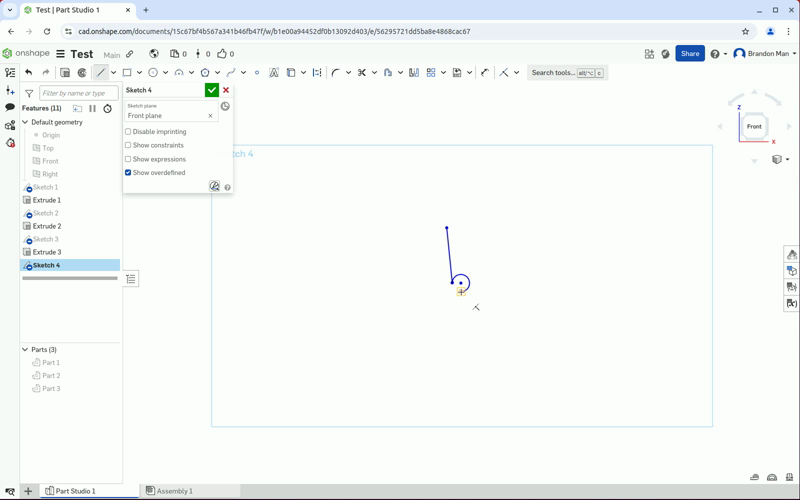
click(461, 291)
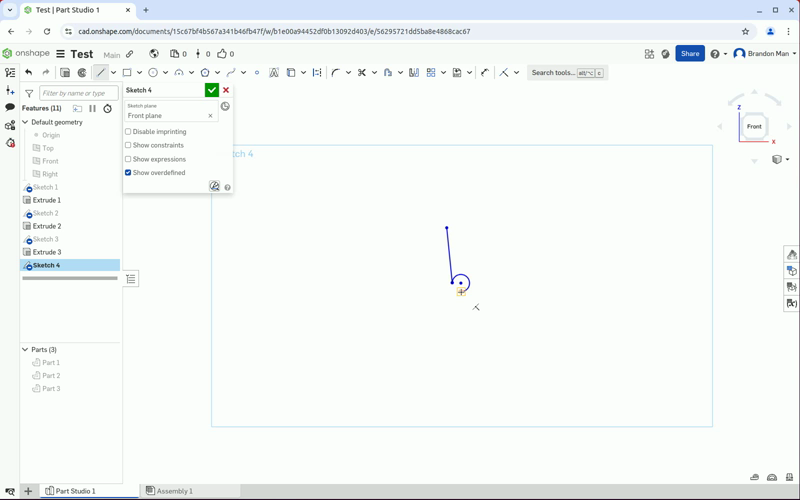
key_down(shift)
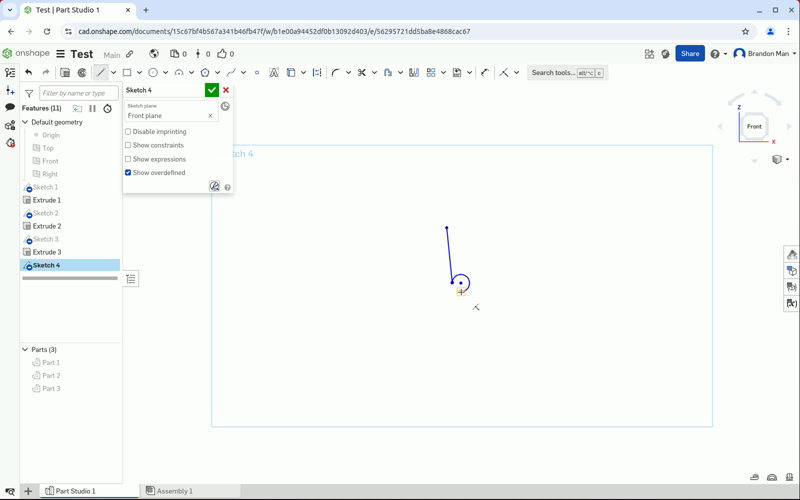
mouse_move(491, 291)
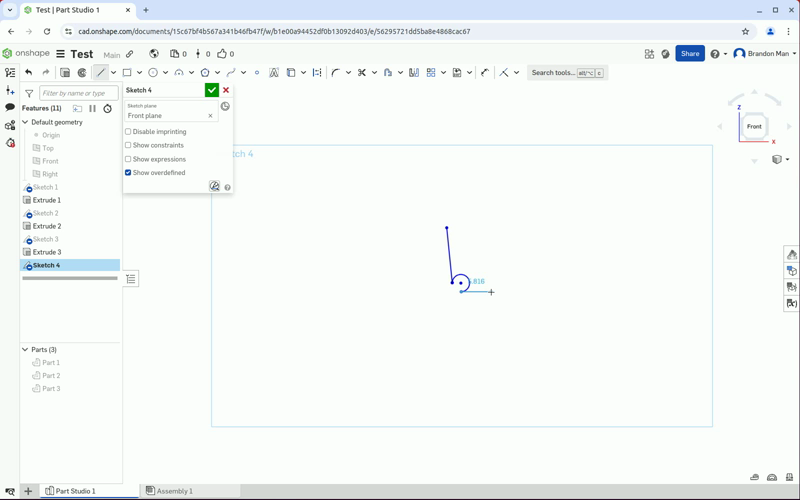
mouse_move(501, 290)
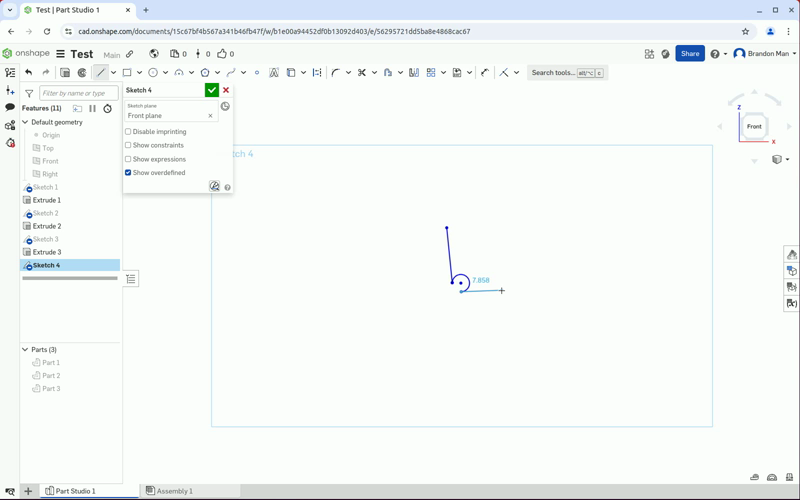
click(501, 290)
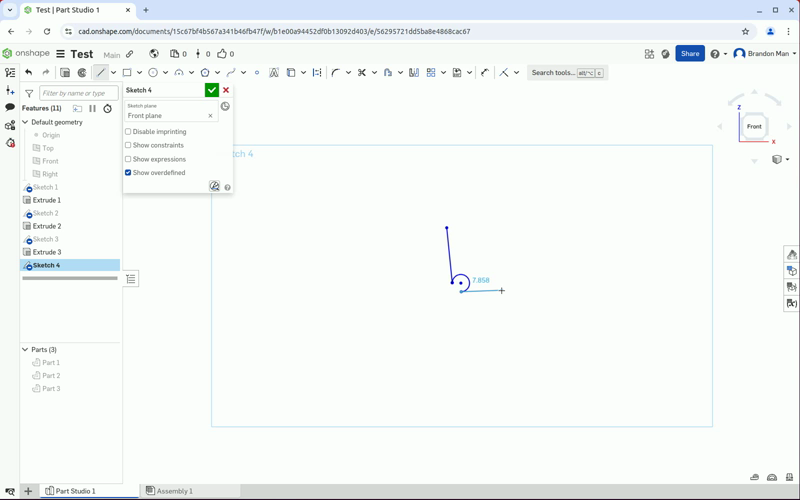
key_up(shift)
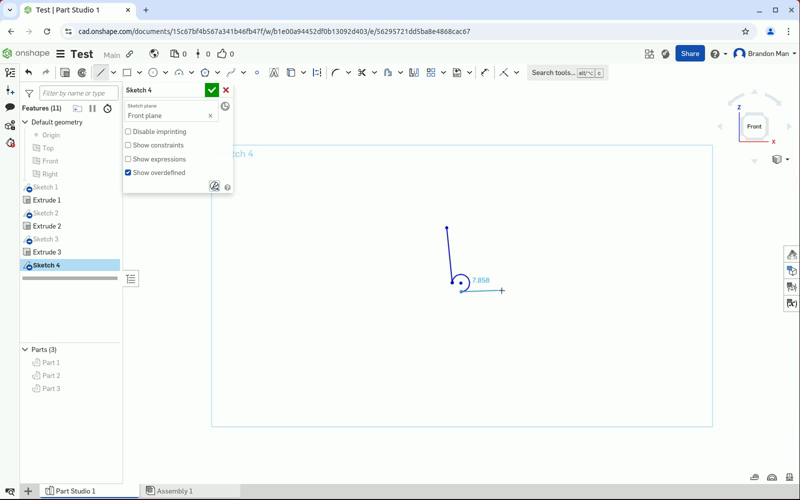
key(esc)
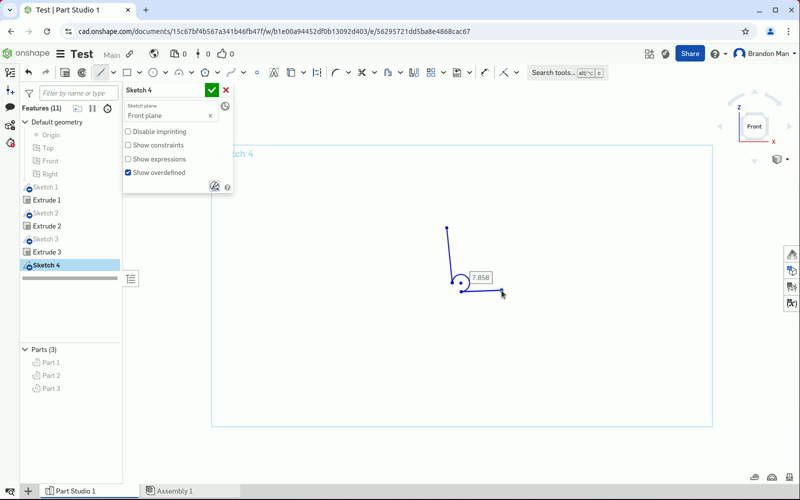
key(a)
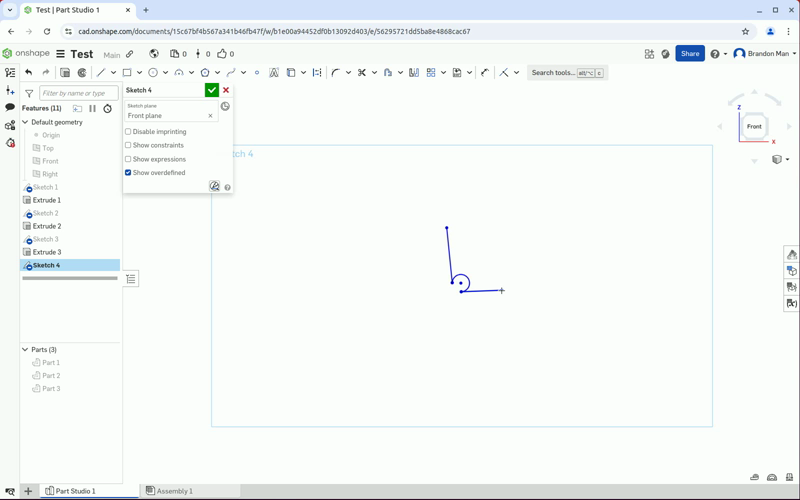
mouse_move(501, 290)
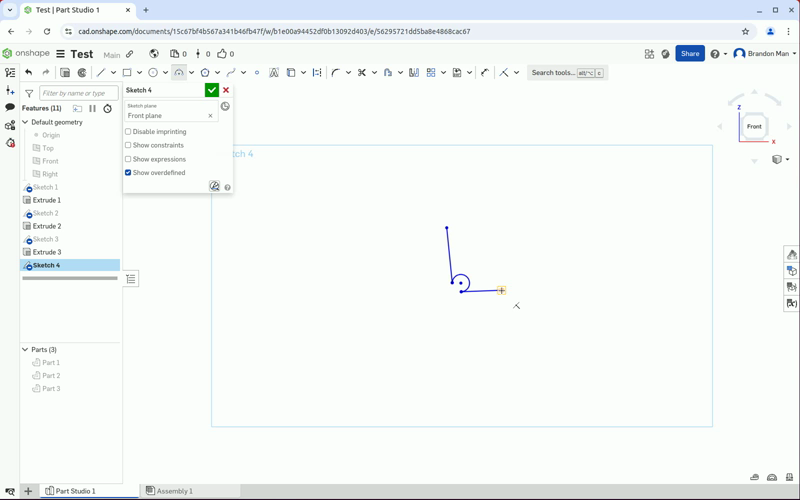
click(501, 290)
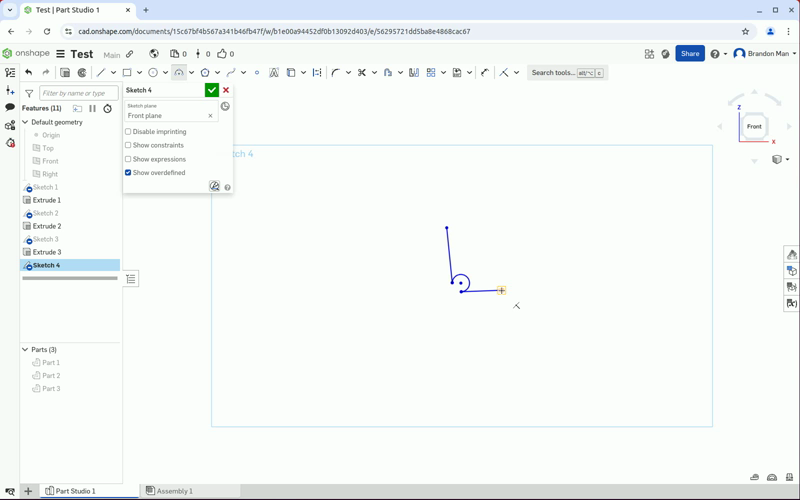
key_down(shift)
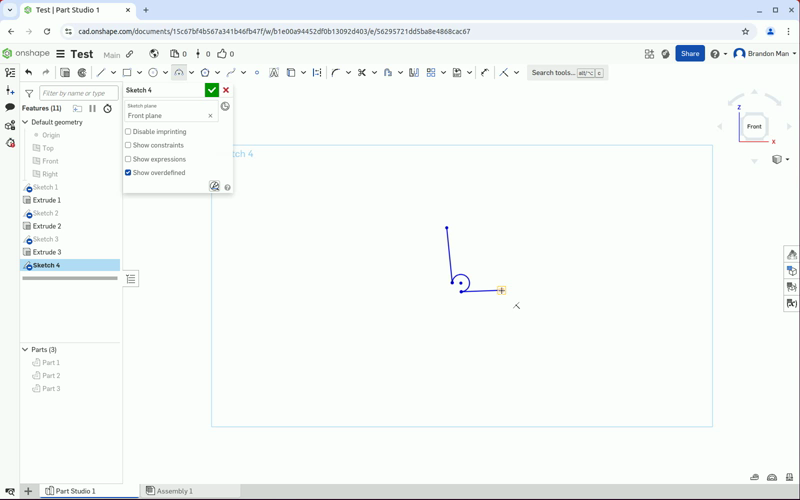
mouse_move(501, 275)
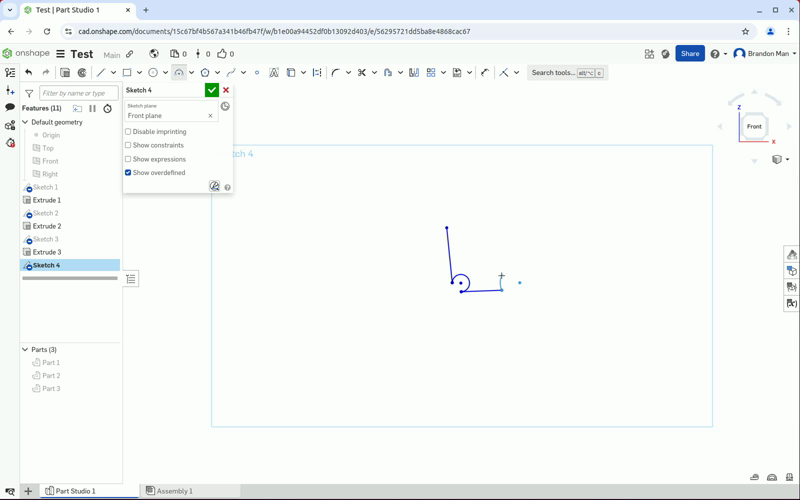
click(501, 275)
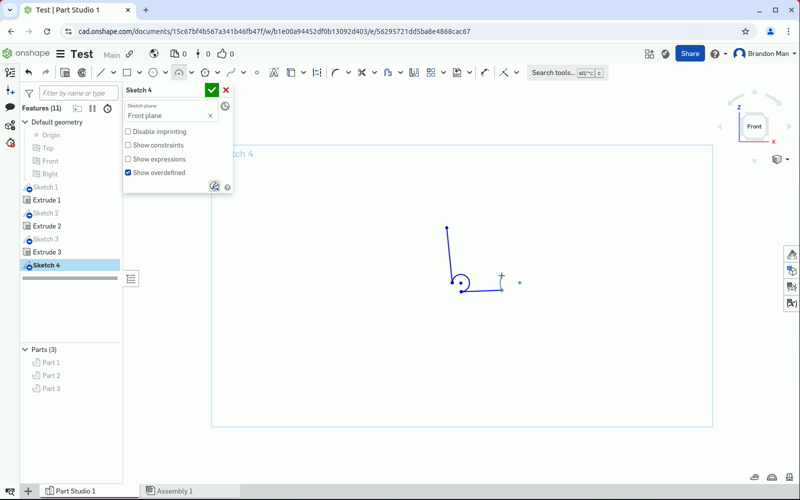
mouse_move(494, 282)
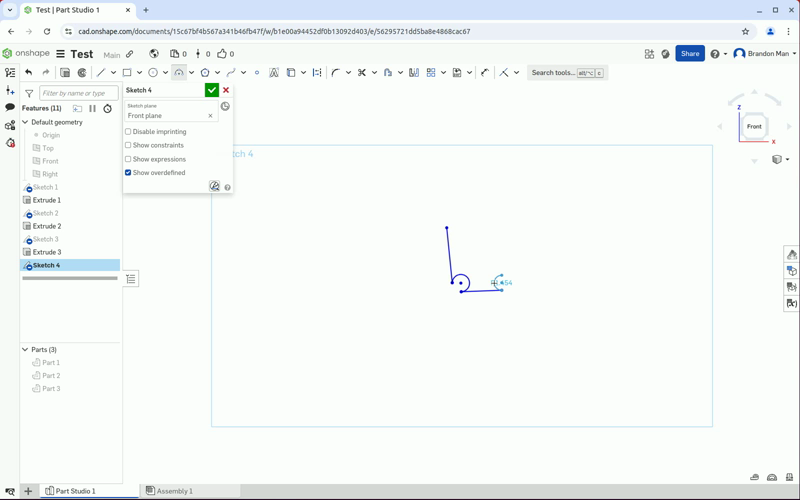
click(494, 282)
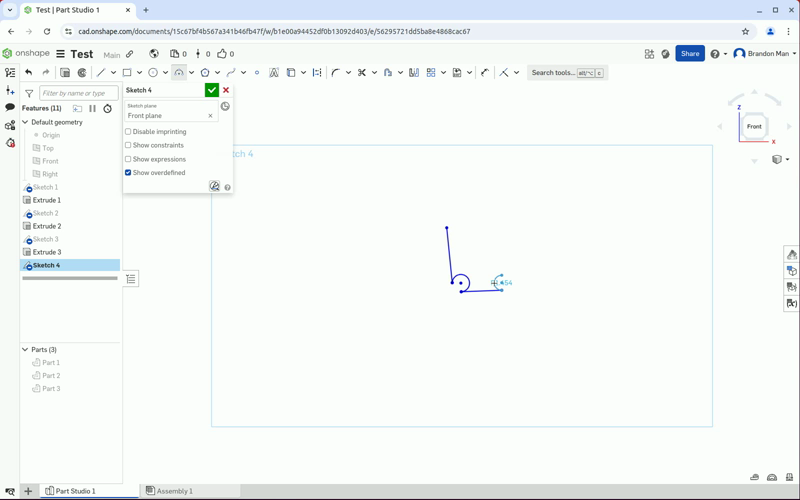
key_up(shift)
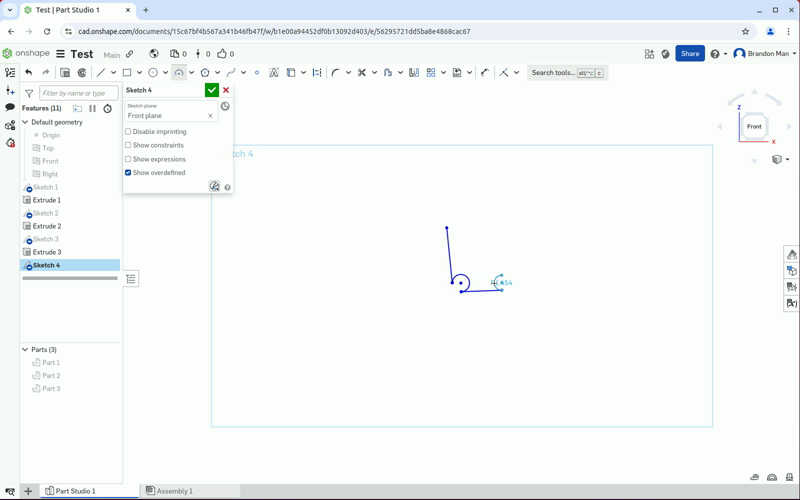
key(esc)
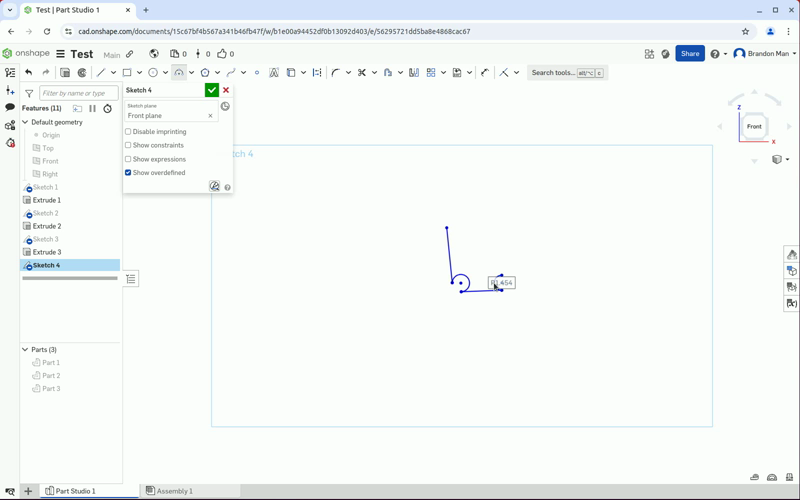
key(l)
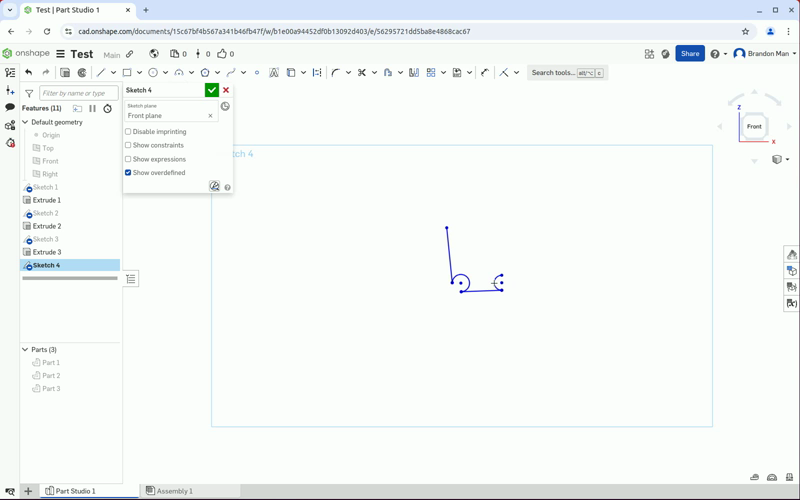
mouse_move(501, 275)
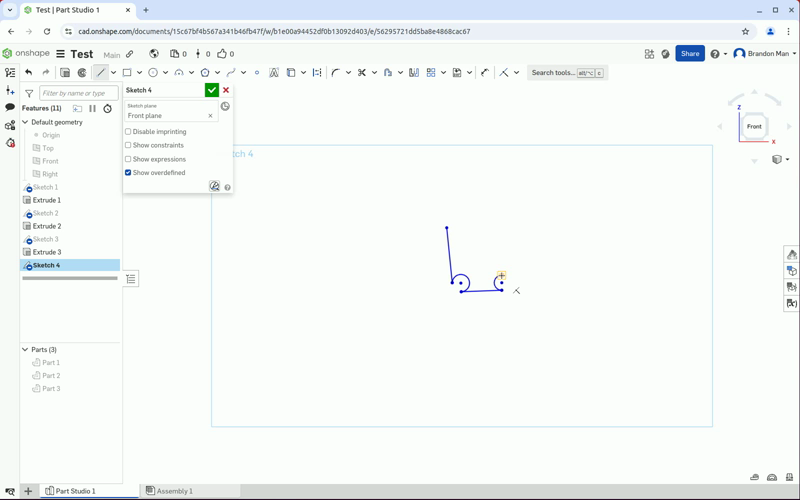
click(501, 275)
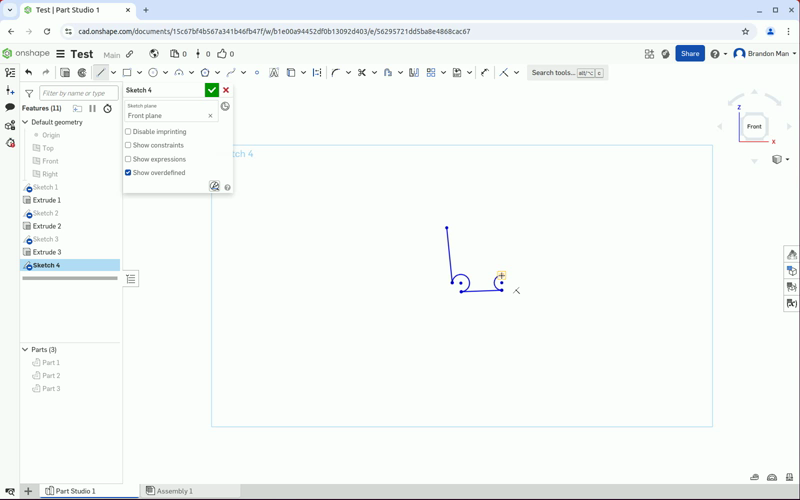
key_down(shift)
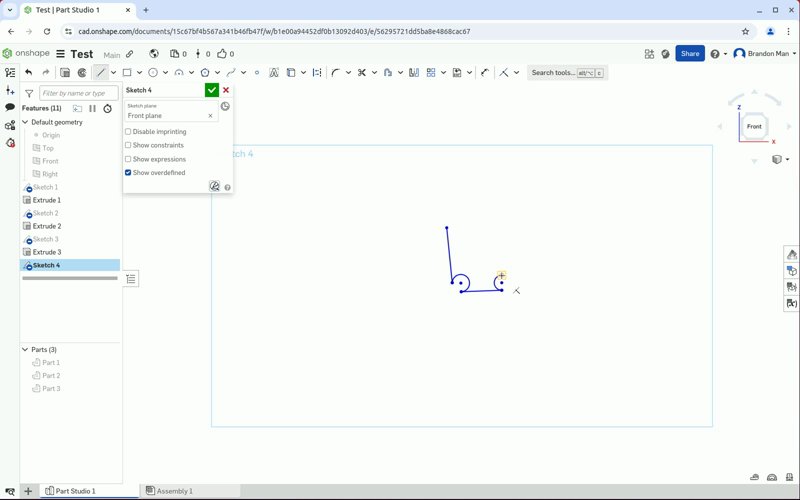
mouse_move(531, 275)
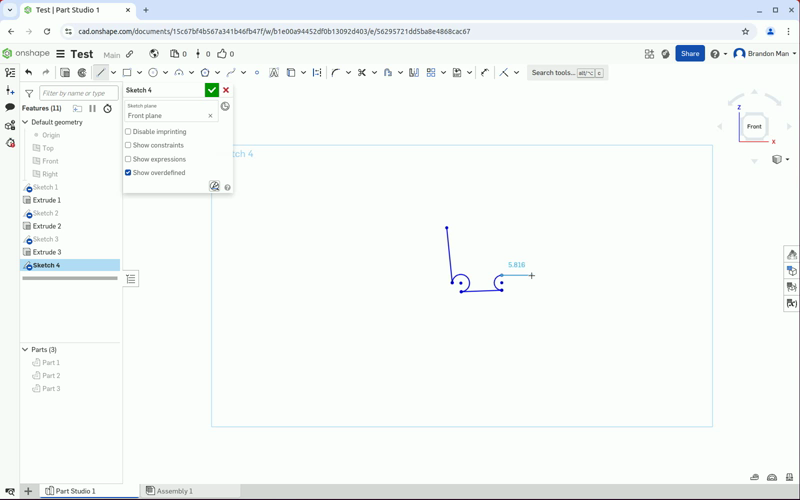
mouse_move(478, 274)
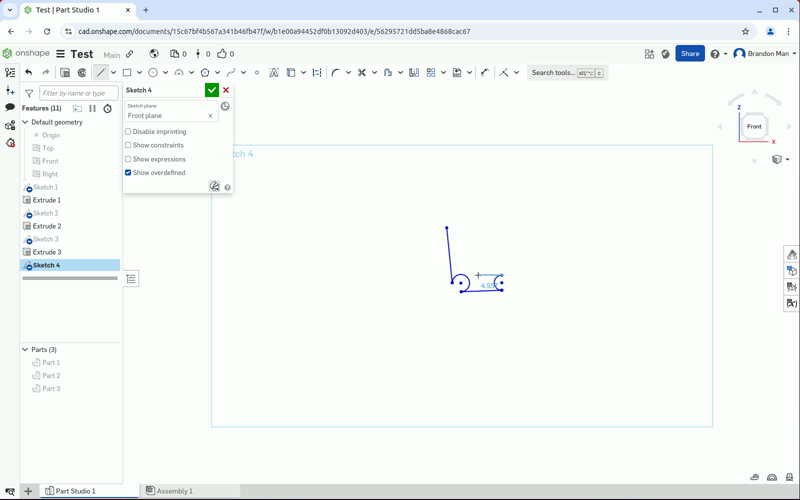
click(478, 274)
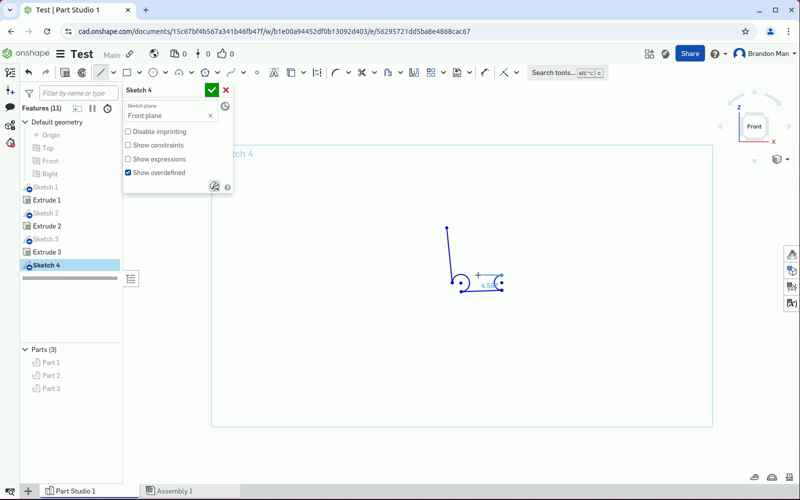
key_up(shift)
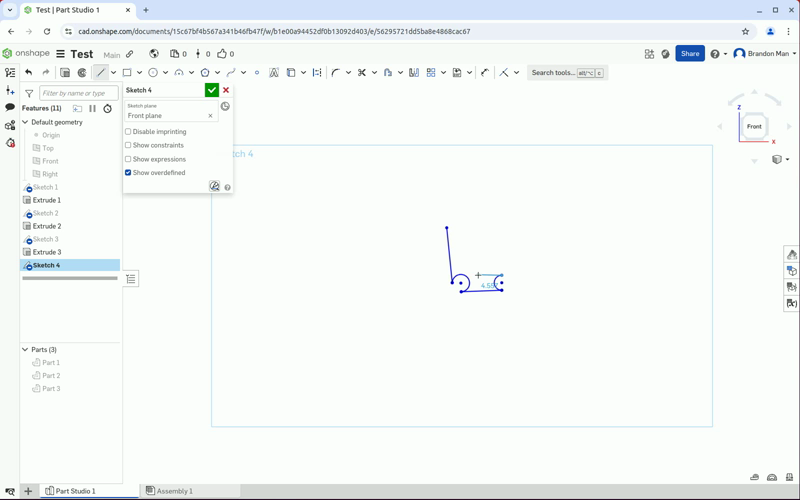
key(esc)
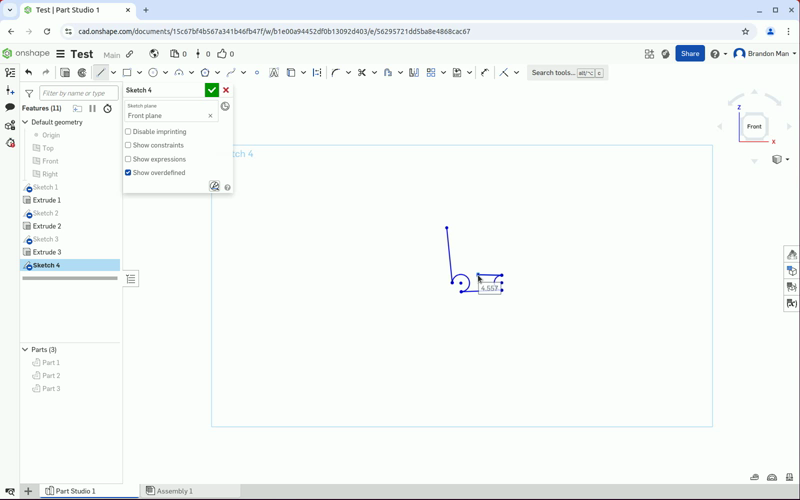
key(a)
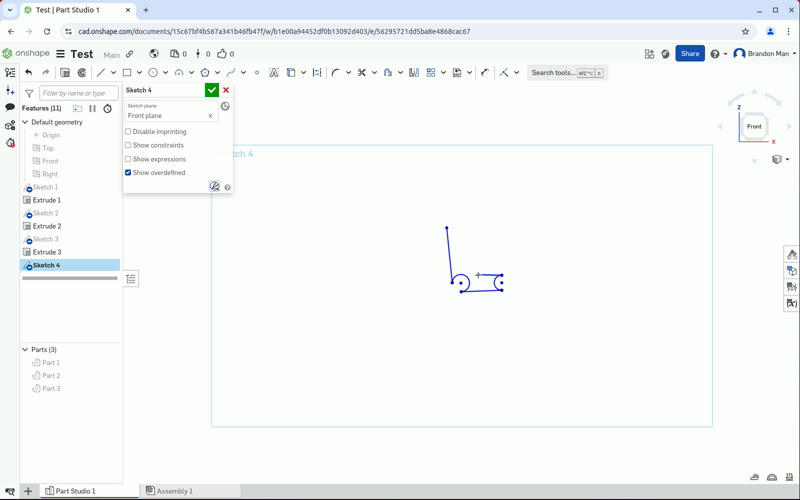
mouse_move(478, 274)
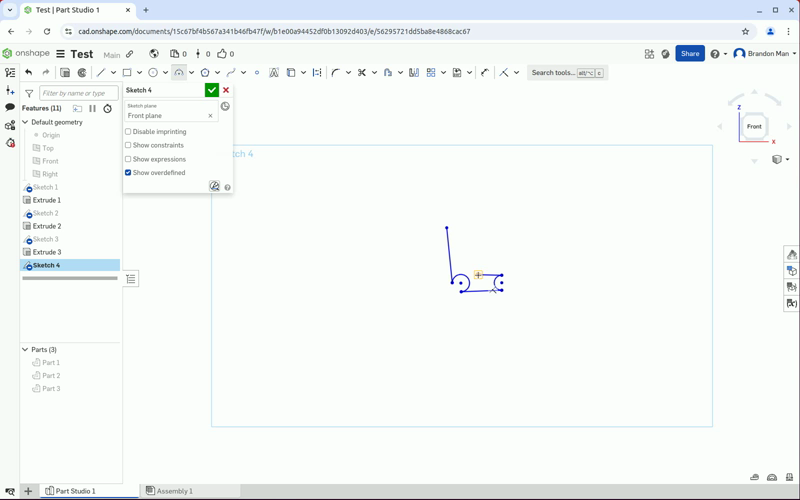
click(478, 274)
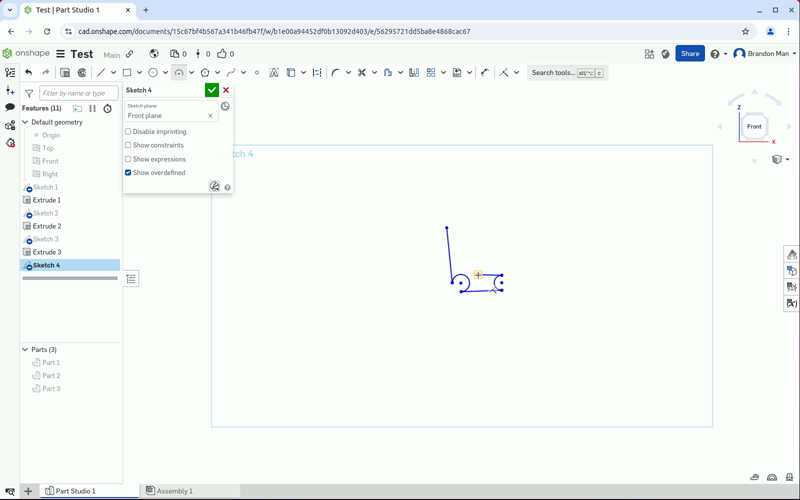
key_down(shift)
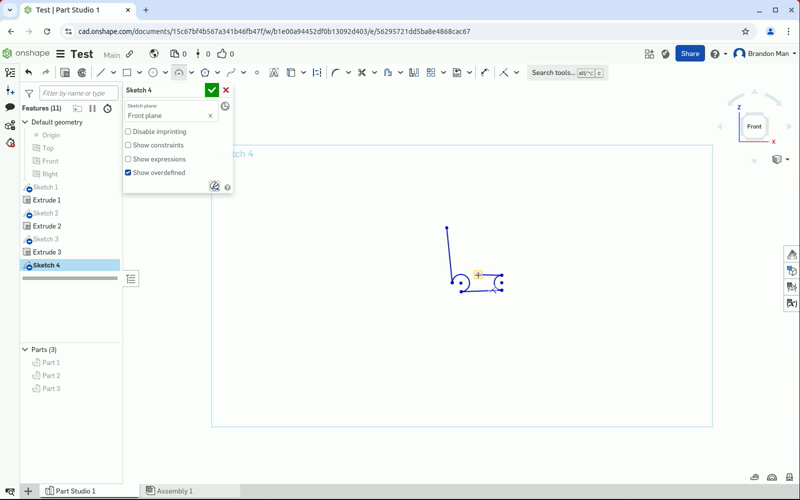
mouse_move(471, 266)
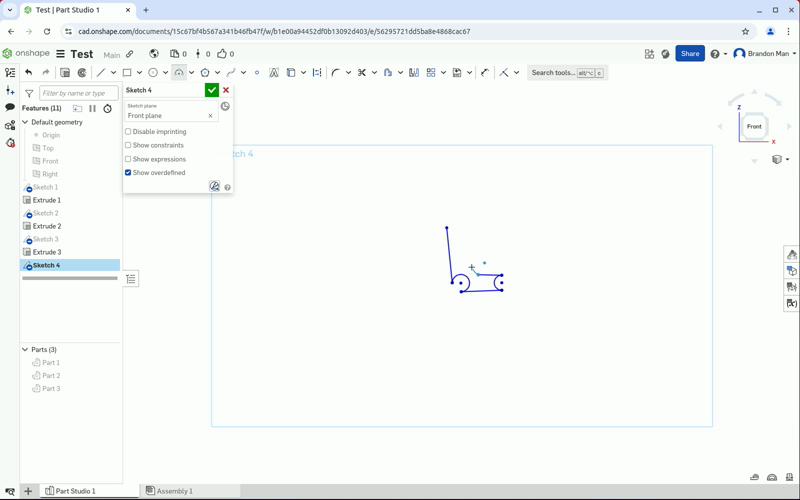
click(471, 266)
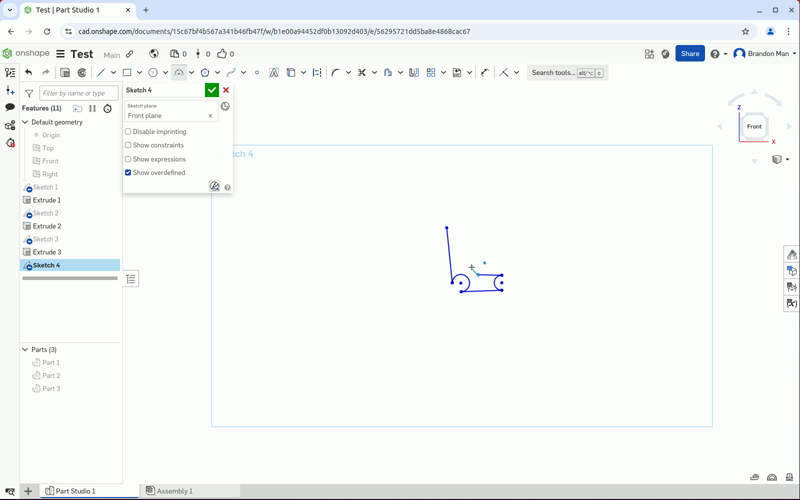
mouse_move(473, 272)
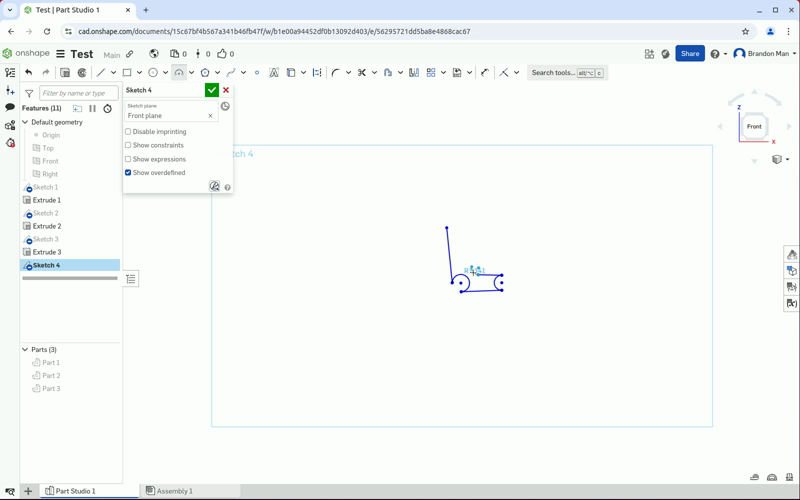
click(473, 272)
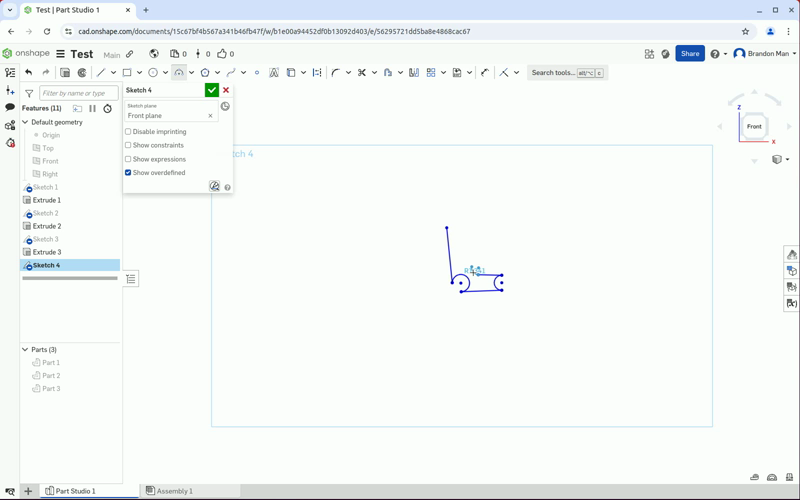
key_up(shift)
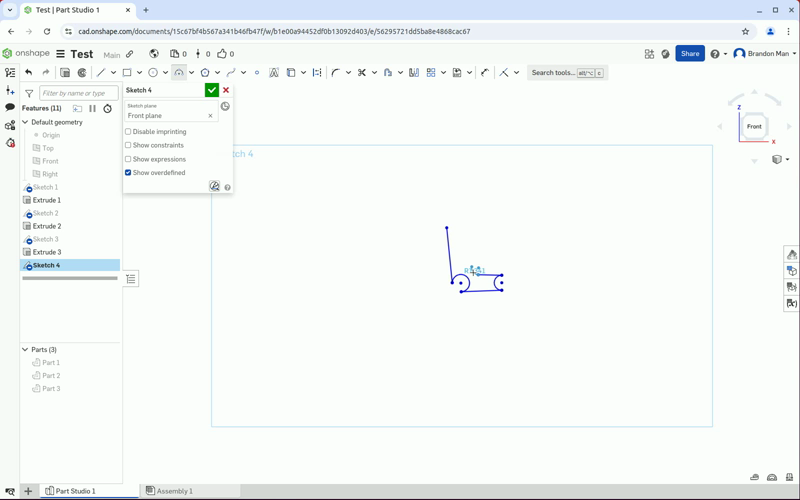
key(esc)
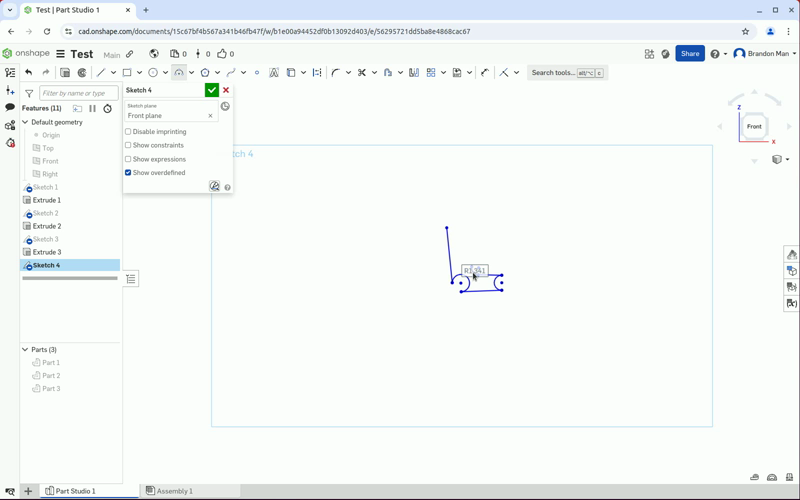
key(l)
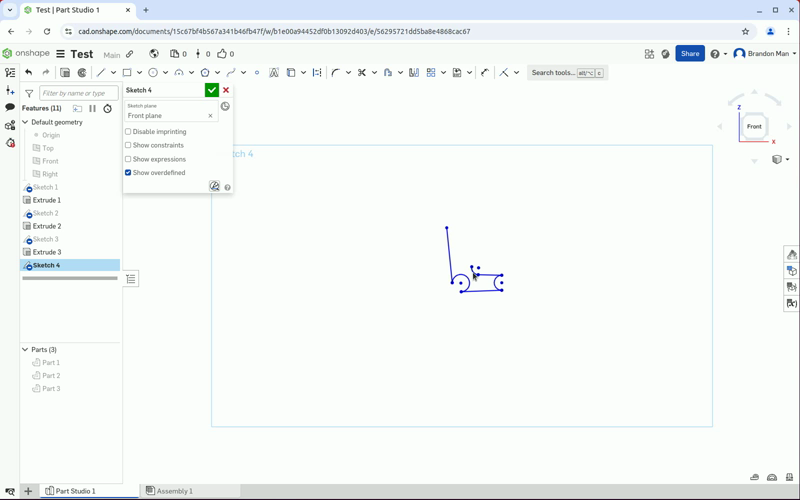
mouse_move(471, 266)
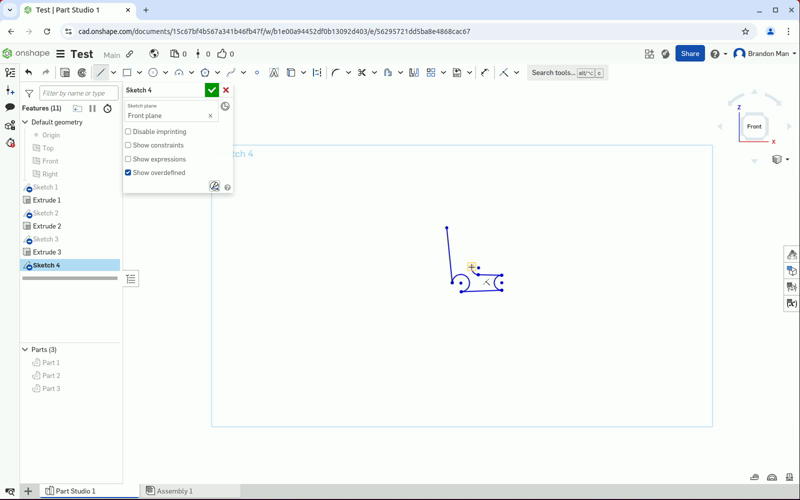
click(471, 266)
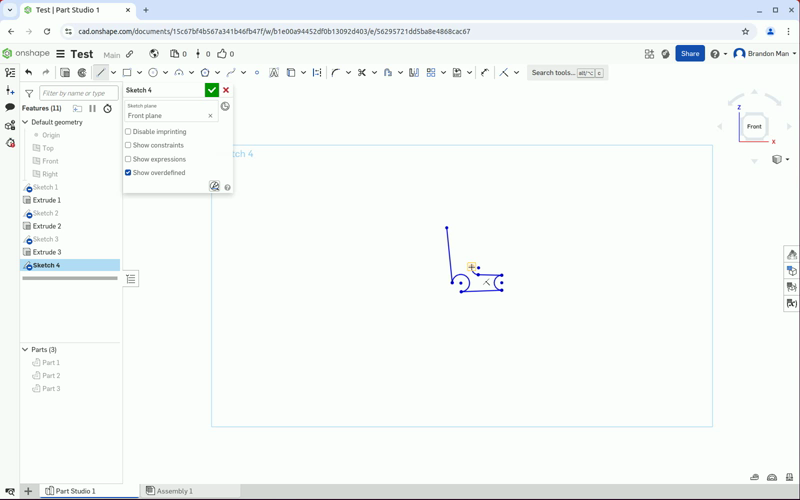
key_down(shift)
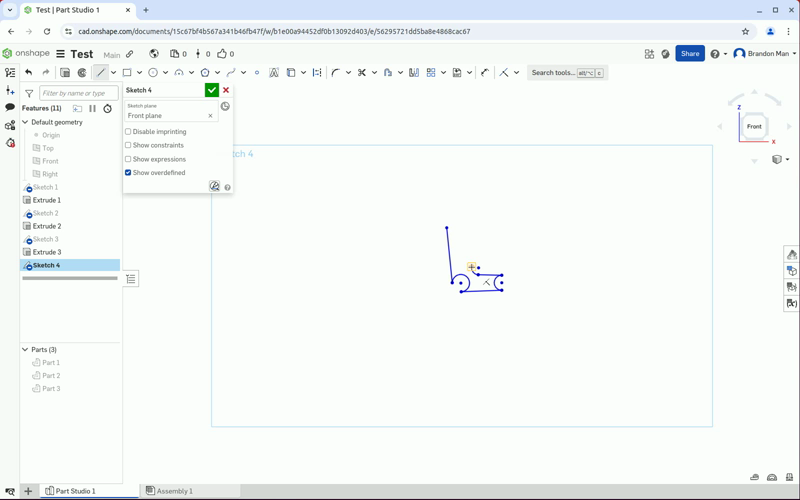
mouse_move(501, 266)
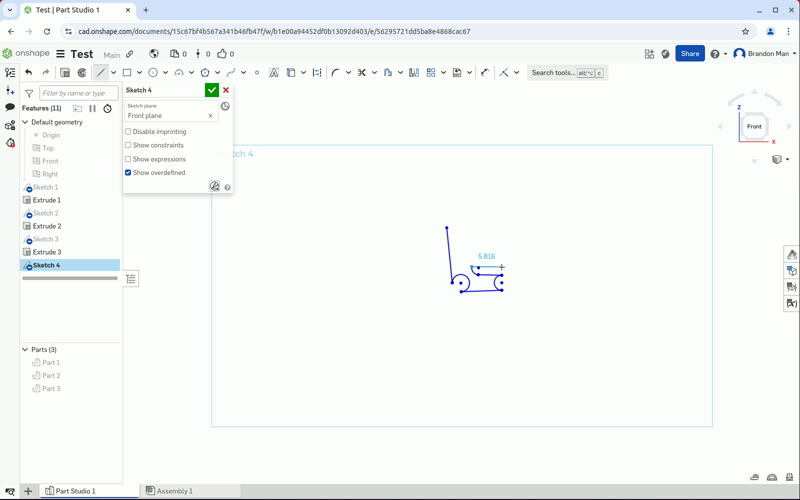
mouse_move(474, 227)
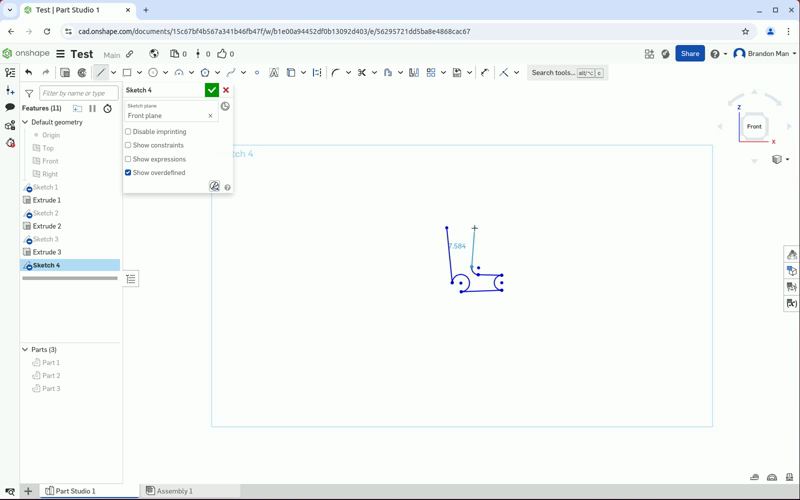
click(474, 227)
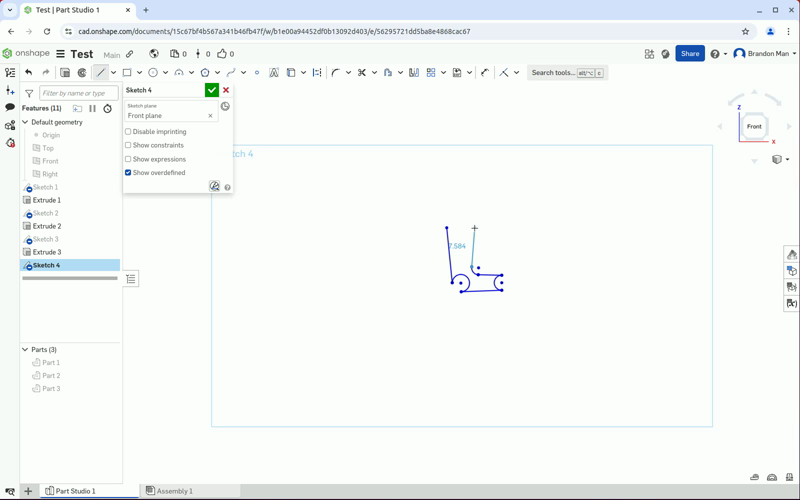
key_up(shift)
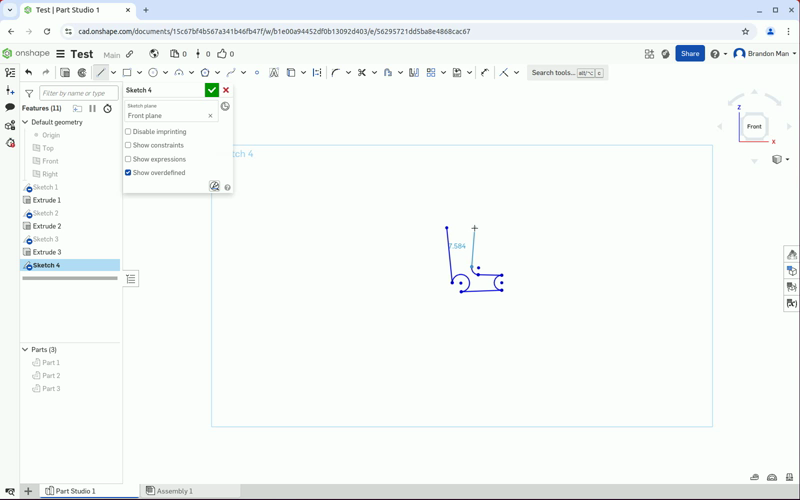
key(esc)
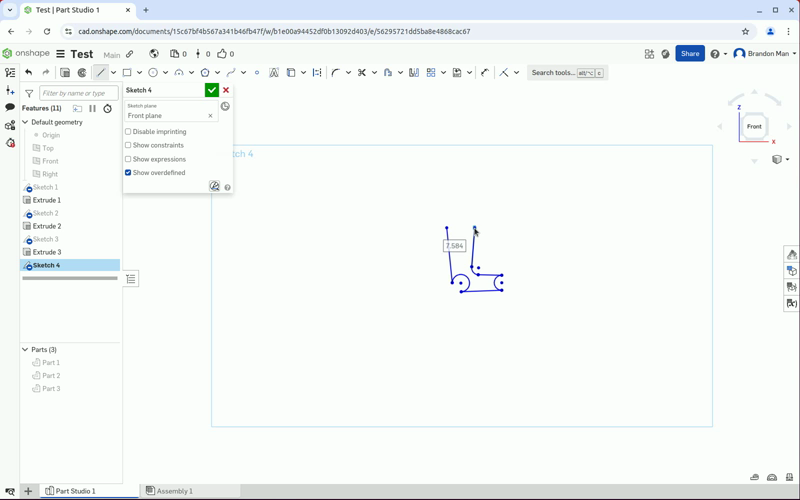
key(a)
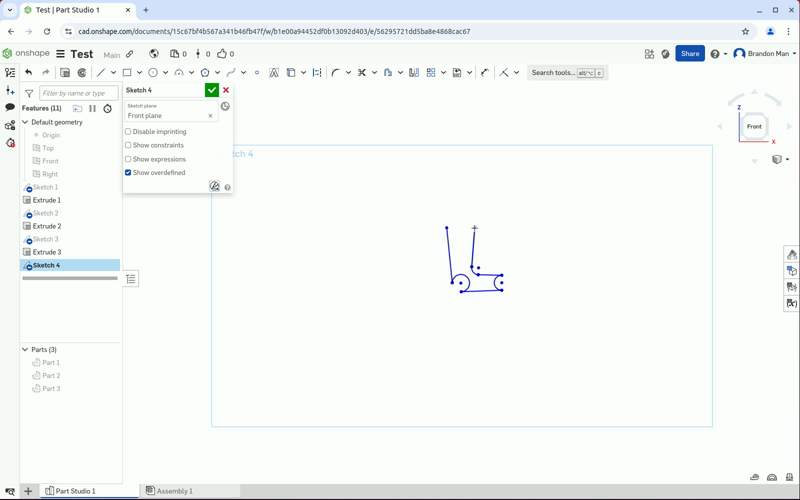
mouse_move(474, 227)
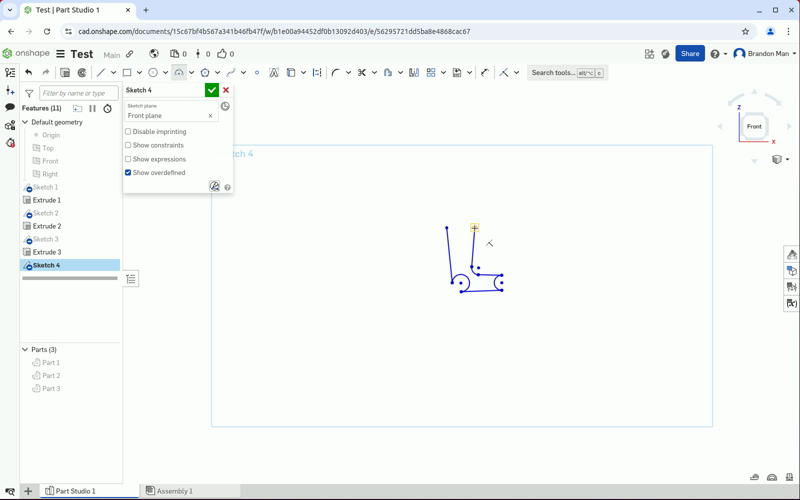
click(474, 227)
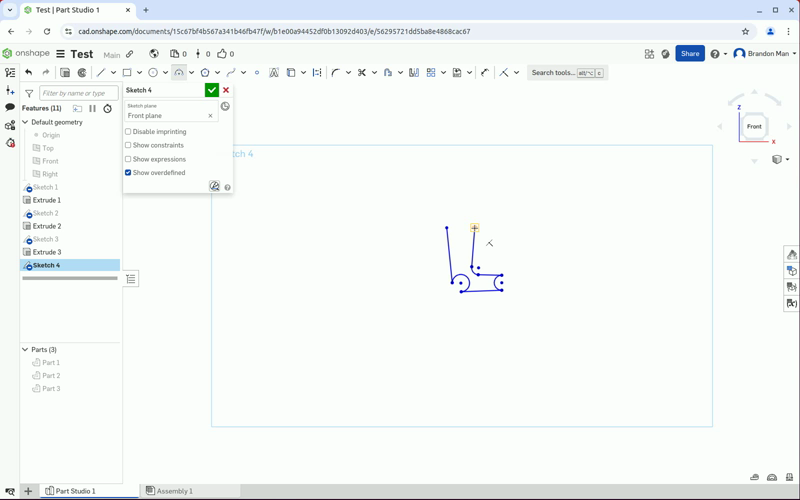
mouse_move(446, 227)
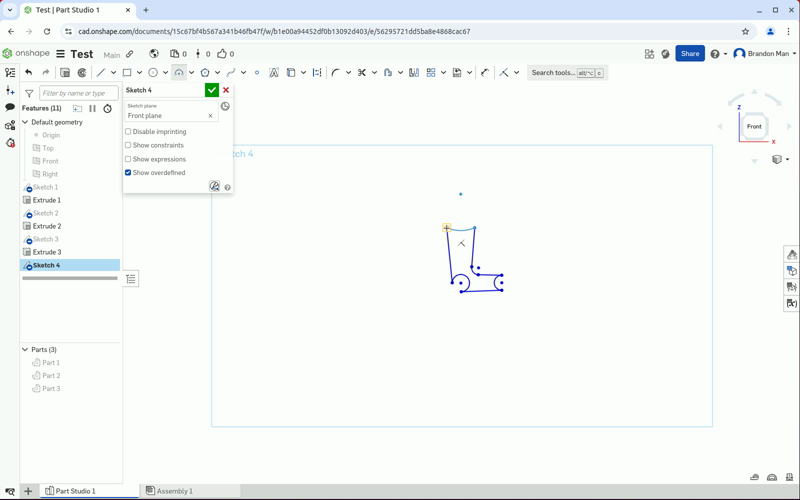
click(446, 227)
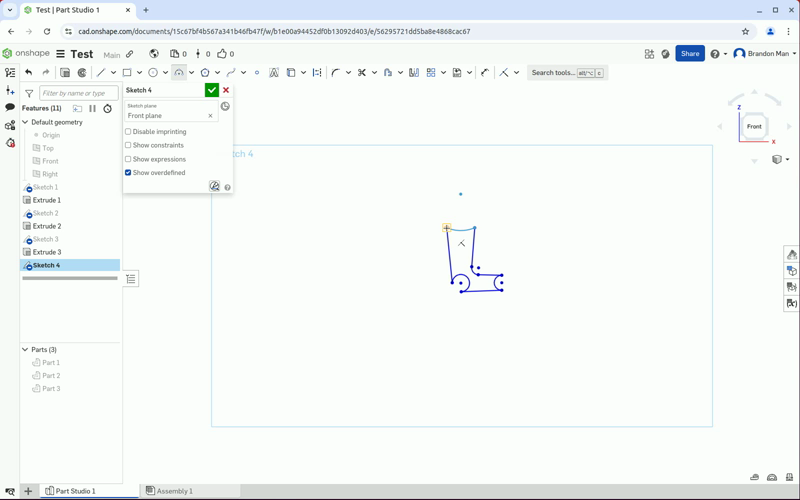
key_down(shift)
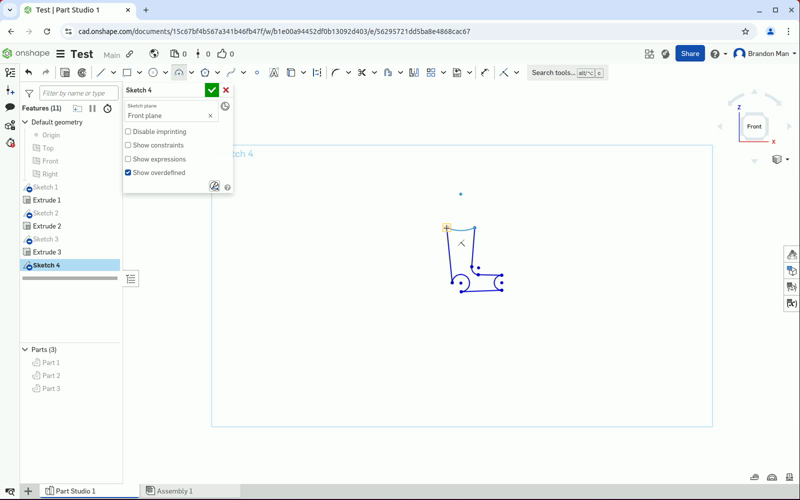
mouse_move(460, 239)
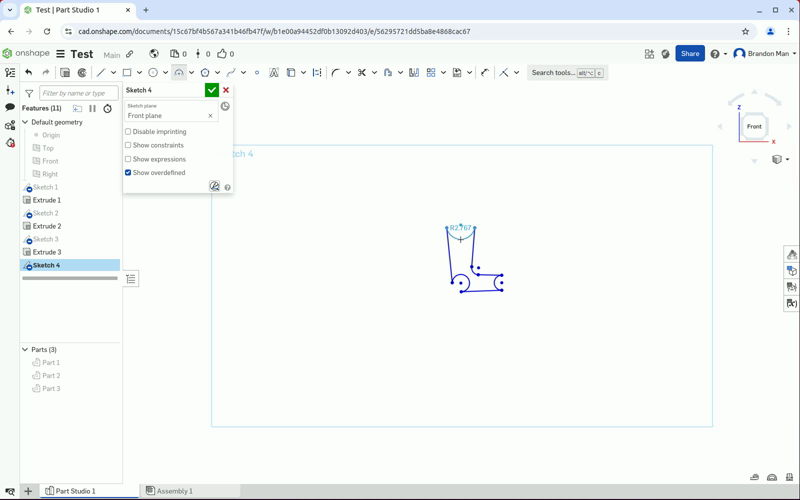
click(460, 239)
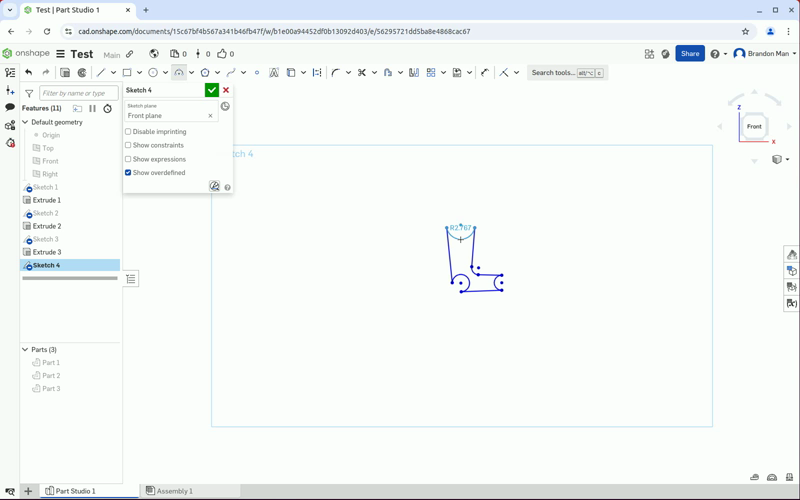
key_up(shift)
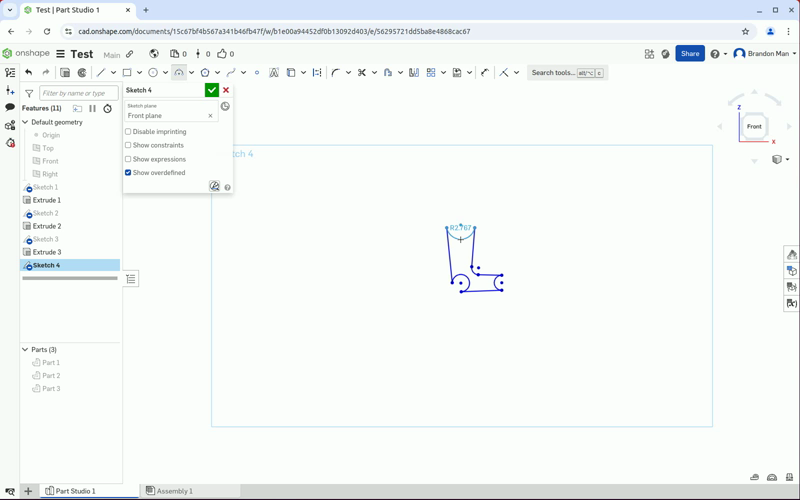
key(esc)
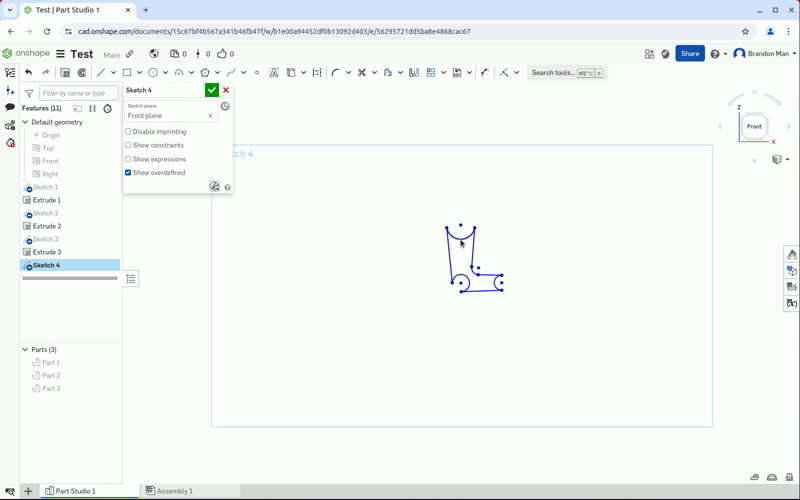
mouse_move(464, 253)
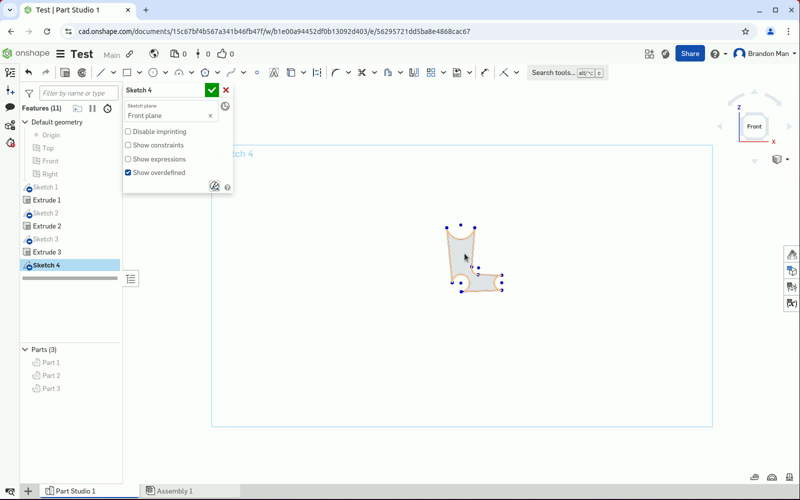
scroll(6)
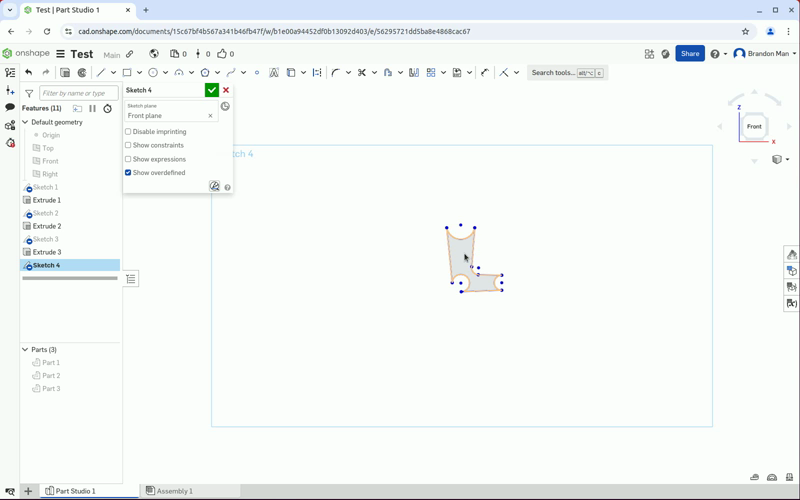
scroll(6)
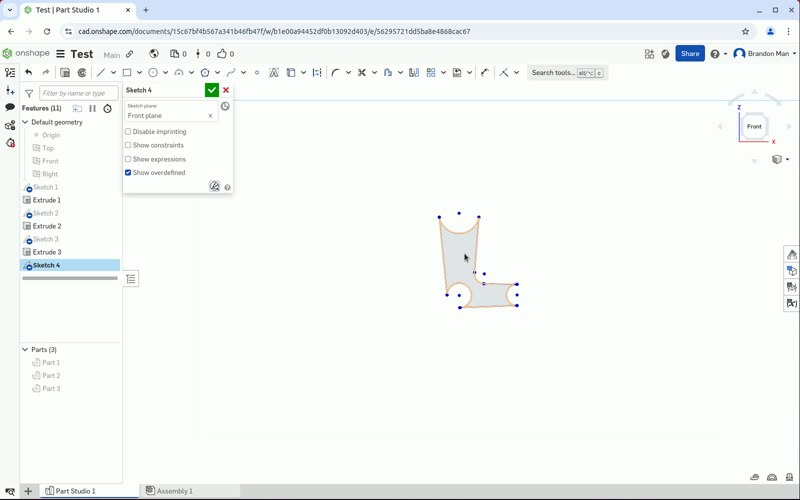
scroll(6)
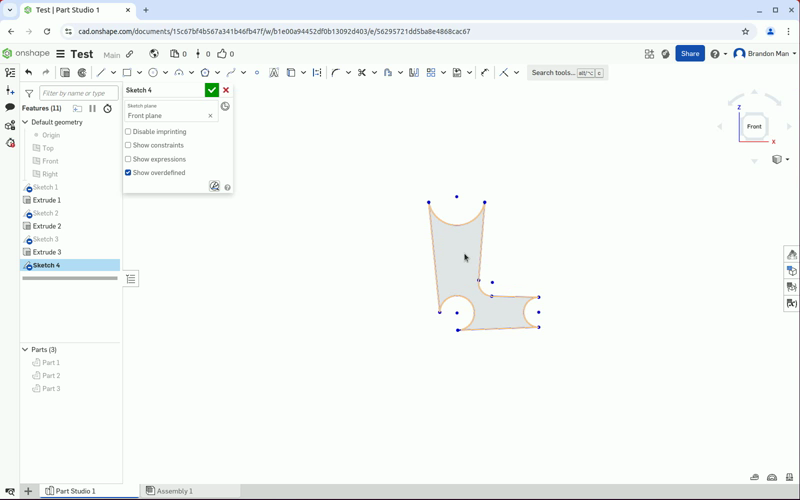
scroll(6)
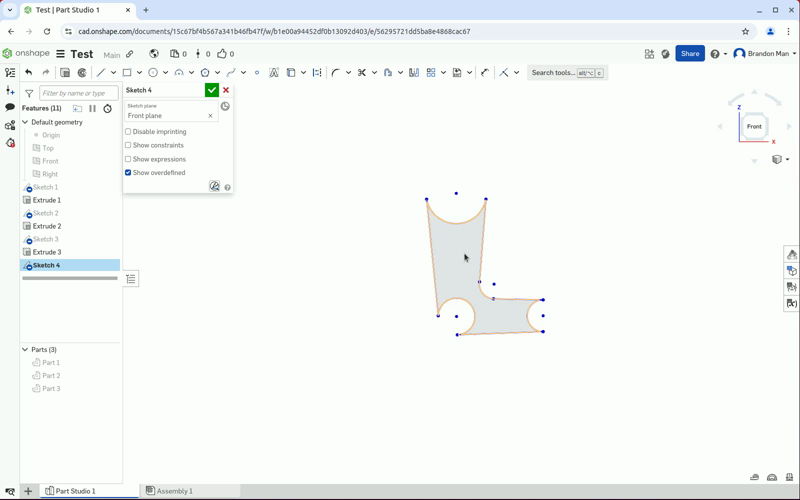
scroll(6)
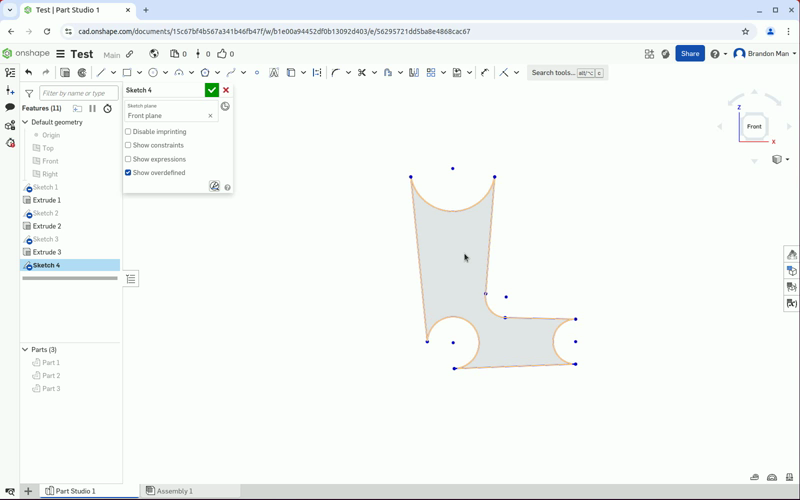
scroll(6)
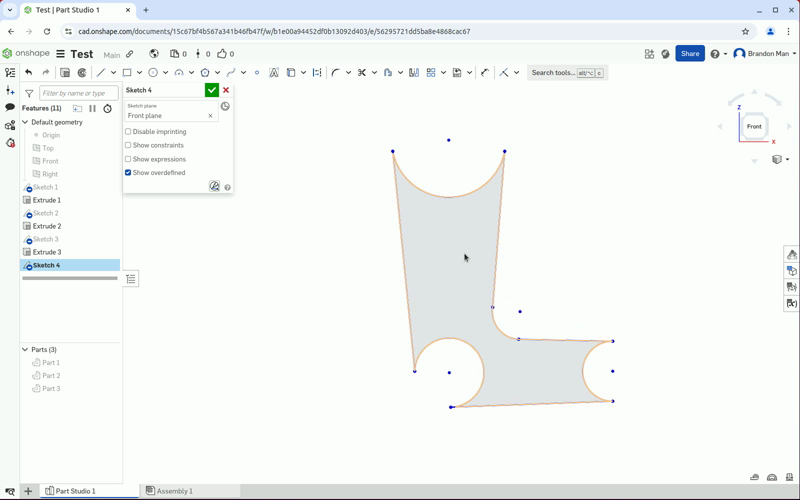
scroll(6)
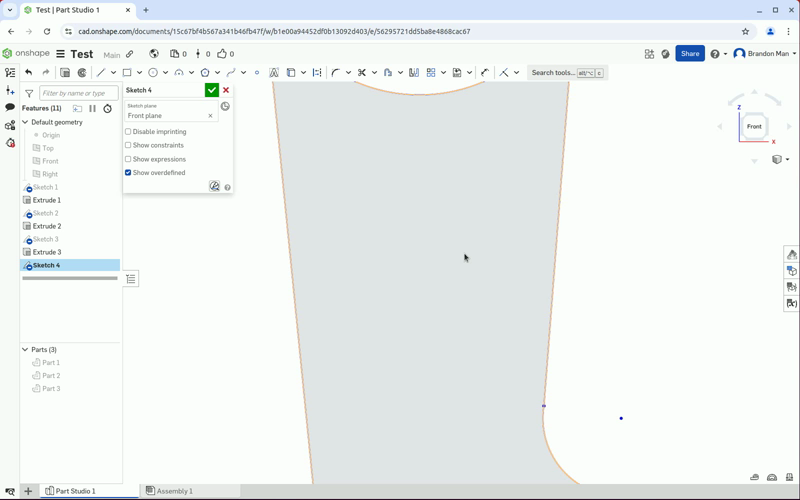
click(464, 253)
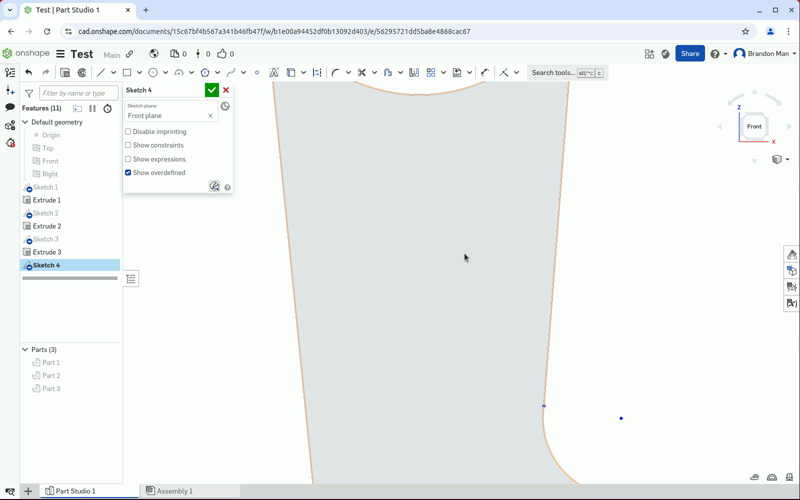
scroll(-6)
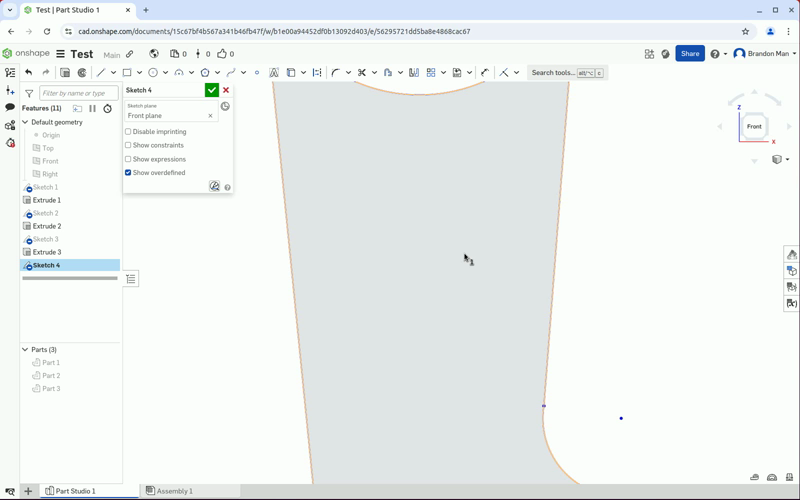
scroll(-6)
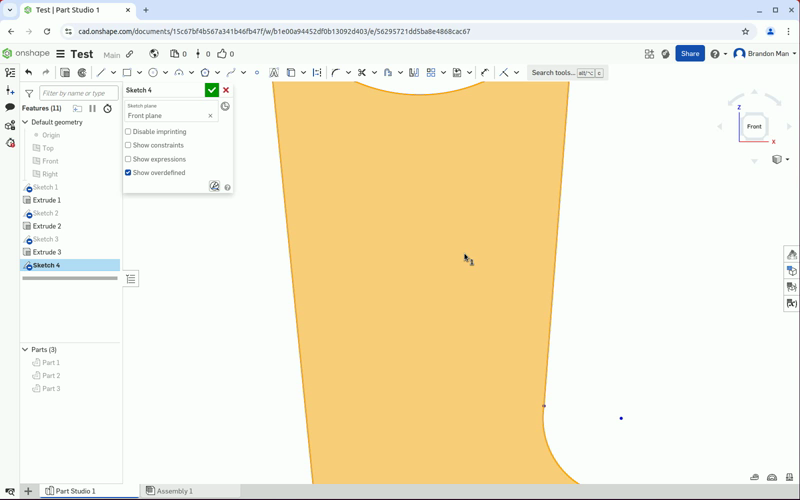
scroll(-6)
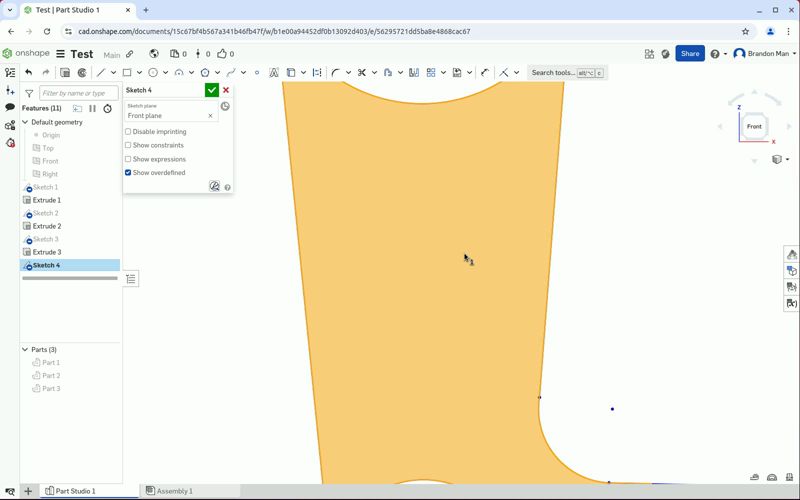
scroll(-6)
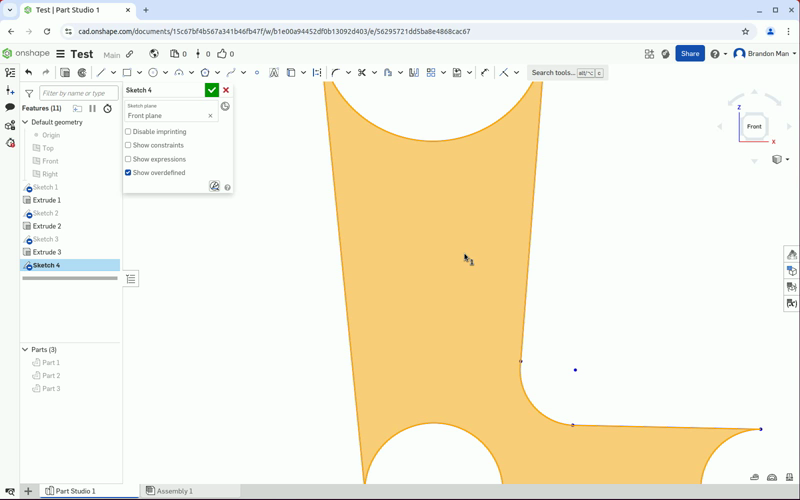
scroll(-6)
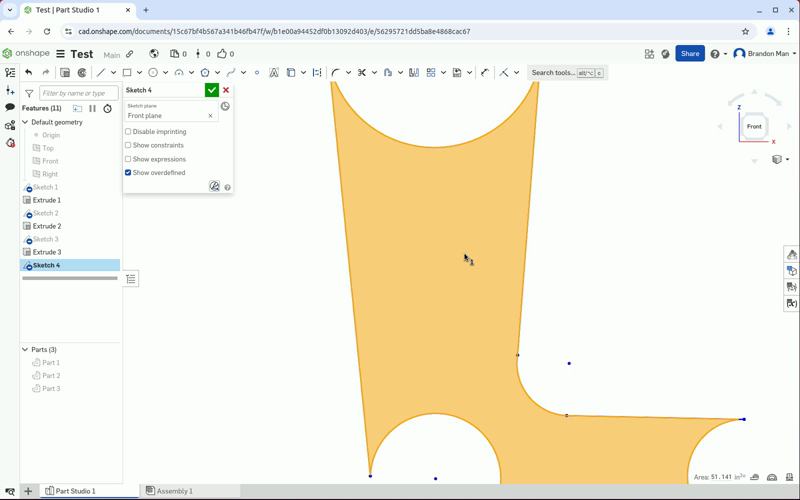
scroll(-6)
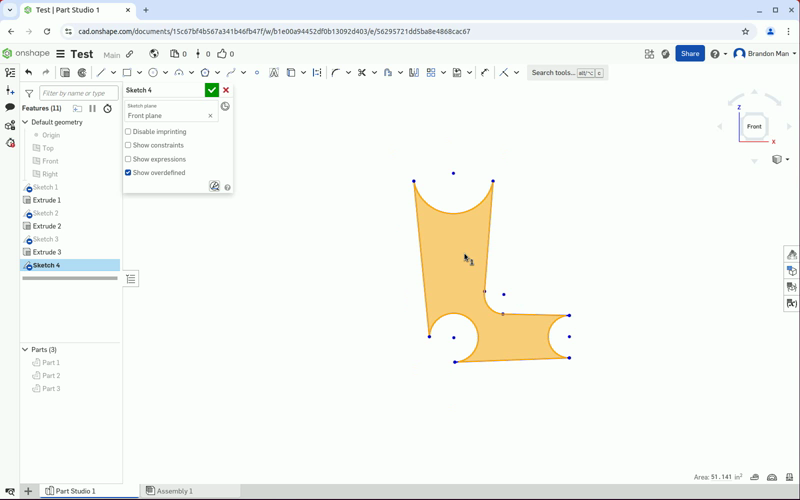
scroll(-6)
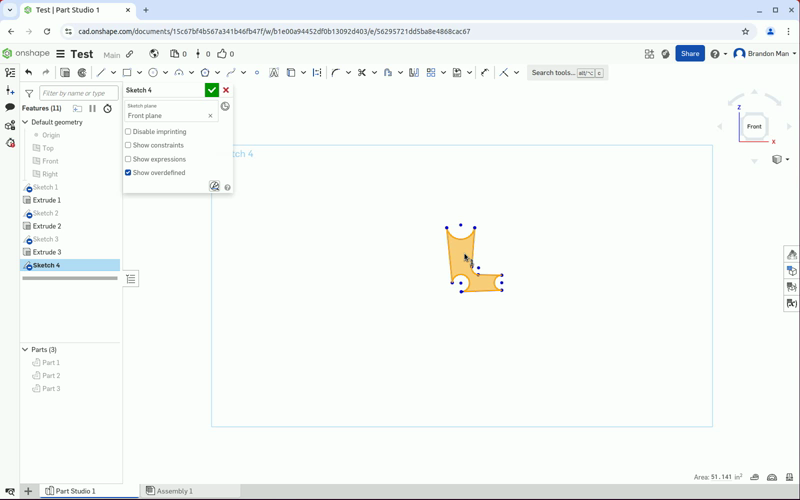
mouse_move(73, 352)
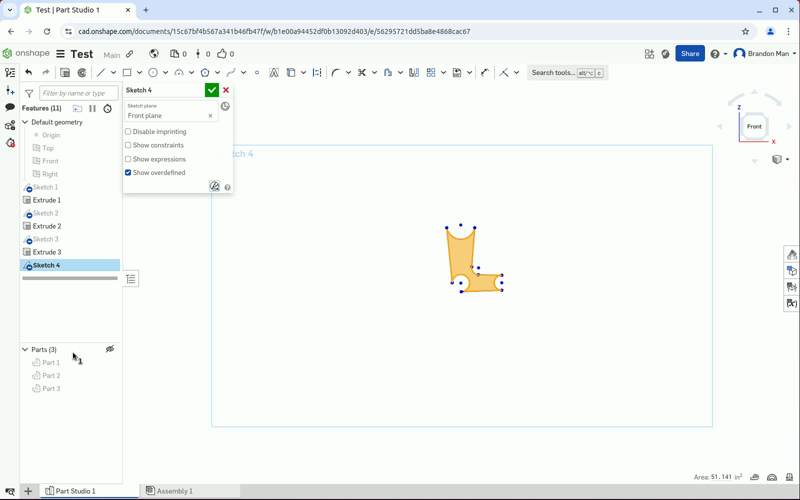
key(shift+y)
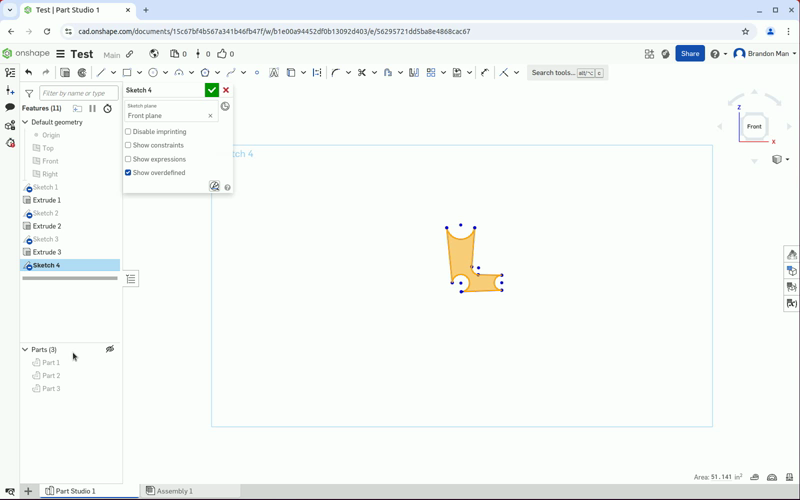
key(shift+e)
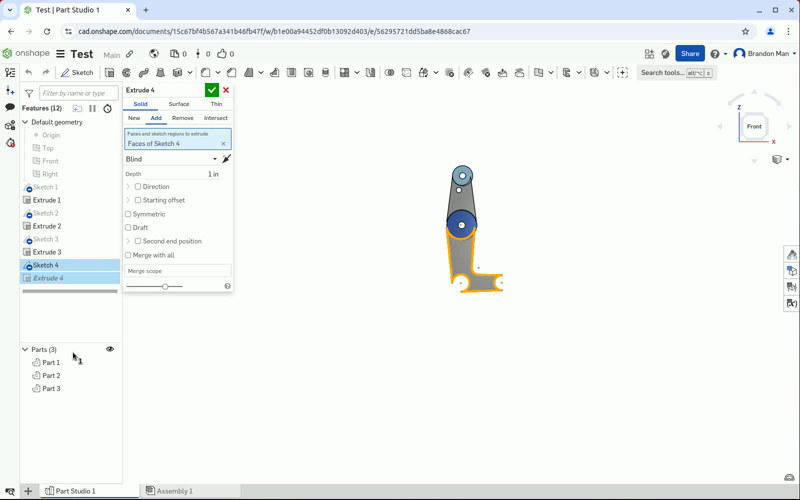
mouse_move(143, 106)
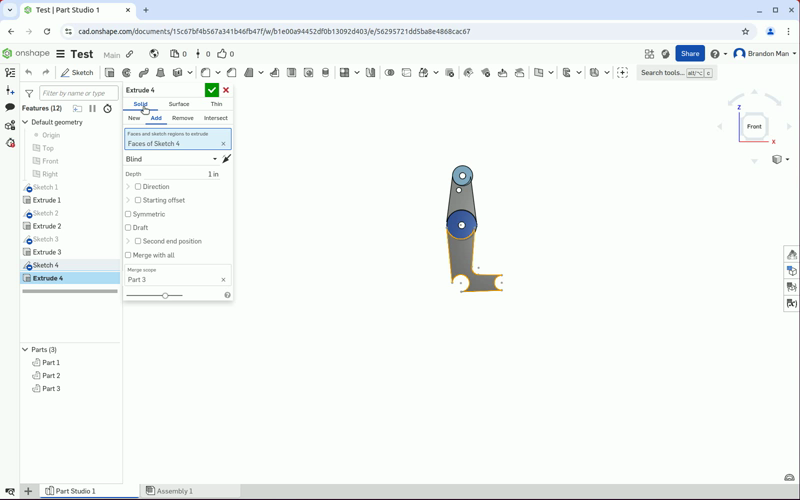
click(143, 106)
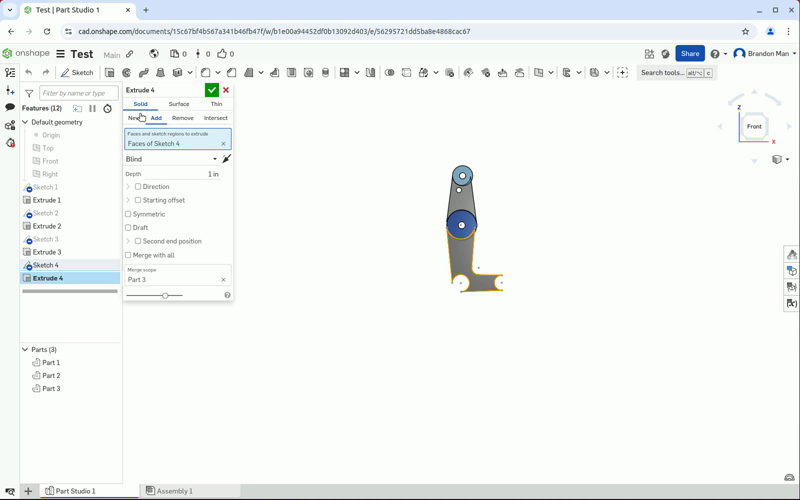
mouse_move(137, 120)
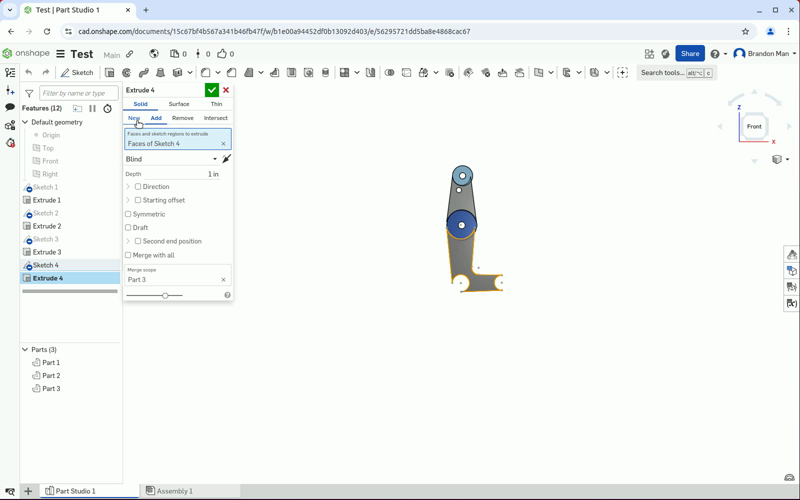
click(137, 120)
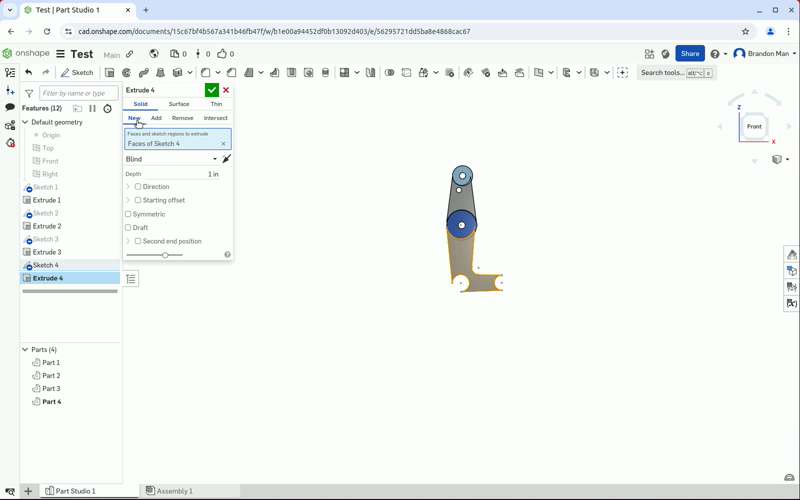
key(tab, 4)
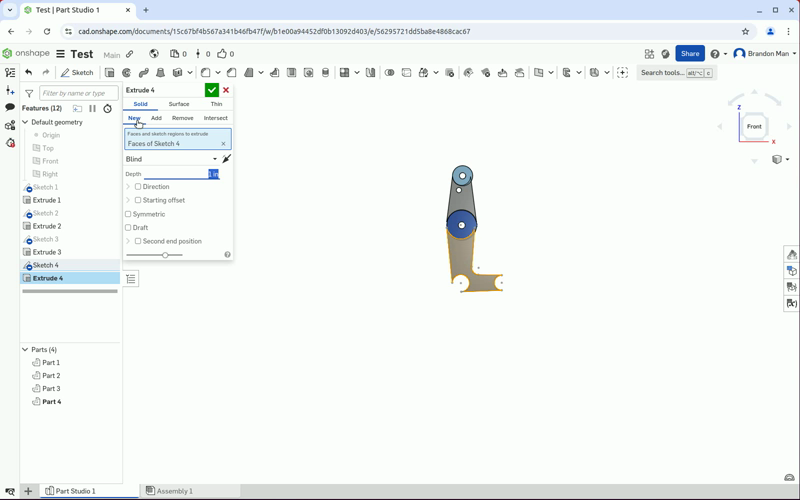
text(0.481)
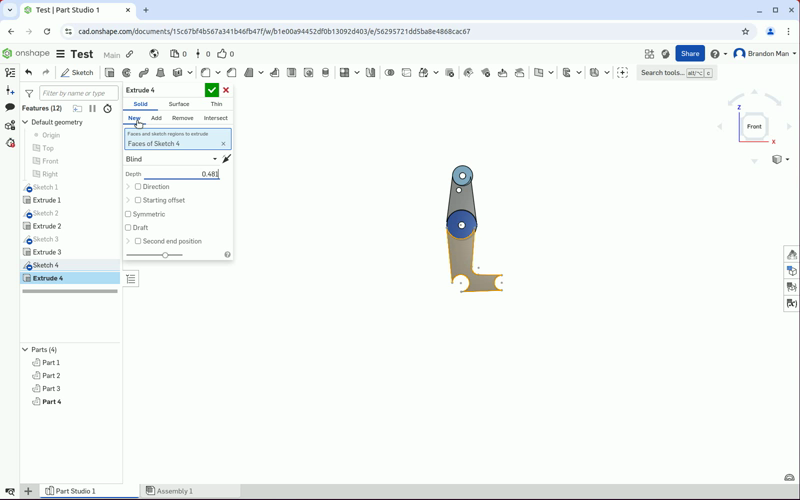
key(enter)
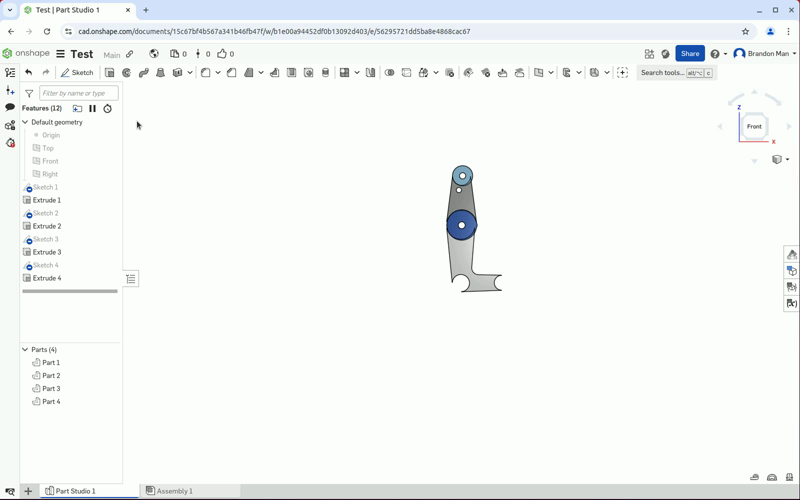
key(shift+h)
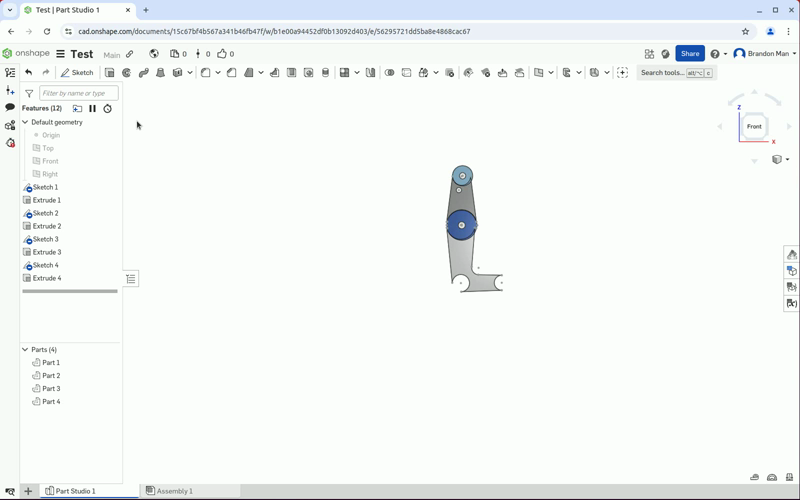
key(shift+h)
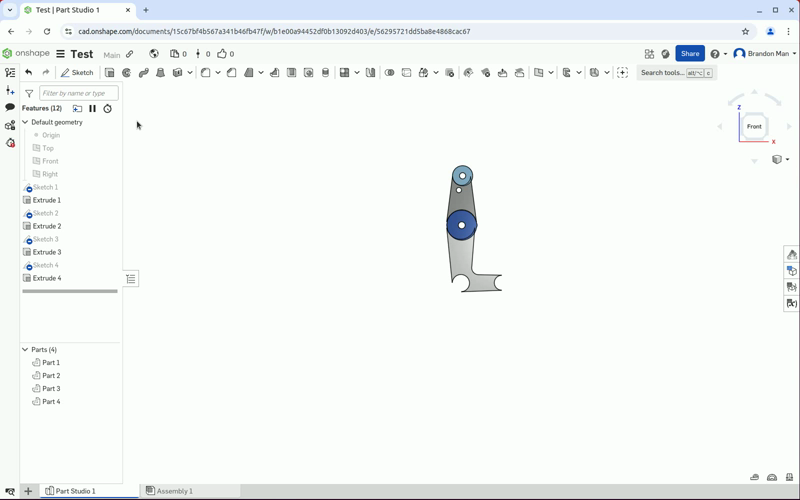
mouse_move(73, 189)
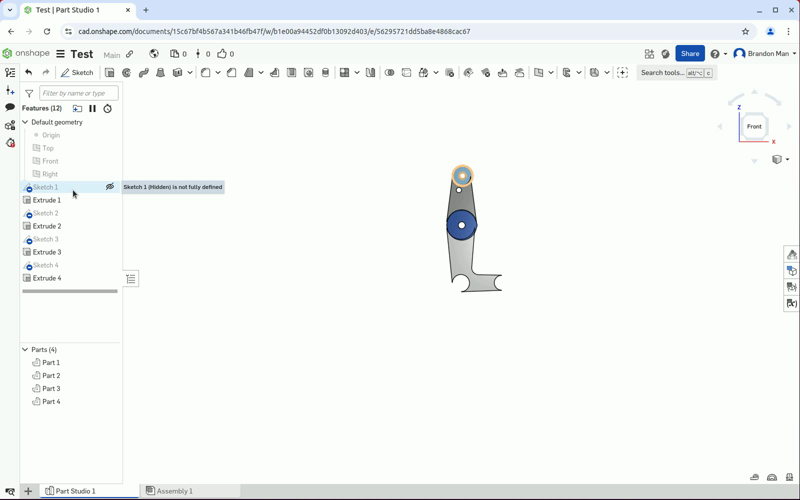
click(73, 189)
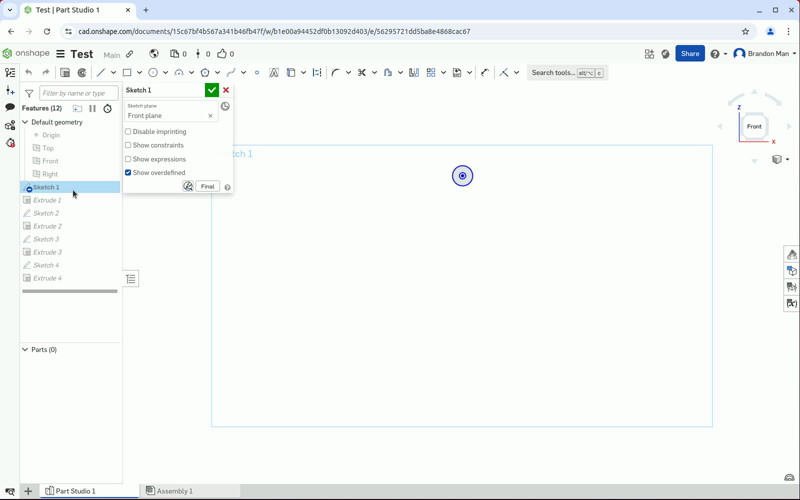
mouse_move(229, 92)
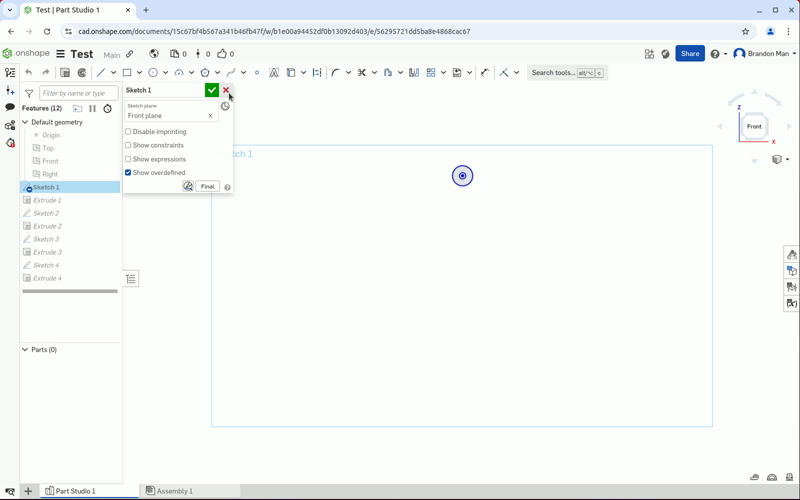
click(229, 92)
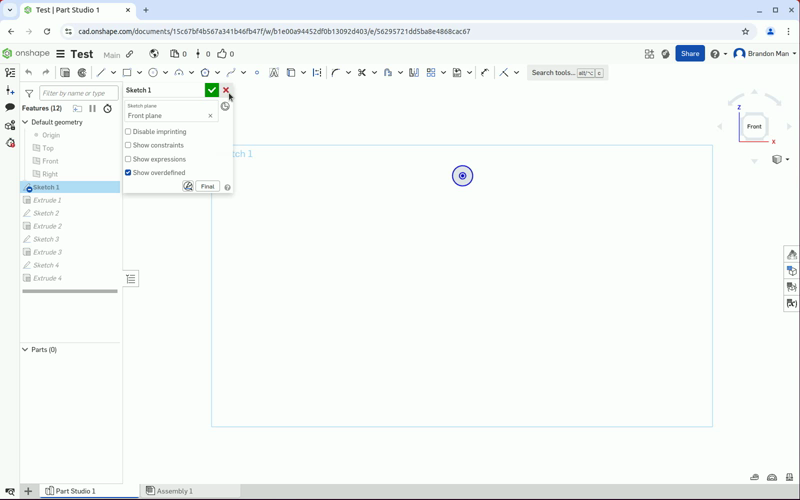
key(shift+s)
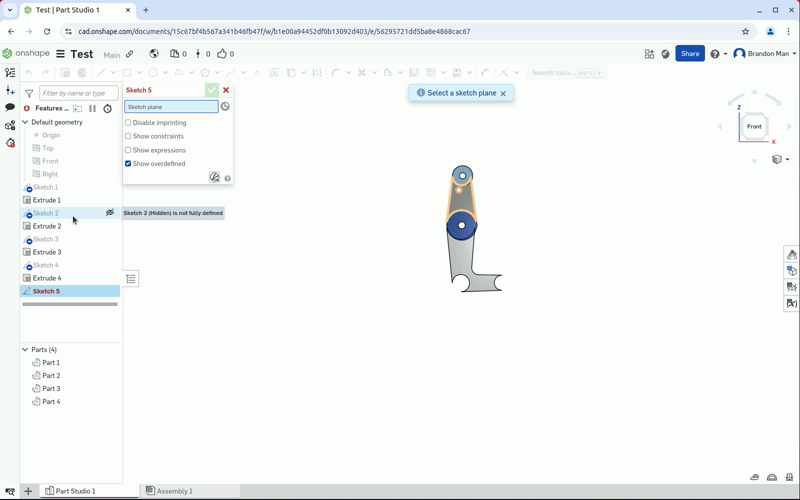
scroll(3)
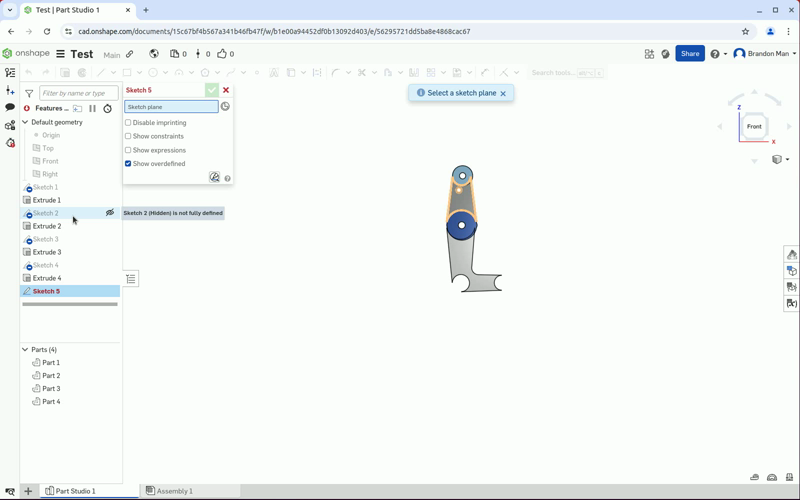
mouse_move(73, 163)
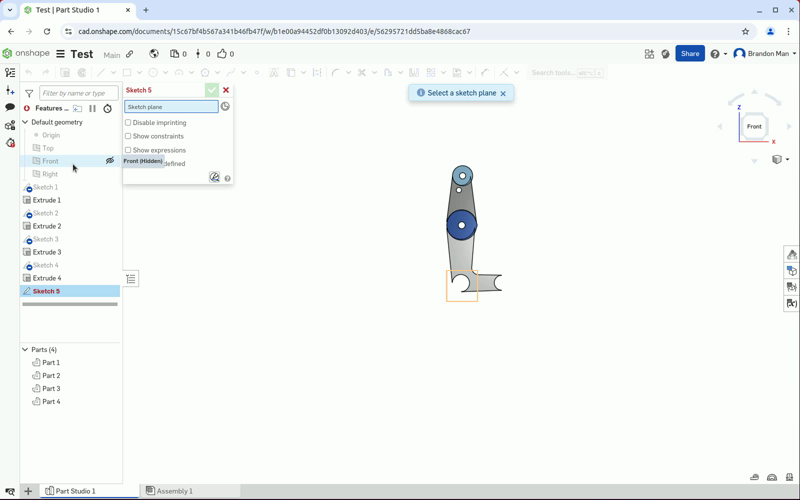
click(73, 163)
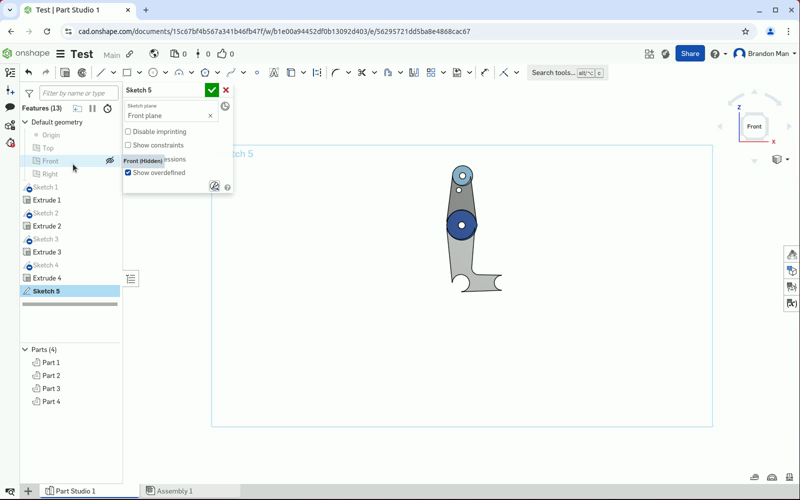
mouse_move(73, 352)
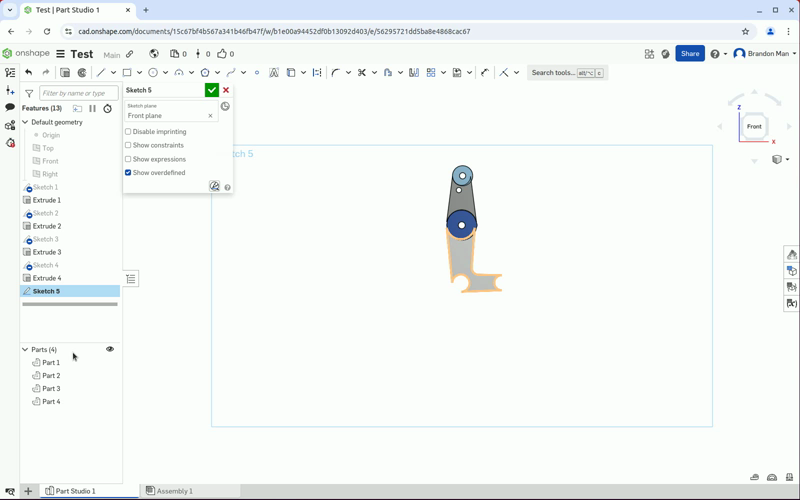
key(y)
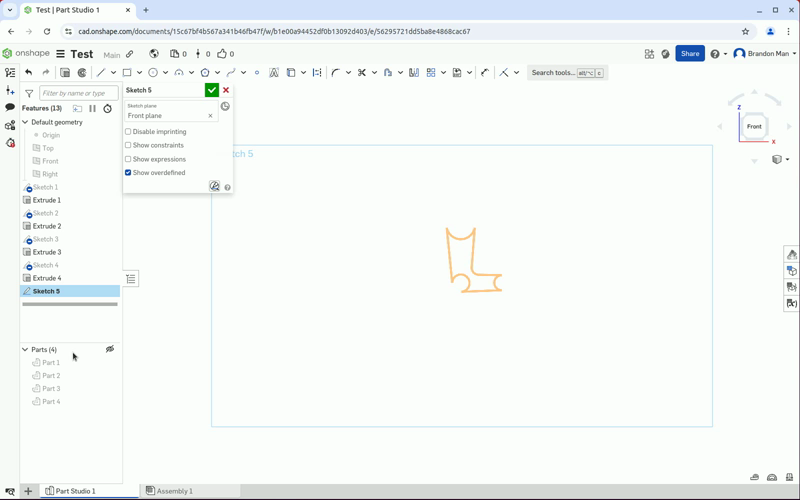
key(l)
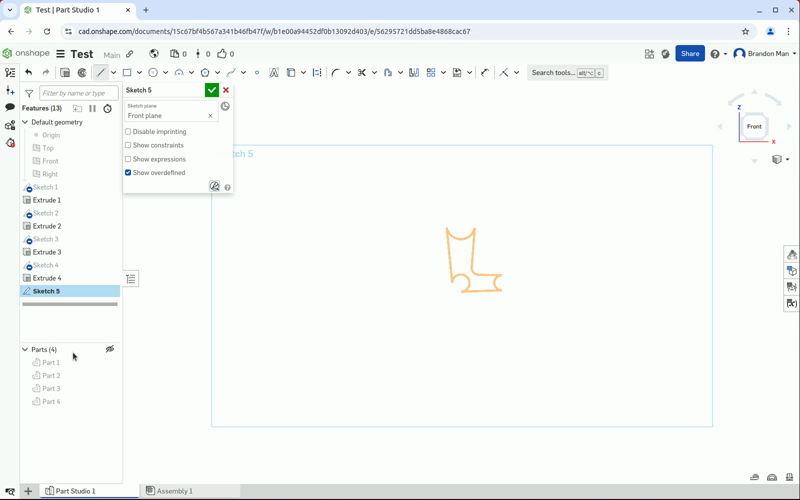
key_down(shift)
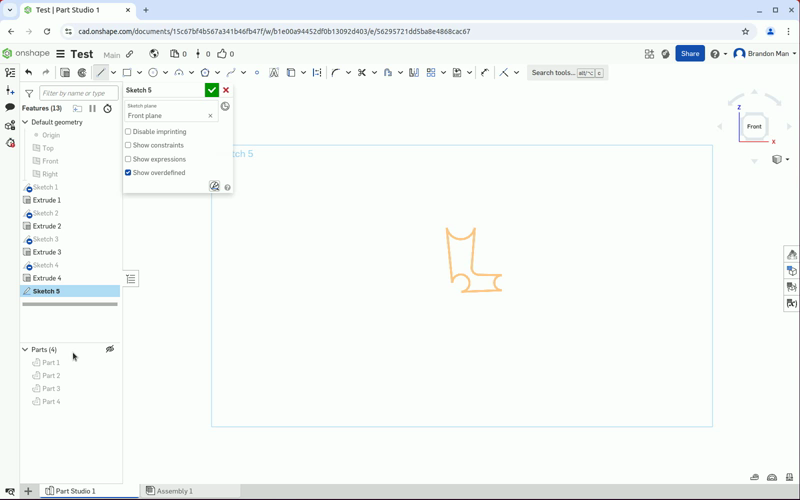
mouse_move(460, 291)
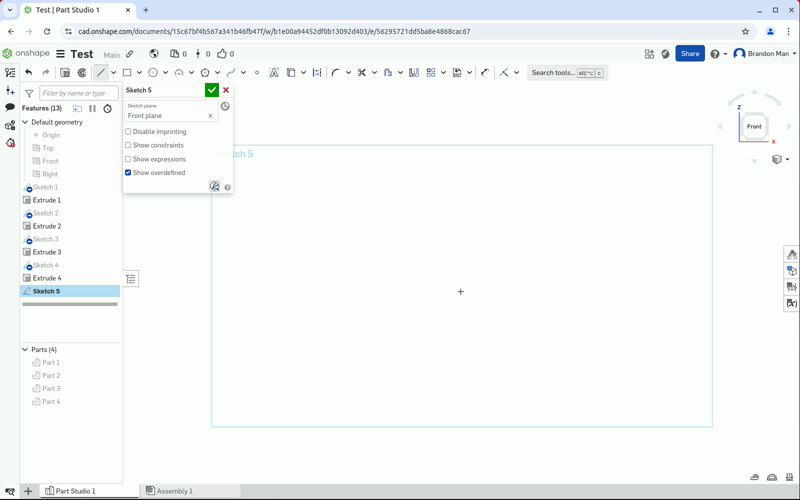
click(460, 291)
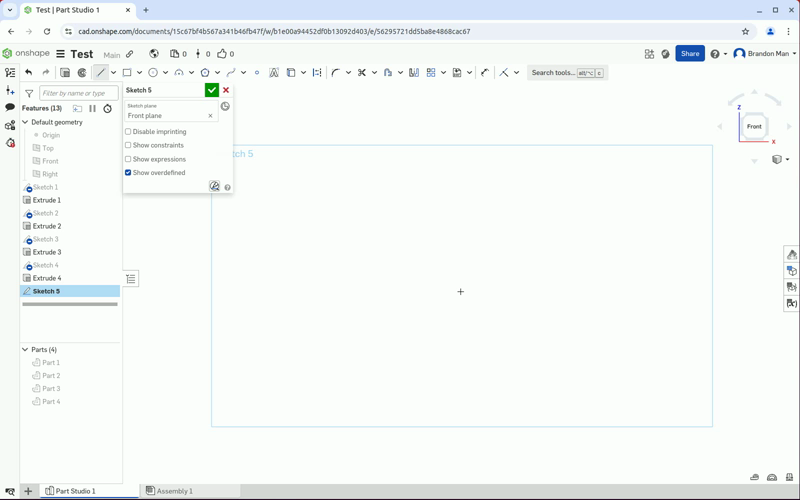
key_up(shift)
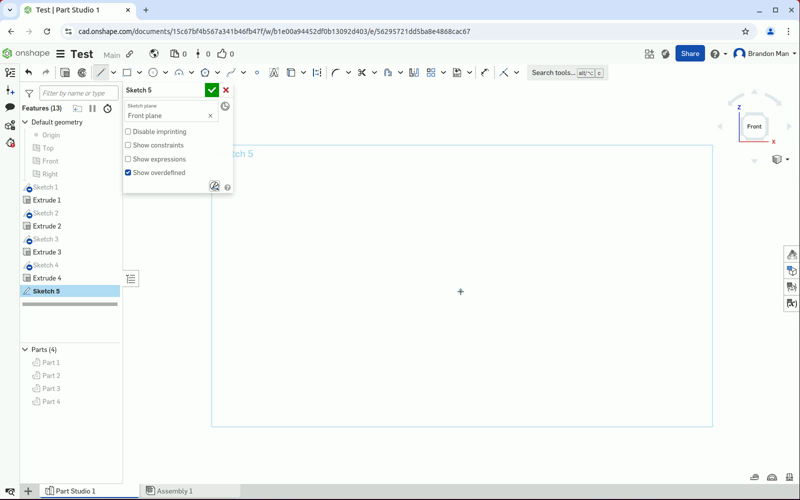
key_down(shift)
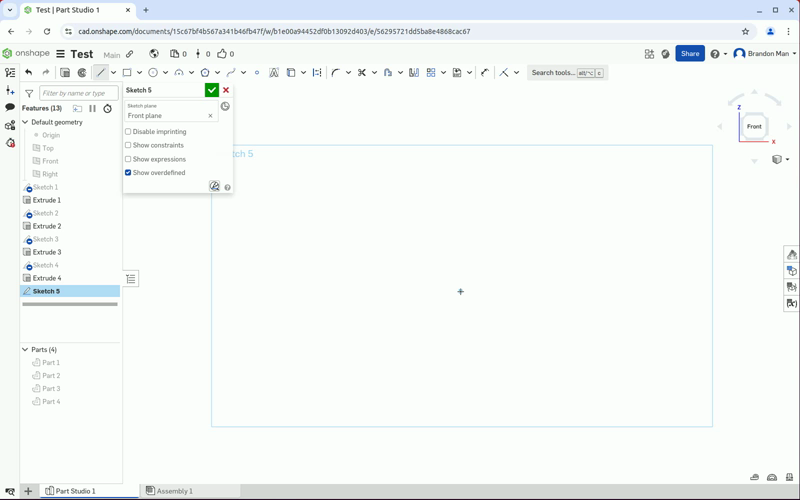
mouse_move(490, 291)
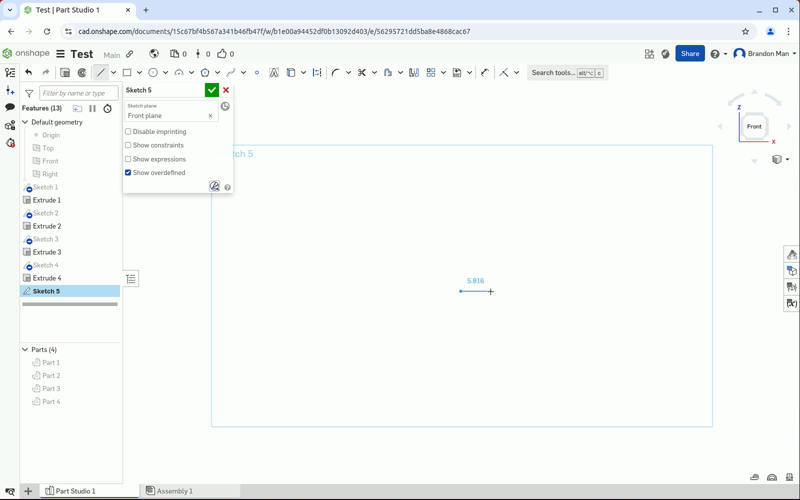
mouse_move(461, 291)
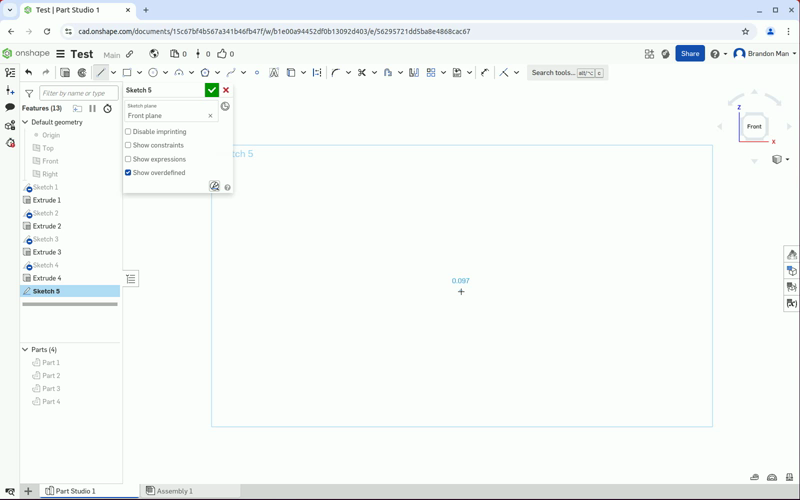
scroll(6)
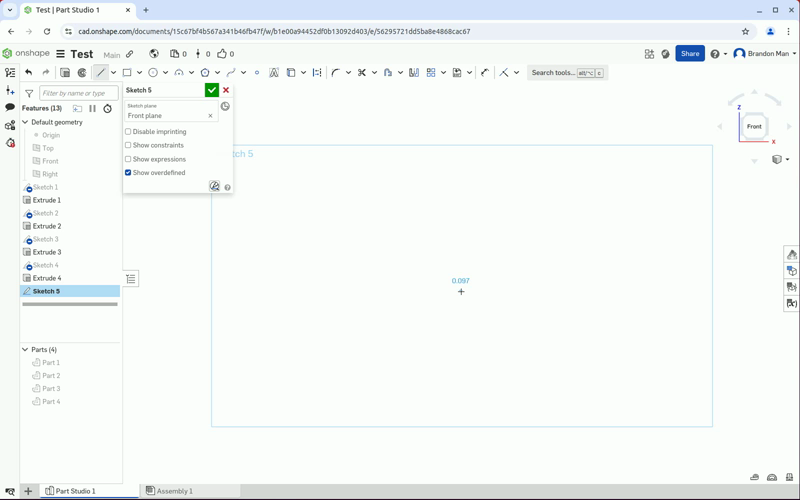
scroll(6)
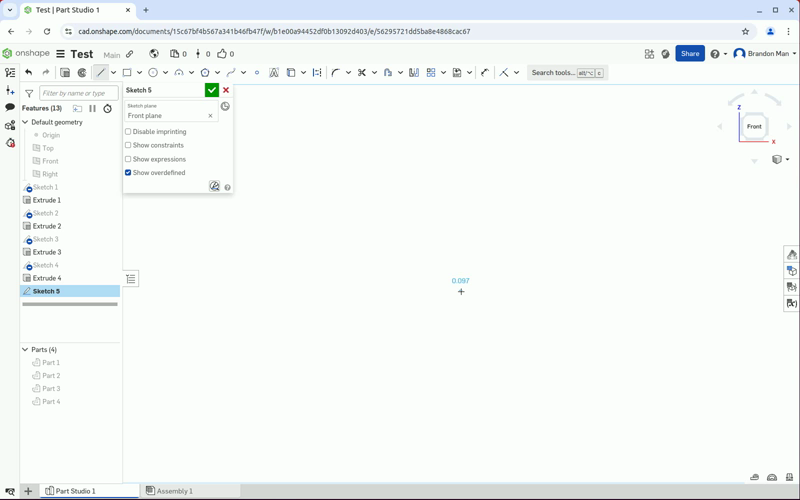
scroll(6)
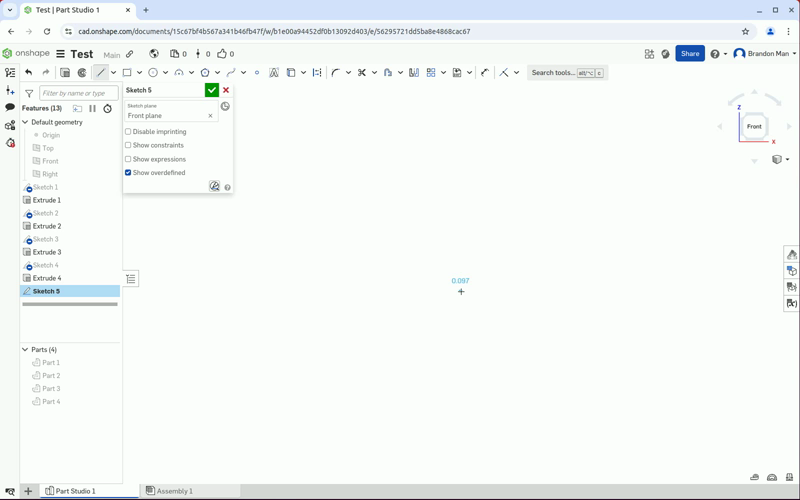
scroll(6)
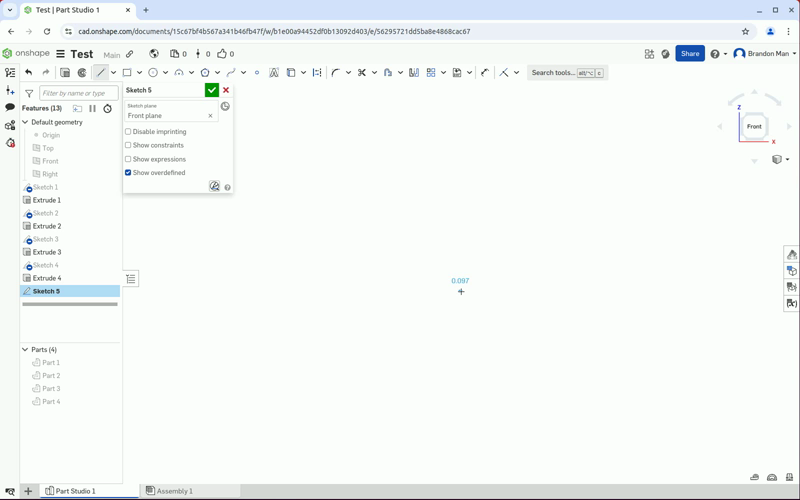
scroll(6)
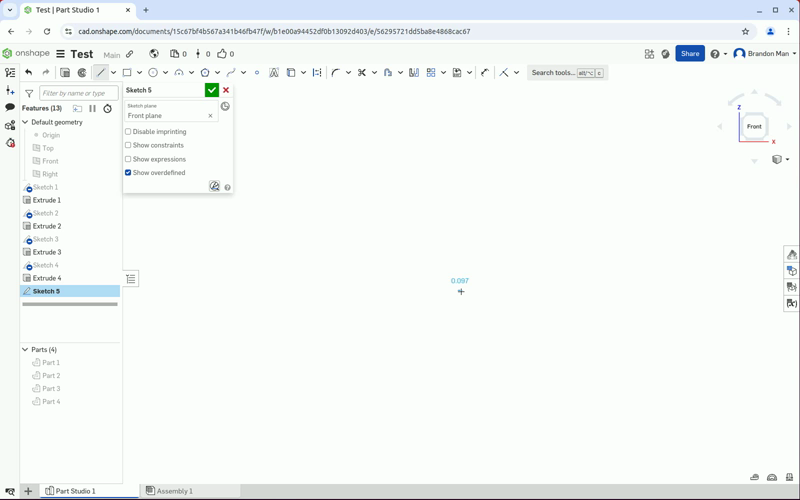
scroll(6)
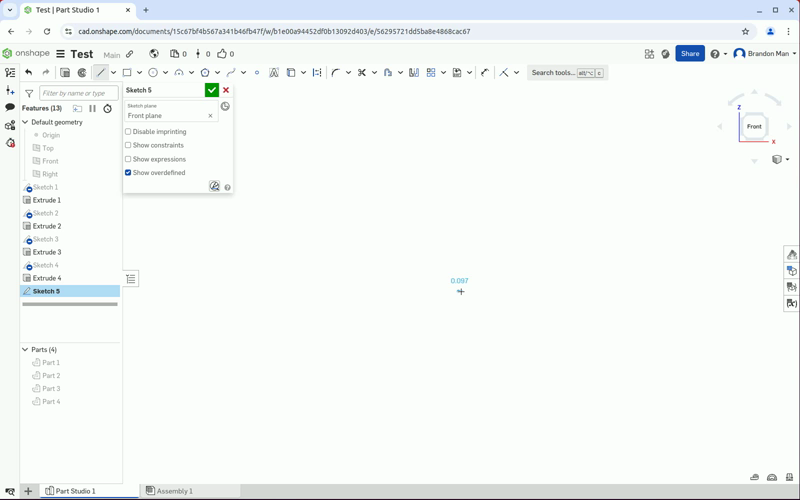
scroll(6)
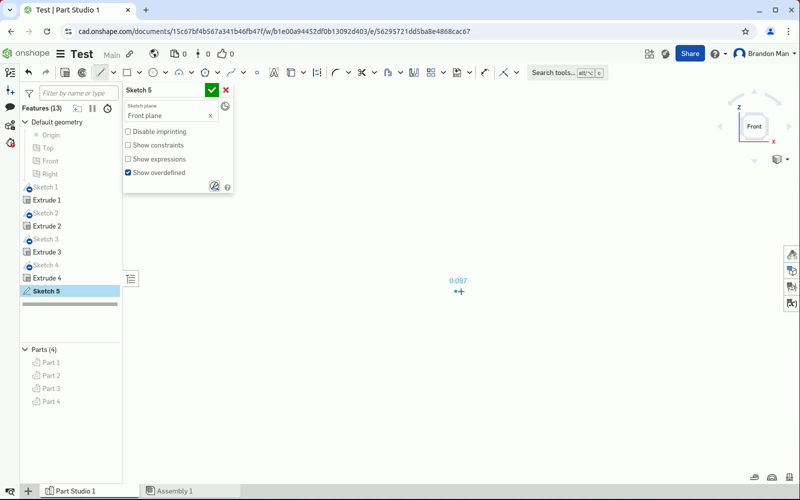
click(461, 291)
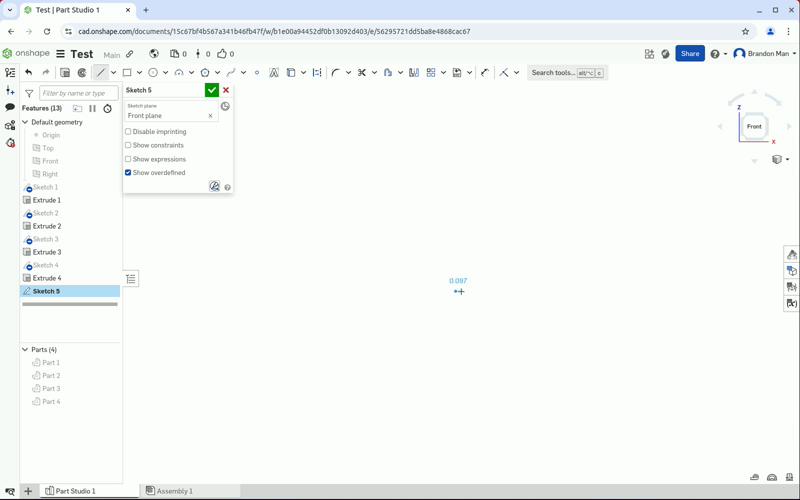
scroll(-6)
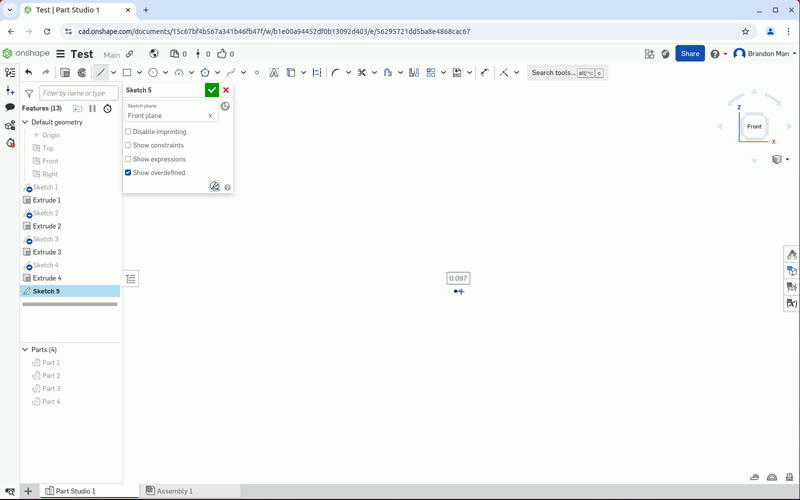
scroll(-6)
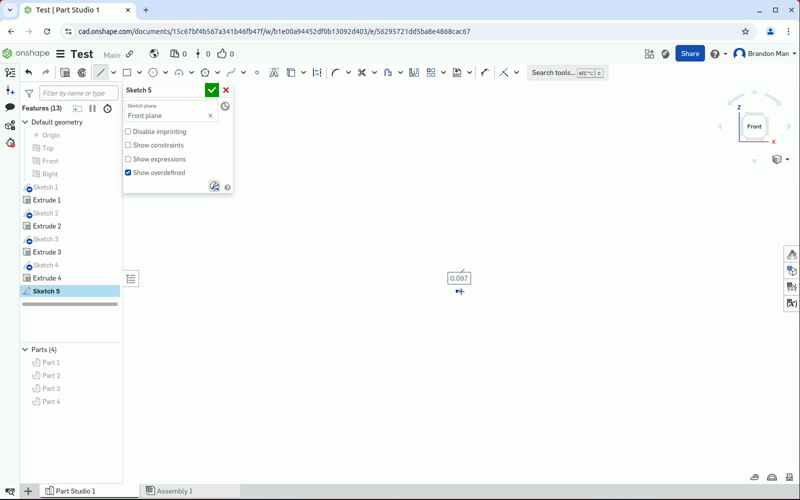
scroll(-6)
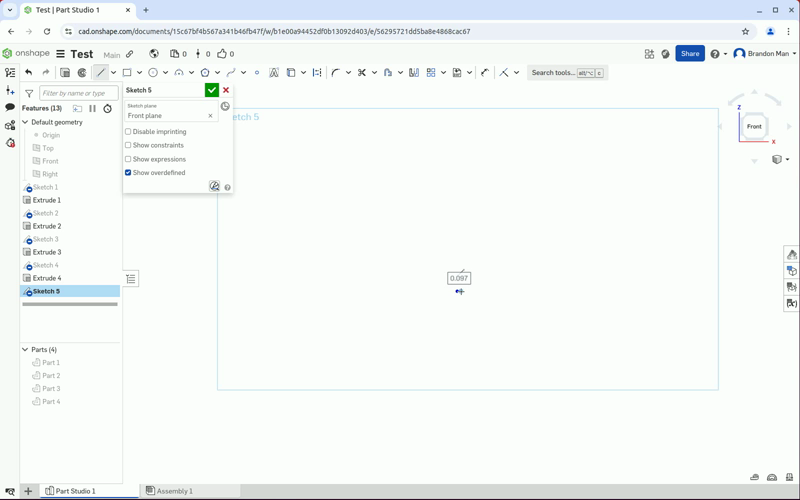
scroll(-6)
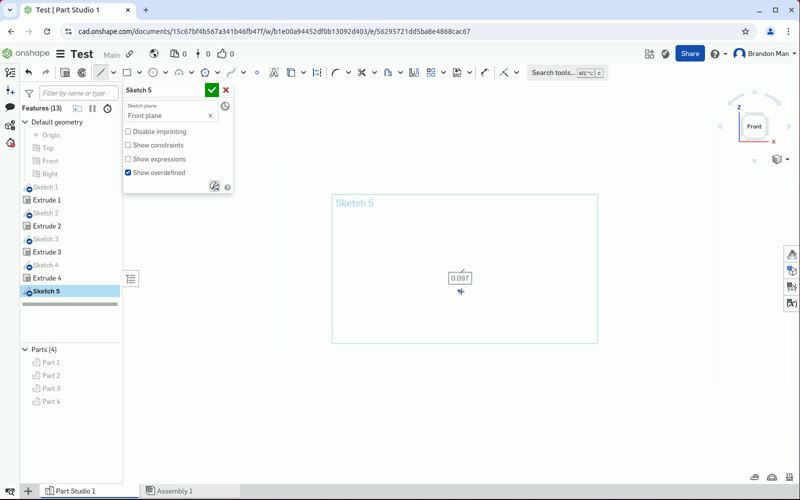
scroll(-6)
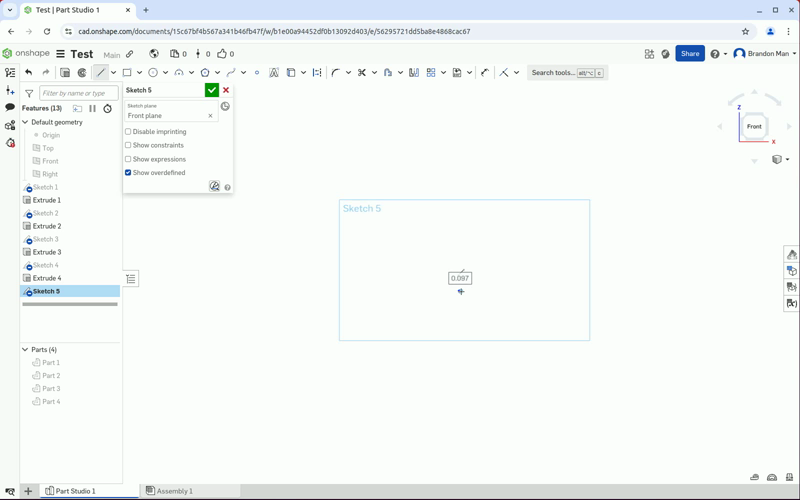
scroll(-6)
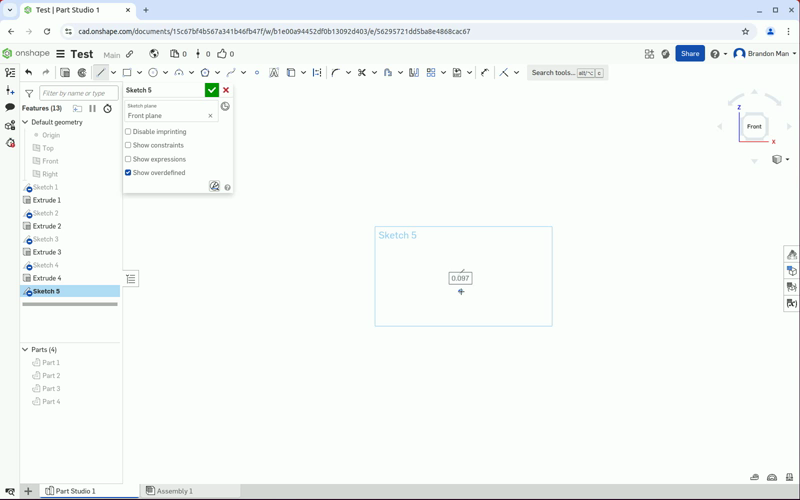
scroll(-6)
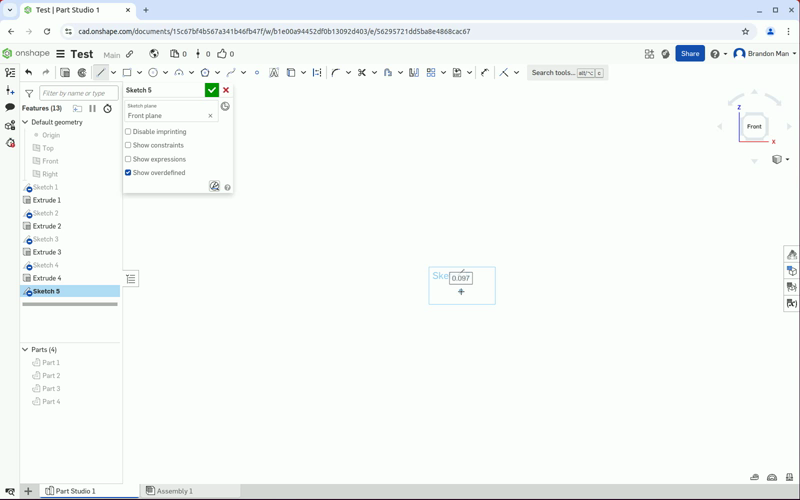
key_up(shift)
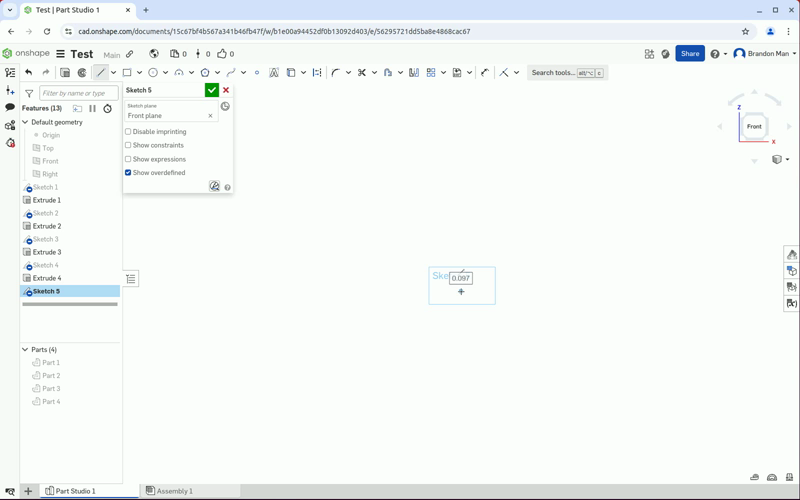
key(esc)
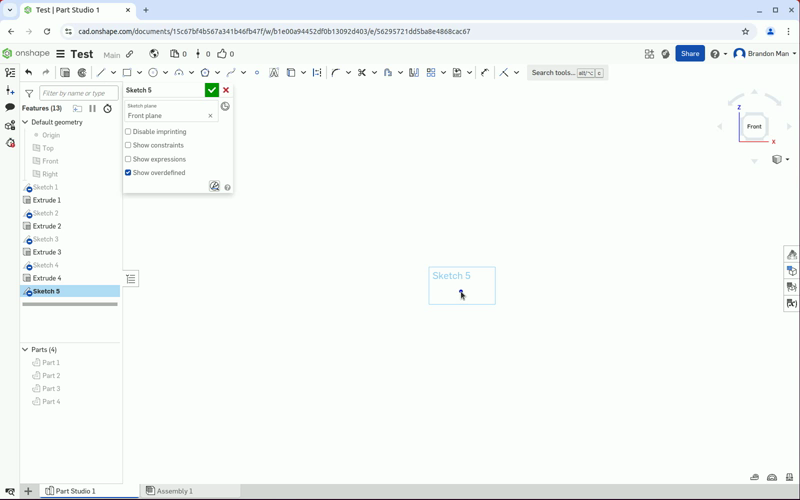
key(a)
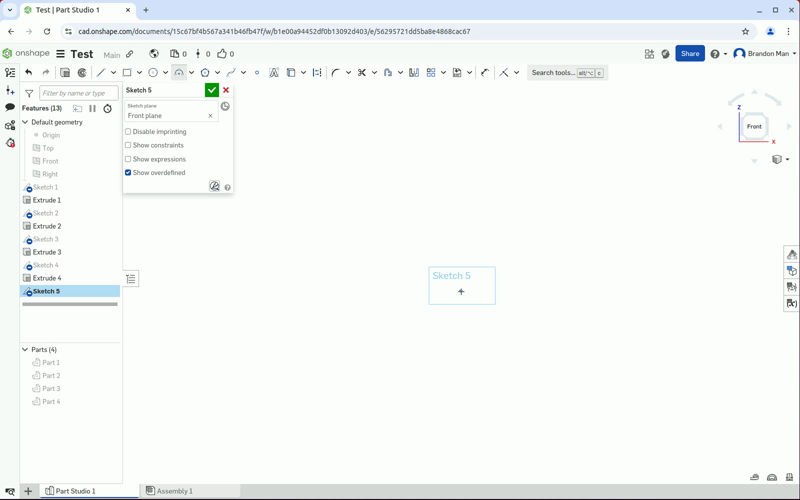
mouse_move(461, 291)
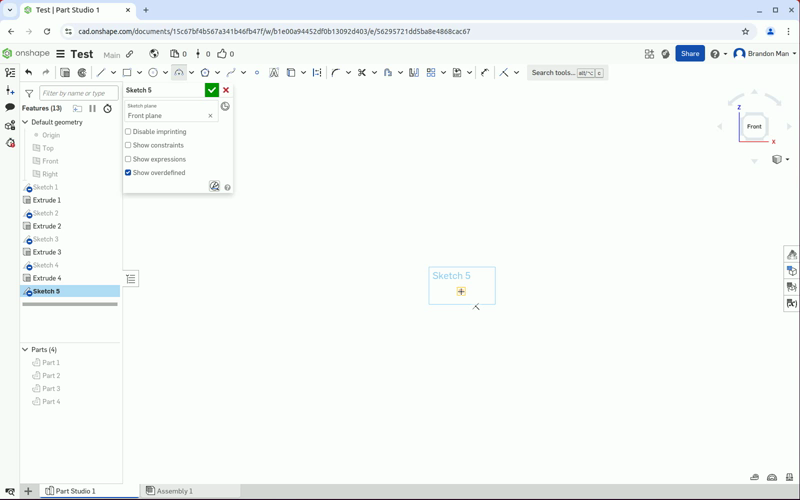
scroll(6)
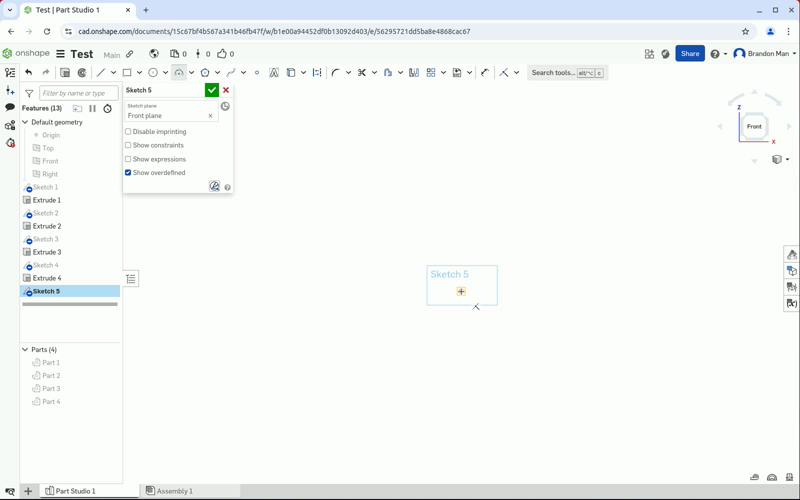
scroll(6)
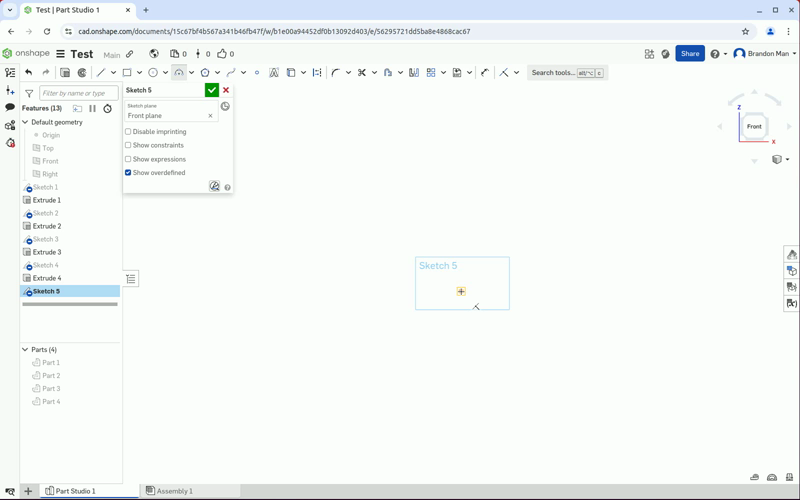
scroll(6)
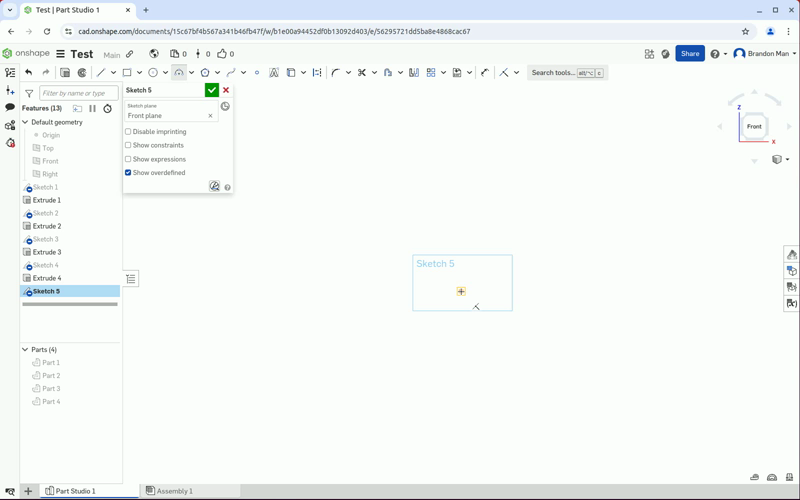
scroll(6)
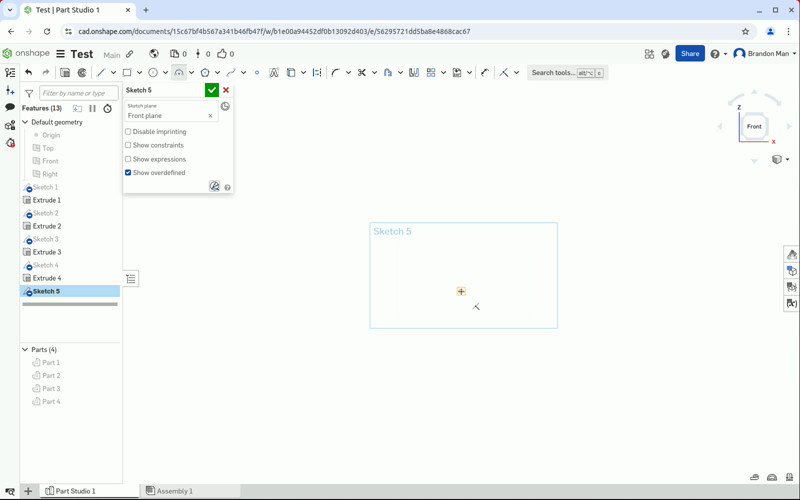
scroll(6)
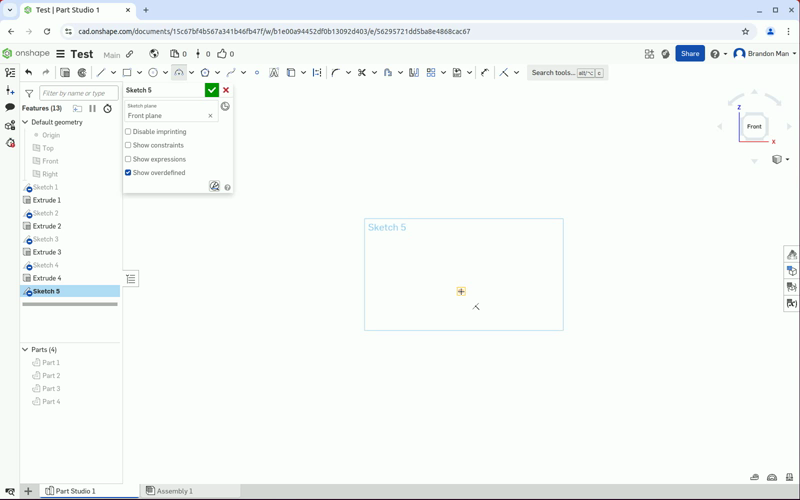
scroll(6)
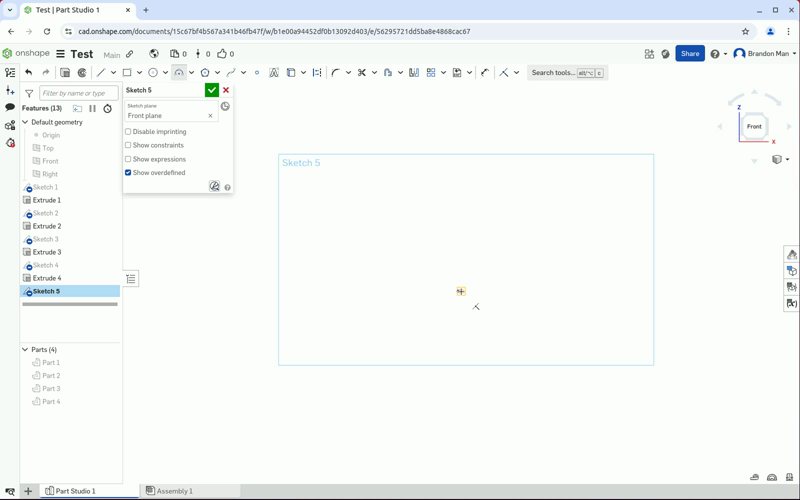
scroll(6)
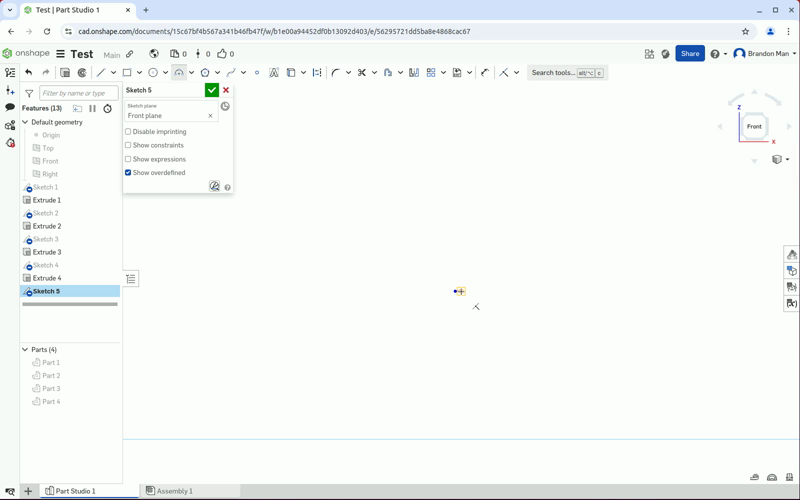
click(461, 291)
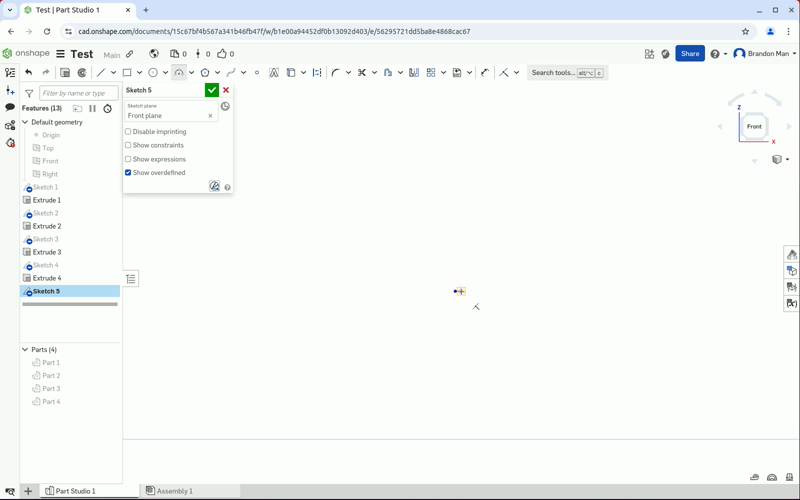
scroll(-6)
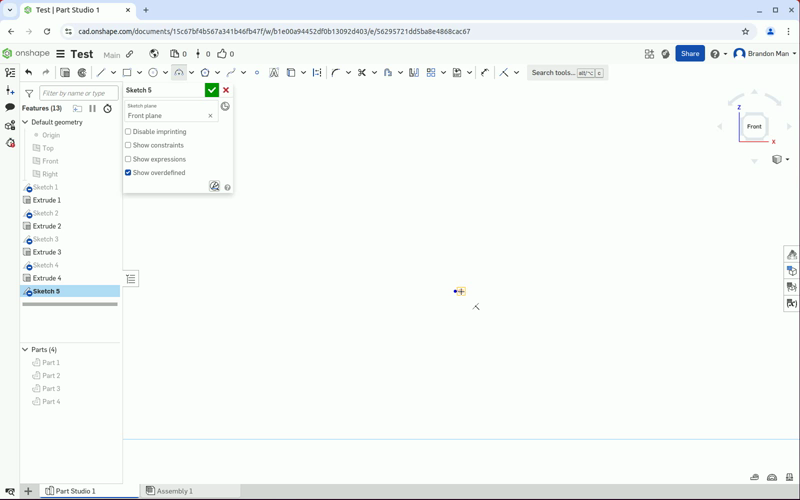
scroll(-6)
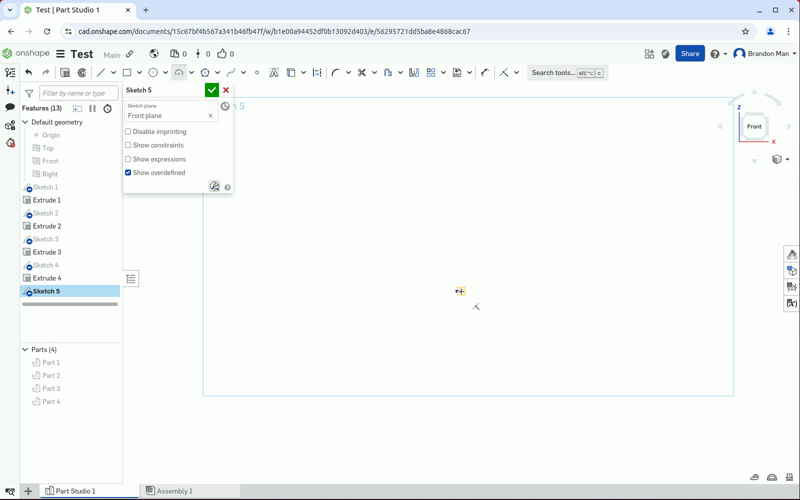
scroll(-6)
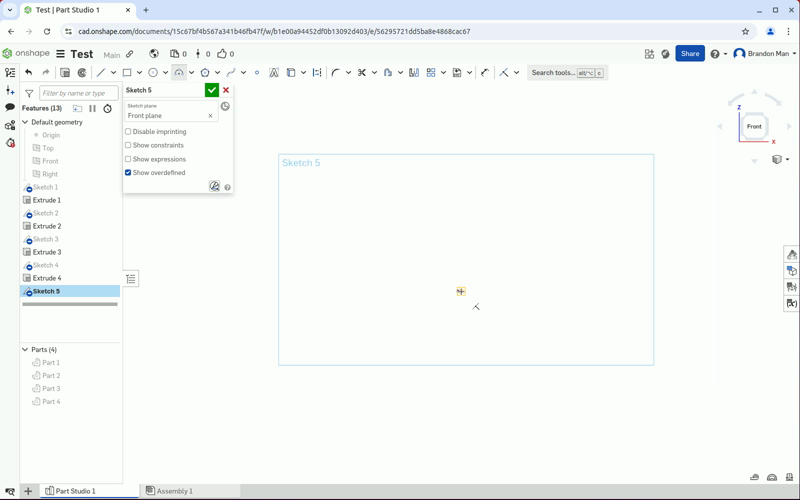
scroll(-6)
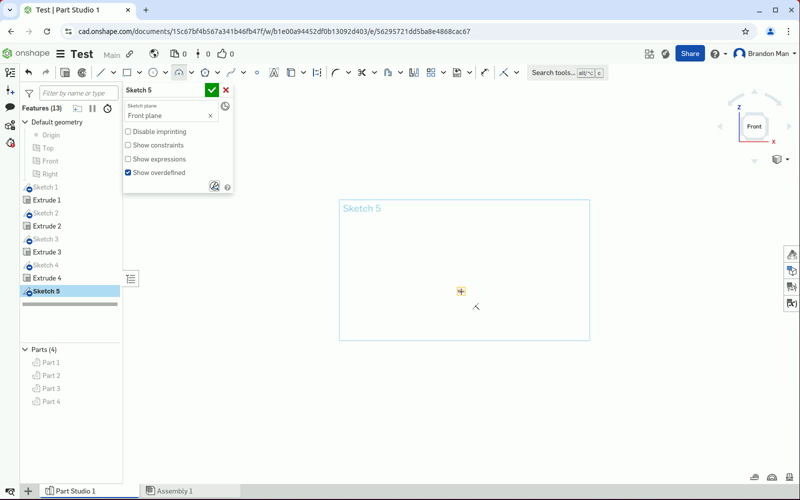
scroll(-6)
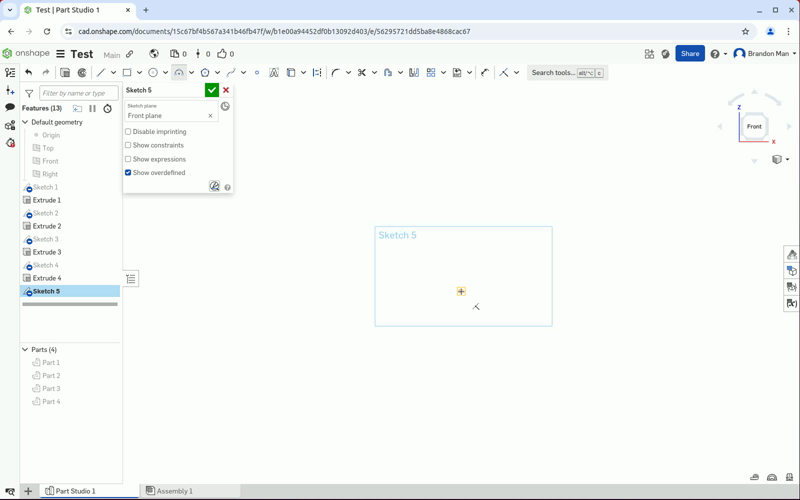
scroll(-6)
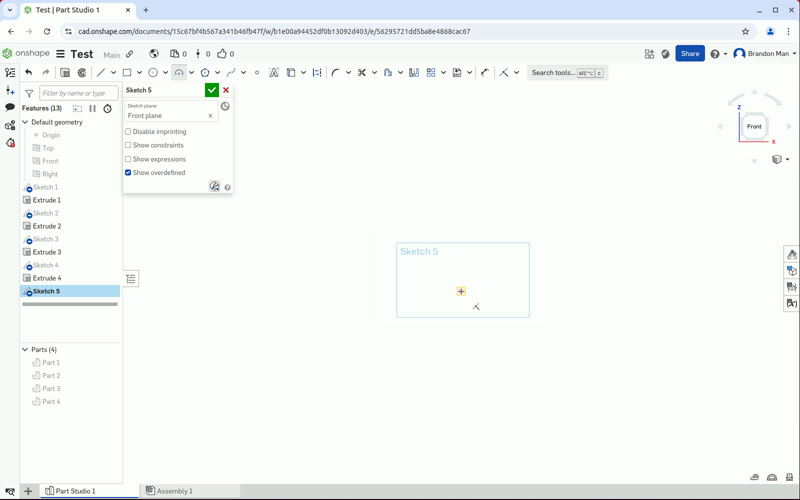
scroll(-6)
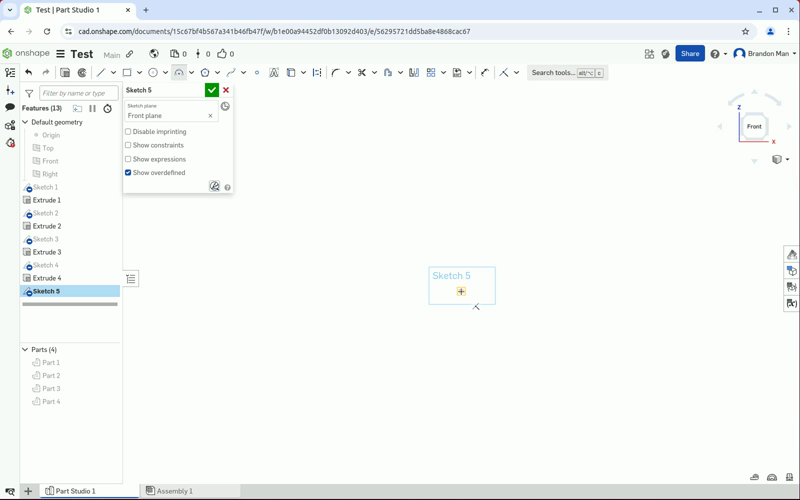
mouse_move(460, 291)
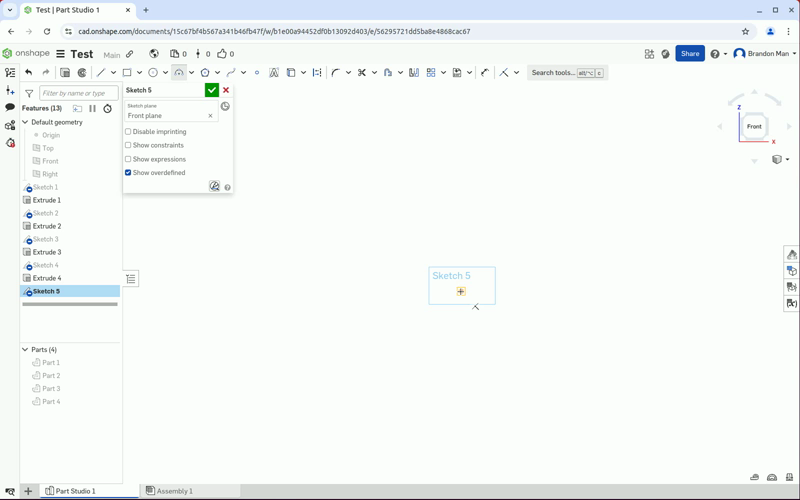
scroll(6)
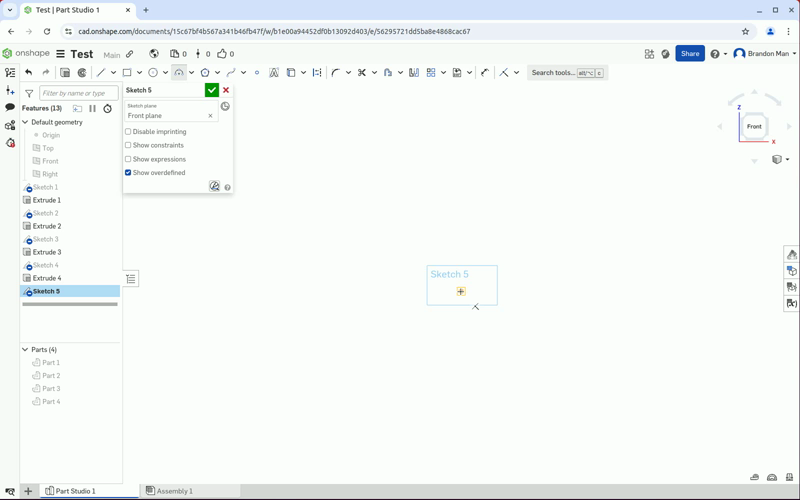
scroll(6)
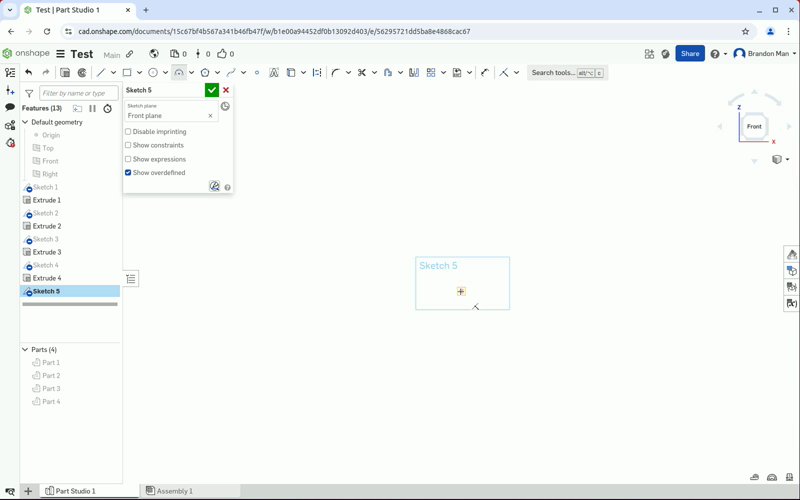
scroll(6)
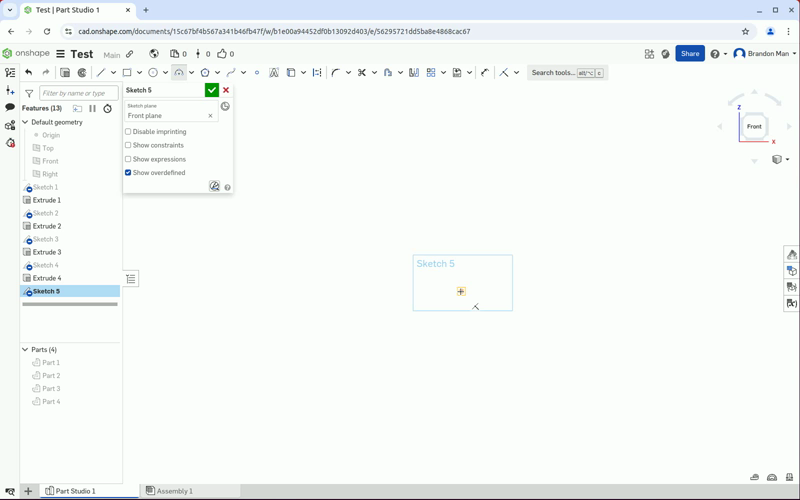
scroll(6)
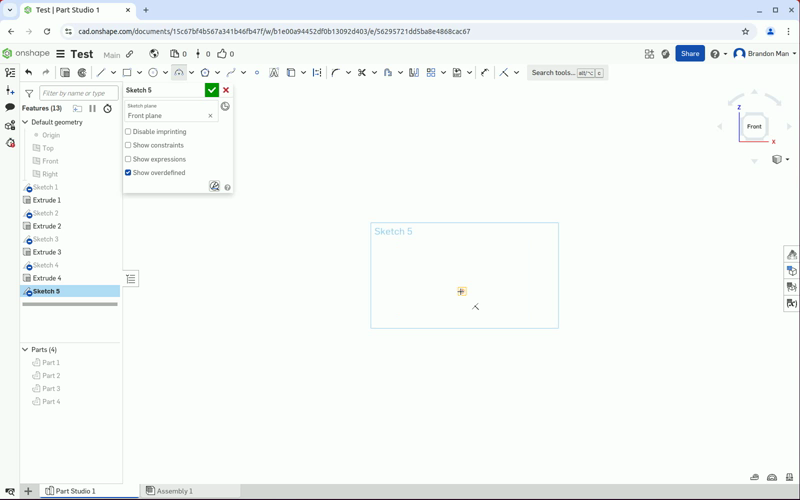
scroll(6)
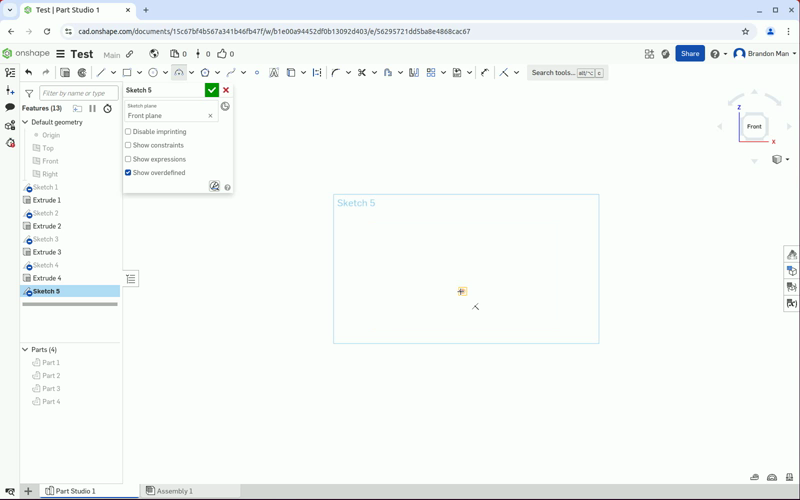
scroll(6)
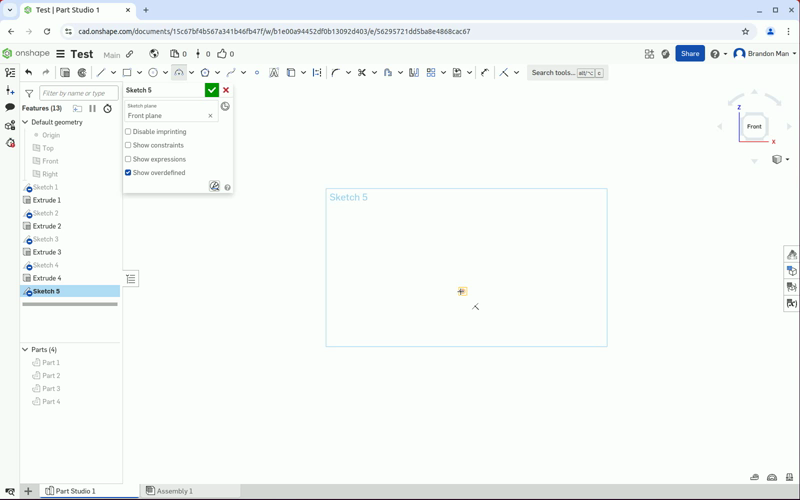
scroll(6)
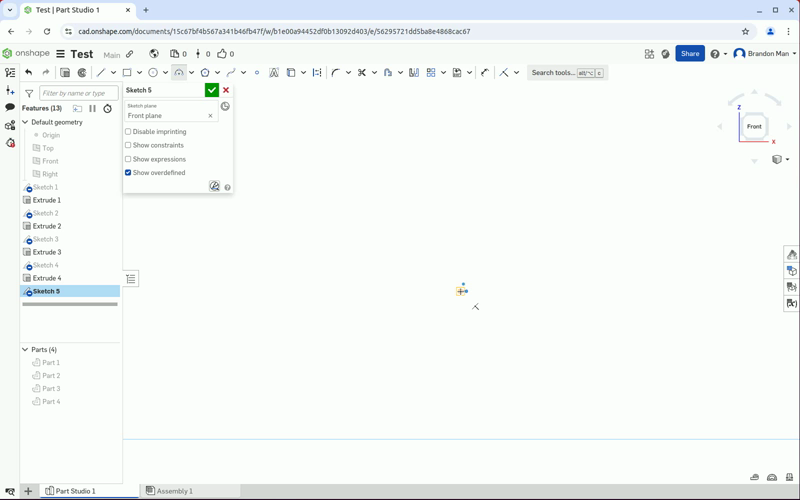
click(460, 291)
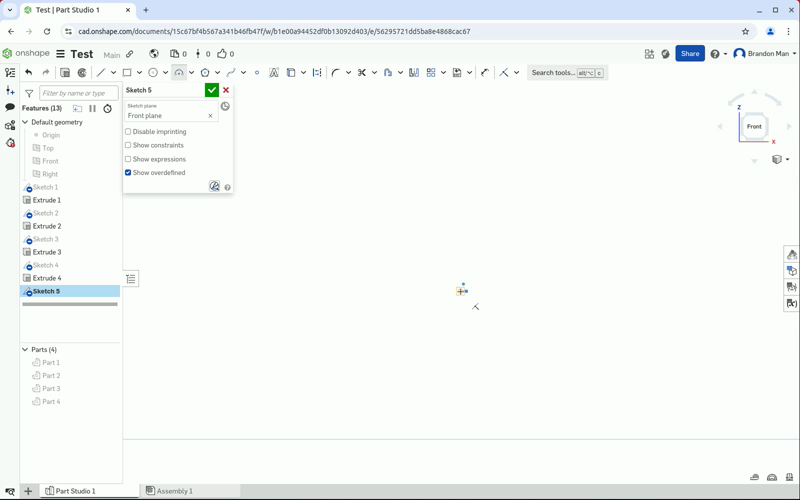
scroll(-6)
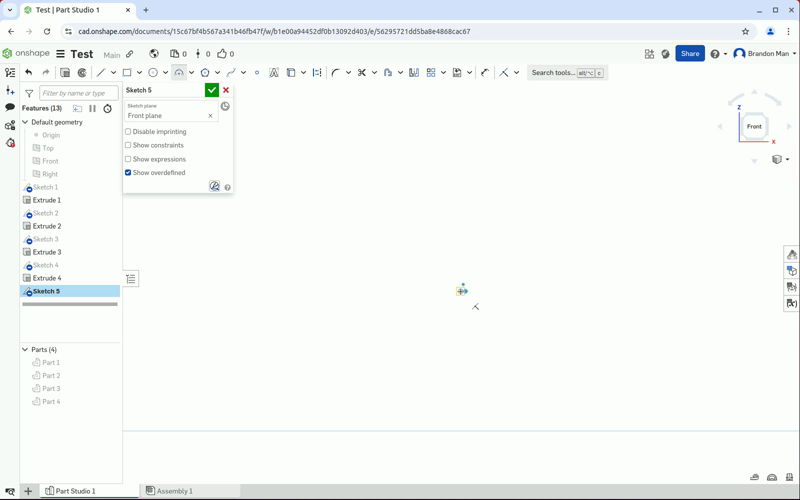
scroll(-6)
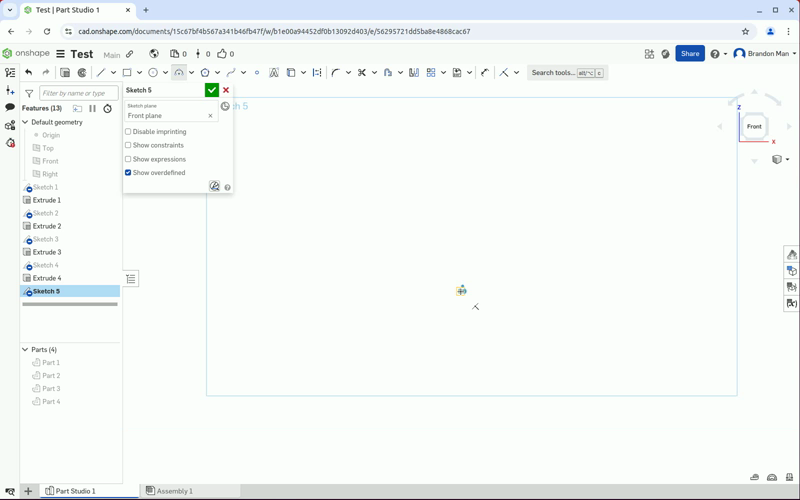
scroll(-6)
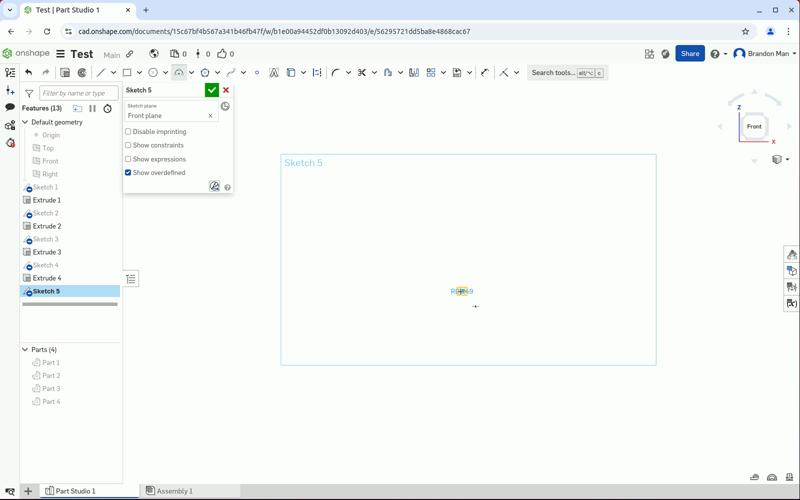
scroll(-6)
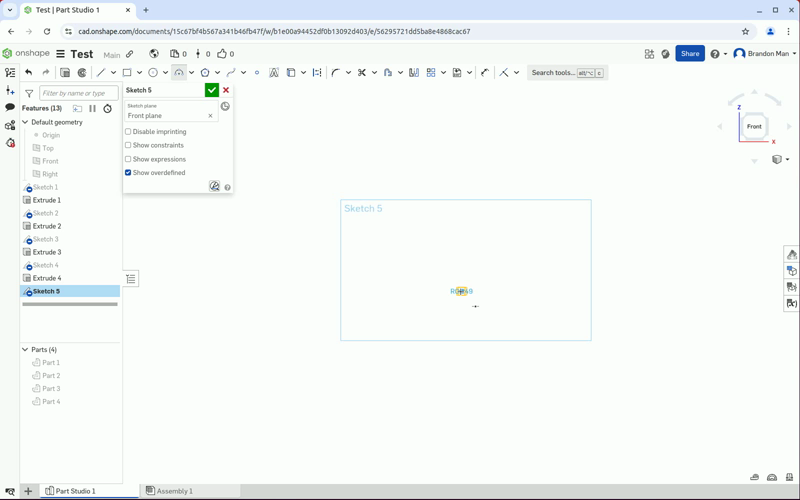
scroll(-6)
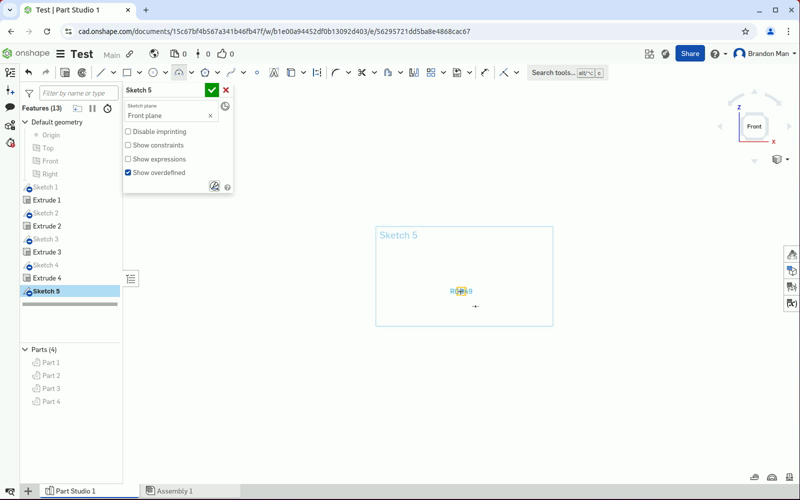
scroll(-6)
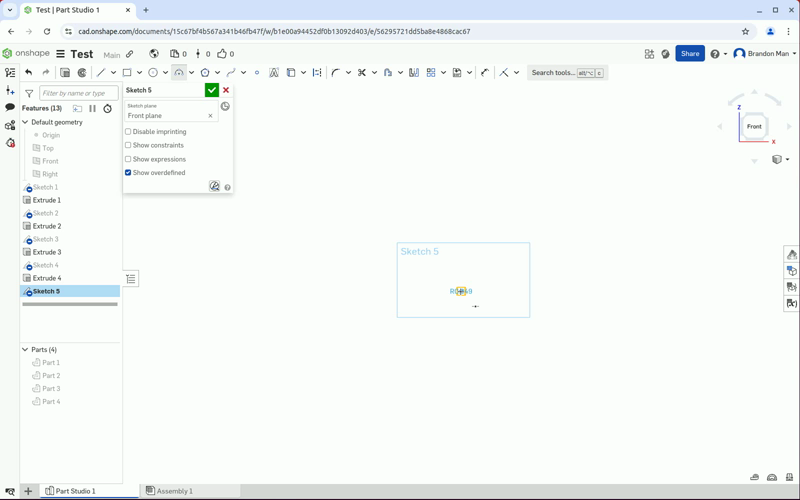
scroll(-6)
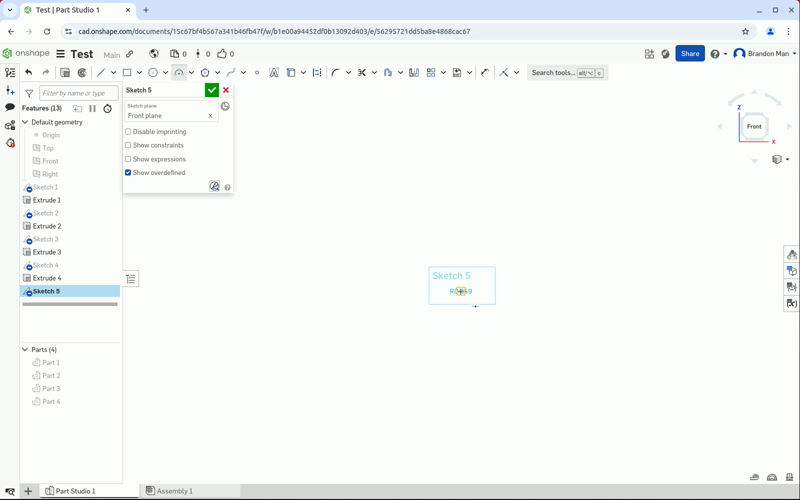
key_down(shift)
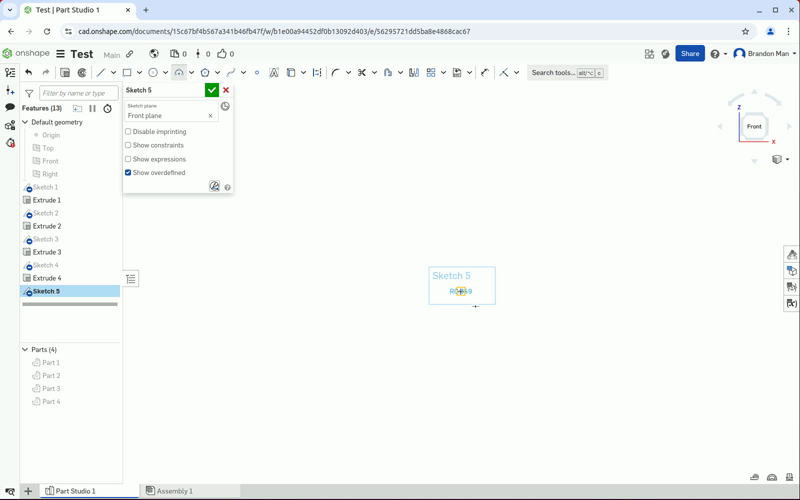
mouse_move(461, 275)
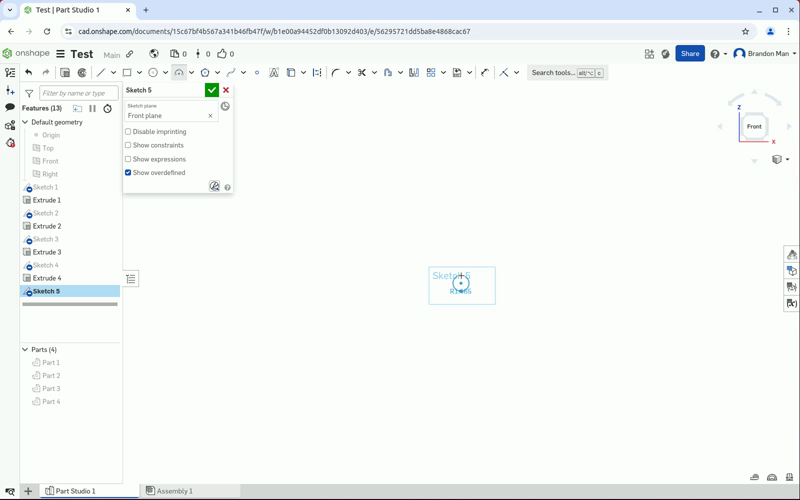
scroll(6)
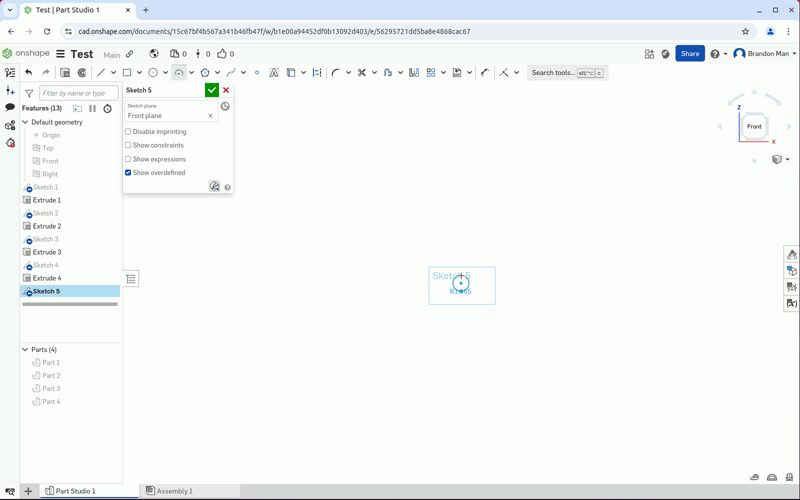
scroll(6)
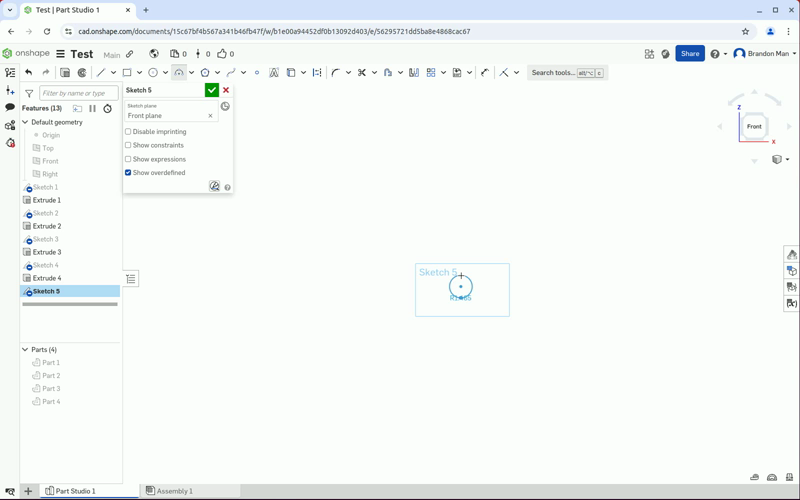
scroll(6)
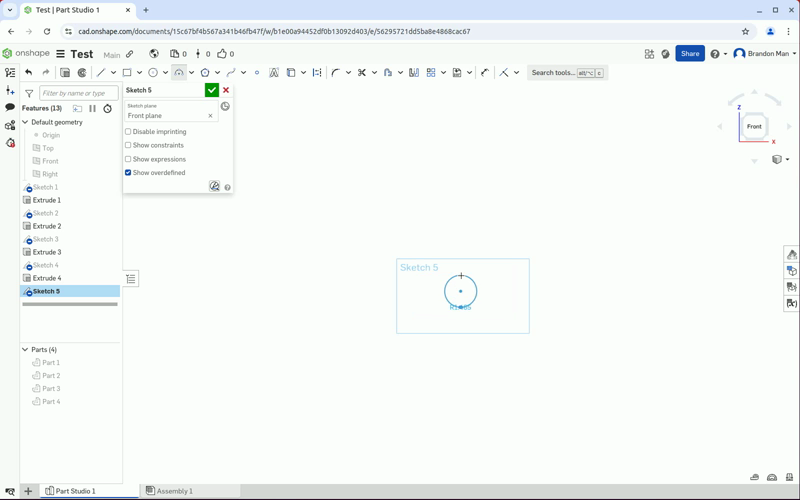
scroll(6)
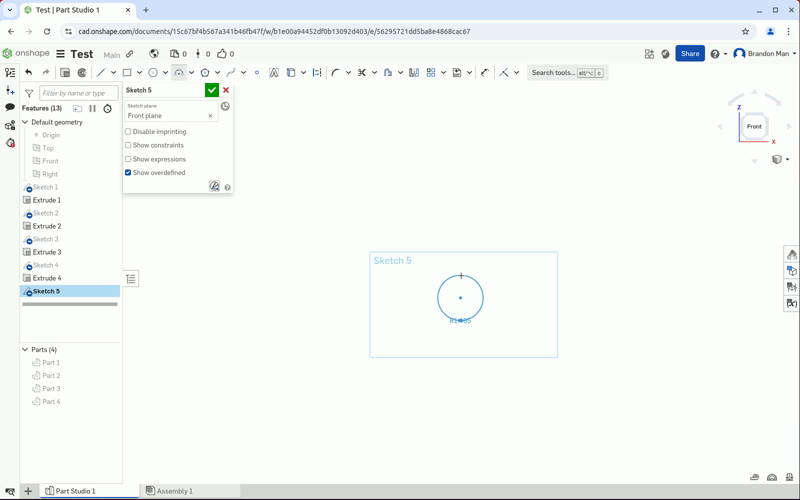
scroll(6)
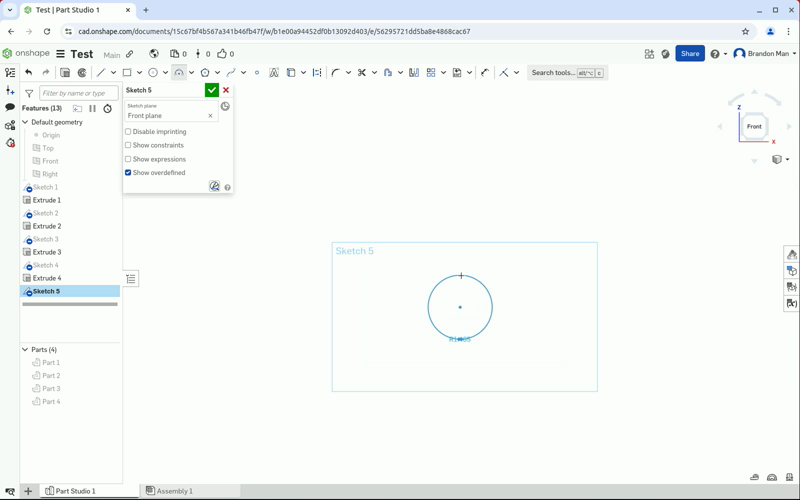
scroll(6)
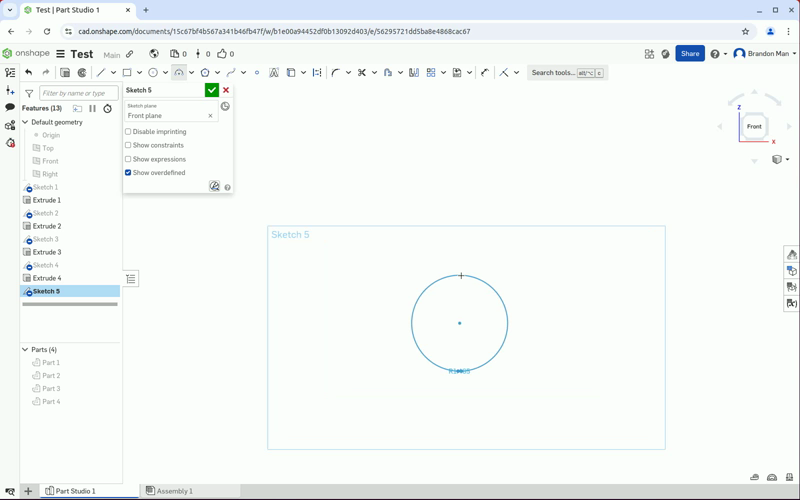
scroll(6)
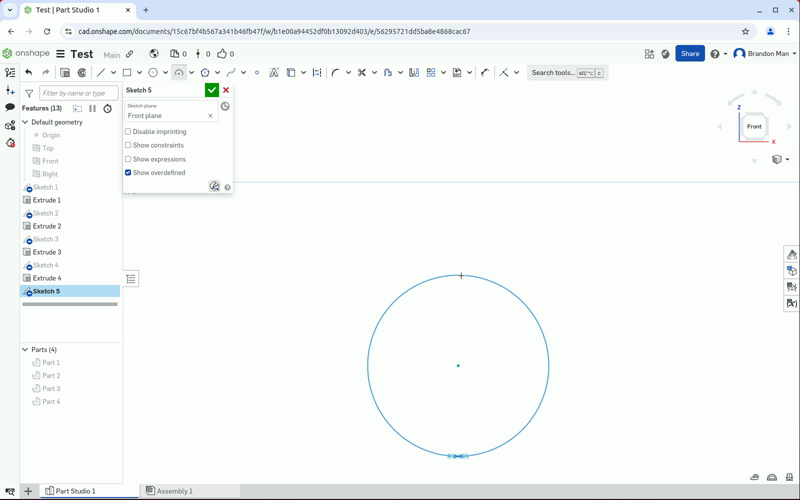
click(461, 275)
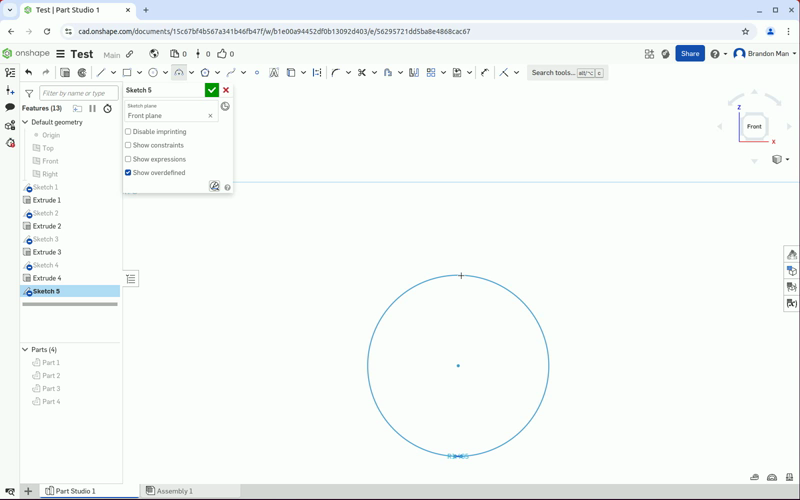
scroll(-6)
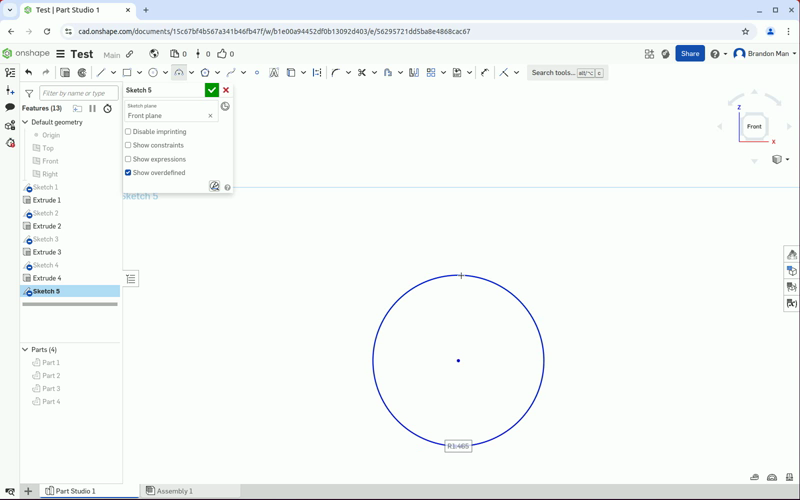
scroll(-6)
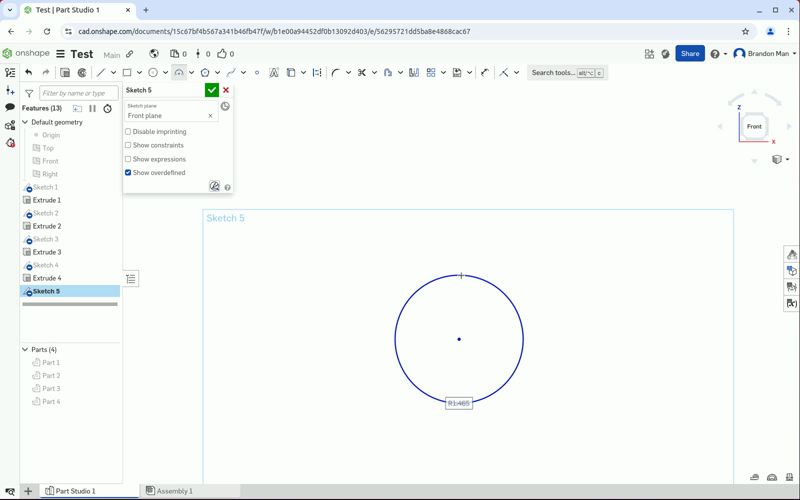
scroll(-6)
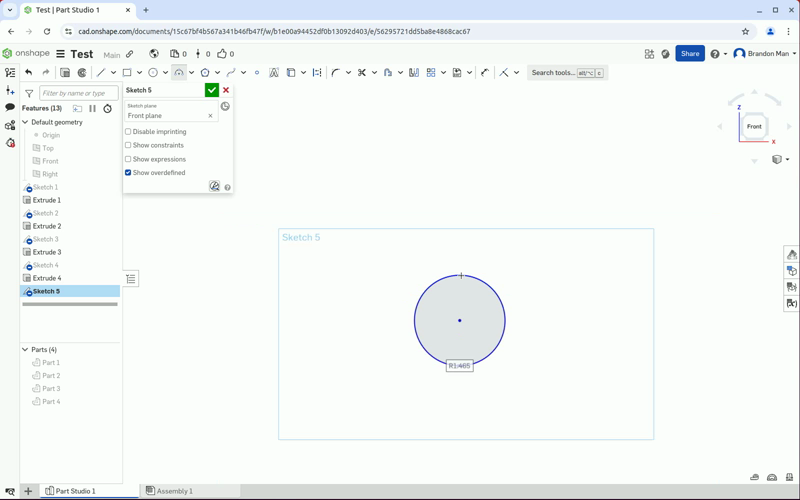
scroll(-6)
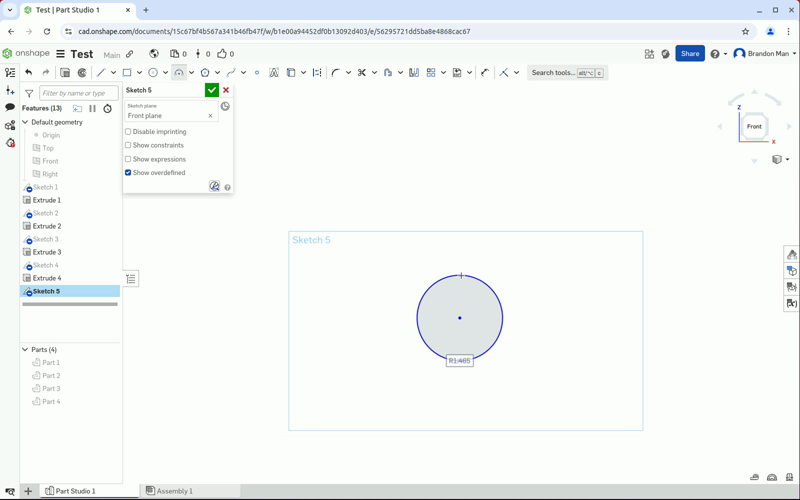
scroll(-6)
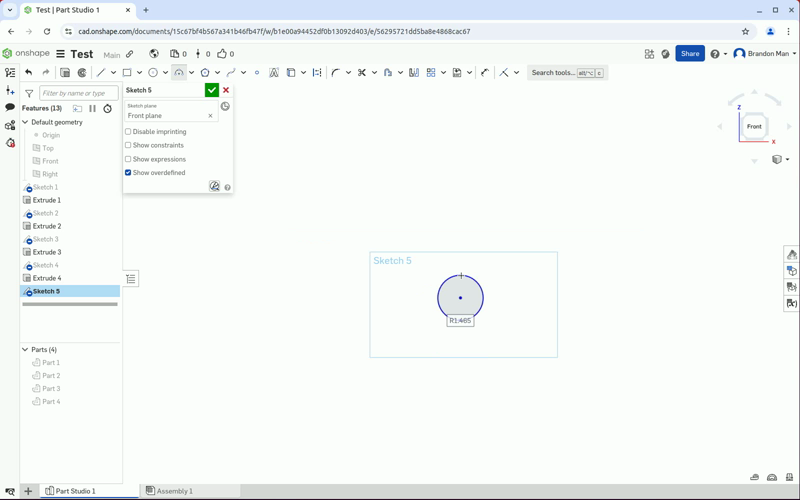
scroll(-6)
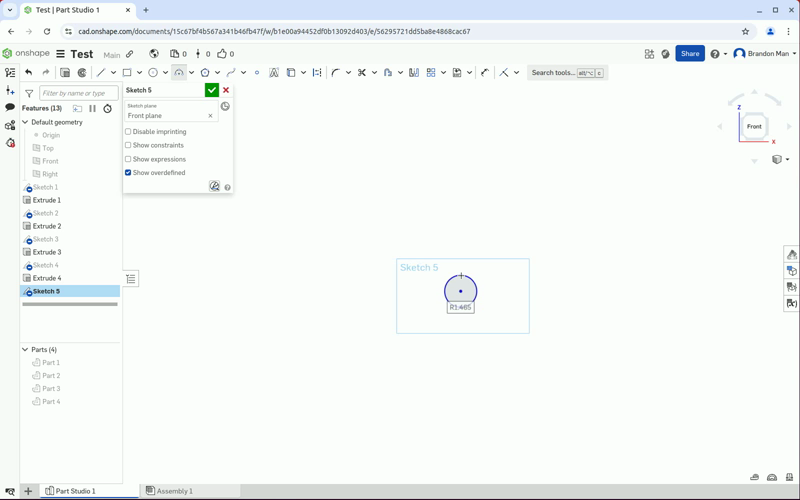
scroll(-6)
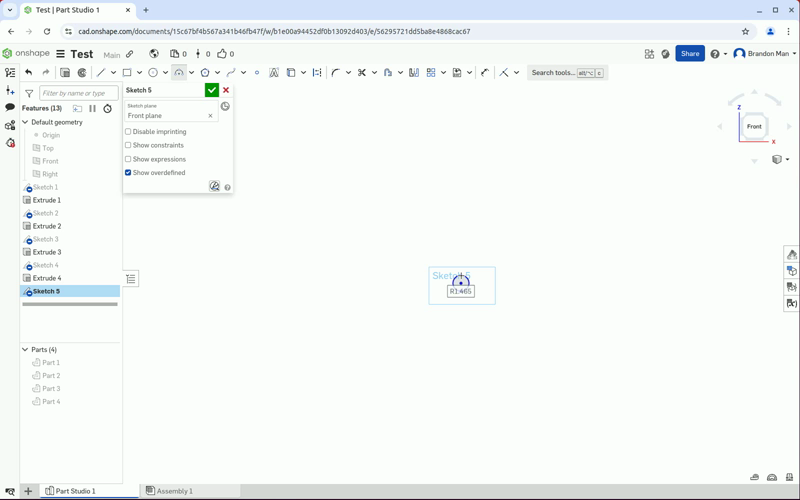
key_up(shift)
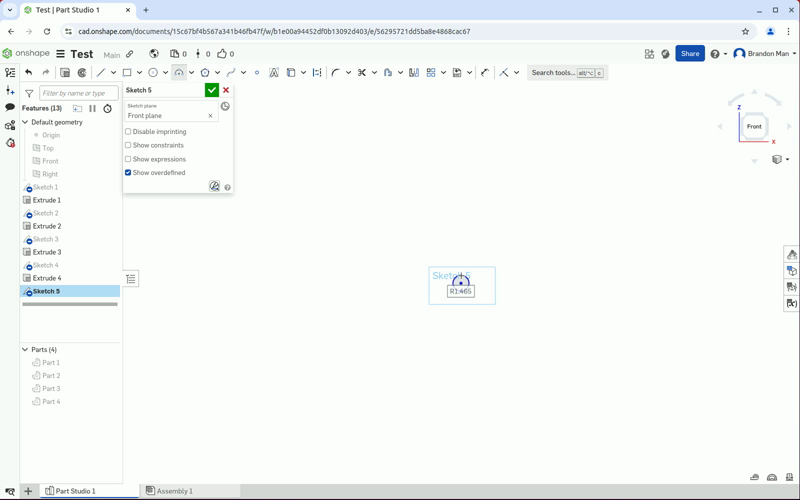
key(esc)
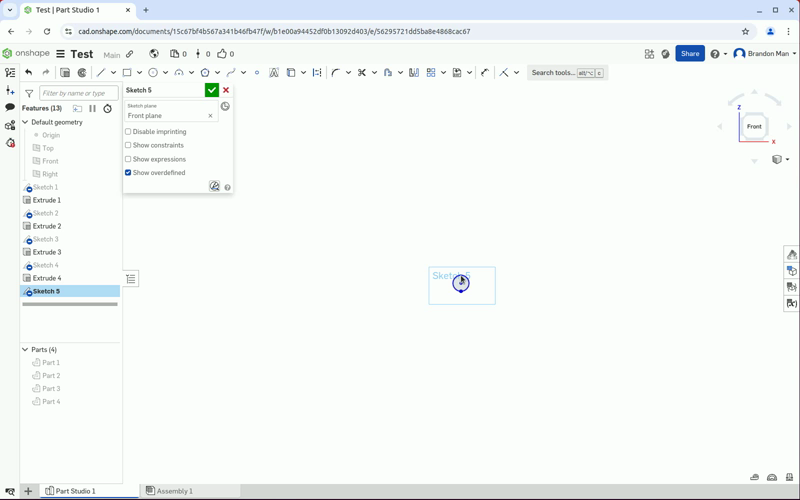
key(c)
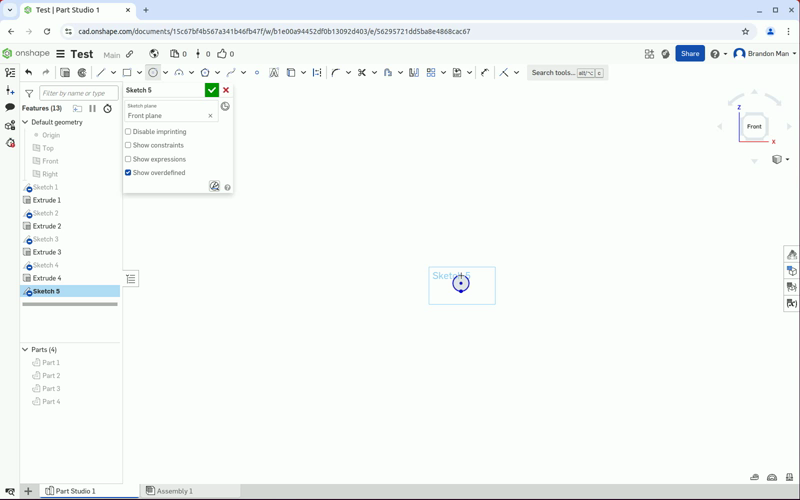
key_down(shift)
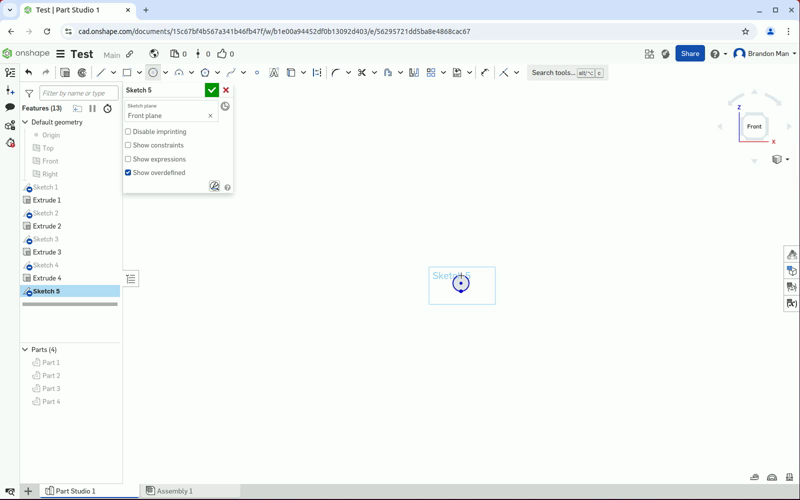
mouse_move(460, 281)
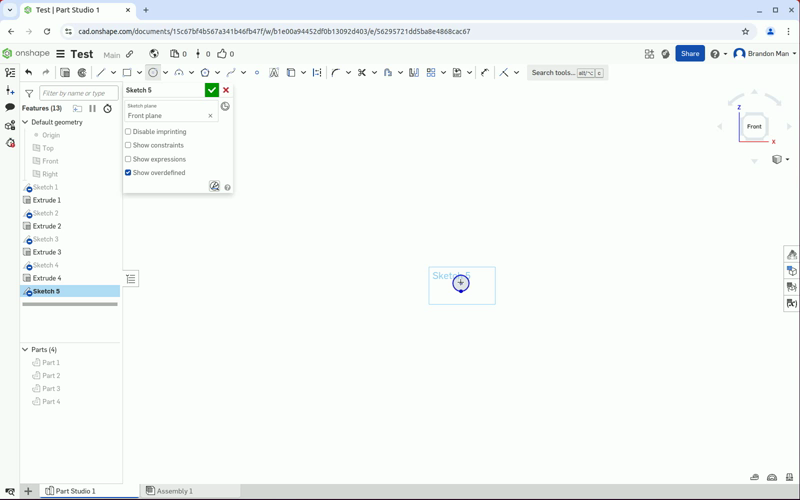
scroll(6)
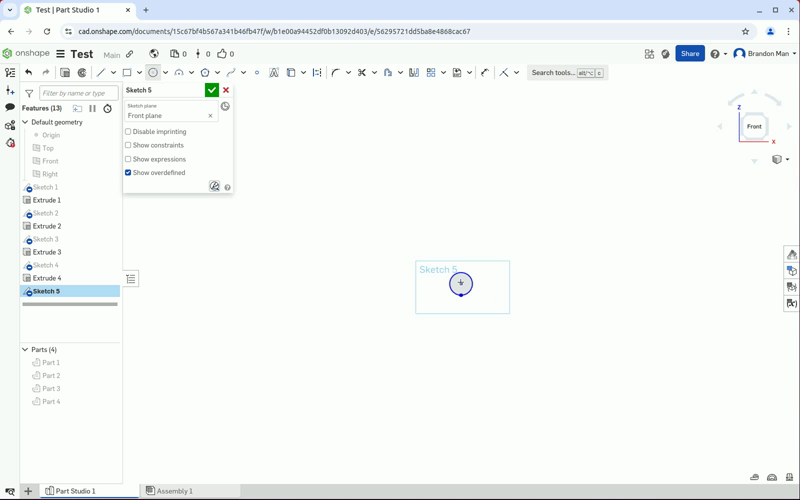
scroll(6)
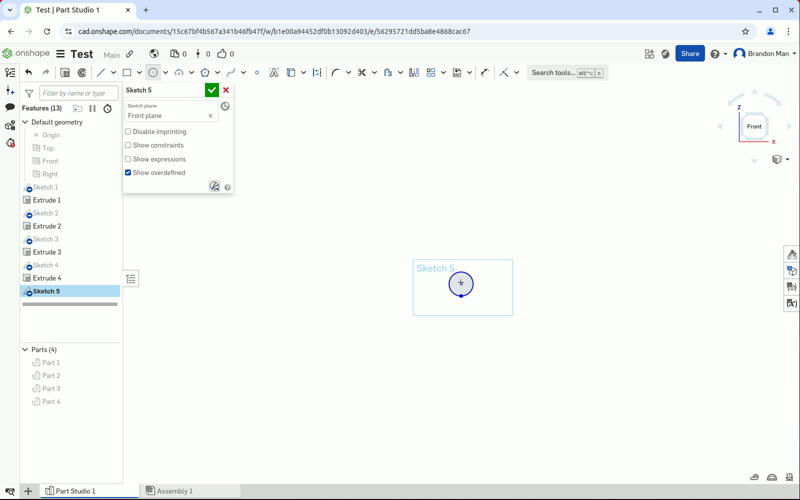
scroll(6)
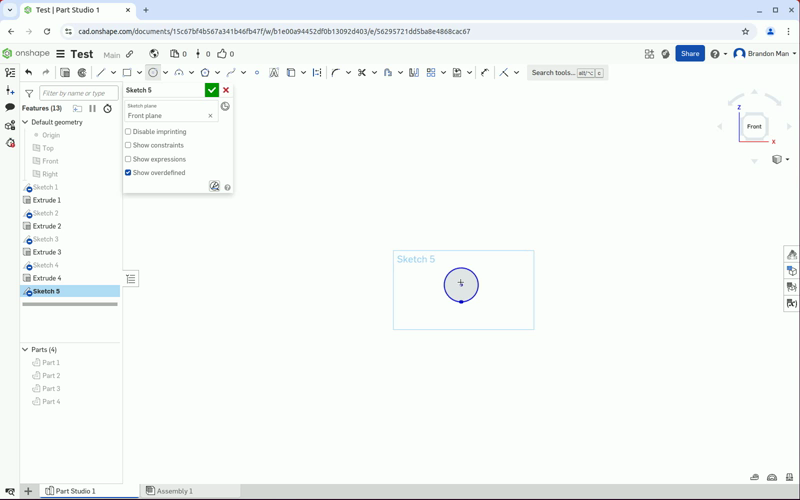
scroll(6)
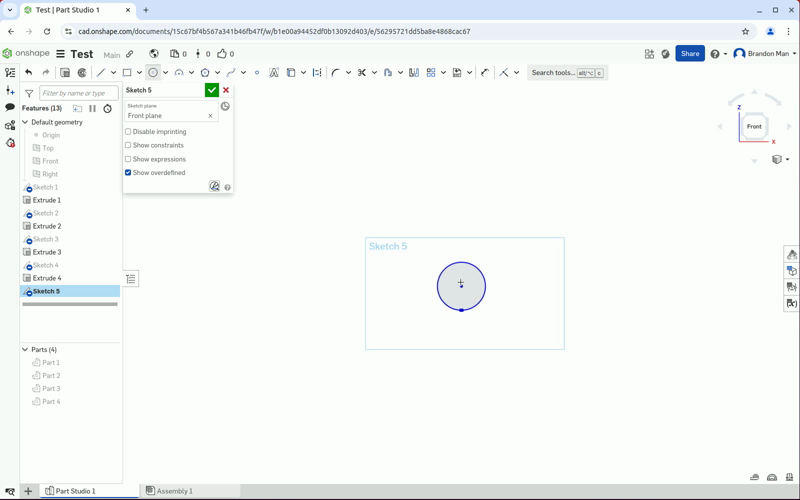
scroll(6)
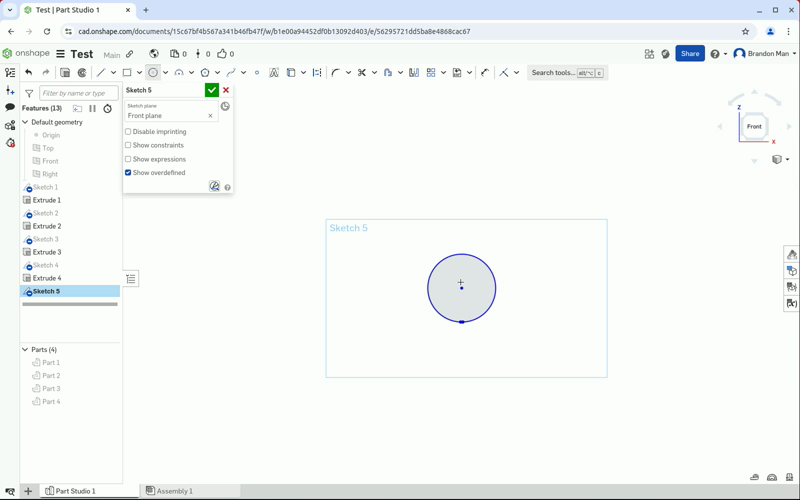
scroll(6)
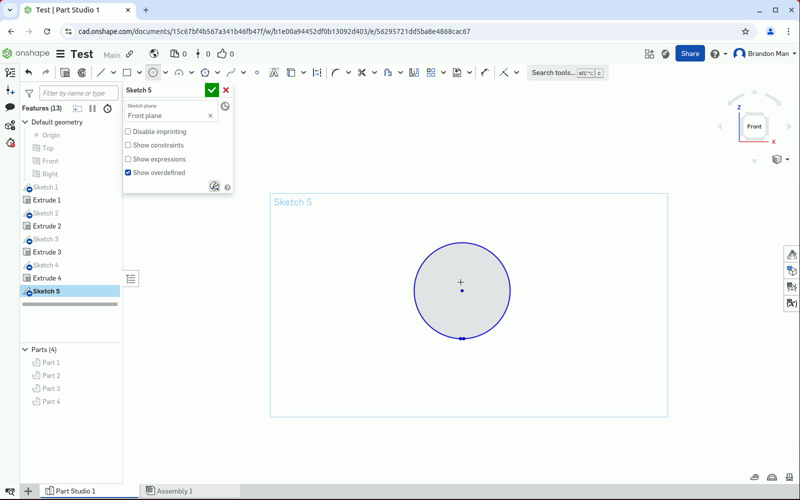
scroll(6)
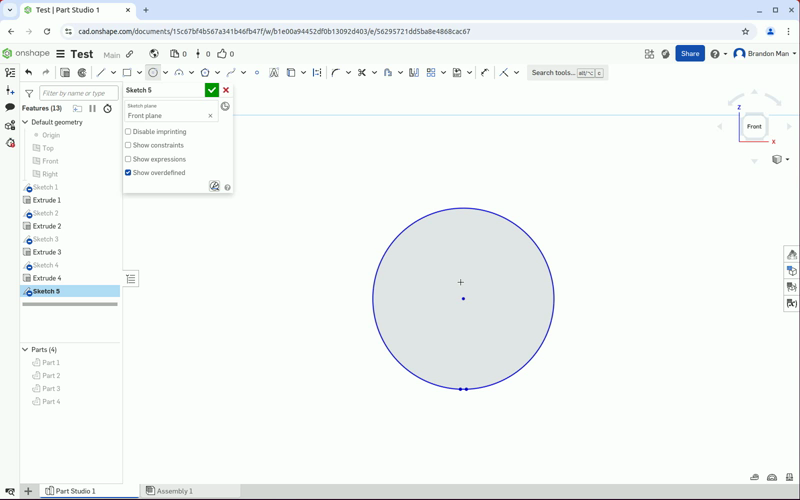
click(460, 281)
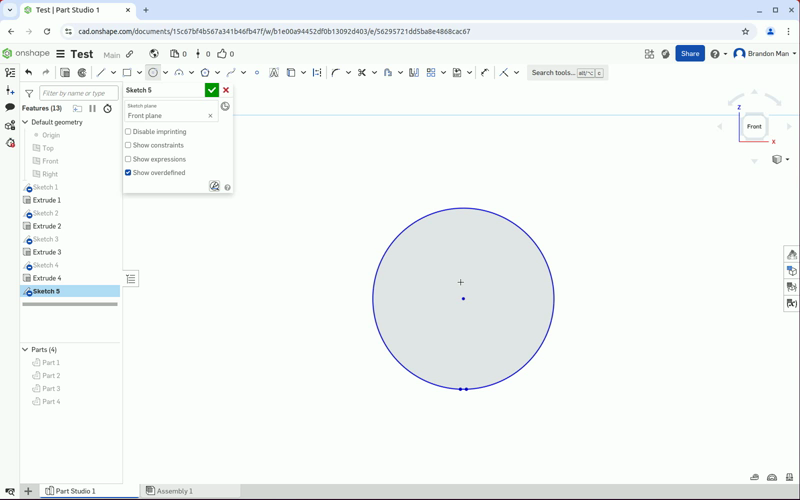
scroll(-6)
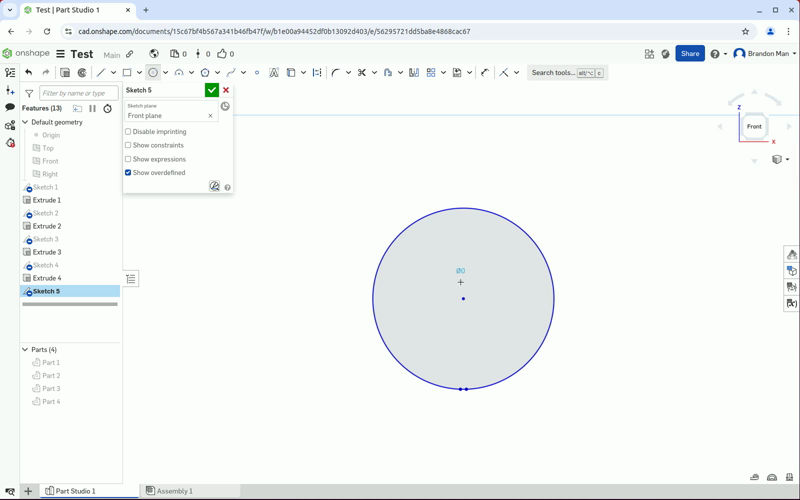
scroll(-6)
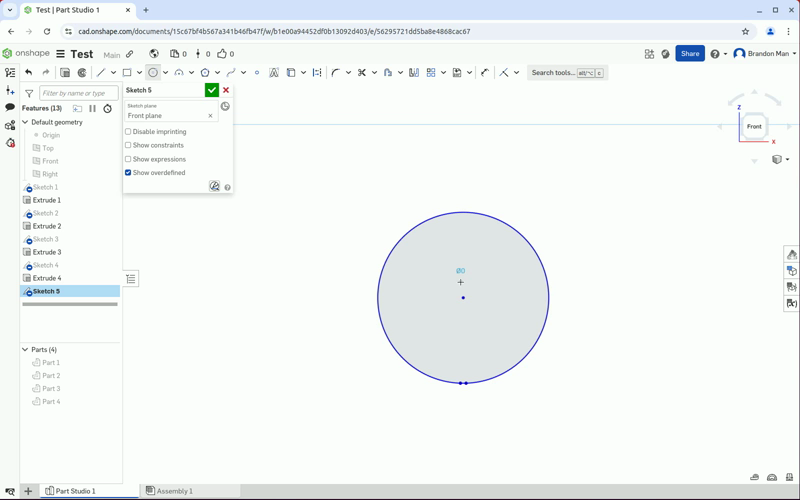
scroll(-6)
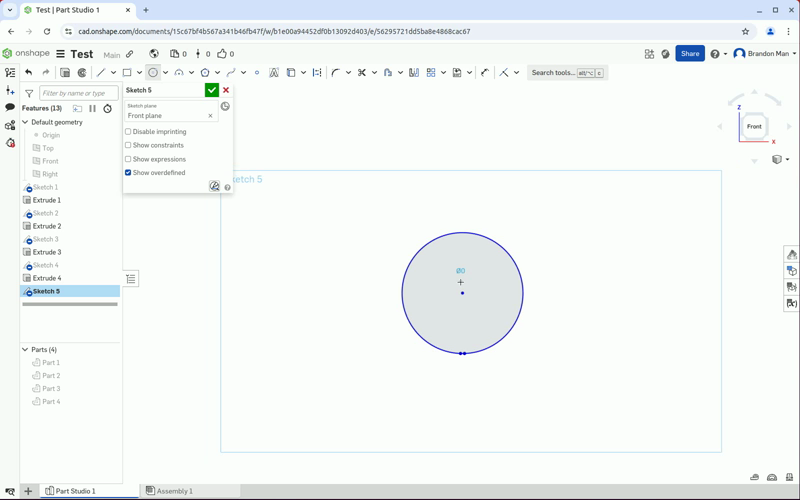
scroll(-6)
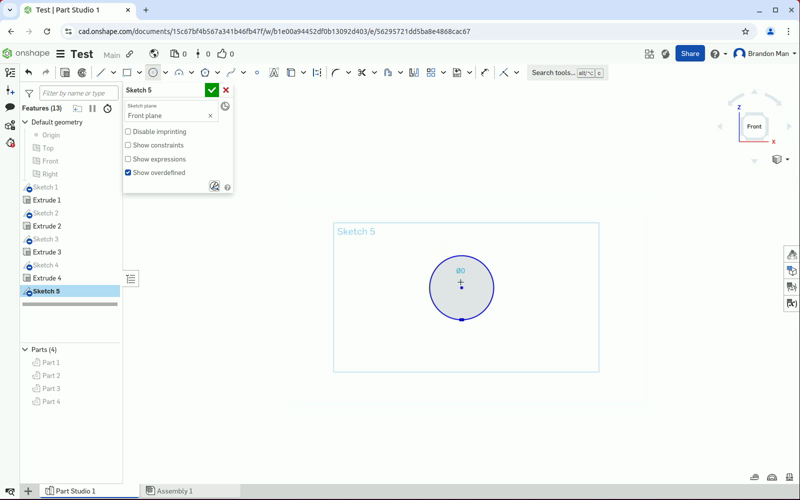
scroll(-6)
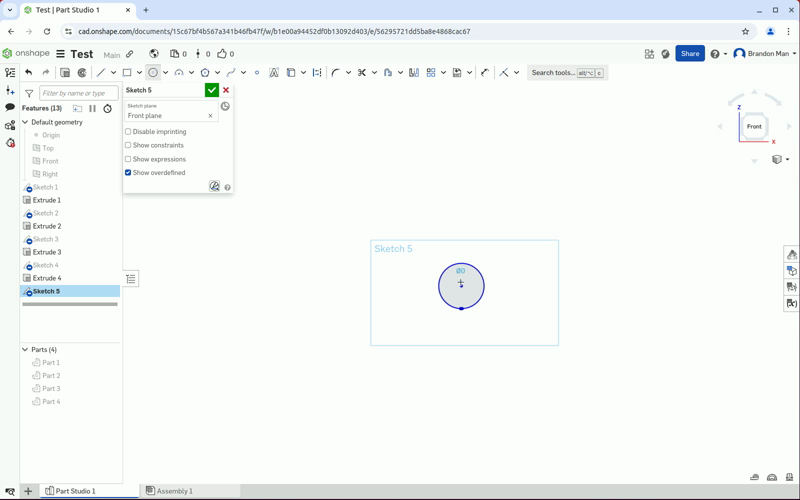
scroll(-6)
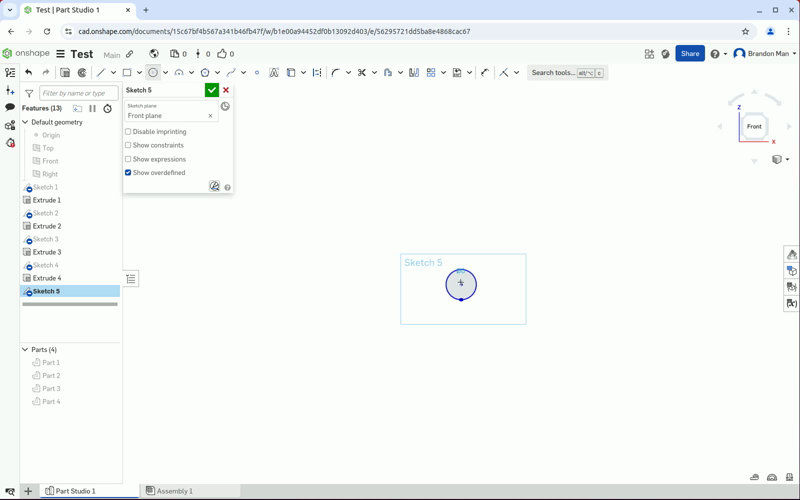
scroll(-6)
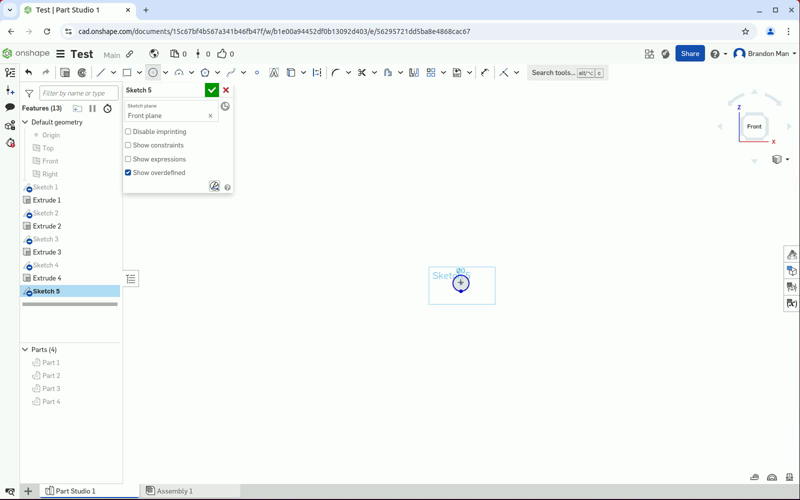
key_up(shift)
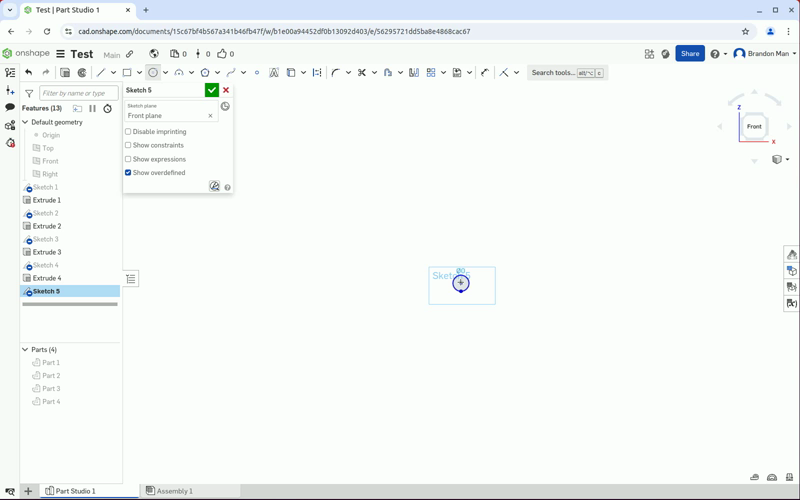
mouse_move(463, 281)
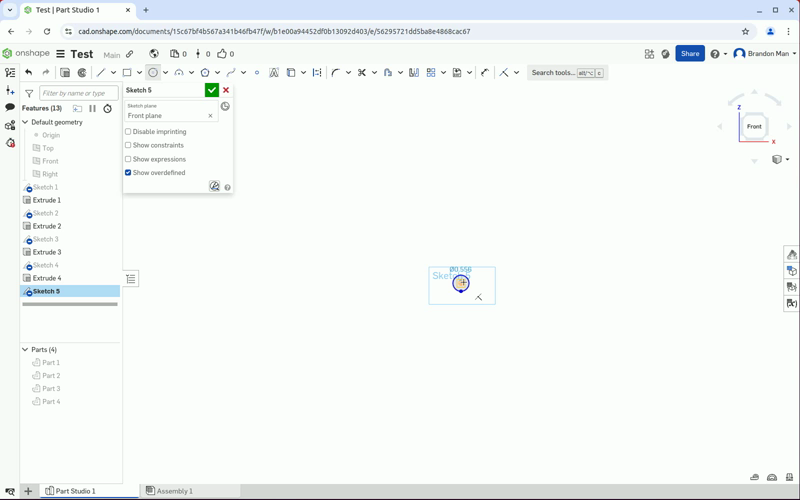
scroll(6)
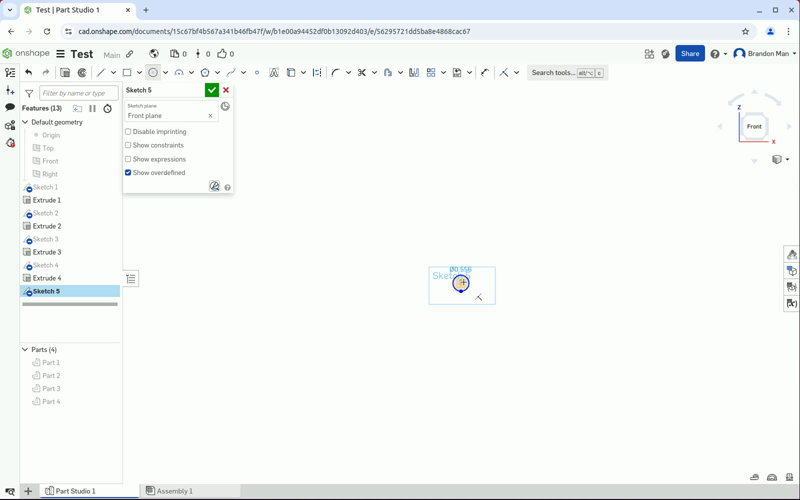
scroll(6)
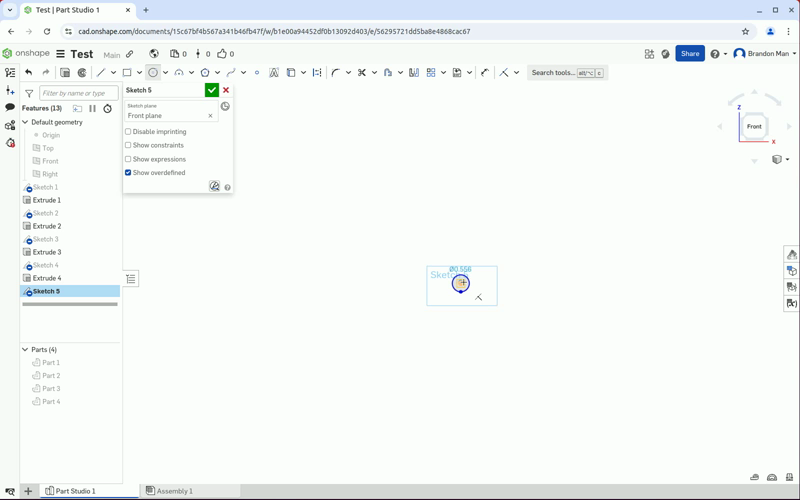
scroll(6)
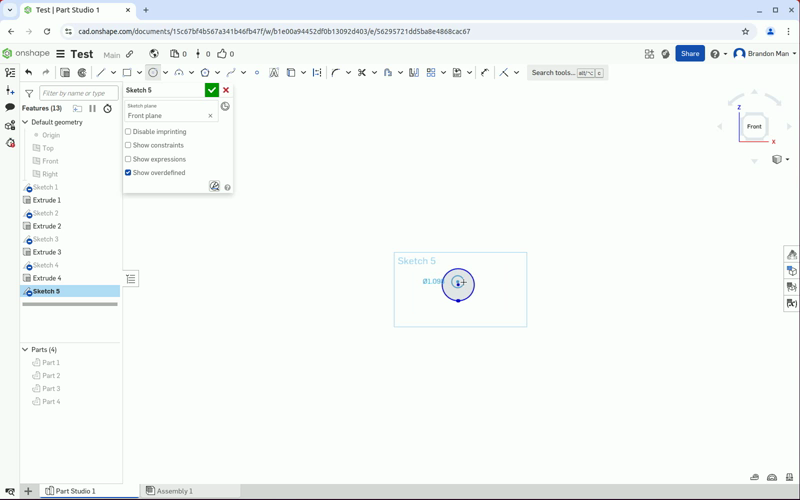
scroll(6)
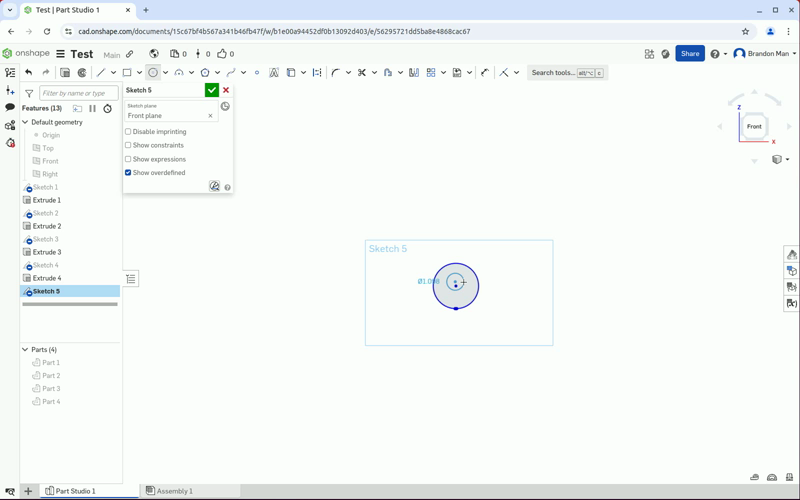
scroll(6)
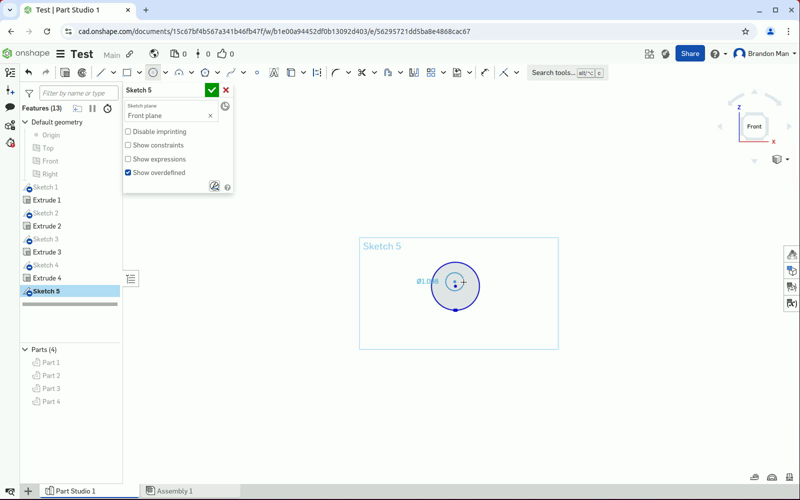
scroll(6)
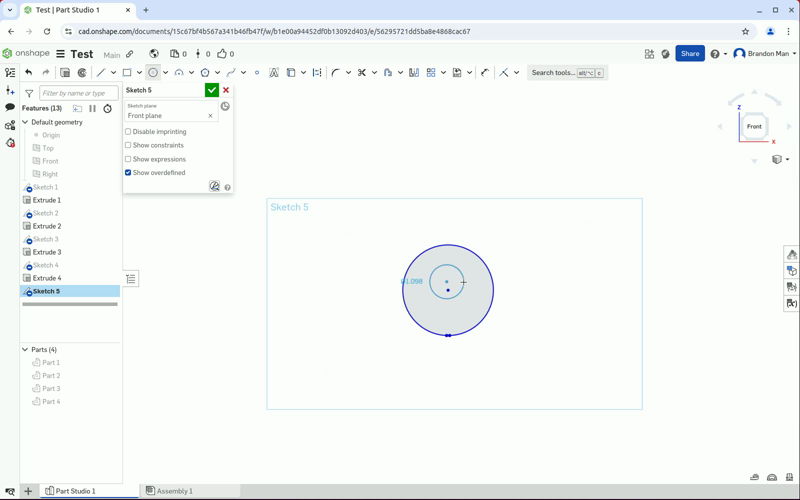
scroll(6)
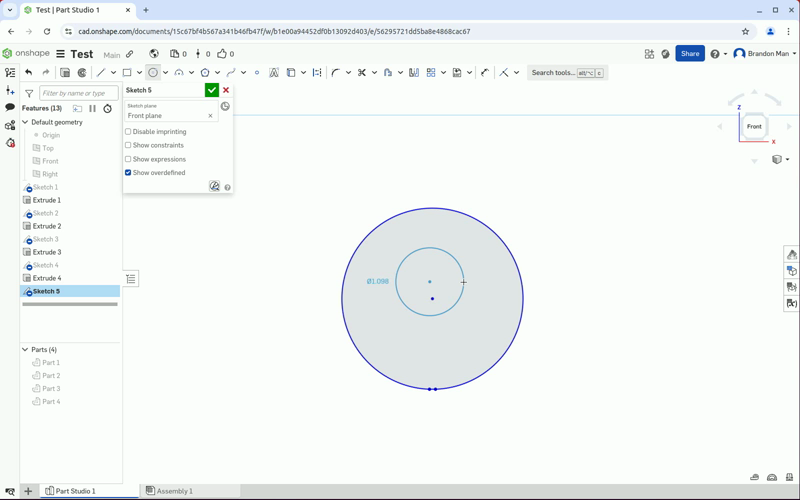
click(463, 281)
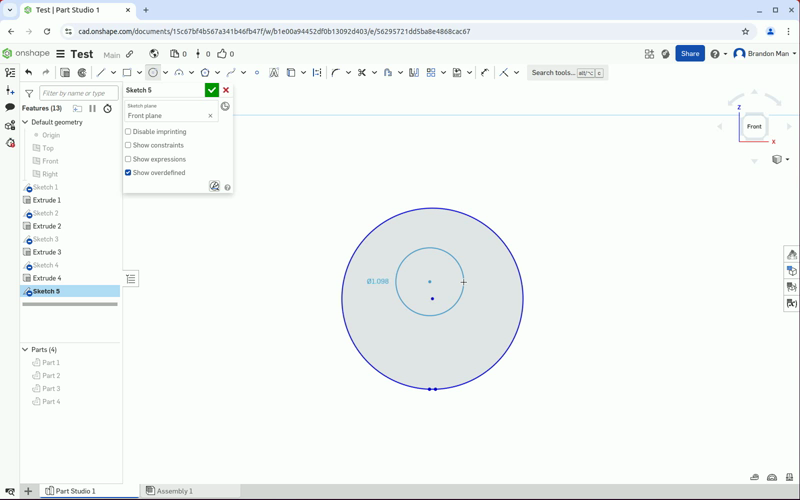
scroll(-6)
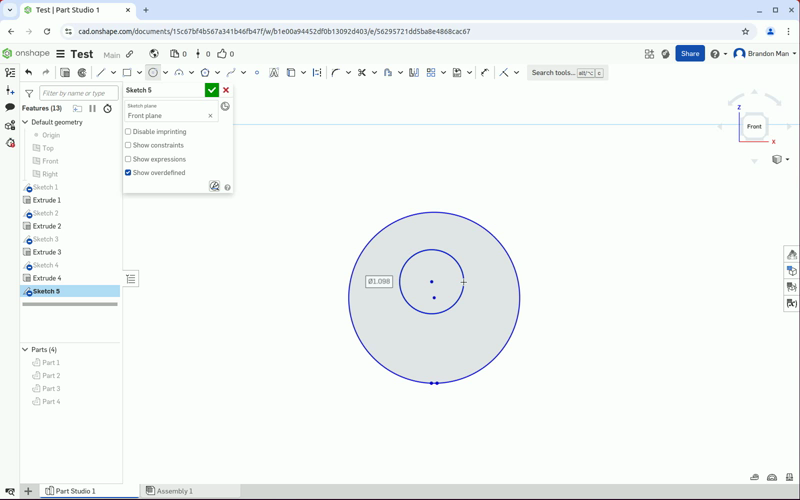
scroll(-6)
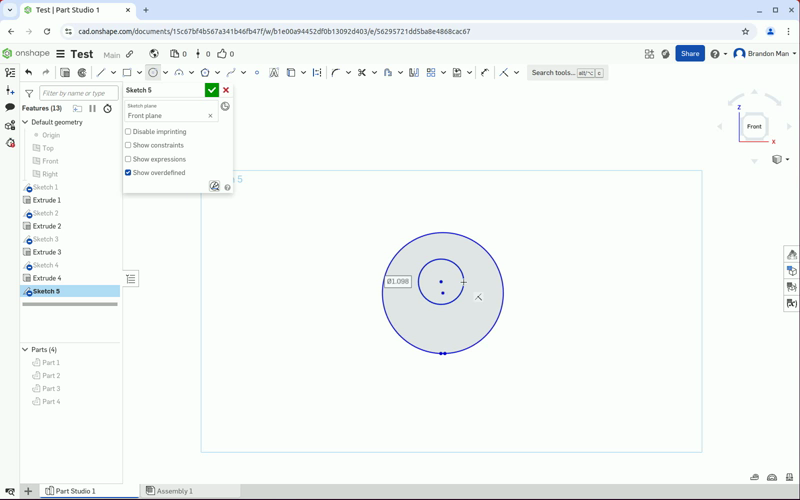
scroll(-6)
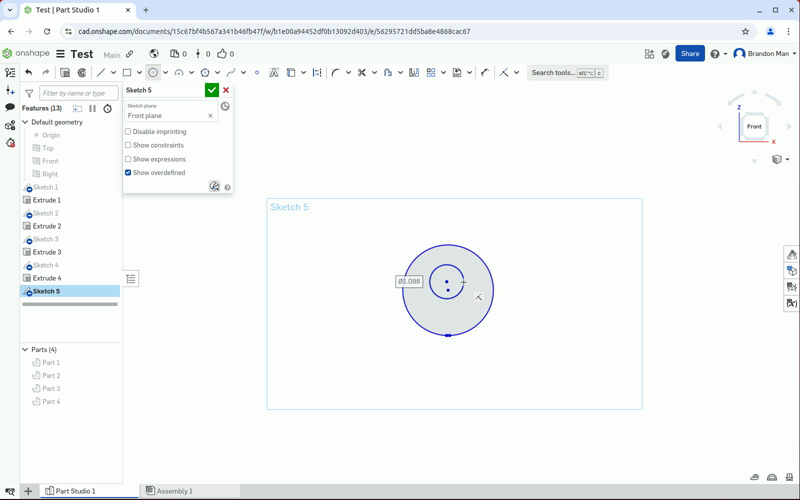
scroll(-6)
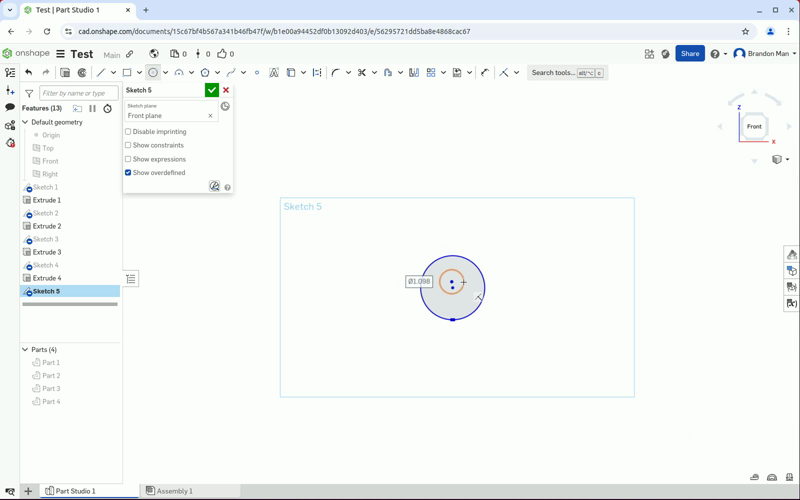
scroll(-6)
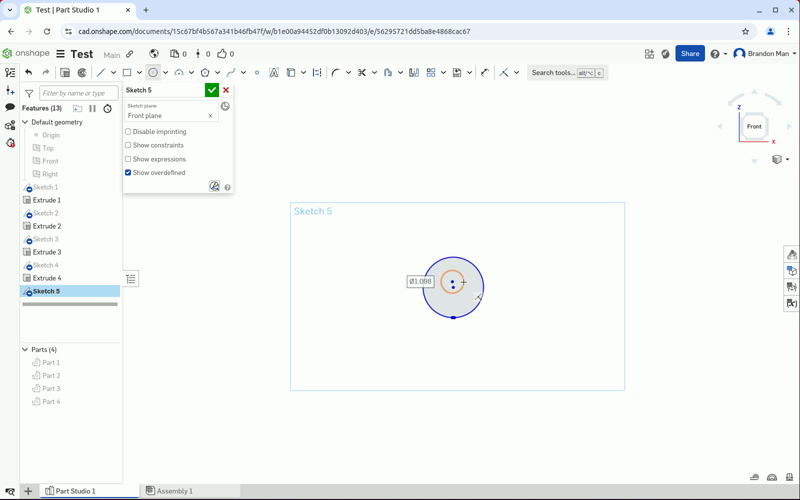
scroll(-6)
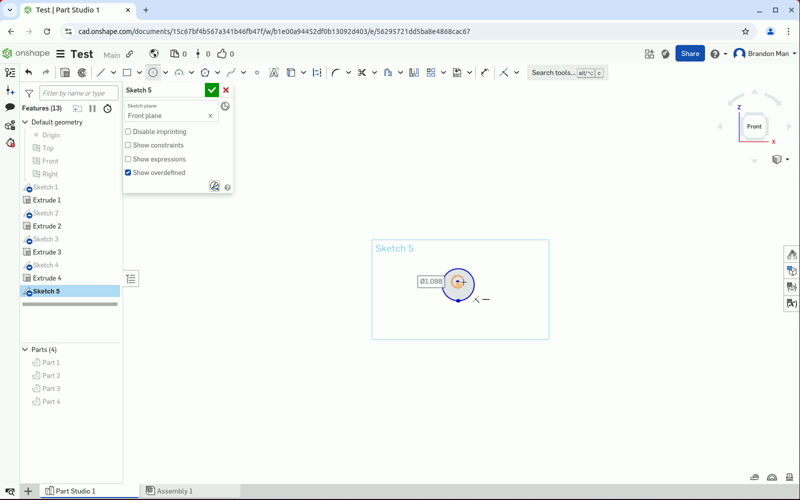
scroll(-6)
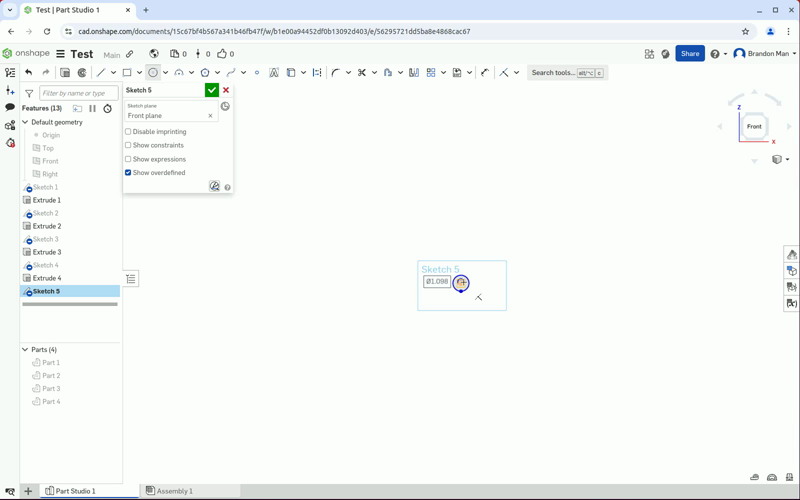
key(esc)
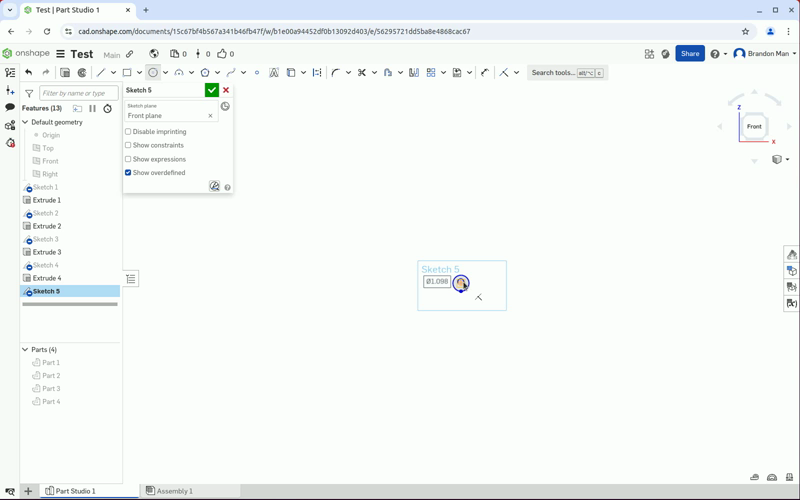
mouse_move(456, 283)
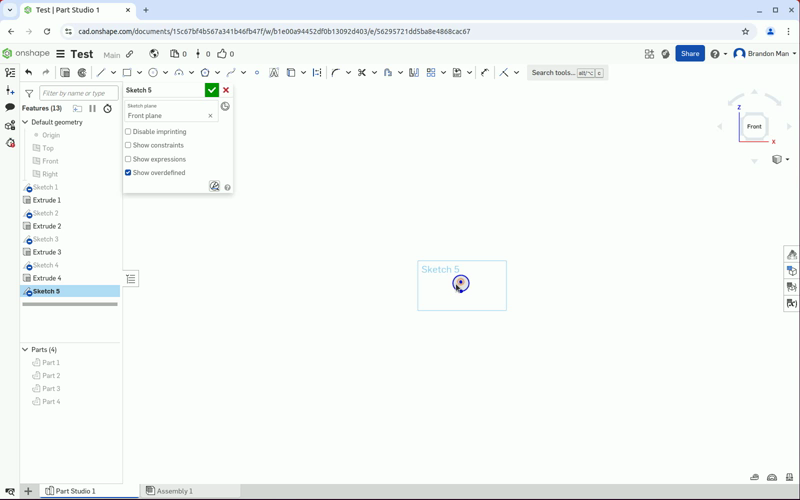
scroll(6)
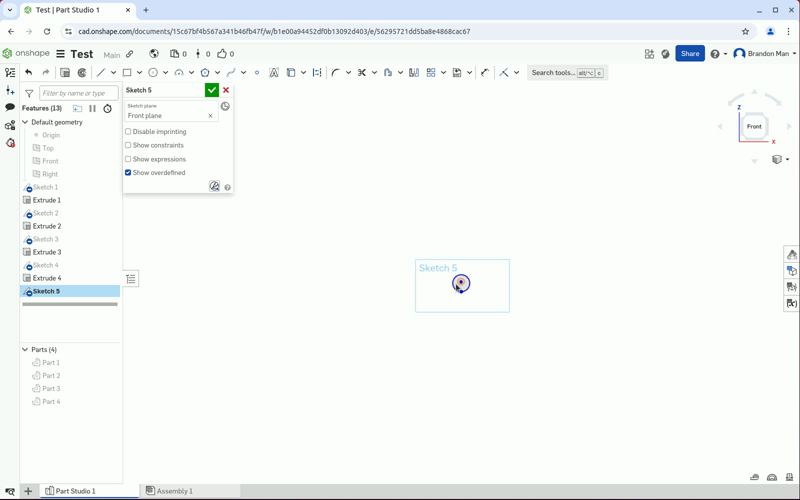
scroll(6)
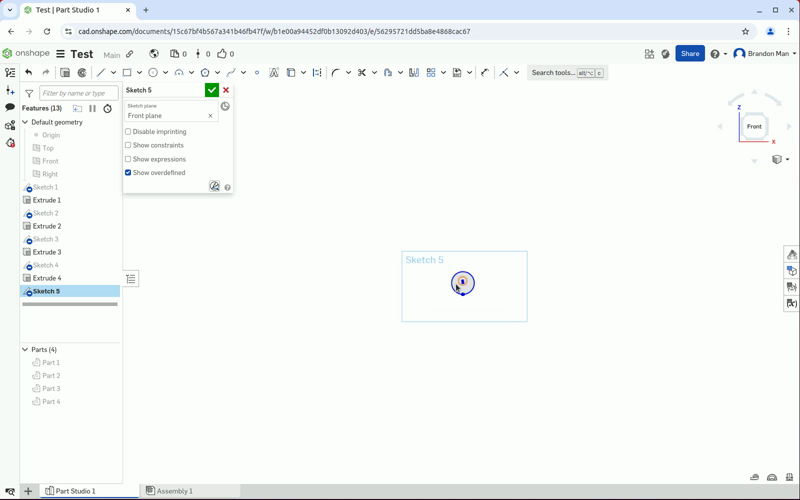
scroll(6)
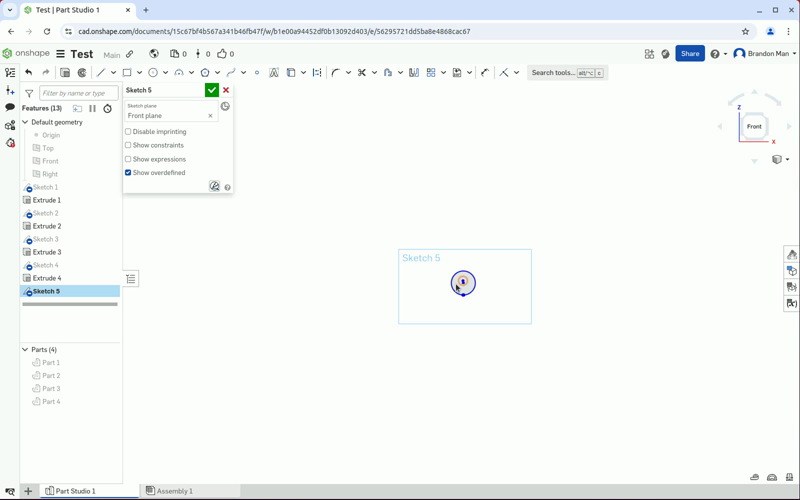
scroll(6)
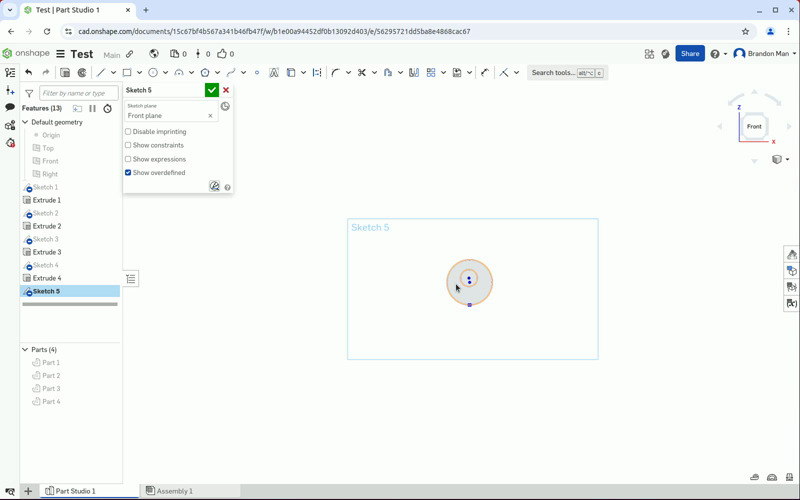
scroll(6)
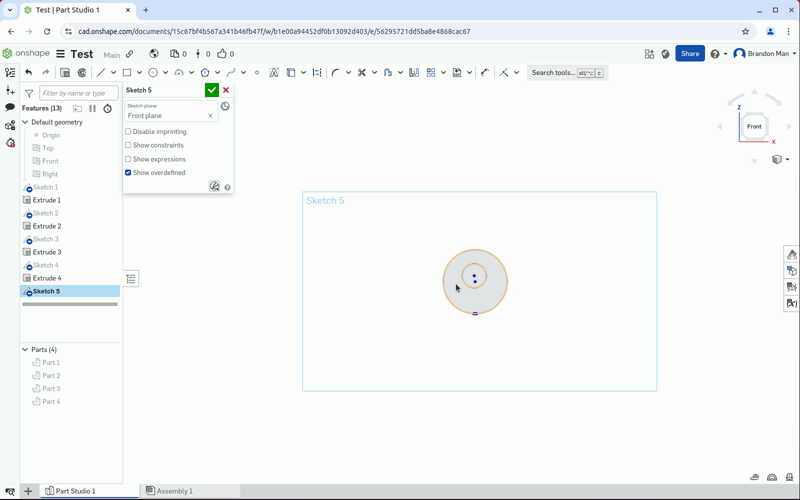
scroll(6)
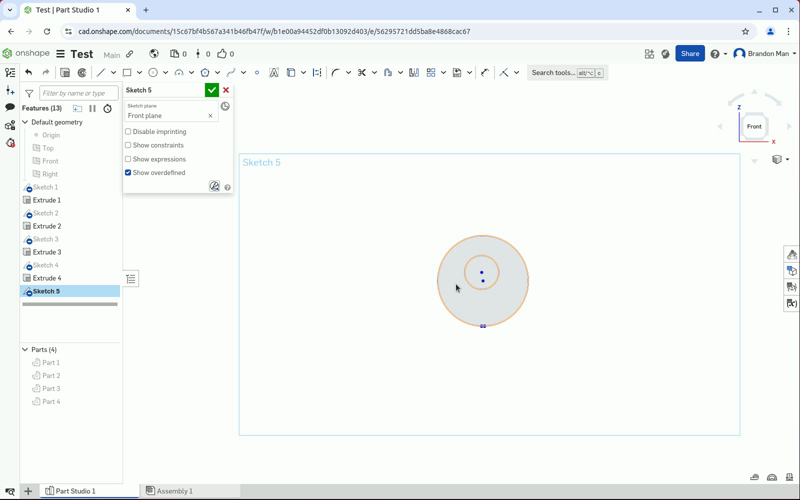
scroll(6)
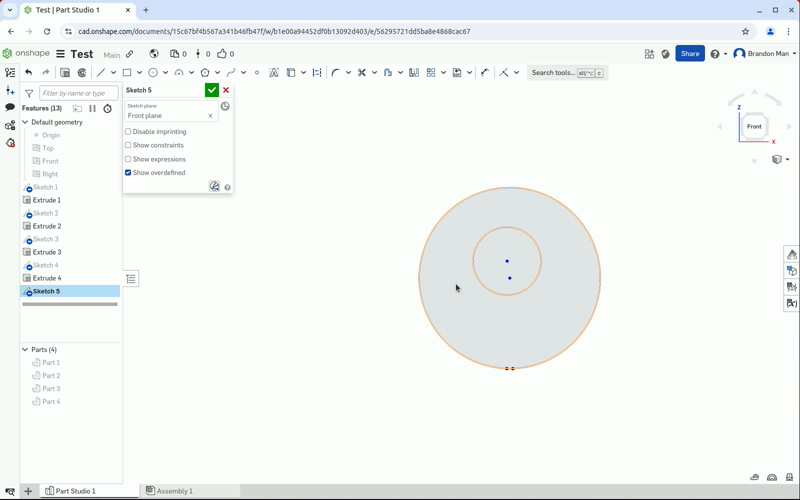
click(456, 283)
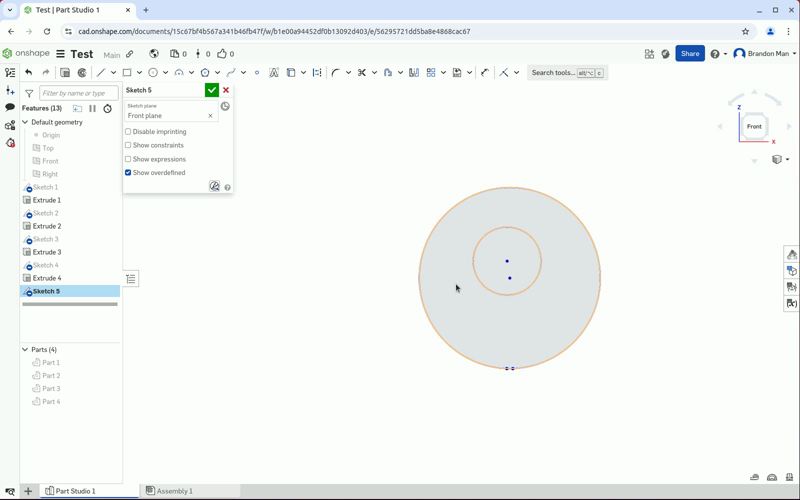
scroll(-6)
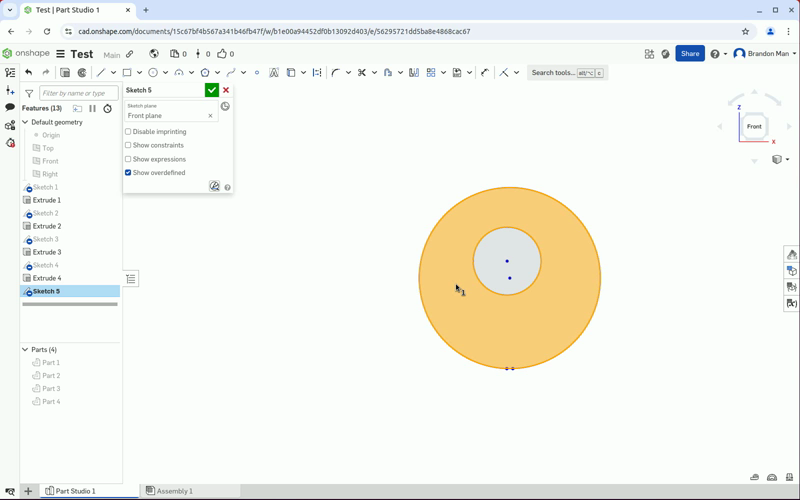
scroll(-6)
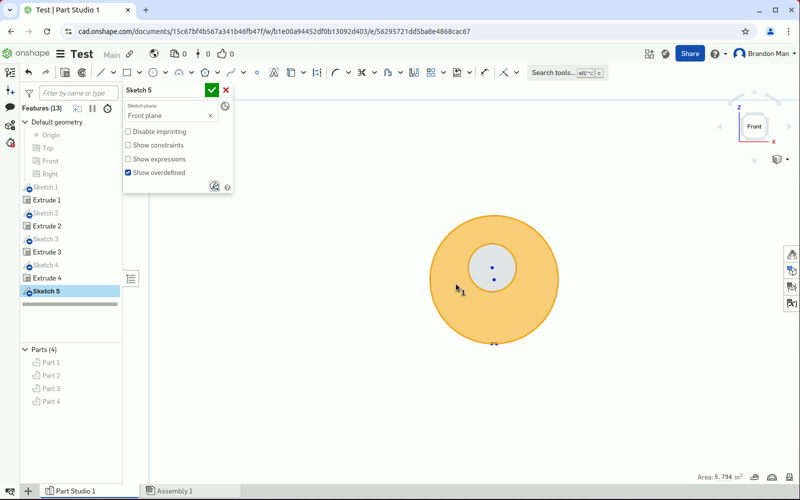
scroll(-6)
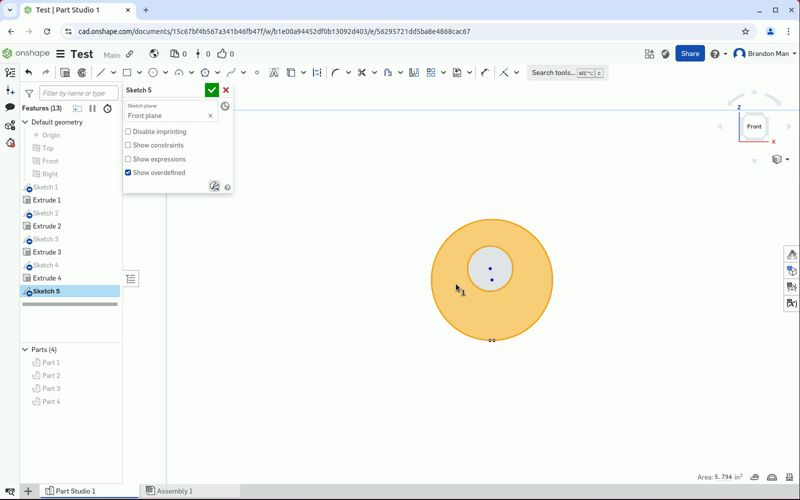
scroll(-6)
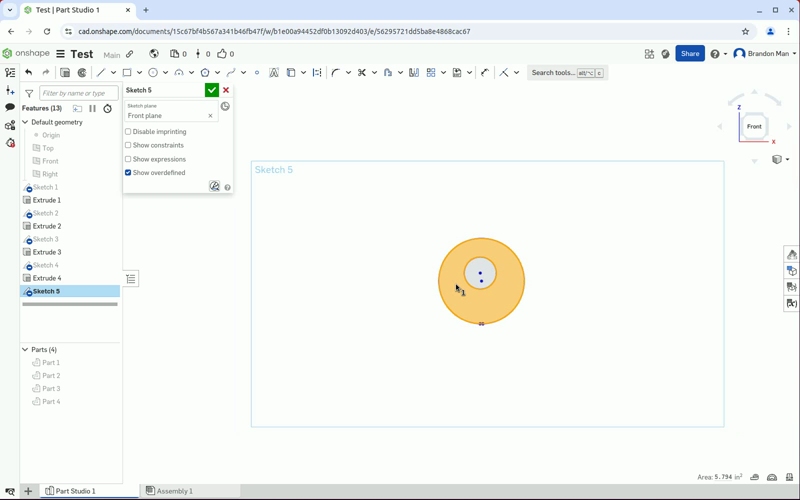
scroll(-6)
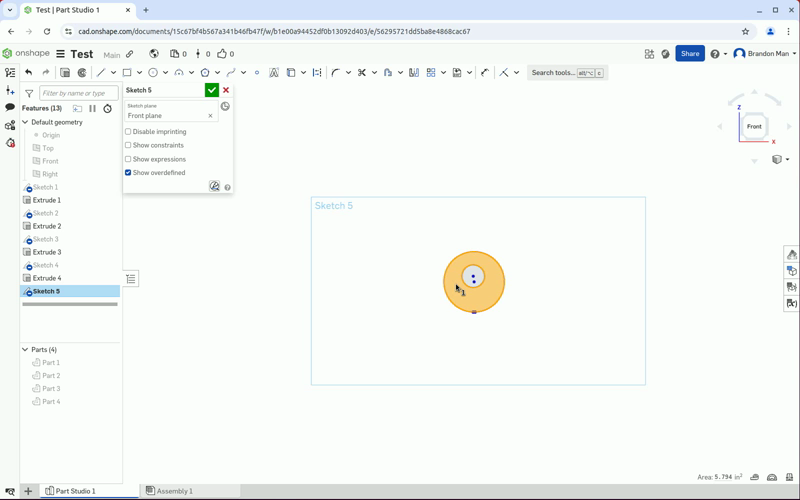
scroll(-6)
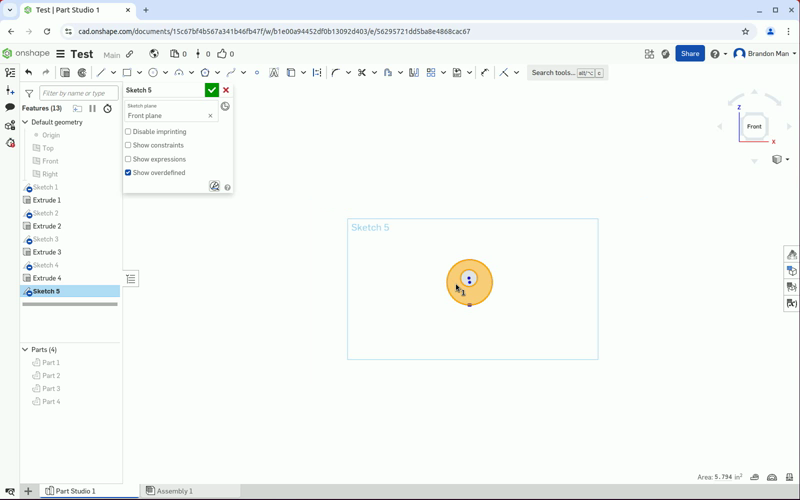
scroll(-6)
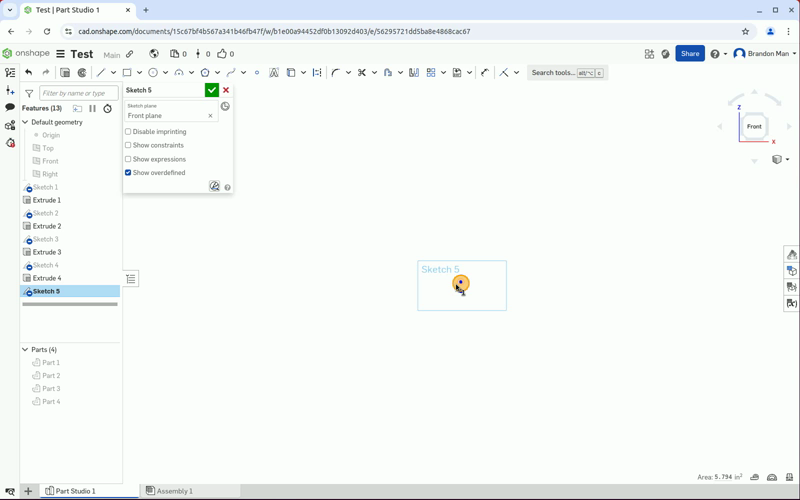
mouse_move(73, 352)
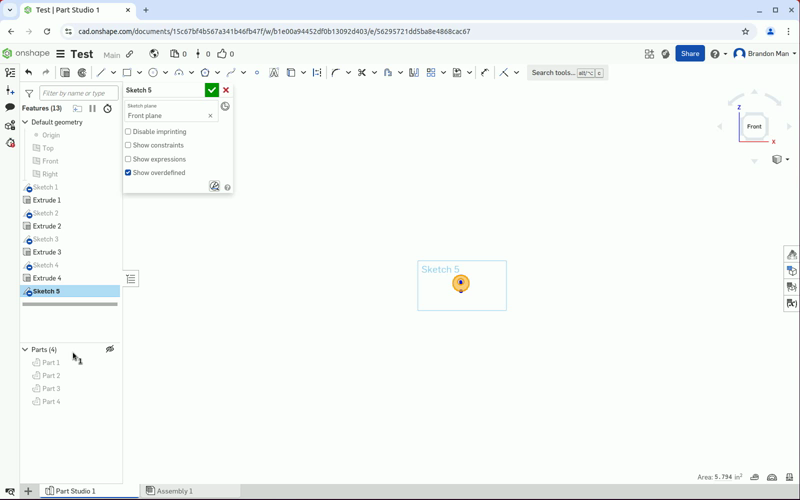
key(shift+y)
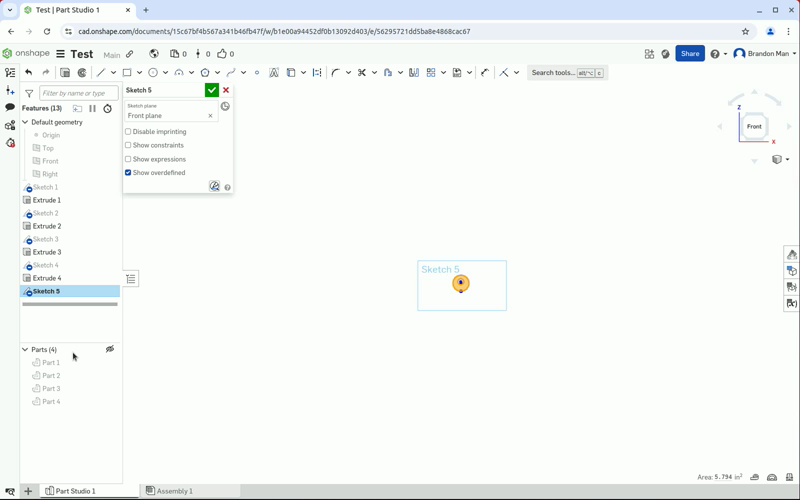
key(shift+e)
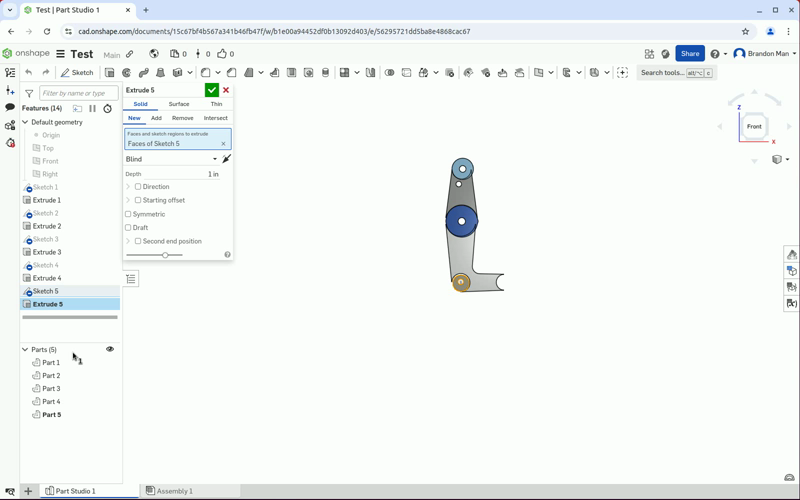
mouse_move(143, 106)
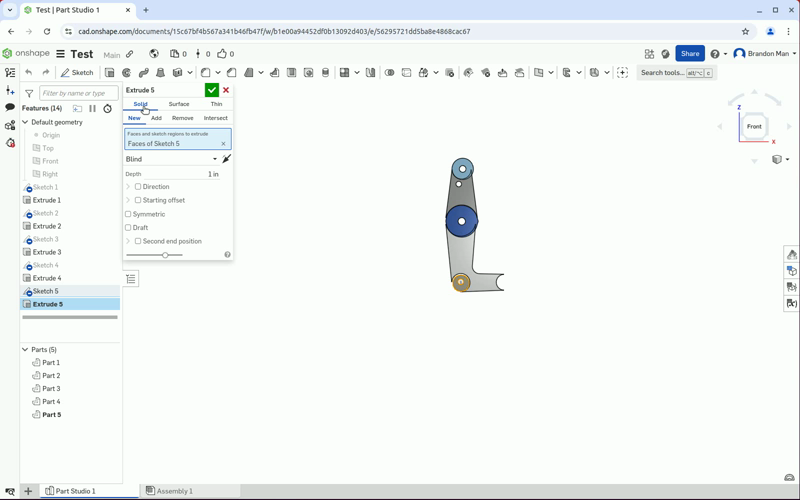
click(143, 106)
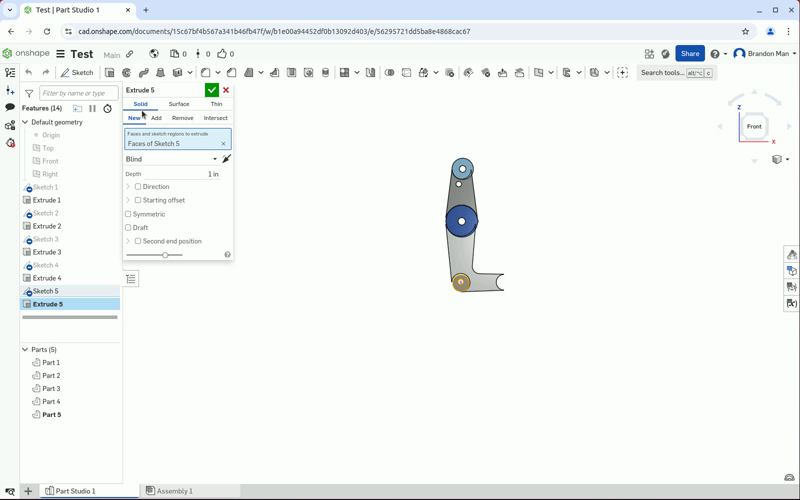
mouse_move(137, 120)
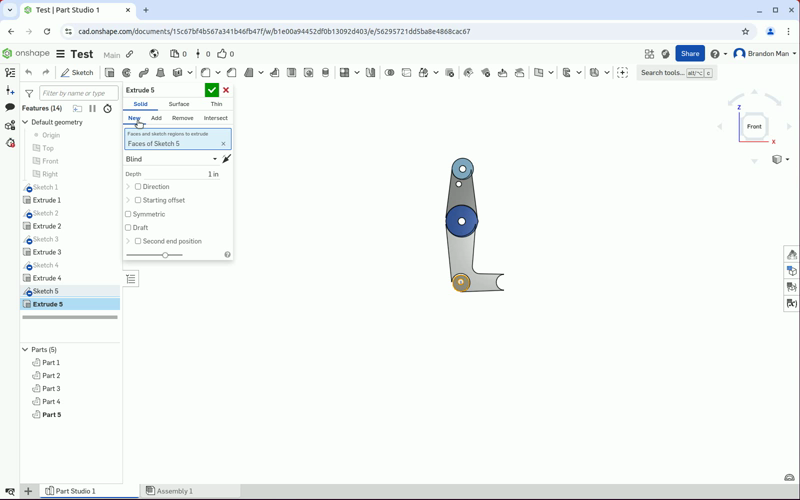
click(137, 120)
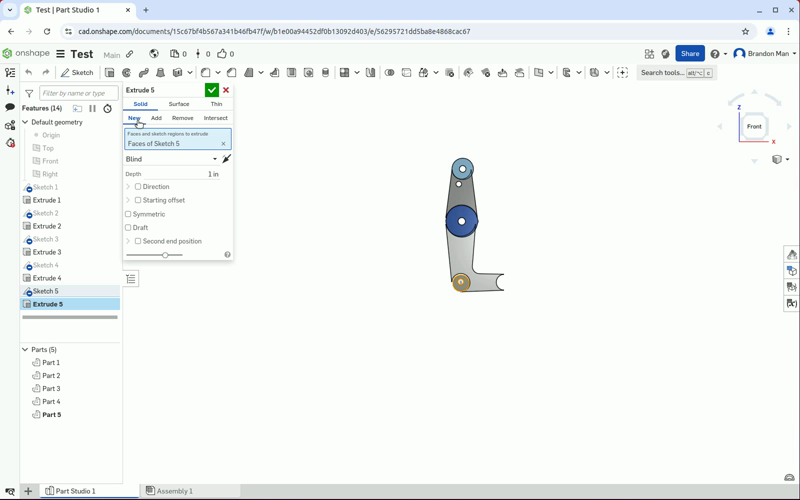
key(tab, 4)
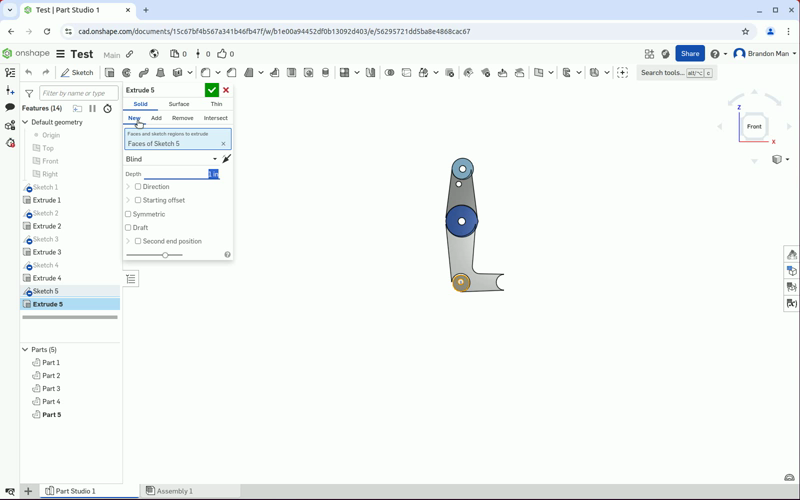
text(0.481)
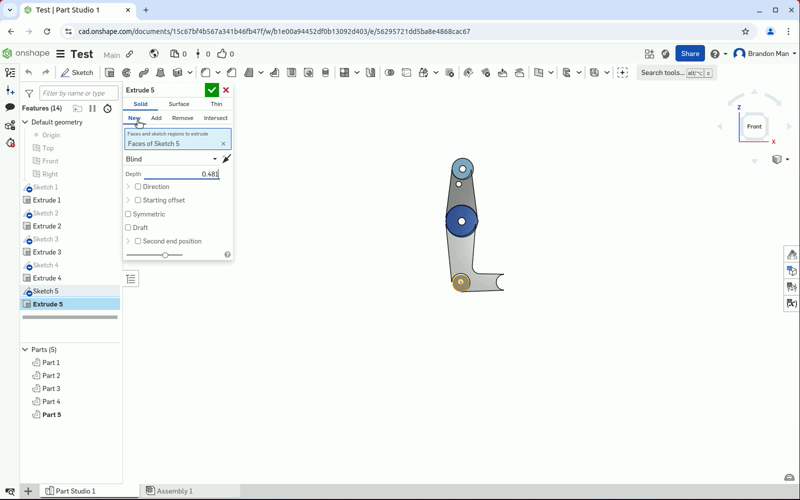
key(enter)
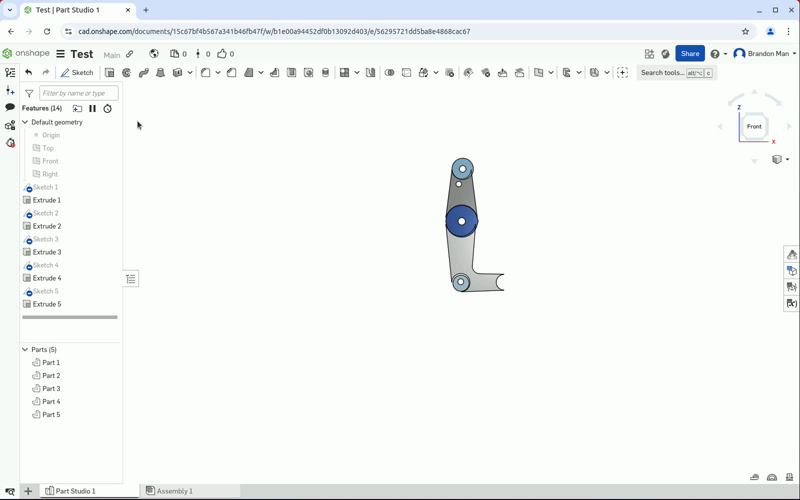
key(shift+h)
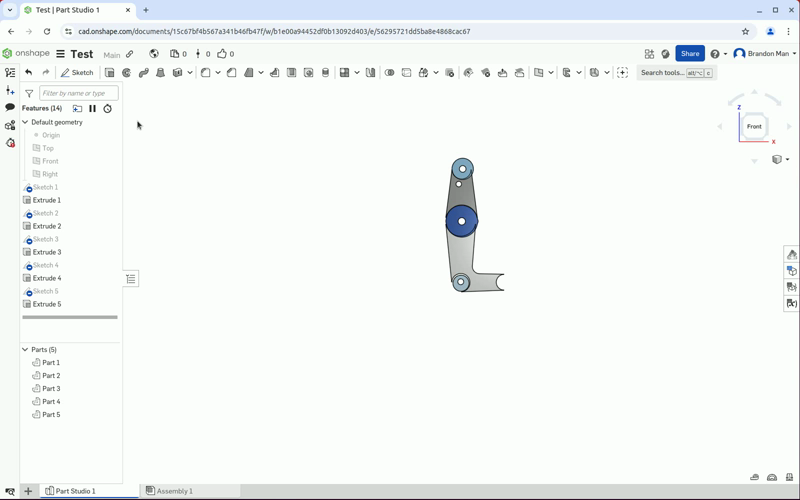
key(shift+h)
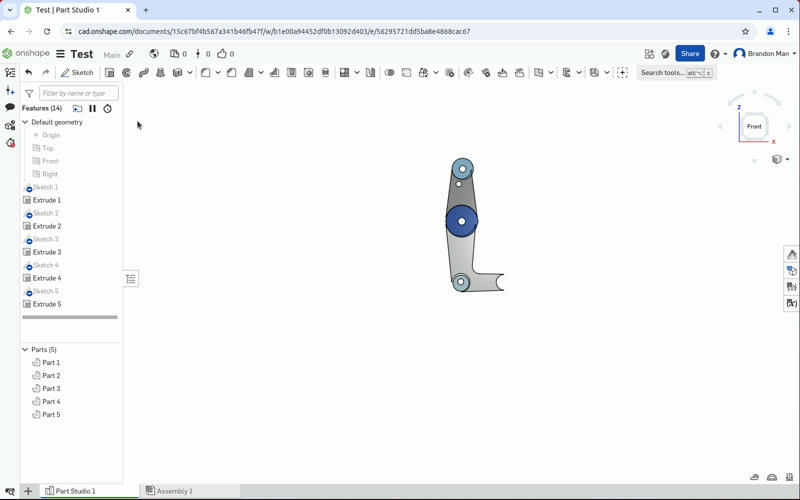
mouse_move(73, 189)
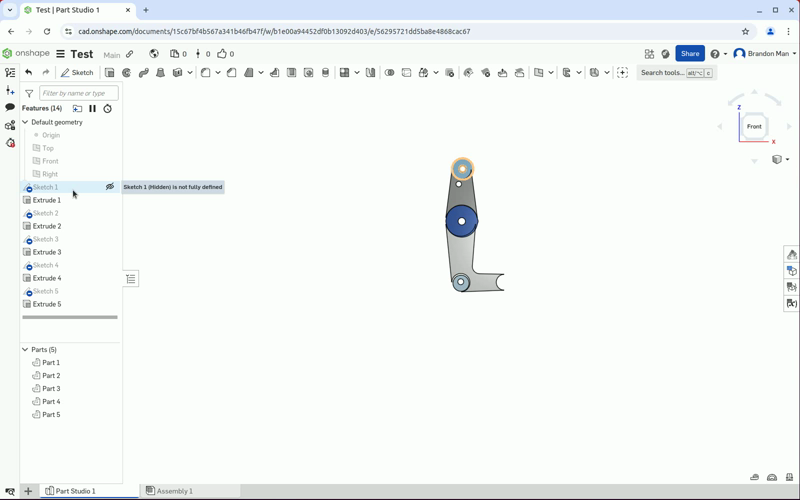
click(73, 189)
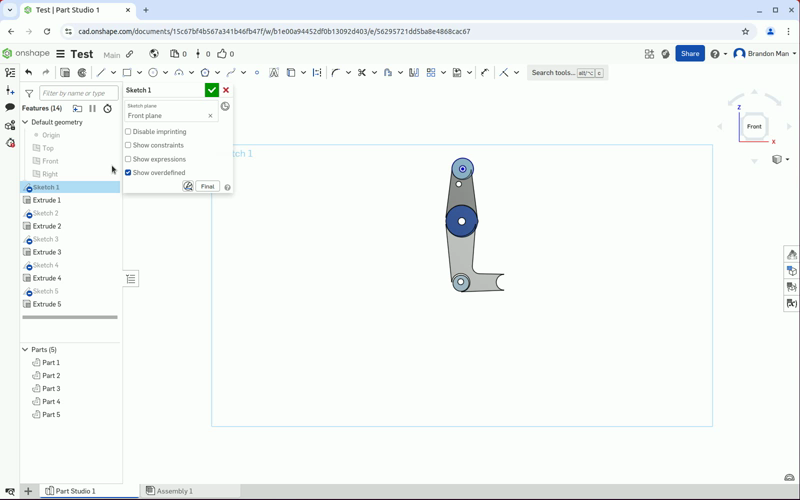
mouse_move(229, 92)
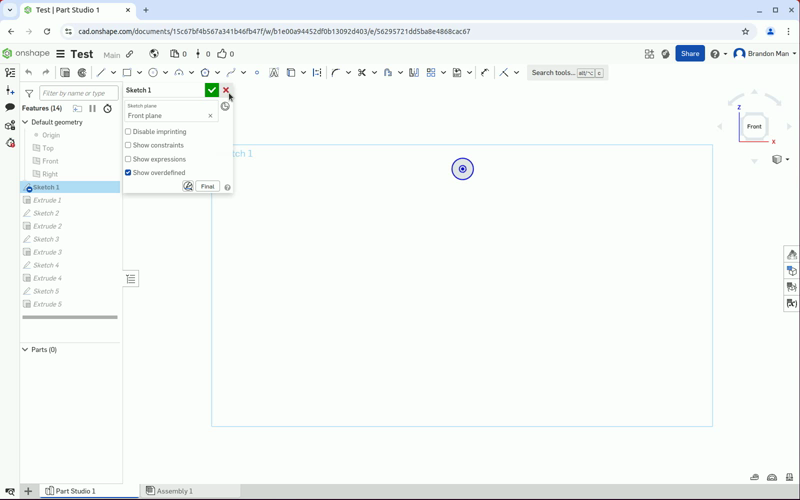
click(229, 92)
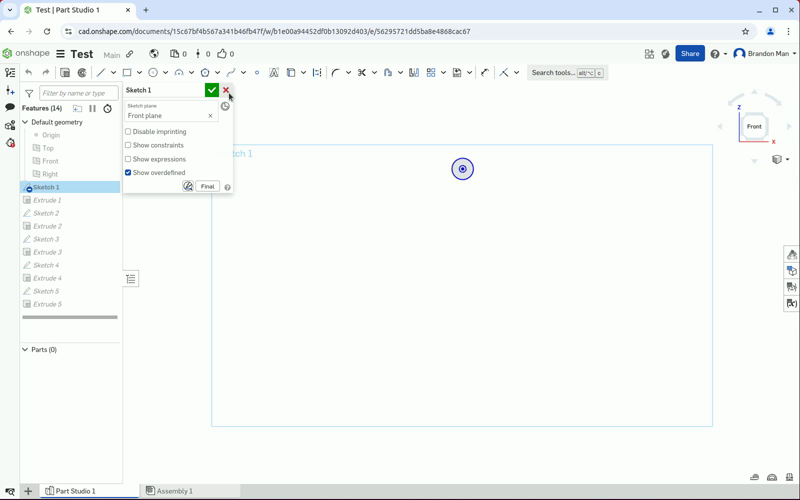
key(shift+s)
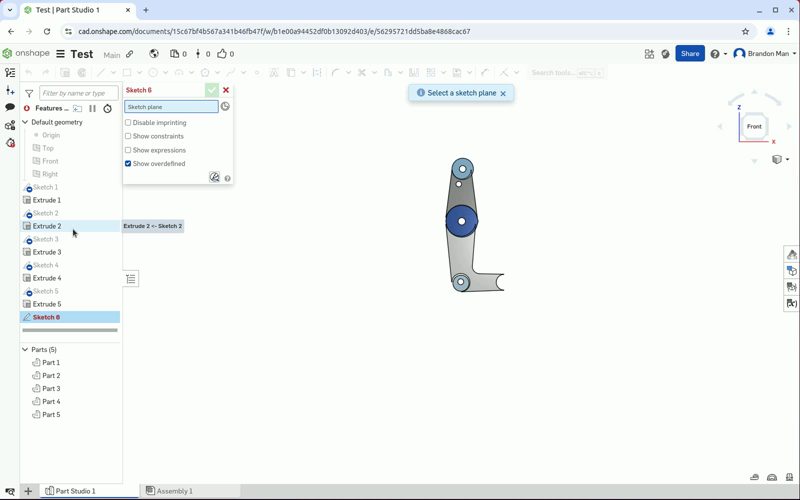
scroll(3)
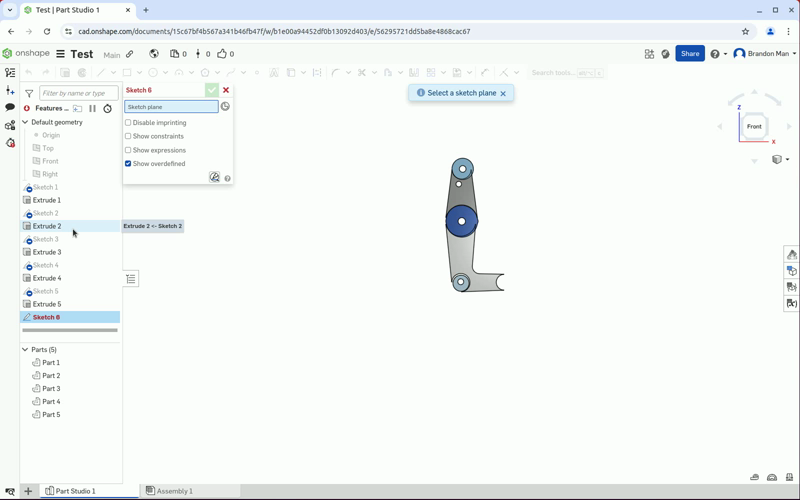
mouse_move(73, 163)
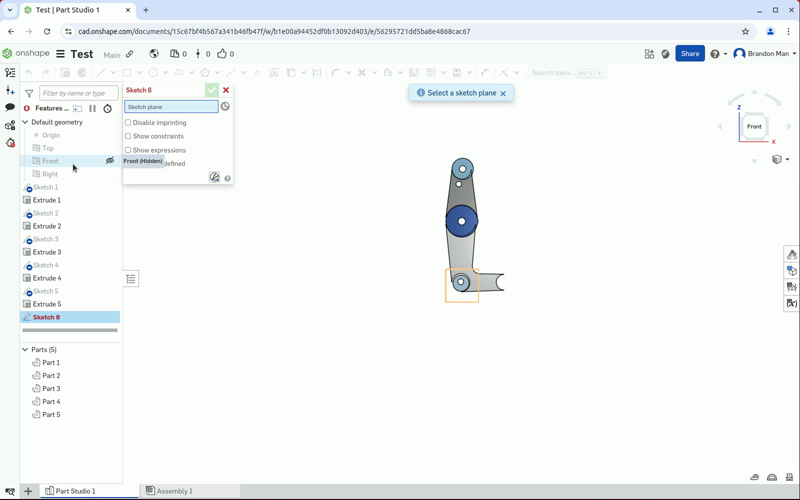
click(73, 163)
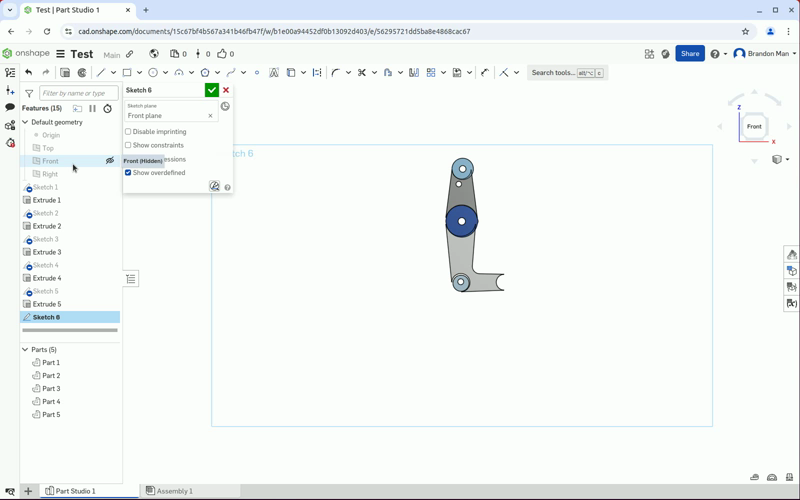
mouse_move(73, 352)
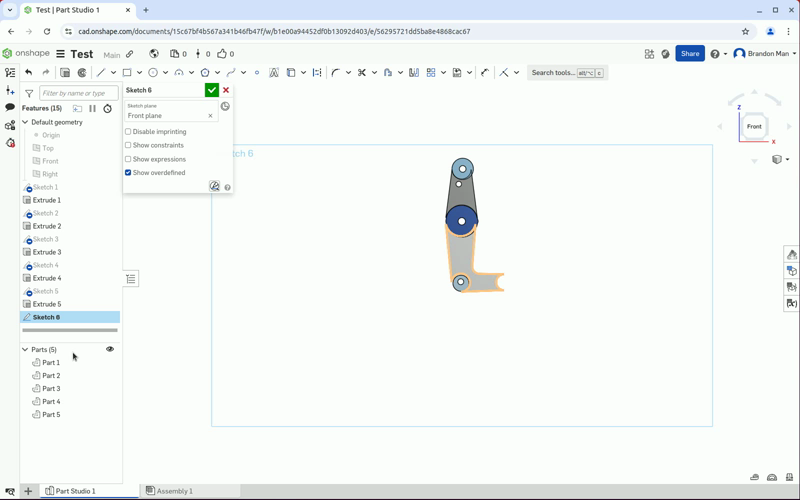
key(y)
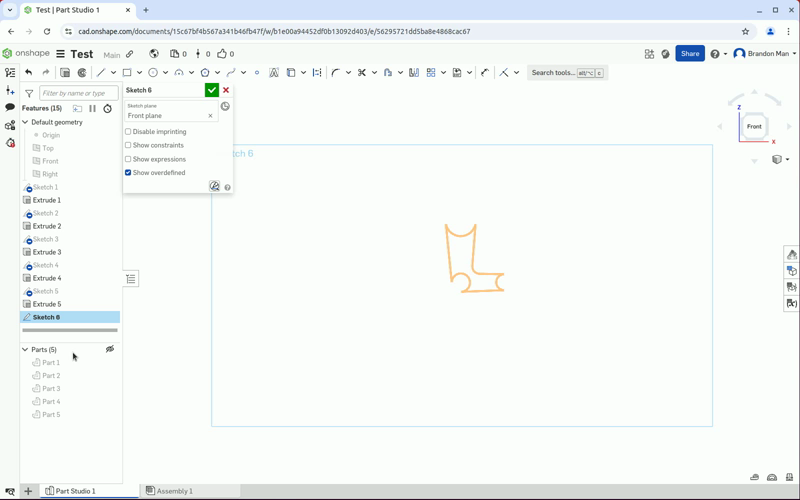
key(c)
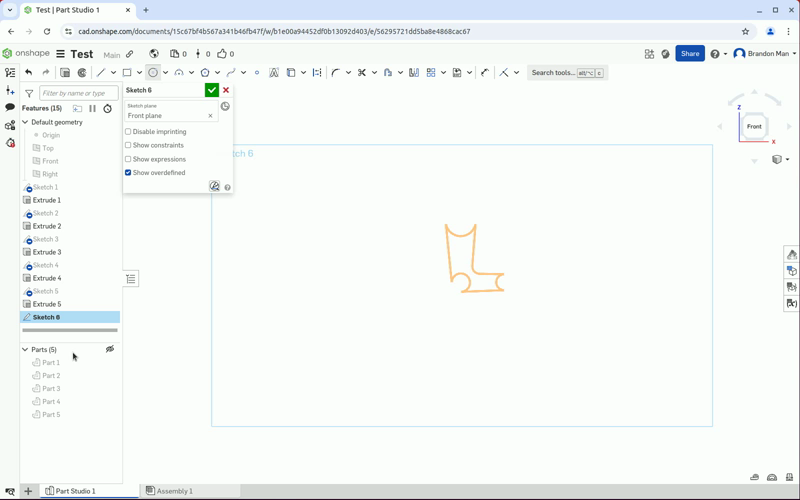
key_down(shift)
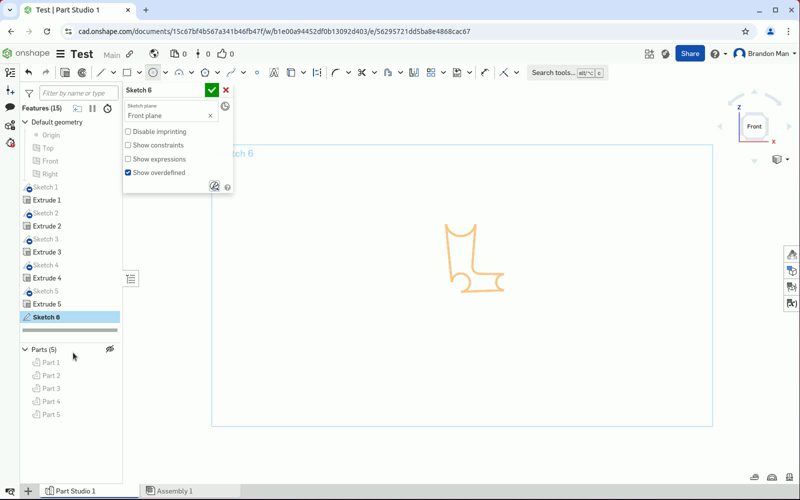
mouse_move(501, 282)
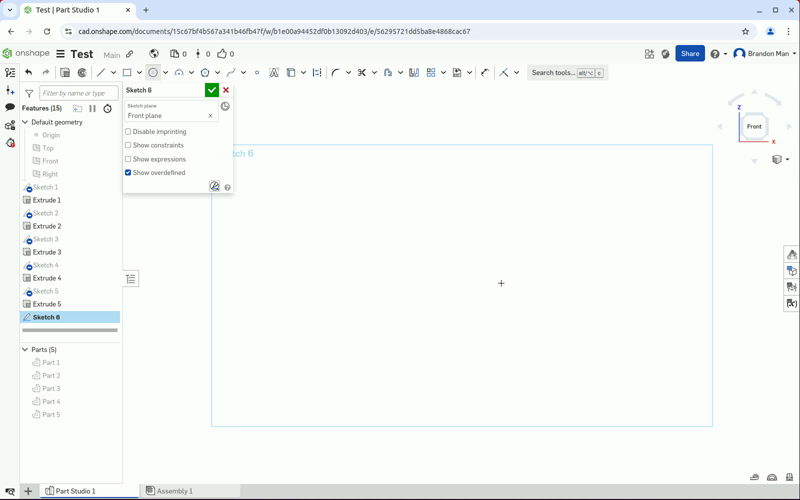
click(501, 282)
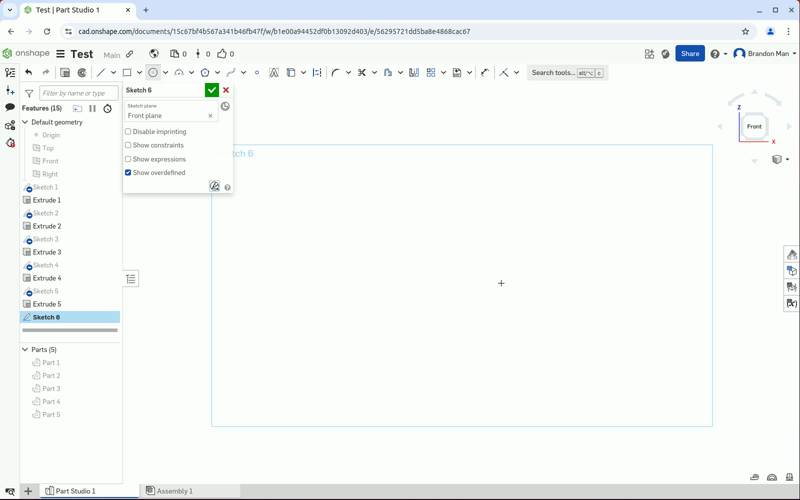
key_up(shift)
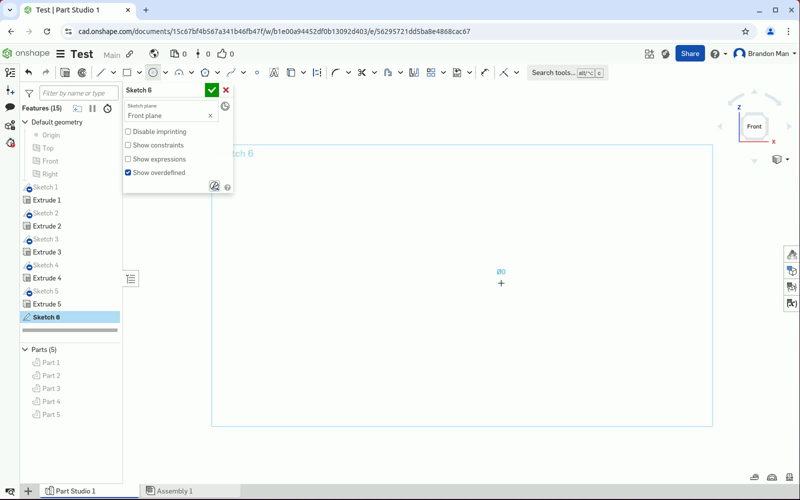
mouse_move(508, 282)
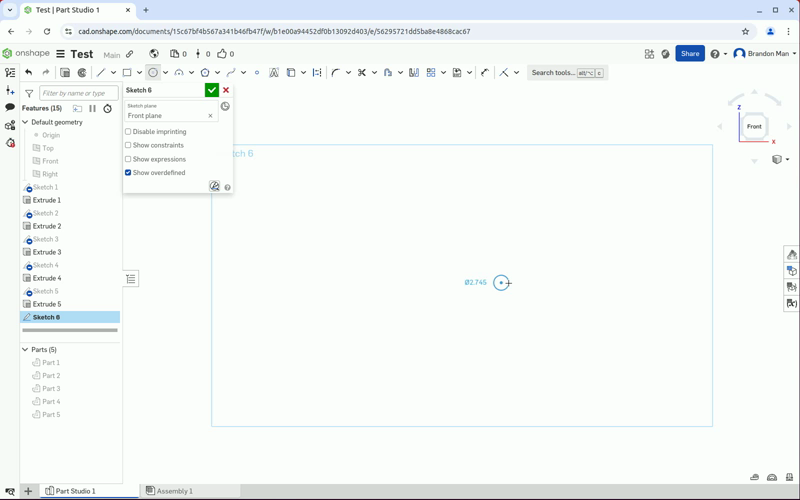
click(508, 282)
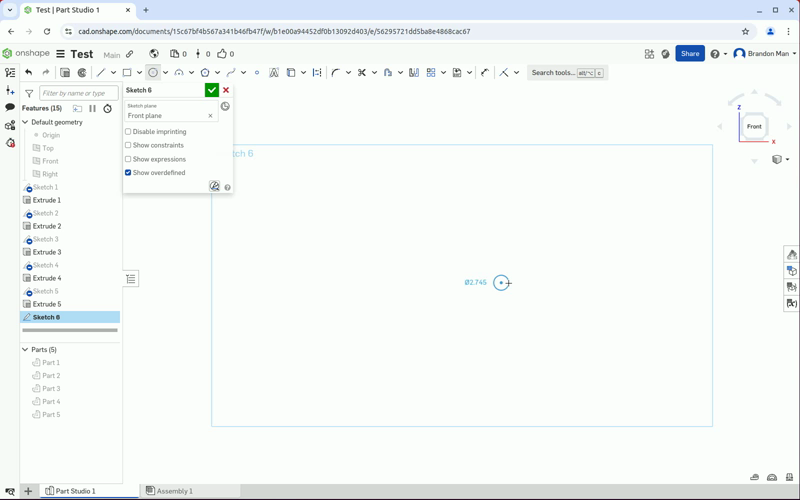
key(esc)
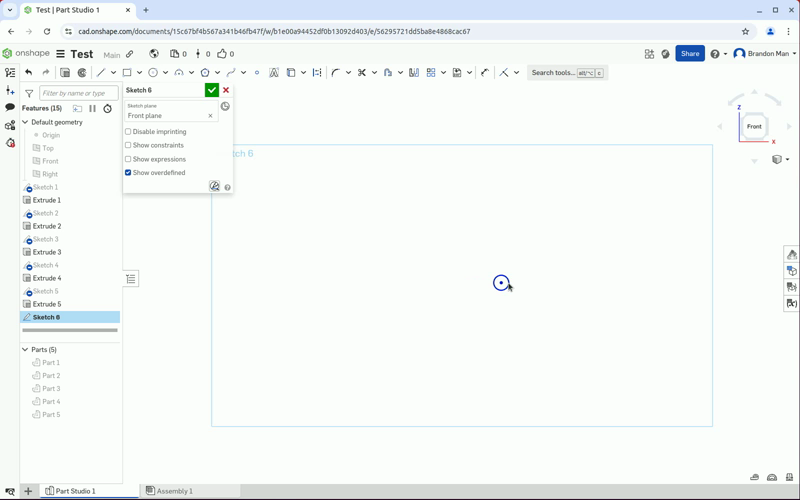
key(c)
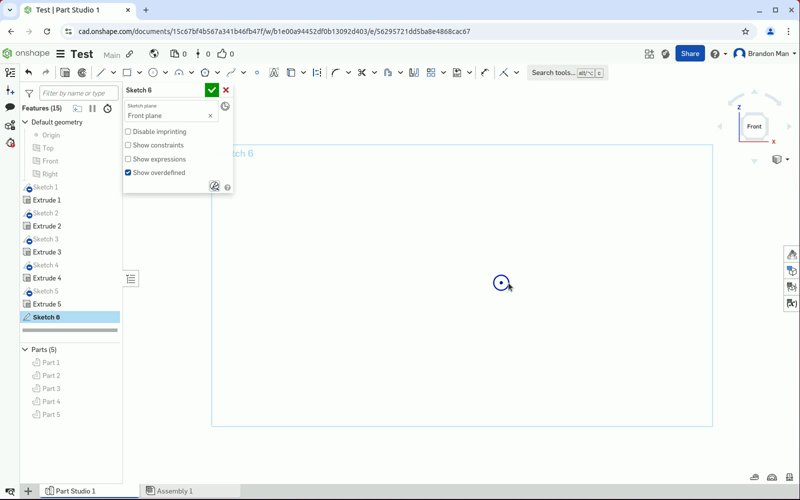
key_down(shift)
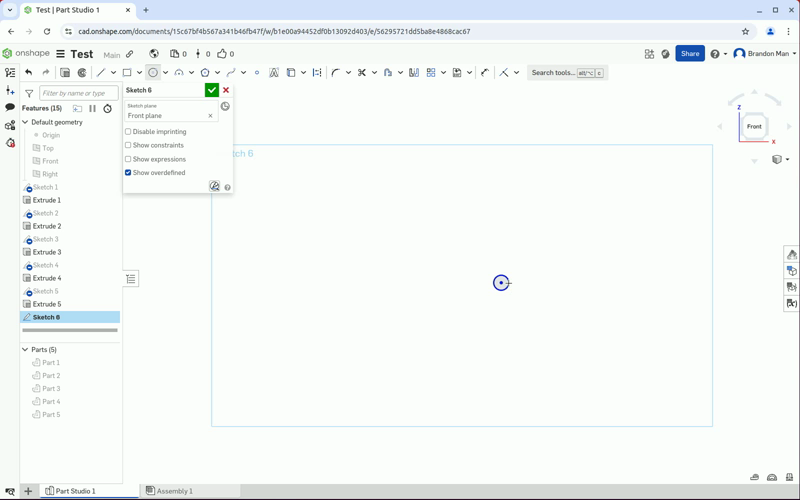
mouse_move(501, 282)
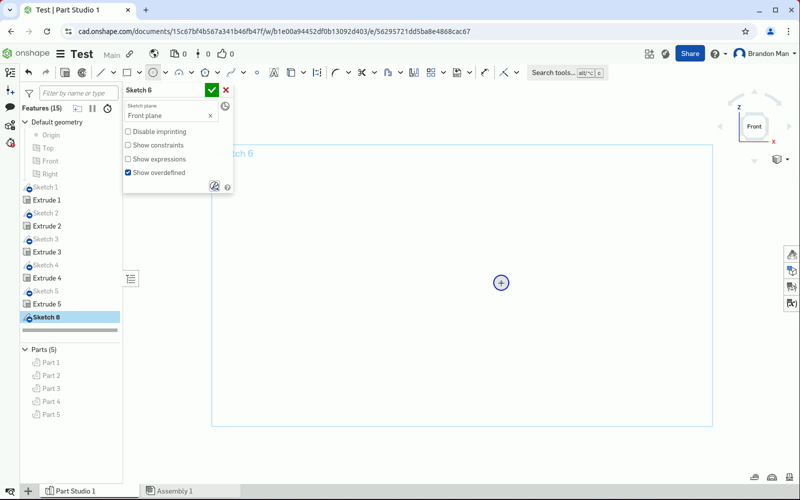
click(501, 282)
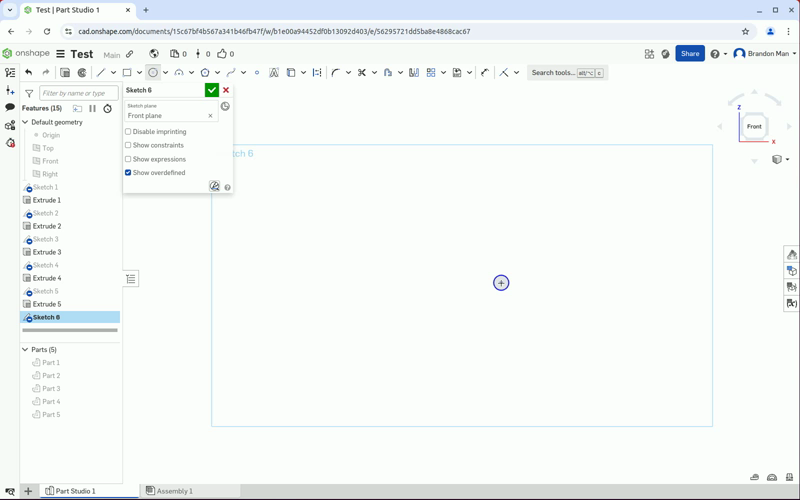
key_up(shift)
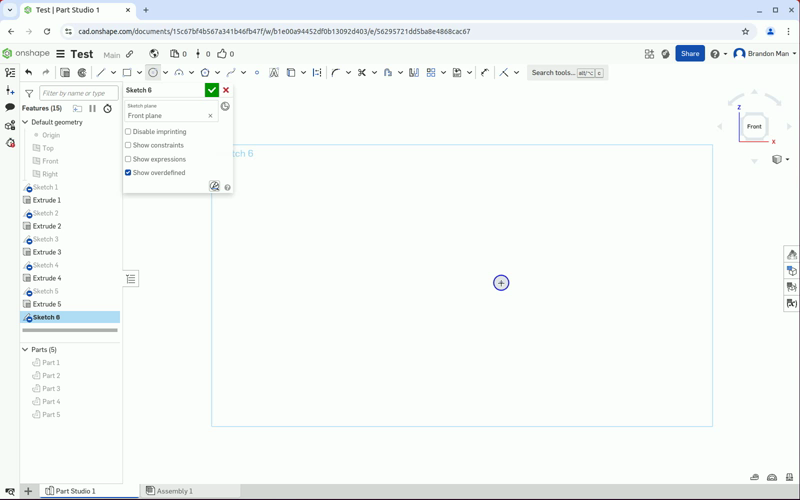
mouse_move(504, 282)
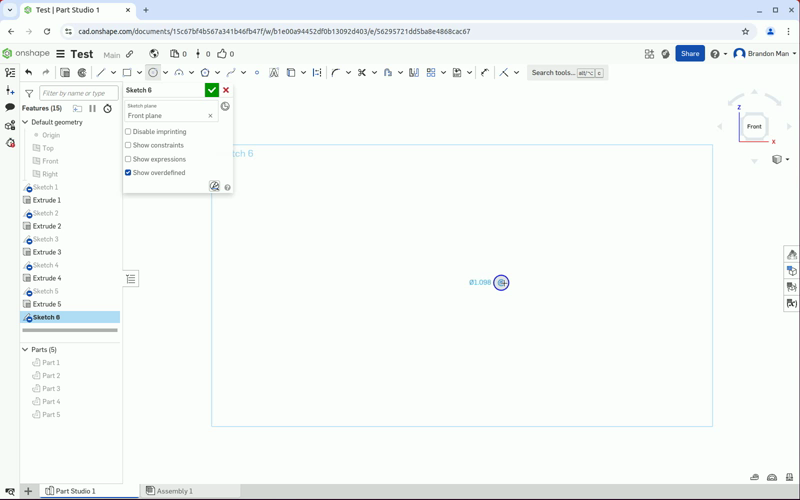
scroll(6)
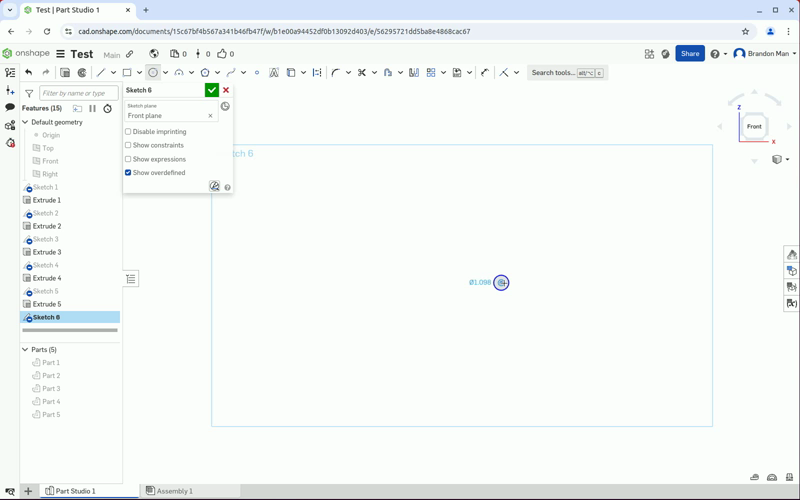
scroll(6)
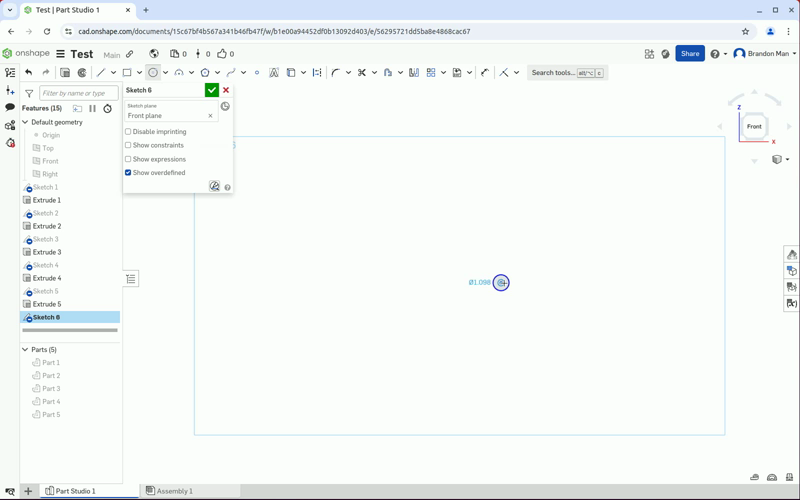
scroll(6)
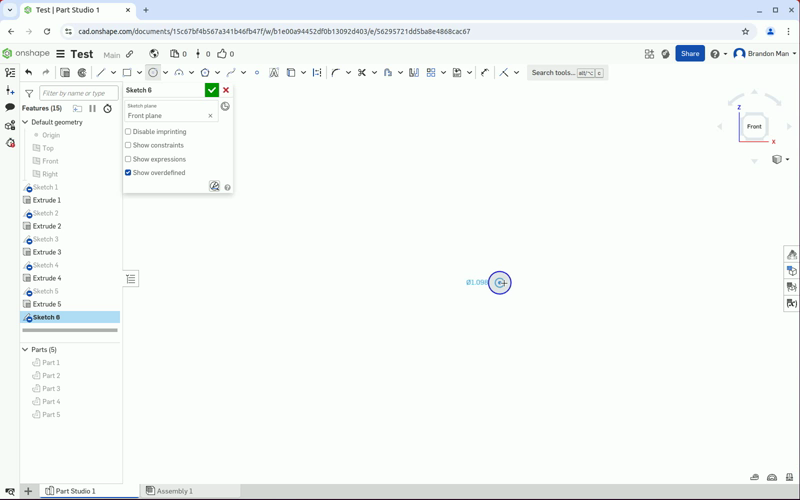
scroll(6)
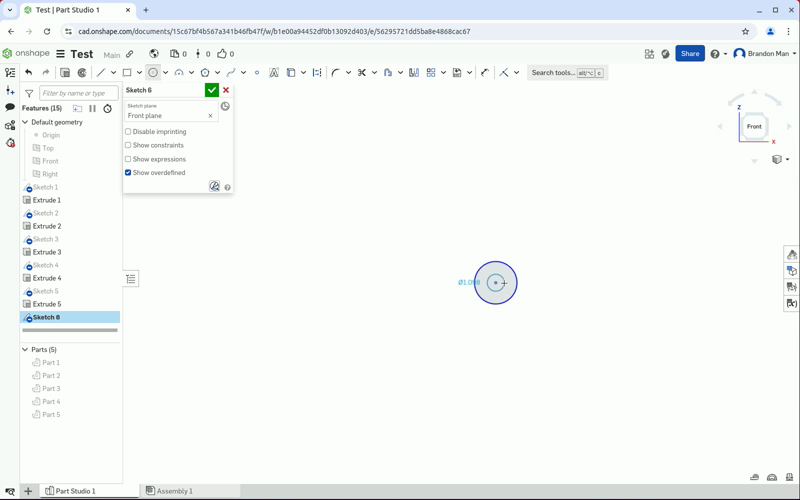
scroll(6)
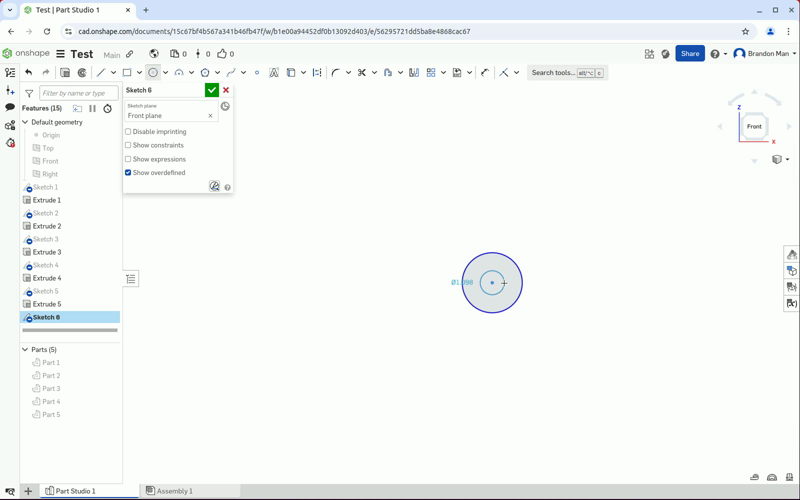
scroll(6)
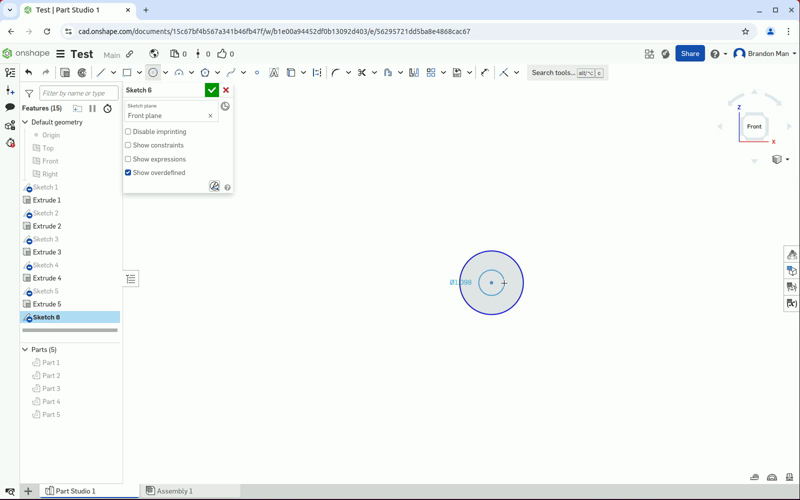
scroll(6)
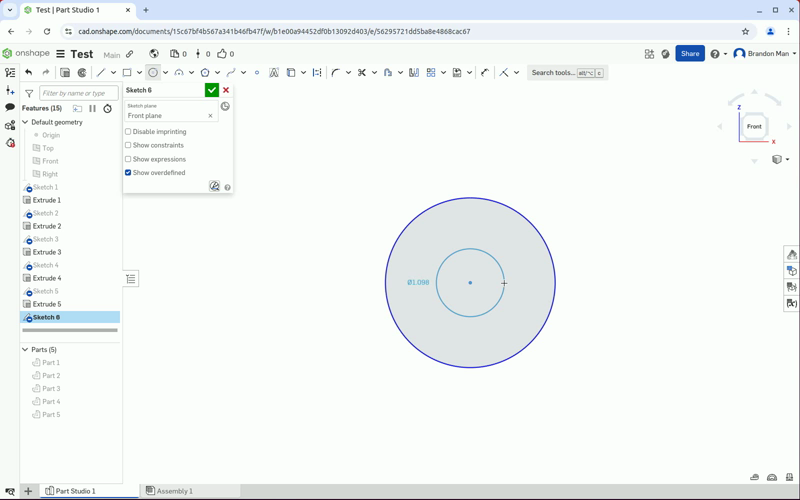
click(504, 282)
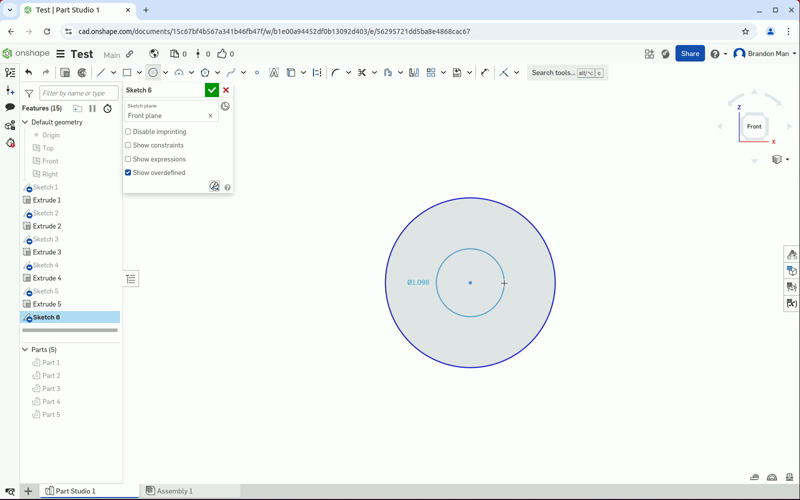
scroll(-6)
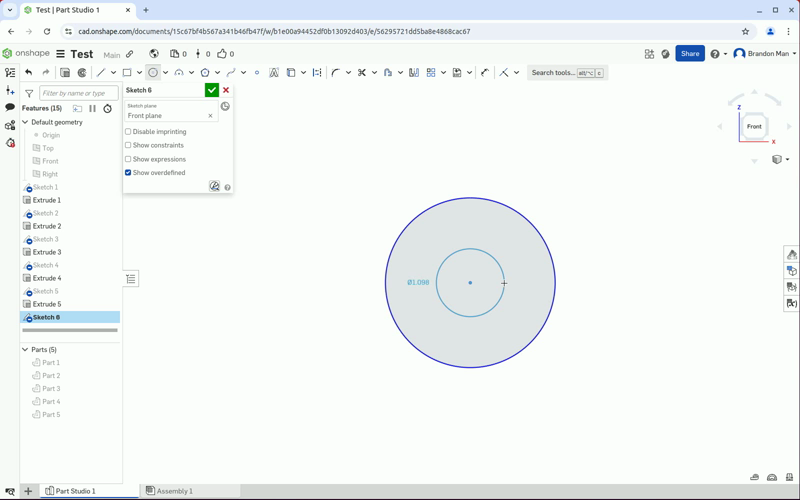
scroll(-6)
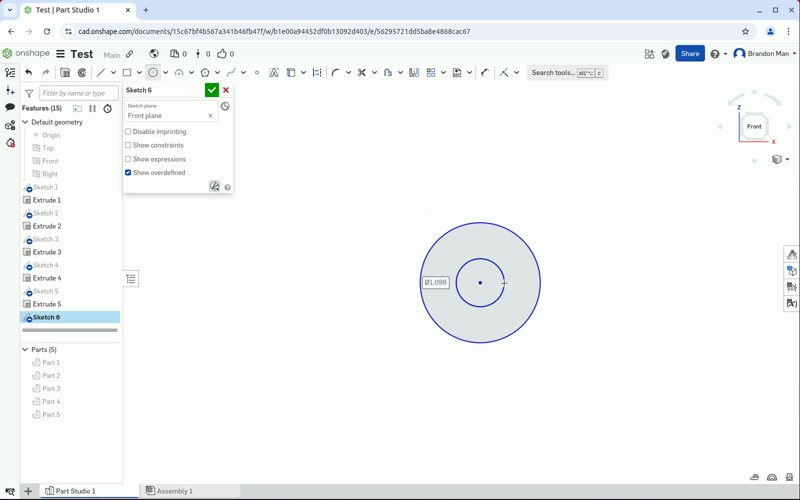
scroll(-6)
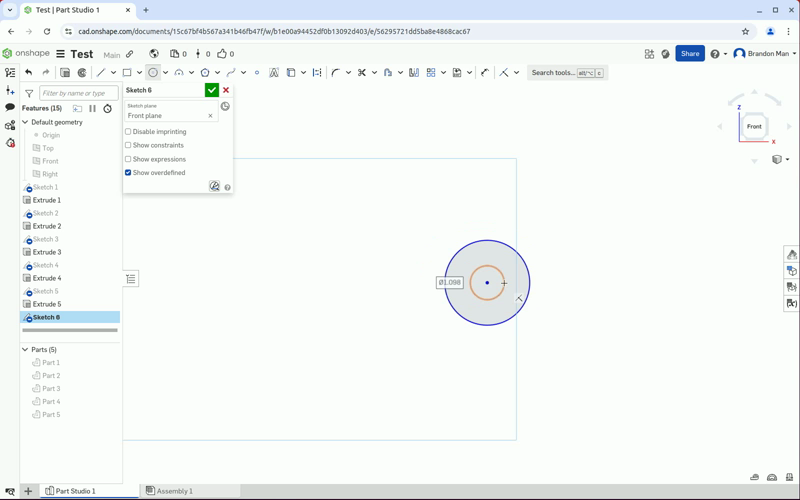
scroll(-6)
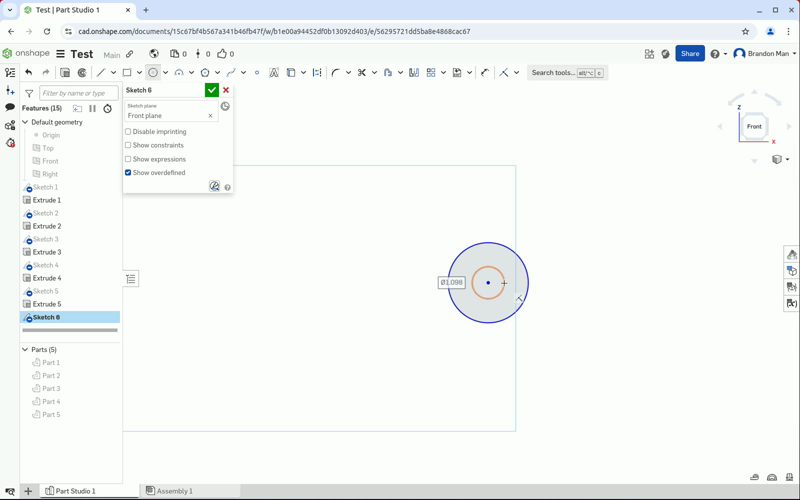
scroll(-6)
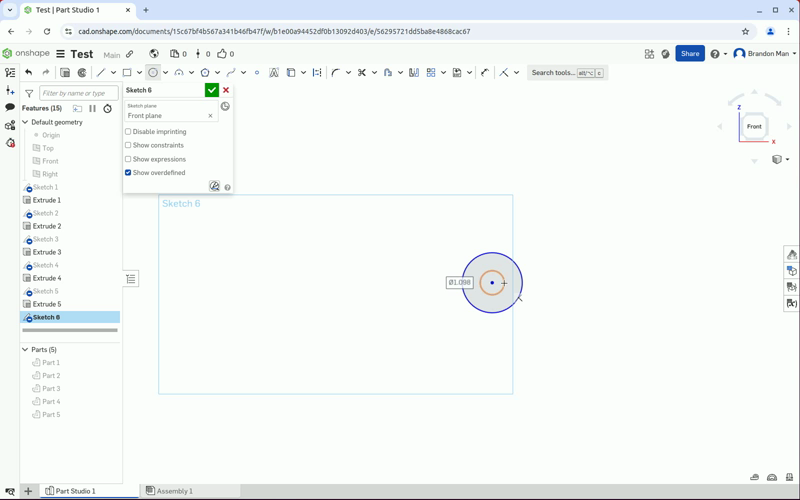
scroll(-6)
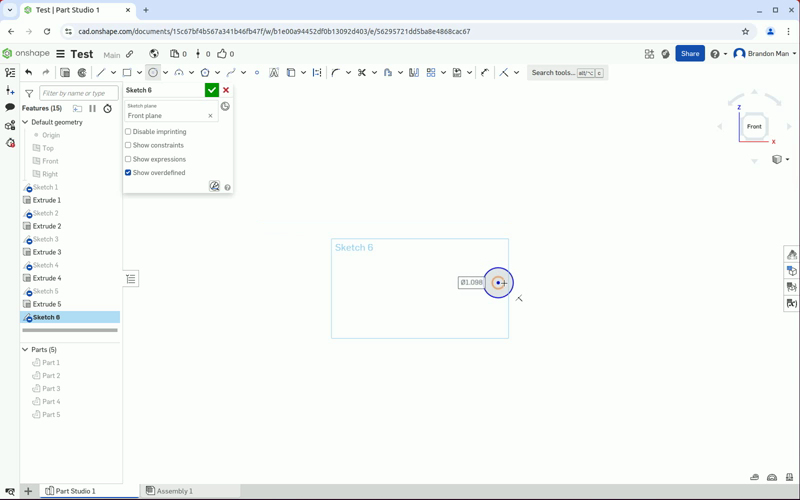
scroll(-6)
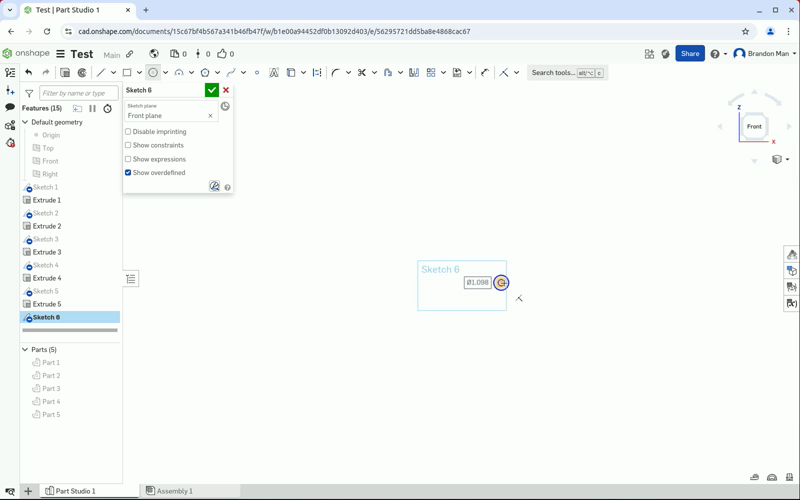
key(esc)
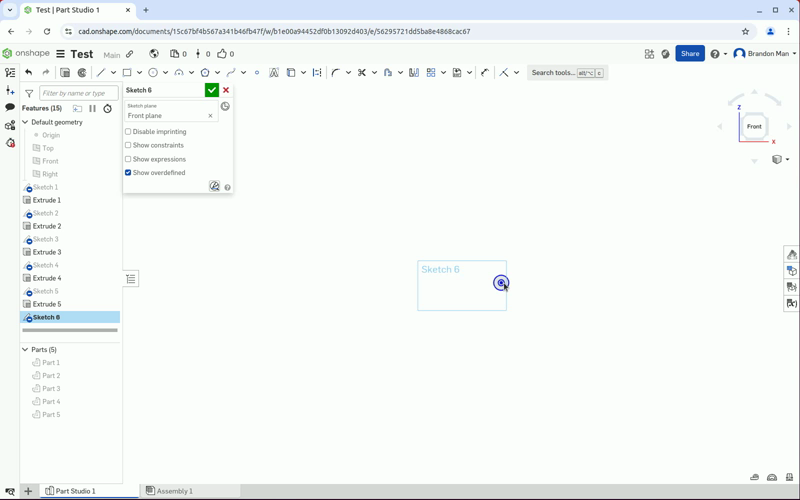
mouse_move(501, 289)
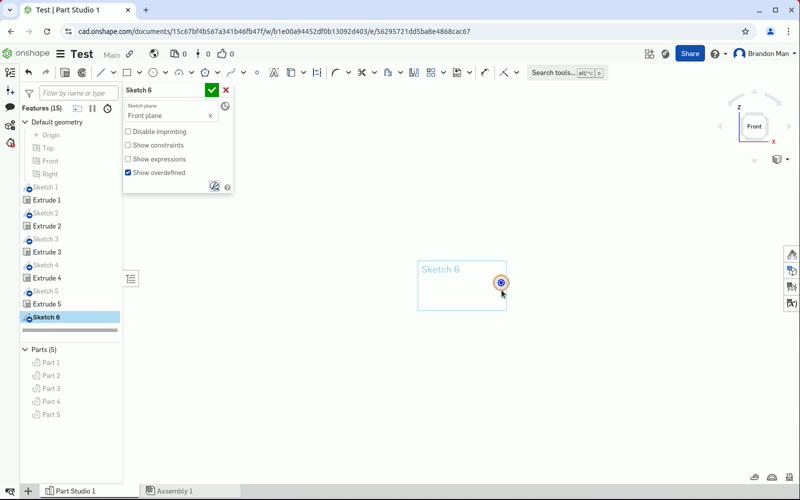
scroll(6)
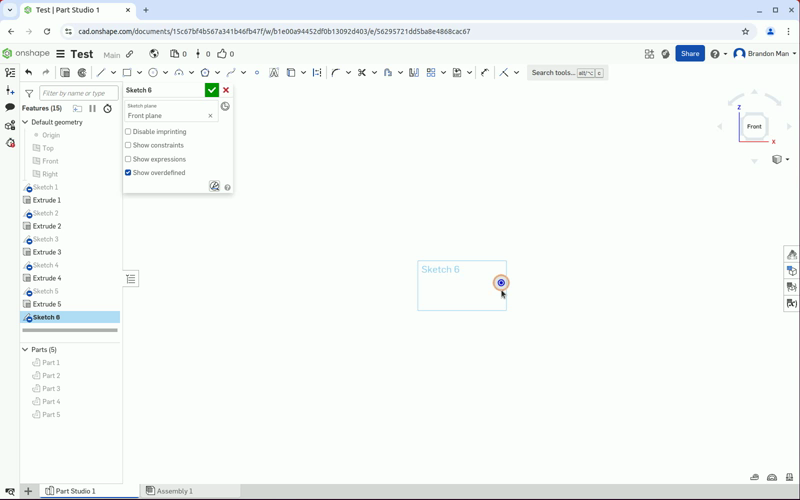
scroll(6)
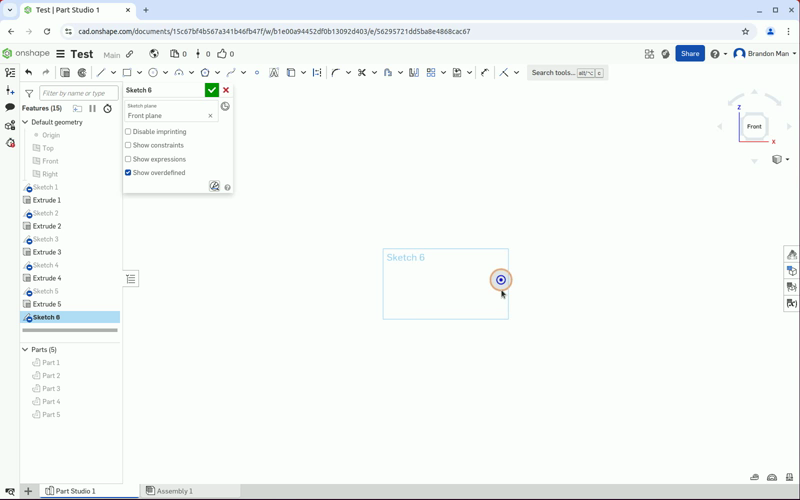
scroll(6)
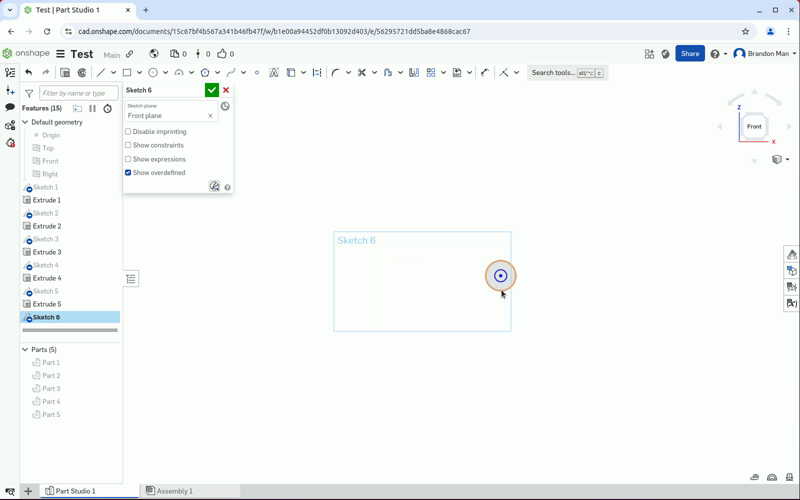
scroll(6)
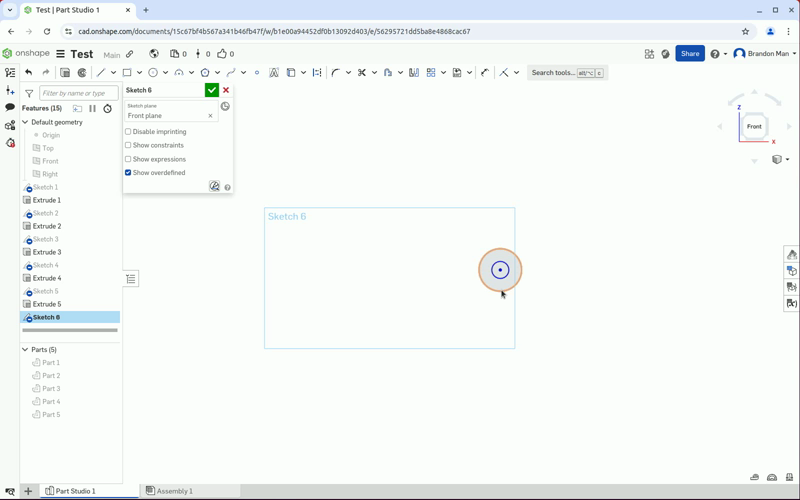
scroll(6)
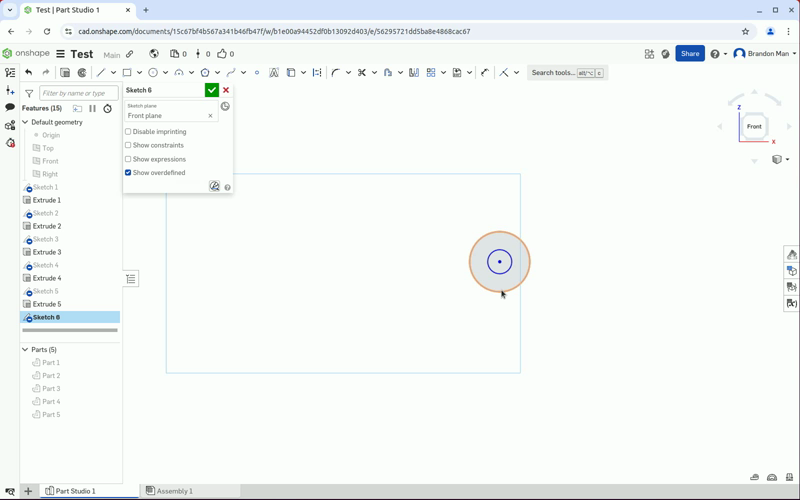
scroll(6)
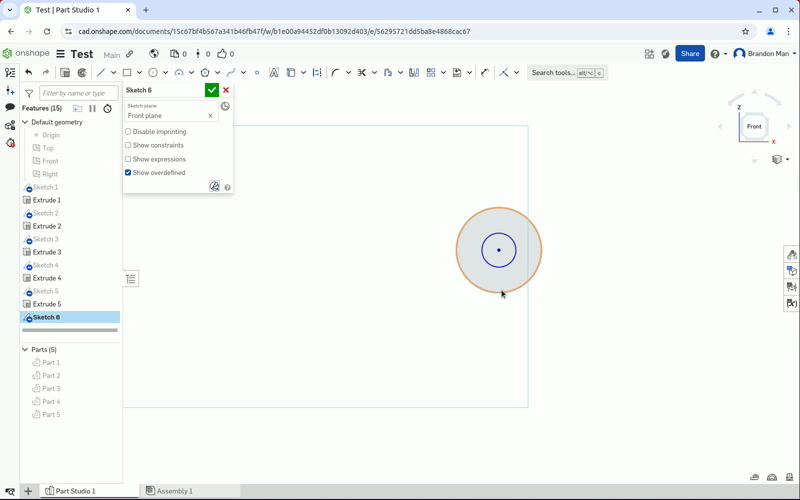
scroll(6)
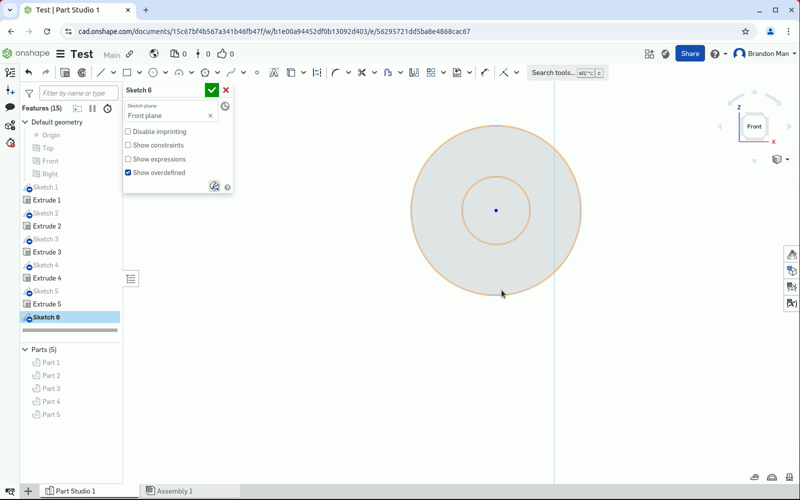
click(501, 289)
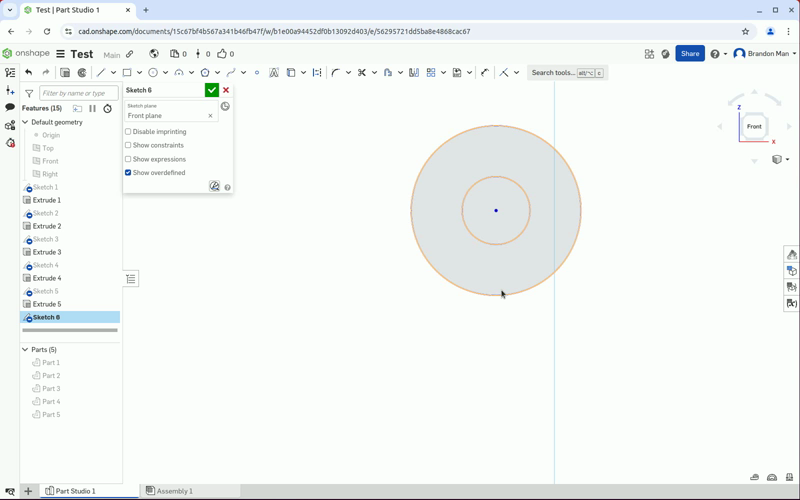
scroll(-6)
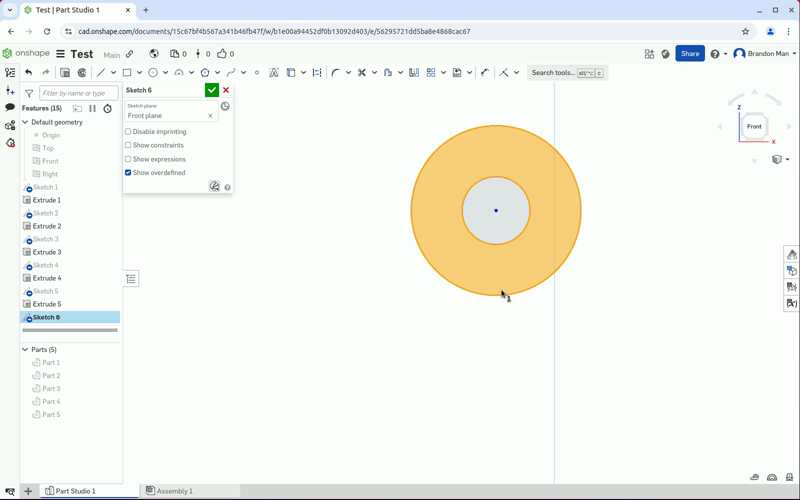
scroll(-6)
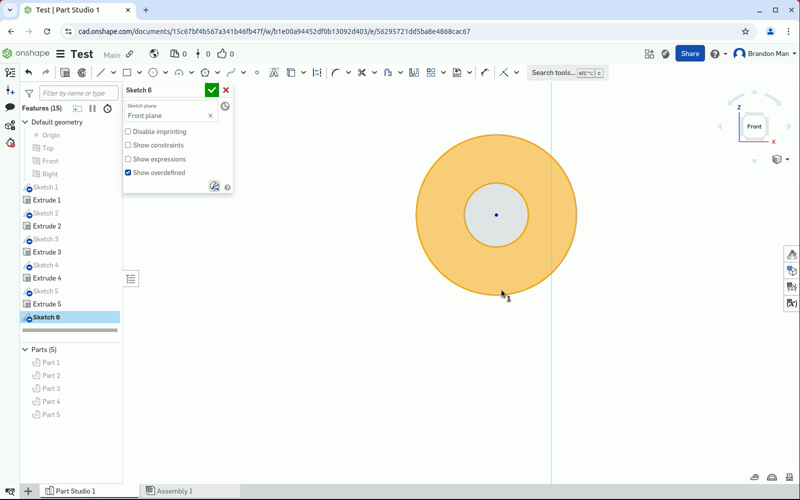
scroll(-6)
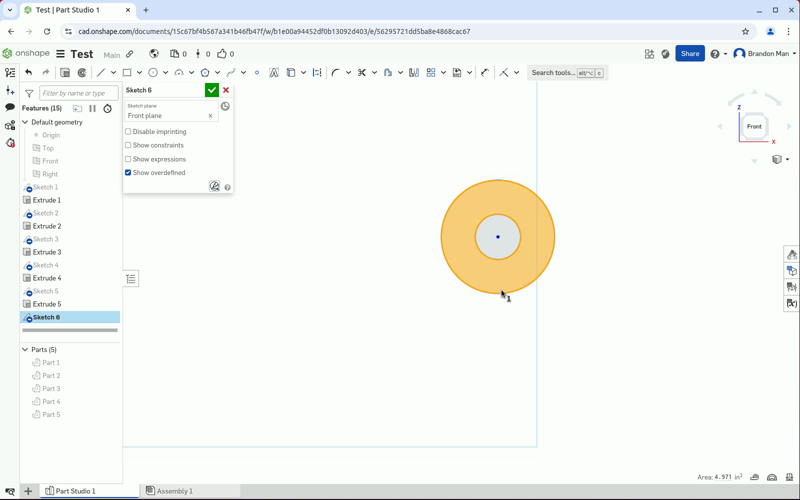
scroll(-6)
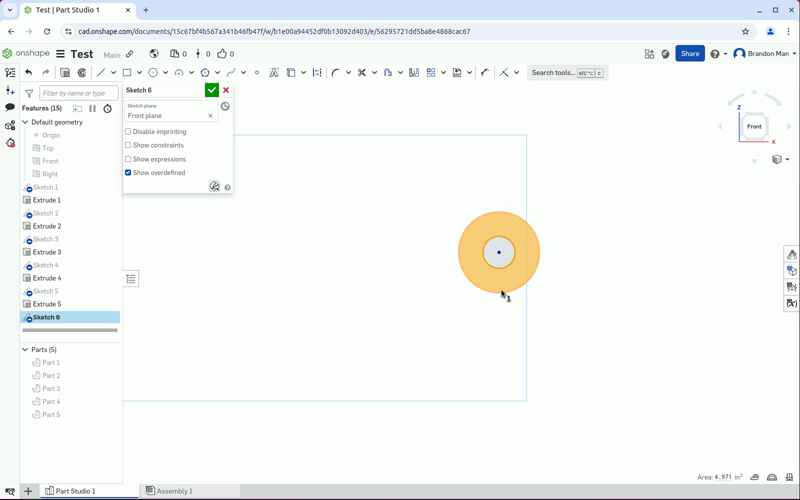
scroll(-6)
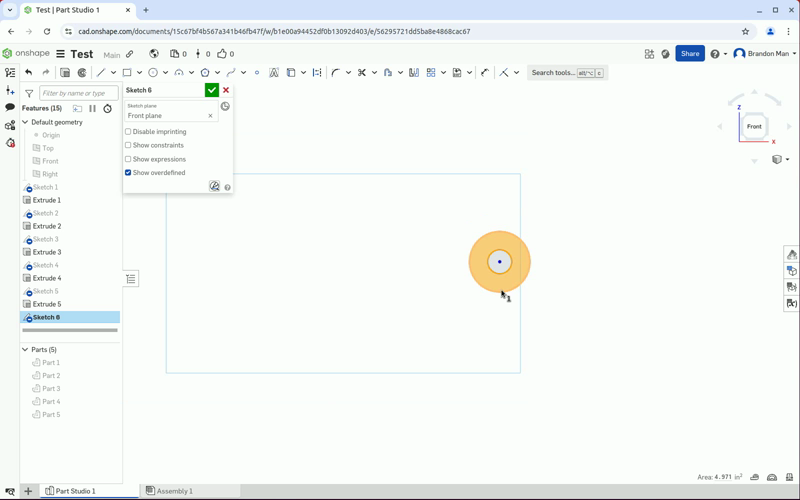
scroll(-6)
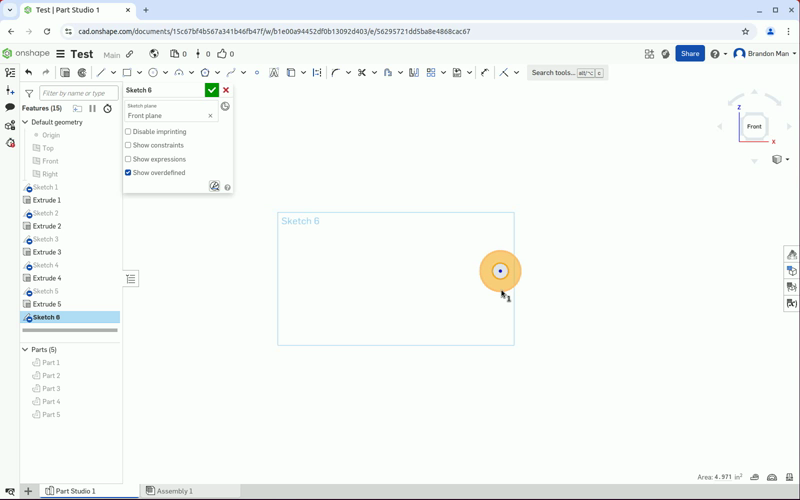
scroll(-6)
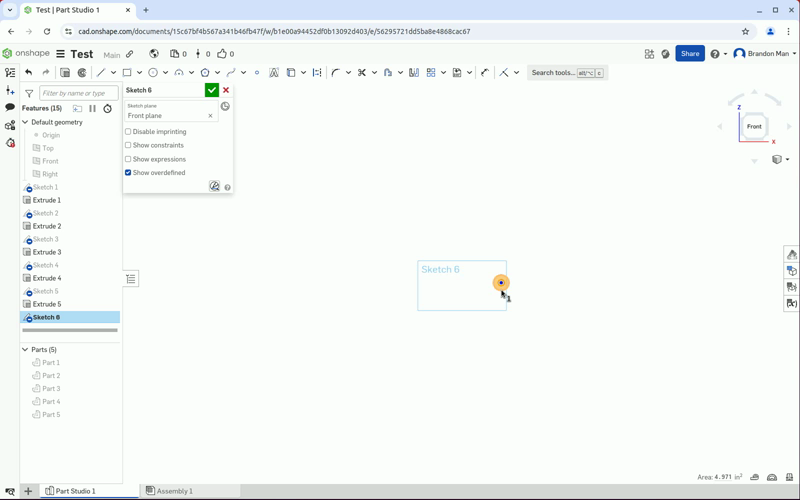
mouse_move(73, 352)
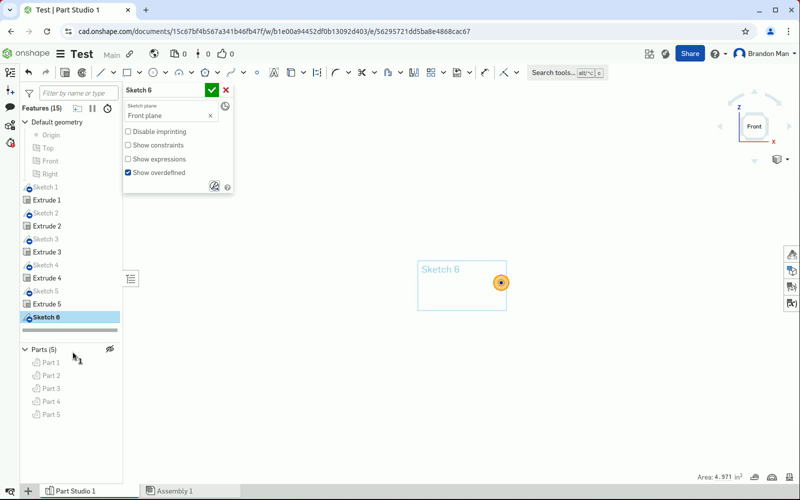
key(shift+y)
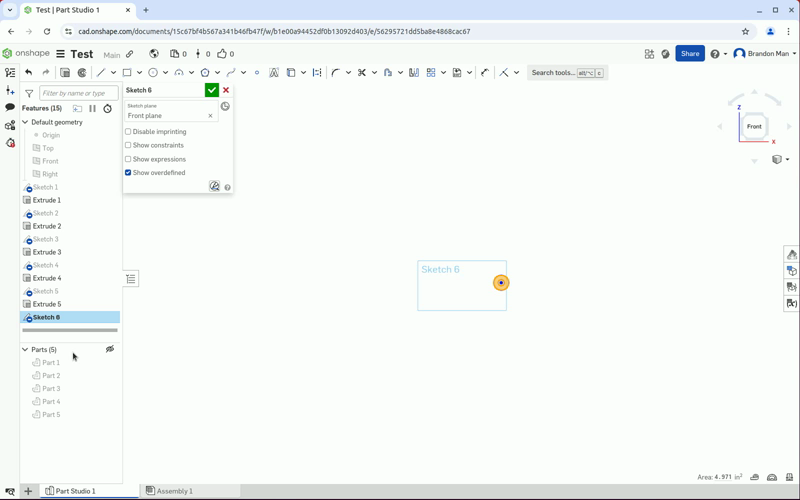
key(shift+e)
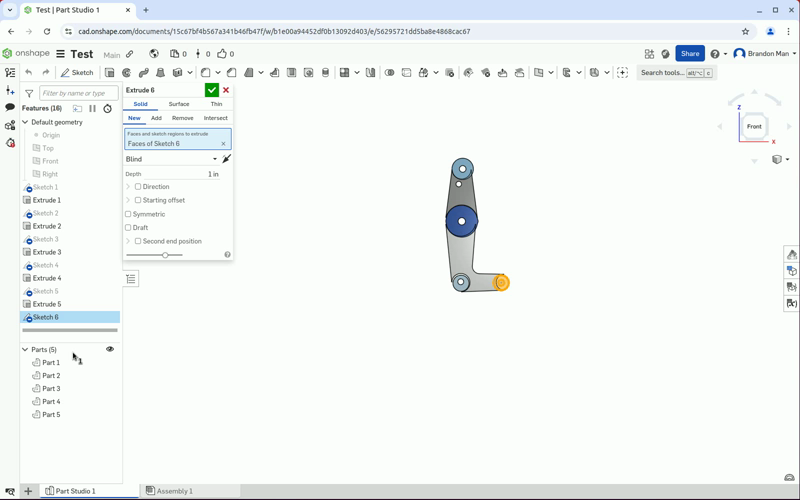
mouse_move(143, 106)
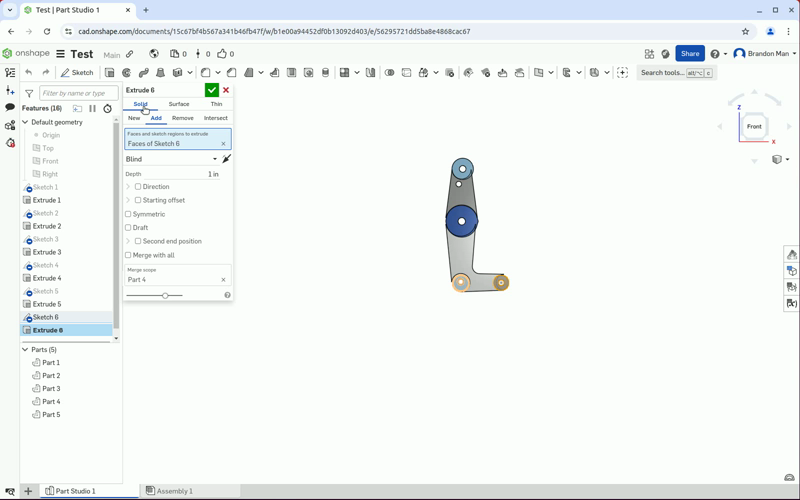
click(143, 106)
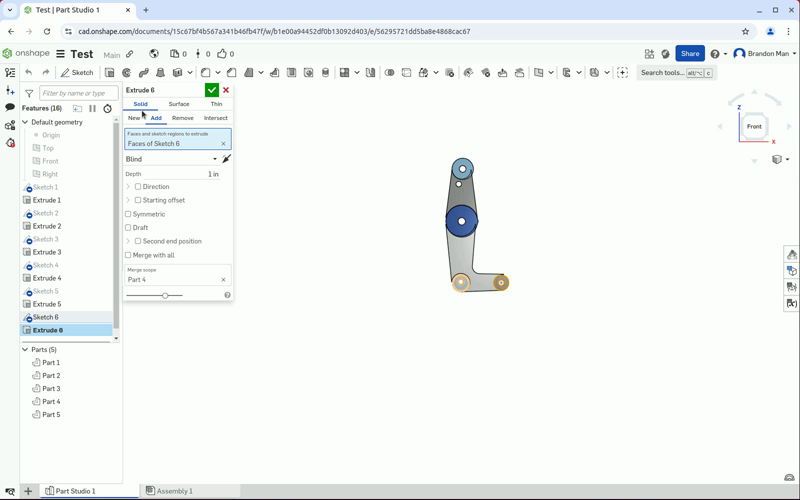
mouse_move(137, 120)
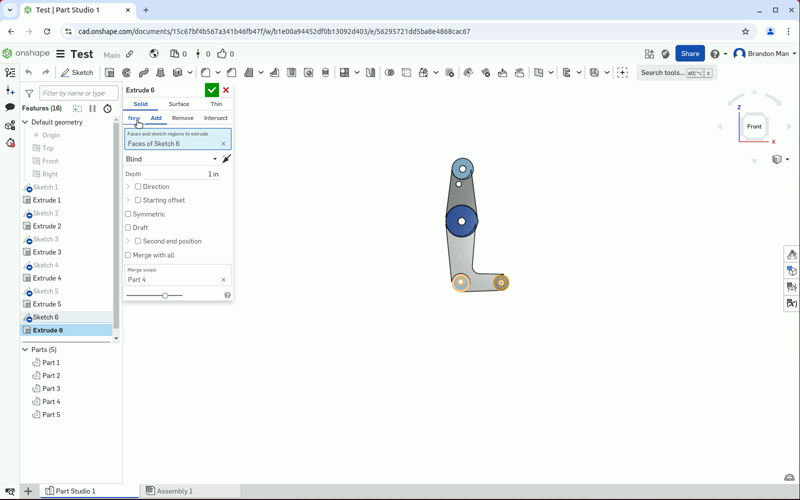
click(137, 120)
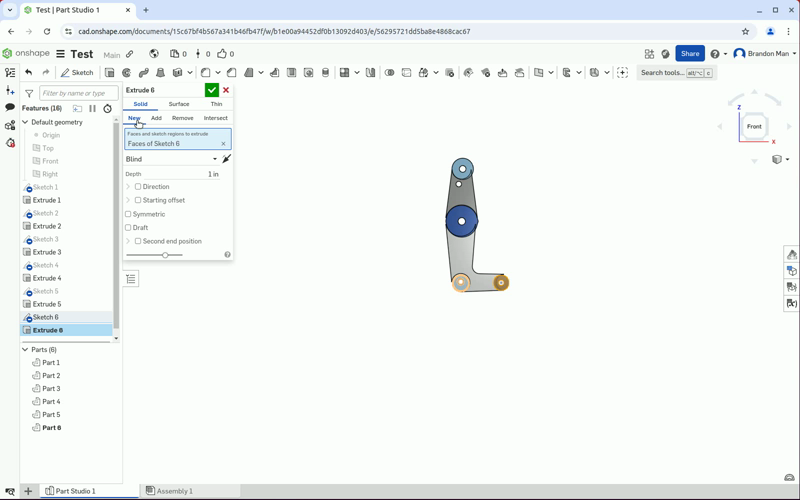
key(tab, 4)
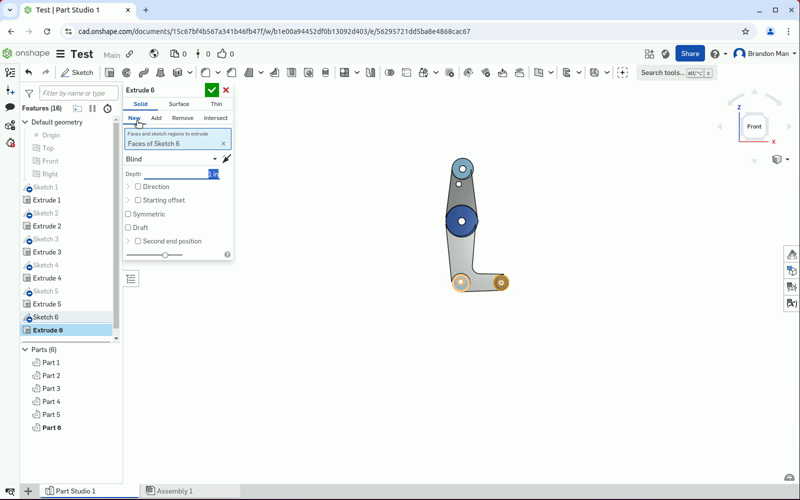
text(0.481)
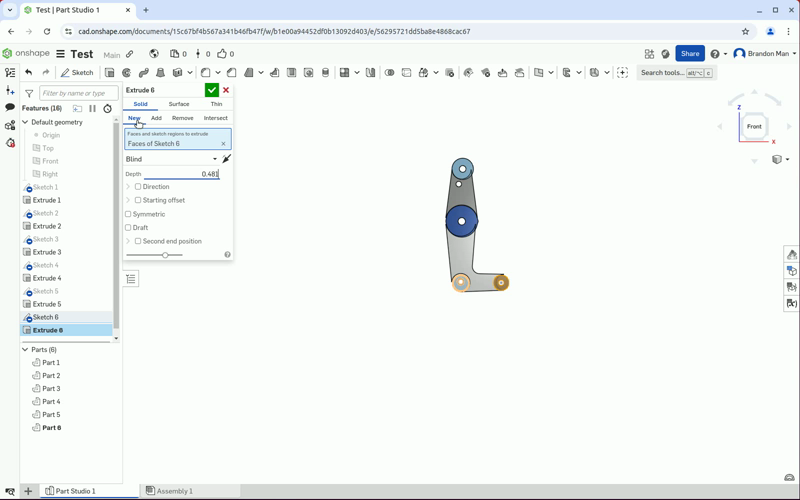
key(enter)
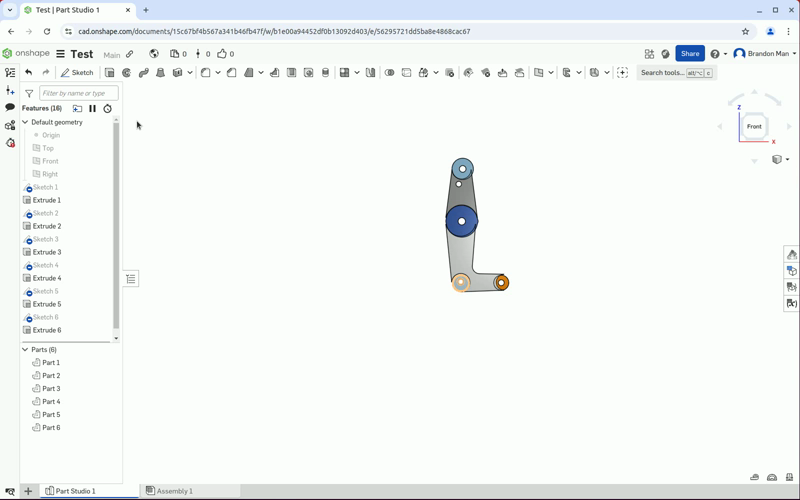
key(shift+h)
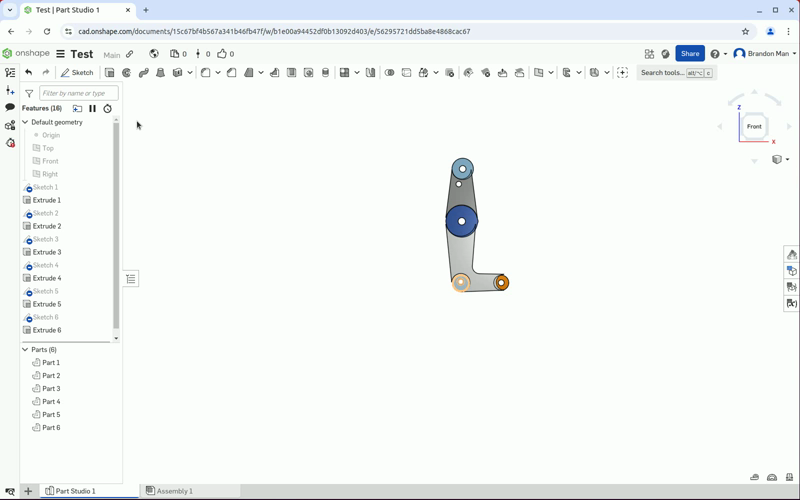
key(shift+h)
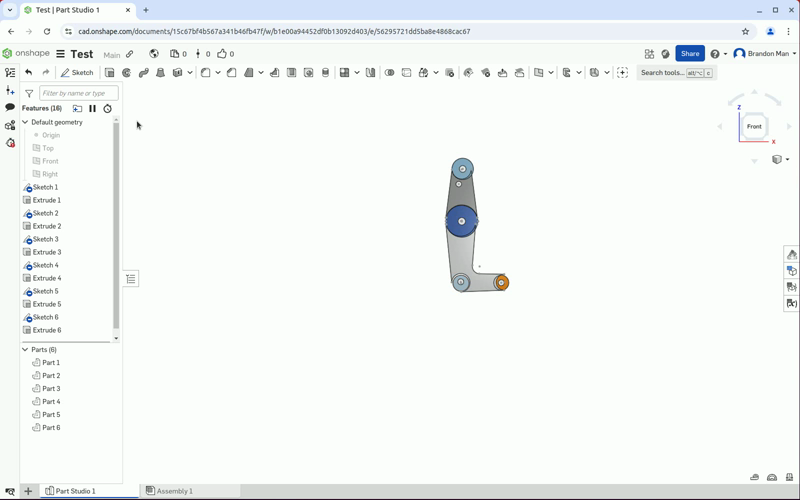
key(shift+7)
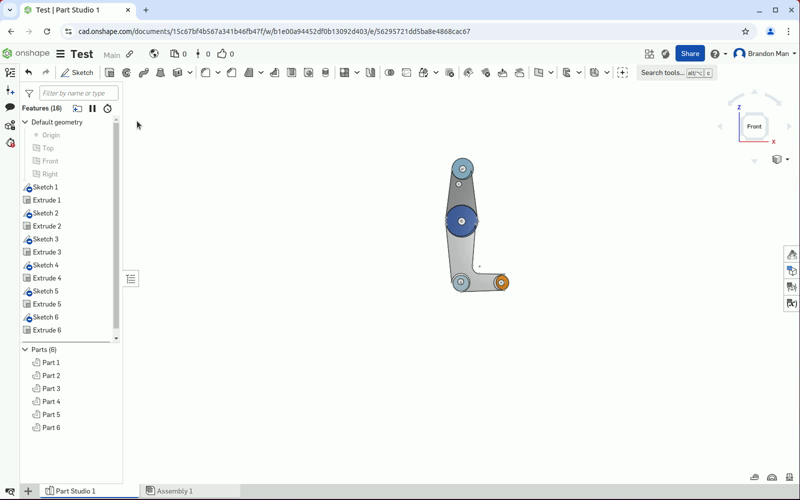
key(left, 2)
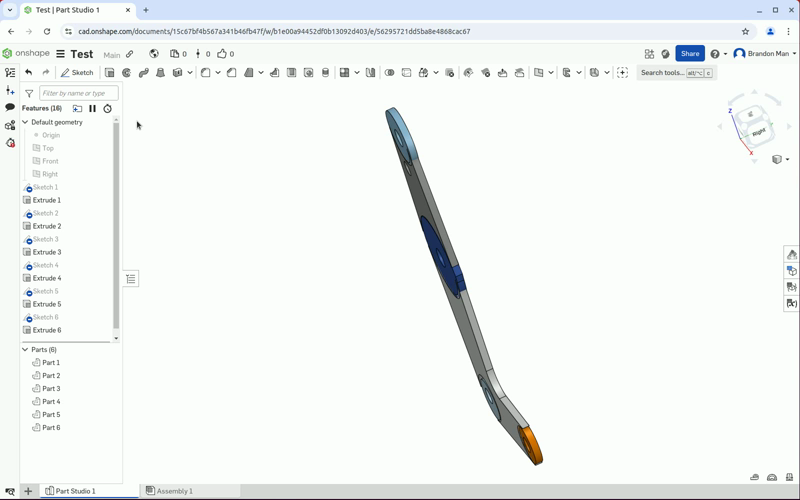
key(down, 2)
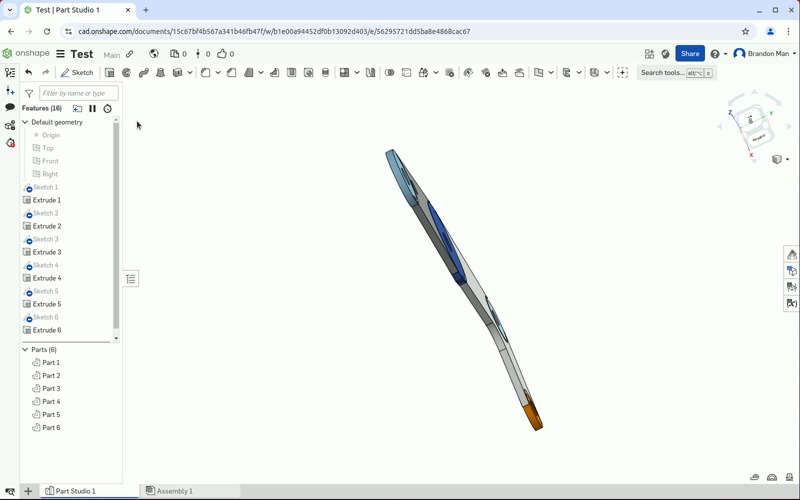
key(up, 2)
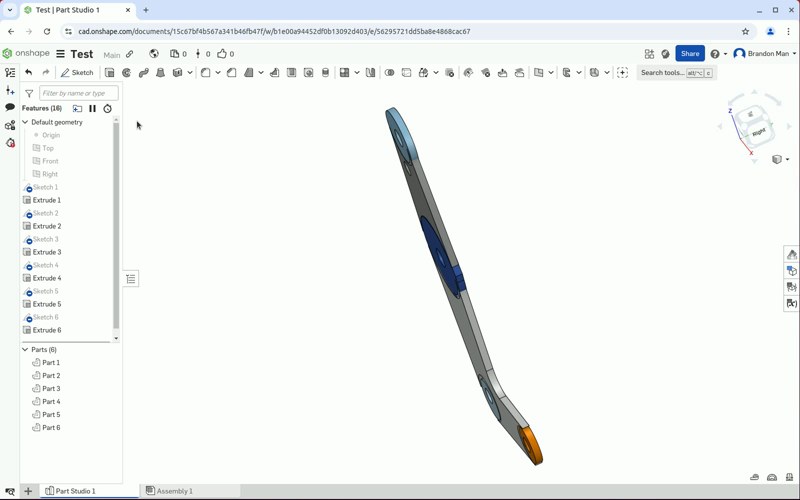
key(right, 2)
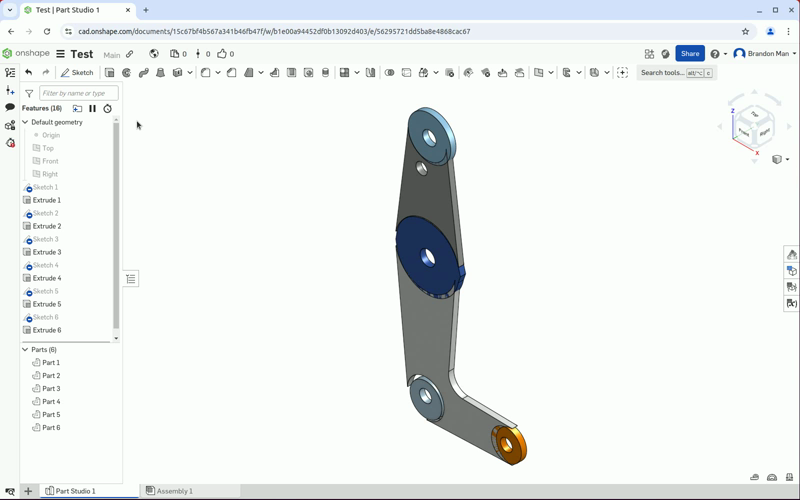
mouse_move(69, 189)
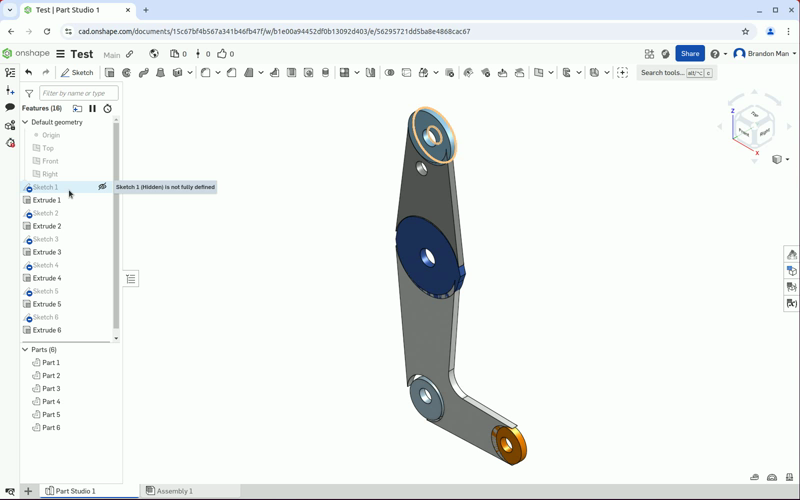
click(69, 189)